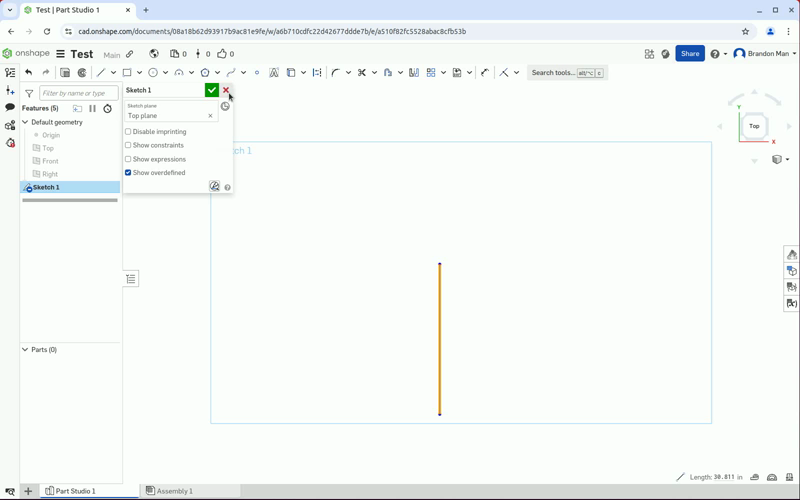
key(shift+h)
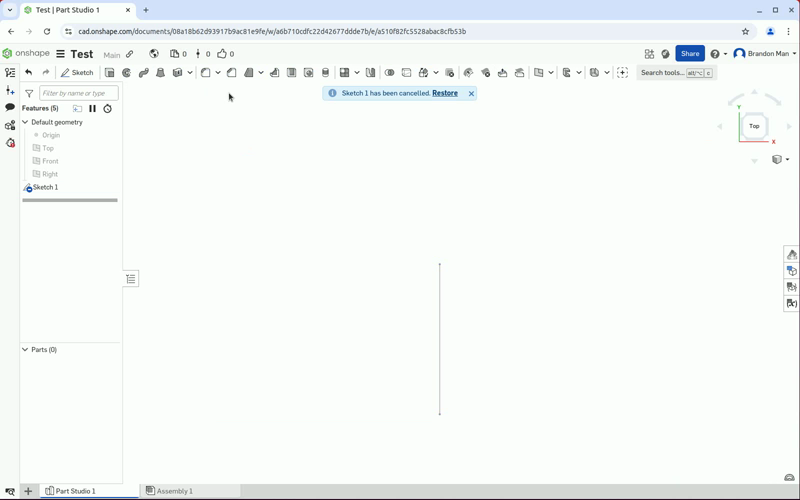
key(shift+s)
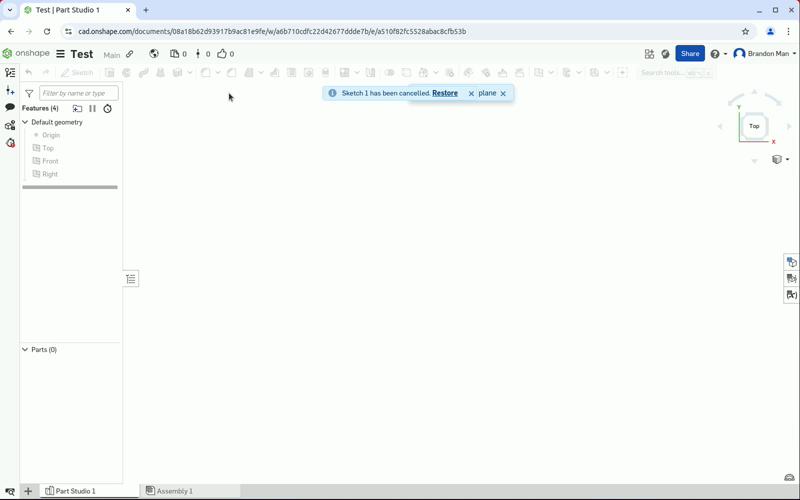
mouse_move(73, 150)
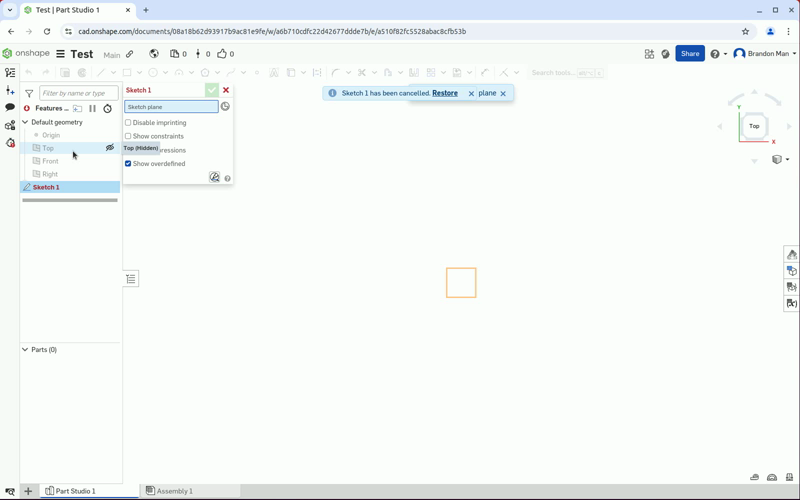
click(73, 150)
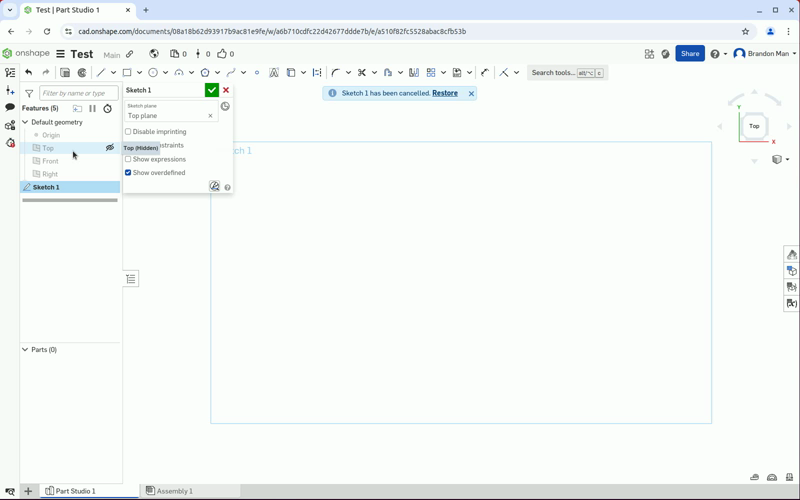
mouse_move(73, 352)
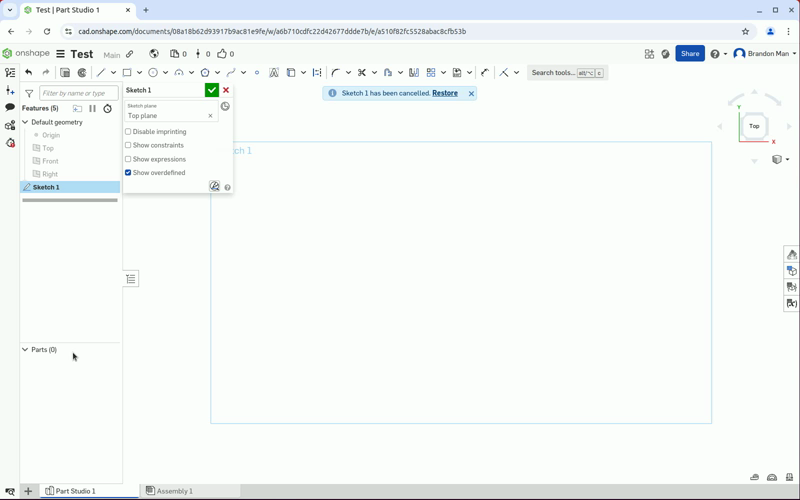
key(y)
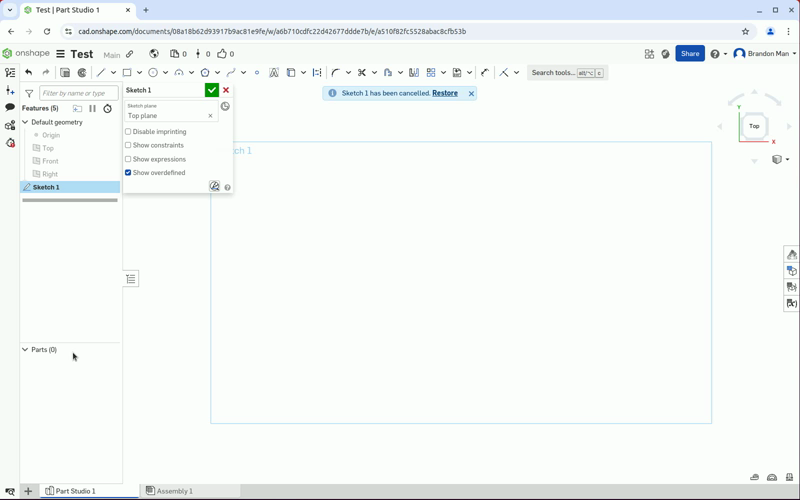
key(l)
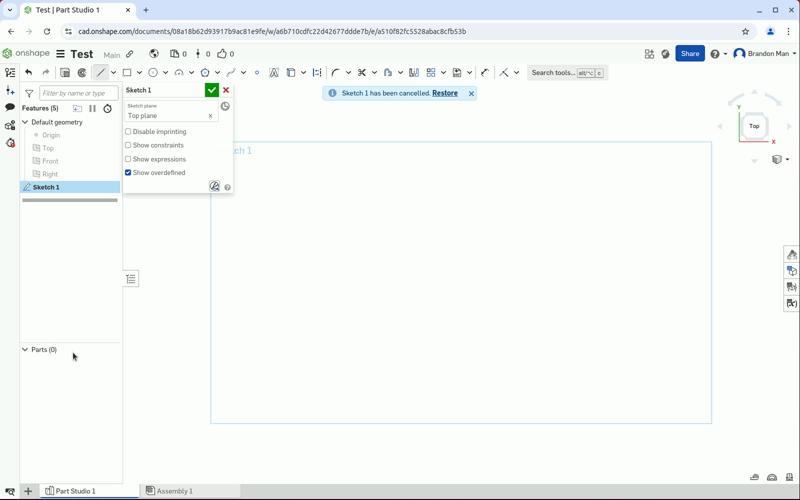
key_down(shift)
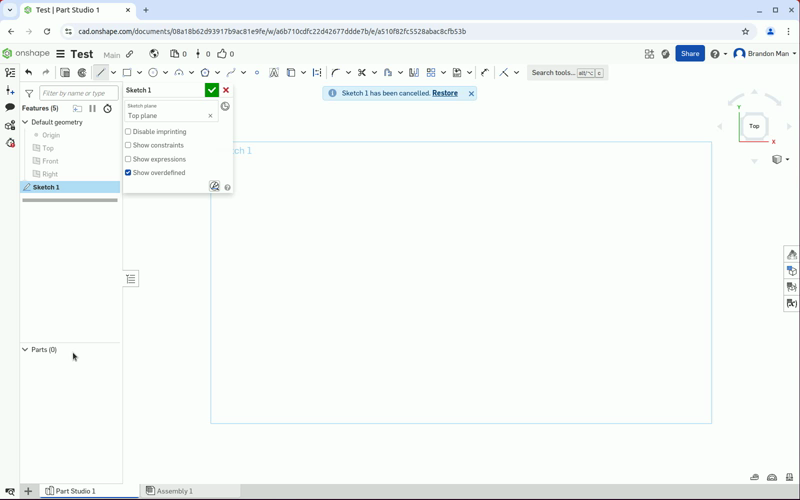
mouse_move(460, 206)
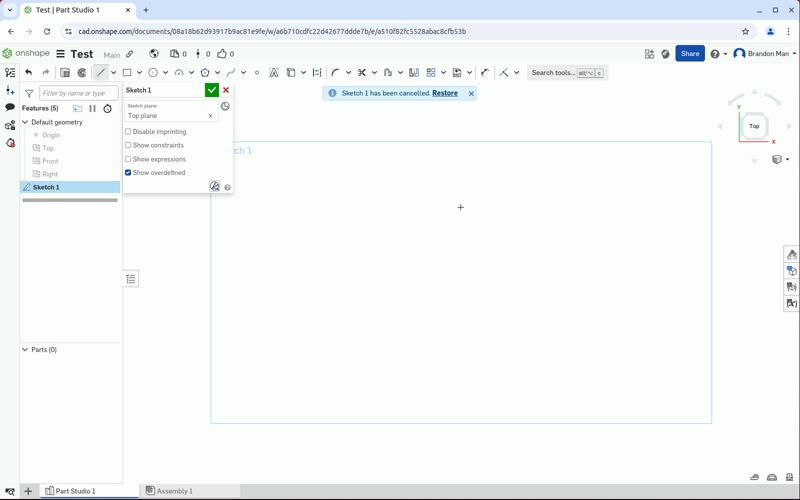
click(460, 206)
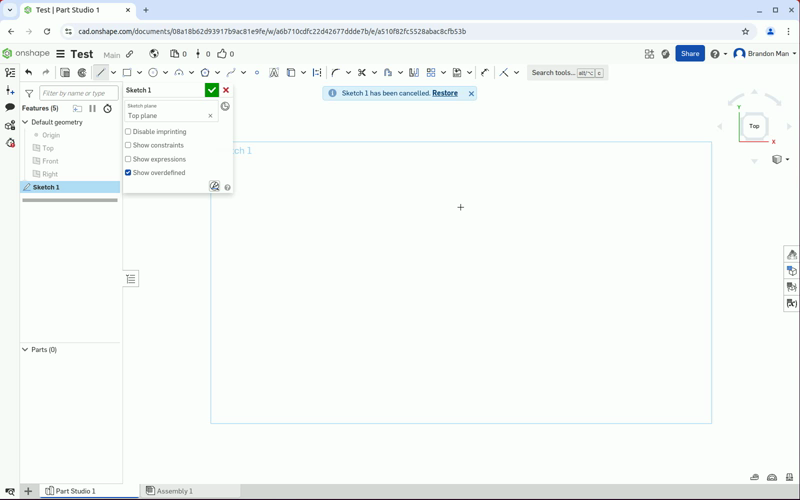
key_up(shift)
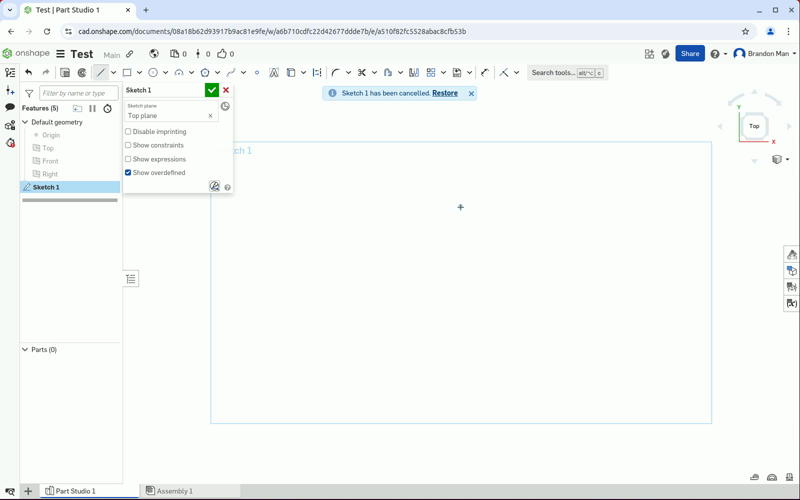
key_down(shift)
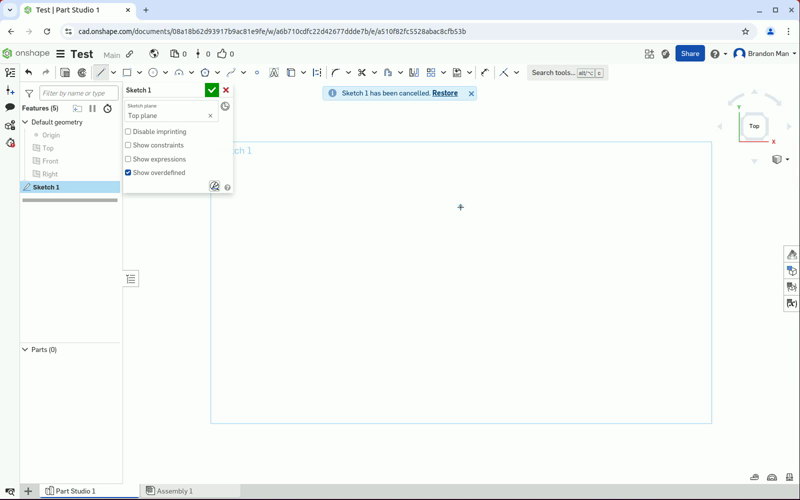
mouse_move(490, 206)
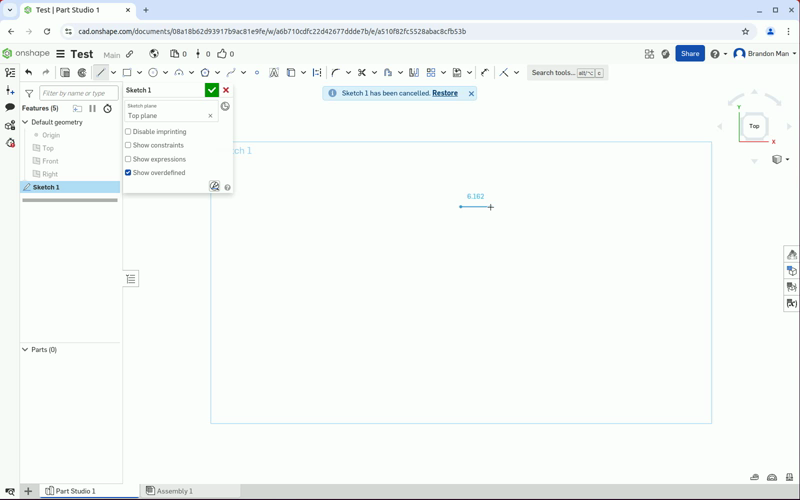
mouse_move(464, 206)
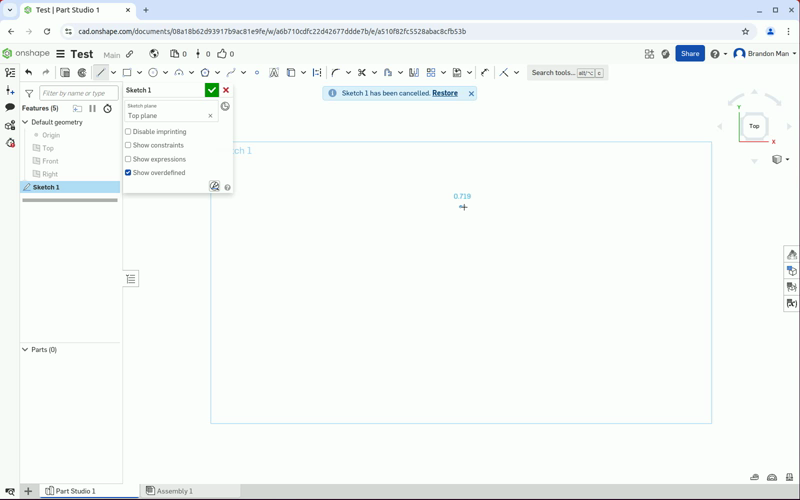
scroll(6)
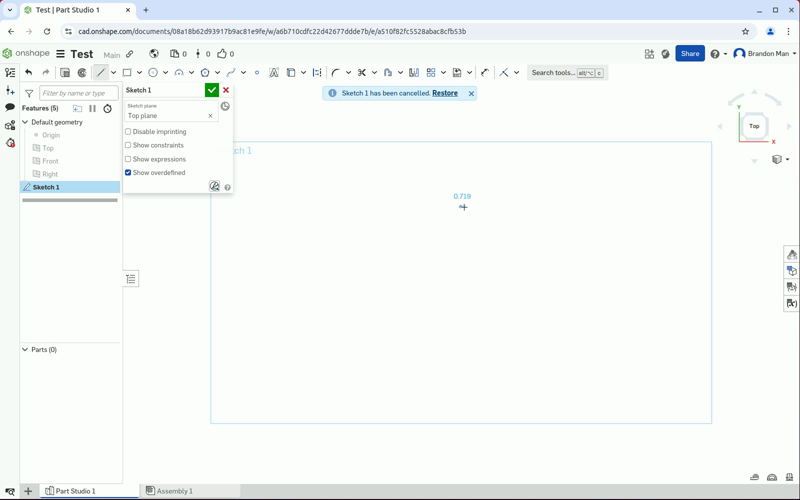
scroll(6)
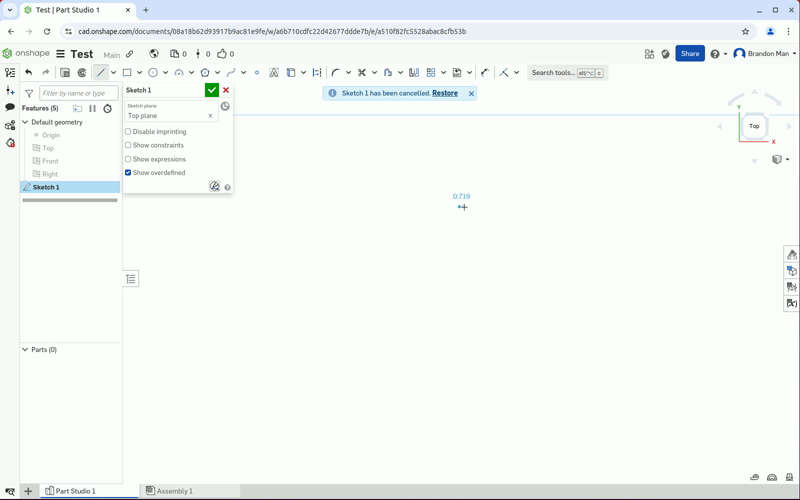
scroll(6)
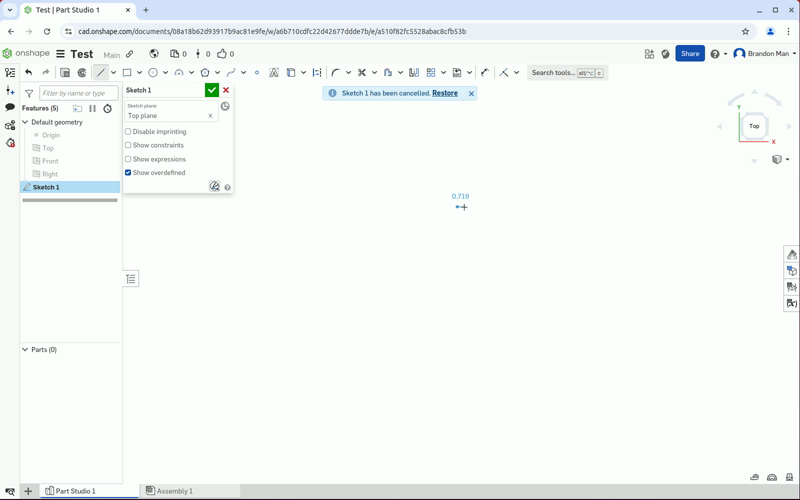
scroll(6)
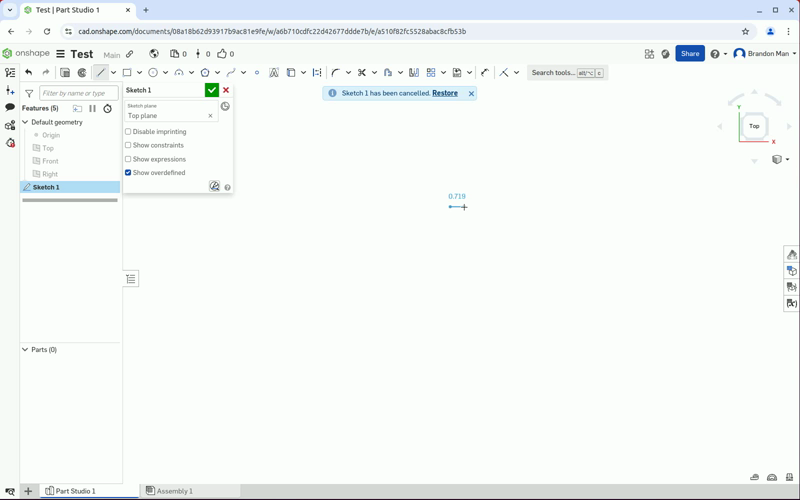
scroll(6)
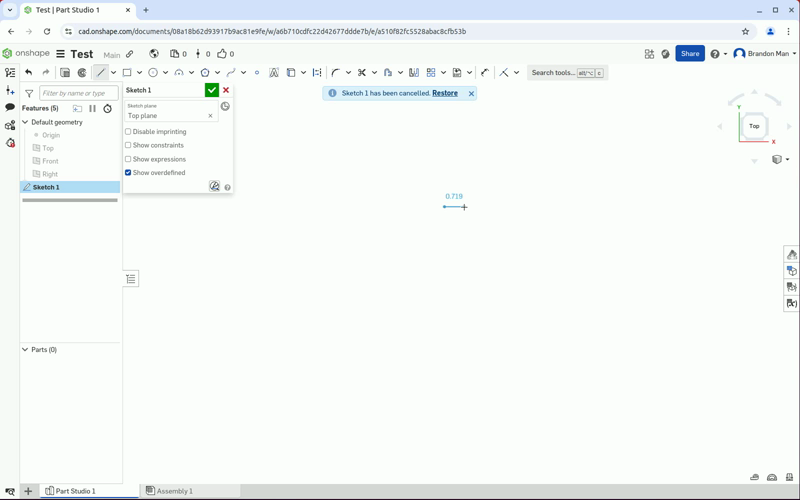
scroll(6)
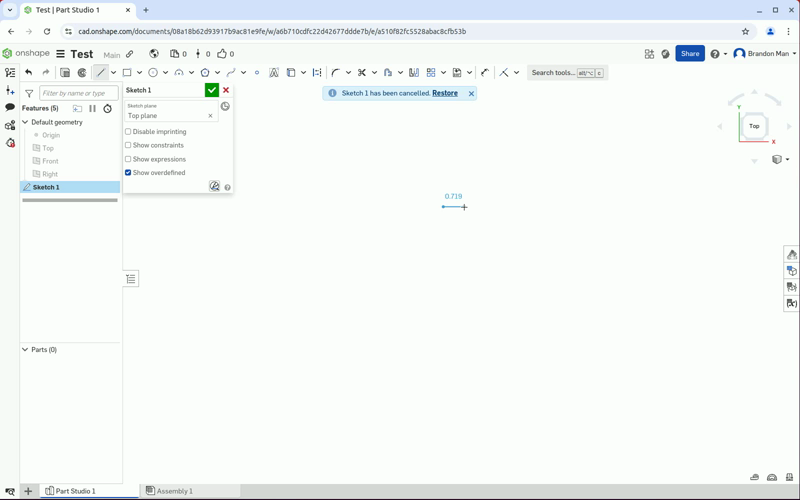
scroll(6)
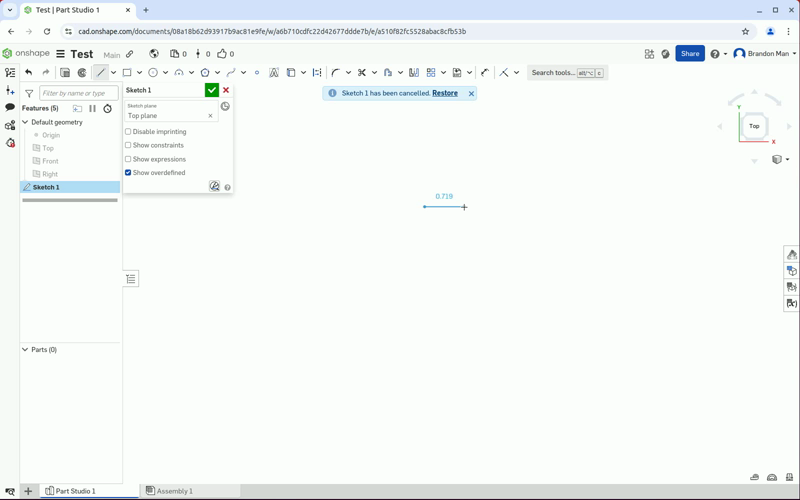
click(464, 206)
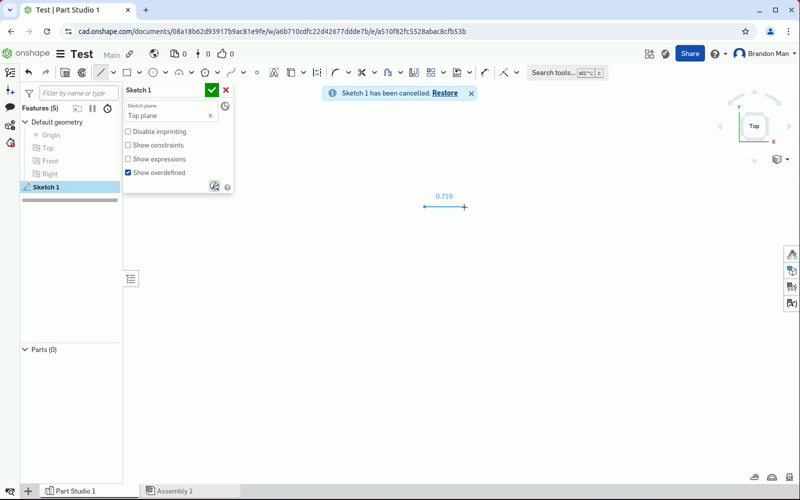
scroll(-6)
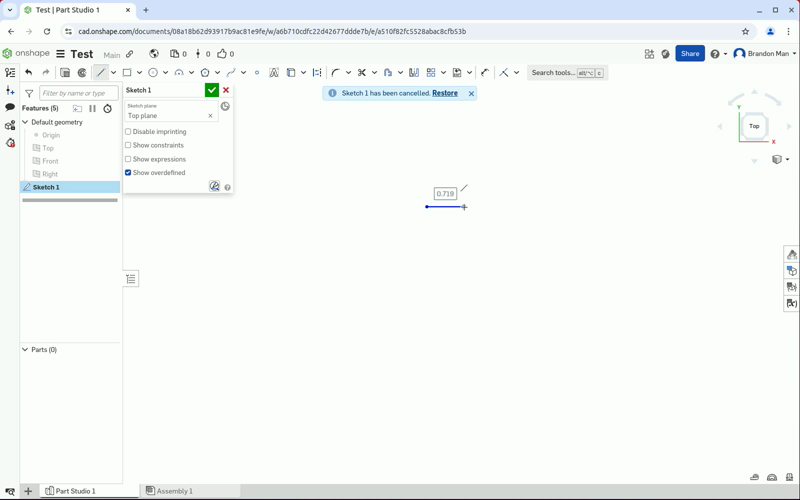
scroll(-6)
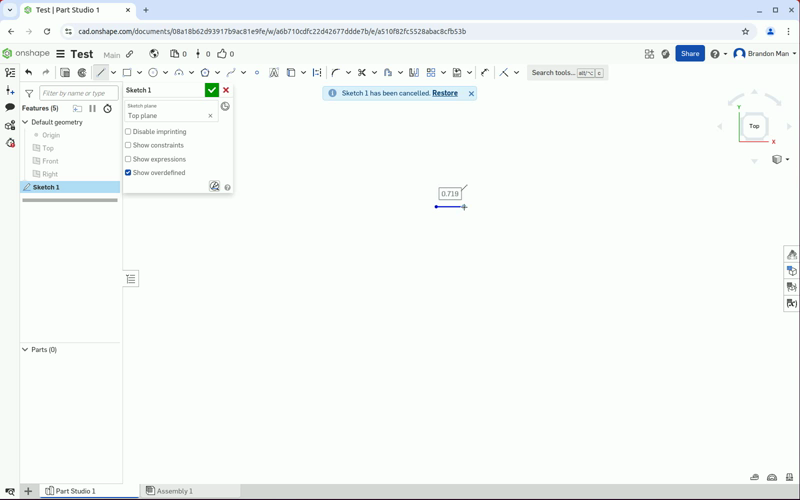
scroll(-6)
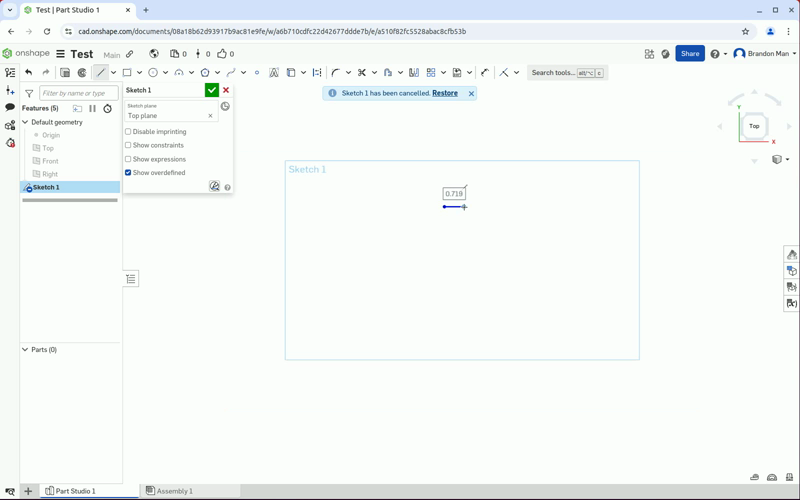
scroll(-6)
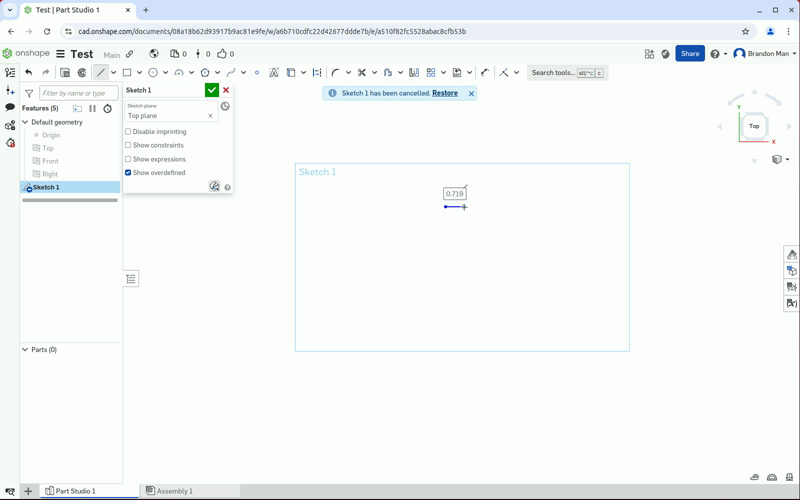
scroll(-6)
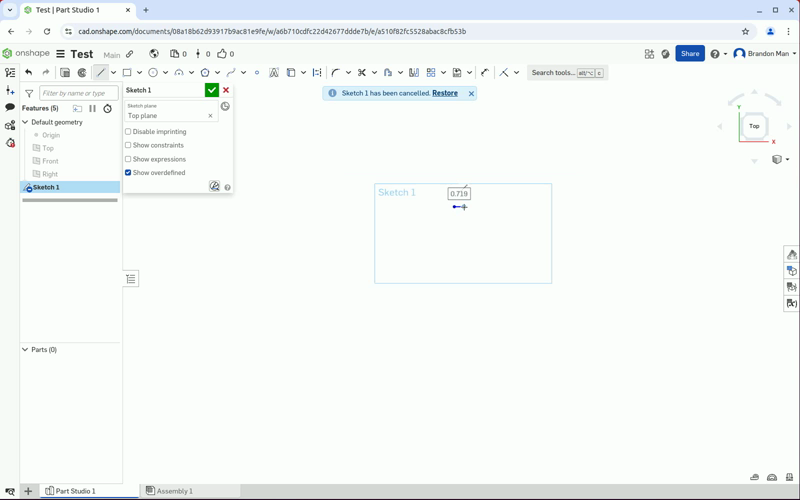
scroll(-6)
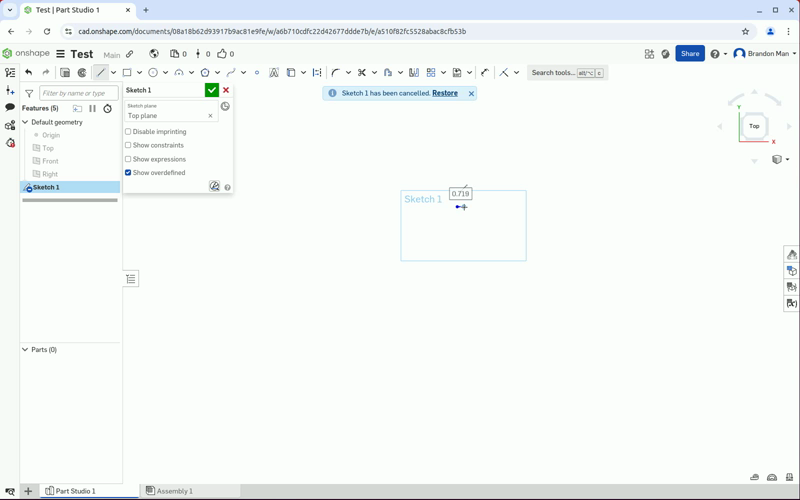
scroll(-6)
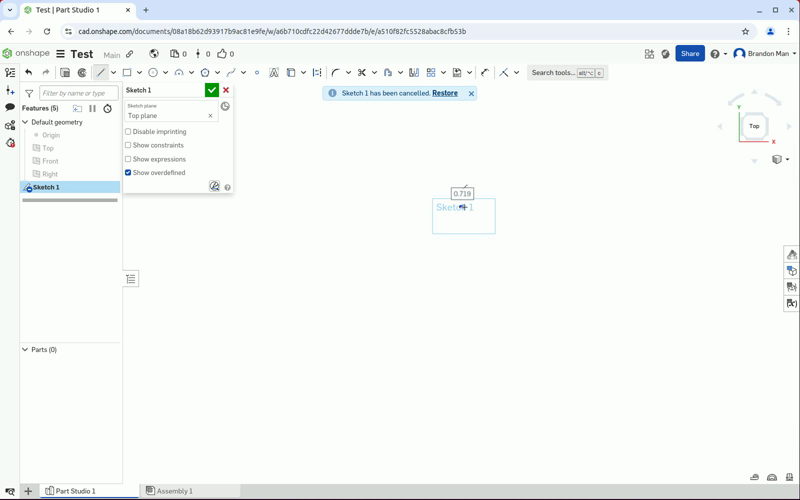
key_up(shift)
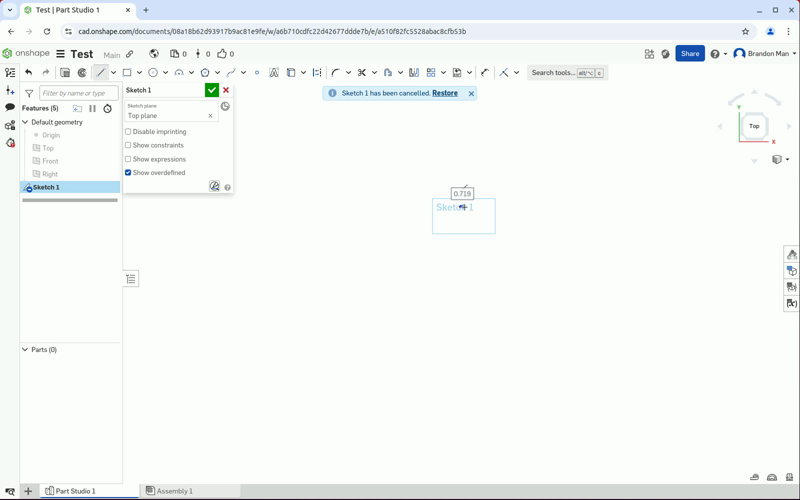
key_down(shift)
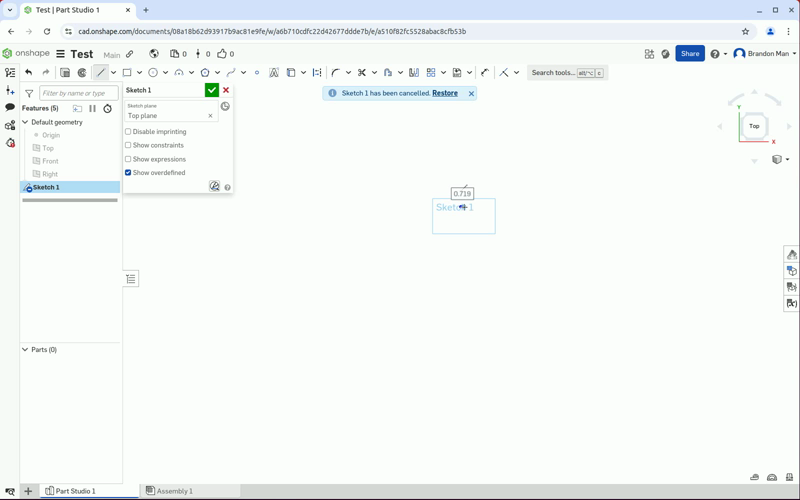
mouse_move(494, 206)
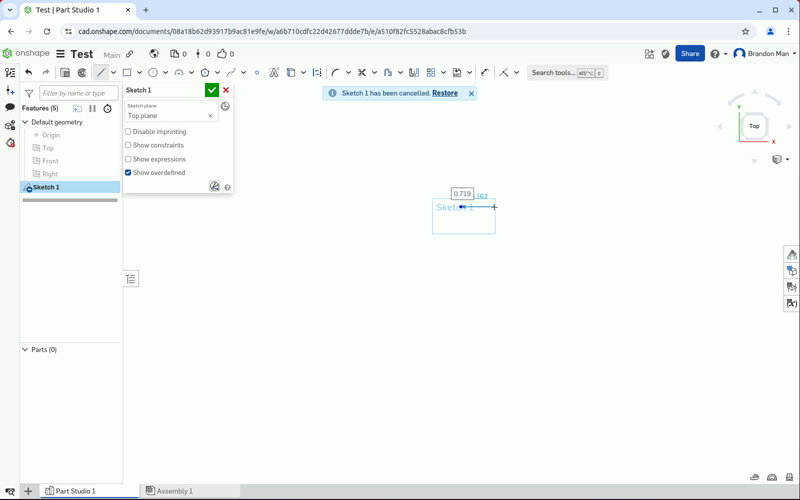
mouse_move(464, 200)
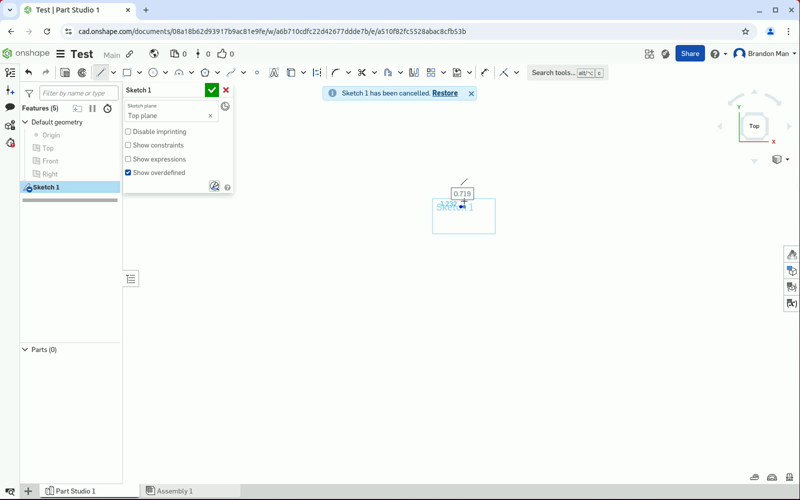
scroll(6)
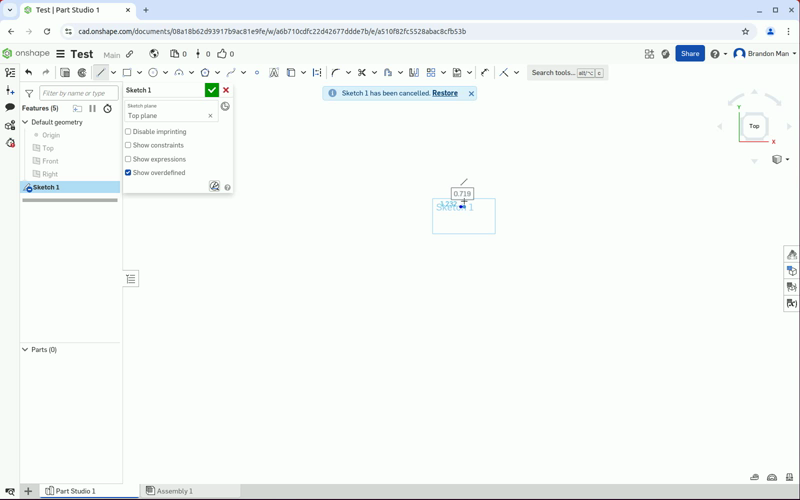
scroll(6)
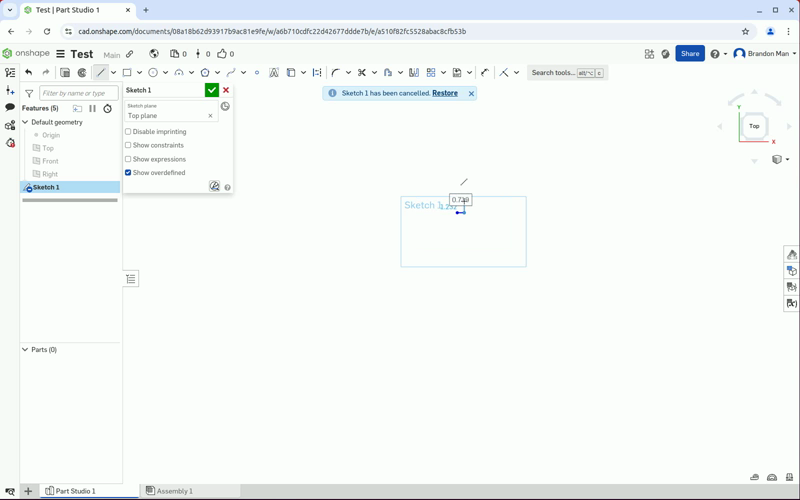
scroll(6)
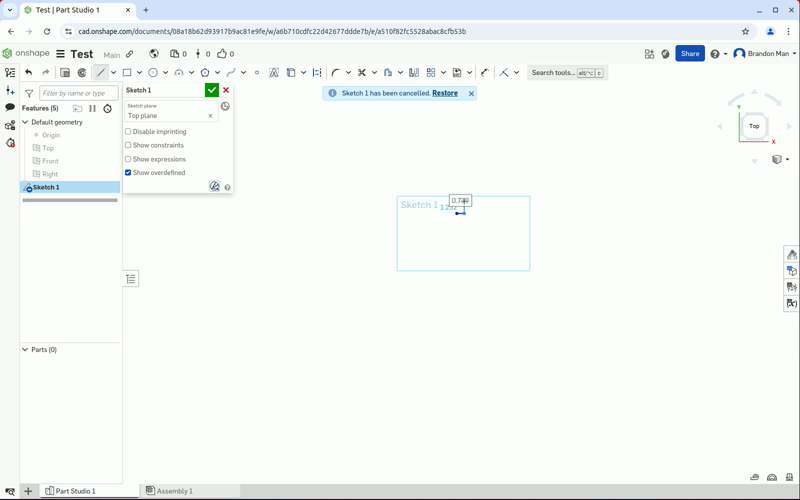
scroll(6)
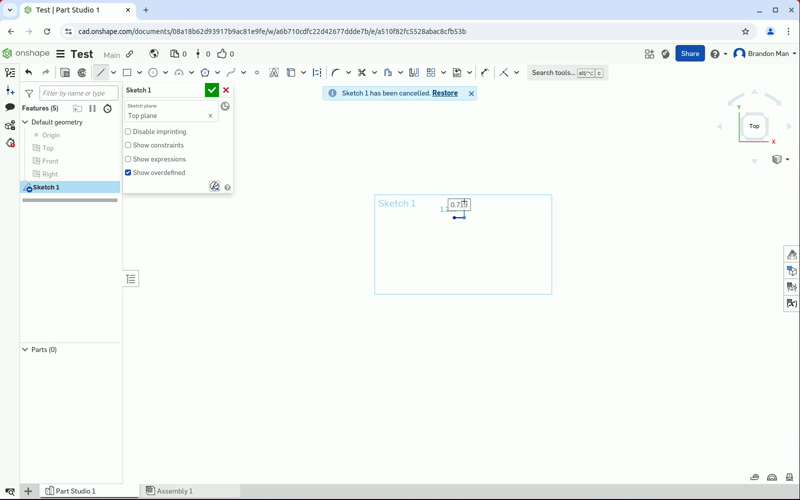
scroll(6)
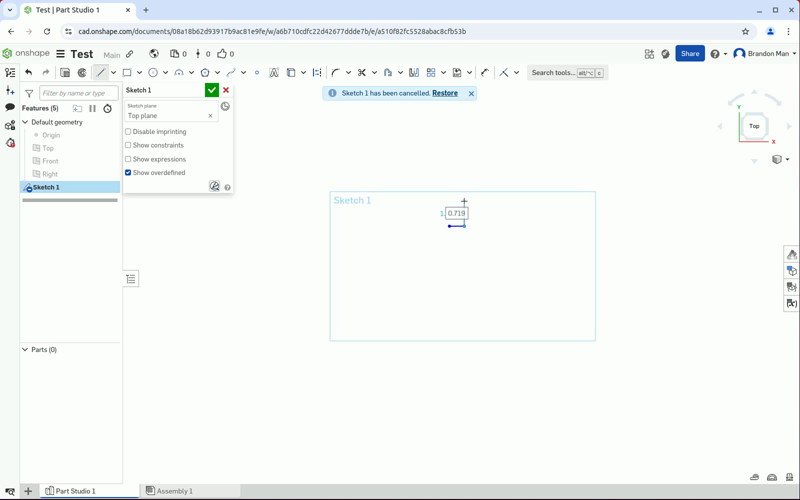
scroll(6)
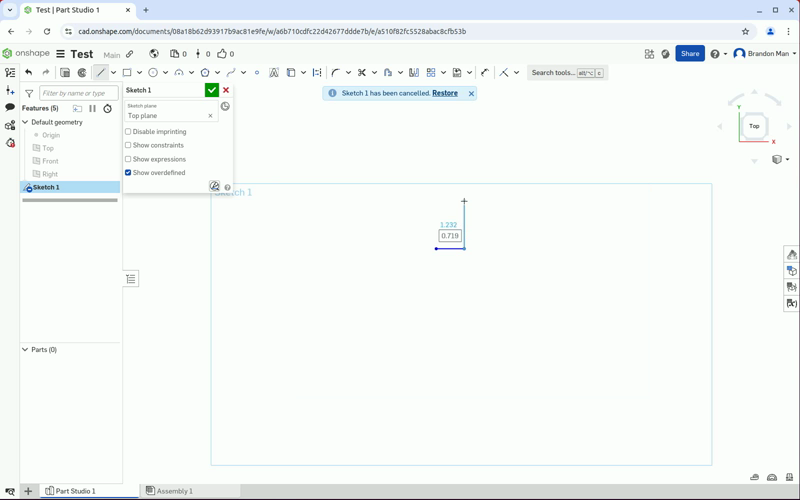
scroll(6)
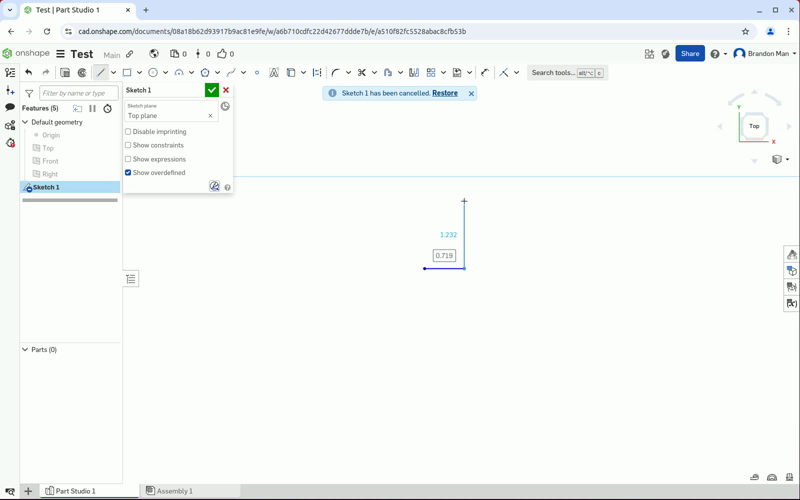
click(464, 200)
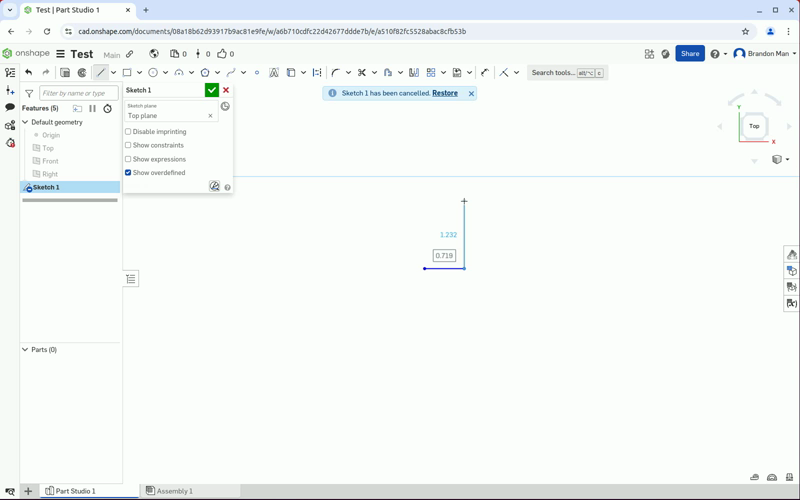
scroll(-6)
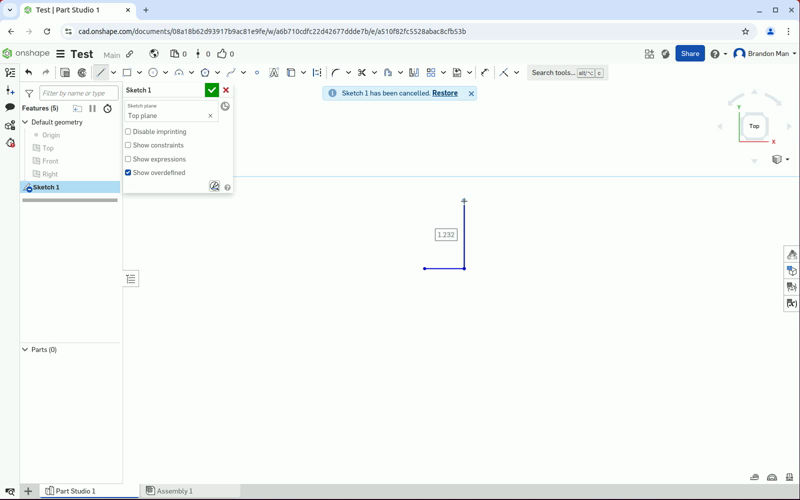
scroll(-6)
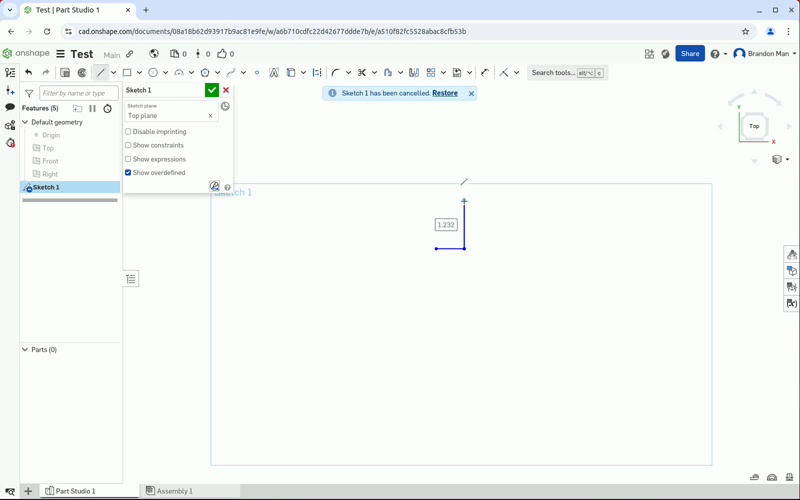
scroll(-6)
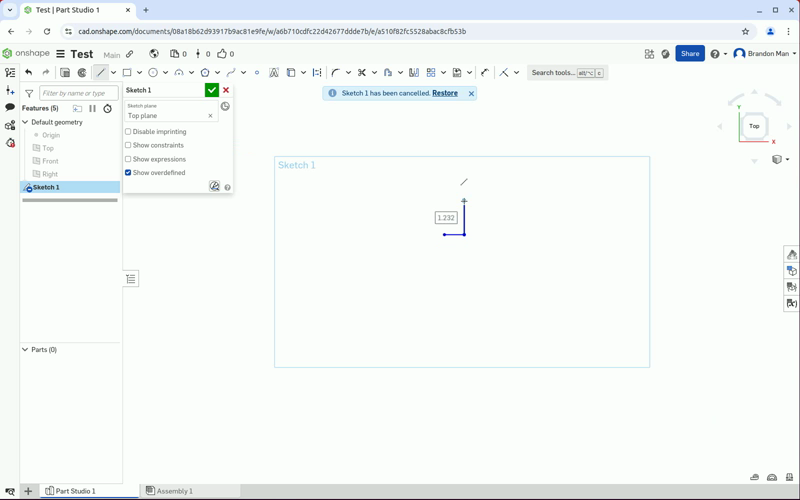
scroll(-6)
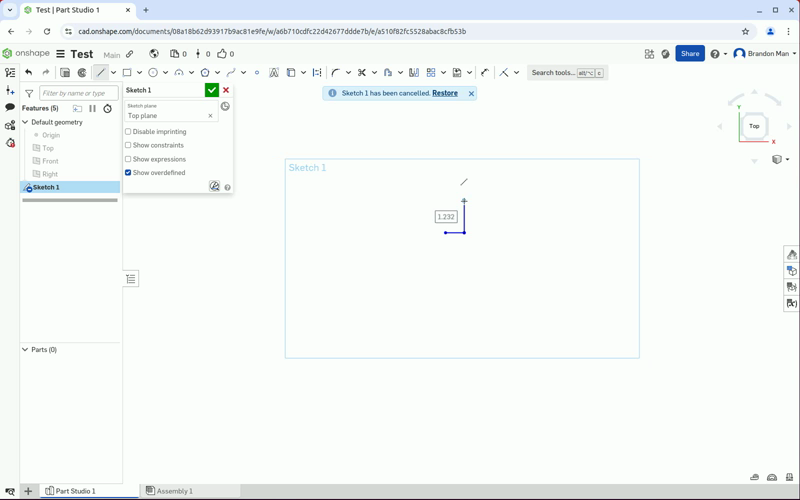
scroll(-6)
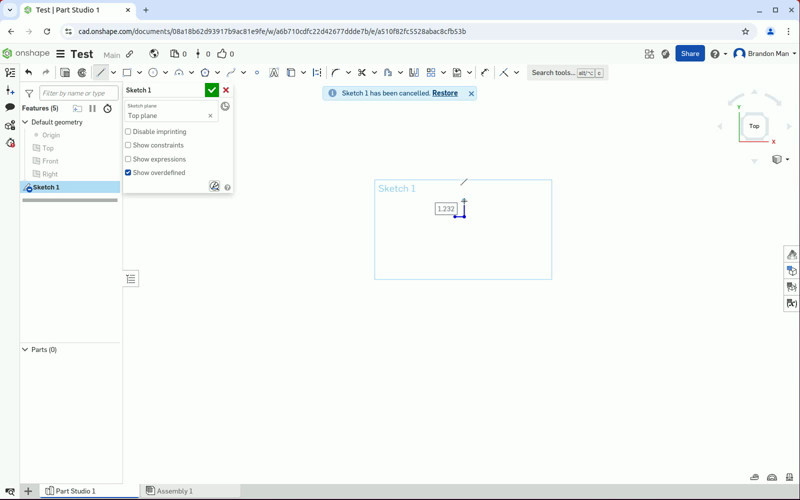
scroll(-6)
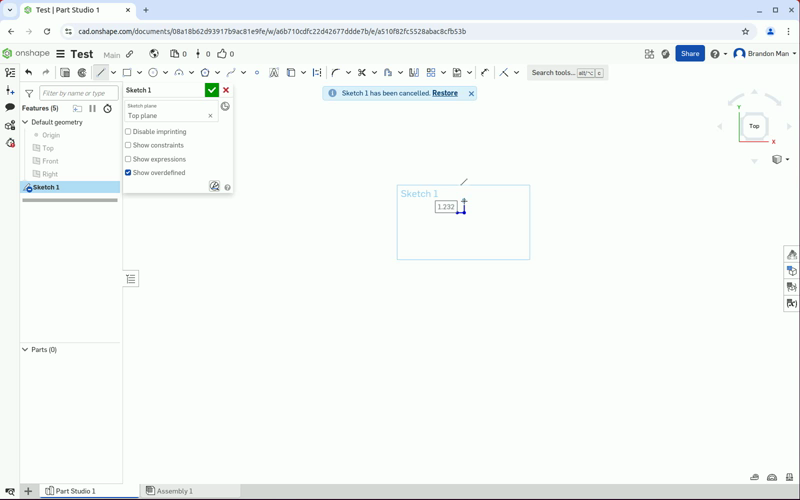
scroll(-6)
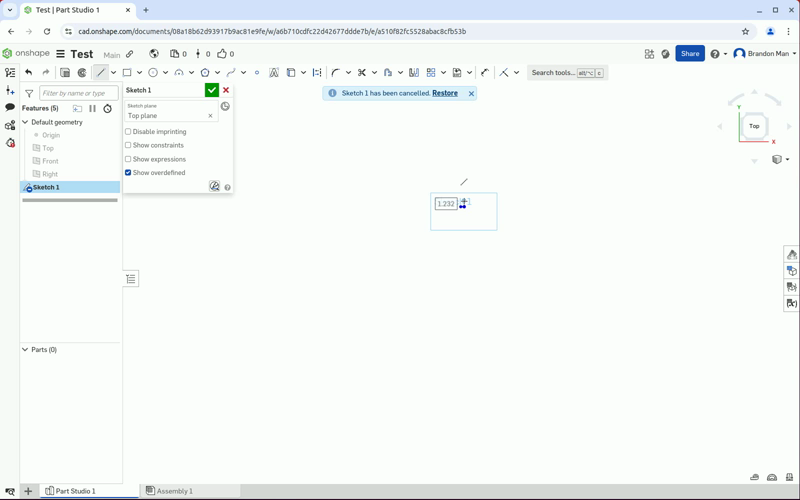
key_up(shift)
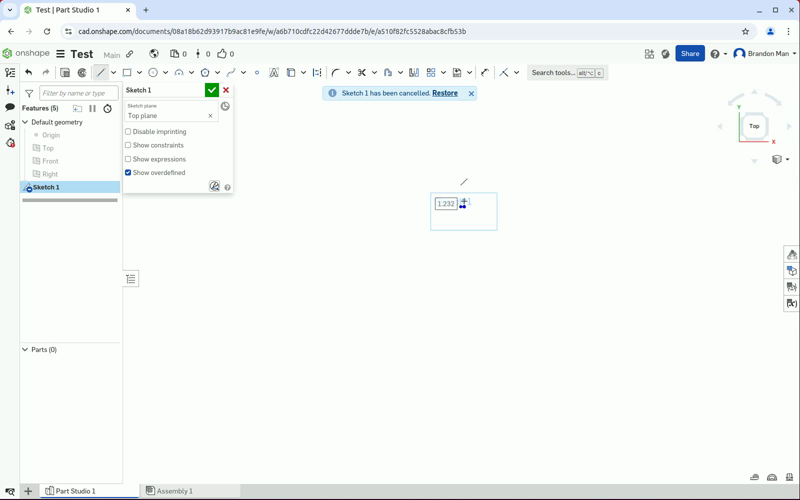
key_down(shift)
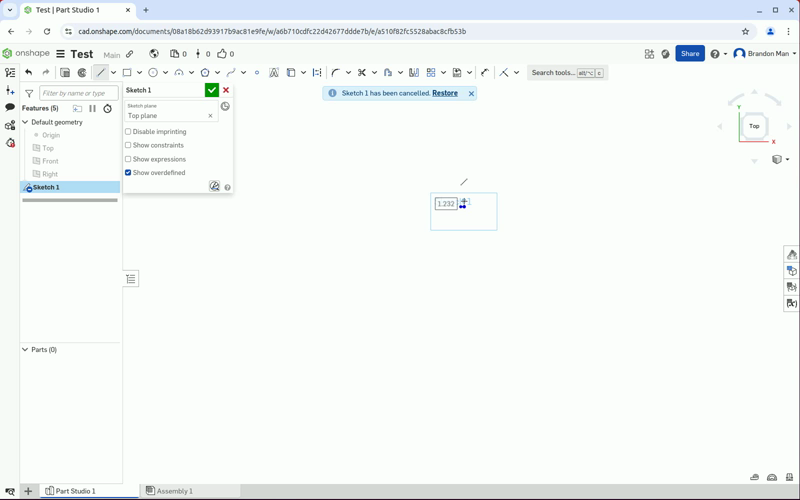
mouse_move(559, 200)
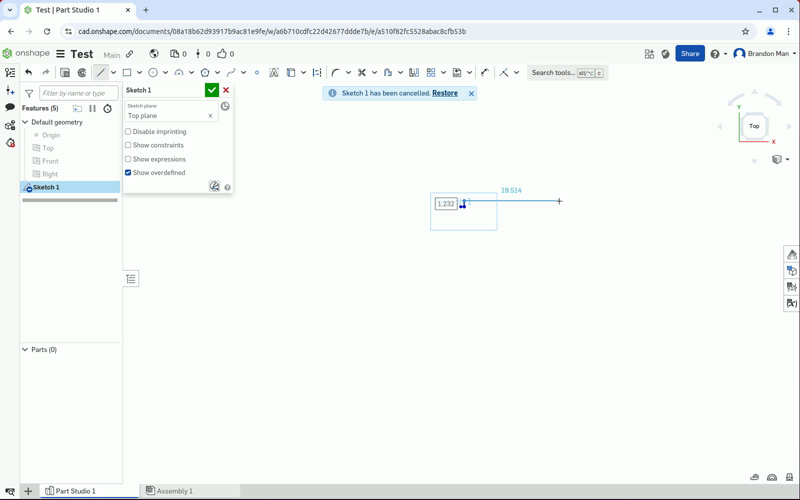
click(559, 200)
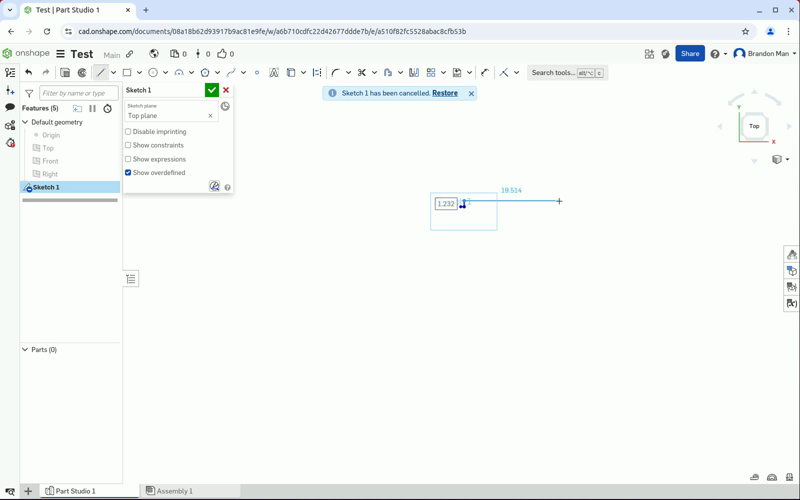
key_up(shift)
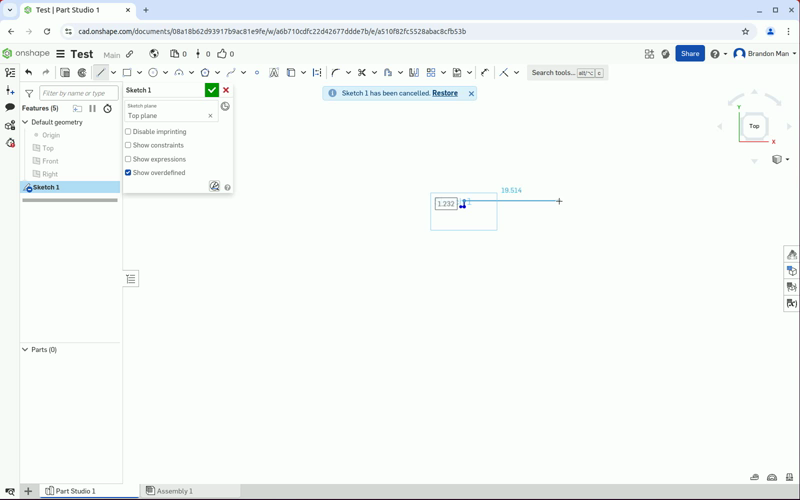
key_down(shift)
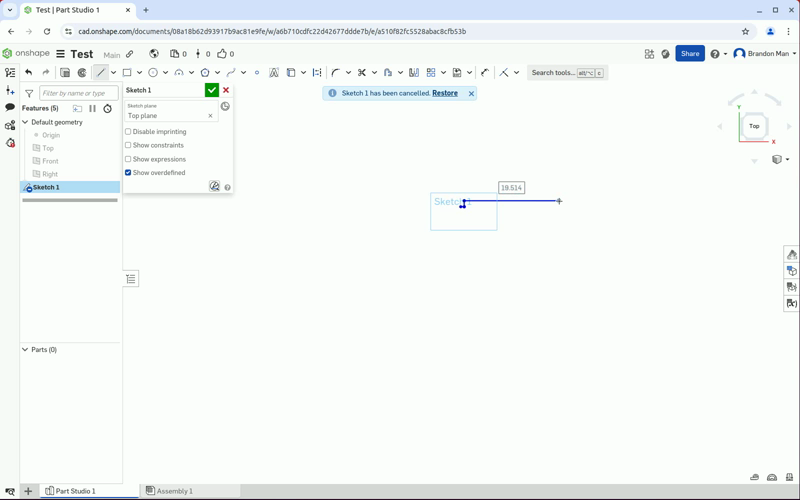
mouse_move(589, 200)
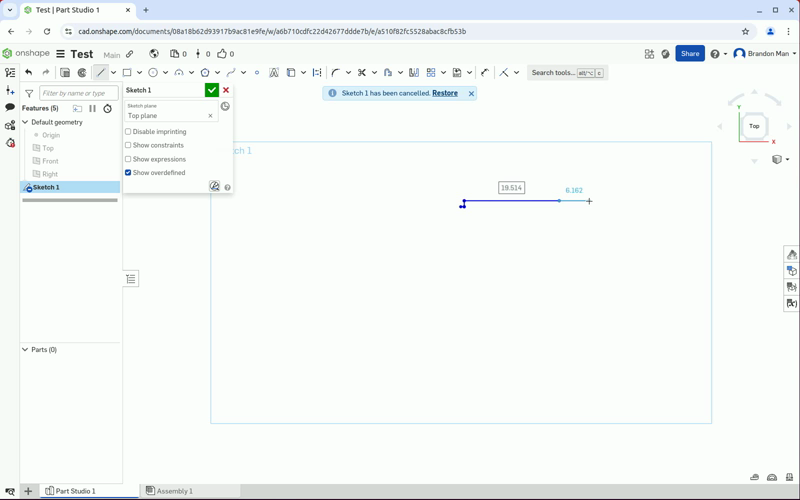
mouse_move(559, 203)
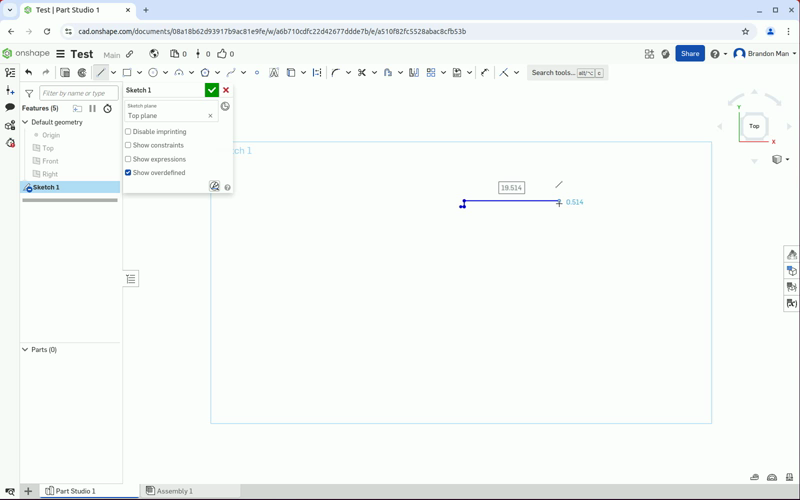
scroll(6)
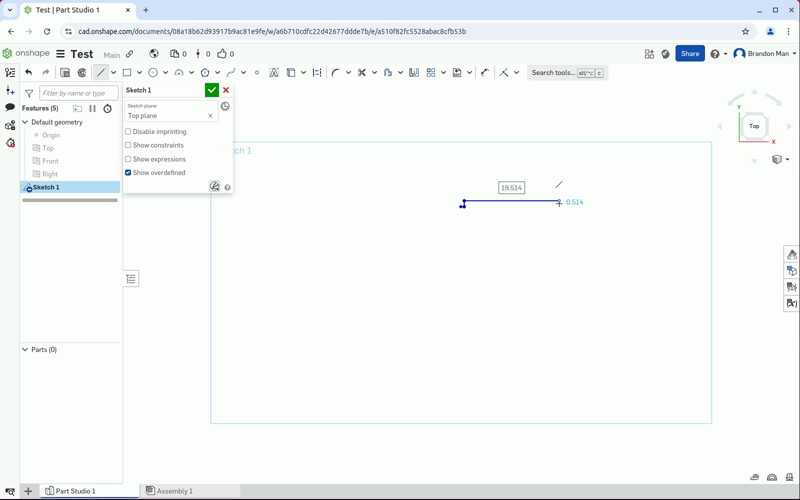
scroll(6)
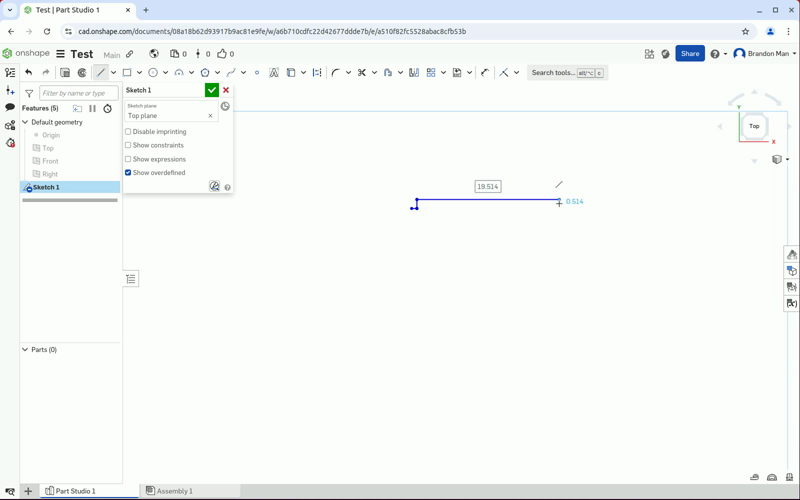
scroll(6)
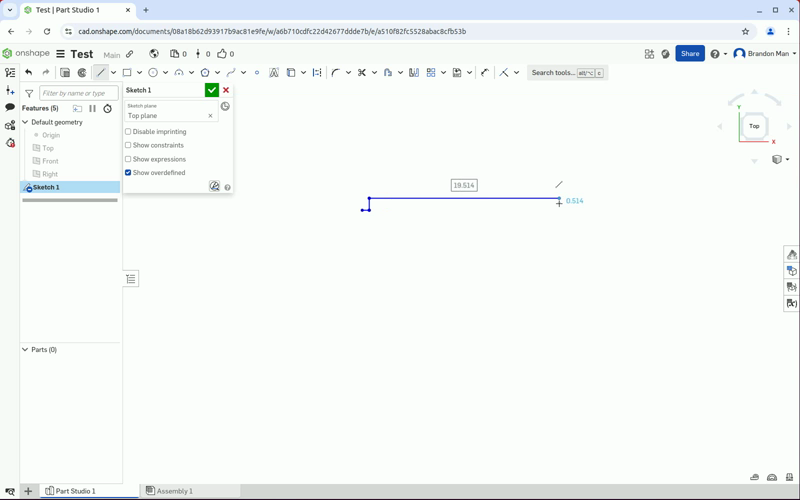
scroll(6)
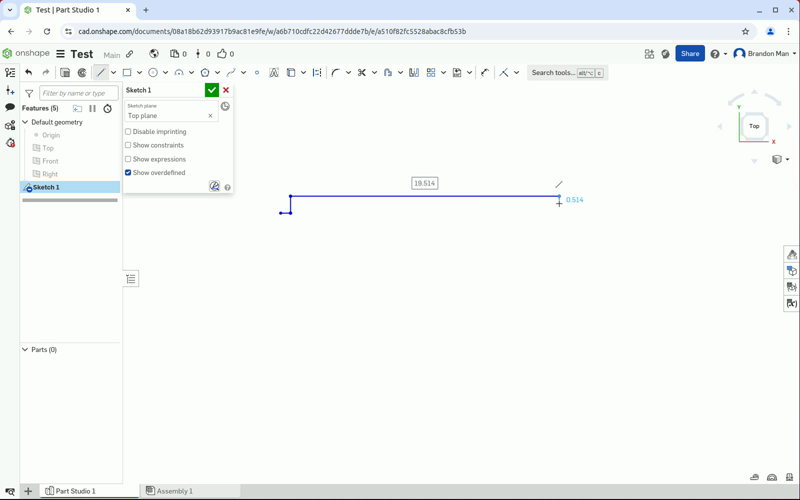
scroll(6)
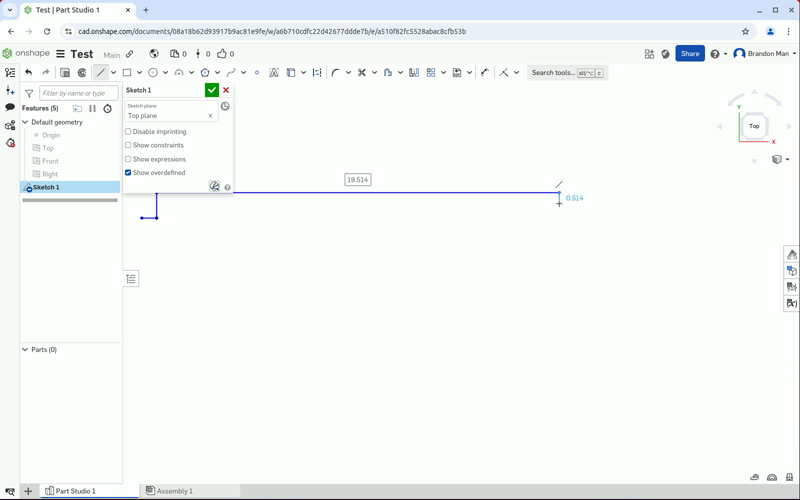
scroll(6)
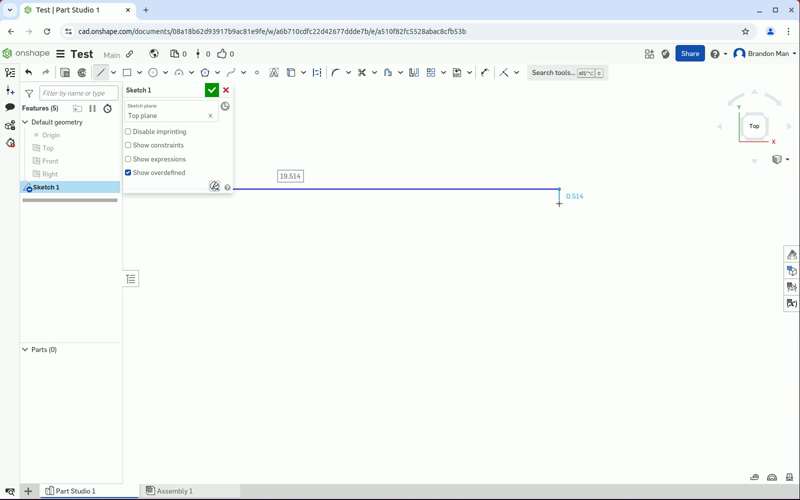
scroll(6)
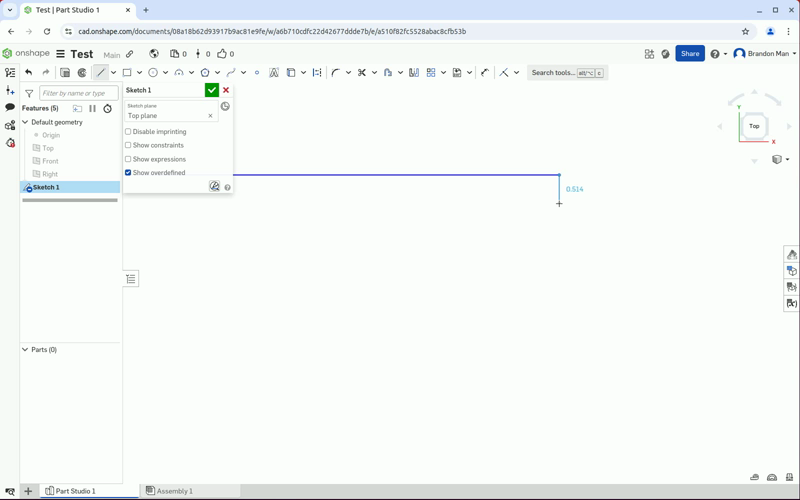
click(559, 203)
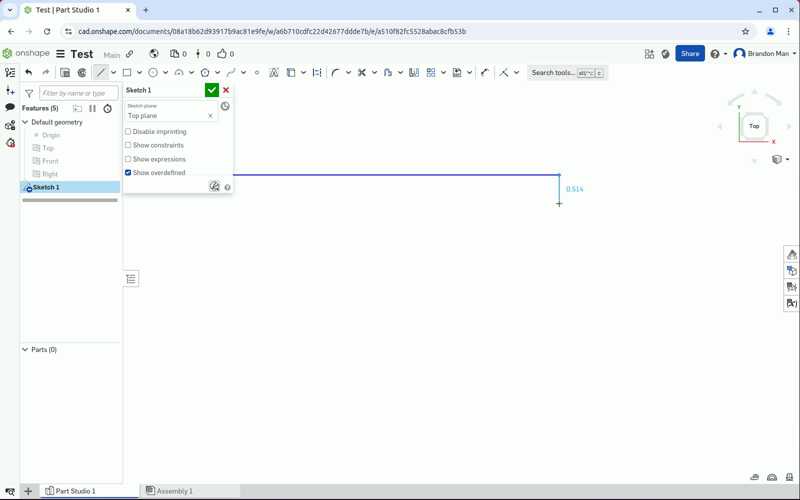
scroll(-6)
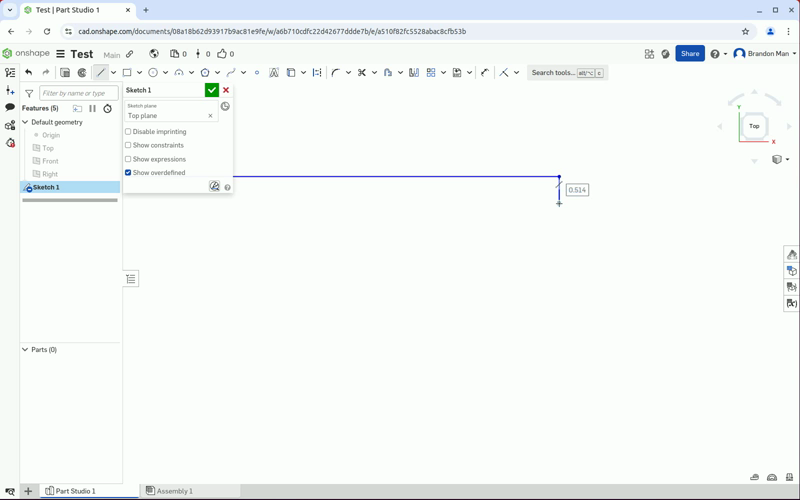
scroll(-6)
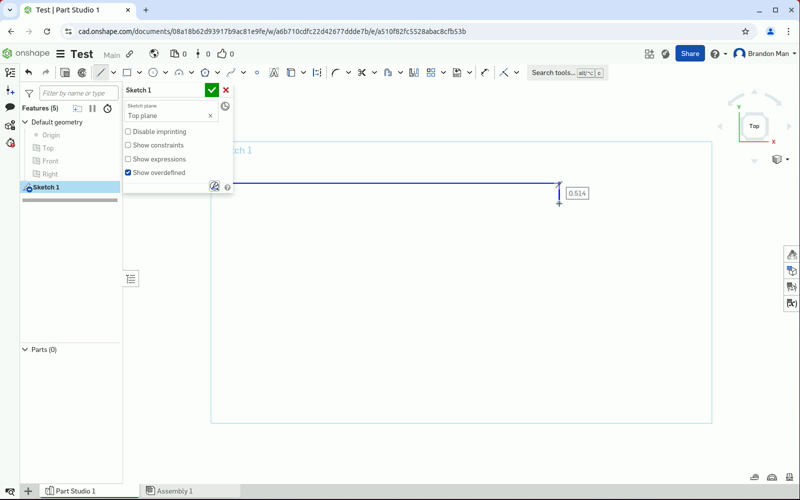
scroll(-6)
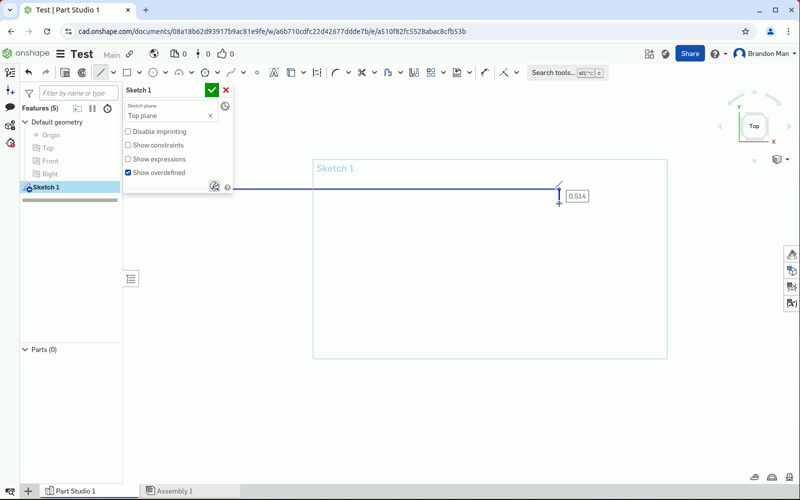
scroll(-6)
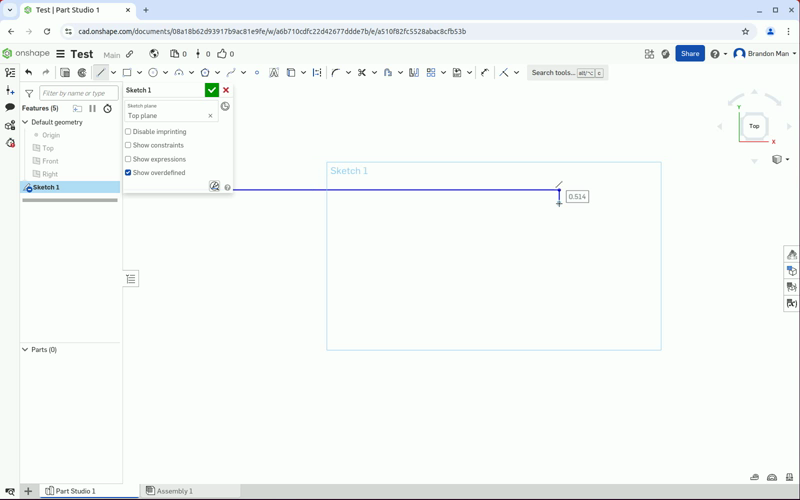
scroll(-6)
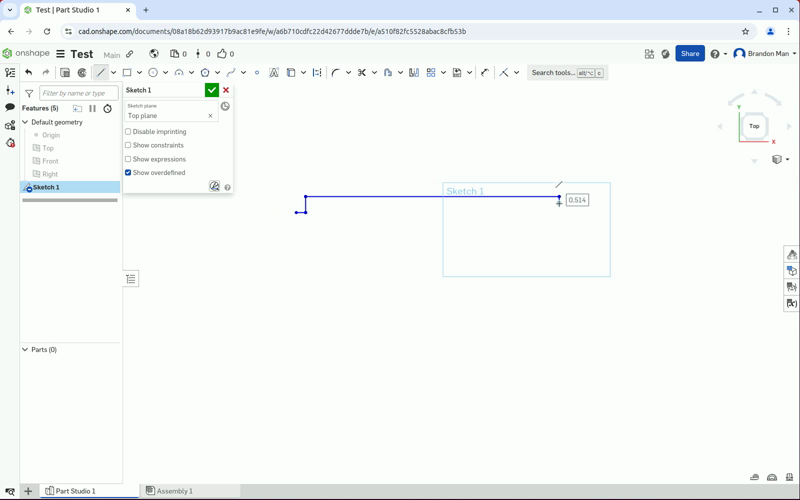
scroll(-6)
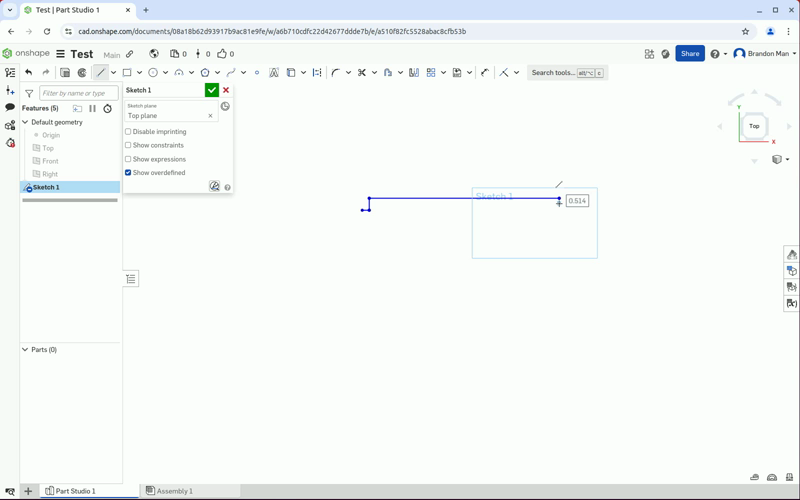
scroll(-6)
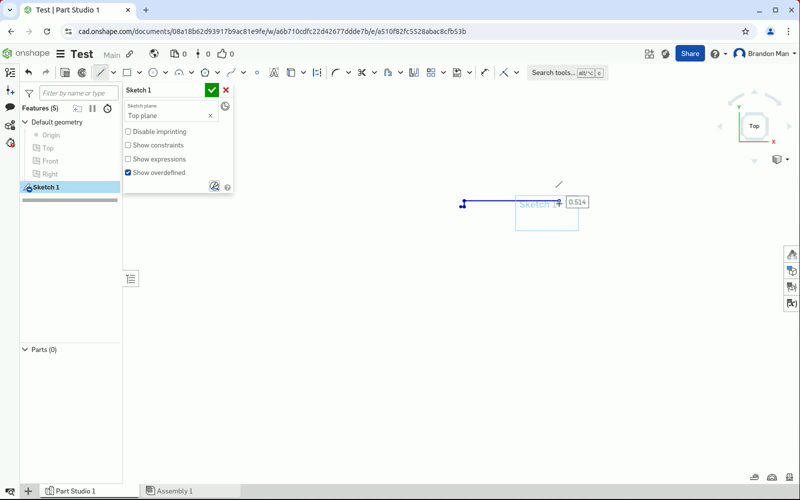
key_up(shift)
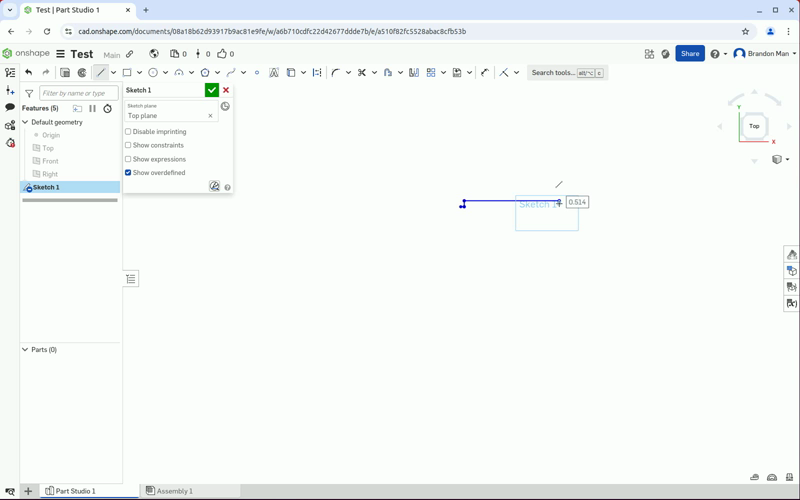
key_down(shift)
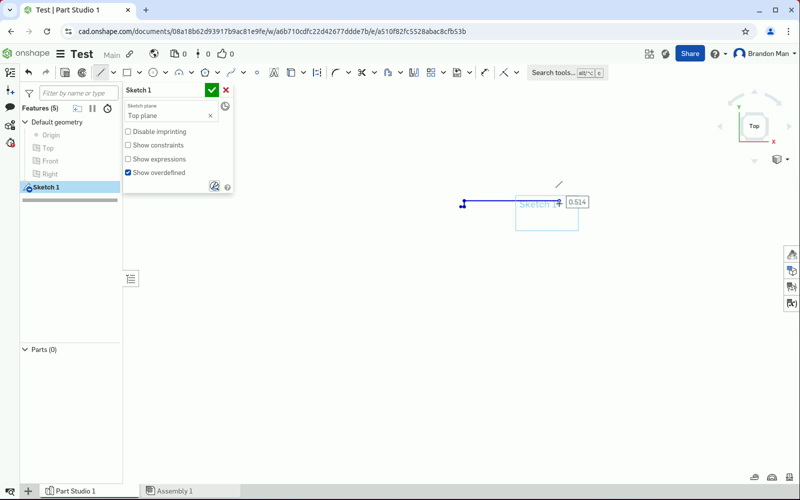
mouse_move(589, 203)
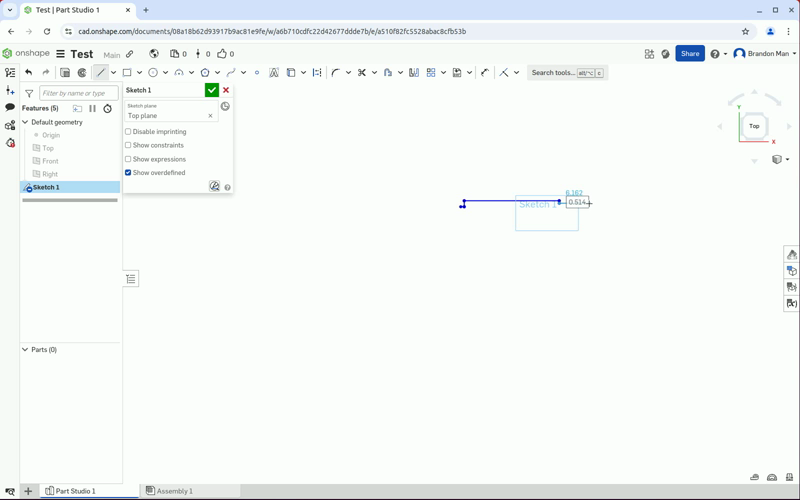
mouse_move(569, 203)
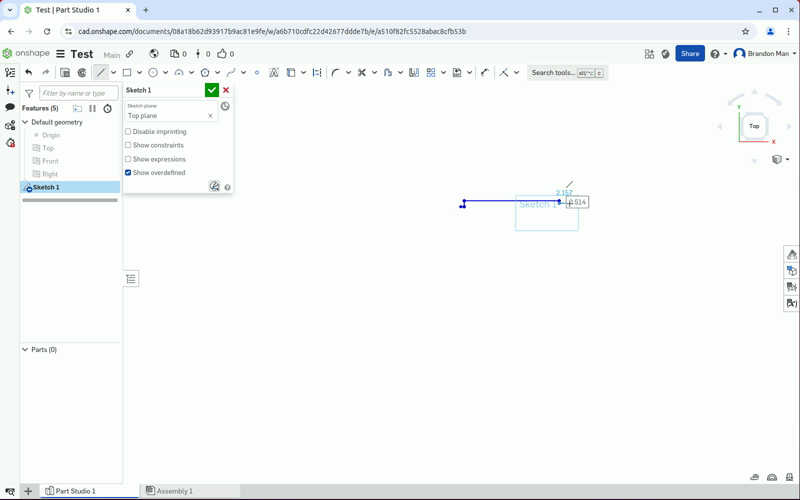
click(569, 203)
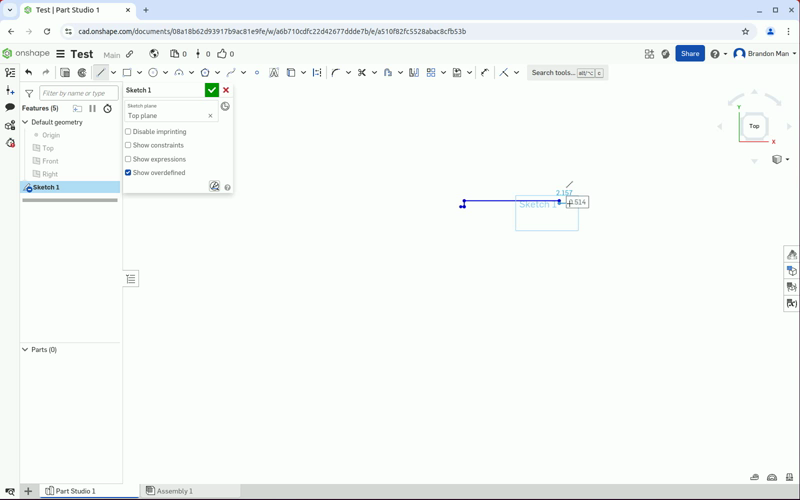
key_up(shift)
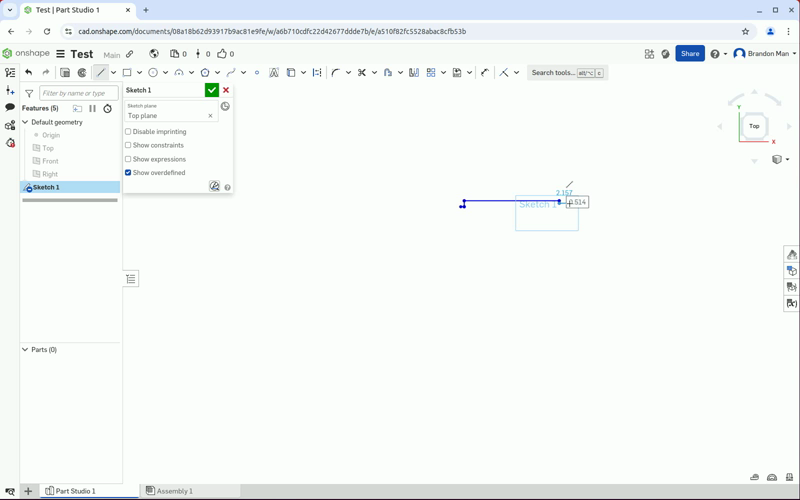
key_down(shift)
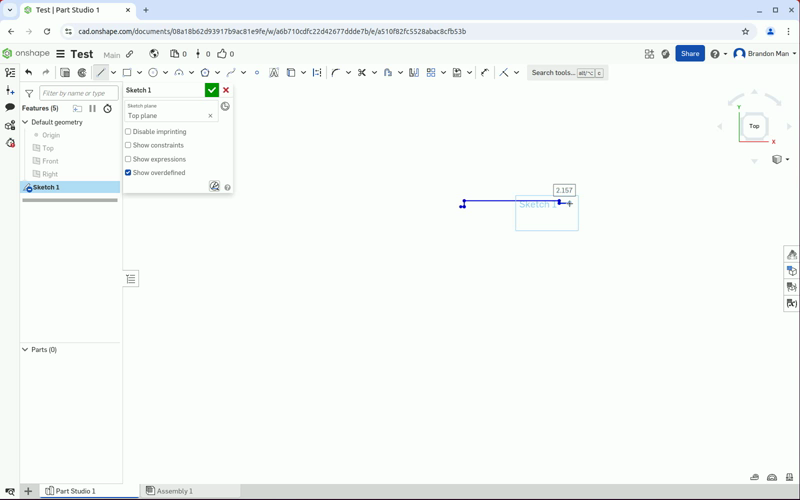
mouse_move(569, 279)
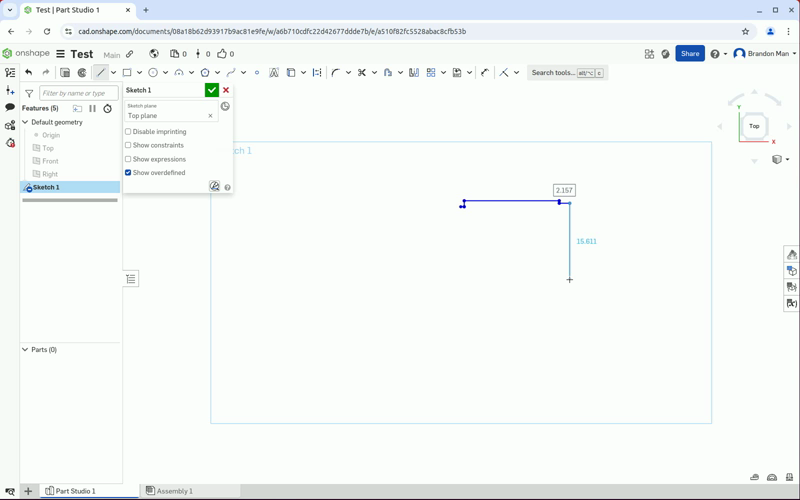
click(569, 279)
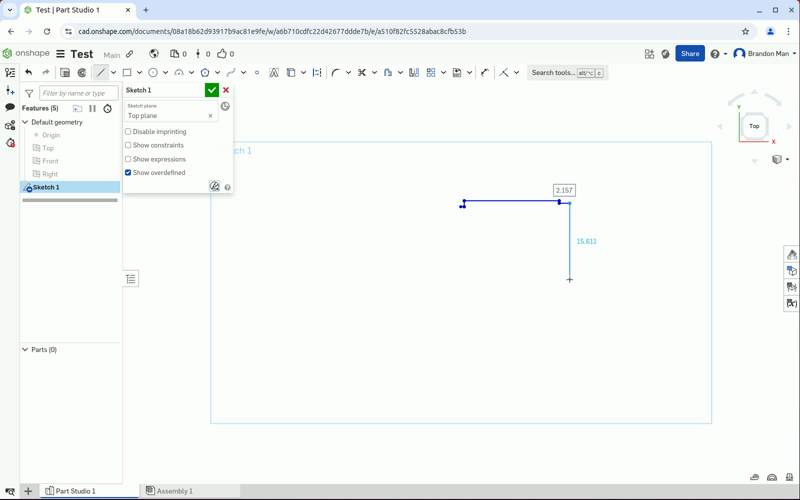
key_up(shift)
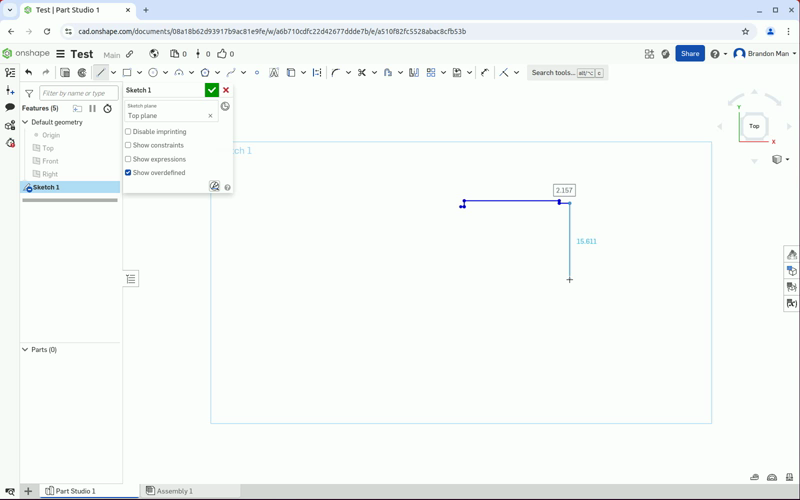
key_down(shift)
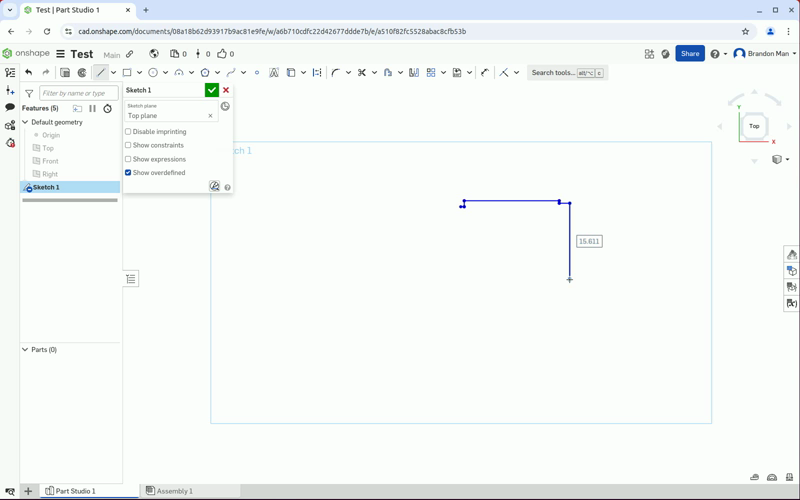
mouse_move(589, 279)
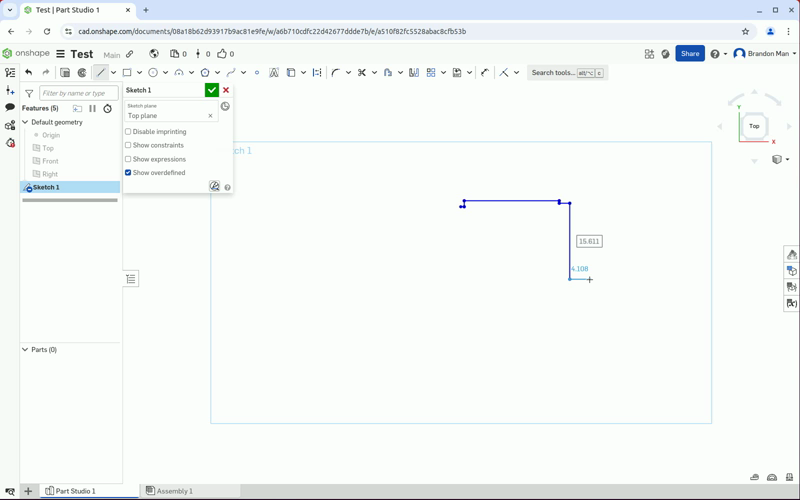
mouse_move(566, 279)
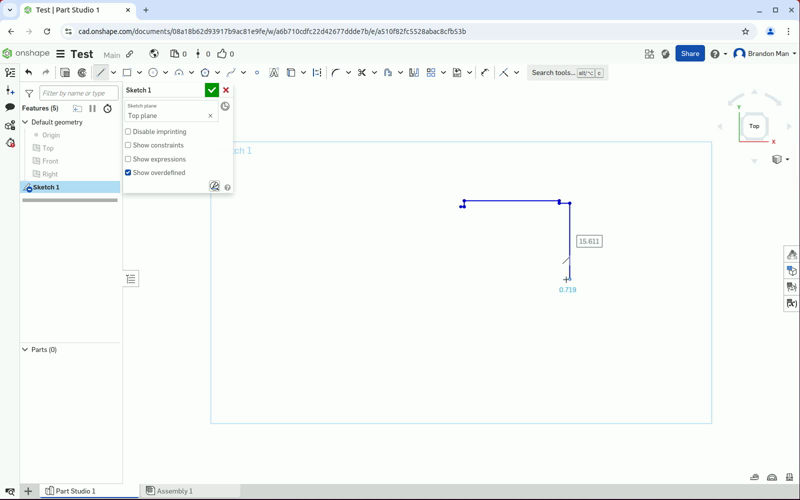
scroll(6)
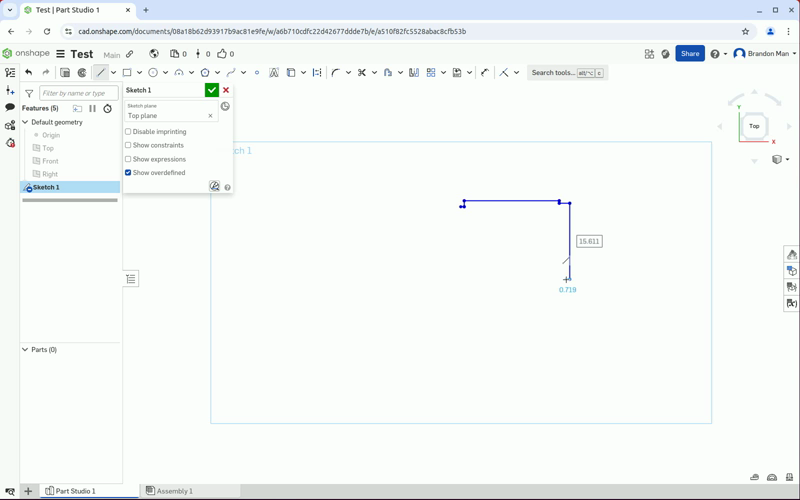
scroll(6)
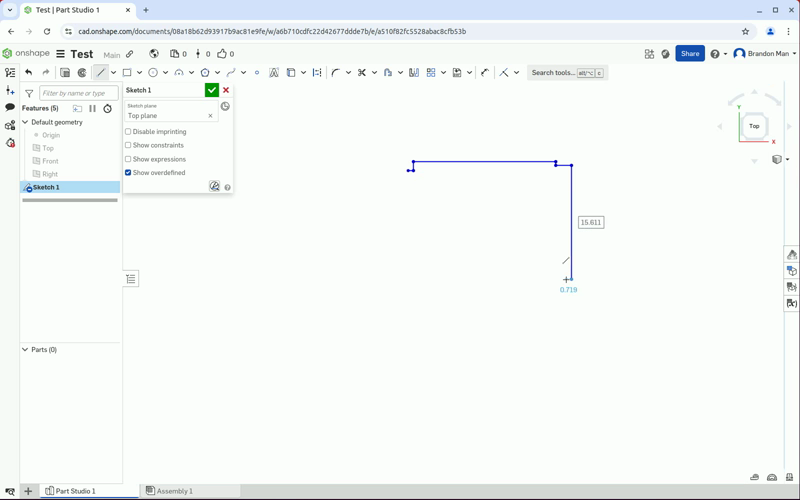
scroll(6)
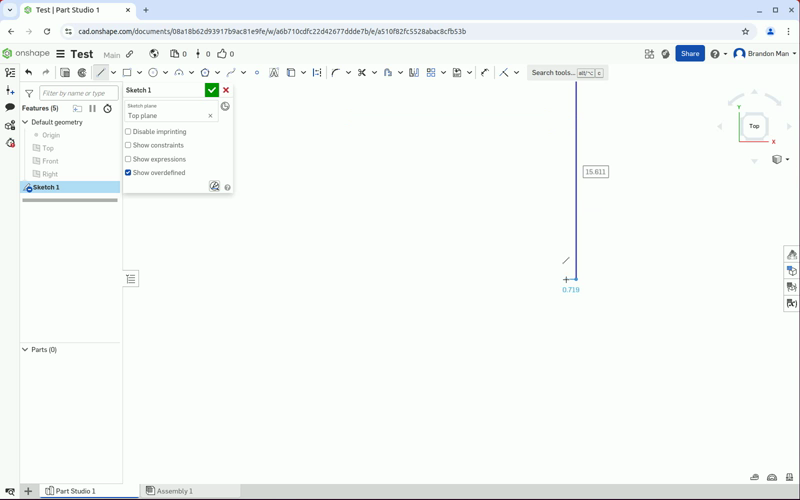
scroll(6)
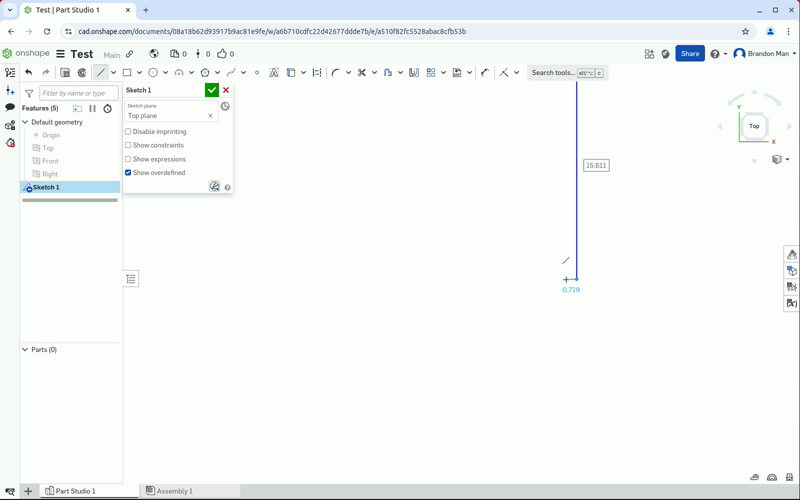
scroll(6)
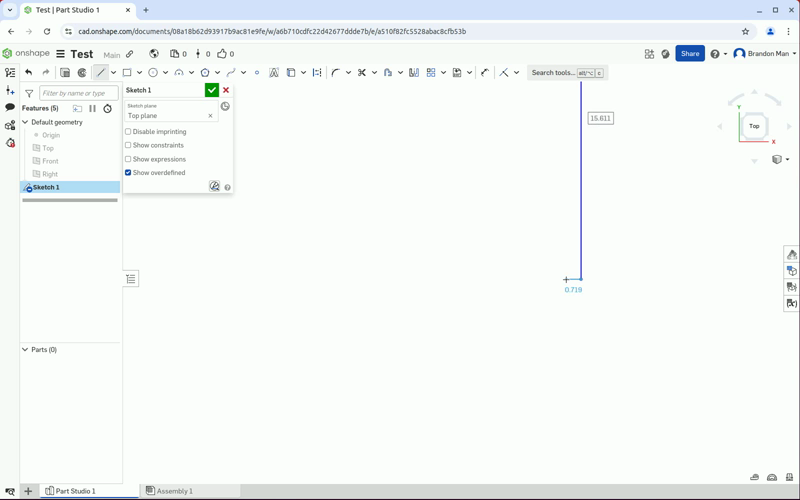
scroll(6)
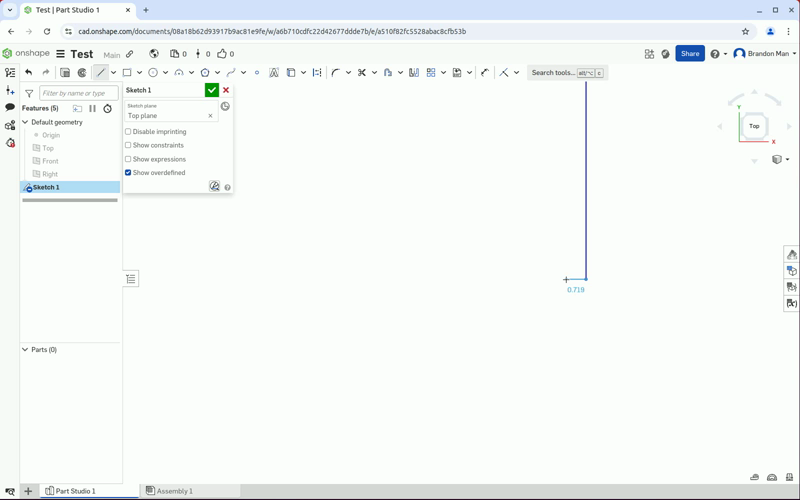
scroll(6)
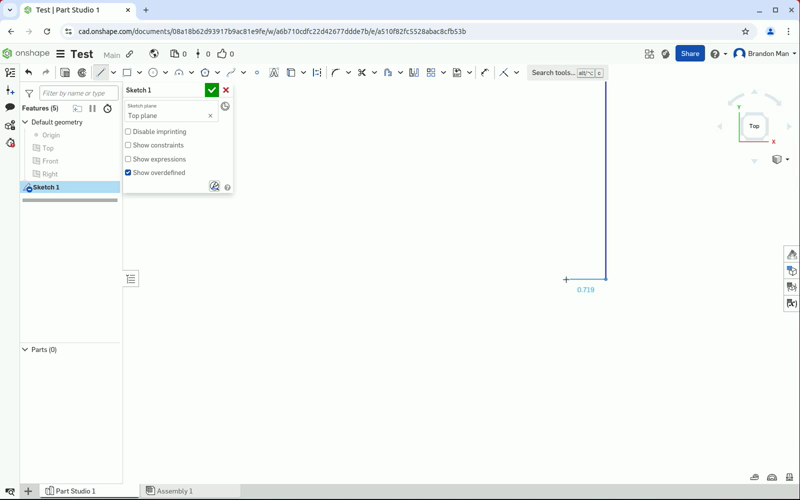
click(566, 279)
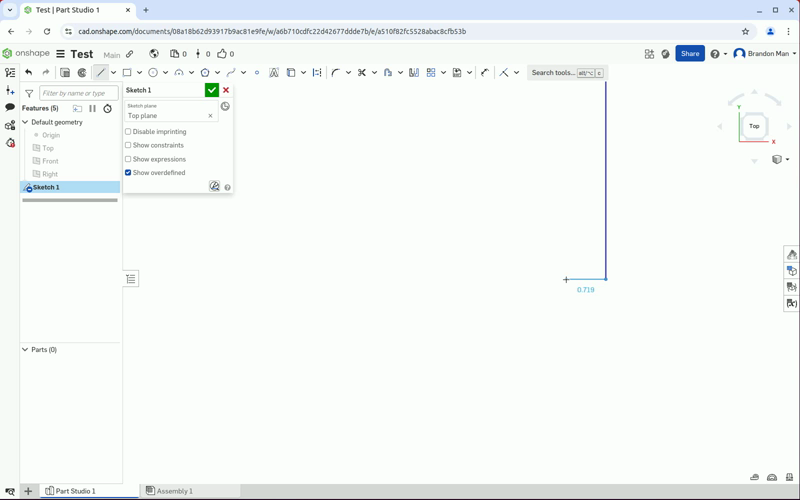
scroll(-6)
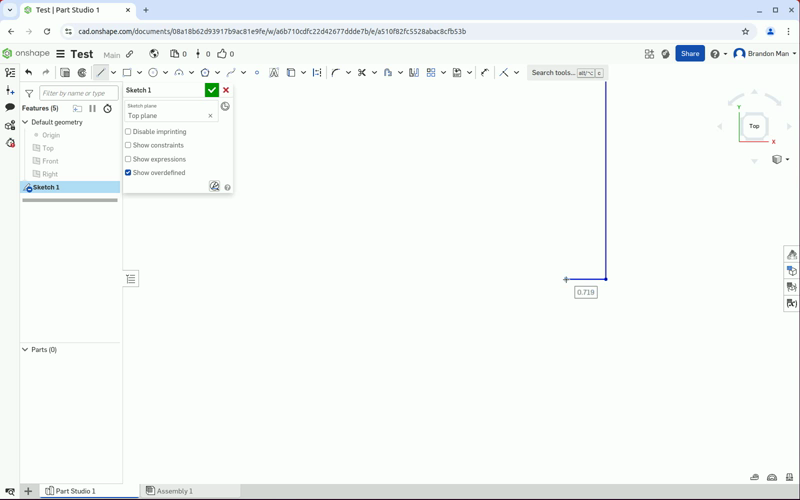
scroll(-6)
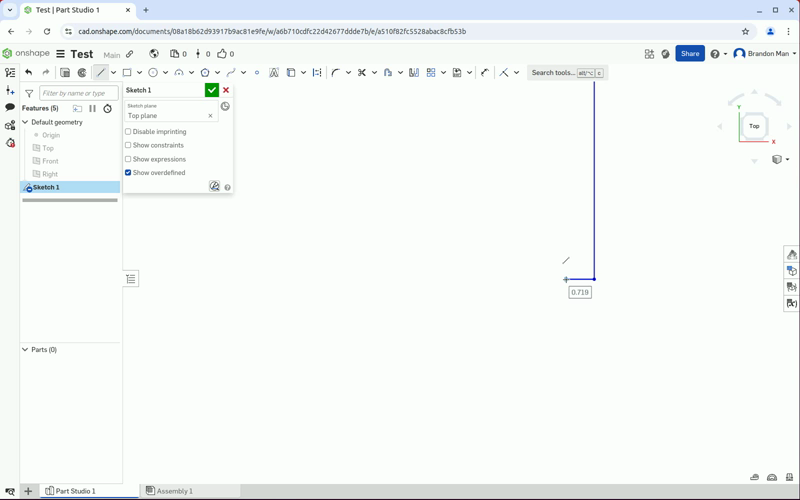
scroll(-6)
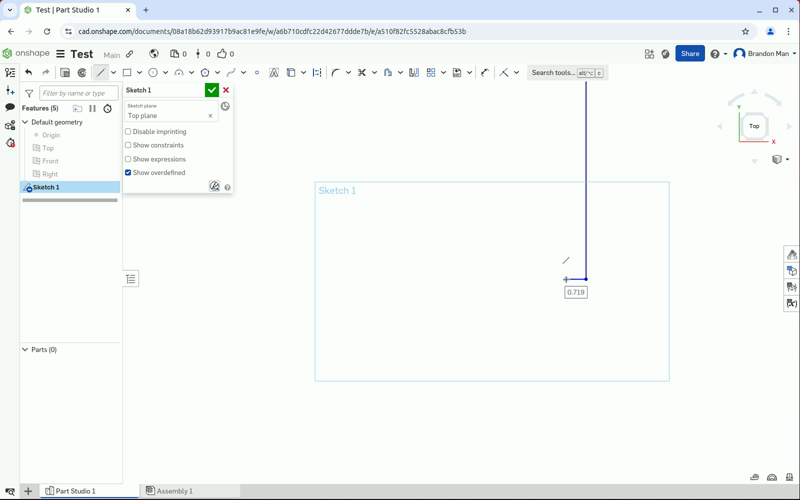
scroll(-6)
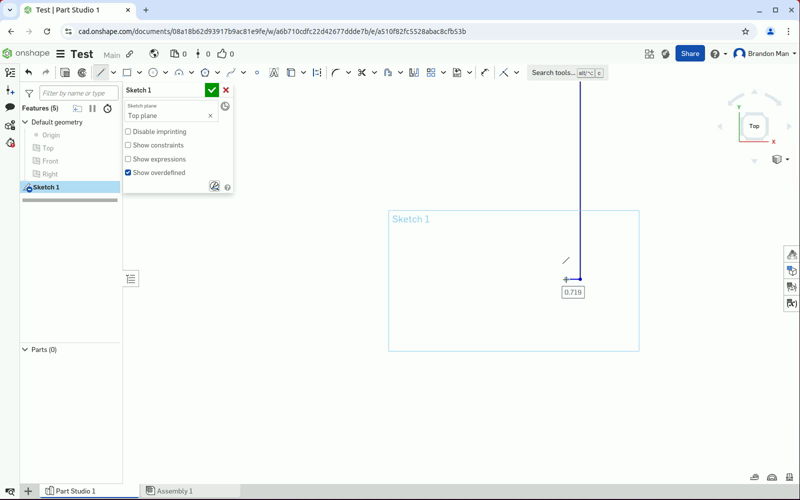
scroll(-6)
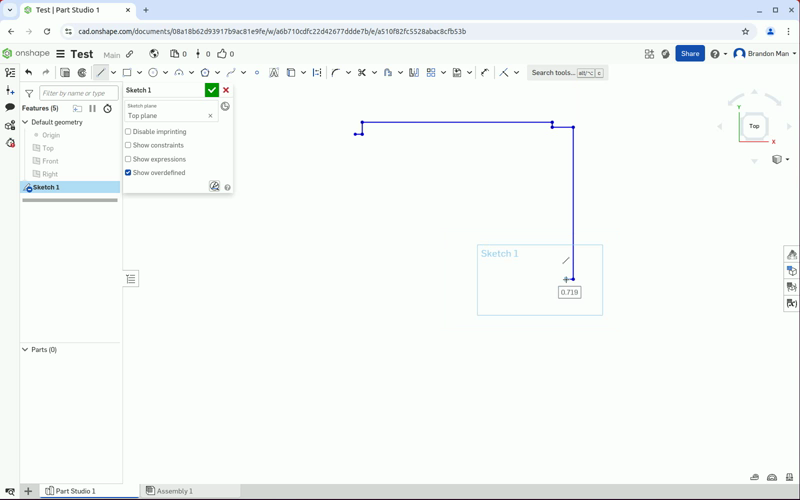
scroll(-6)
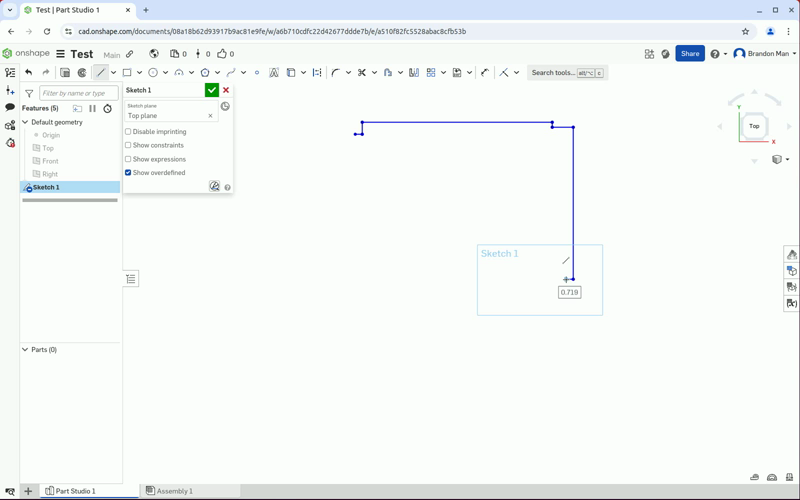
scroll(-6)
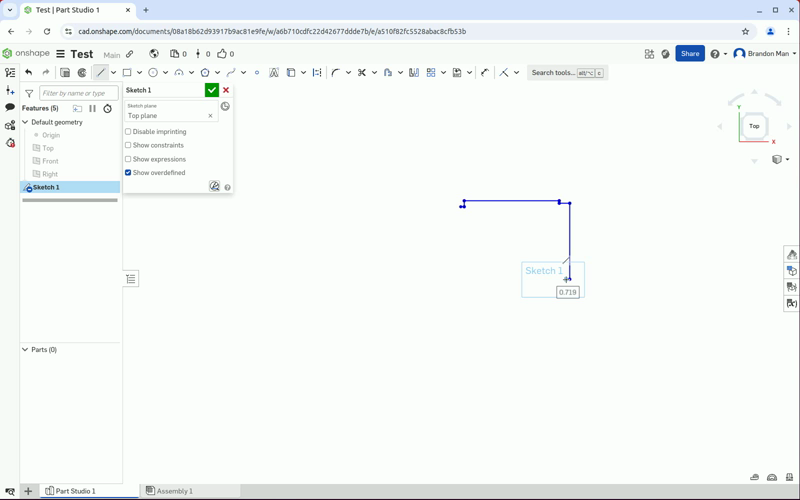
key_up(shift)
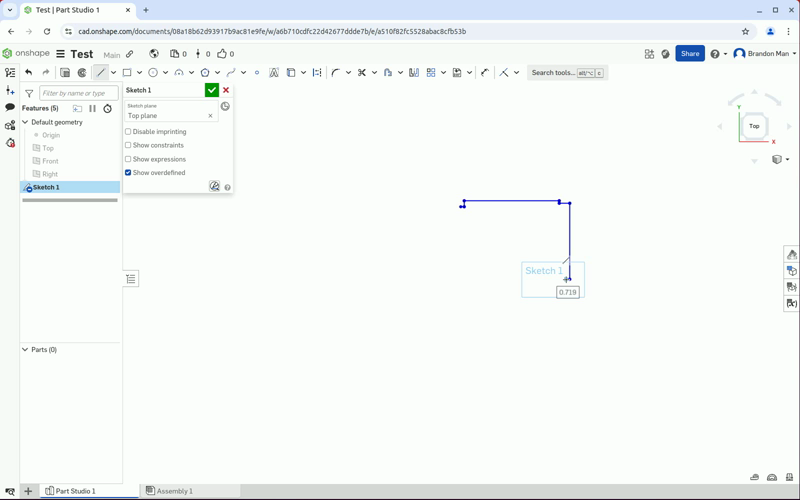
key_down(shift)
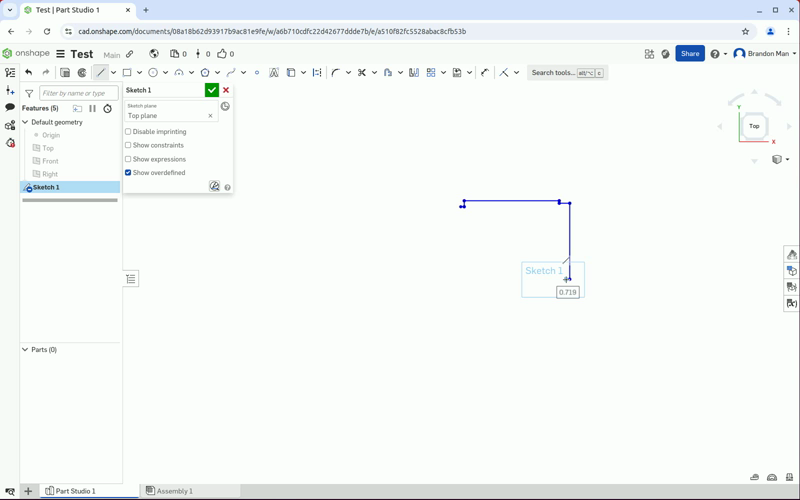
mouse_move(589, 279)
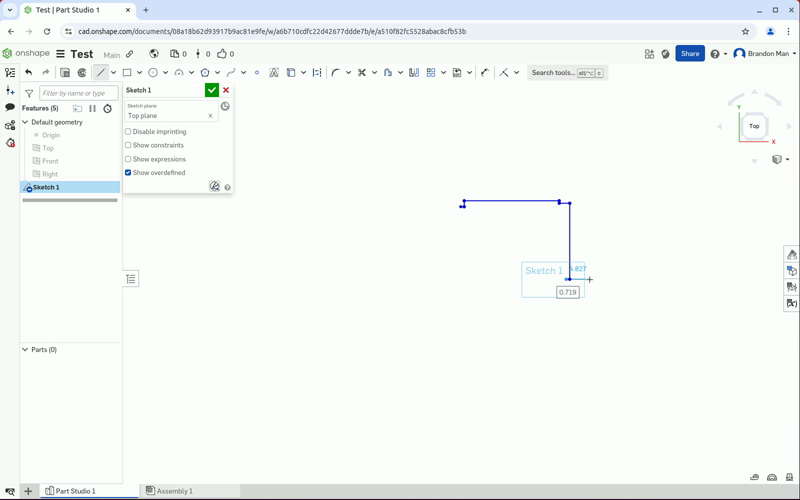
mouse_move(566, 282)
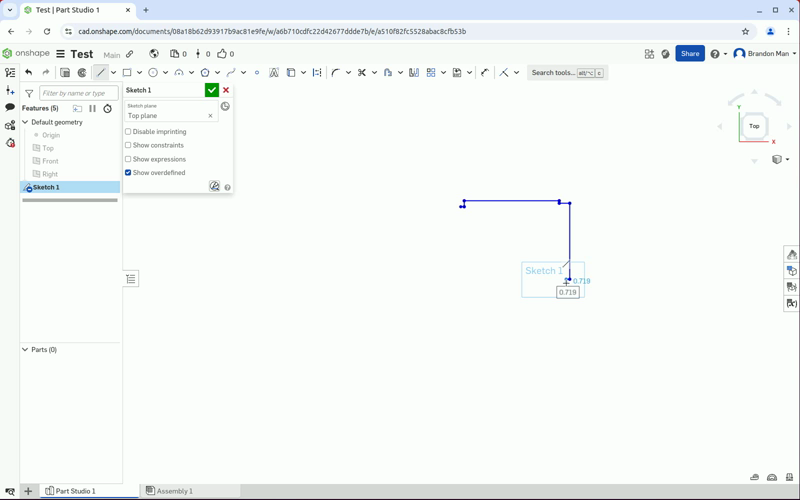
scroll(6)
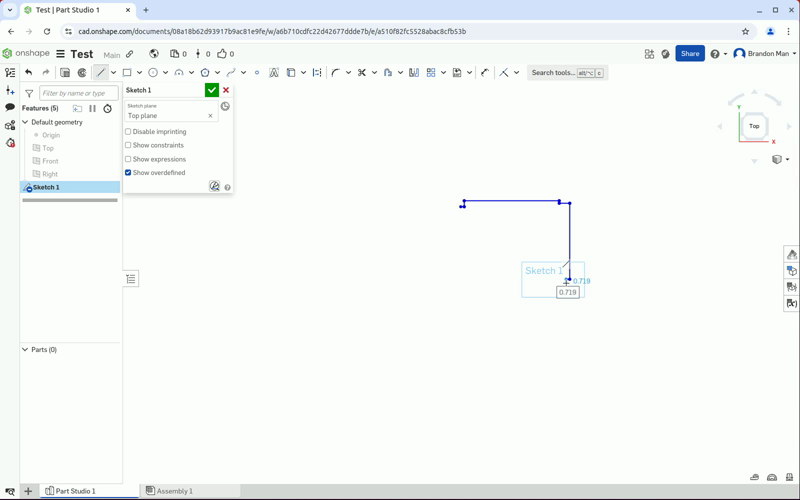
scroll(6)
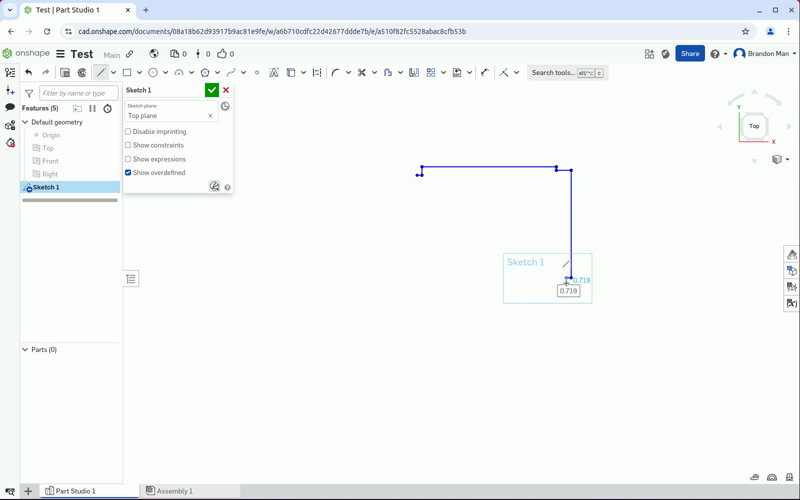
scroll(6)
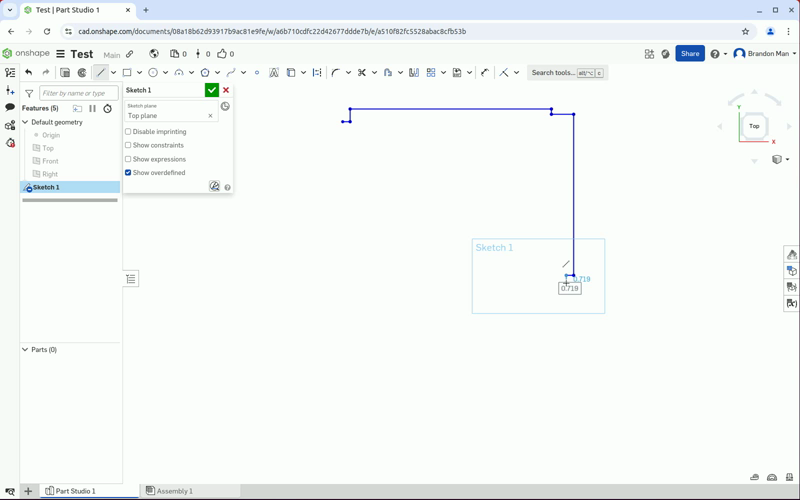
scroll(6)
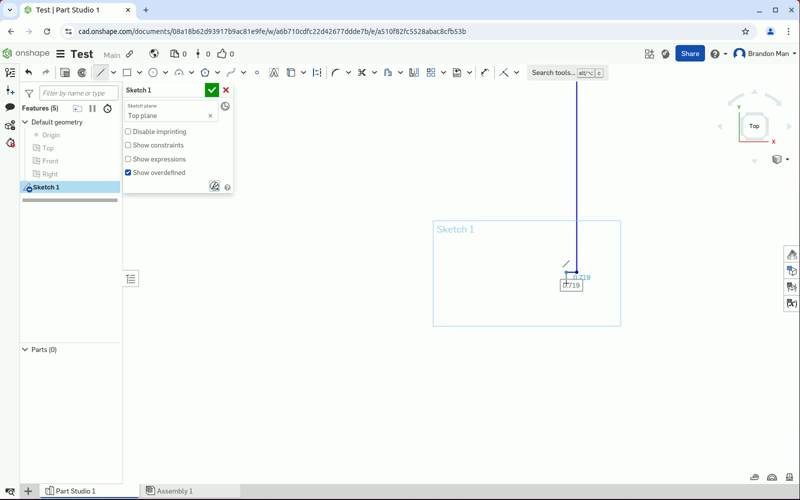
scroll(6)
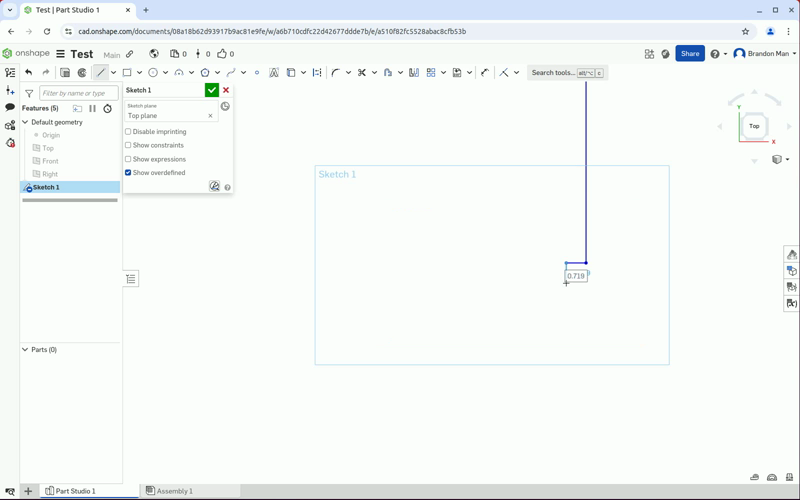
scroll(6)
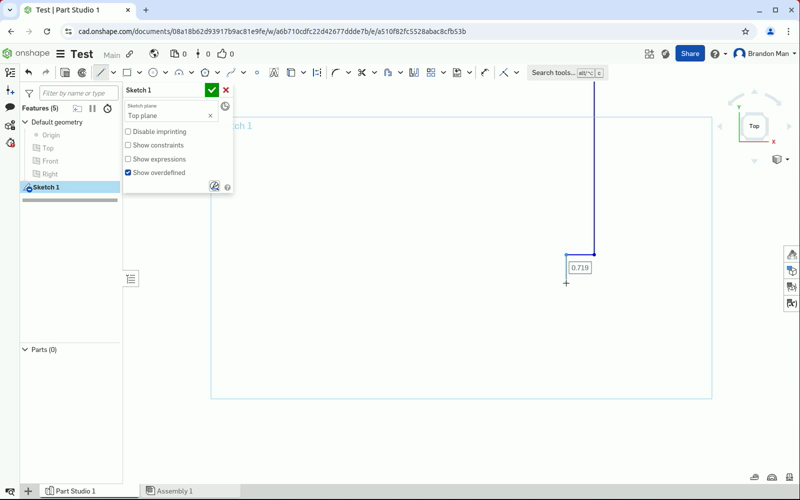
scroll(6)
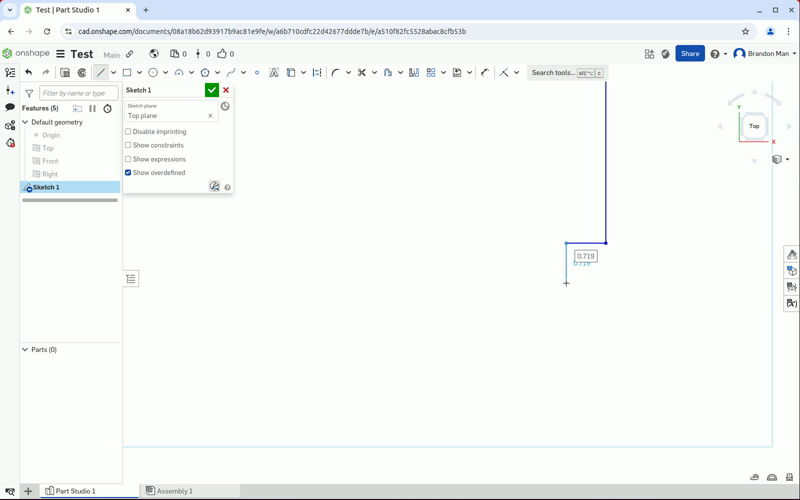
click(566, 282)
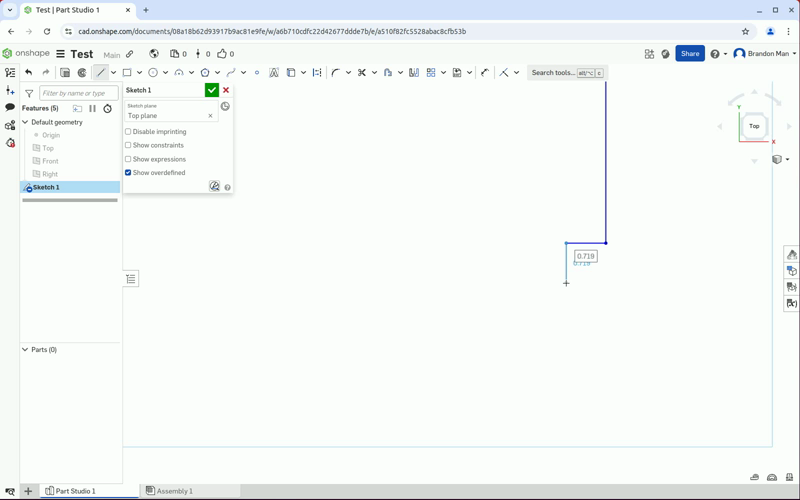
scroll(-6)
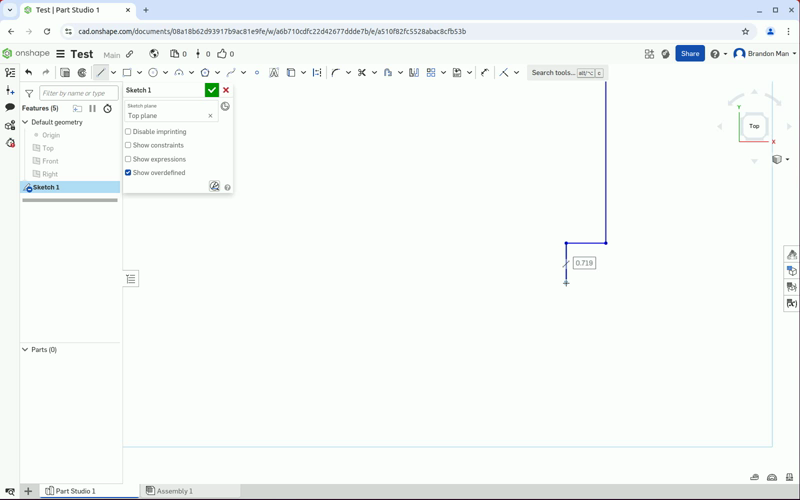
scroll(-6)
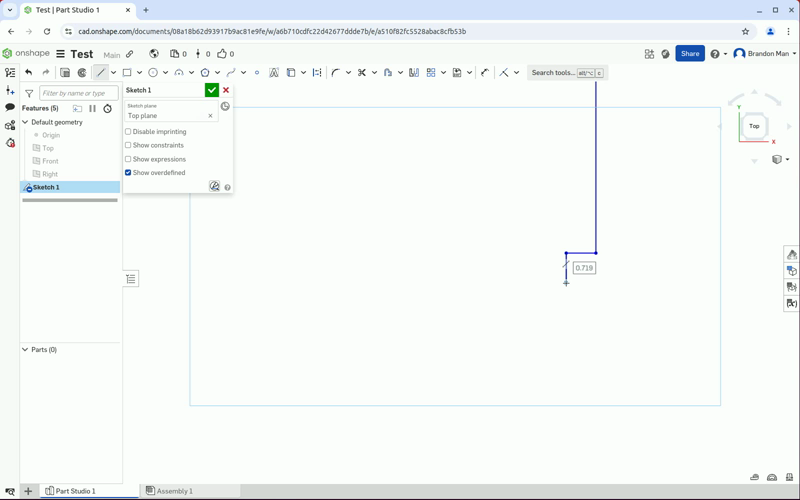
scroll(-6)
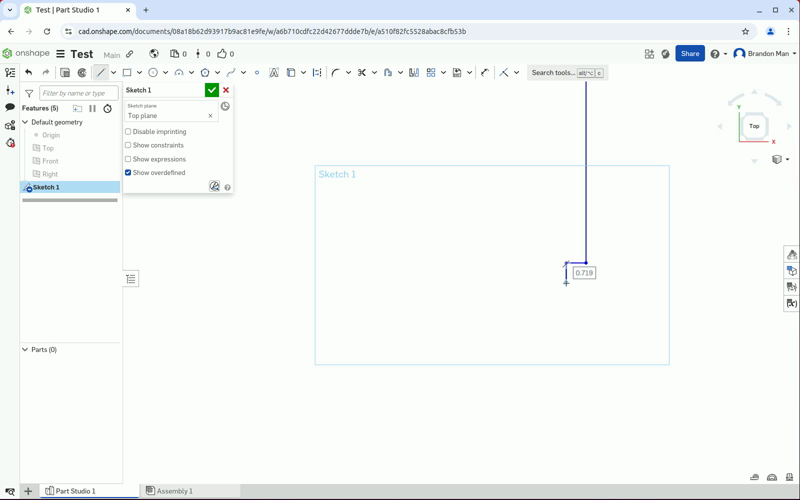
scroll(-6)
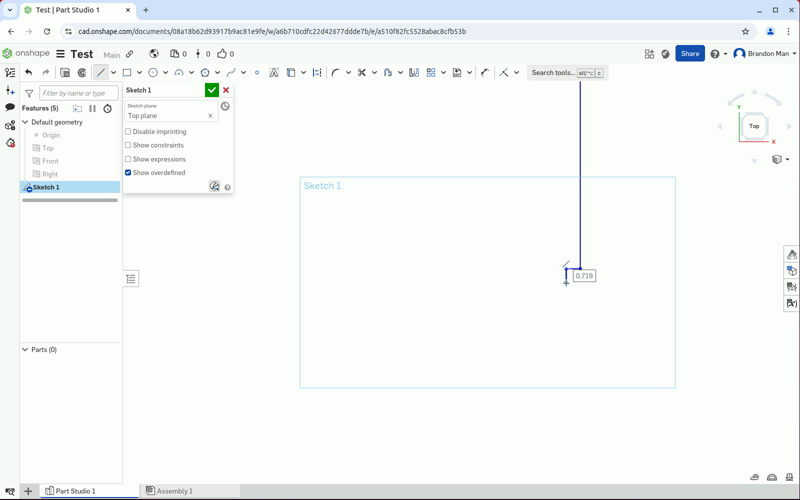
scroll(-6)
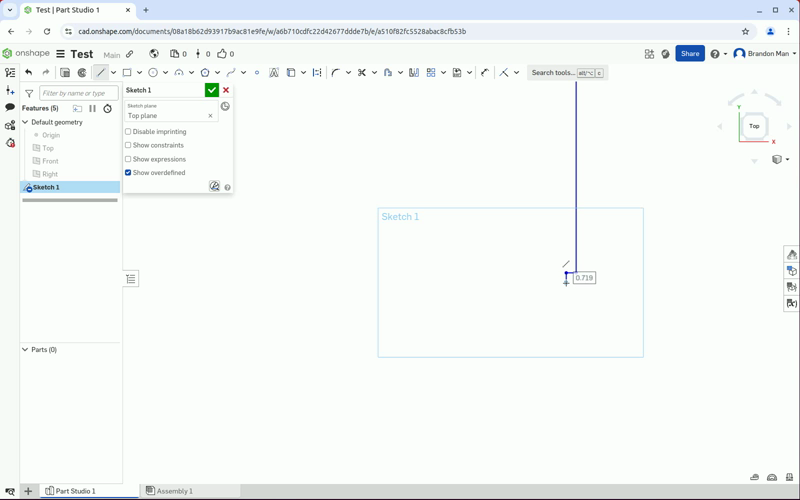
scroll(-6)
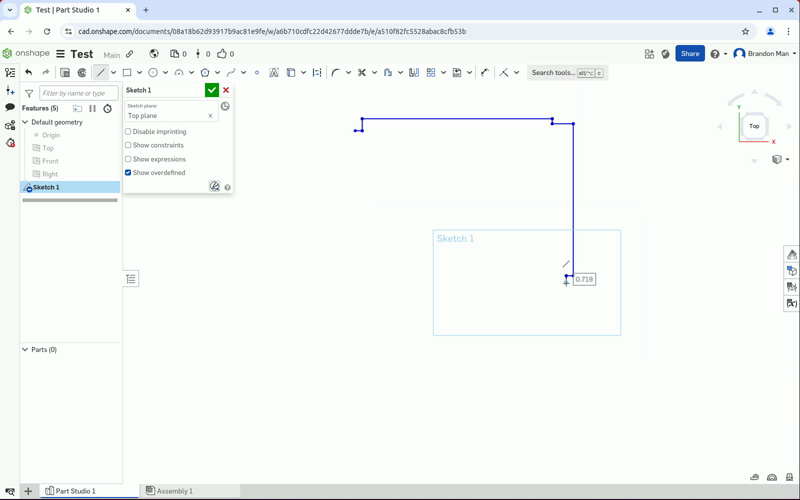
scroll(-6)
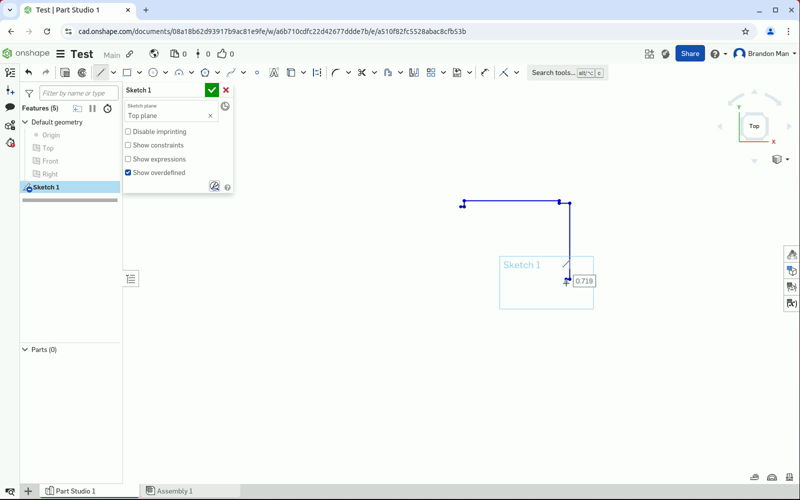
key_up(shift)
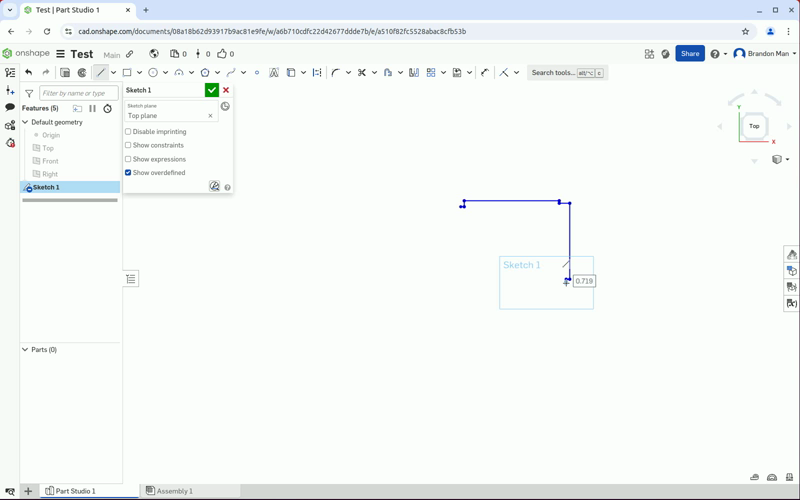
key_down(shift)
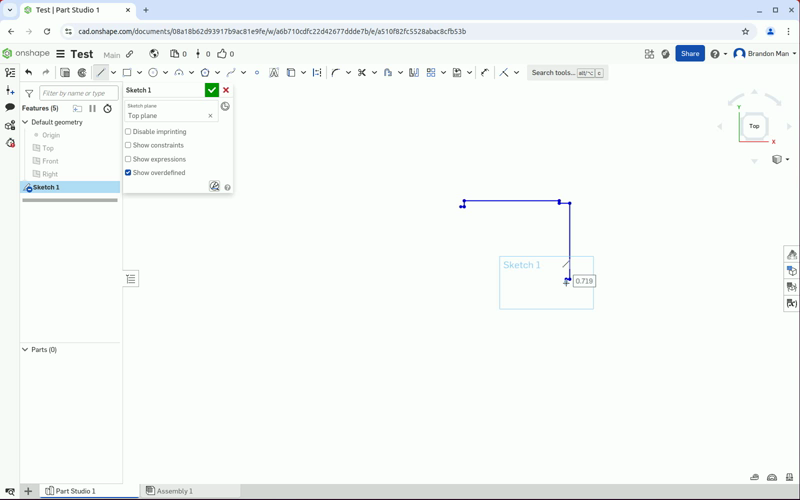
mouse_move(589, 282)
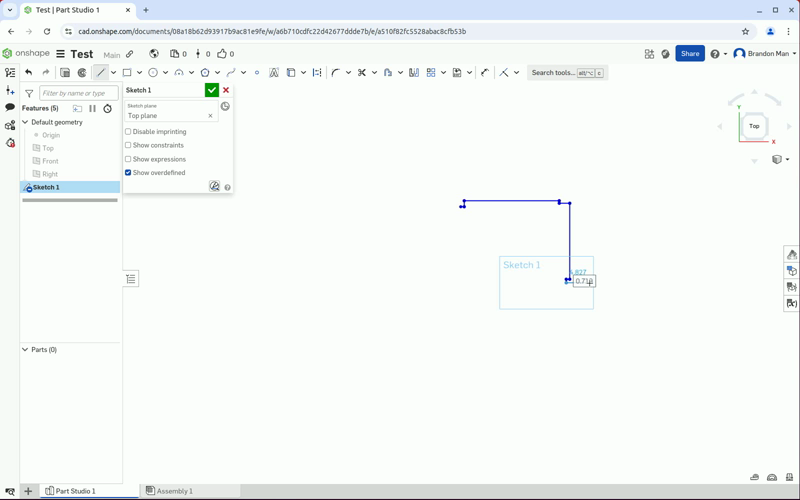
mouse_move(573, 282)
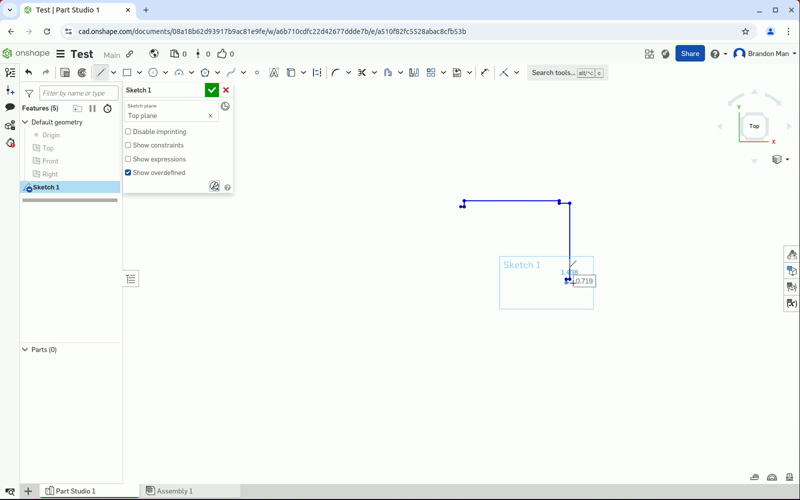
scroll(6)
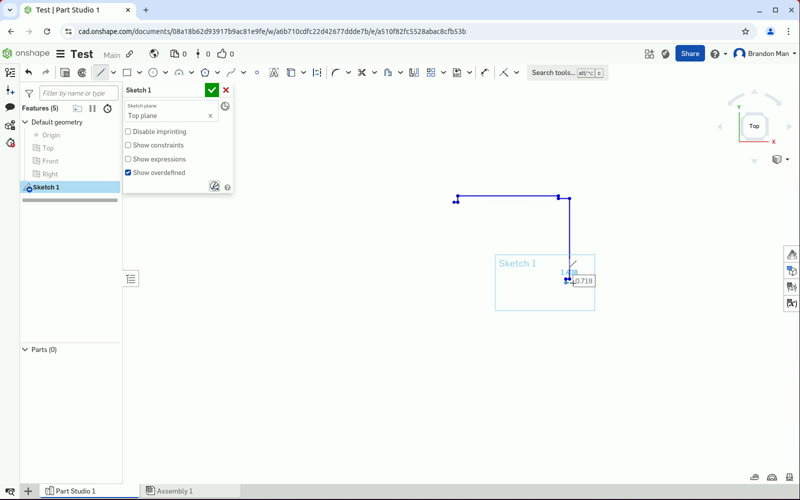
scroll(6)
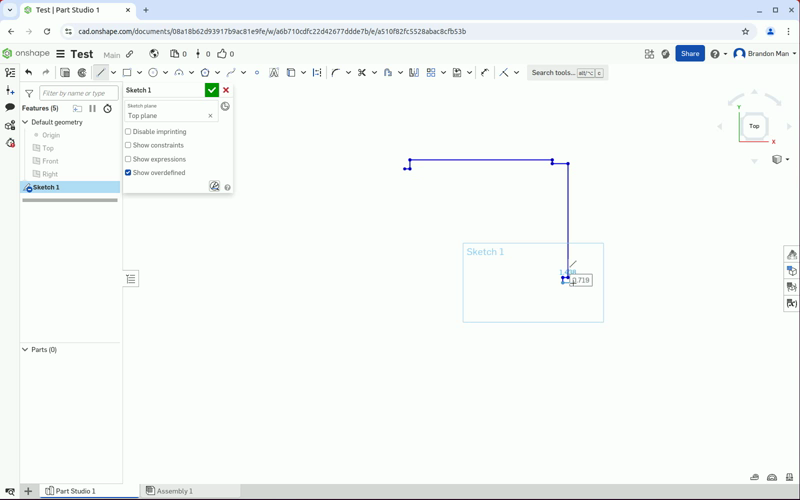
scroll(6)
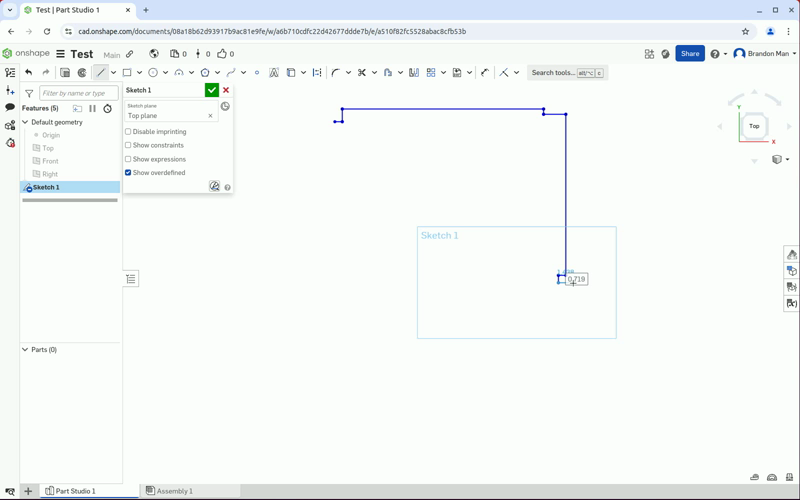
scroll(6)
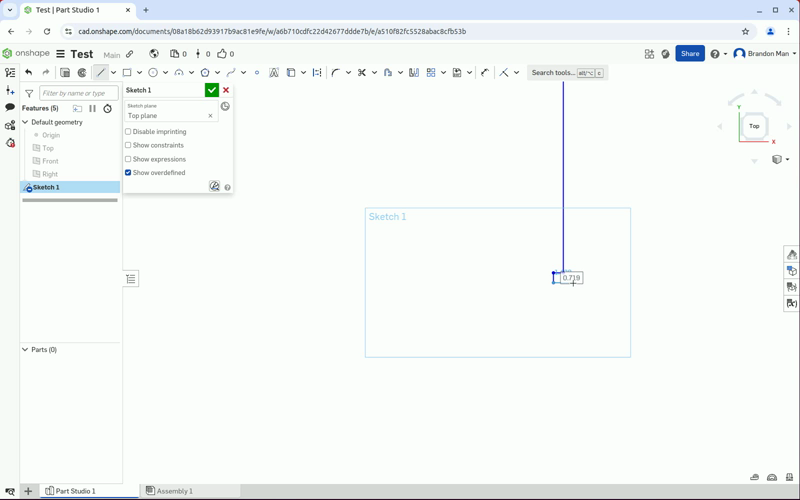
scroll(6)
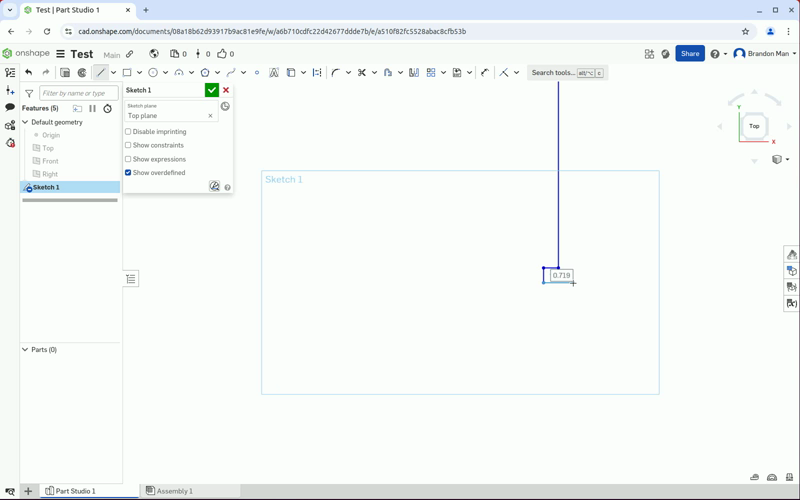
scroll(6)
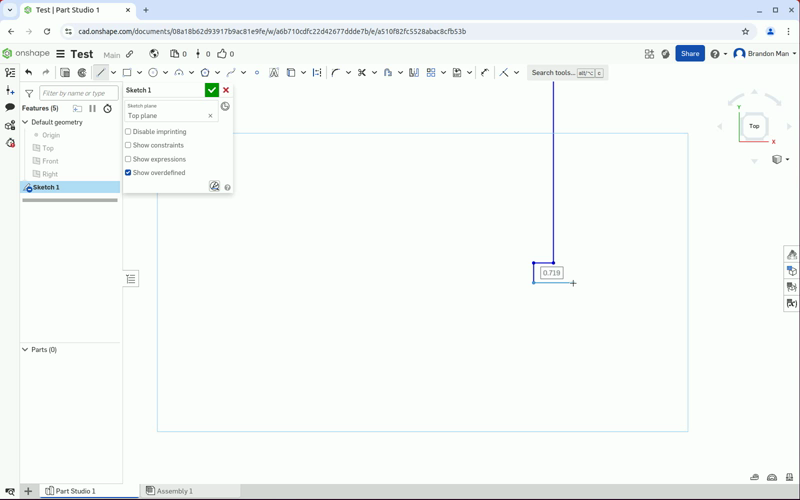
scroll(6)
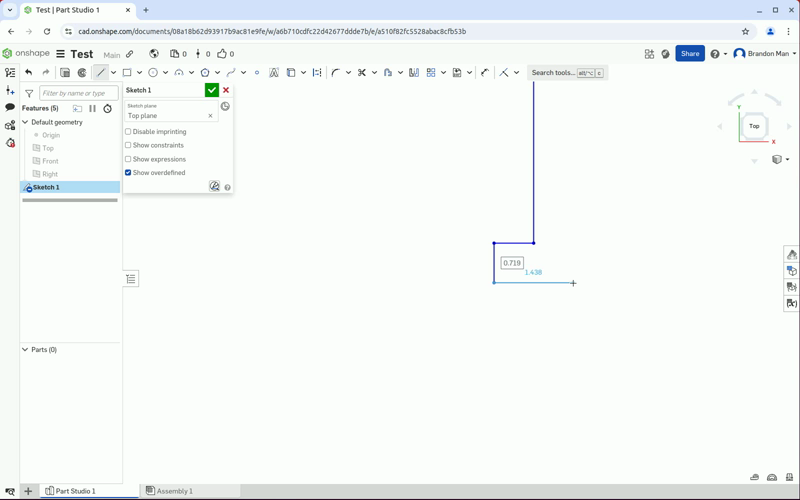
click(573, 282)
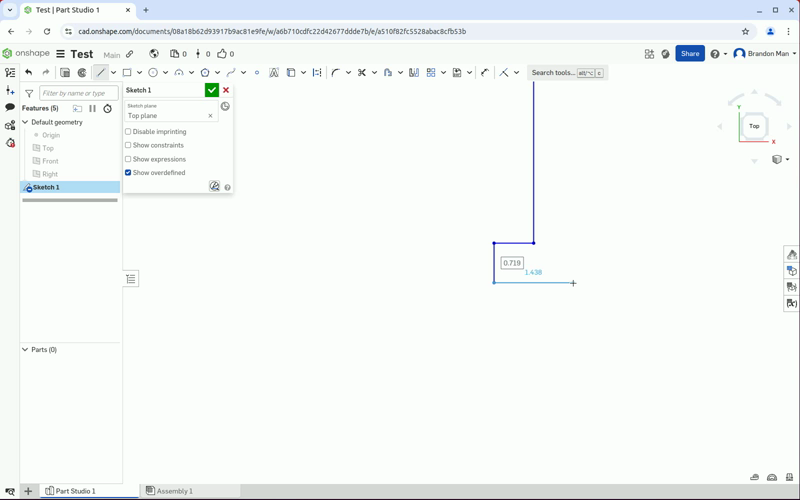
scroll(-6)
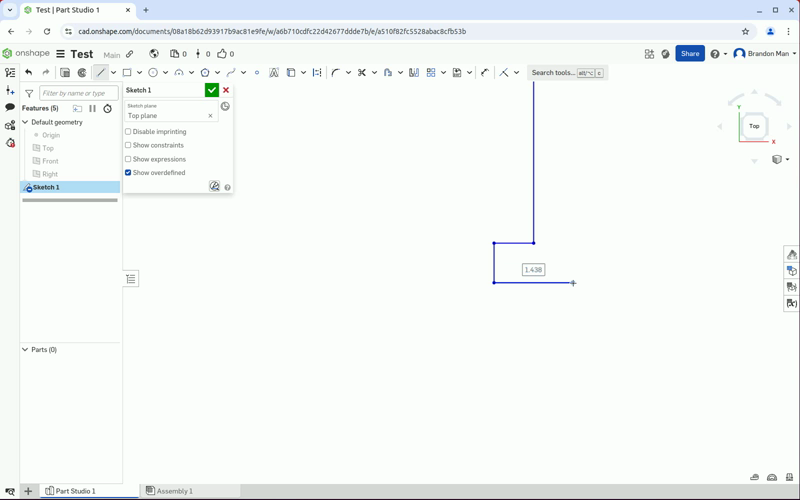
scroll(-6)
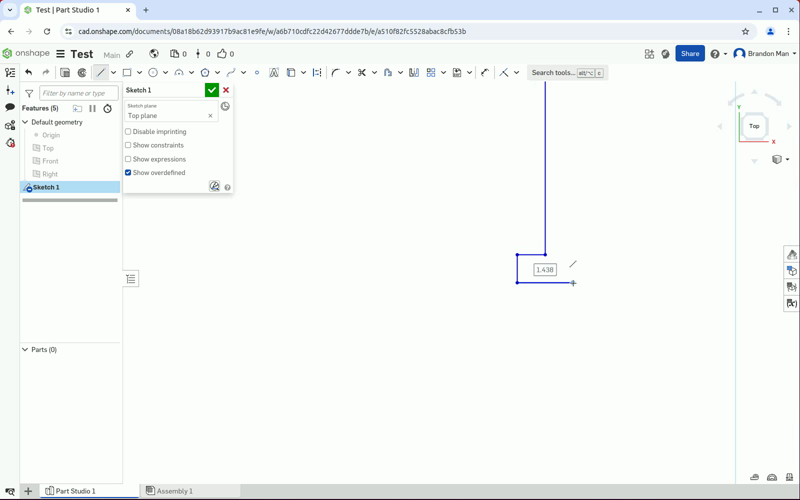
scroll(-6)
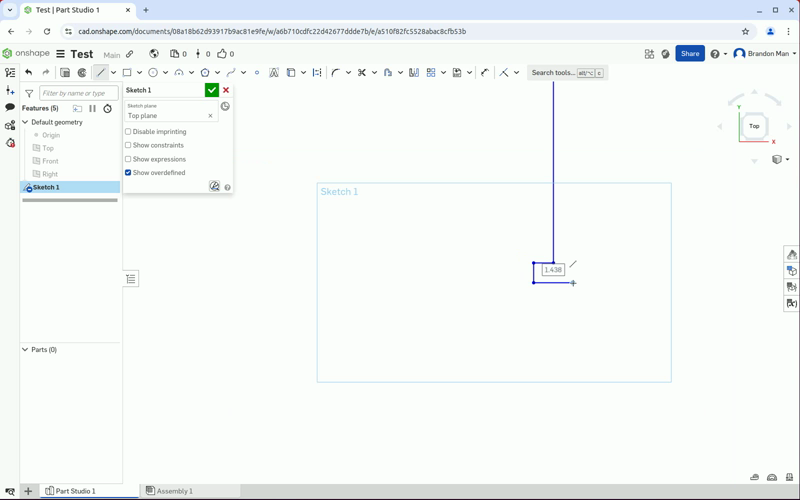
scroll(-6)
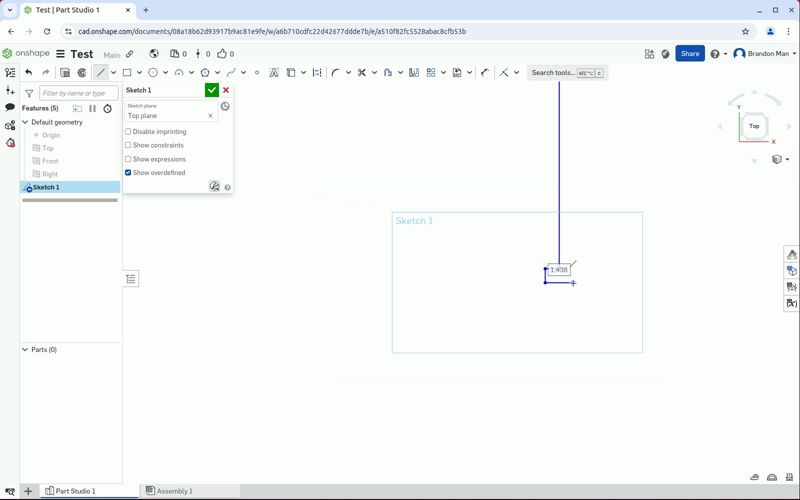
scroll(-6)
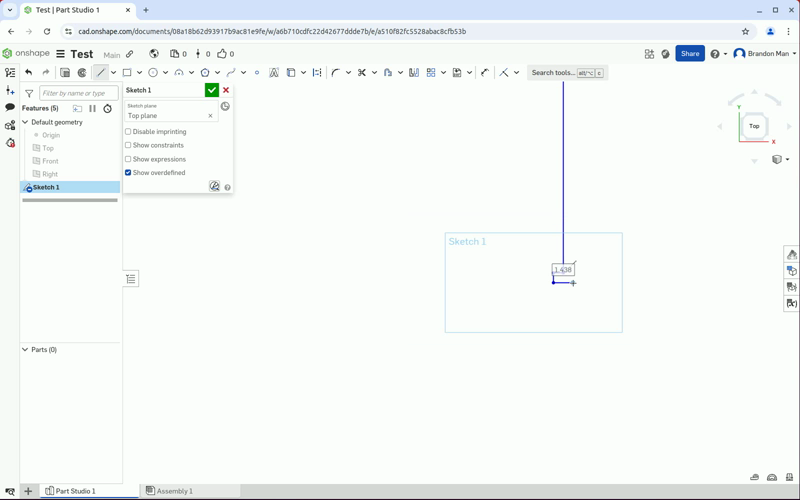
scroll(-6)
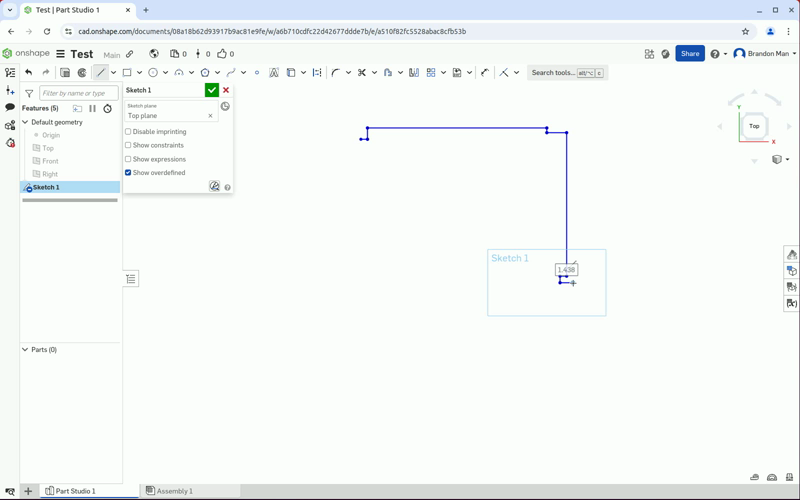
scroll(-6)
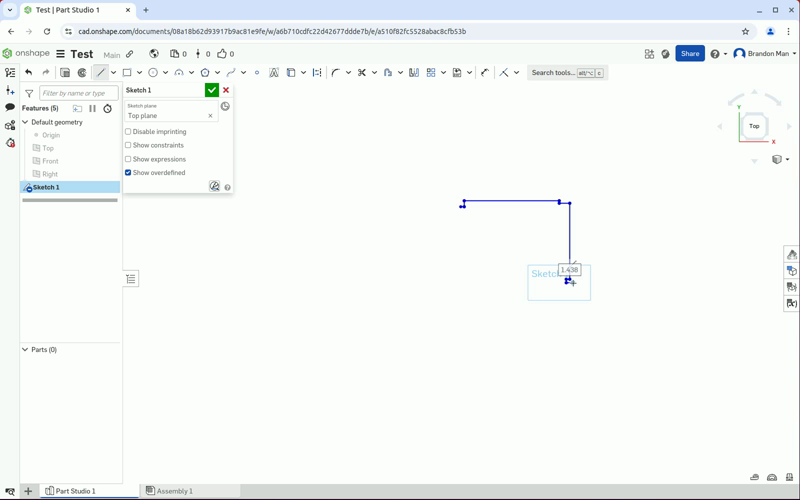
key_up(shift)
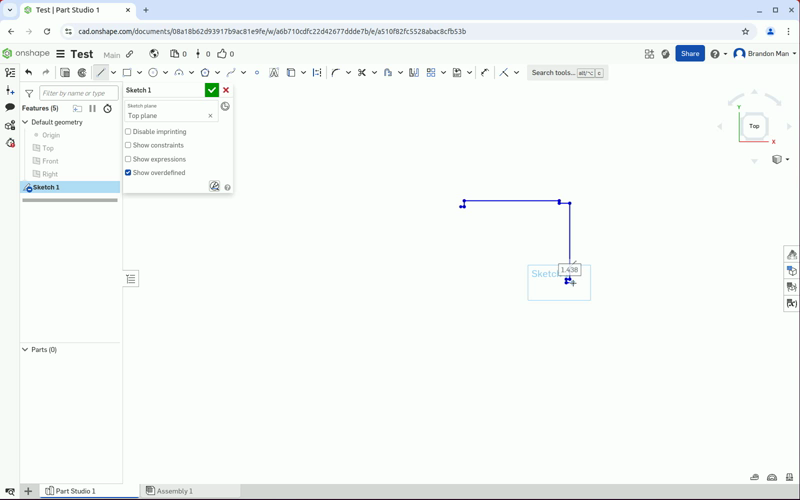
key_down(shift)
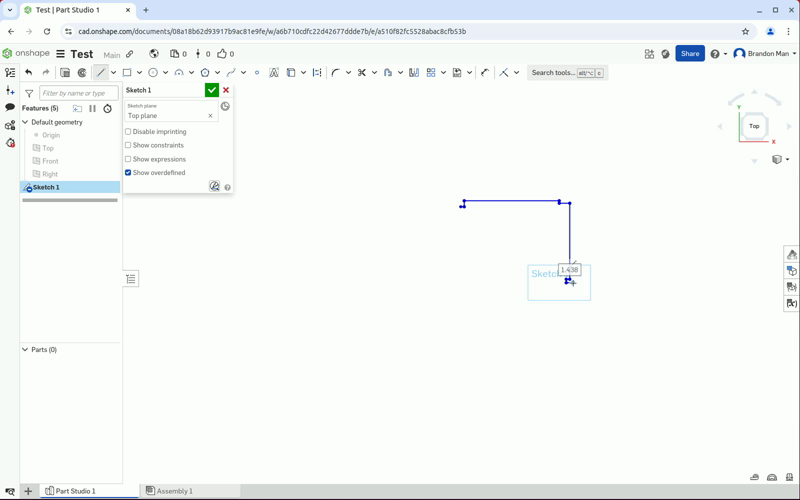
mouse_move(573, 197)
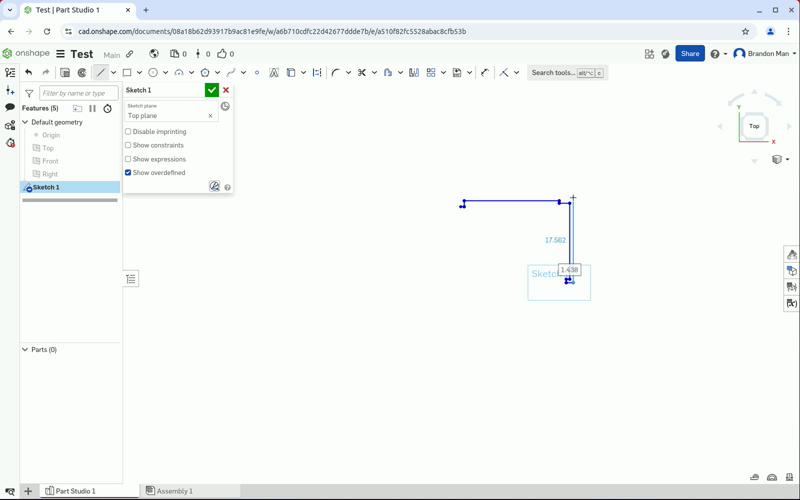
click(573, 197)
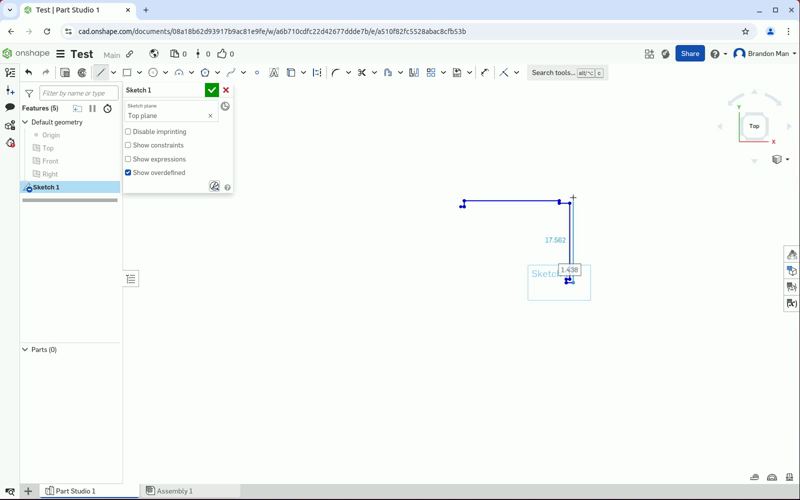
key_up(shift)
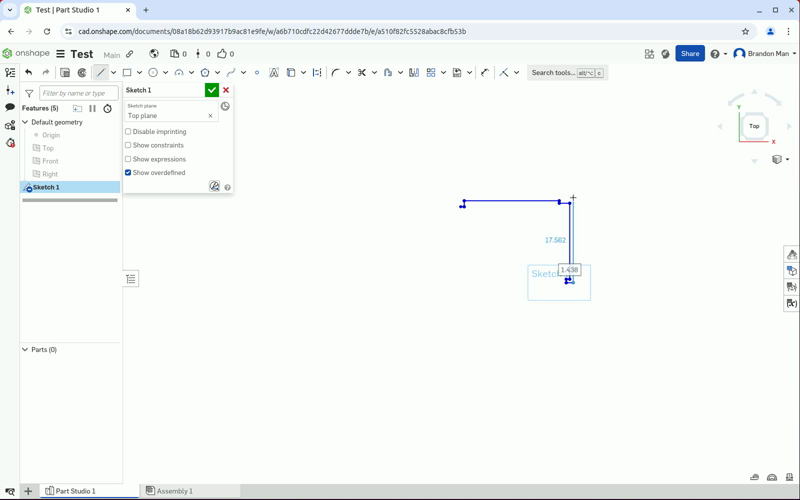
key_down(shift)
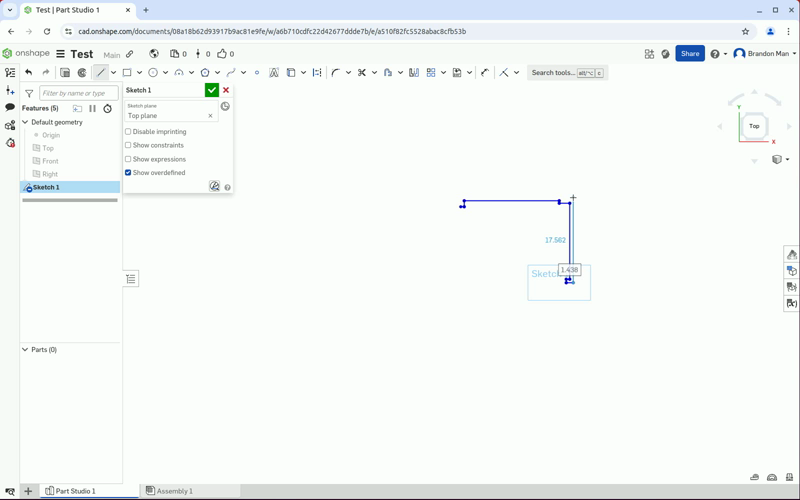
mouse_move(460, 197)
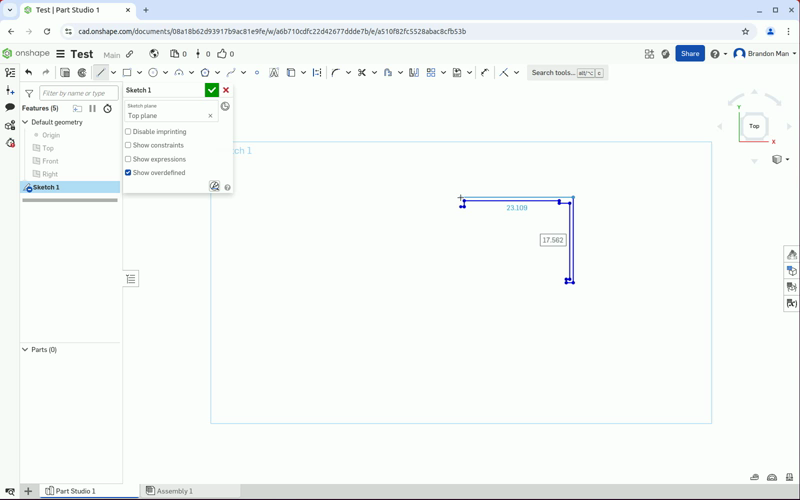
click(460, 197)
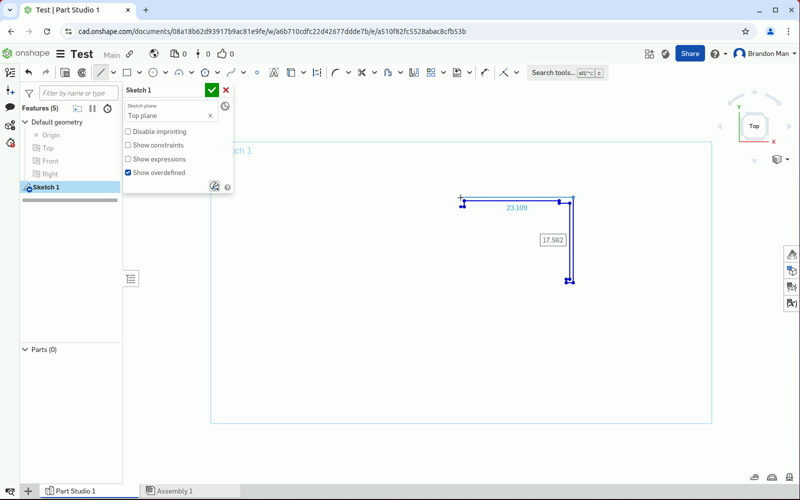
key_up(shift)
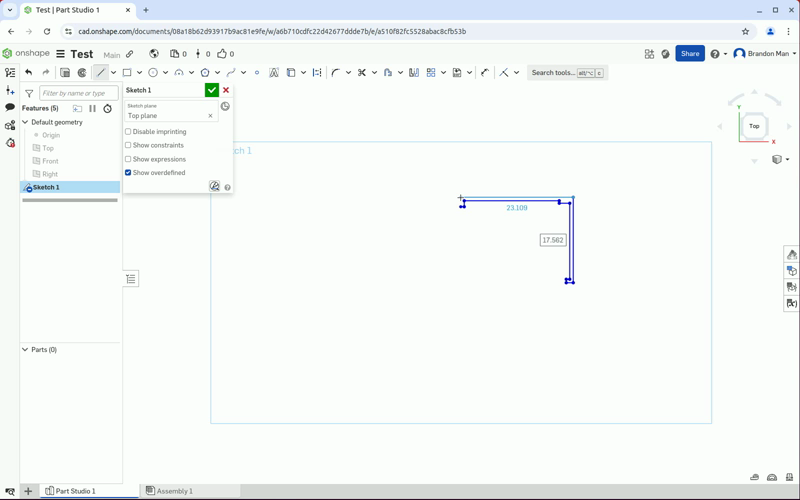
mouse_move(490, 197)
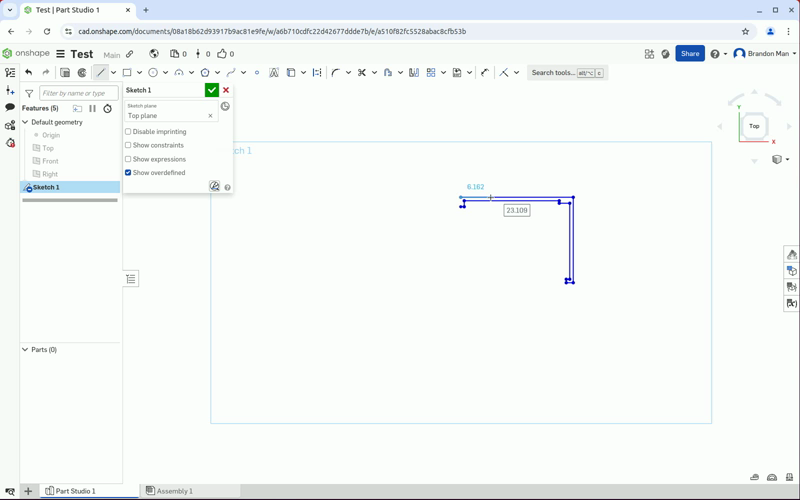
key_down(shift)
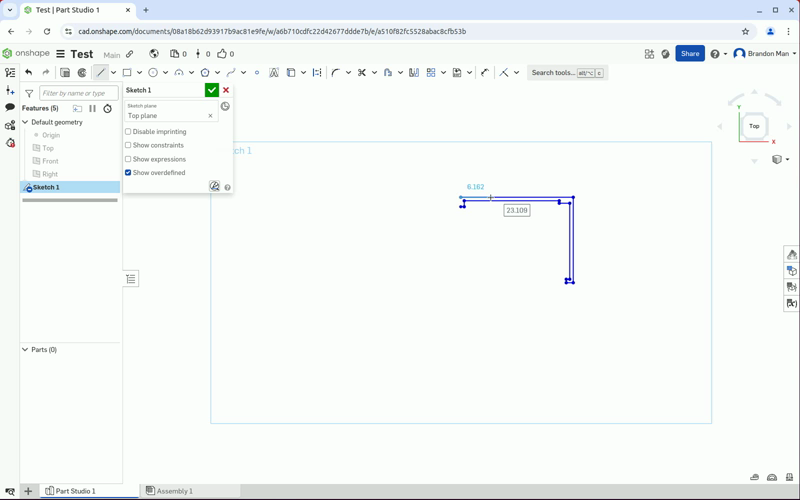
mouse_move(460, 206)
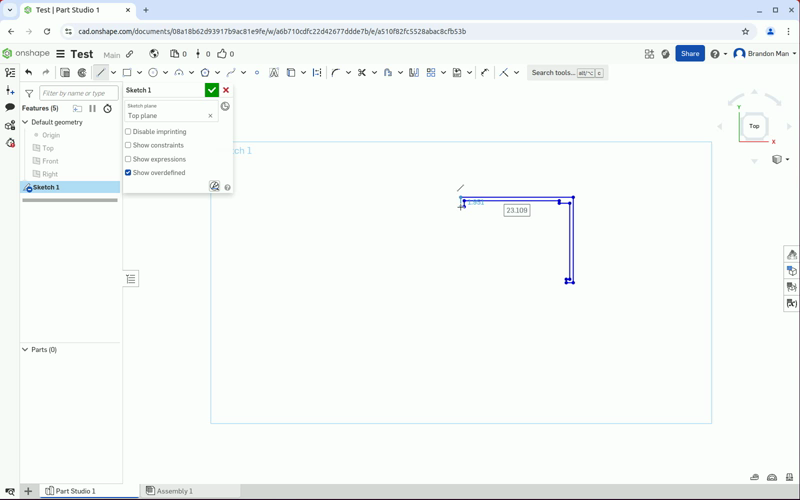
scroll(6)
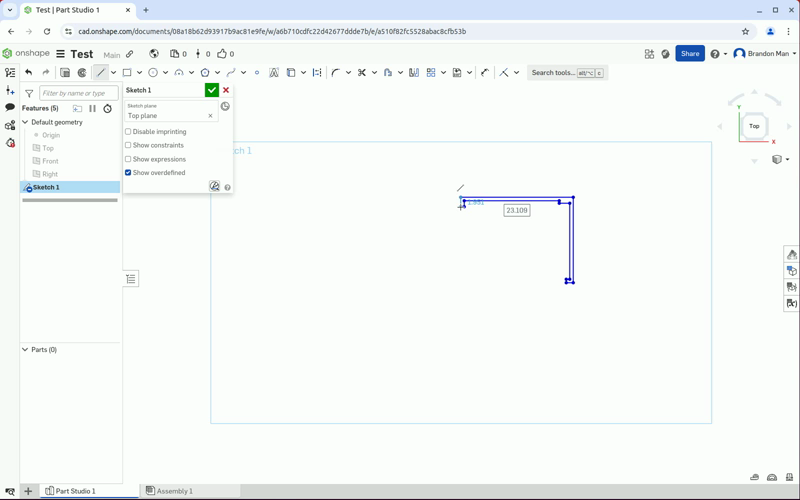
scroll(6)
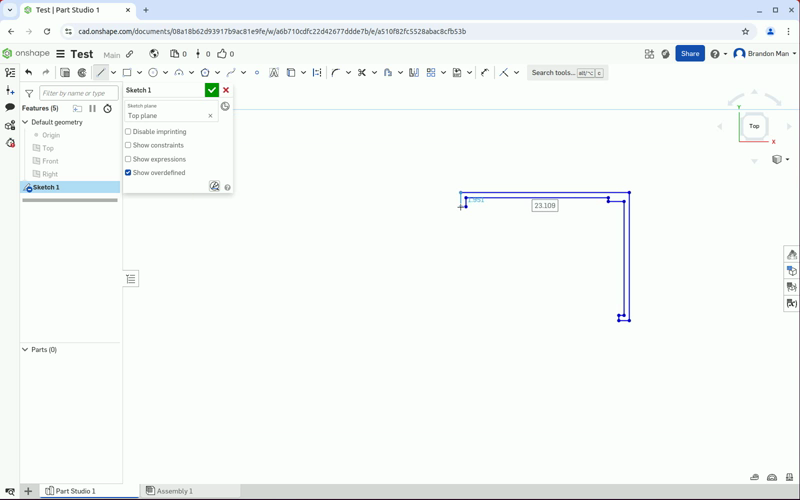
scroll(6)
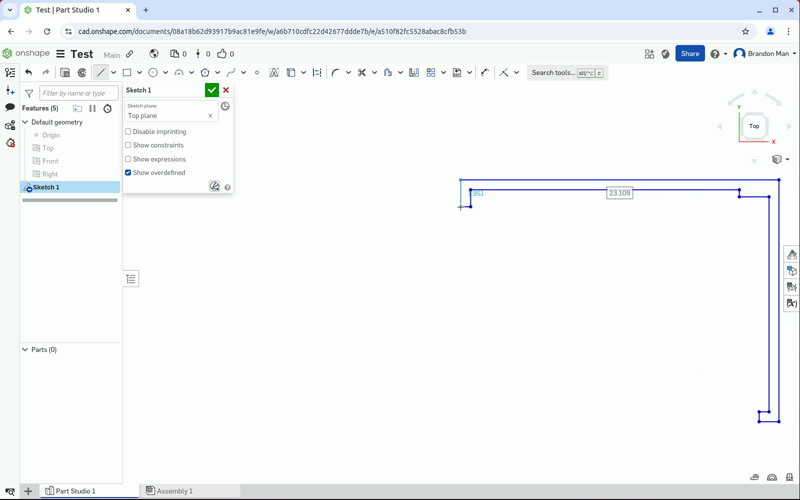
scroll(6)
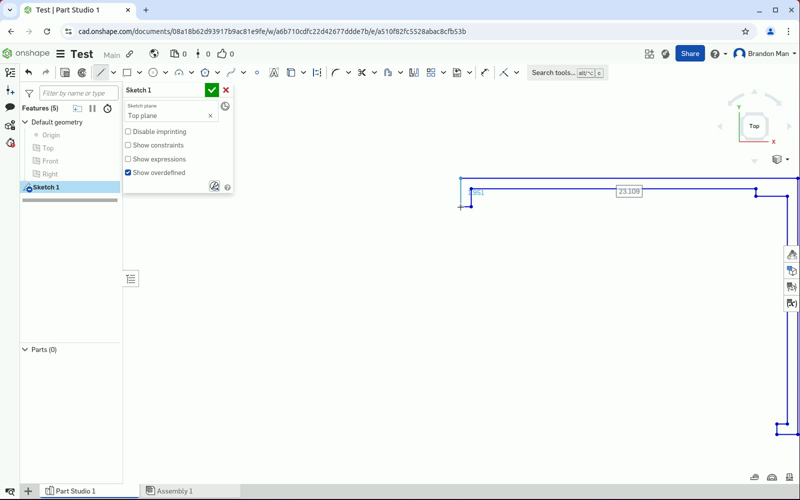
scroll(6)
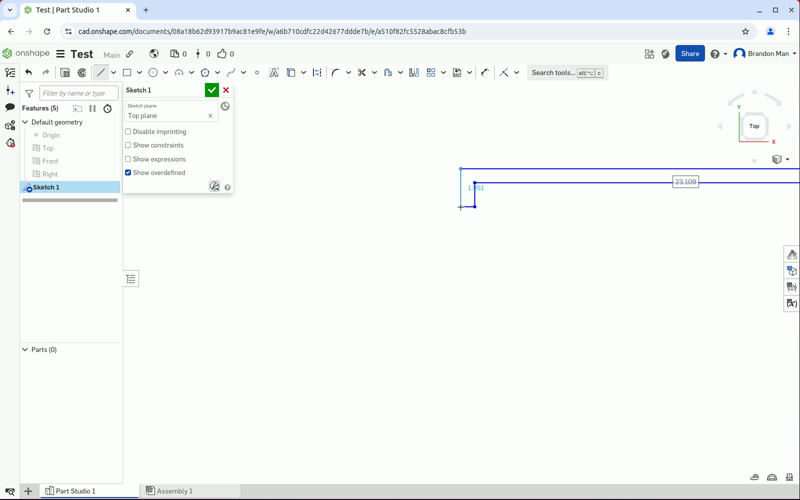
scroll(6)
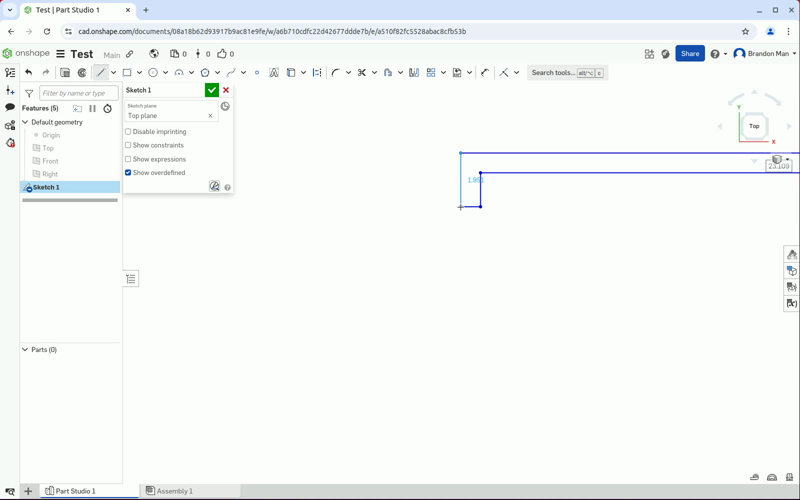
scroll(6)
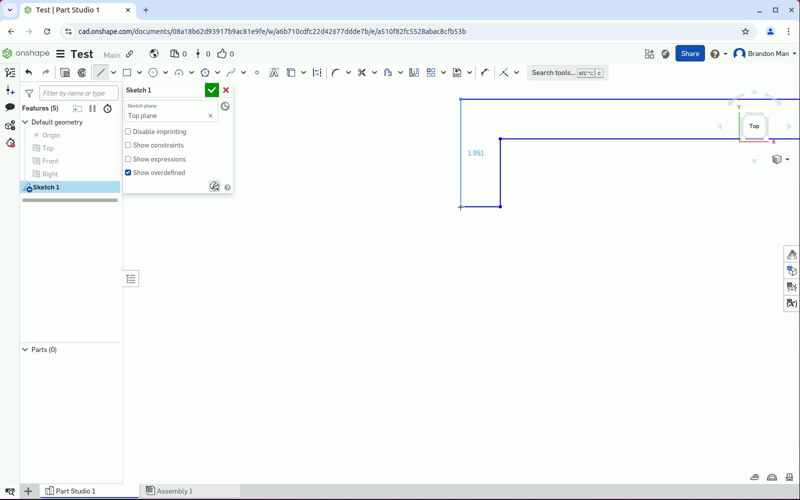
key_up(shift)
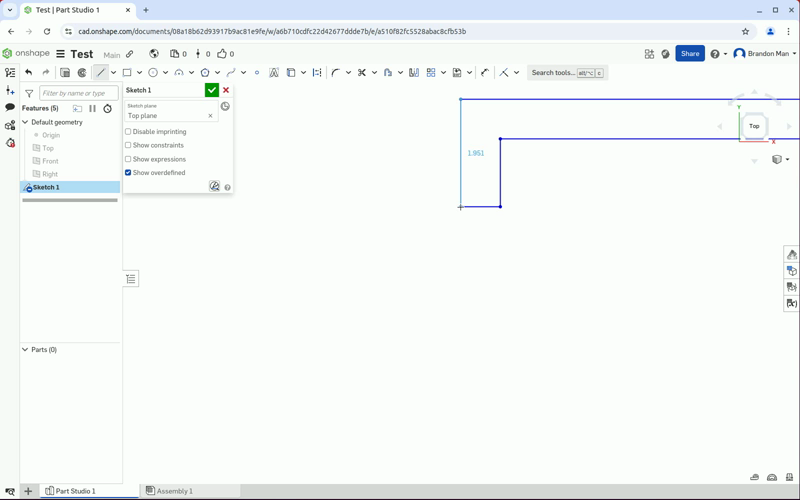
click(460, 206)
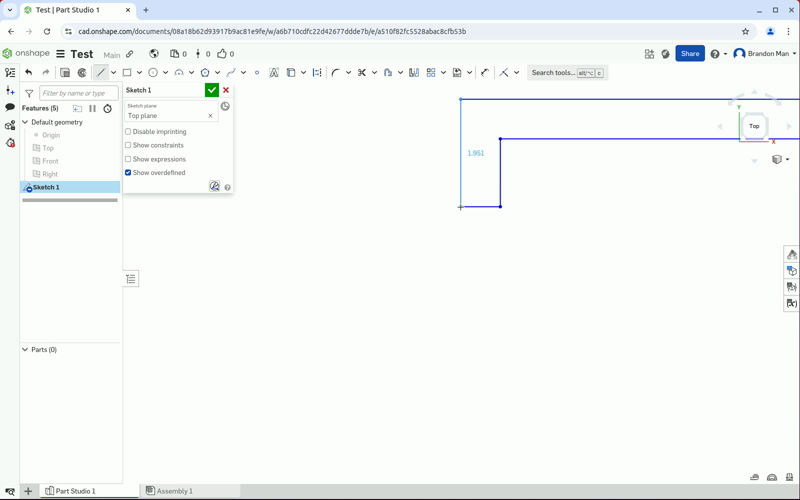
scroll(-6)
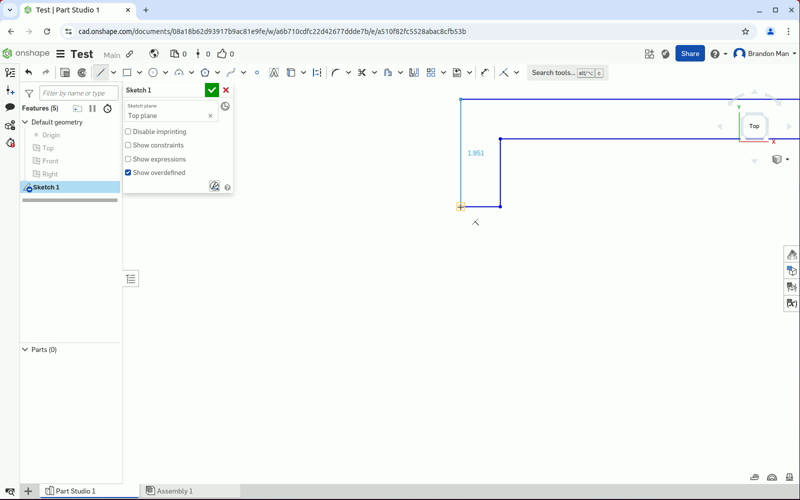
scroll(-6)
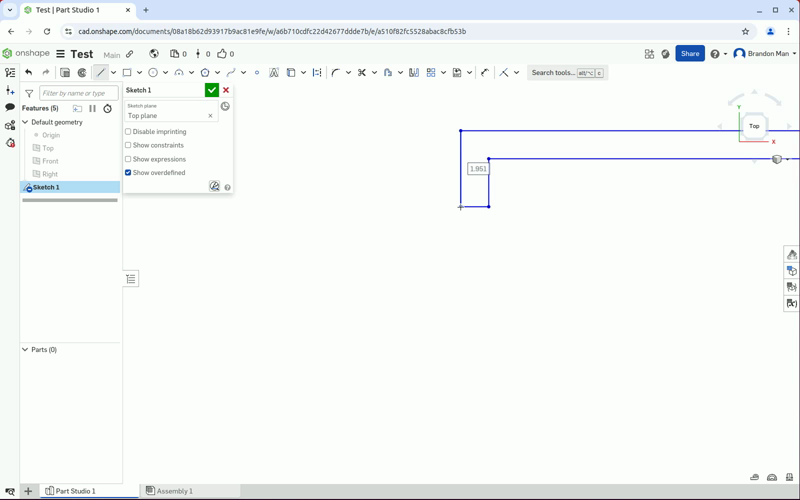
scroll(-6)
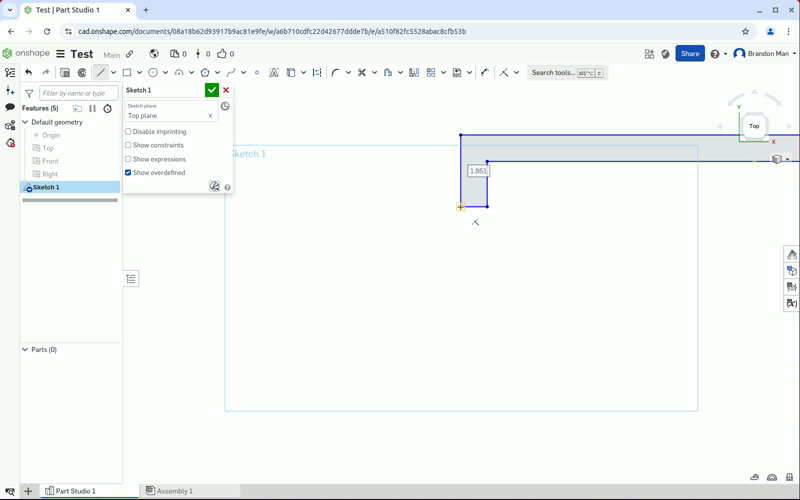
scroll(-6)
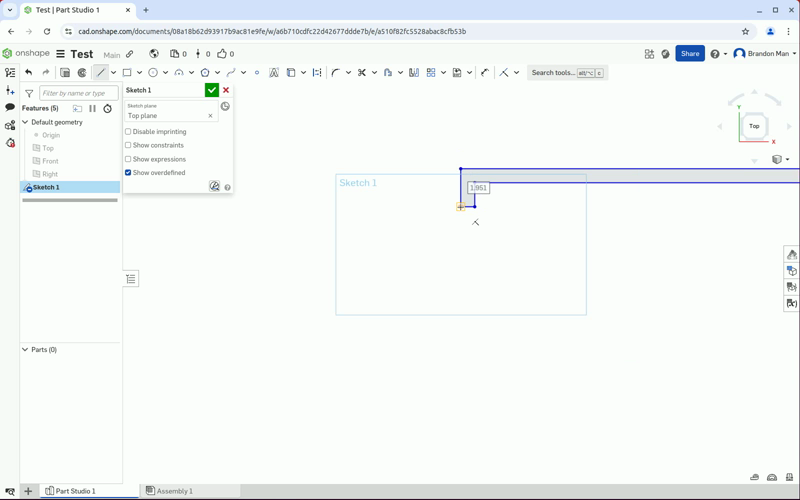
scroll(-6)
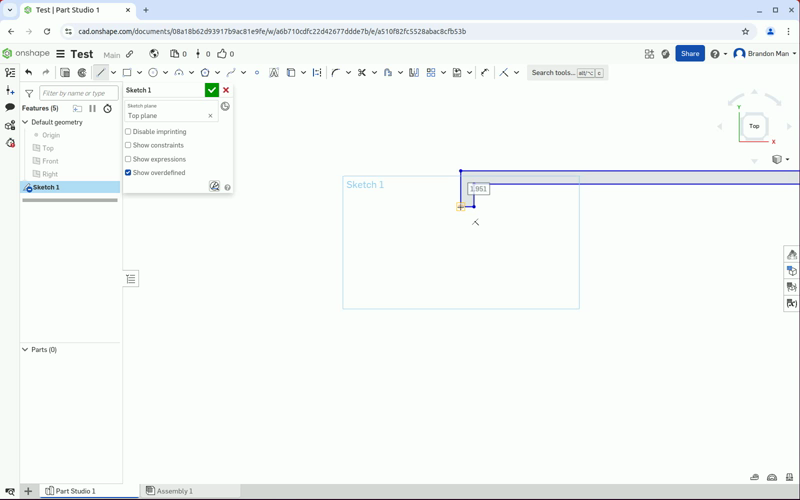
scroll(-6)
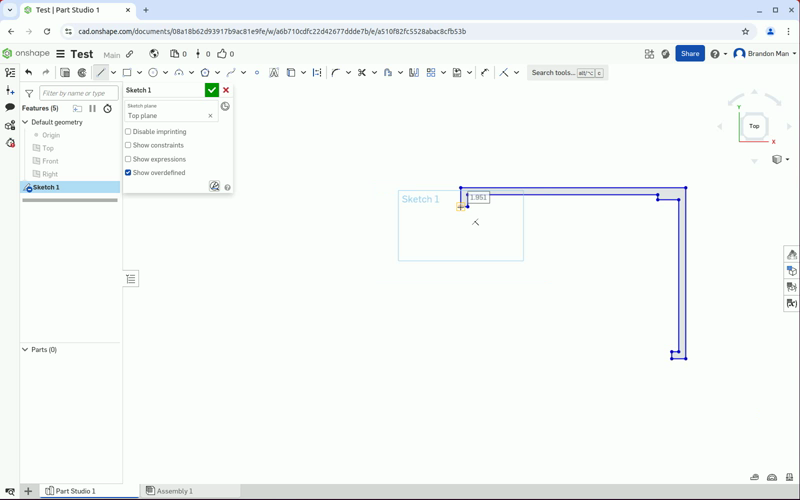
scroll(-6)
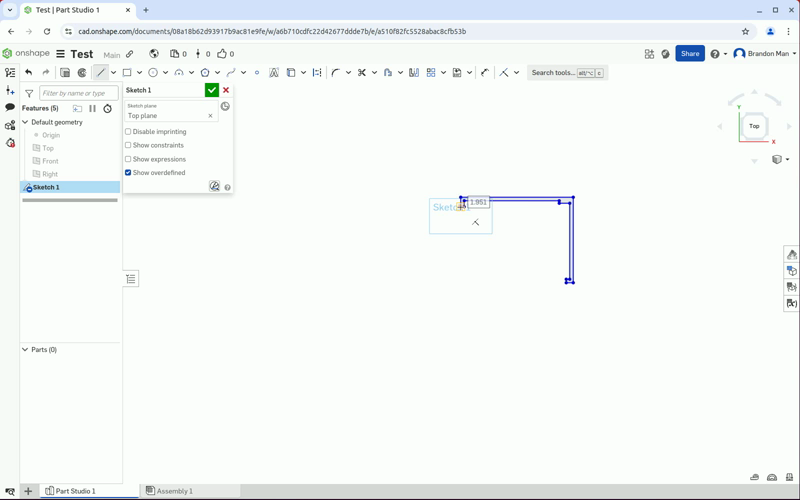
key(esc)
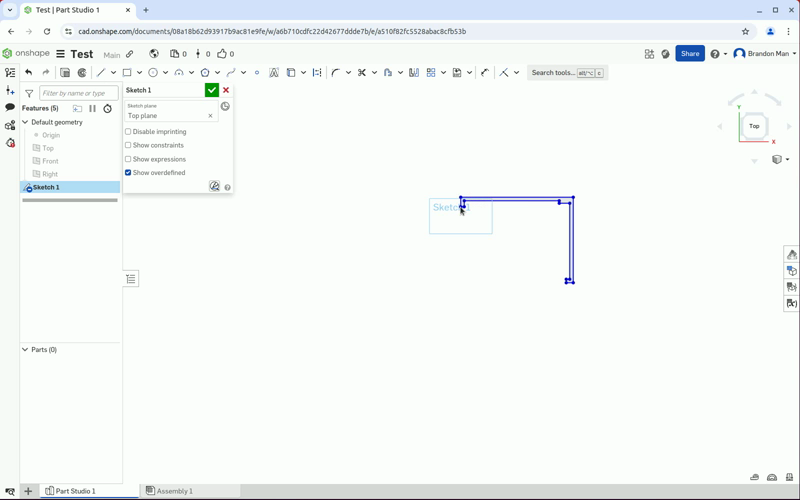
mouse_move(571, 261)
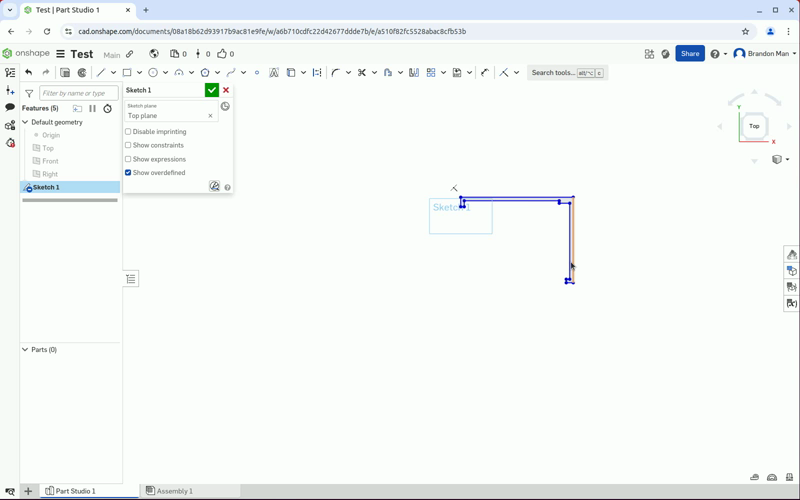
scroll(6)
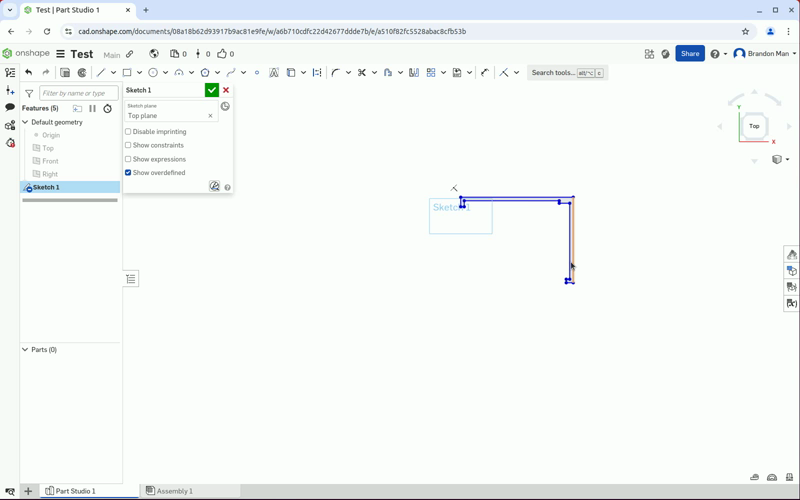
scroll(6)
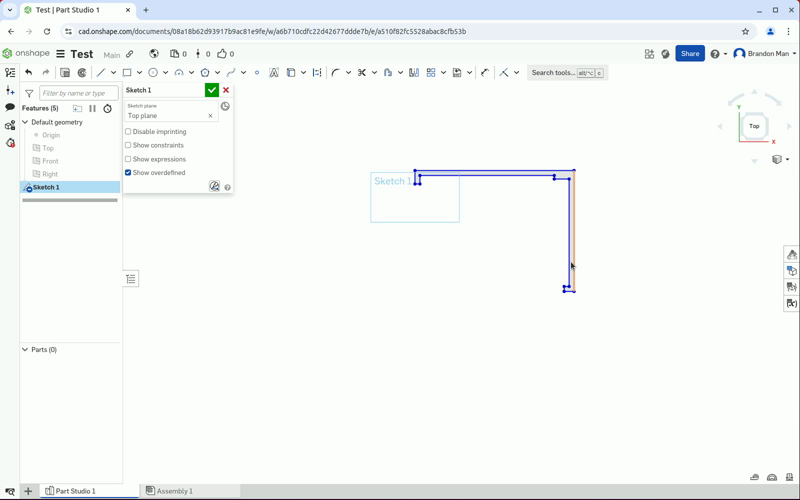
scroll(6)
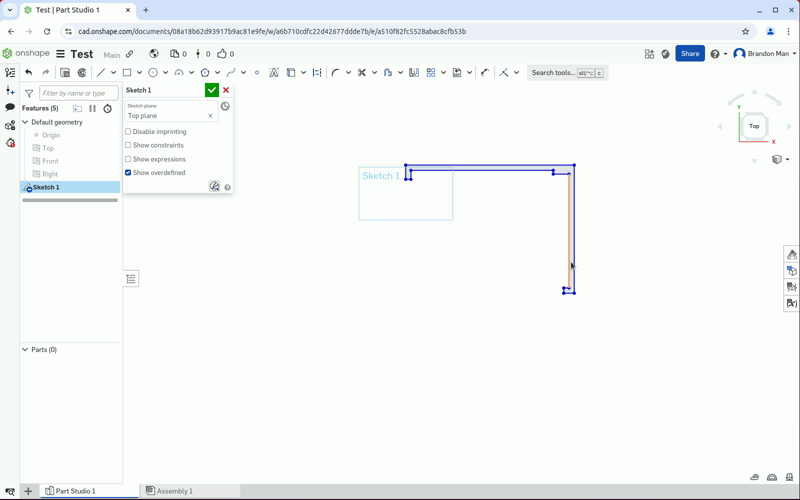
scroll(6)
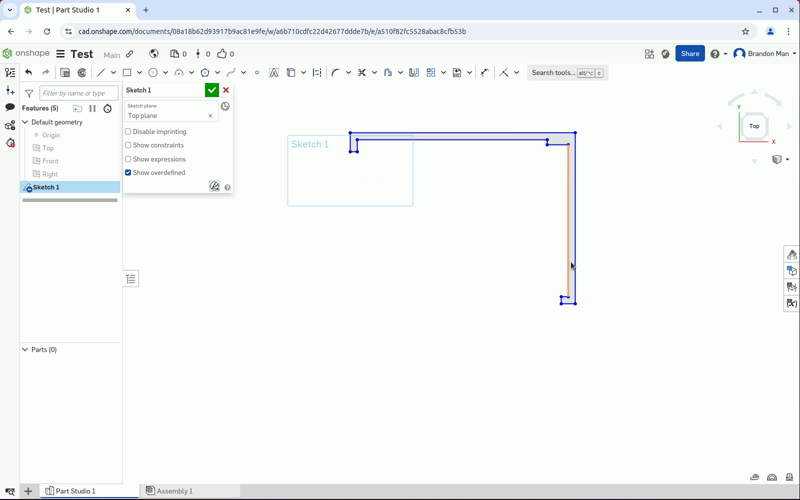
scroll(6)
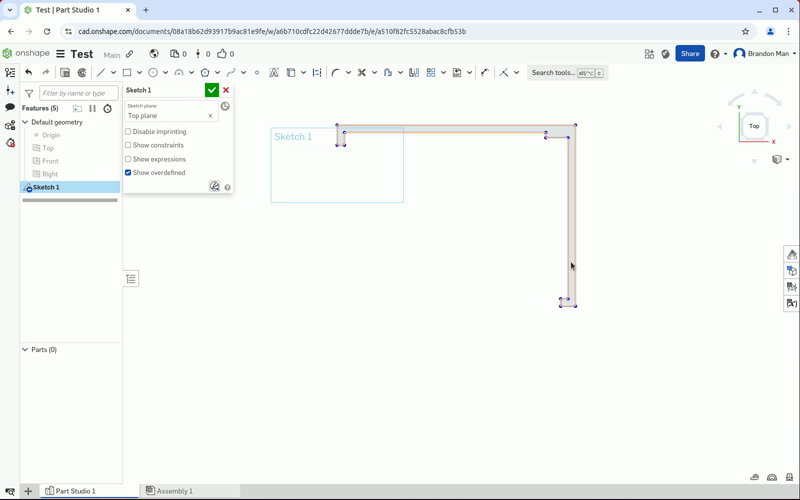
scroll(6)
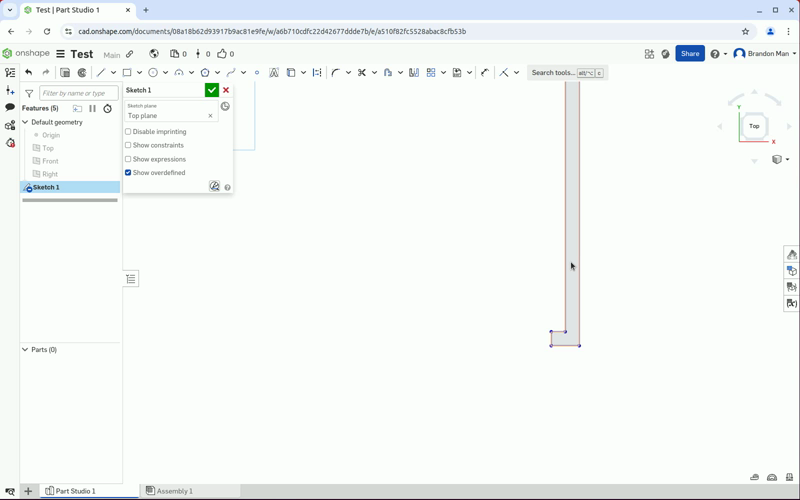
scroll(6)
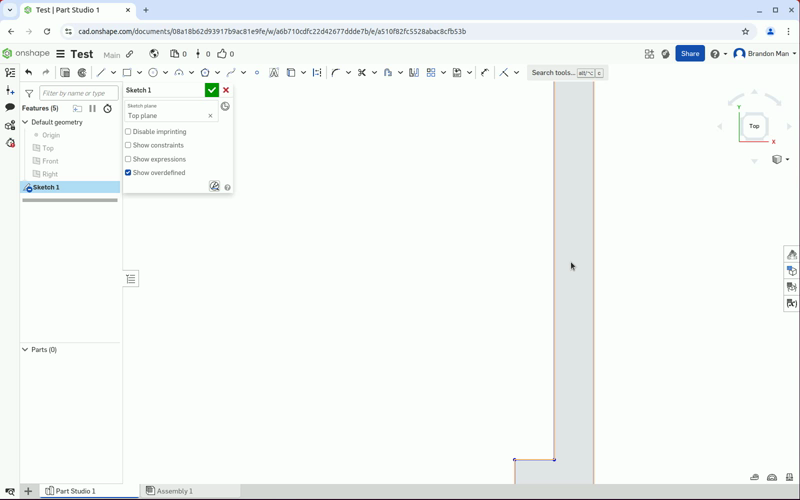
click(571, 261)
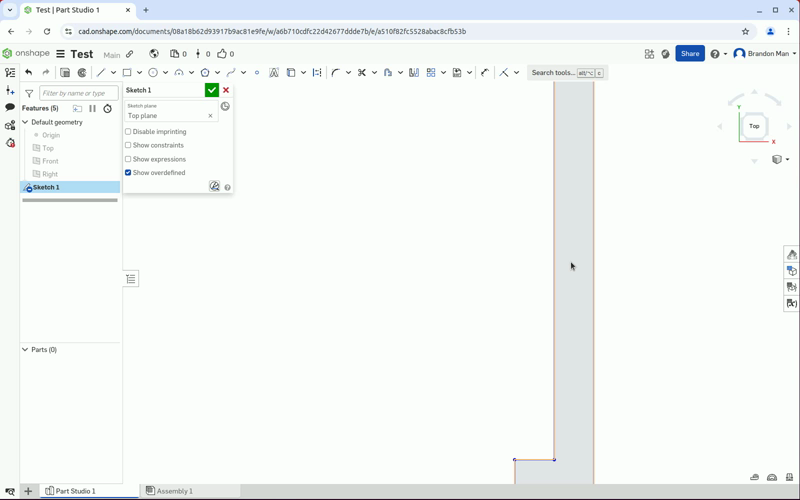
scroll(-6)
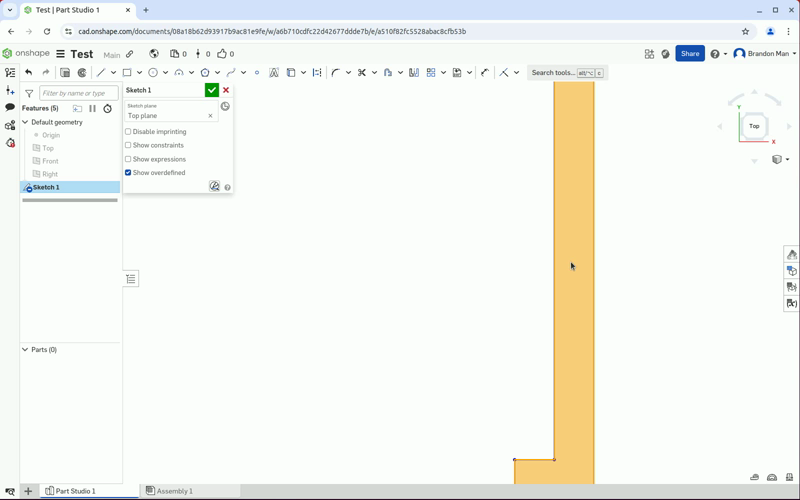
scroll(-6)
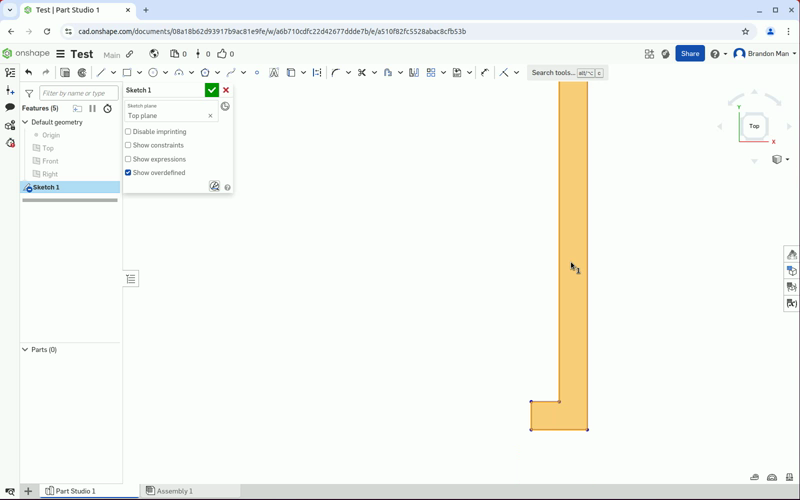
scroll(-6)
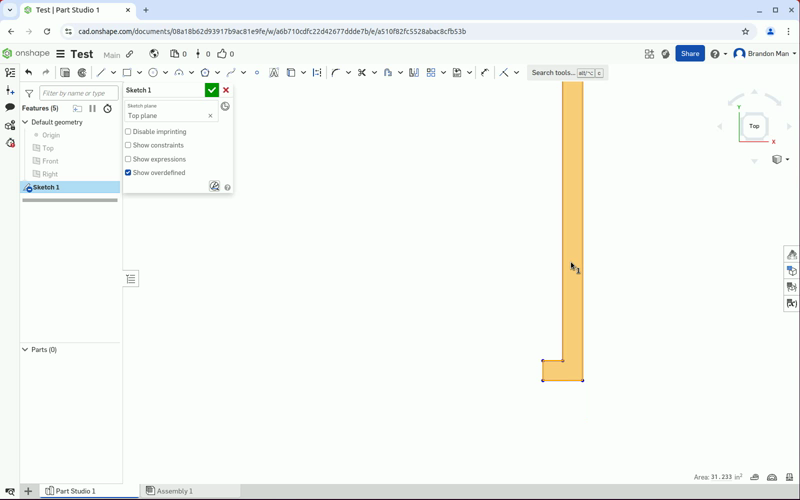
scroll(-6)
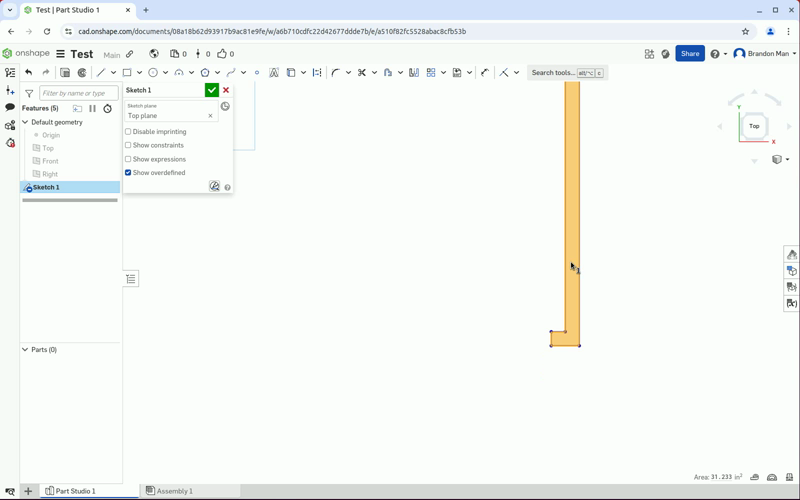
scroll(-6)
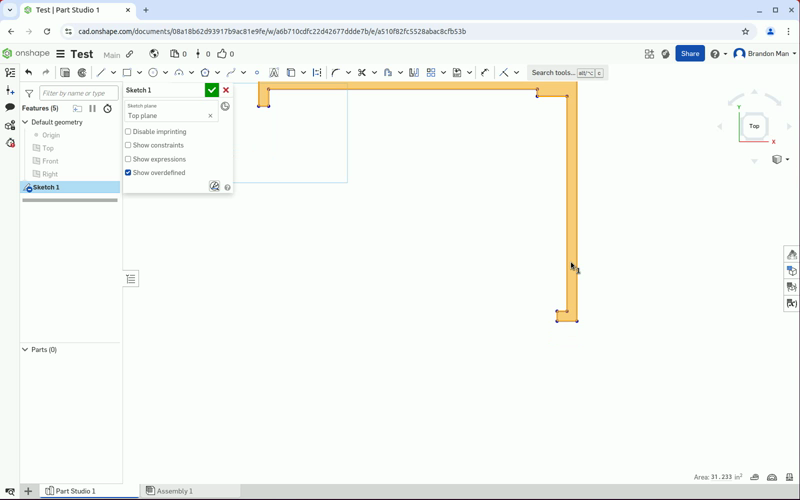
scroll(-6)
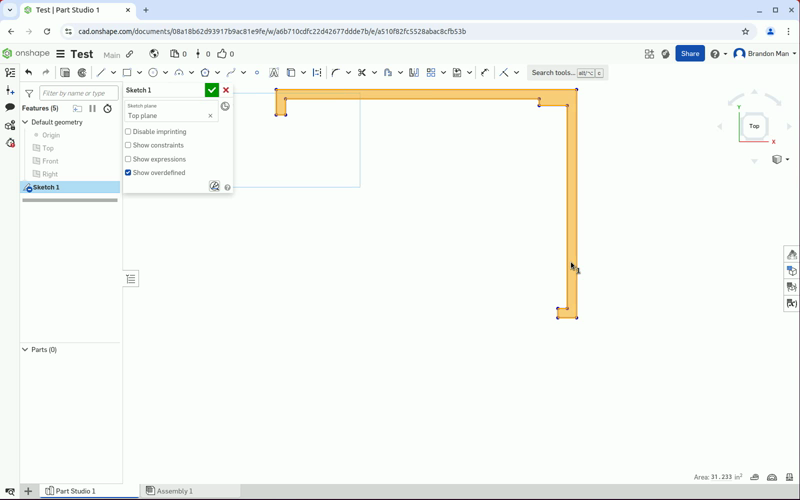
scroll(-6)
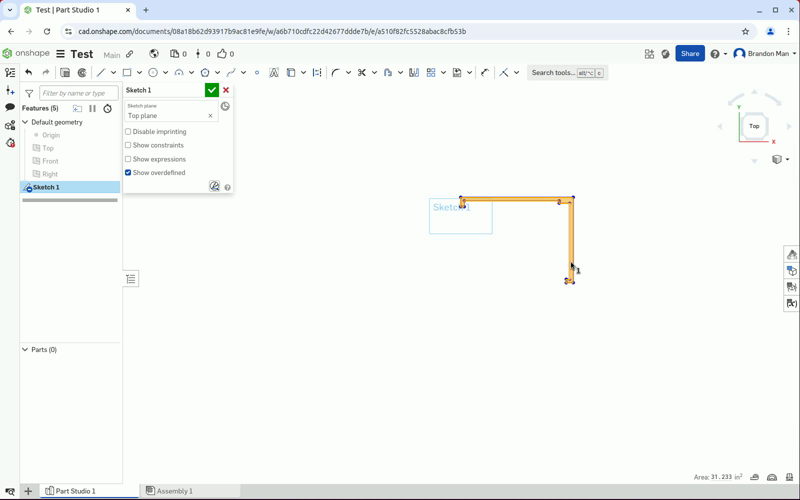
mouse_move(73, 352)
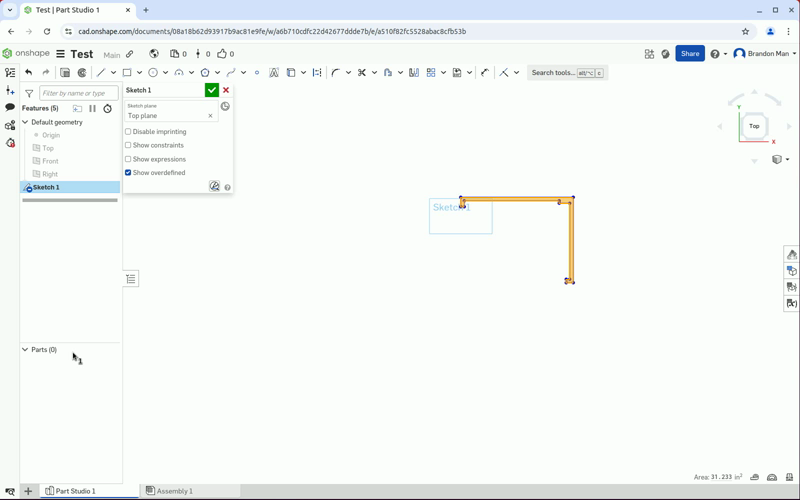
key(shift+y)
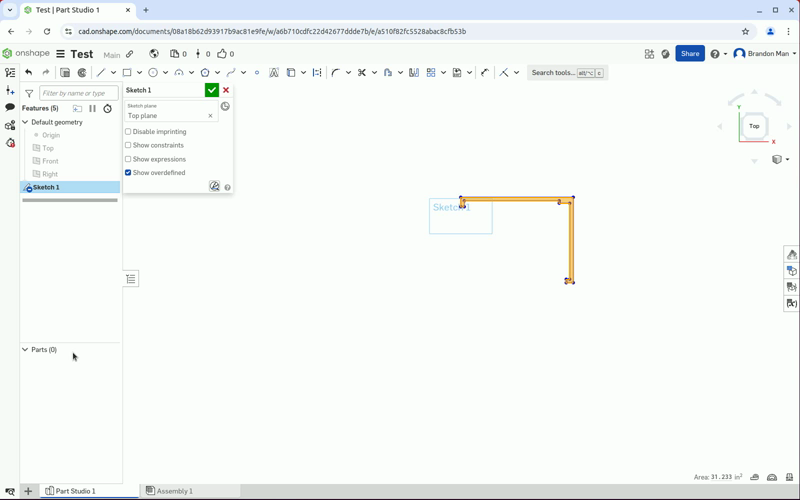
key(shift+e)
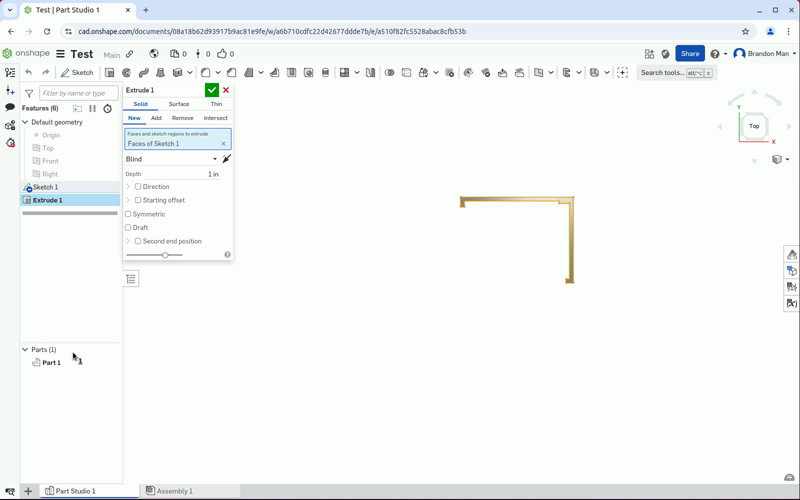
mouse_move(143, 106)
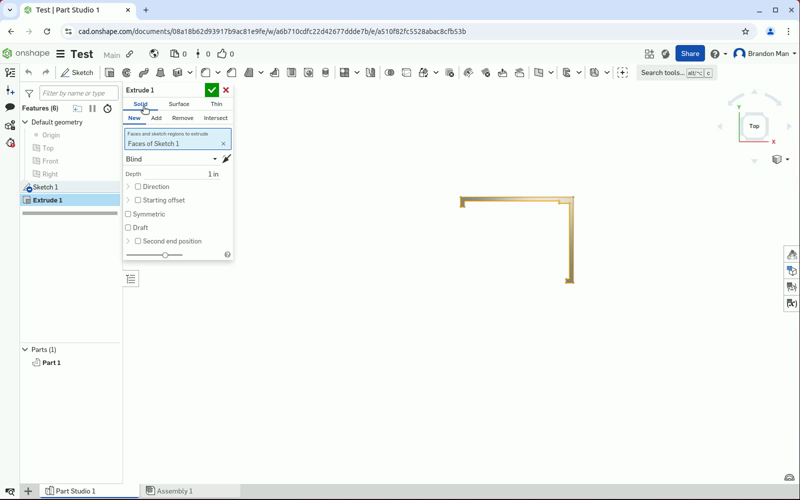
click(143, 106)
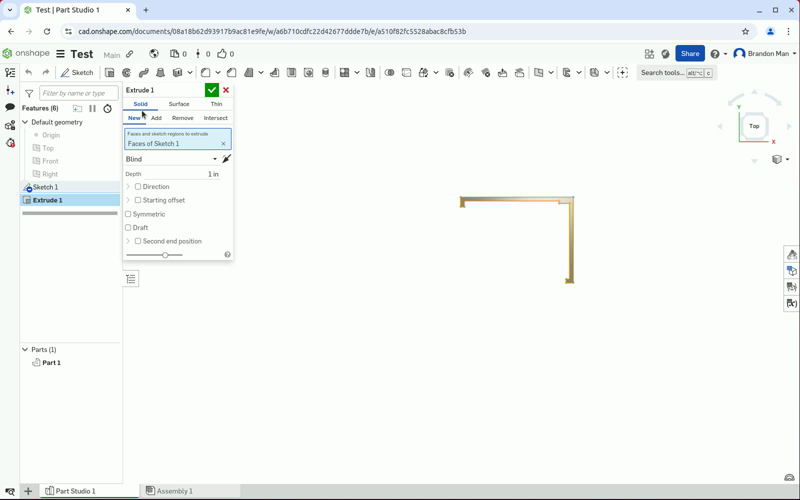
mouse_move(137, 120)
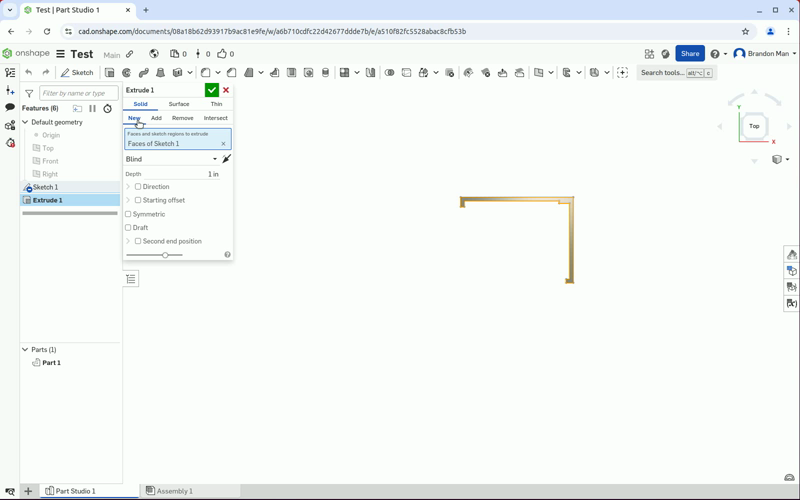
click(137, 120)
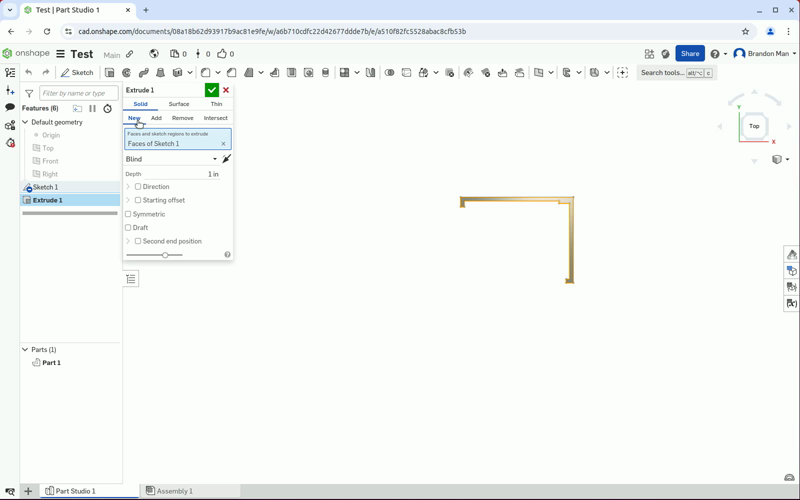
key(tab, 4)
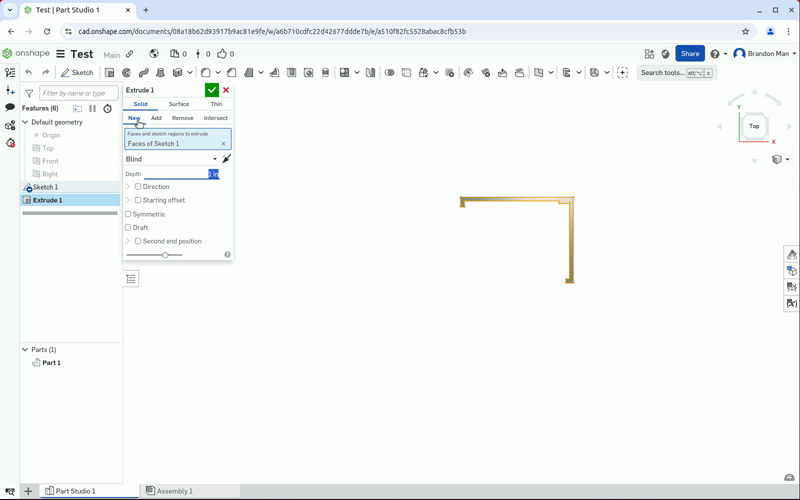
text(11.795)
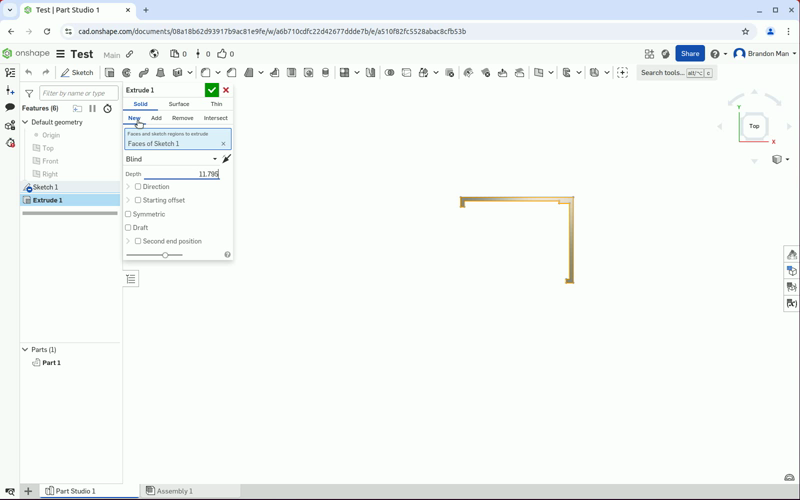
key(enter)
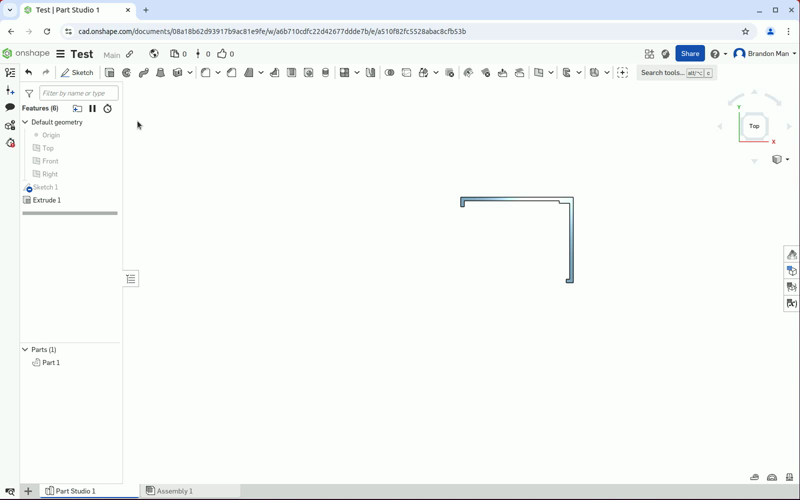
key(shift+h)
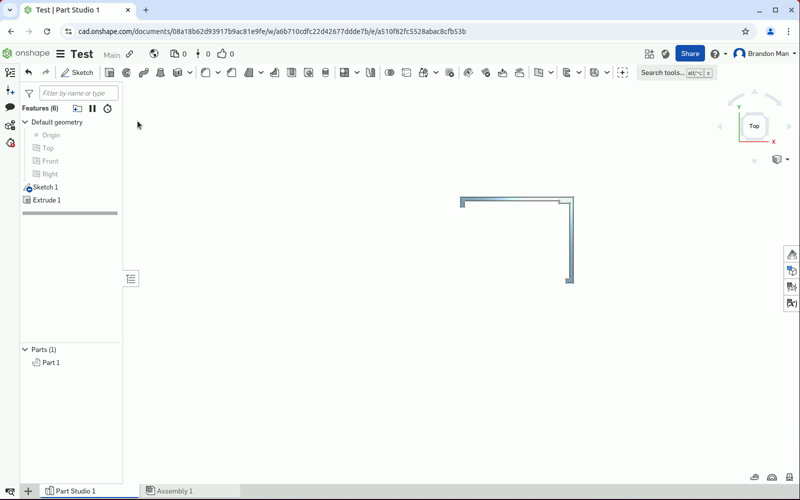
key(shift+h)
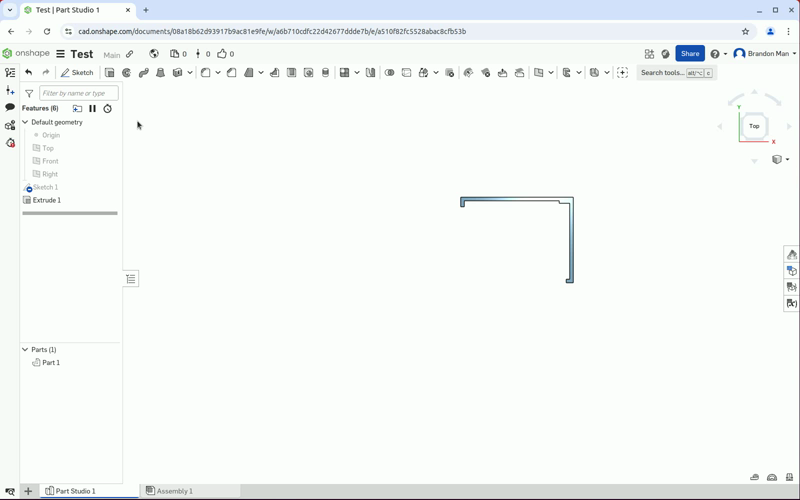
mouse_move(73, 189)
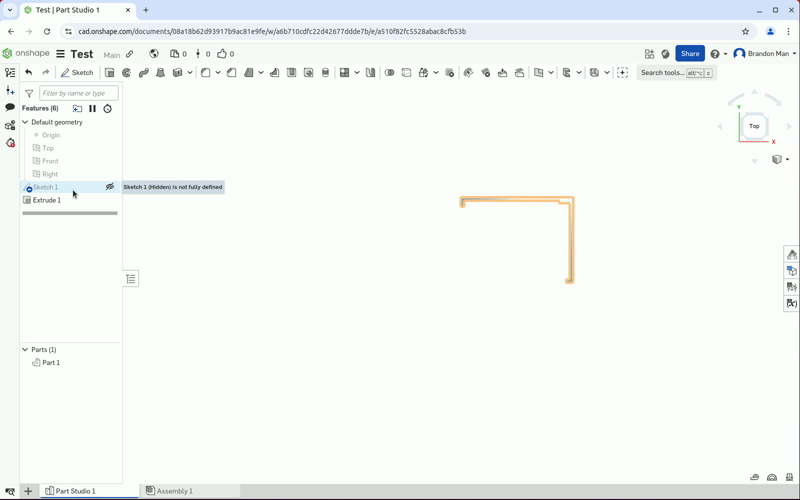
click(73, 189)
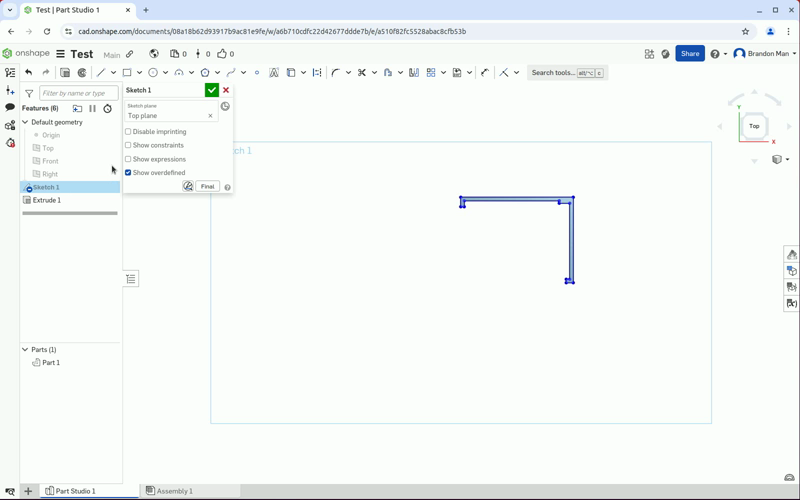
mouse_move(229, 92)
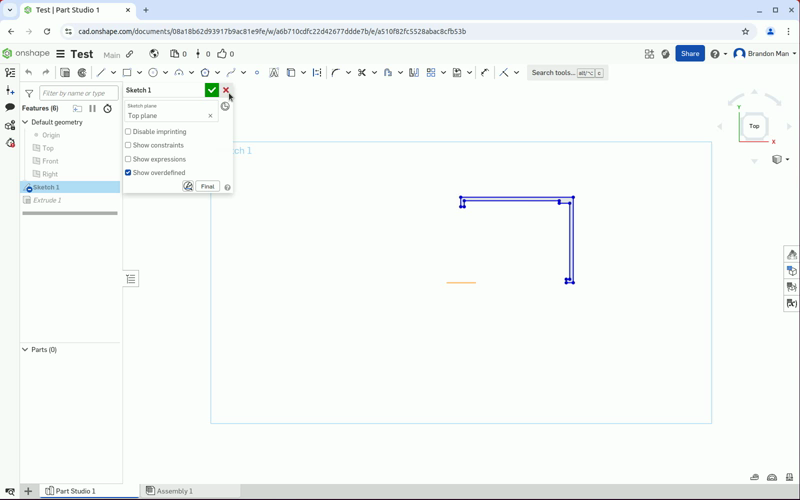
click(229, 92)
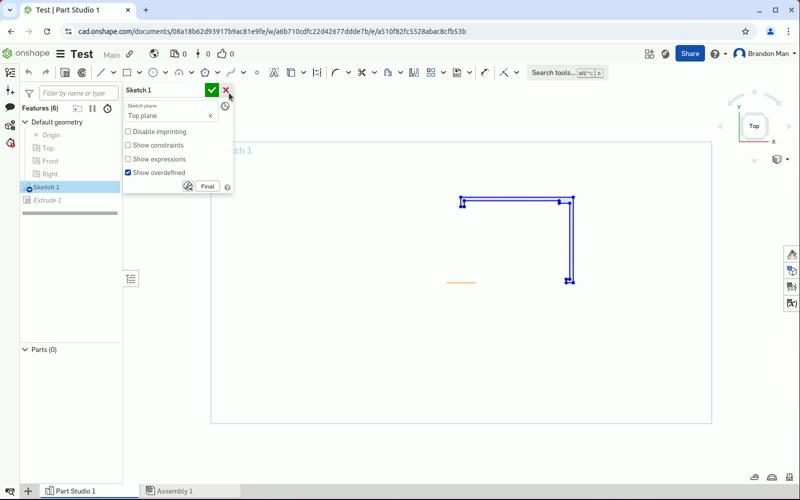
key(shift+s)
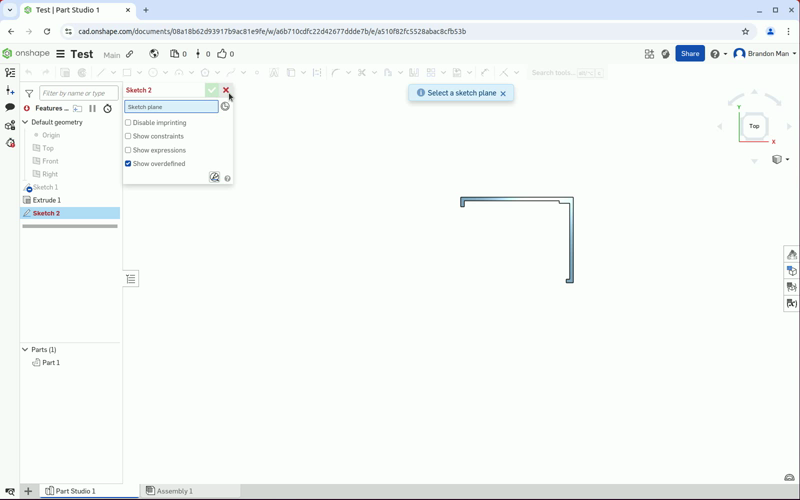
mouse_move(73, 150)
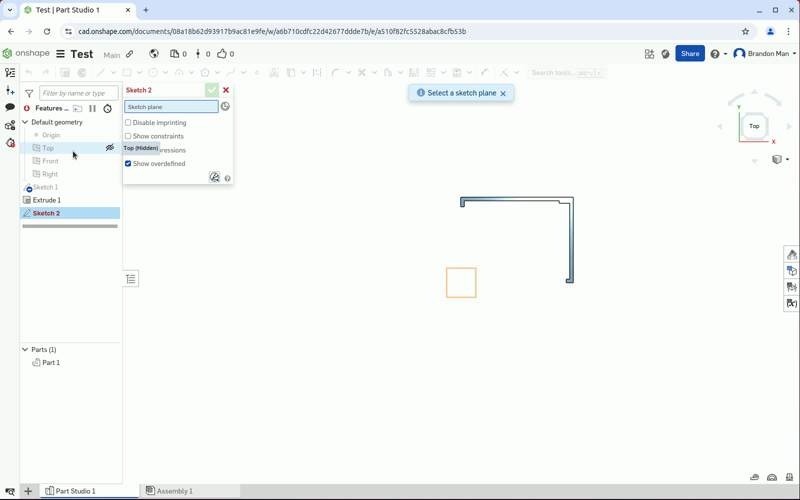
click(73, 150)
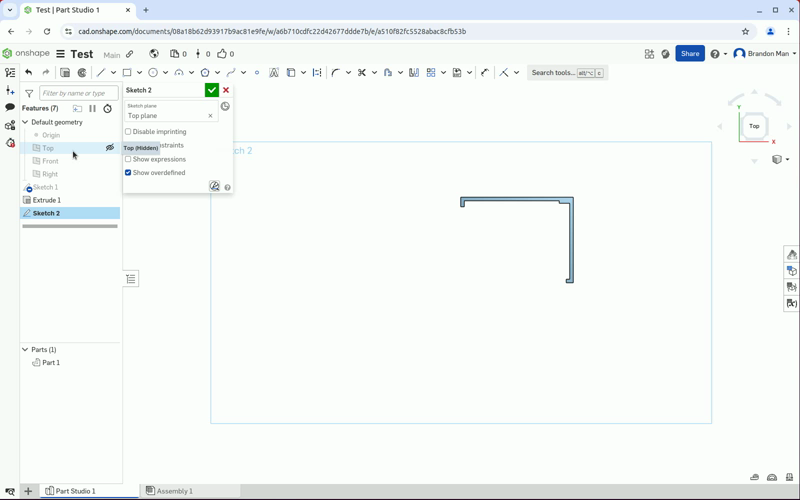
mouse_move(73, 352)
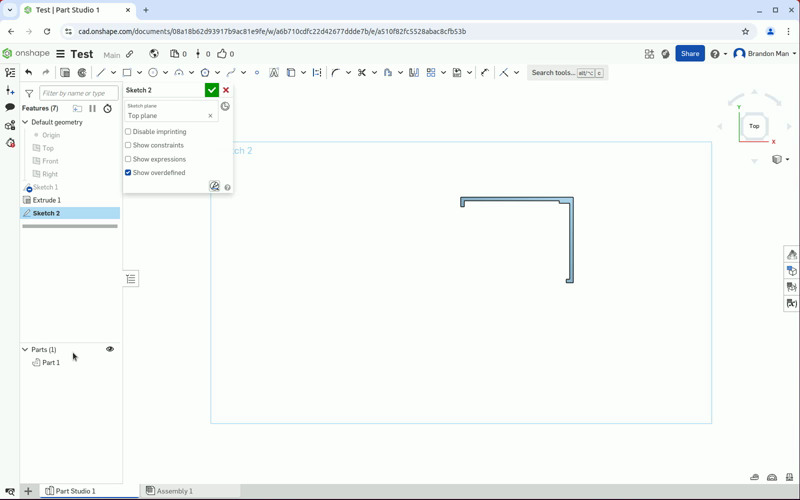
key(y)
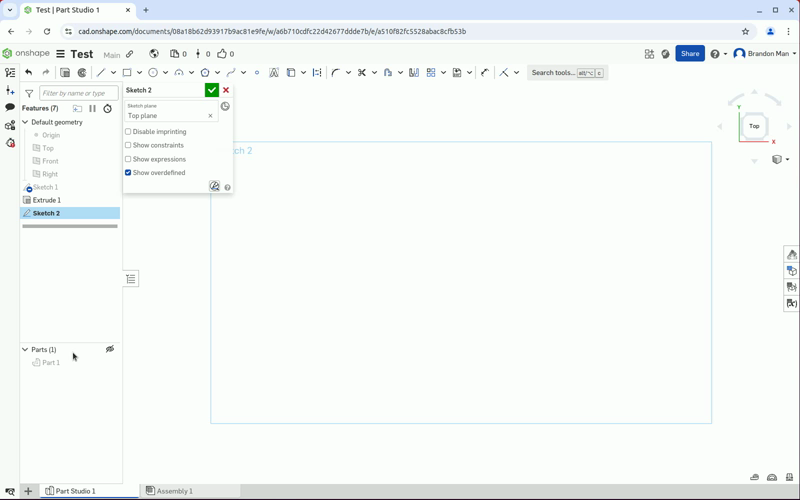
key(l)
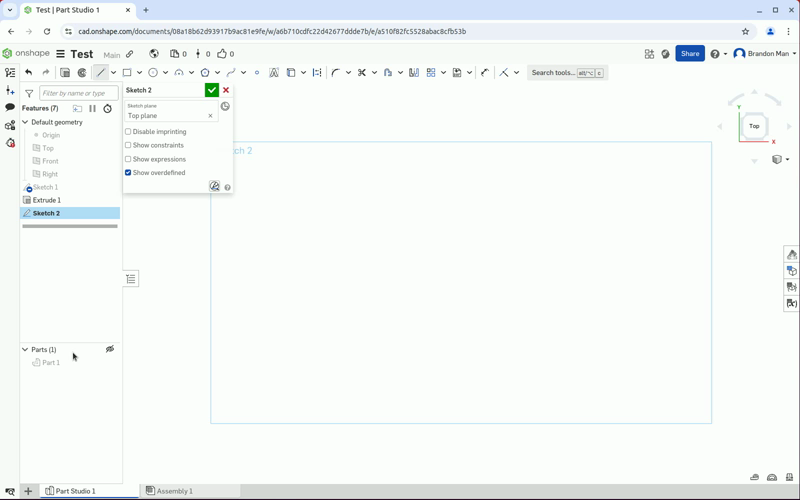
key_down(shift)
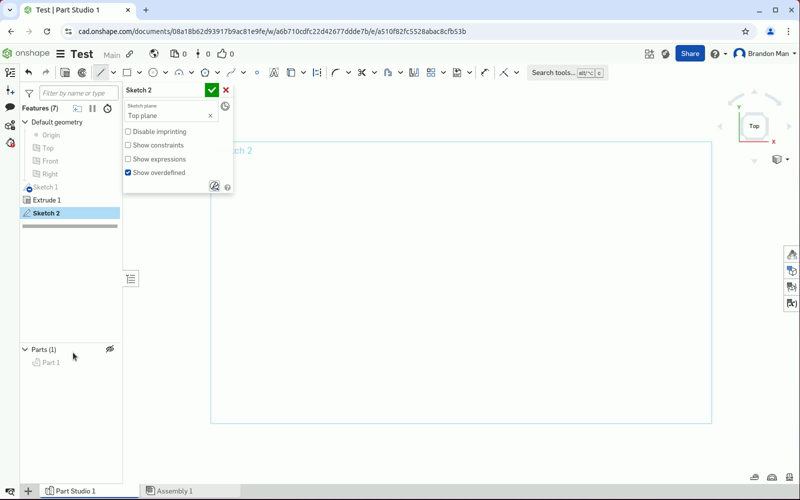
mouse_move(460, 282)
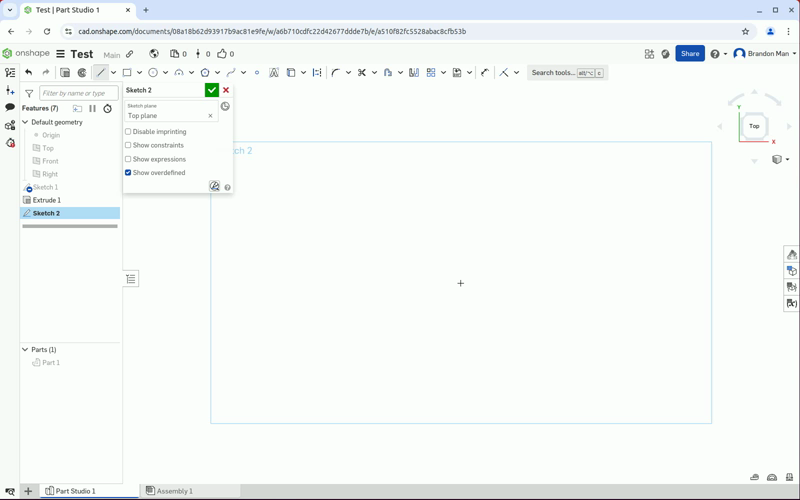
click(460, 282)
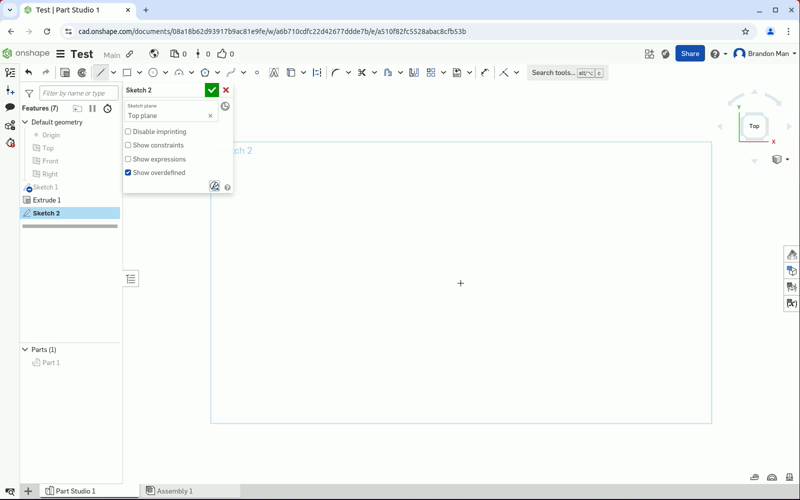
key_up(shift)
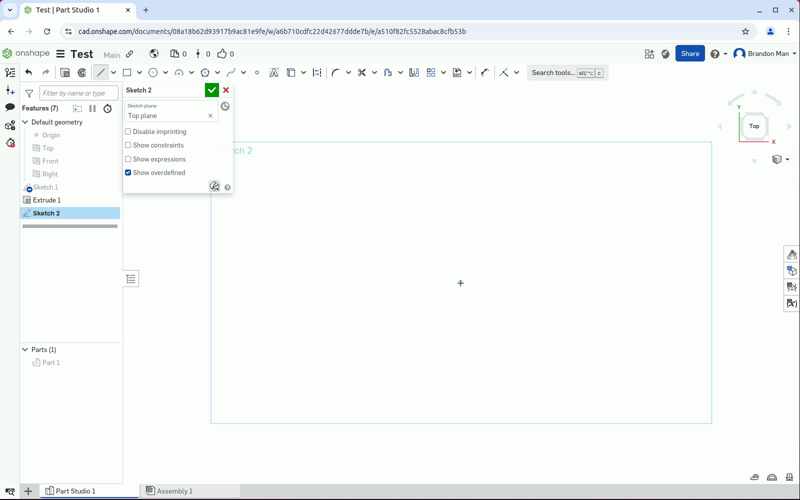
key_down(shift)
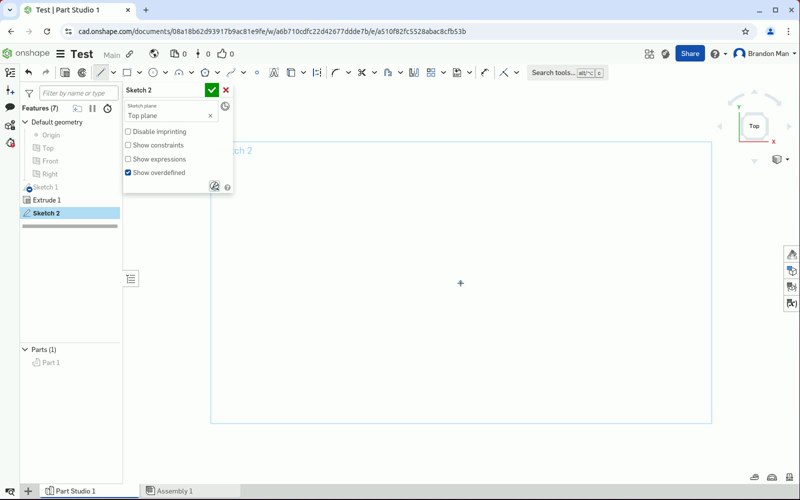
mouse_move(547, 282)
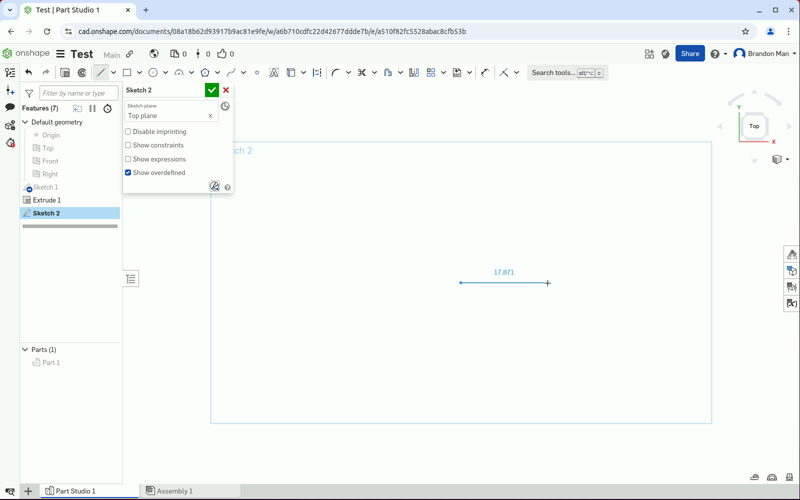
click(547, 282)
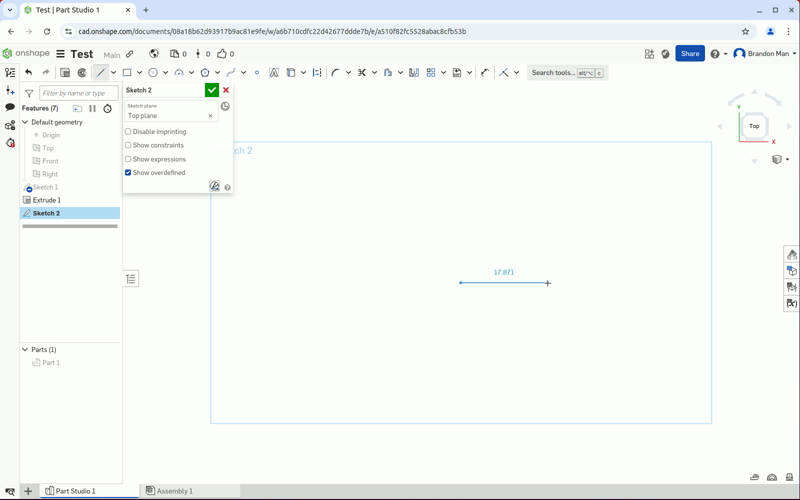
key_up(shift)
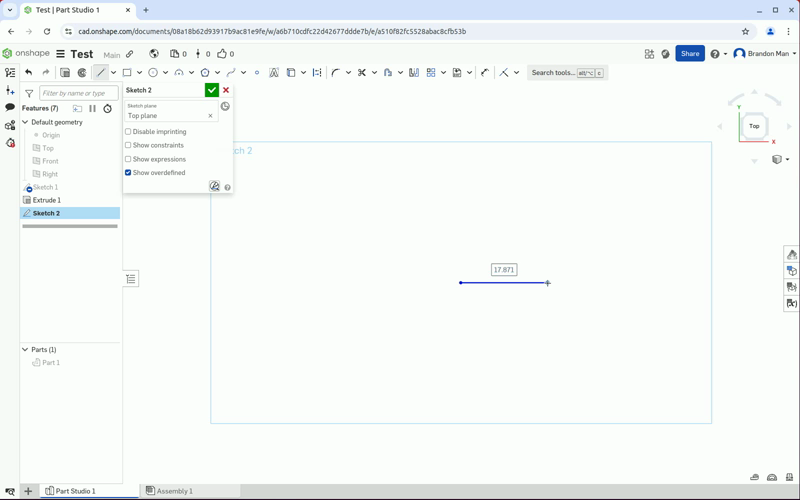
key_down(shift)
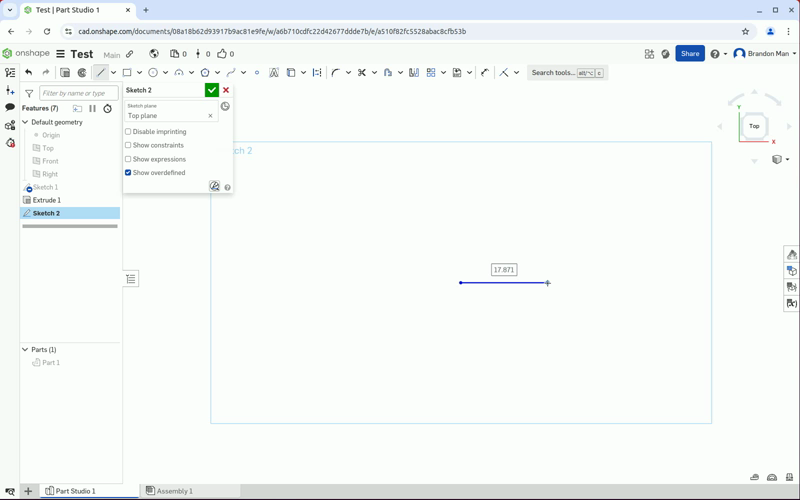
mouse_move(577, 282)
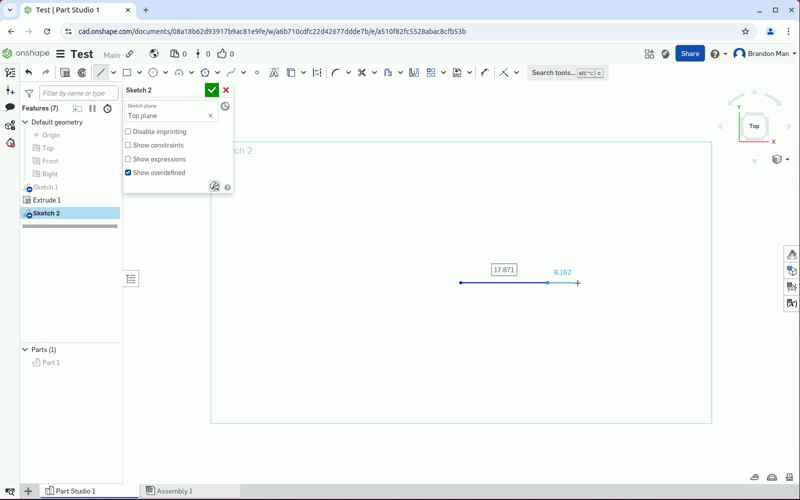
mouse_move(547, 279)
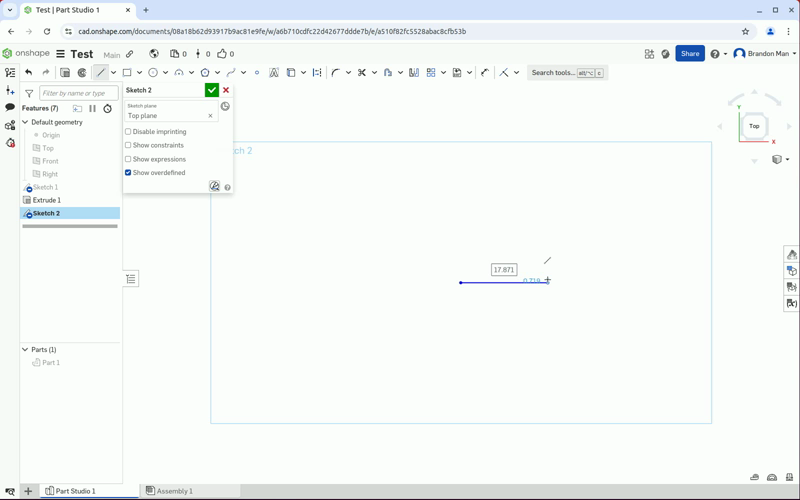
scroll(6)
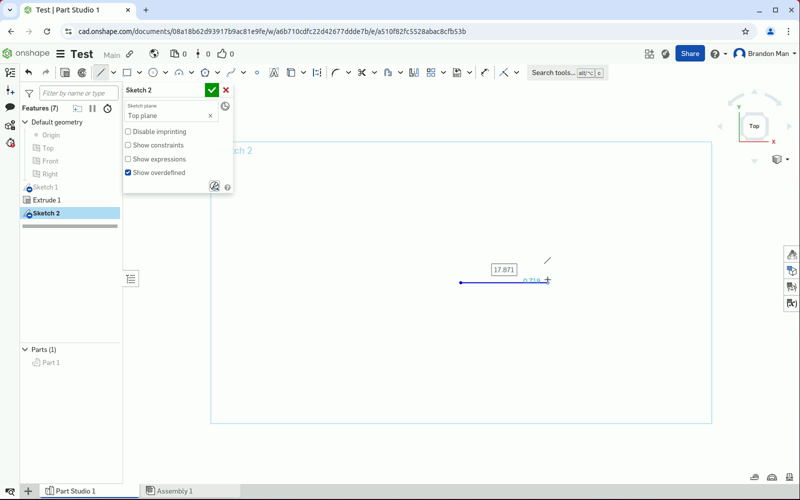
scroll(6)
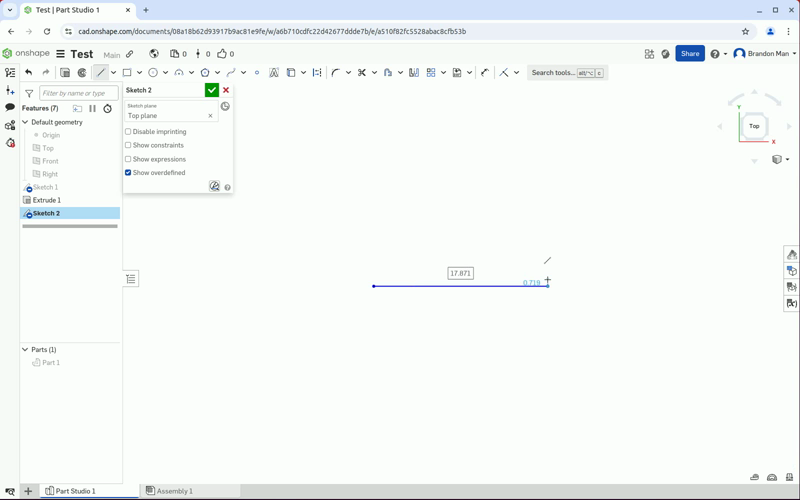
scroll(6)
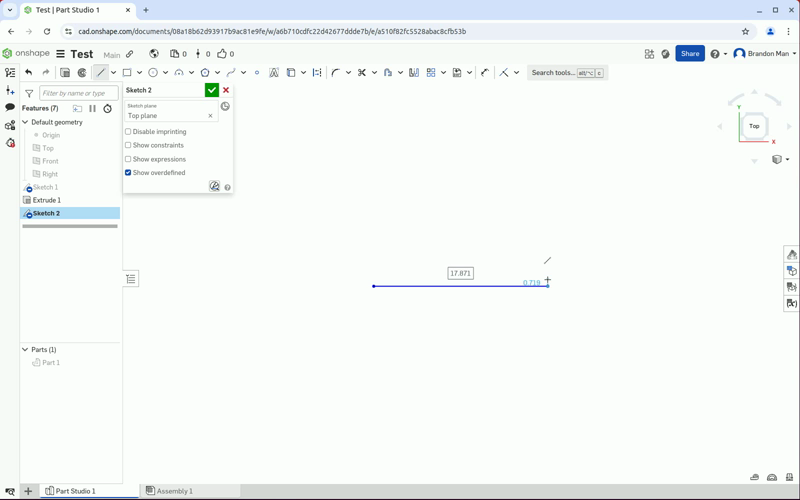
scroll(6)
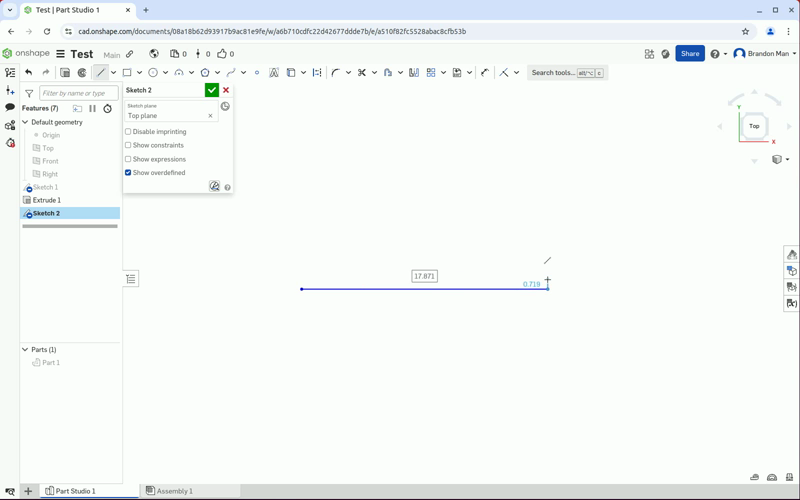
scroll(6)
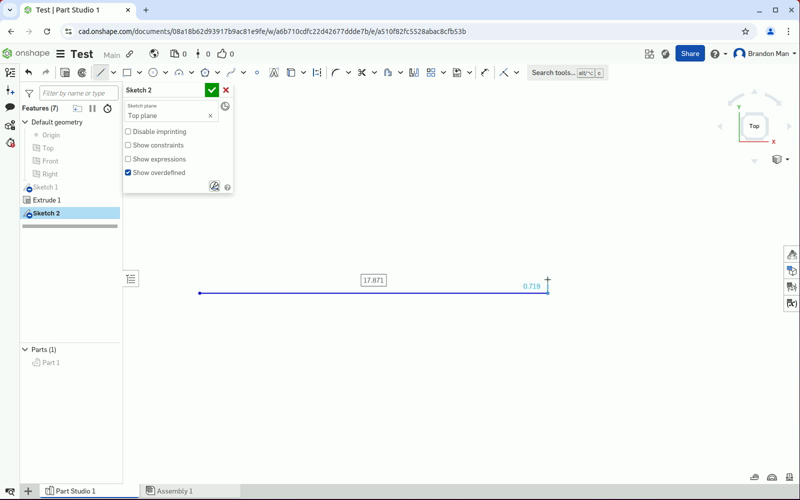
scroll(6)
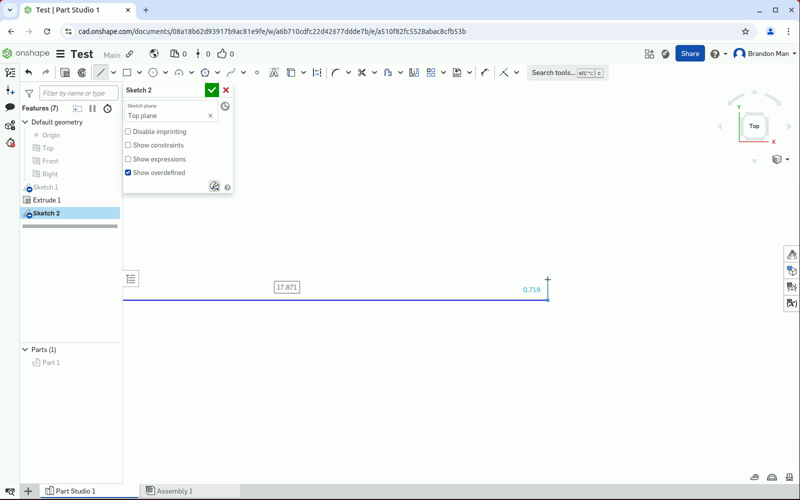
scroll(6)
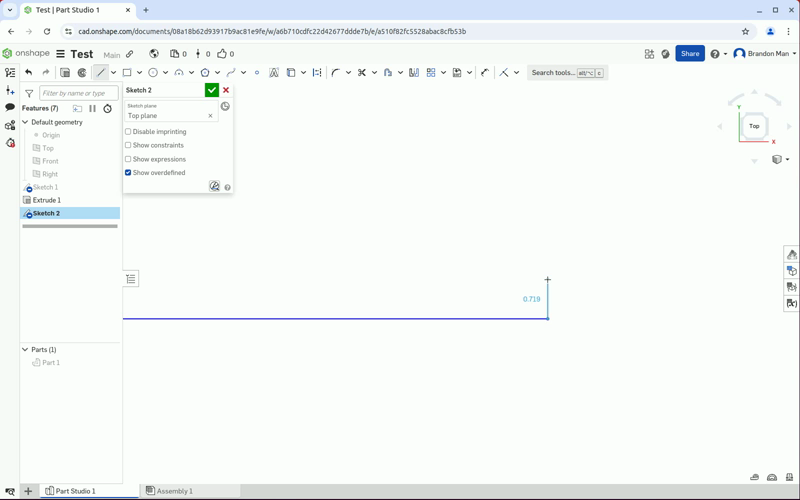
click(547, 279)
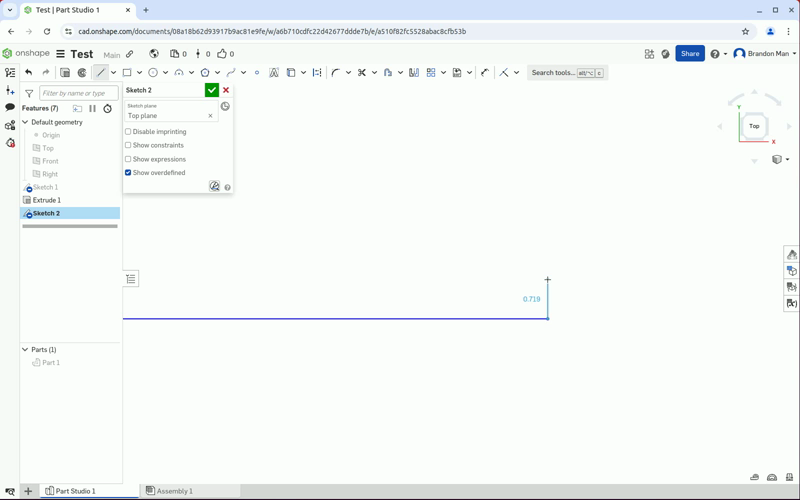
scroll(-6)
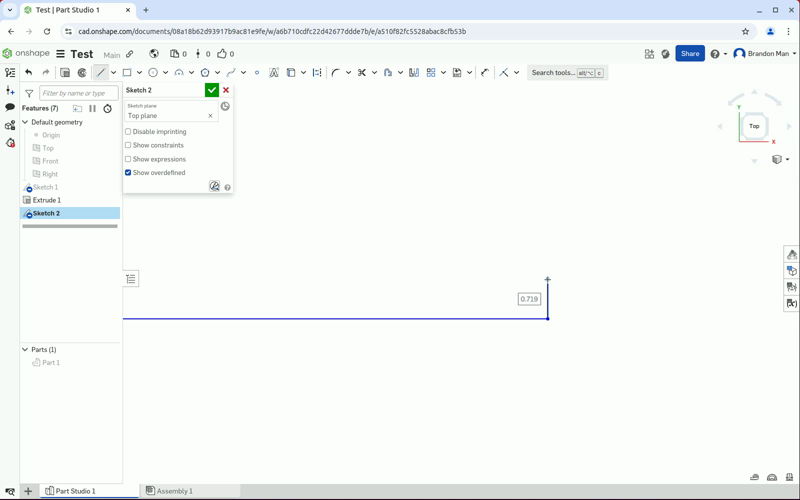
scroll(-6)
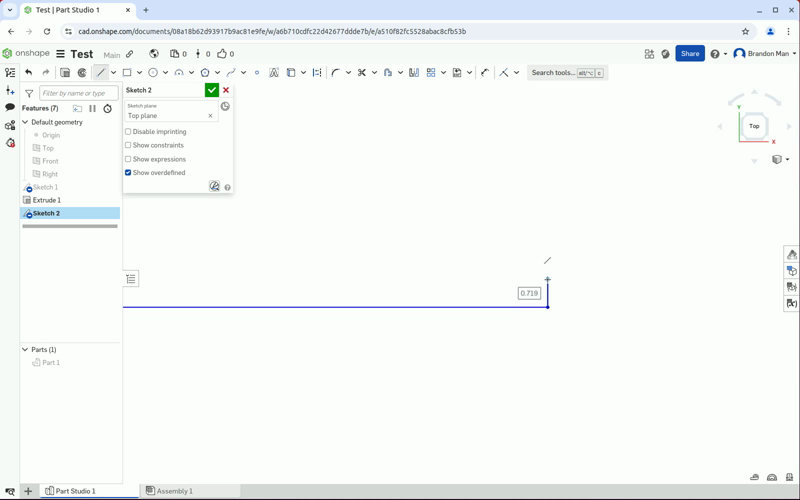
scroll(-6)
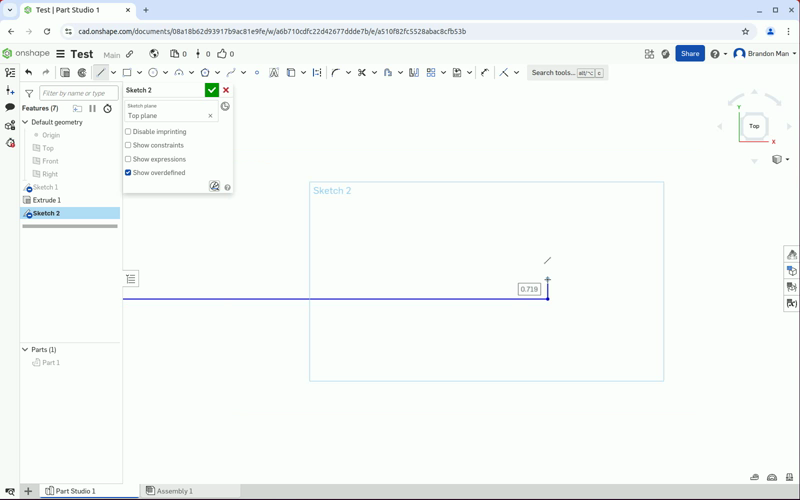
scroll(-6)
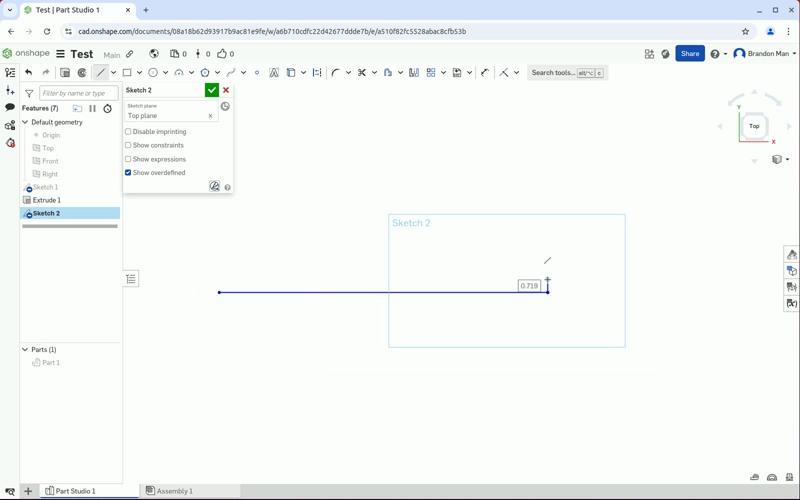
scroll(-6)
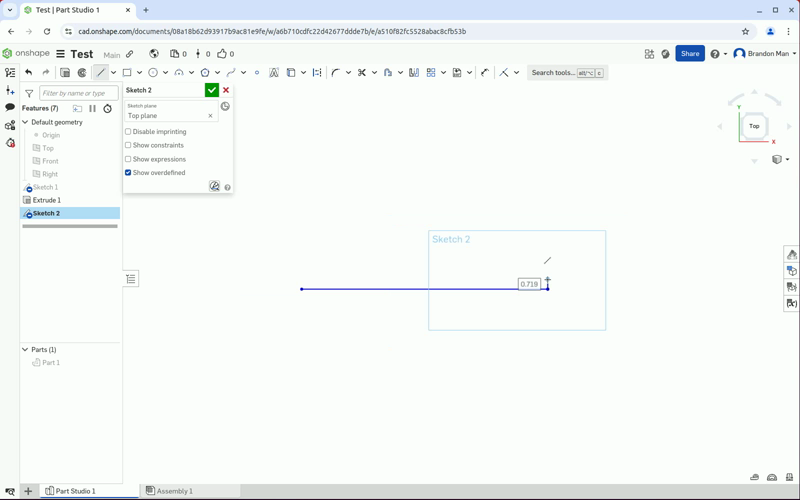
scroll(-6)
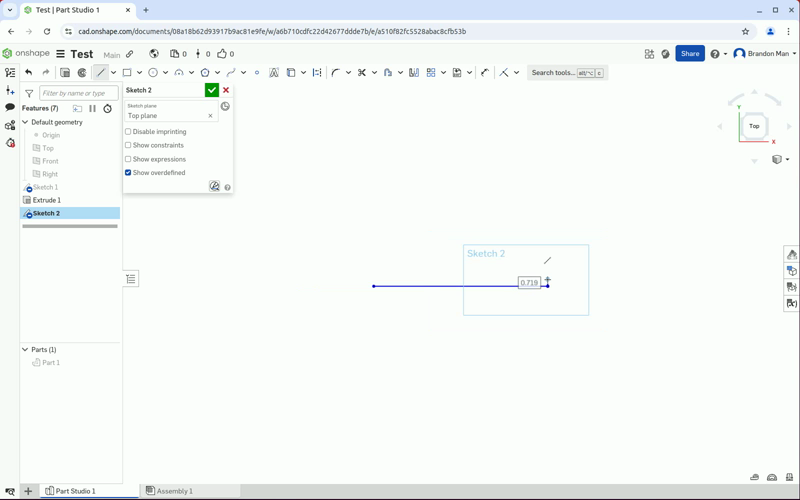
scroll(-6)
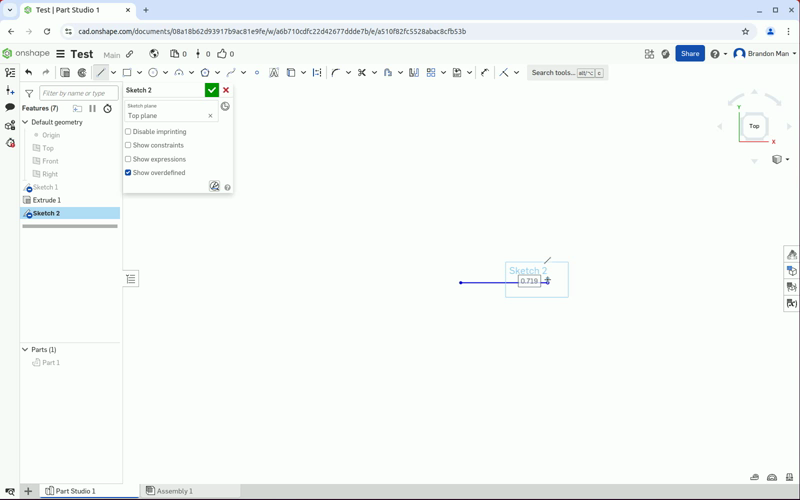
key_up(shift)
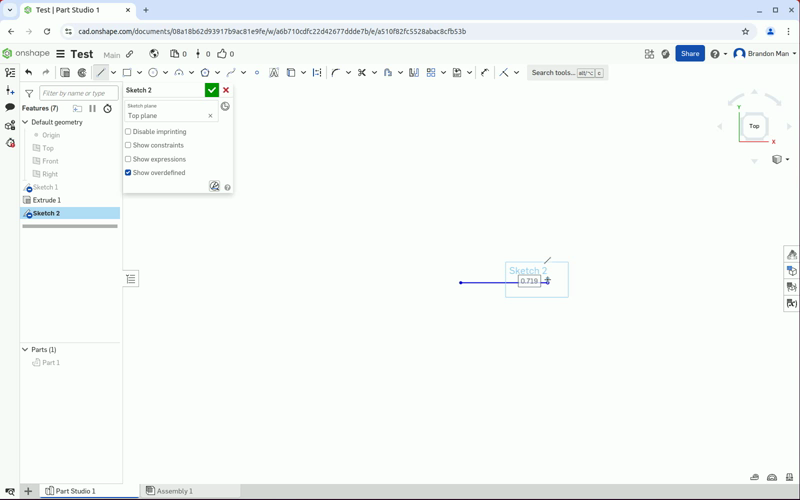
key_down(shift)
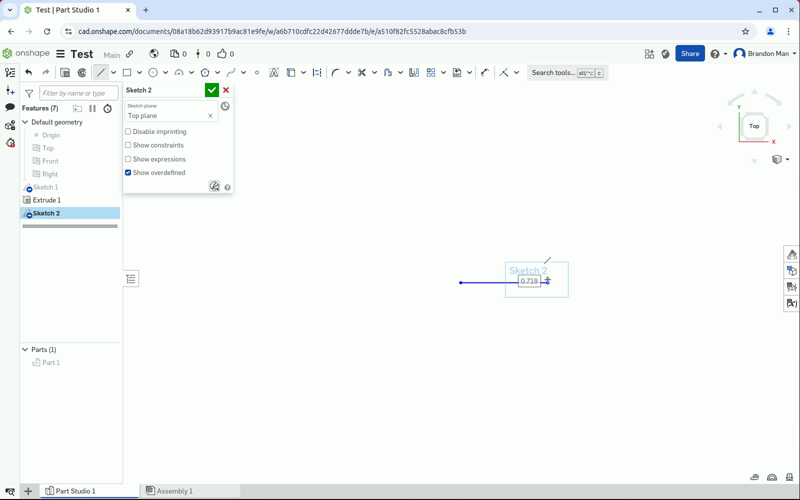
mouse_move(464, 279)
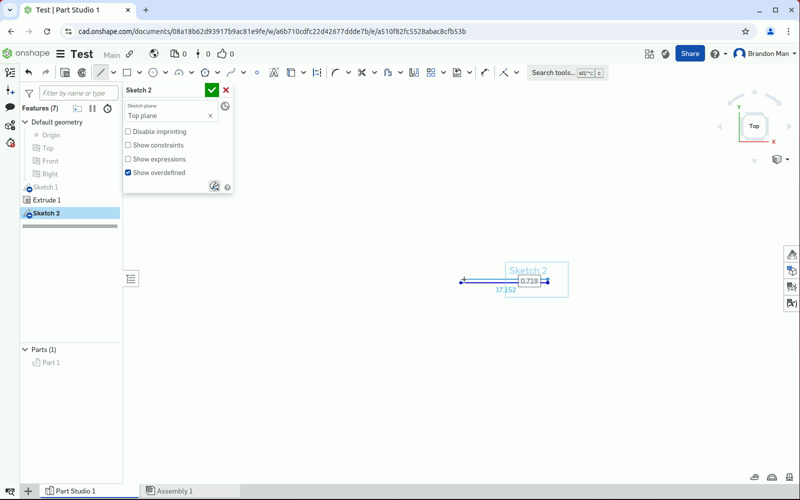
click(464, 279)
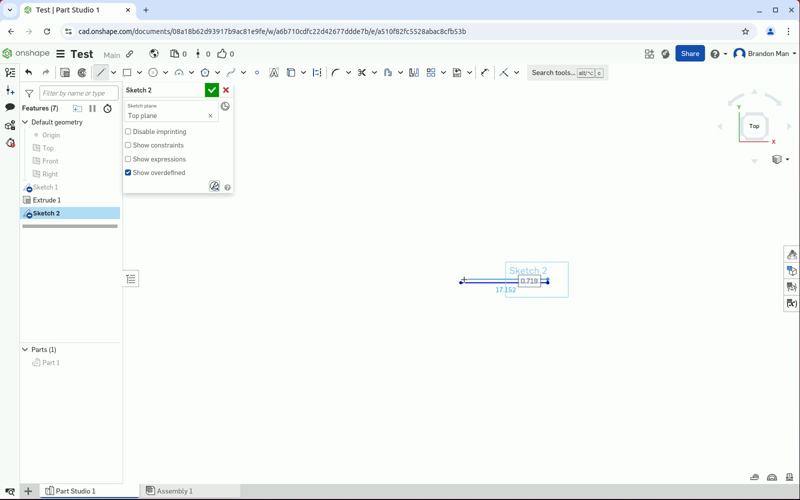
key_up(shift)
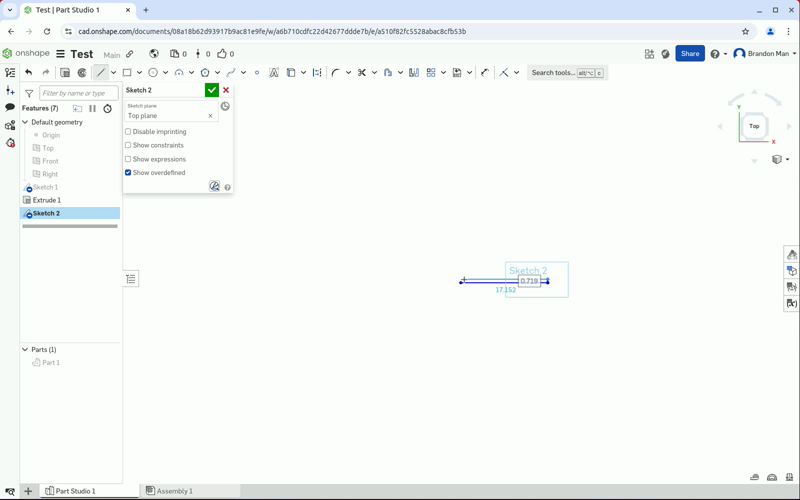
key_down(shift)
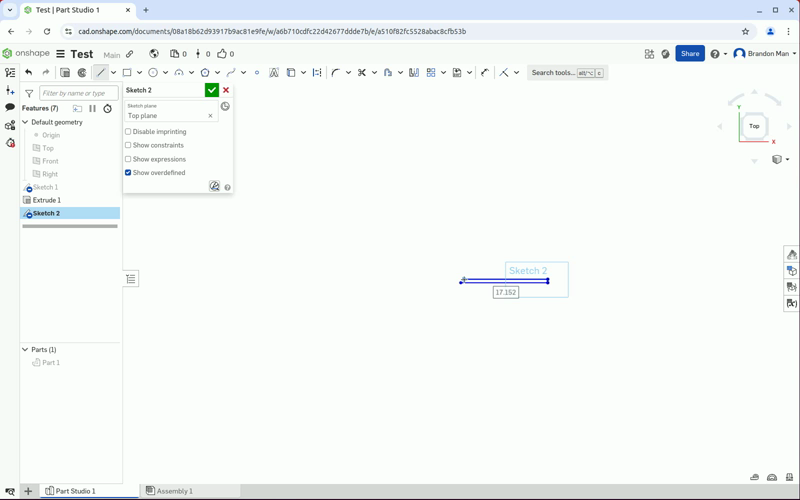
mouse_move(494, 279)
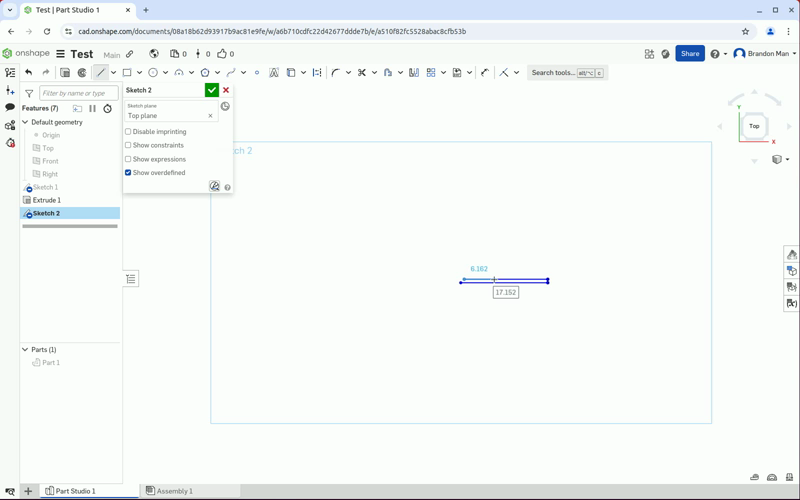
mouse_move(464, 269)
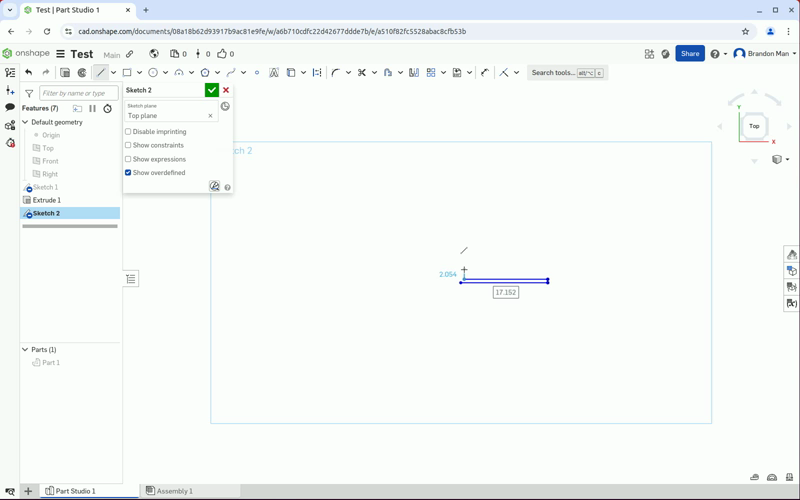
click(464, 269)
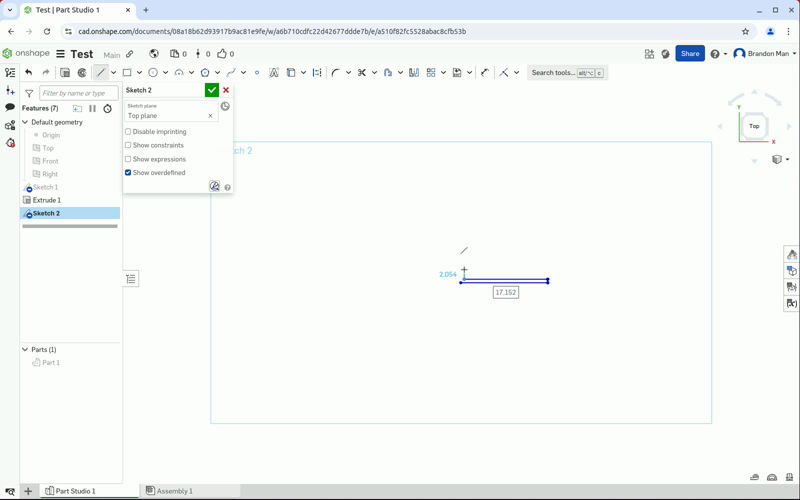
key_up(shift)
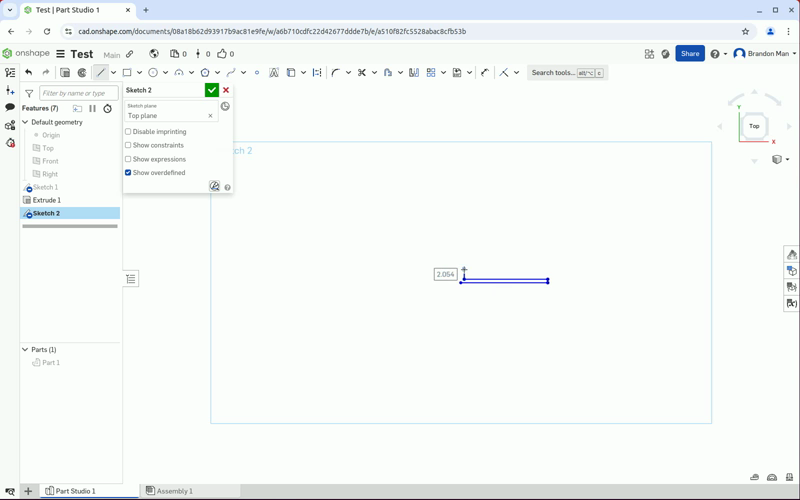
key_down(shift)
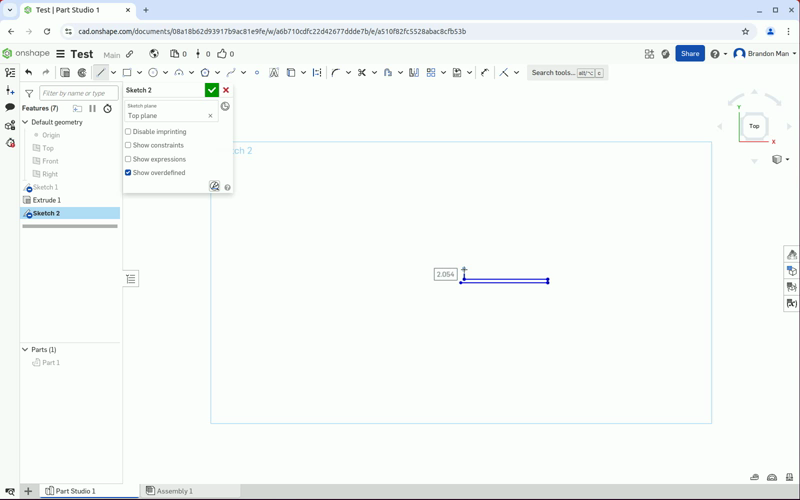
mouse_move(494, 269)
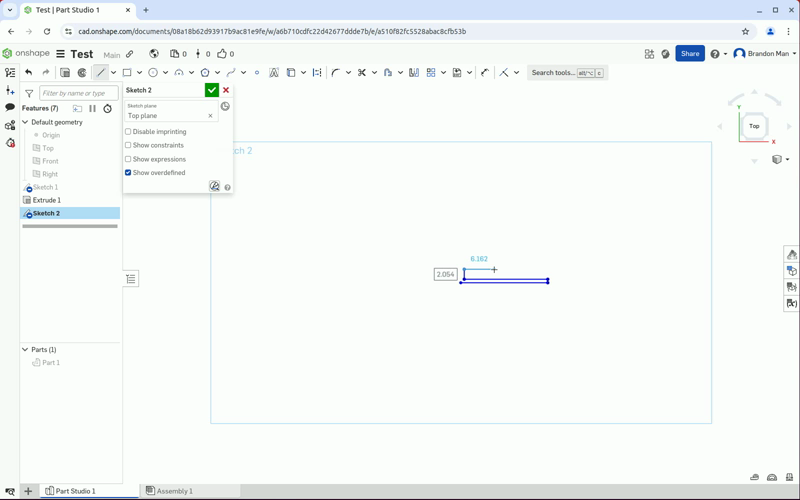
mouse_move(460, 269)
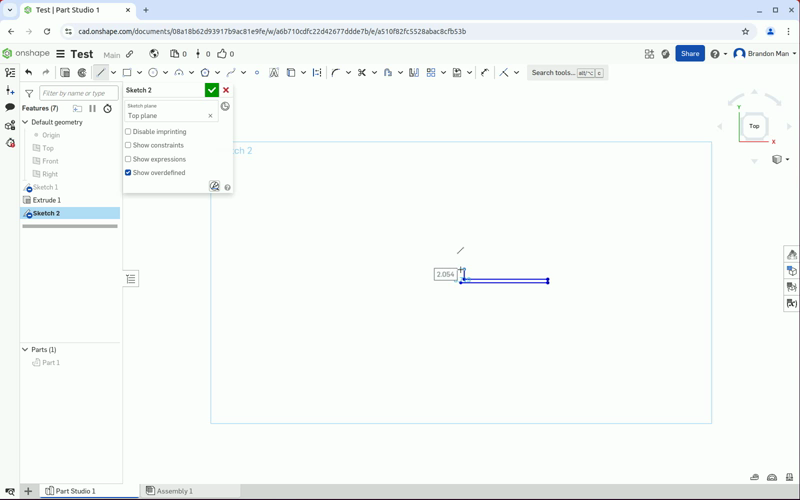
scroll(6)
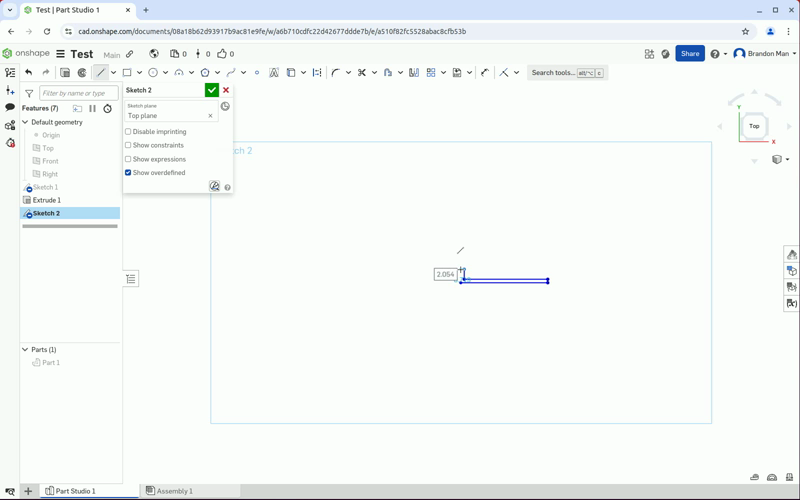
scroll(6)
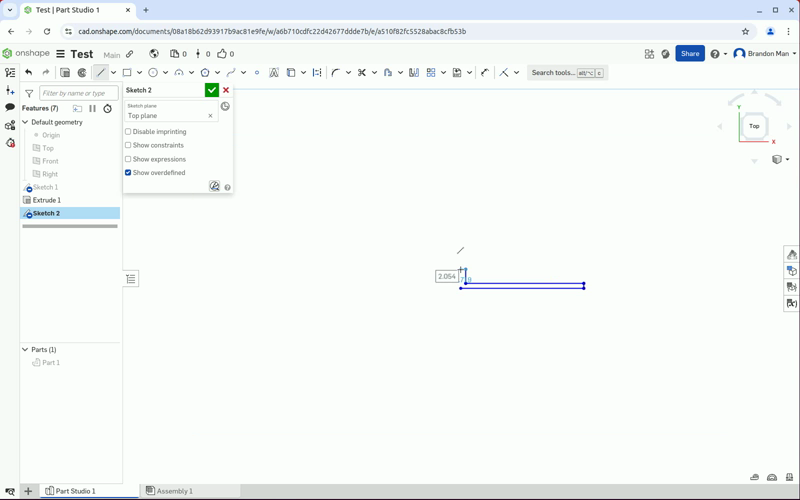
scroll(6)
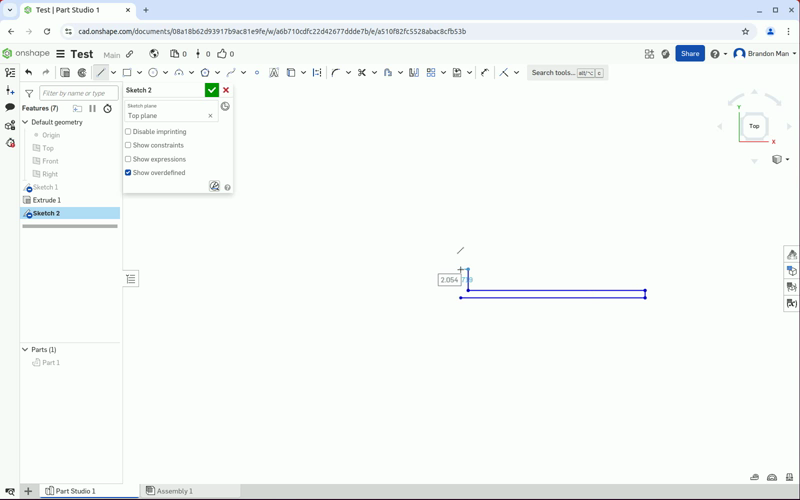
scroll(6)
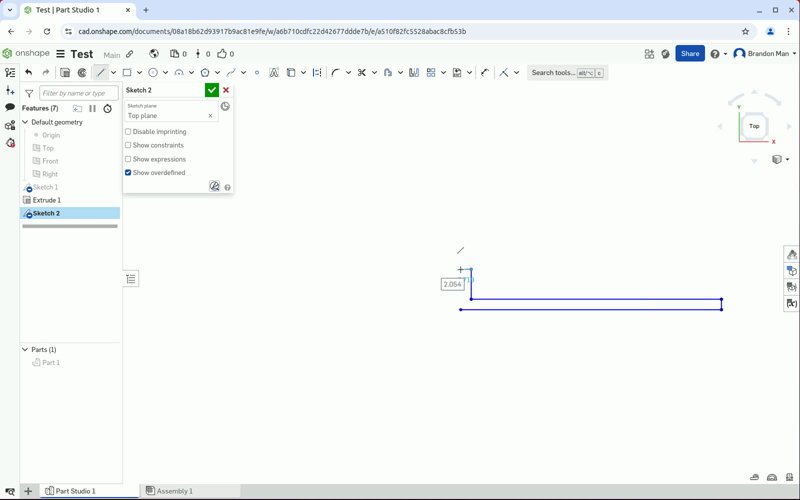
scroll(6)
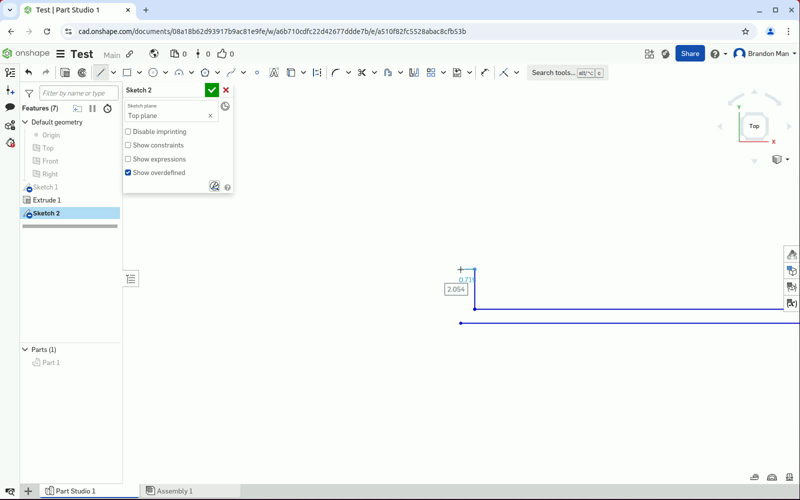
scroll(6)
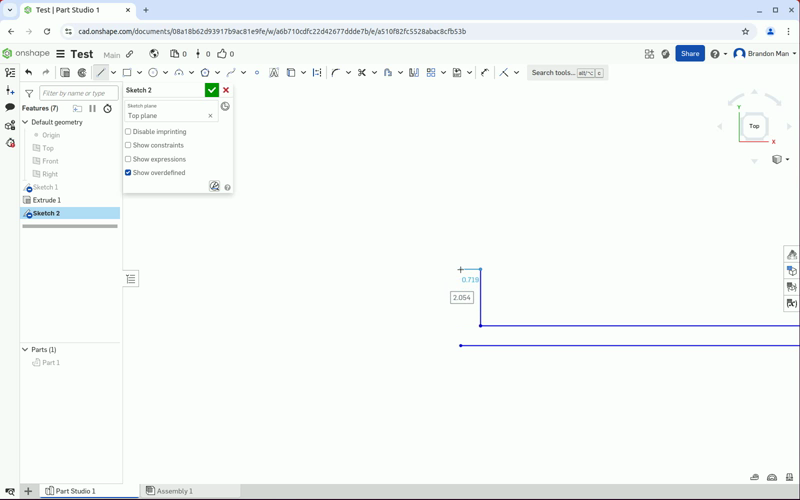
scroll(6)
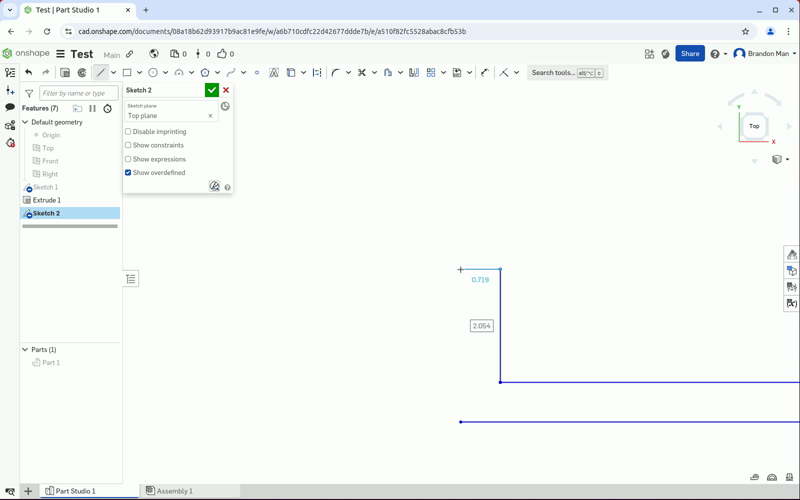
click(460, 269)
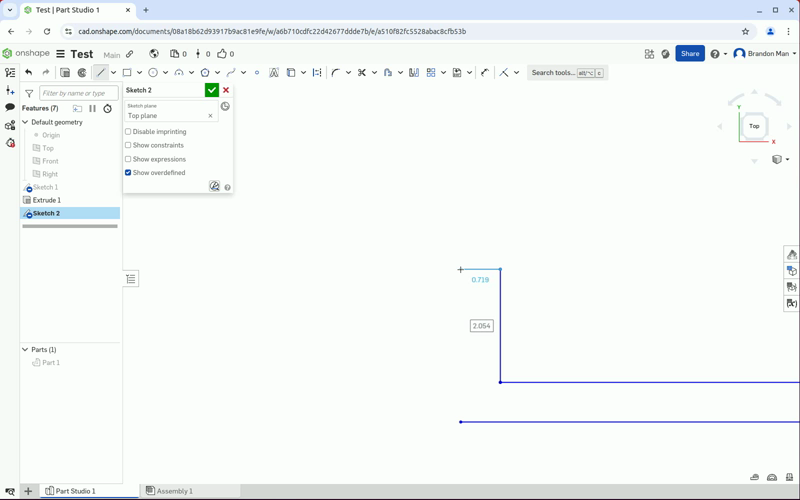
scroll(-6)
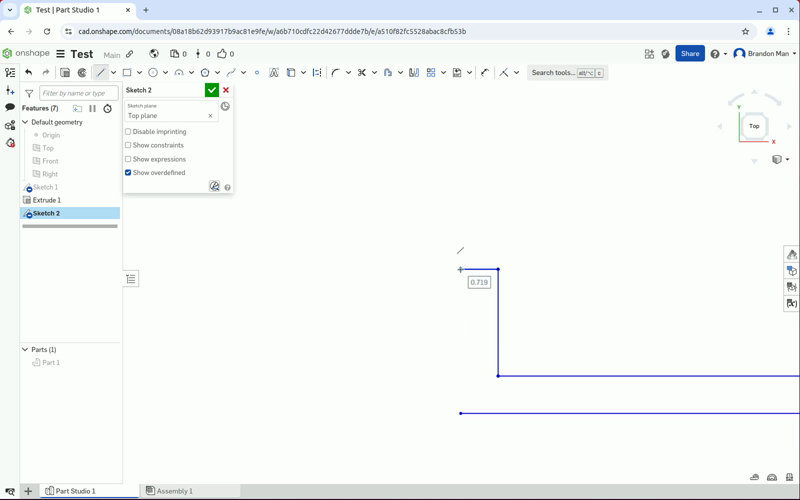
scroll(-6)
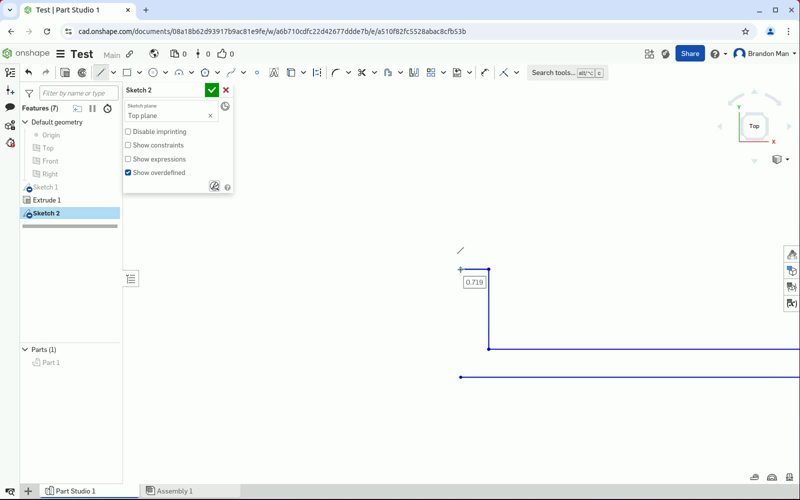
scroll(-6)
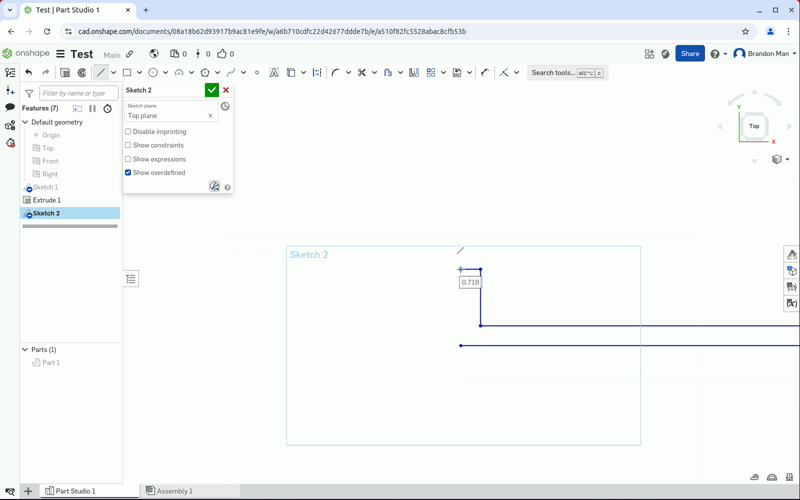
scroll(-6)
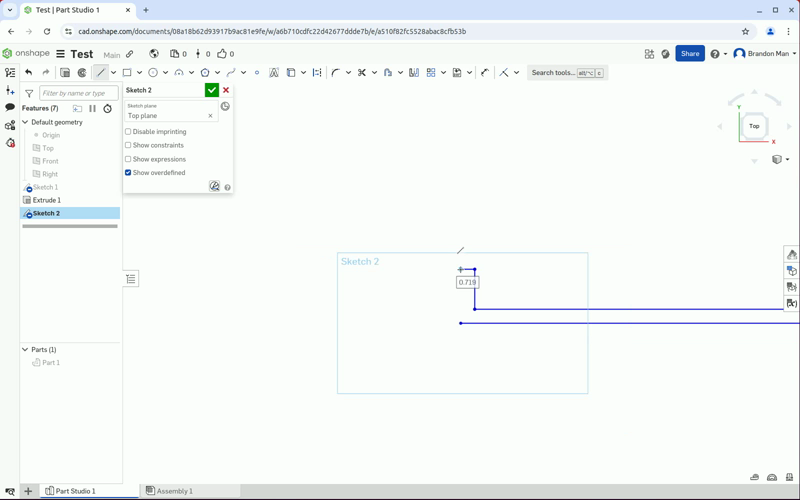
scroll(-6)
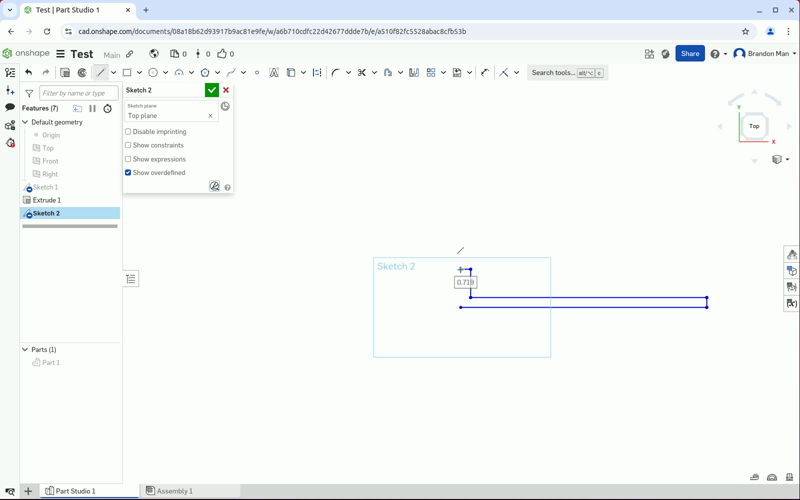
scroll(-6)
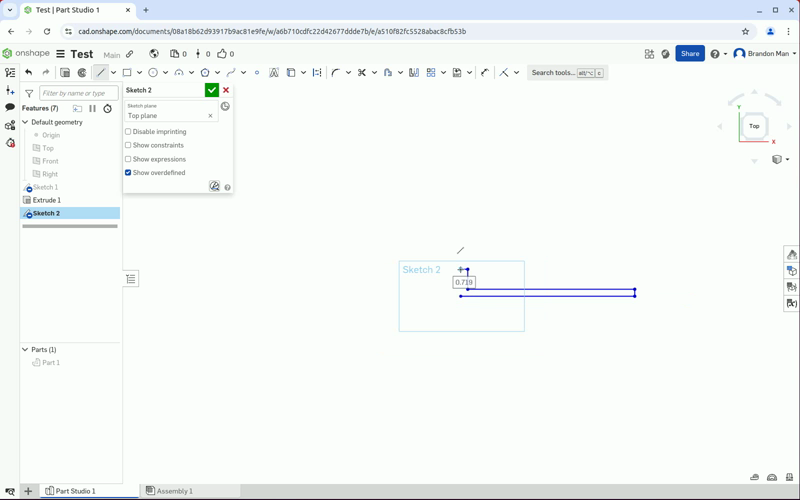
scroll(-6)
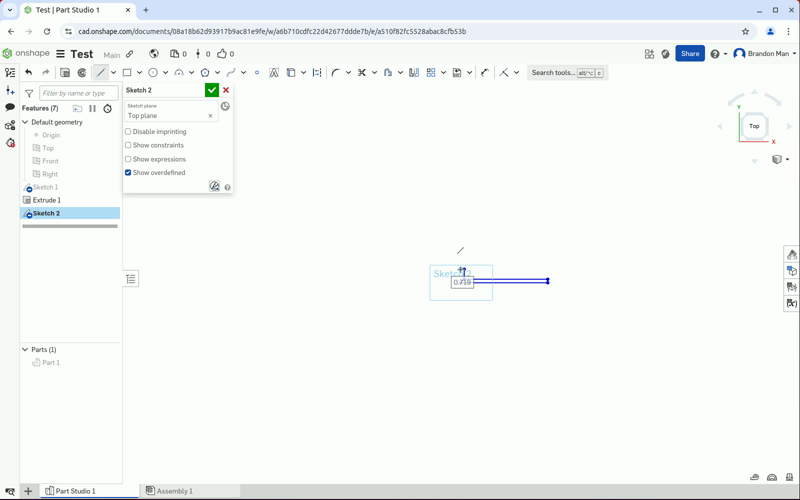
key_up(shift)
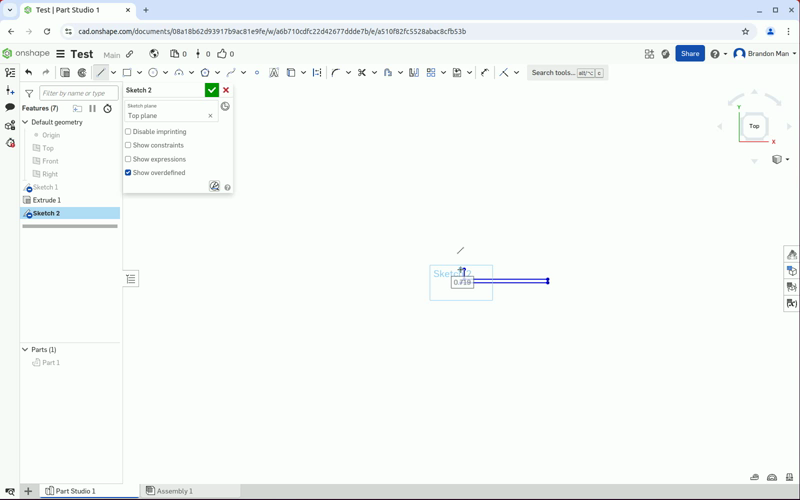
mouse_move(490, 269)
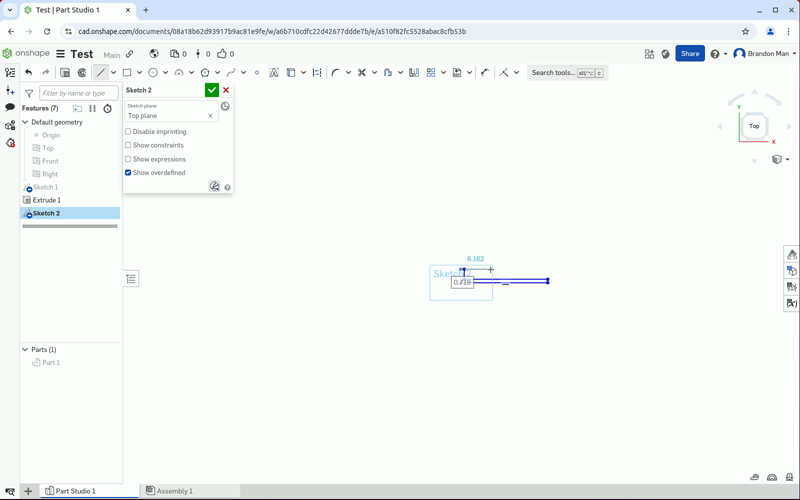
key_down(shift)
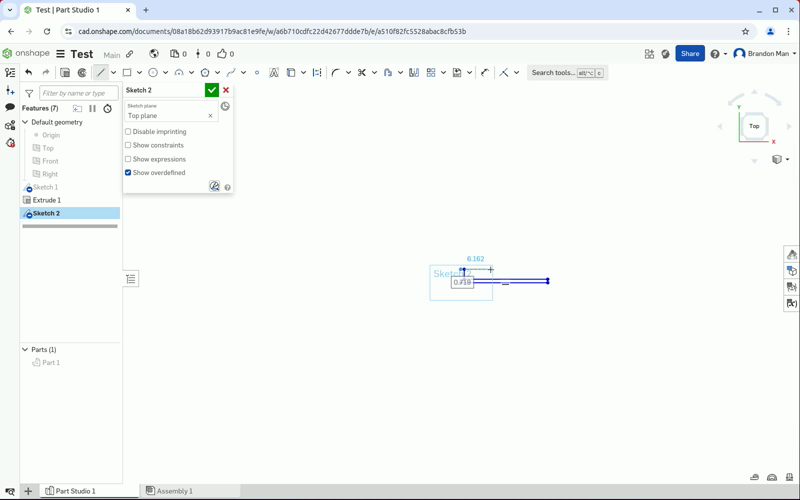
mouse_move(460, 282)
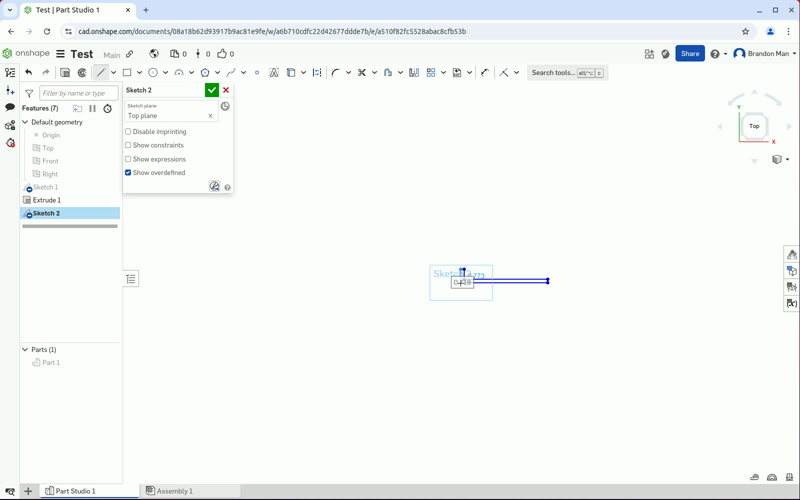
key_up(shift)
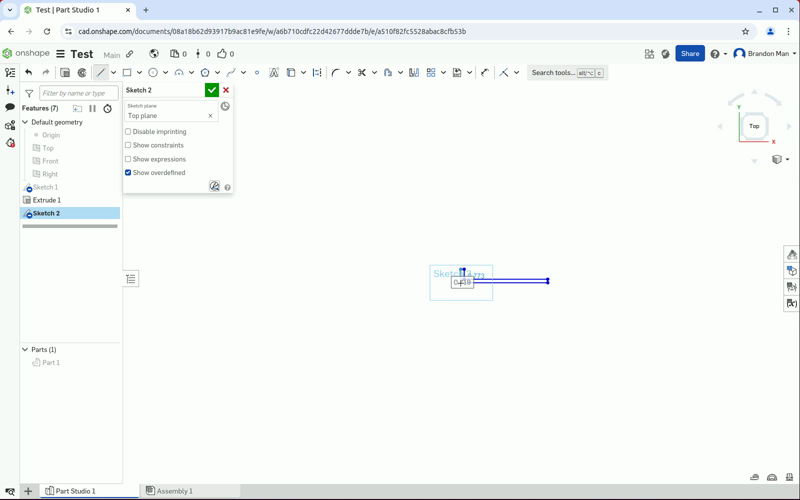
click(460, 282)
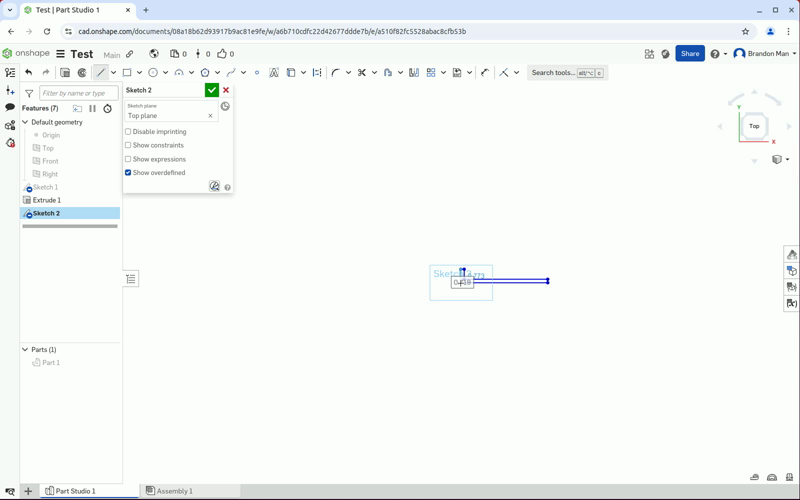
key(esc)
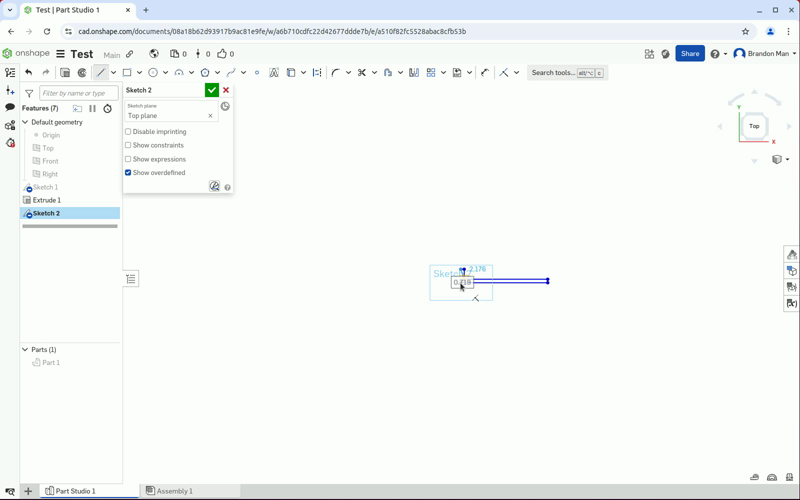
mouse_move(501, 279)
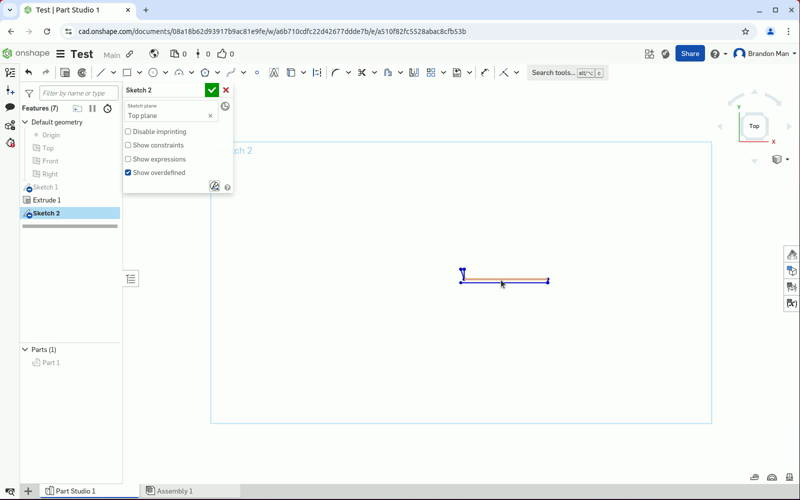
scroll(6)
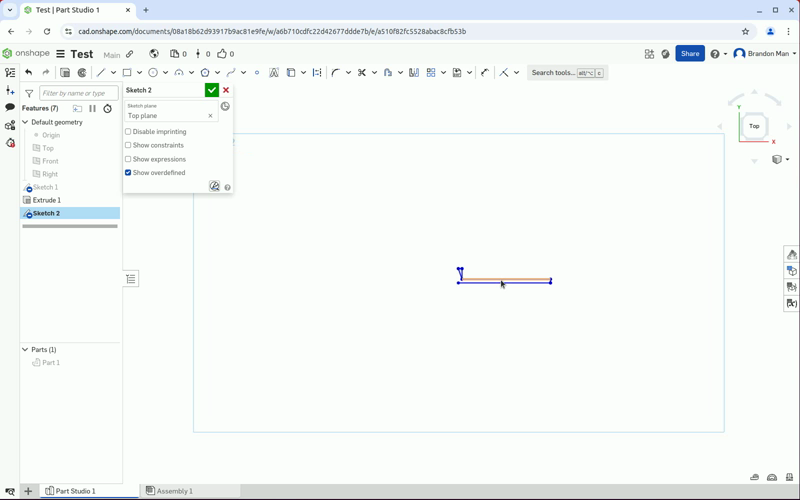
scroll(6)
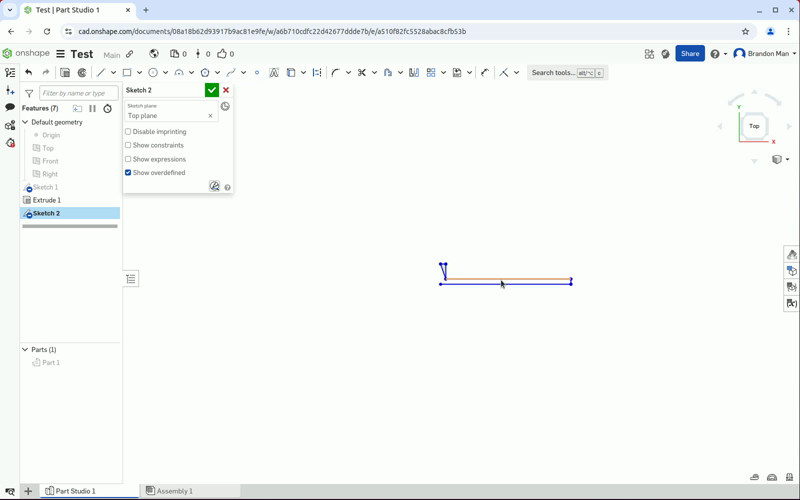
scroll(6)
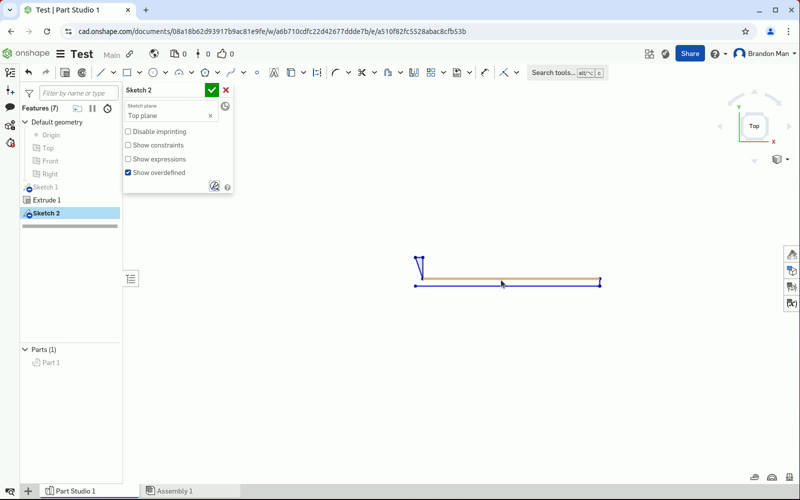
scroll(6)
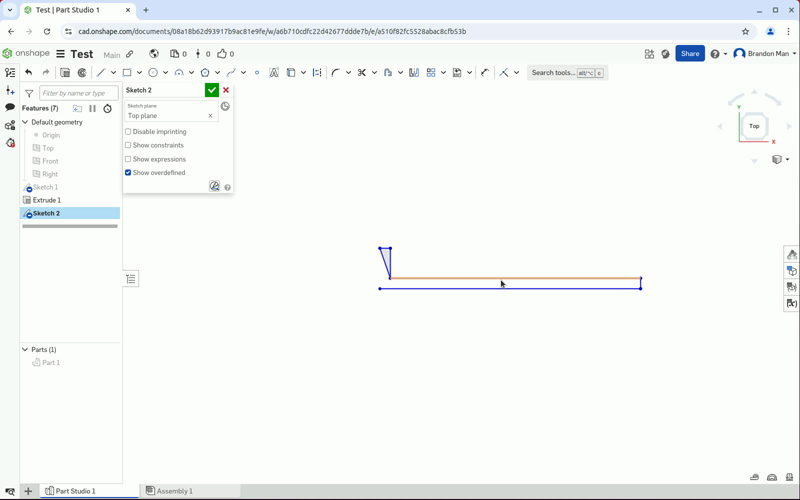
scroll(6)
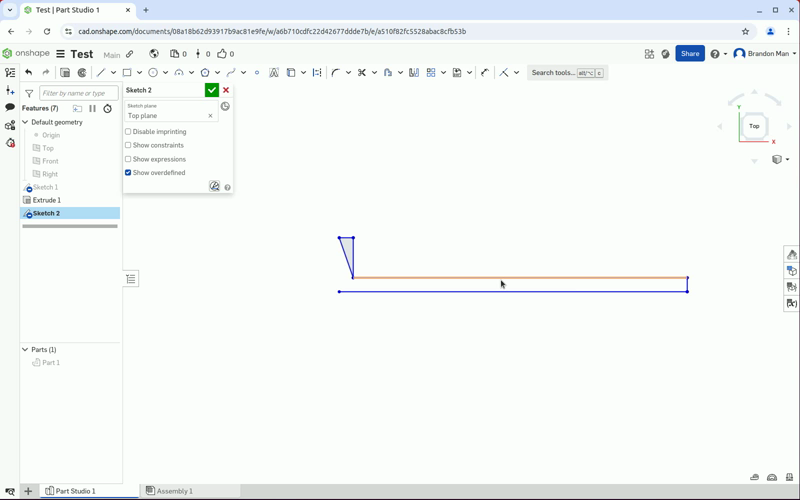
scroll(6)
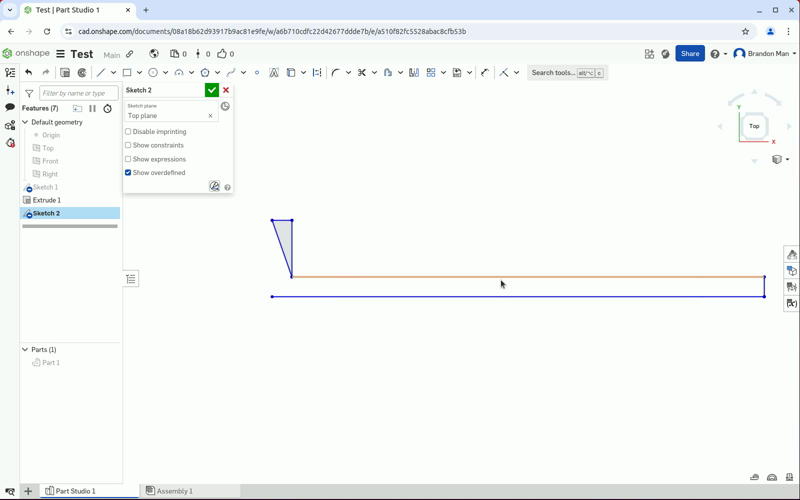
scroll(6)
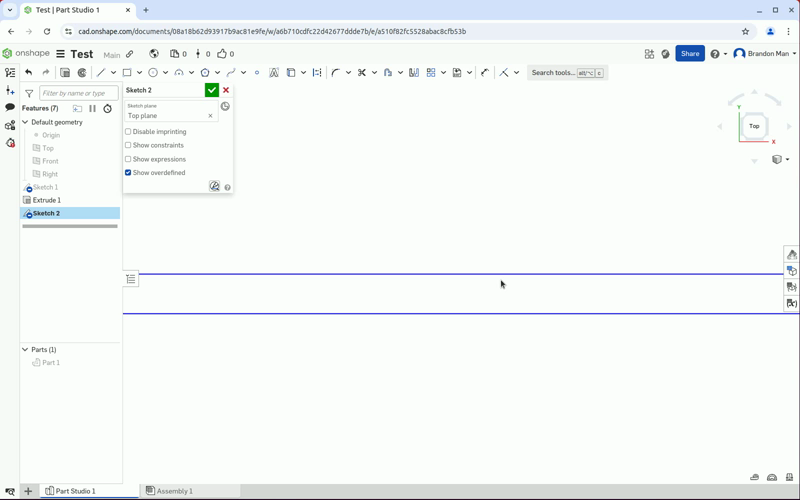
click(501, 279)
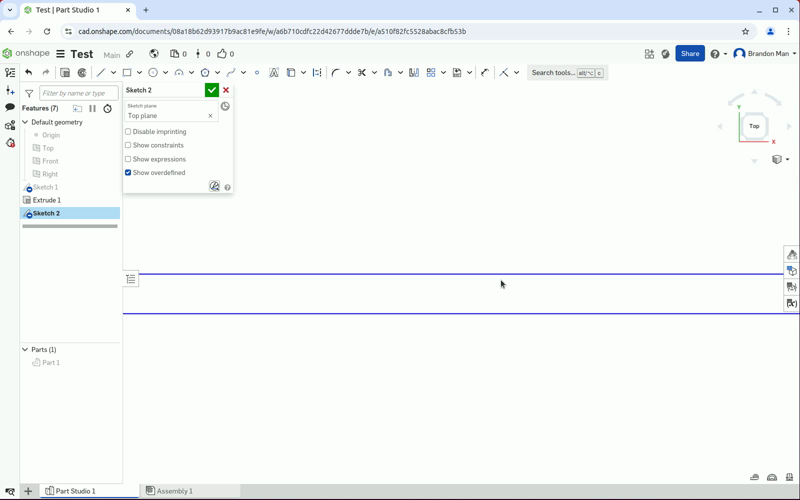
scroll(-6)
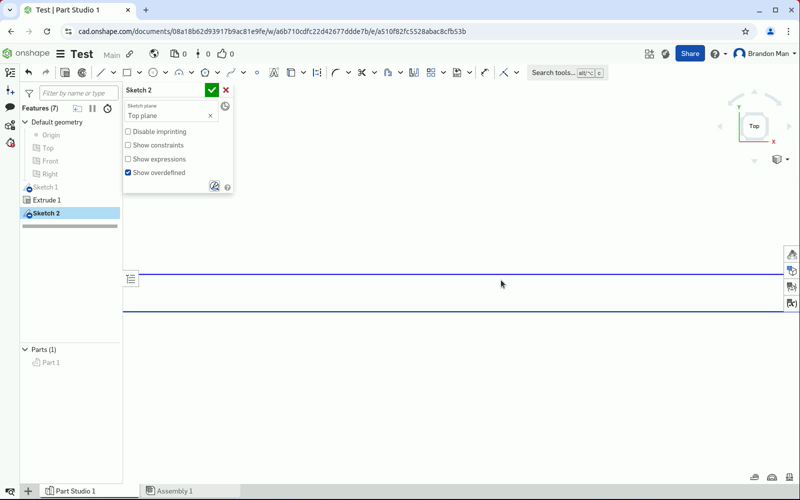
scroll(-6)
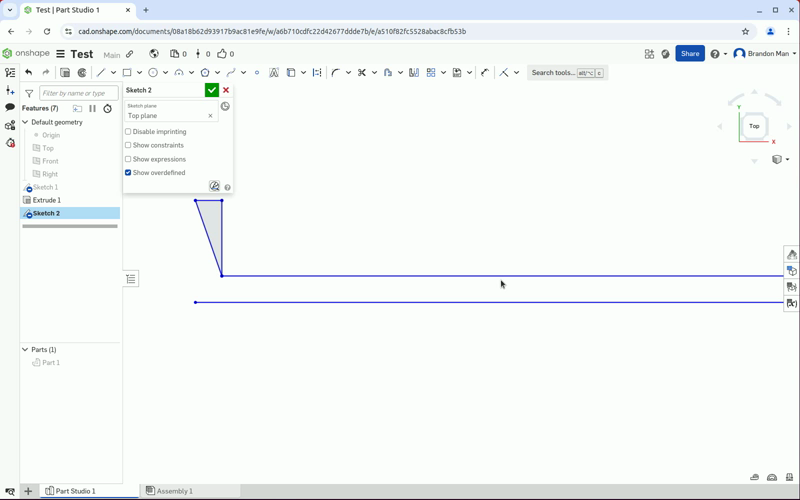
scroll(-6)
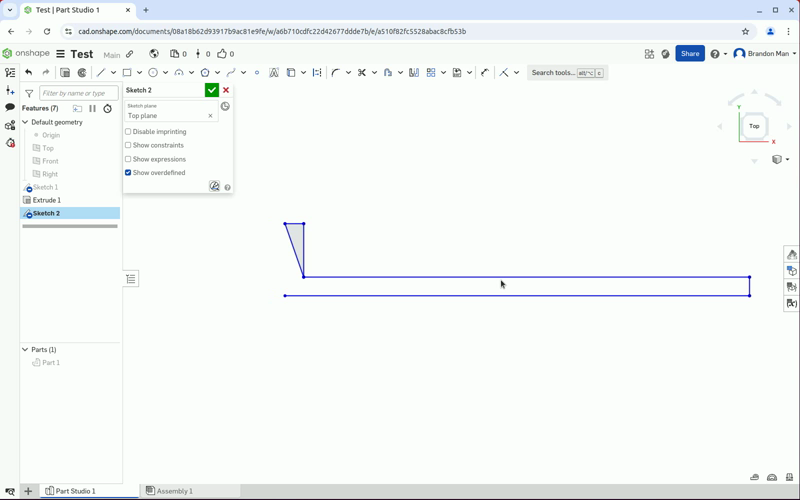
scroll(-6)
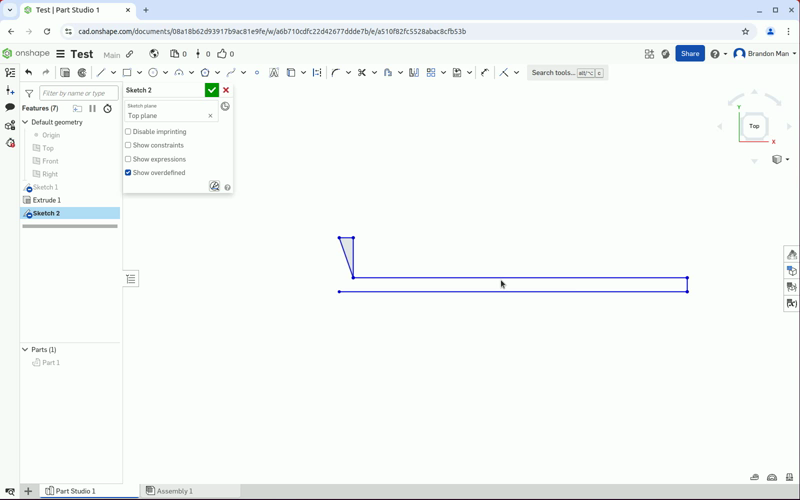
scroll(-6)
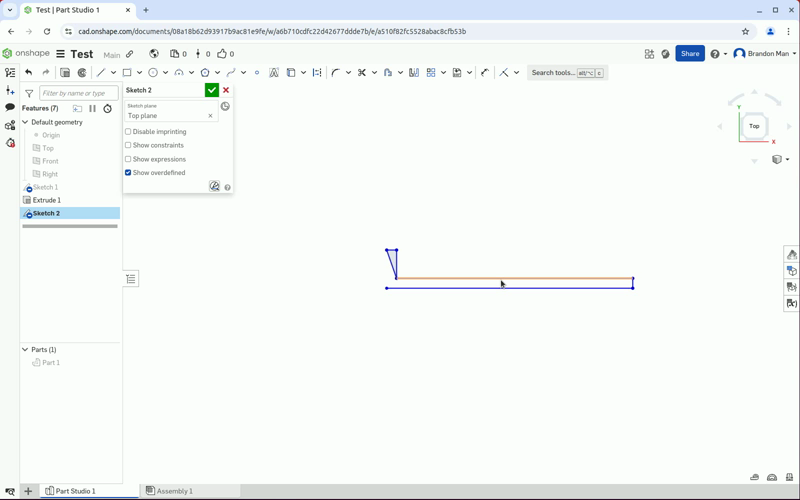
scroll(-6)
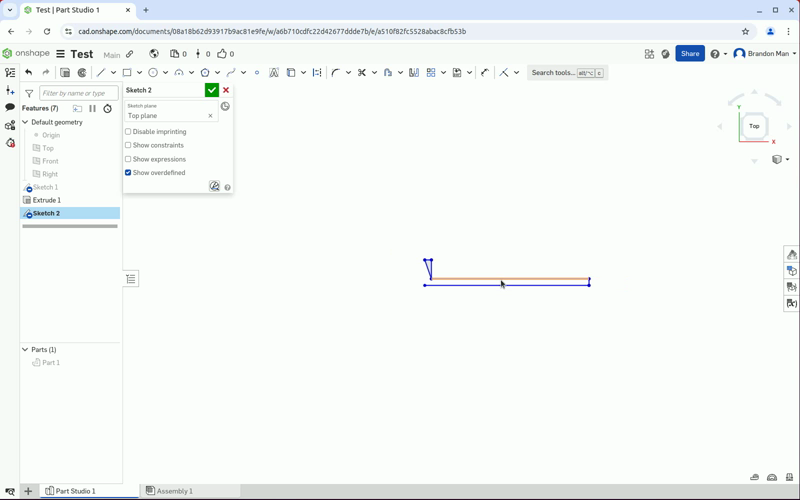
scroll(-6)
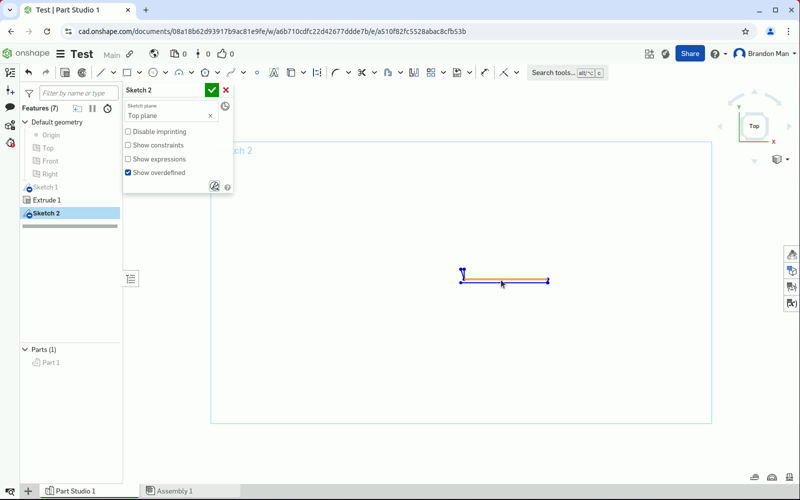
mouse_move(73, 352)
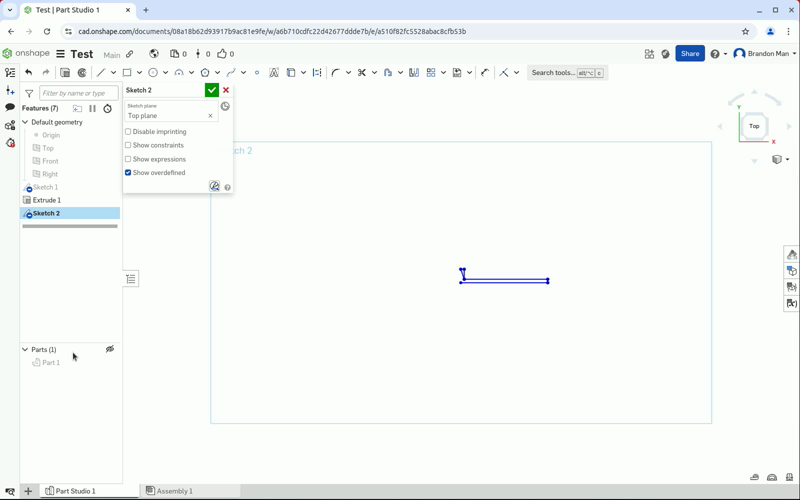
key(shift+y)
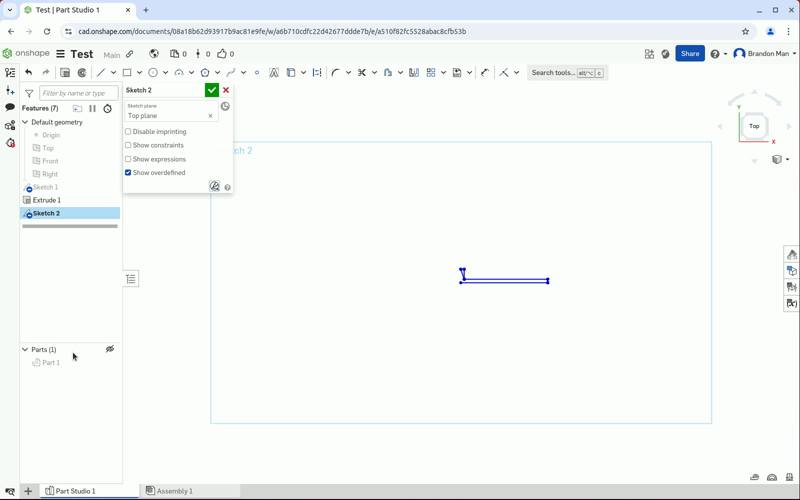
key(shift+e)
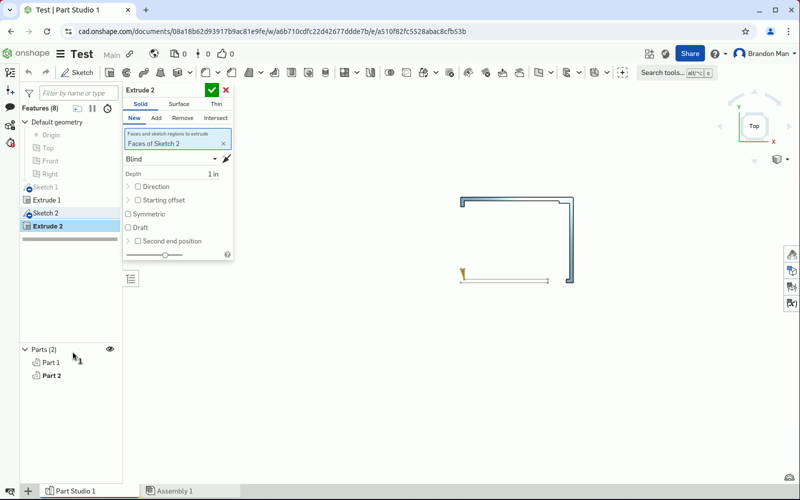
mouse_move(143, 106)
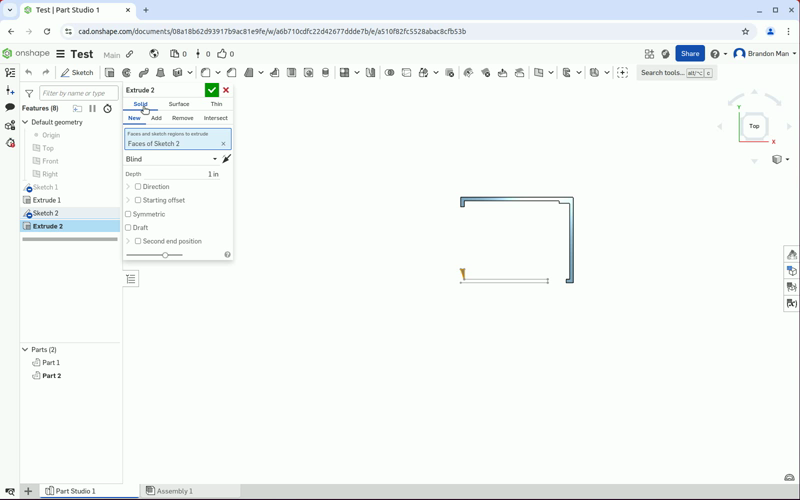
click(143, 106)
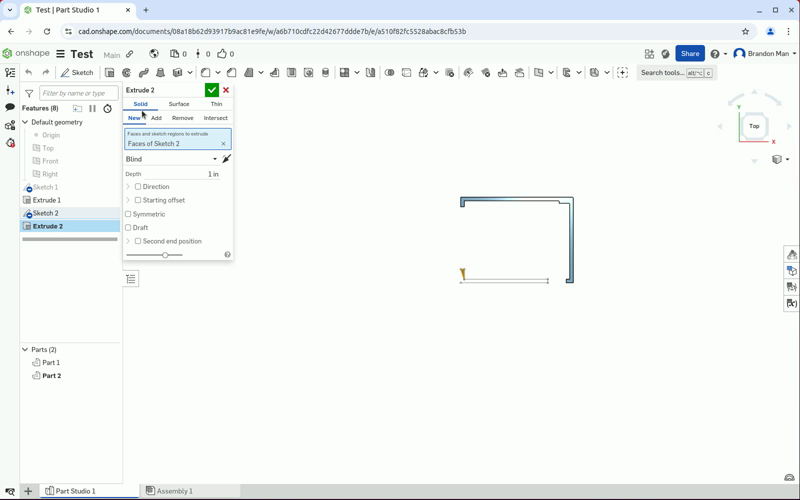
mouse_move(137, 120)
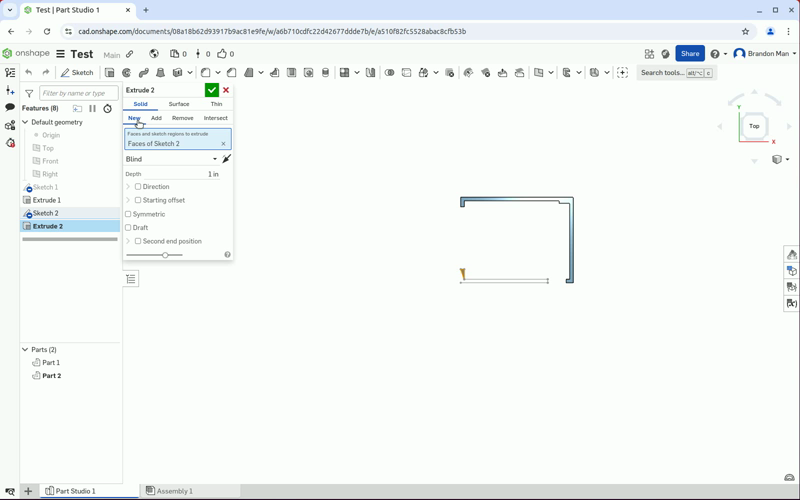
click(137, 120)
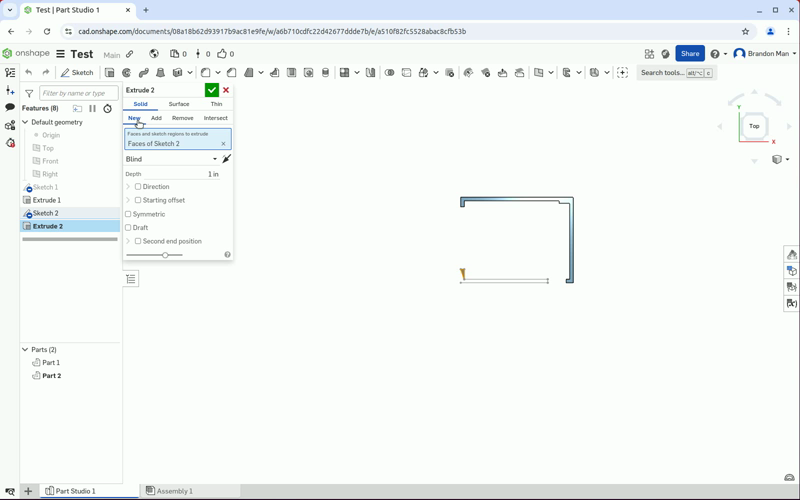
key(tab, 4)
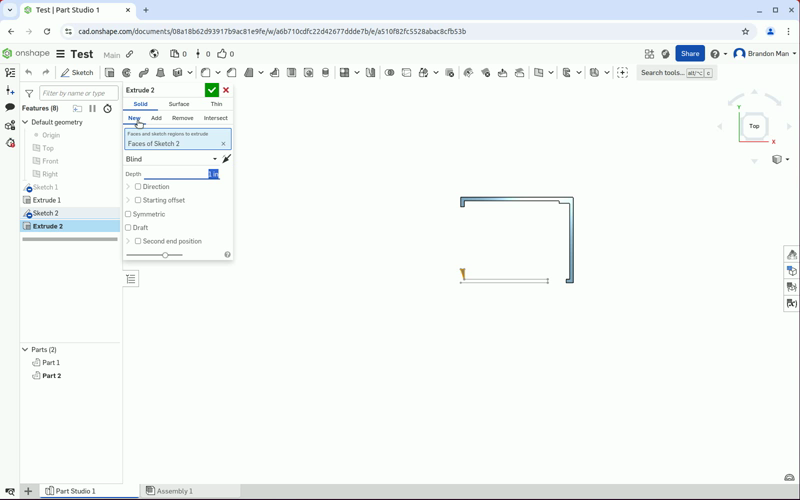
text(11.795)
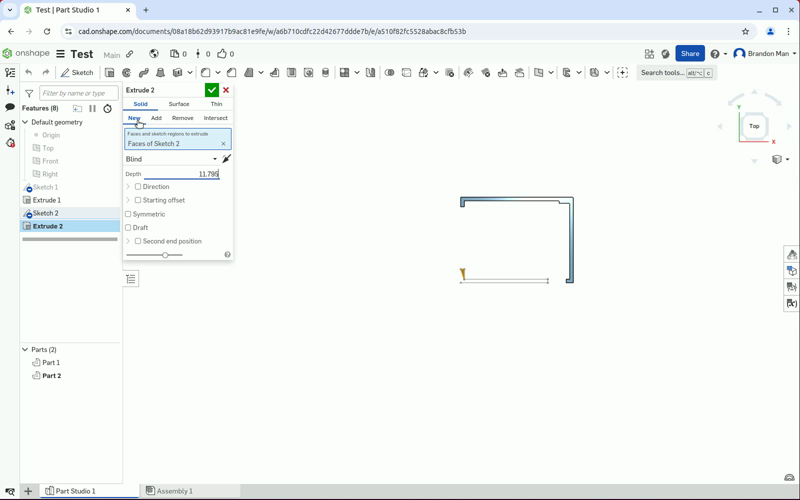
key(enter)
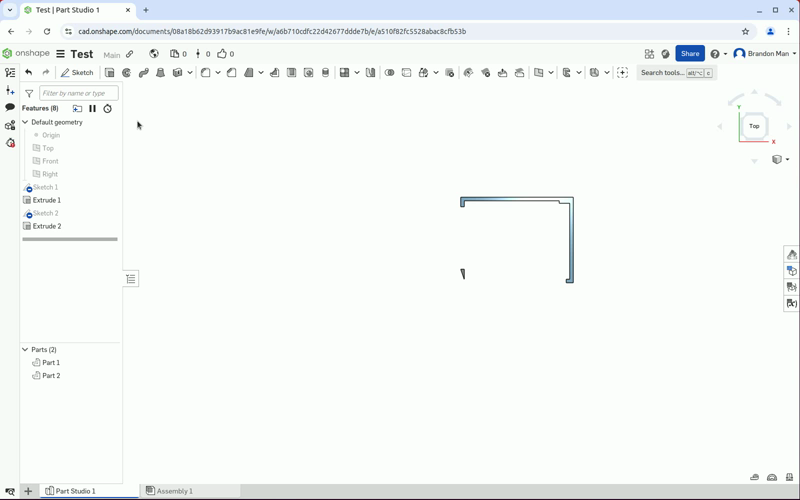
key(shift+h)
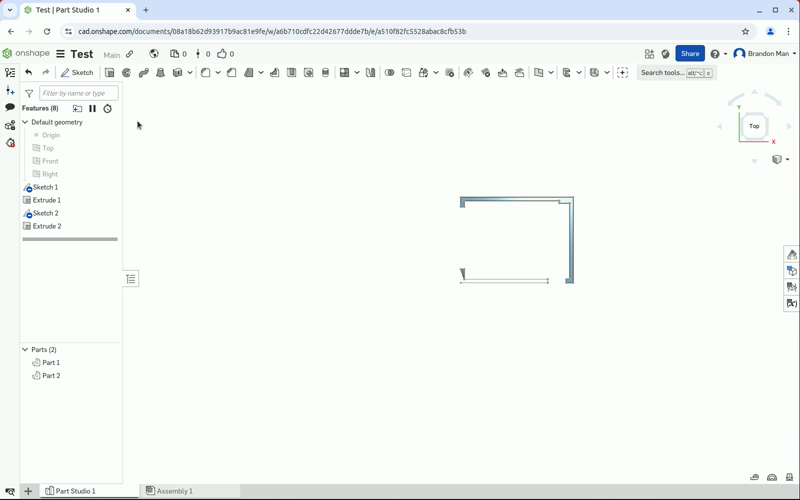
key(shift+h)
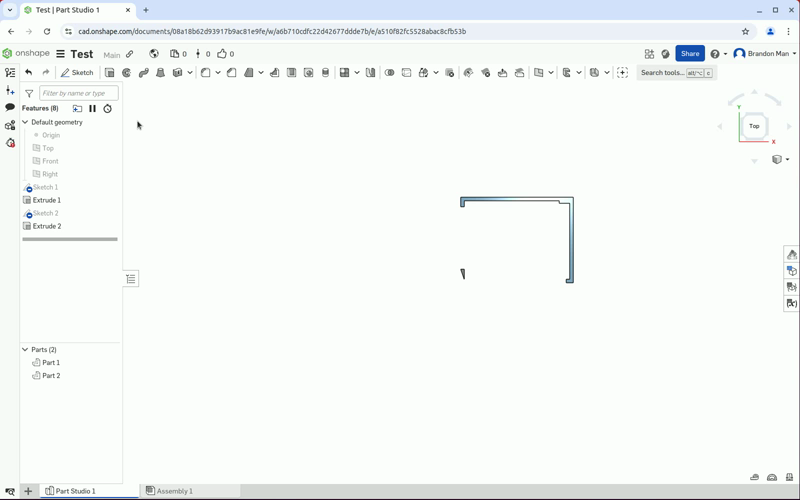
mouse_move(73, 189)
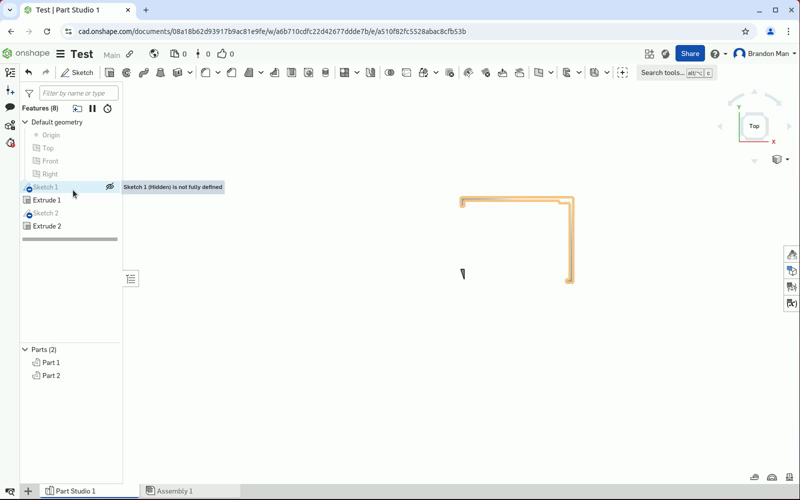
click(73, 189)
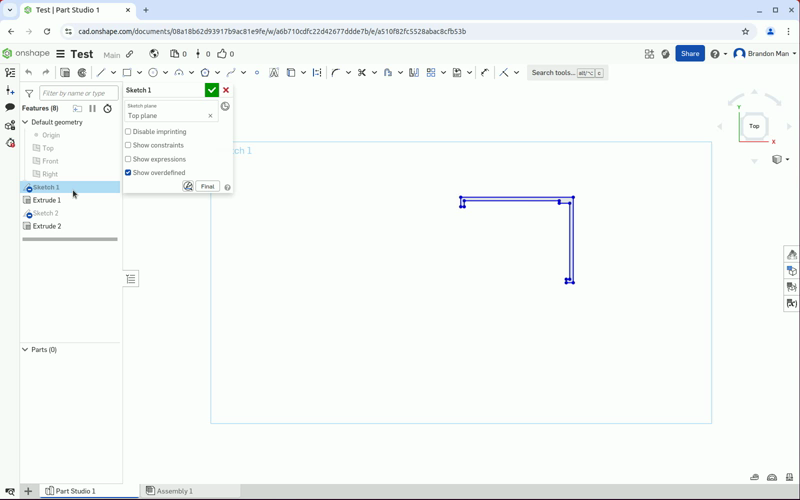
mouse_move(229, 92)
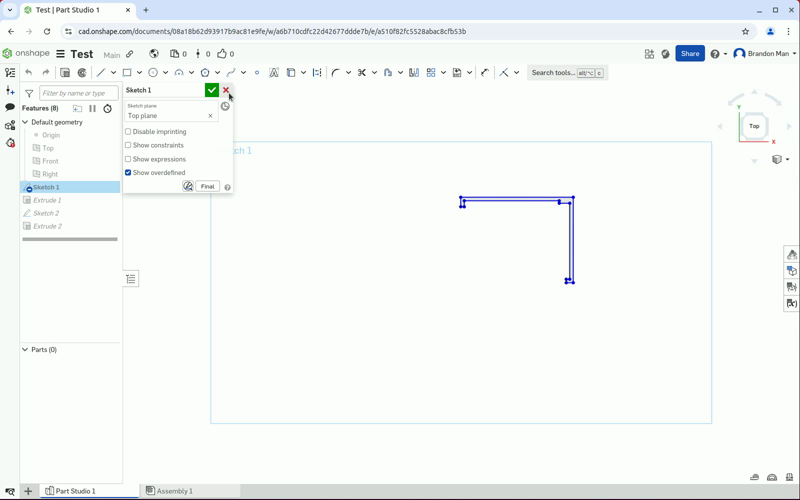
click(229, 92)
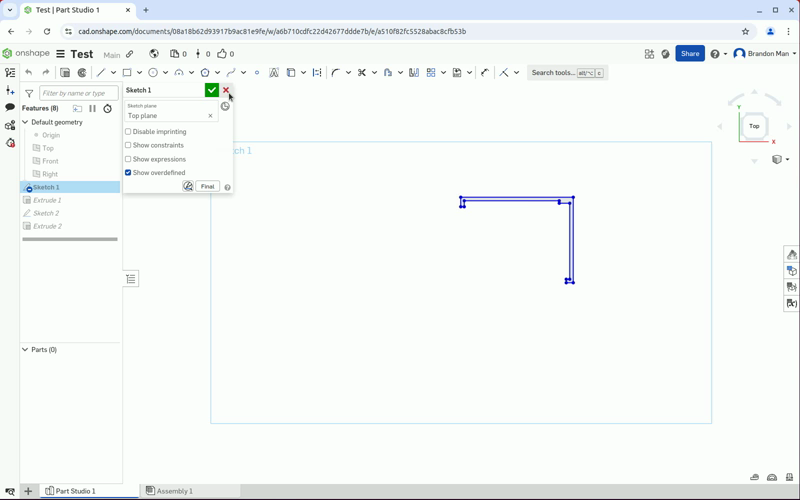
key(shift+s)
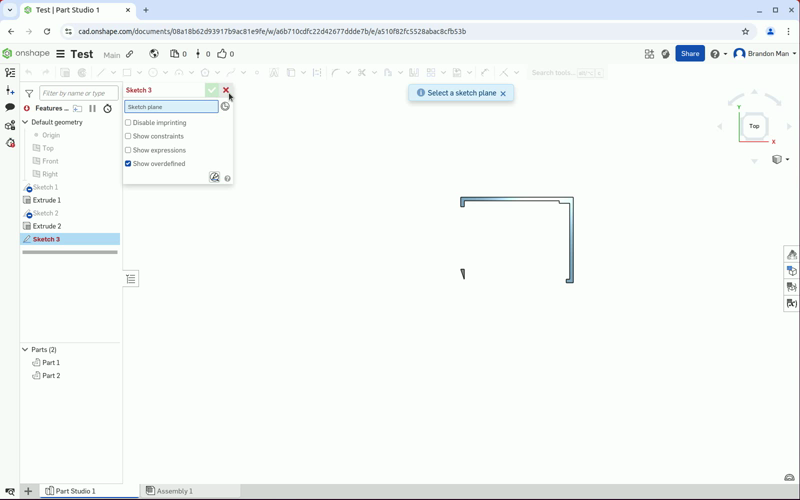
mouse_move(73, 150)
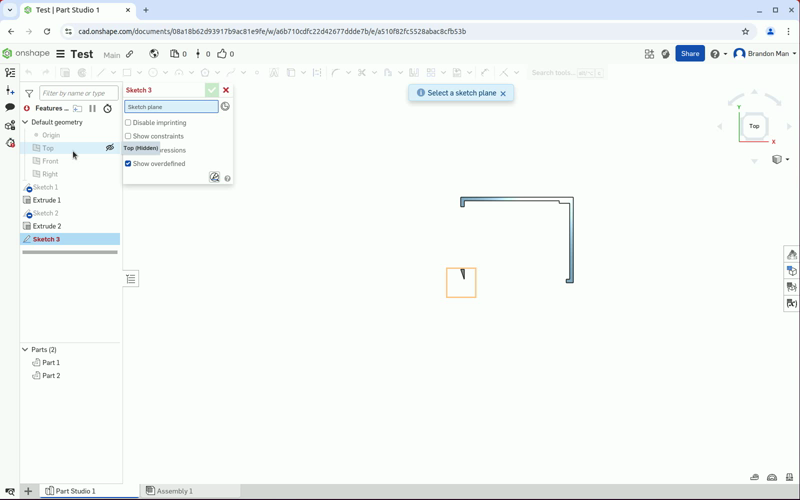
click(73, 150)
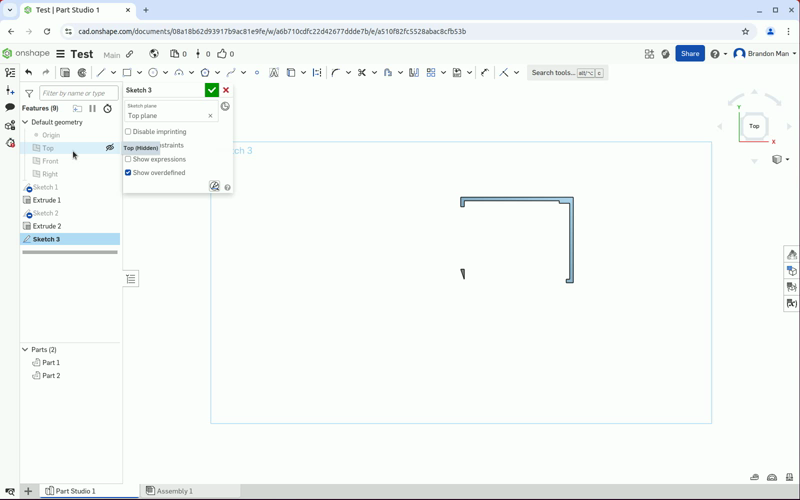
mouse_move(73, 352)
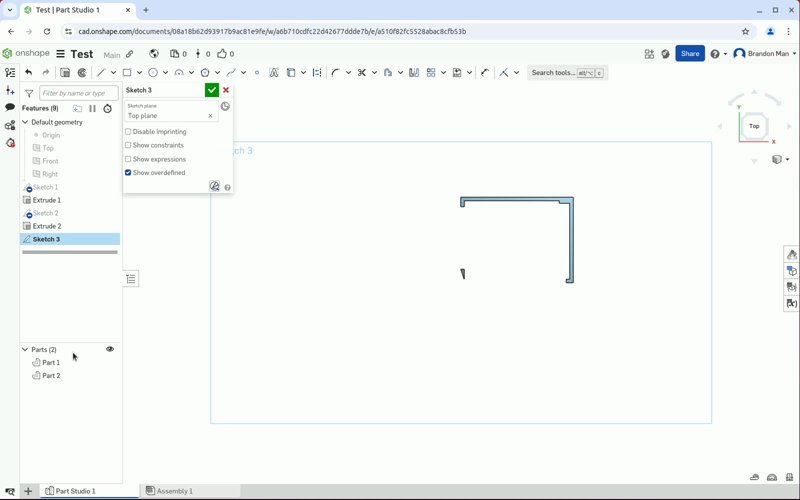
key(y)
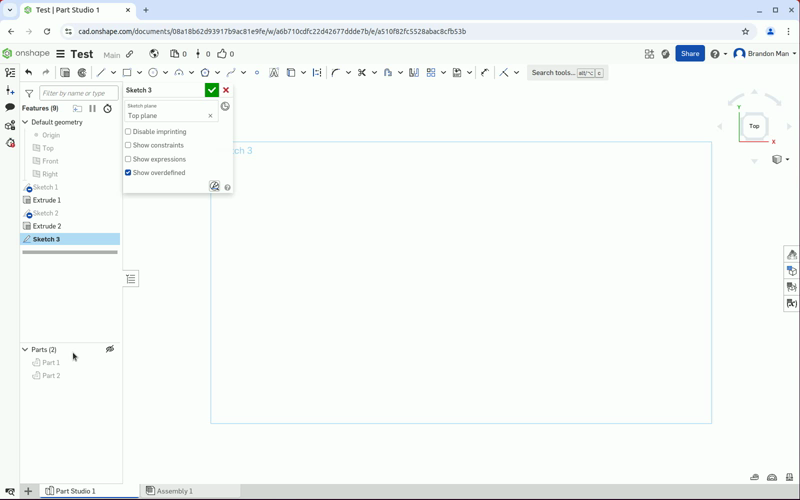
key(l)
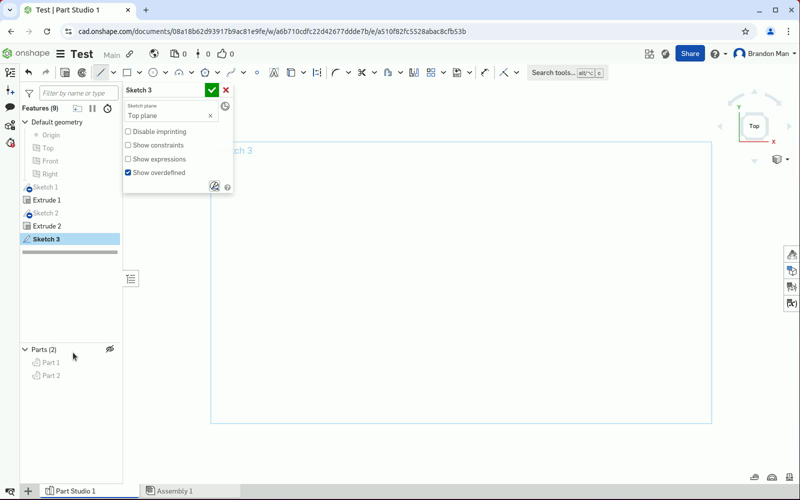
key_down(shift)
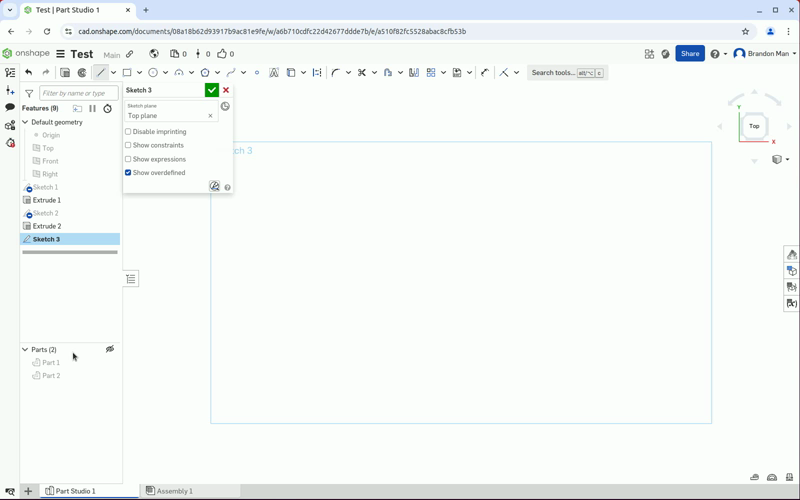
mouse_move(460, 244)
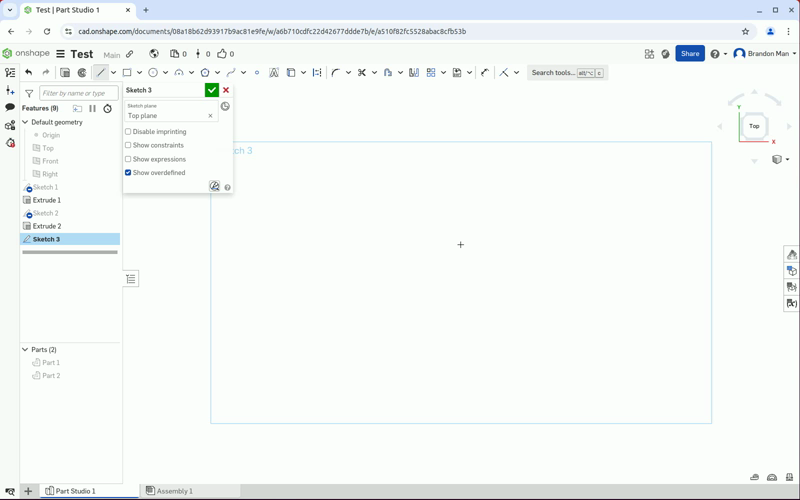
click(460, 244)
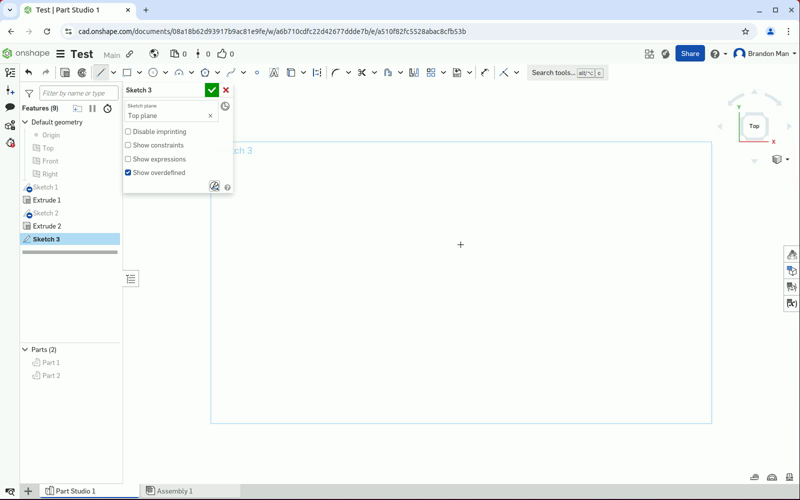
key_up(shift)
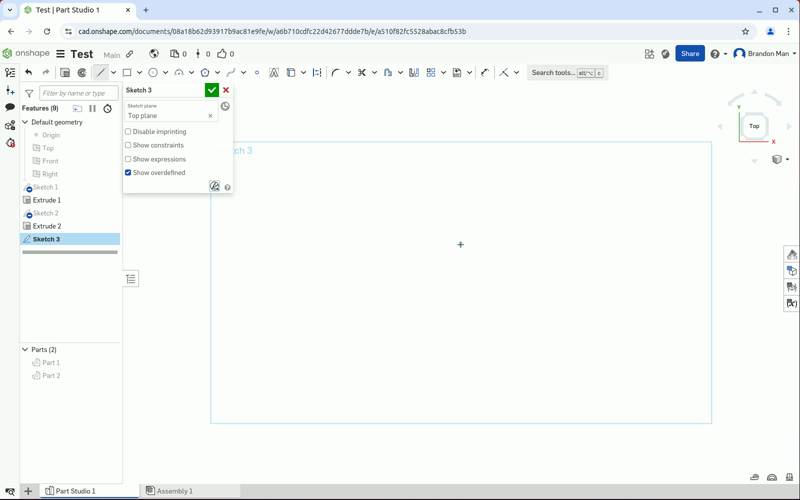
key_down(shift)
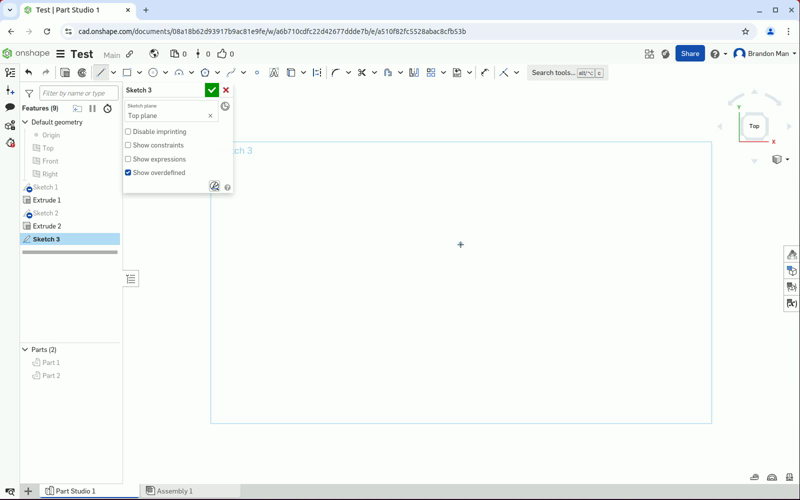
mouse_move(490, 244)
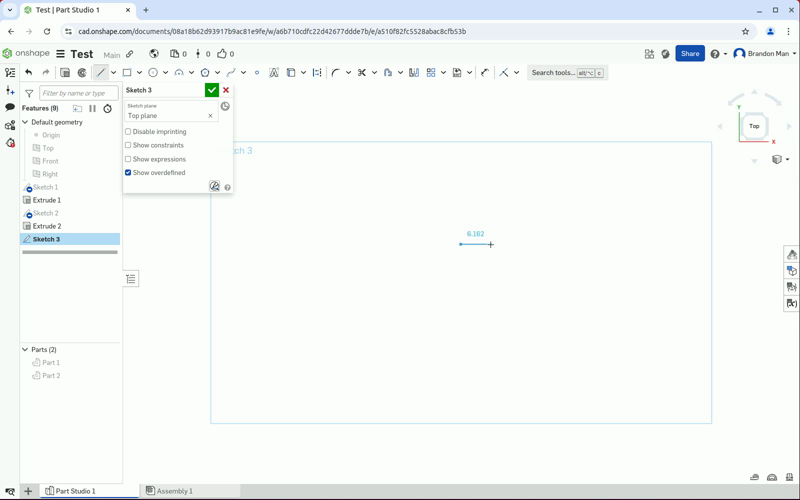
mouse_move(464, 244)
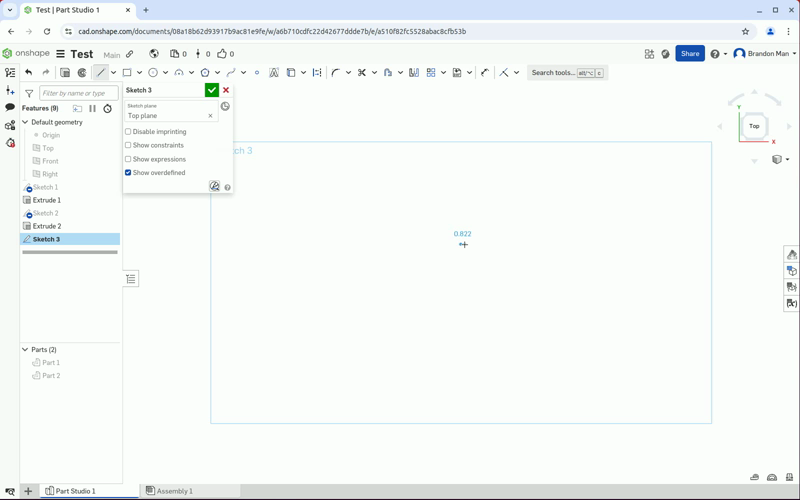
scroll(6)
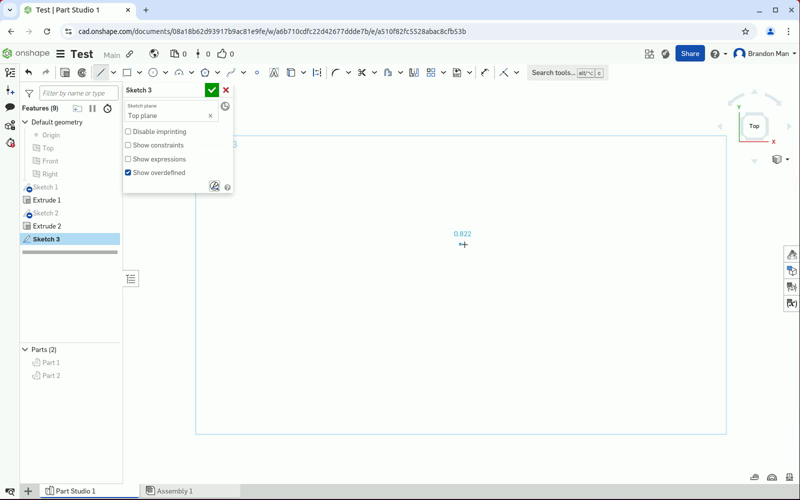
scroll(6)
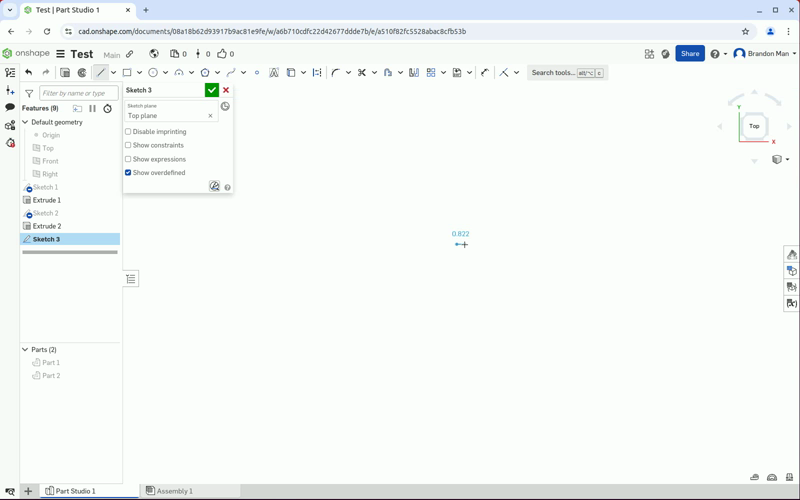
scroll(6)
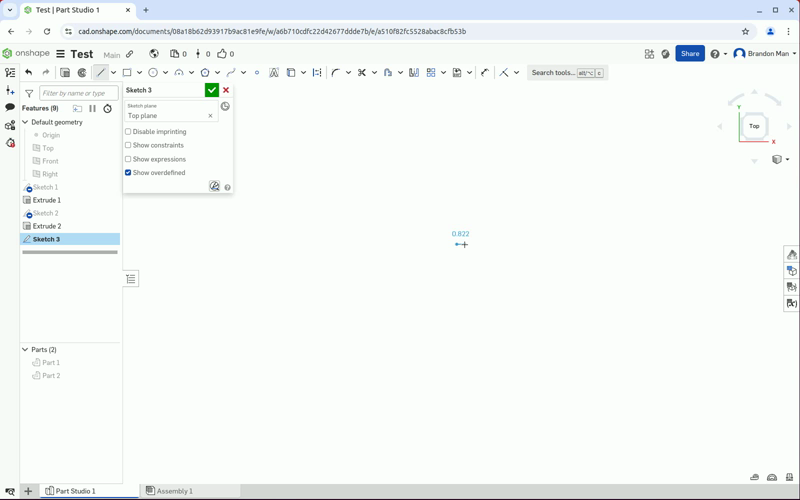
scroll(6)
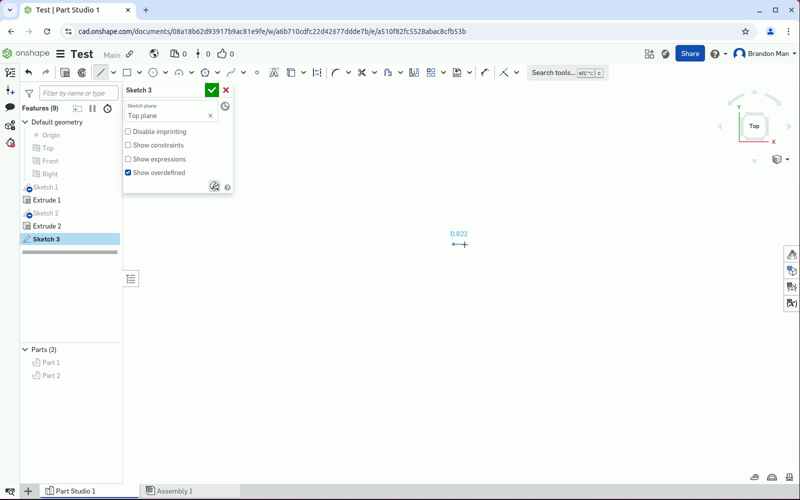
scroll(6)
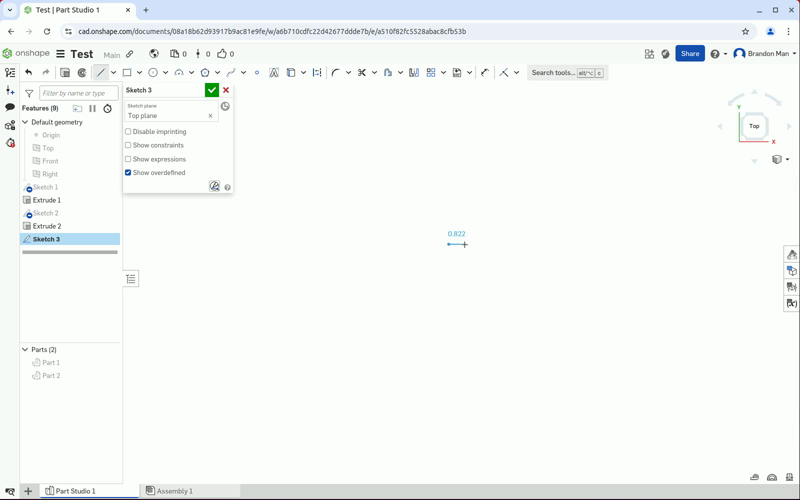
scroll(6)
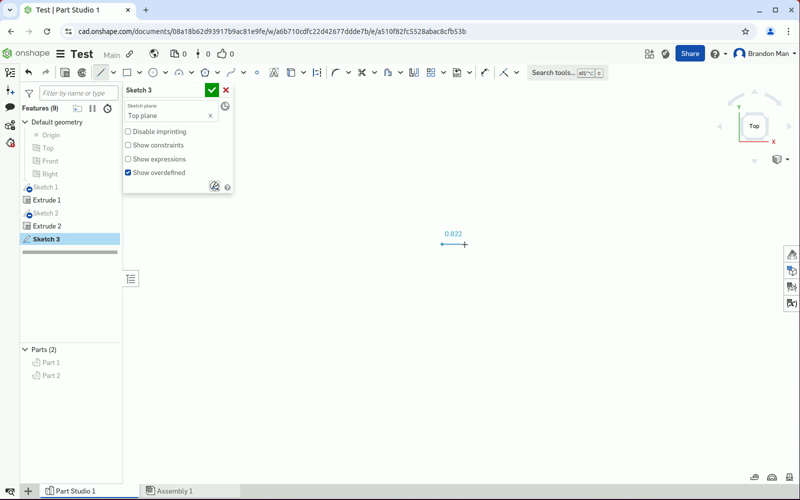
scroll(6)
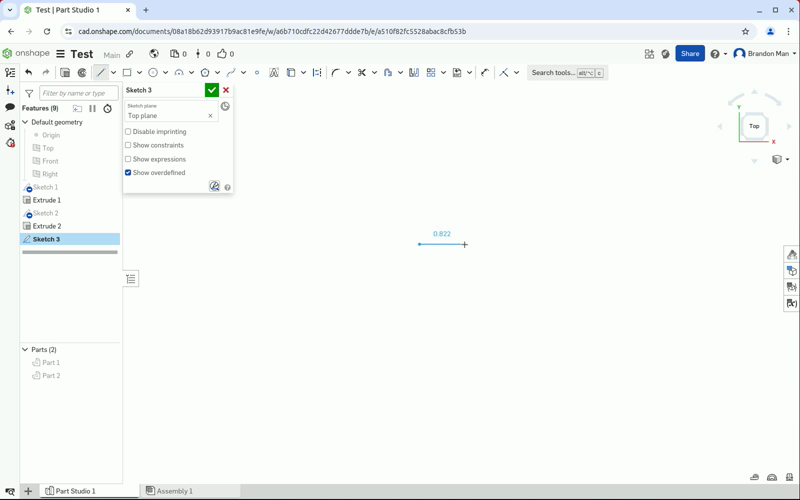
click(464, 244)
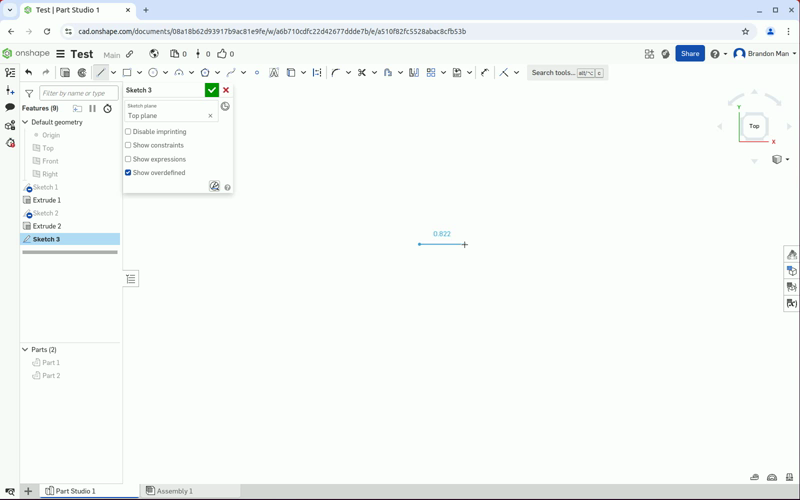
scroll(-6)
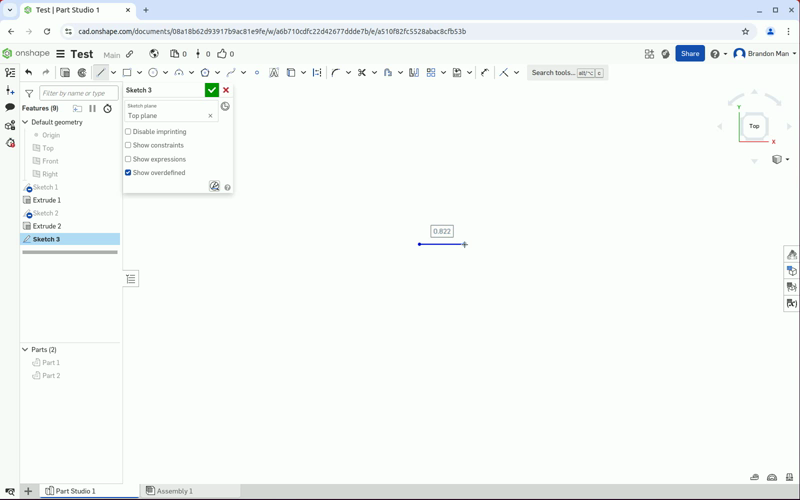
scroll(-6)
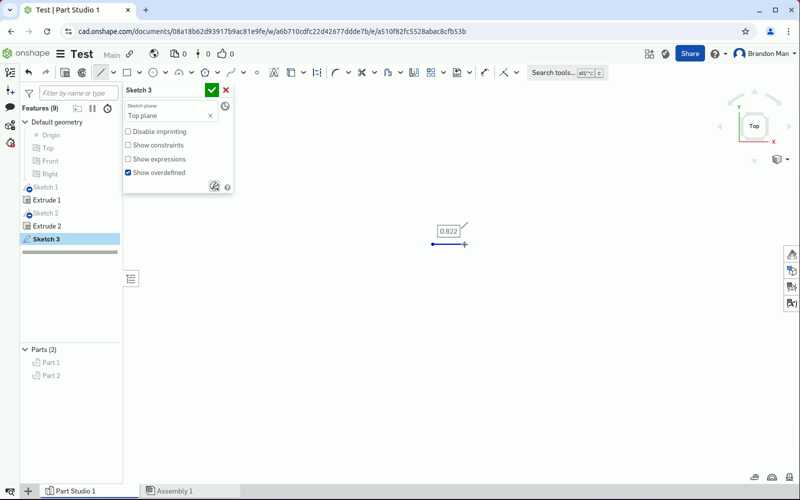
scroll(-6)
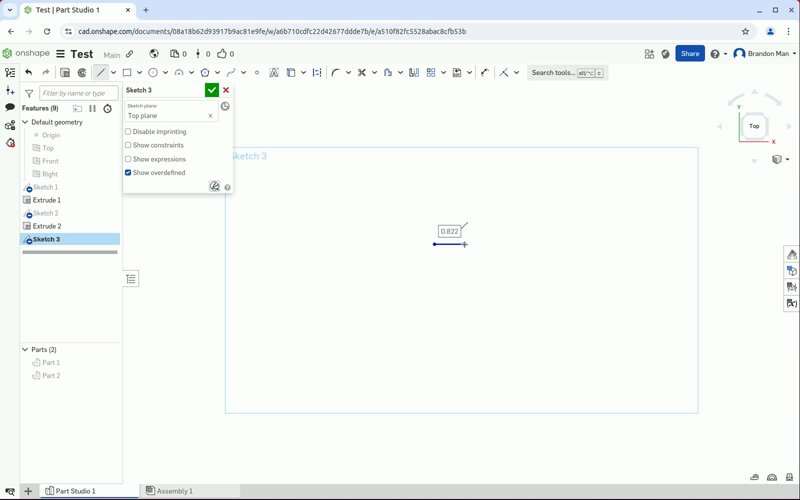
scroll(-6)
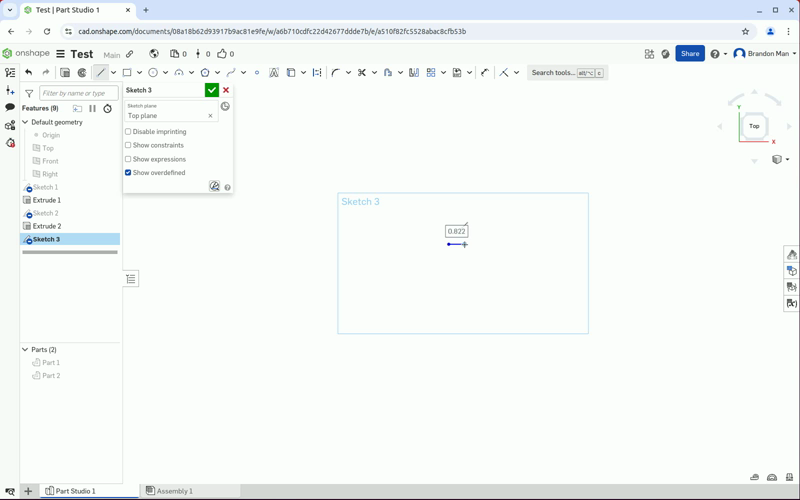
scroll(-6)
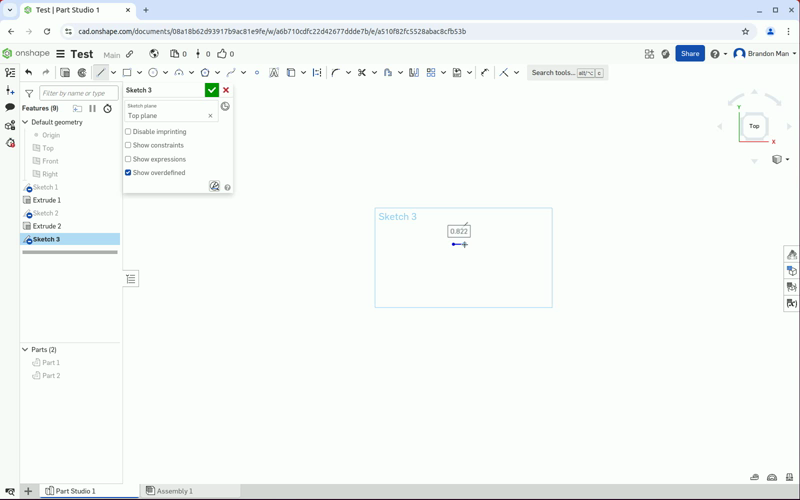
scroll(-6)
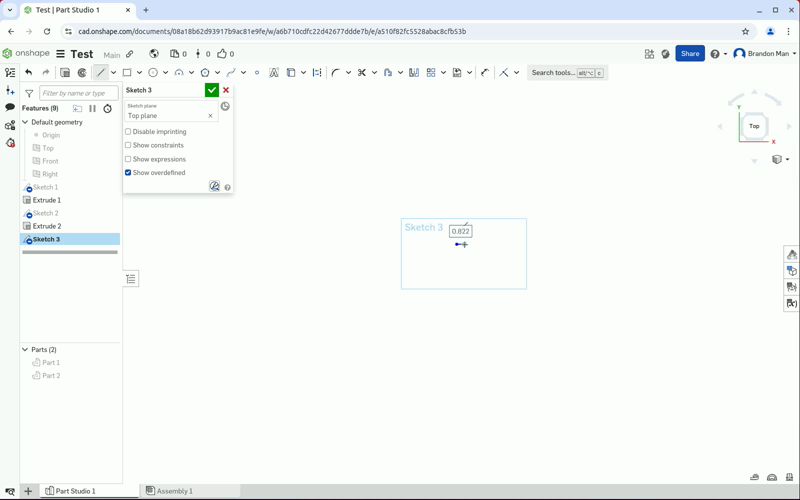
scroll(-6)
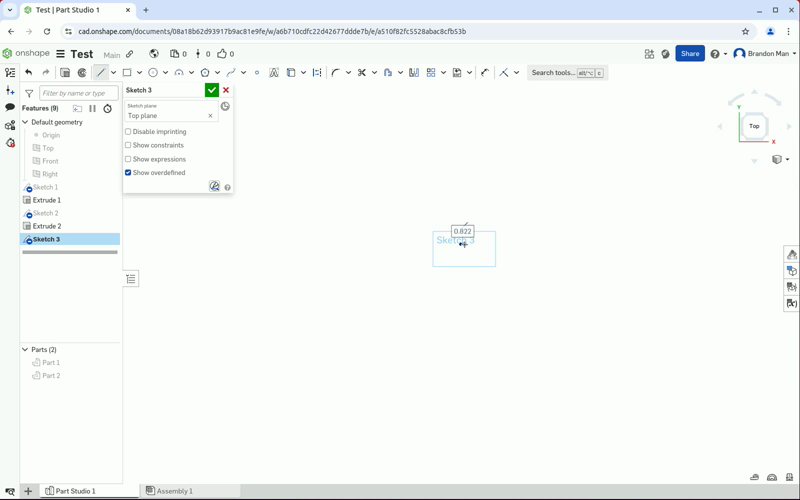
key_up(shift)
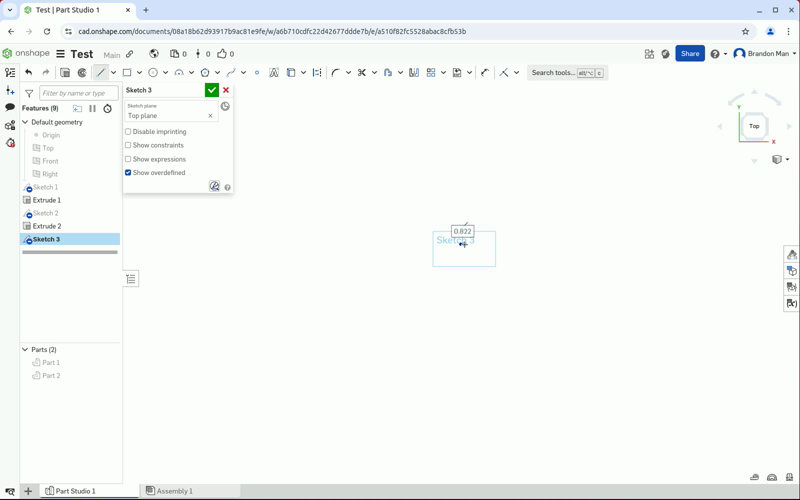
key_down(shift)
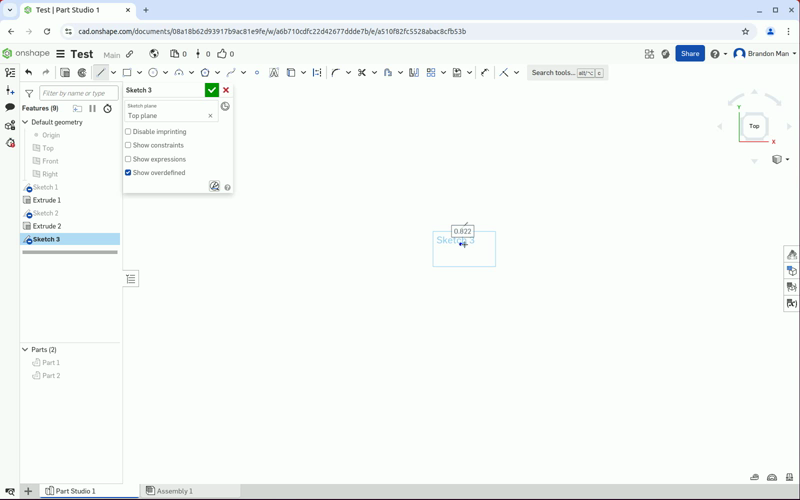
mouse_move(495, 244)
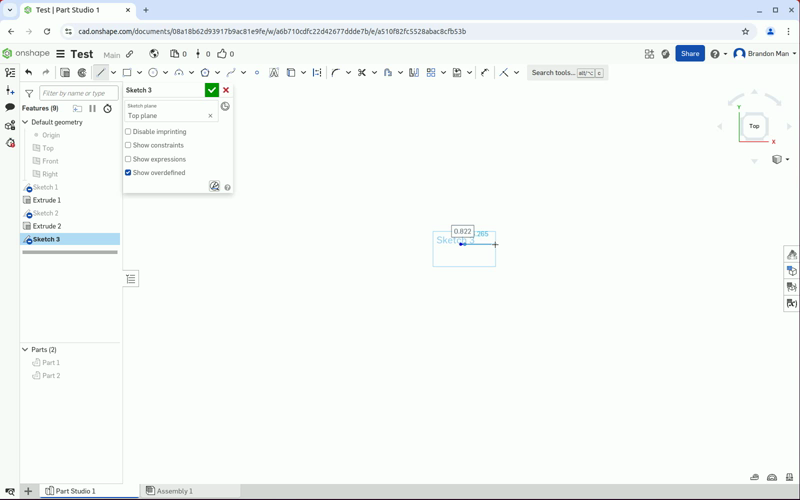
mouse_move(464, 230)
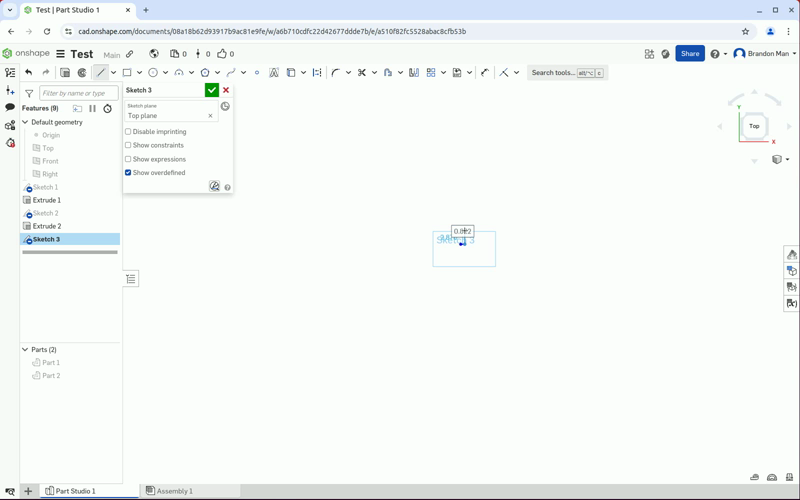
click(464, 230)
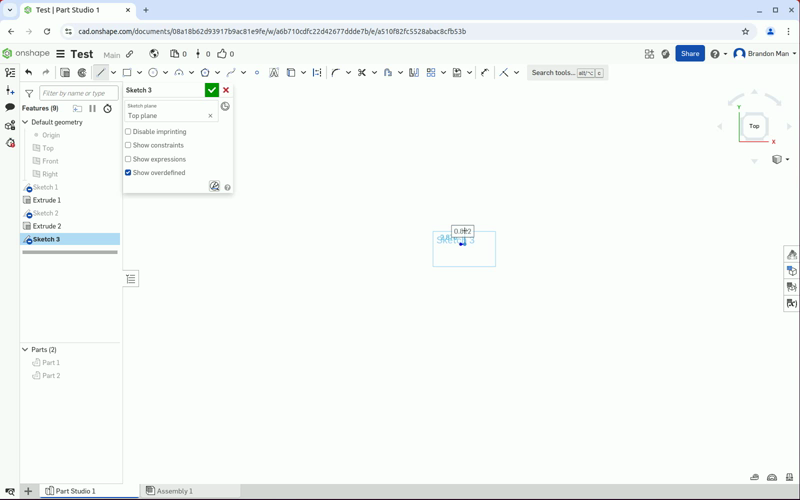
key_up(shift)
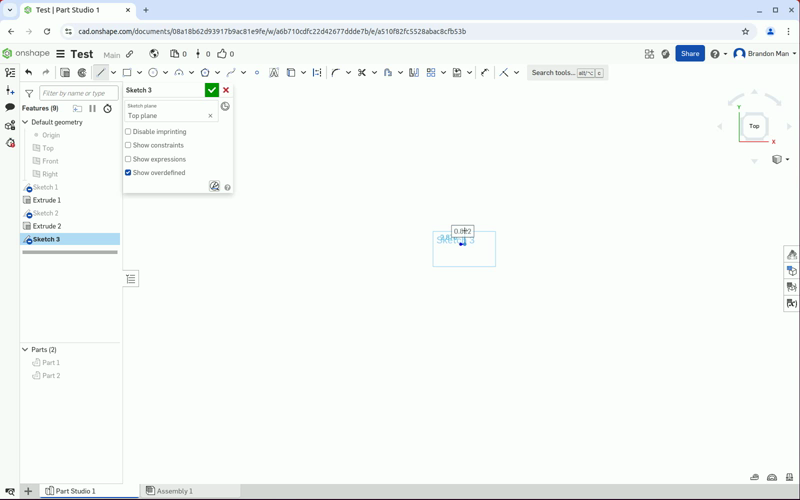
key_down(shift)
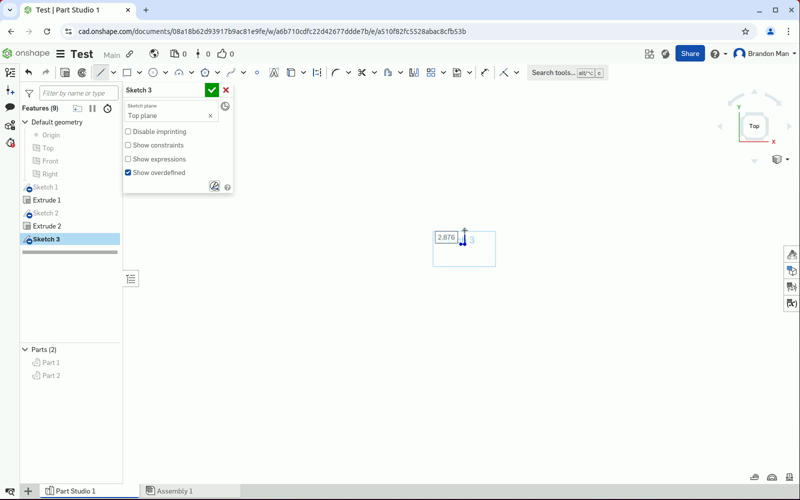
mouse_move(495, 230)
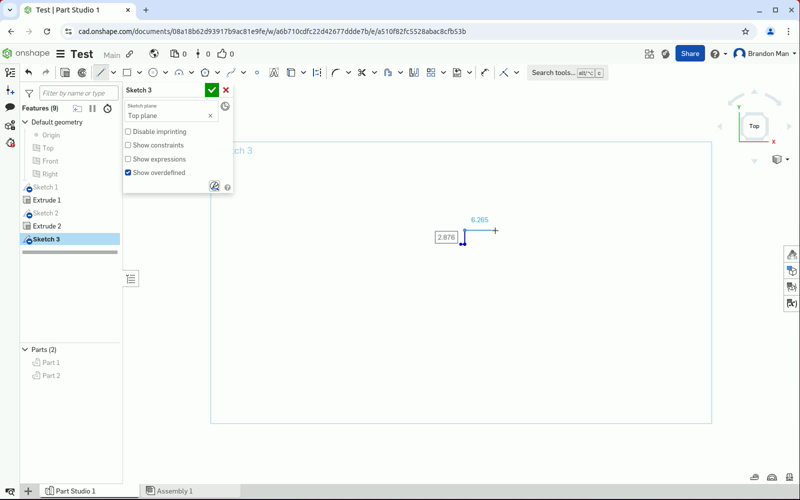
mouse_move(460, 230)
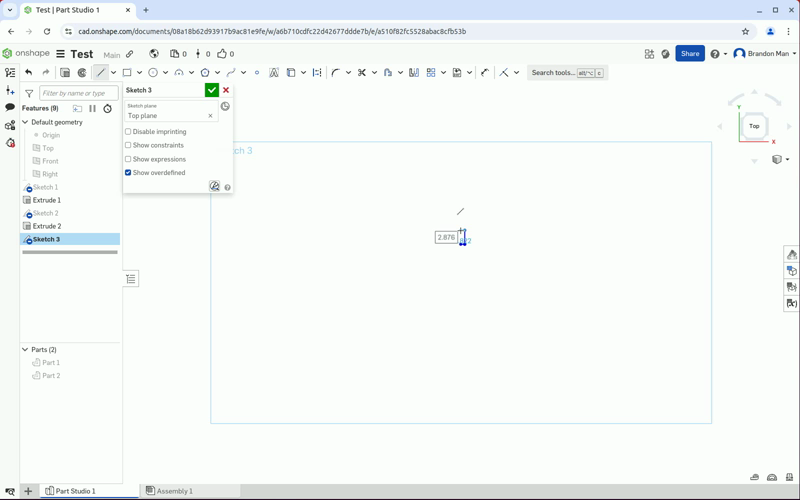
scroll(6)
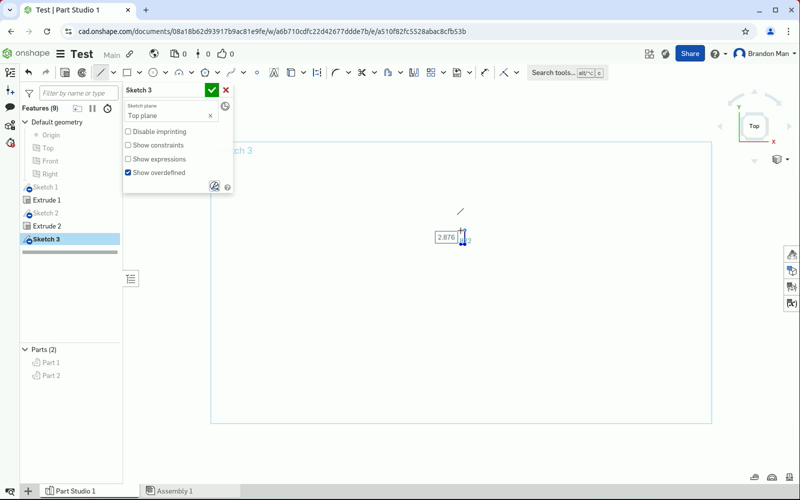
scroll(6)
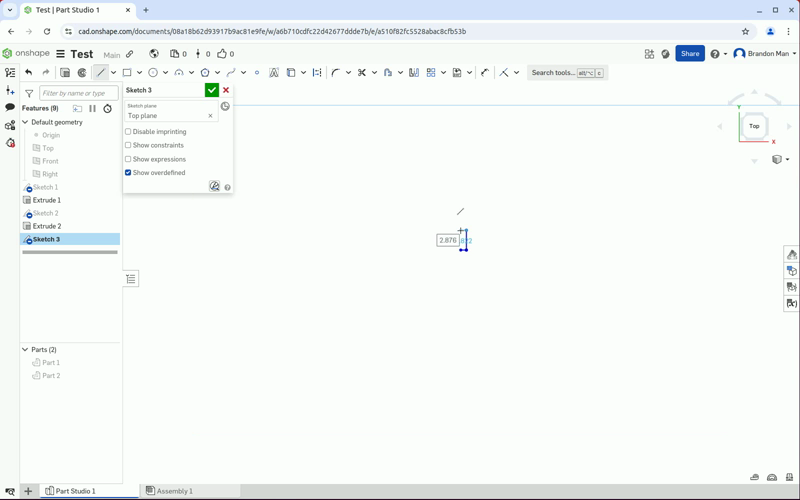
scroll(6)
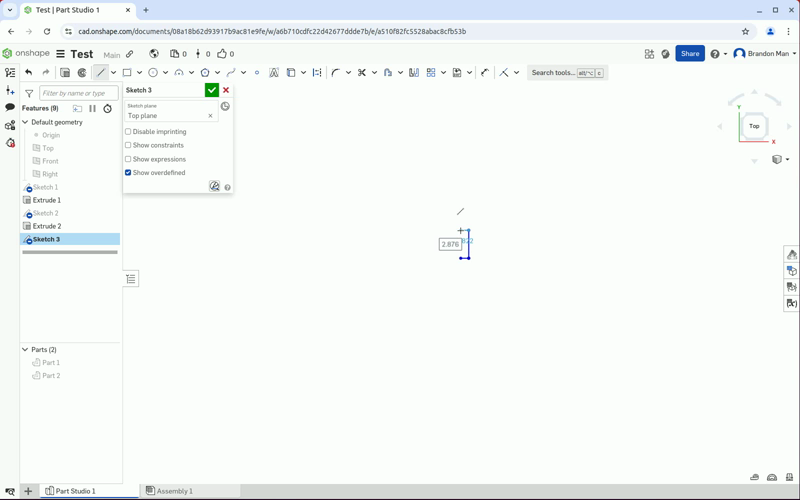
scroll(6)
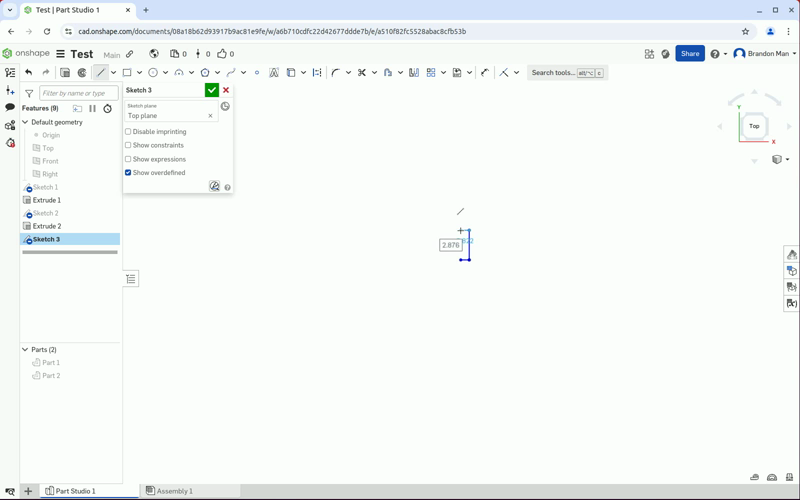
scroll(6)
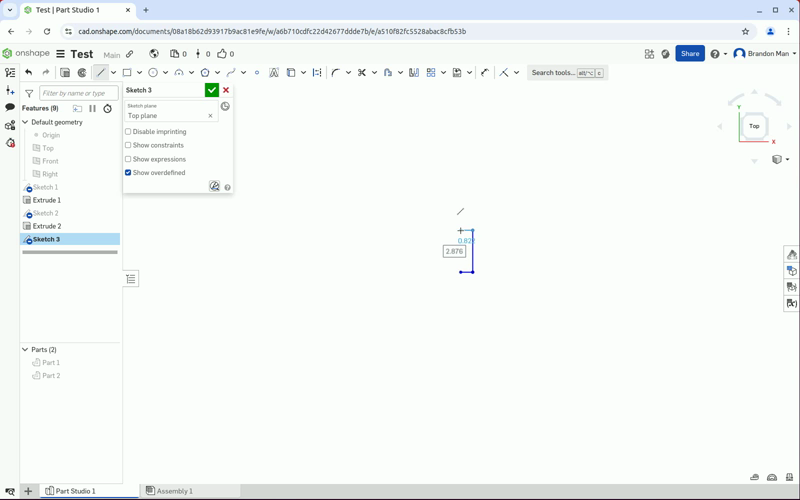
scroll(6)
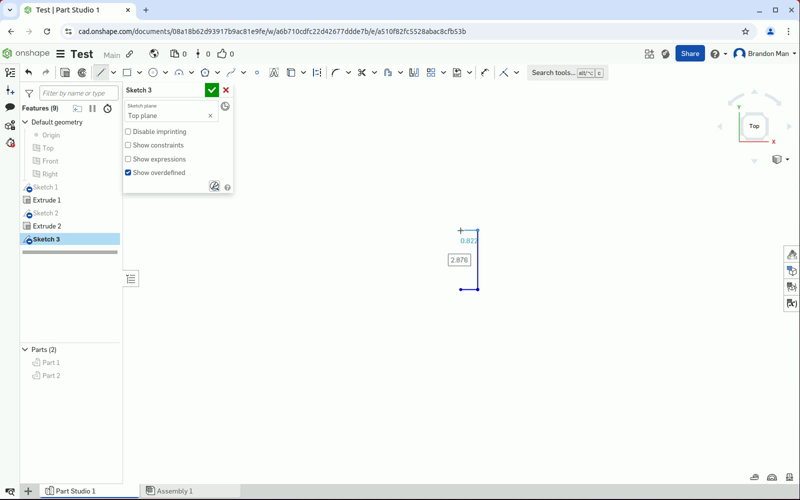
scroll(6)
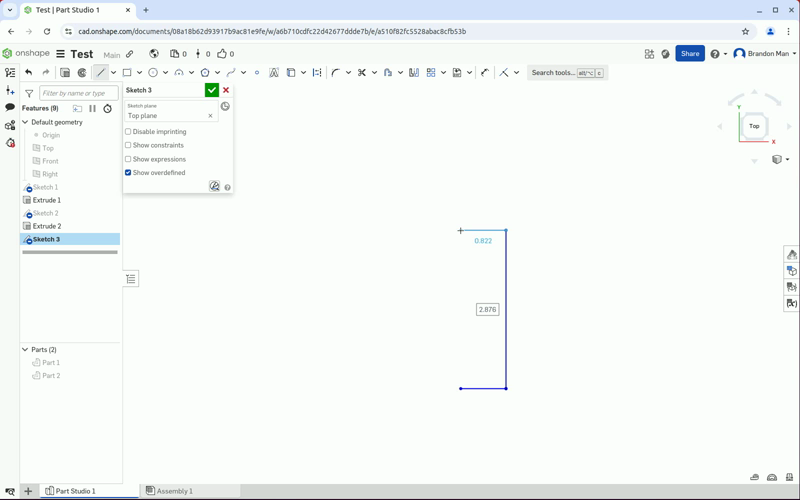
click(460, 230)
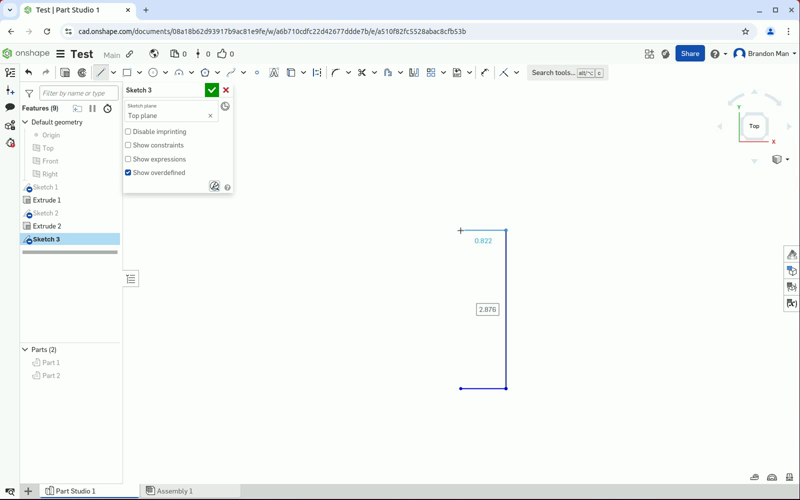
scroll(-6)
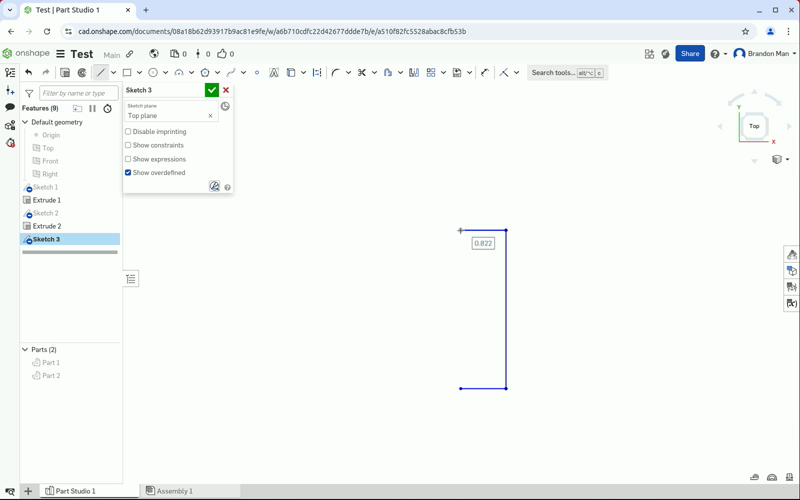
scroll(-6)
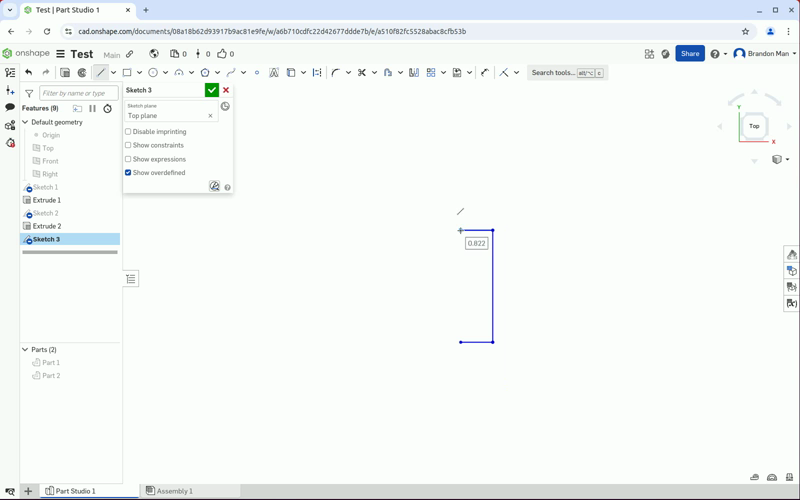
scroll(-6)
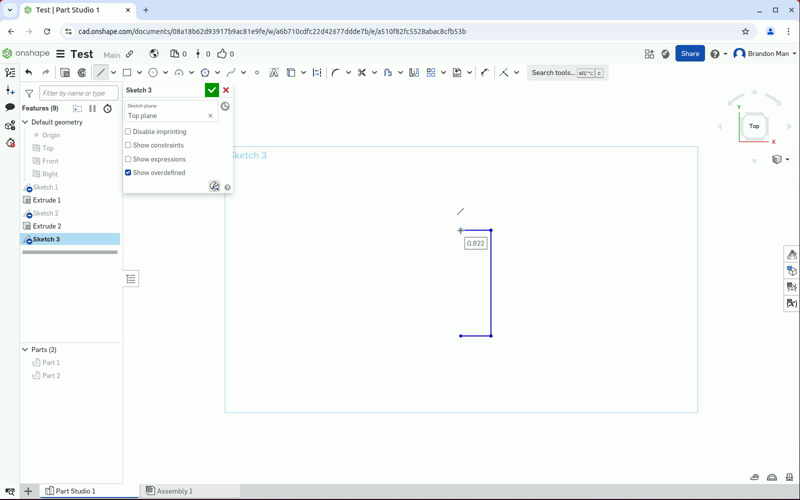
scroll(-6)
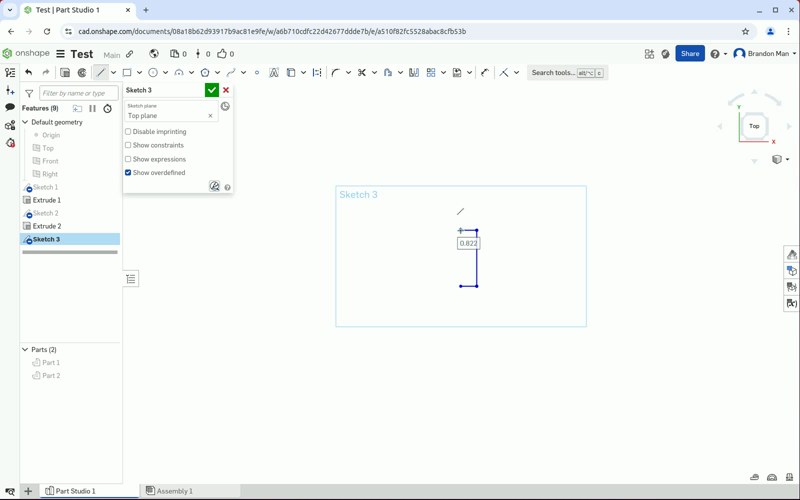
scroll(-6)
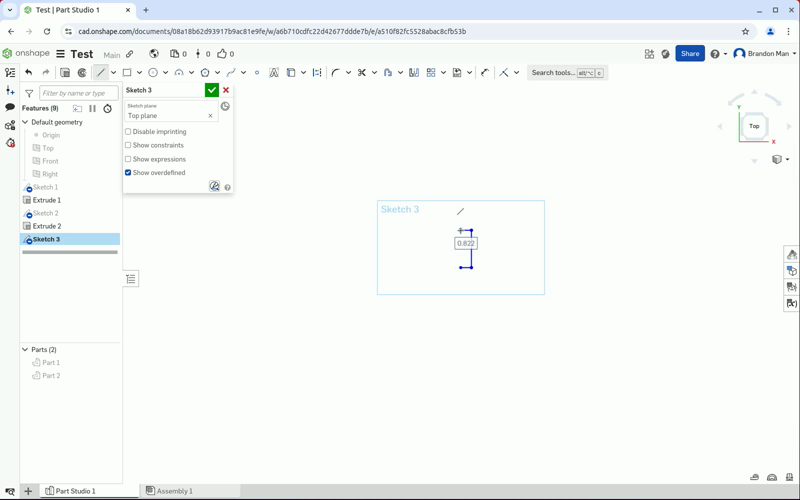
scroll(-6)
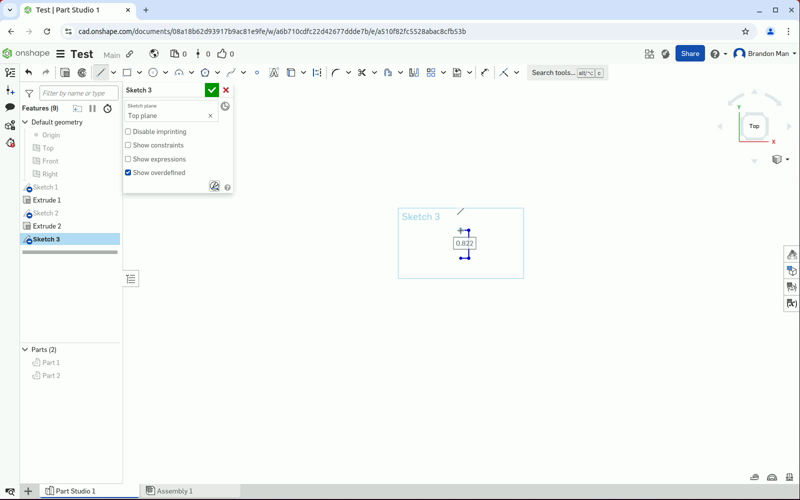
scroll(-6)
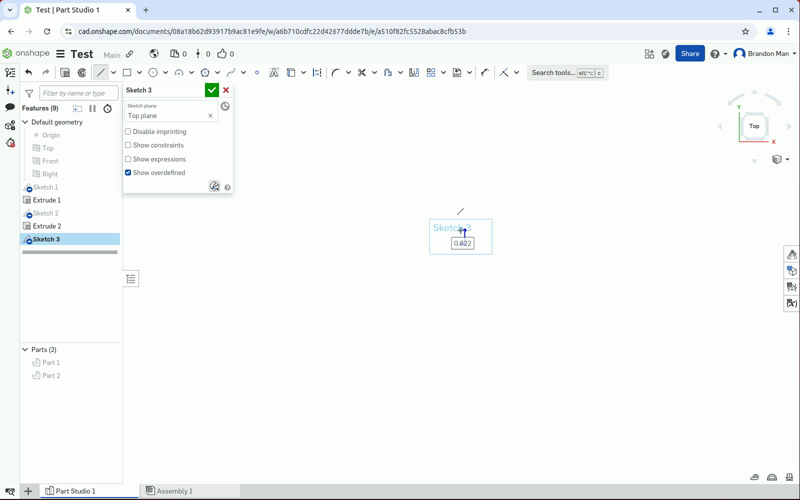
key_up(shift)
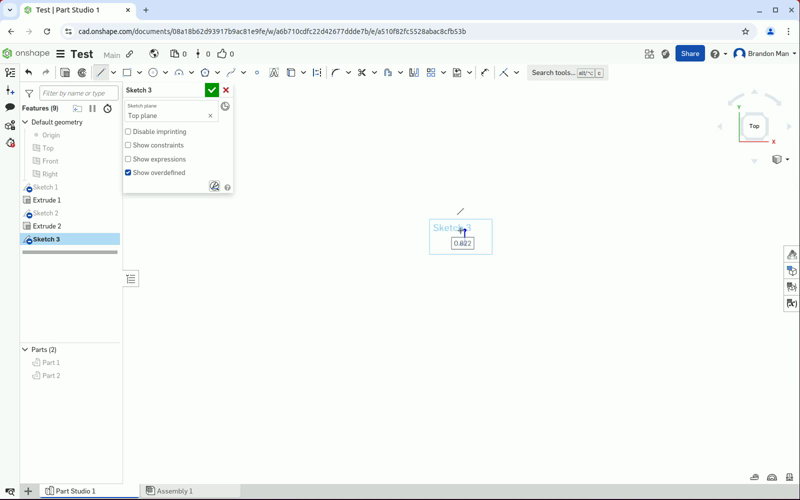
mouse_move(490, 230)
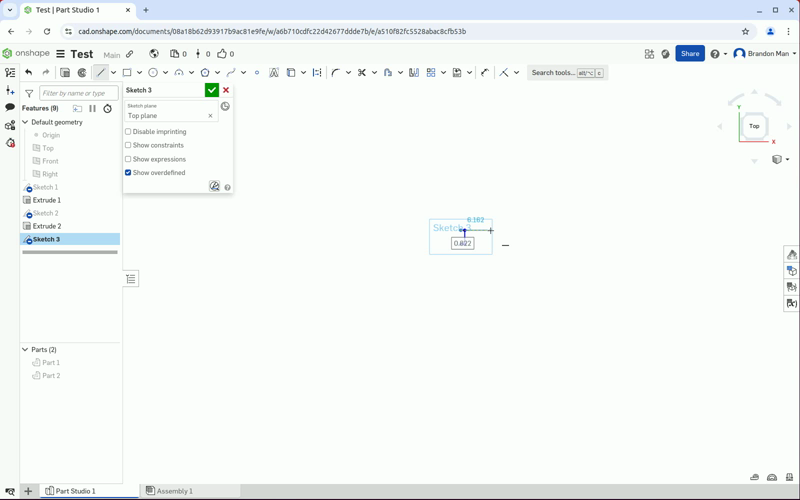
key_down(shift)
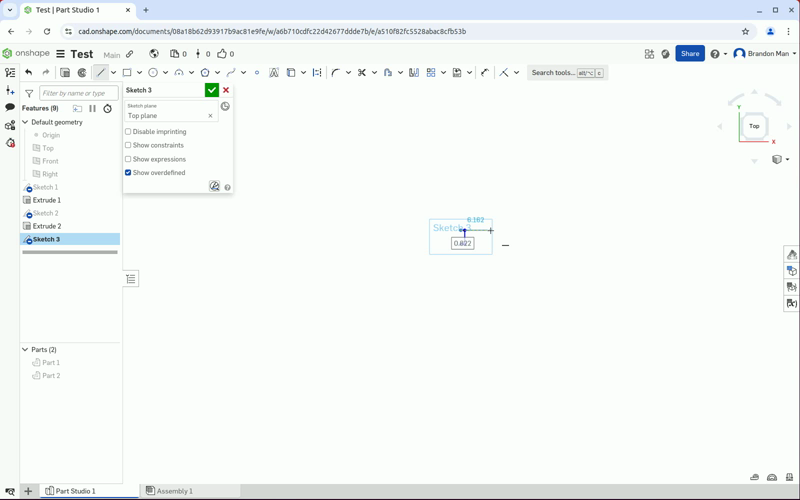
mouse_move(460, 244)
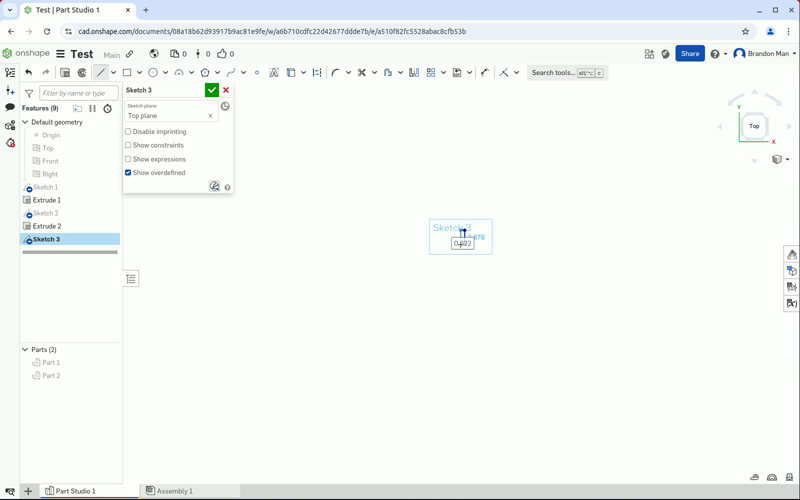
scroll(6)
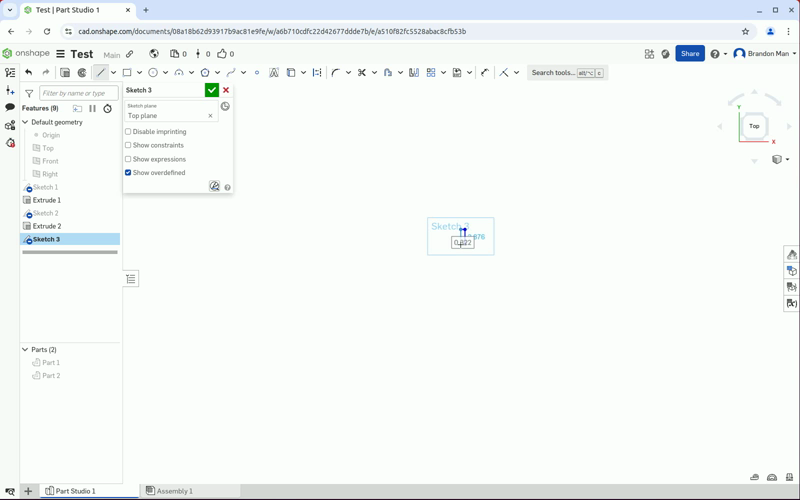
scroll(6)
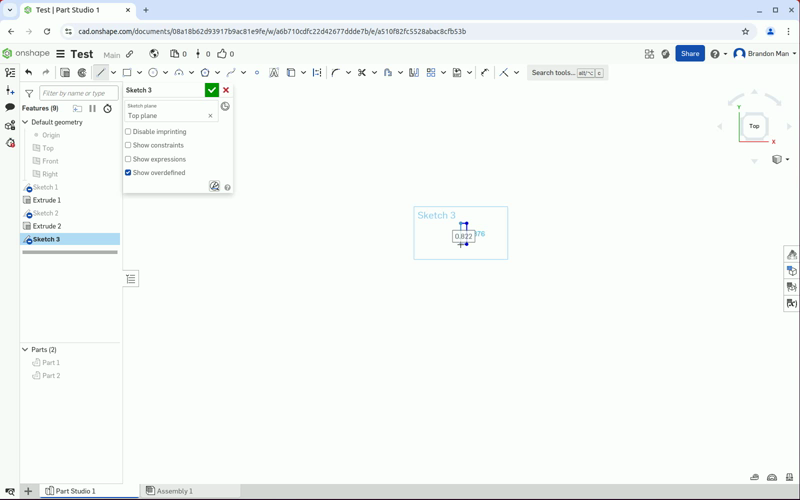
scroll(6)
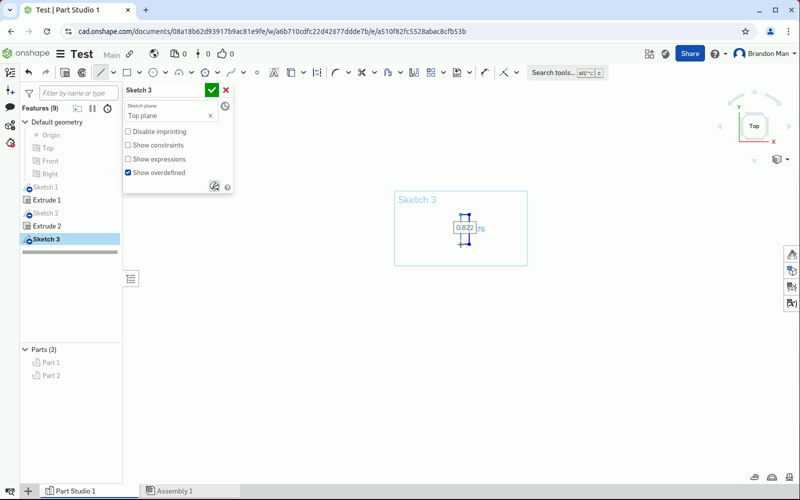
scroll(6)
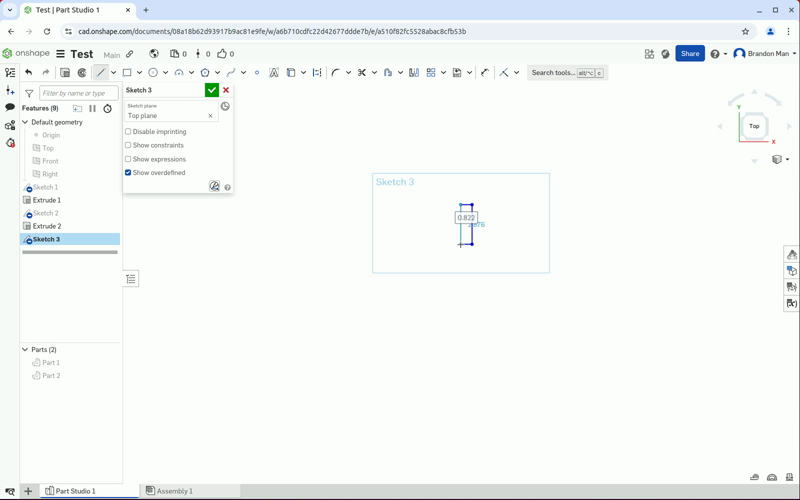
scroll(6)
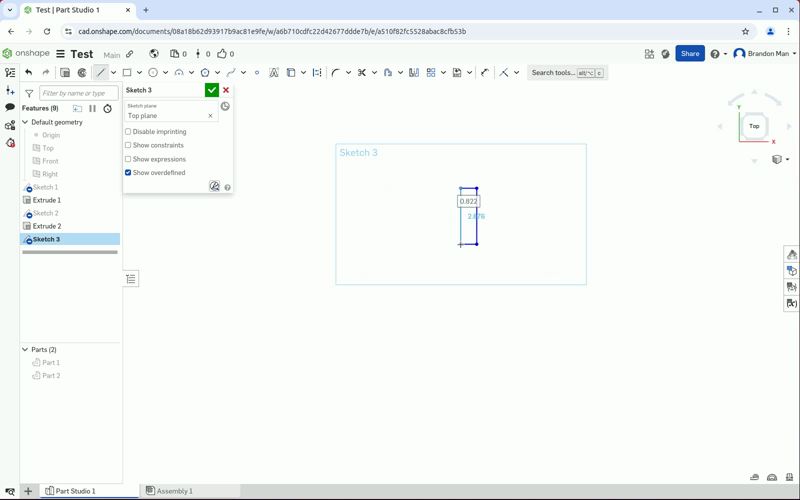
scroll(6)
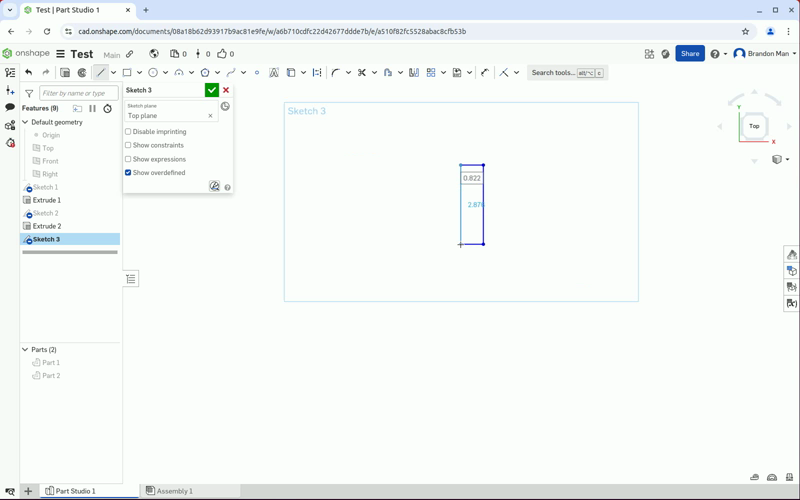
scroll(6)
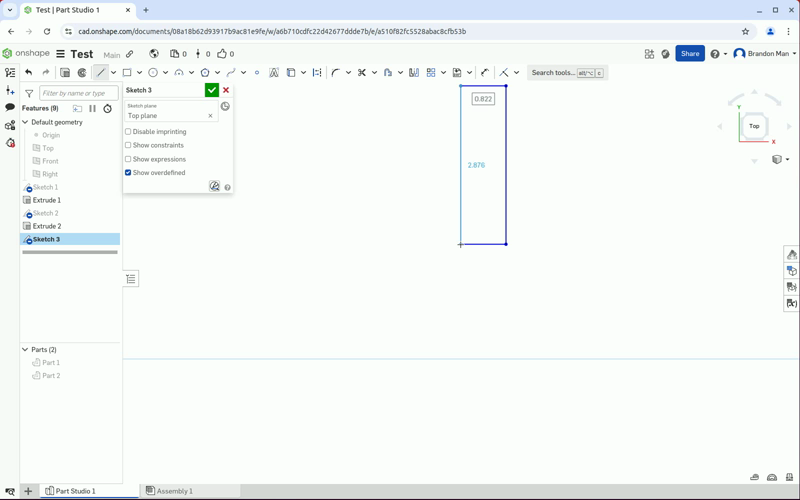
key_up(shift)
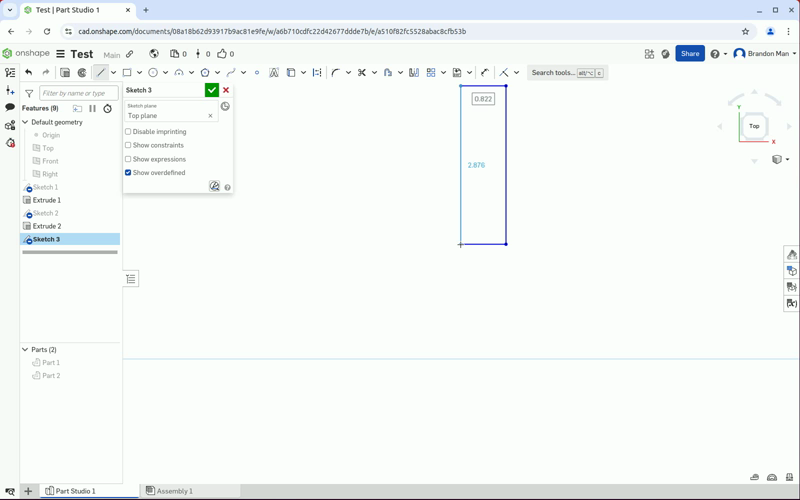
click(460, 244)
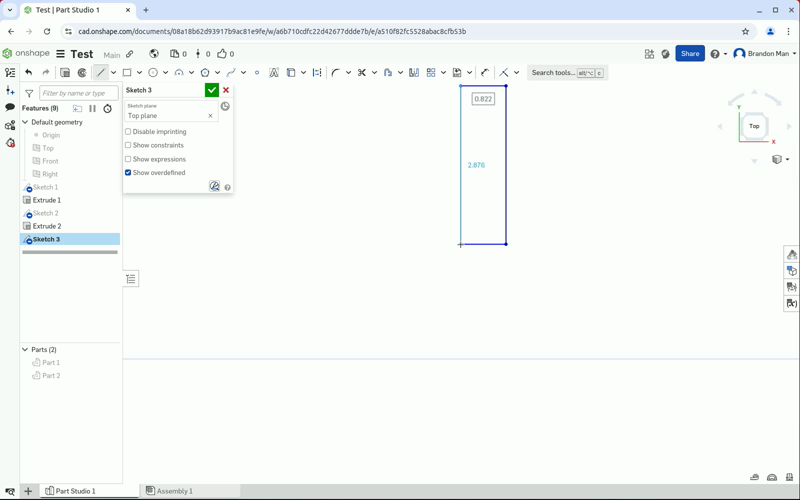
scroll(-6)
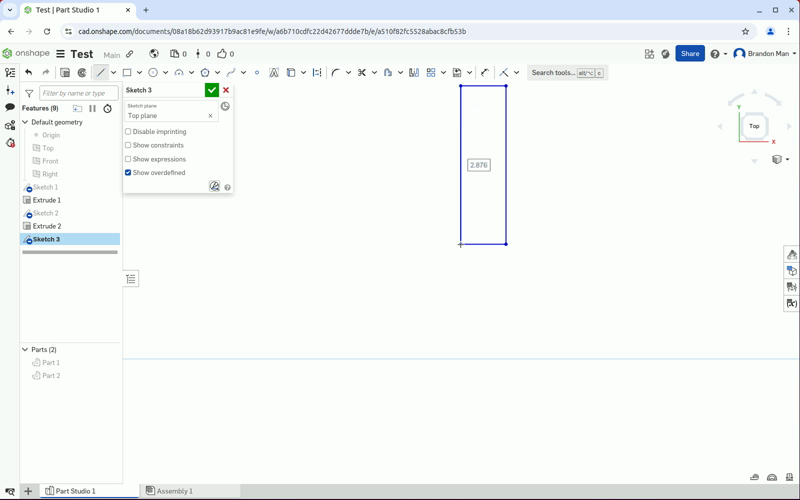
scroll(-6)
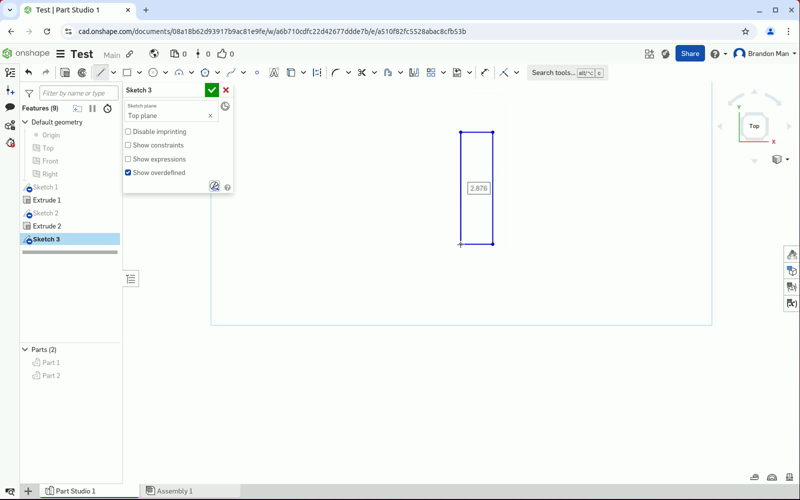
scroll(-6)
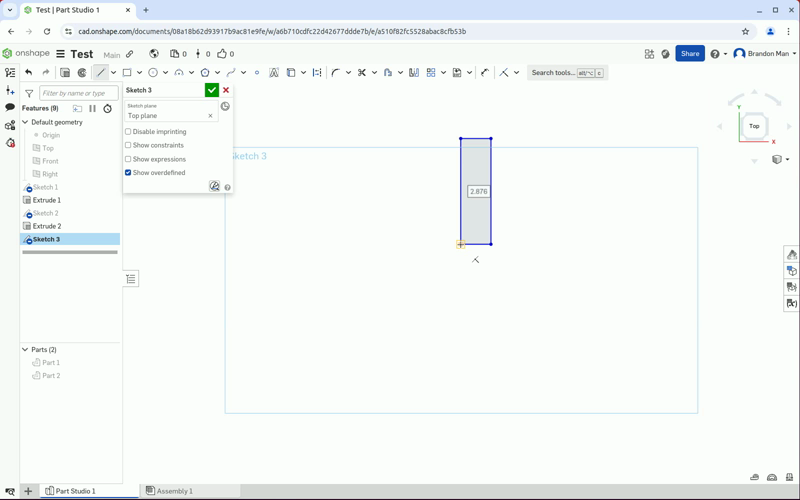
scroll(-6)
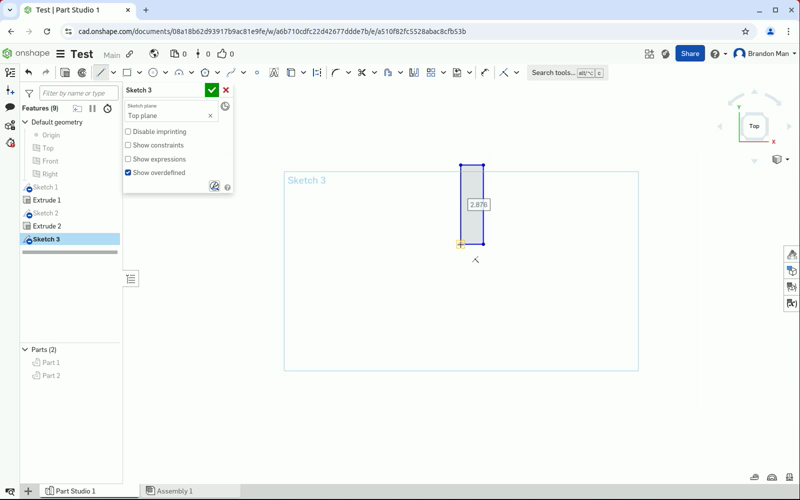
scroll(-6)
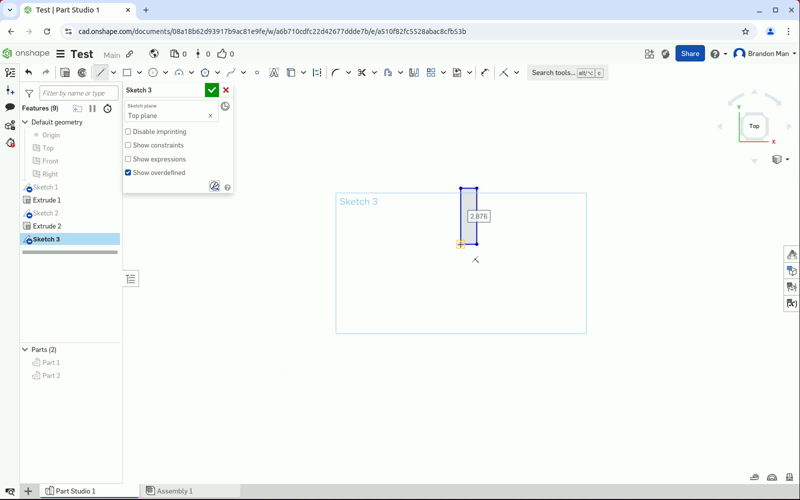
scroll(-6)
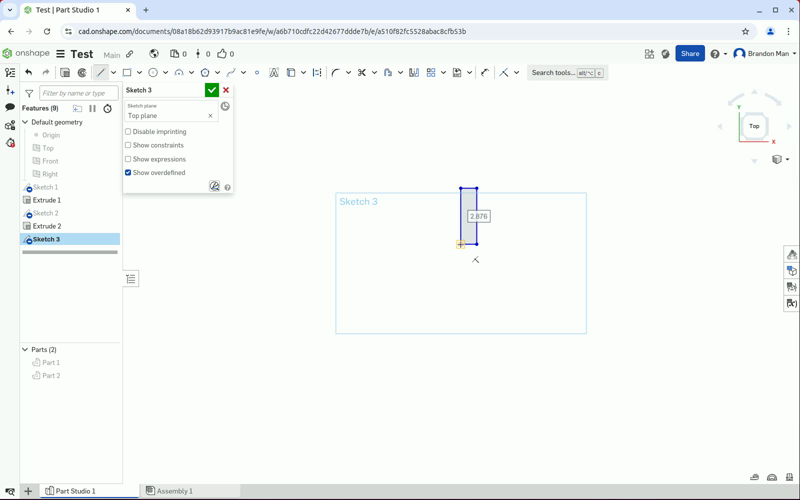
scroll(-6)
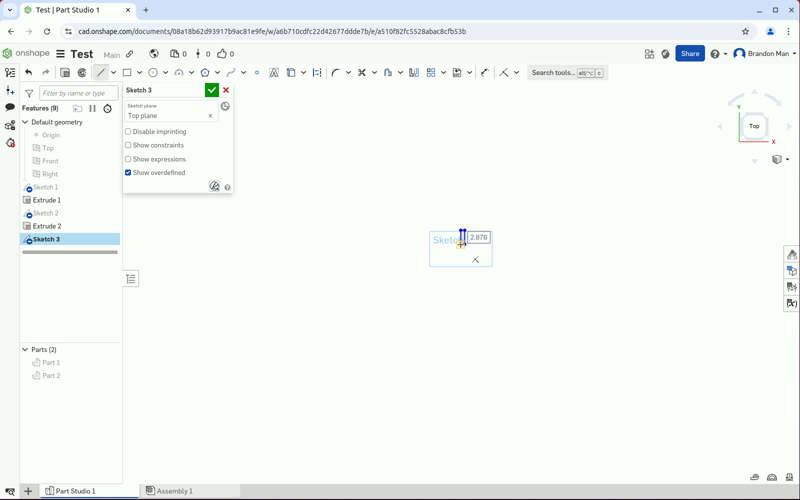
key(esc)
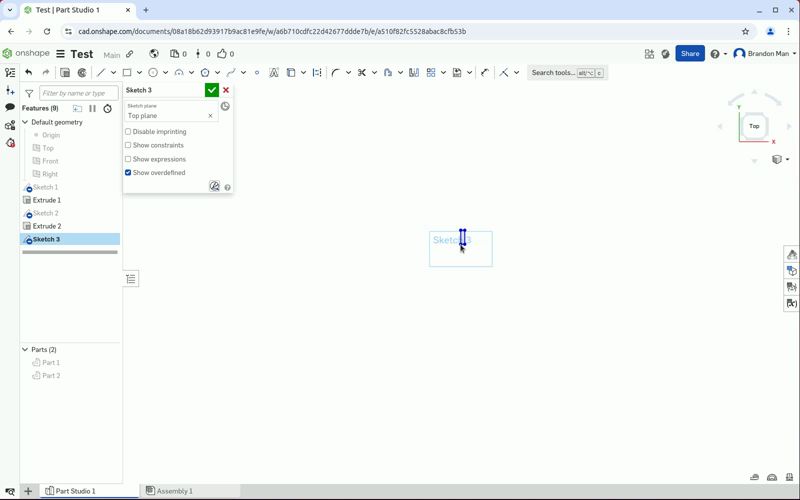
mouse_move(464, 241)
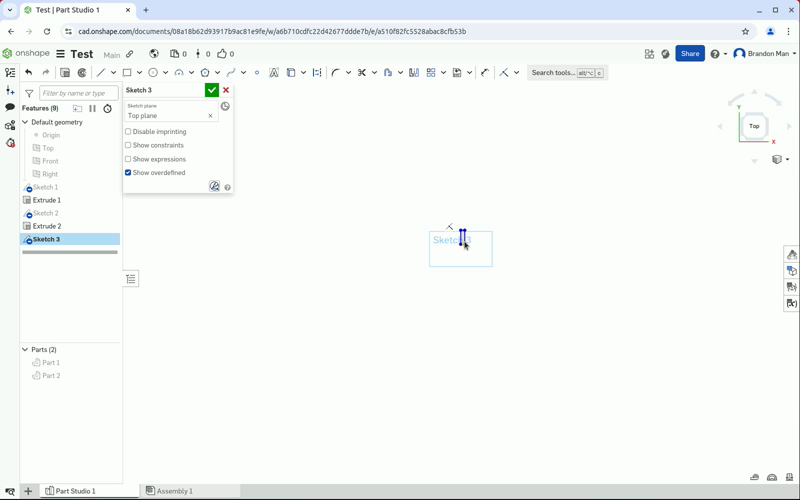
scroll(6)
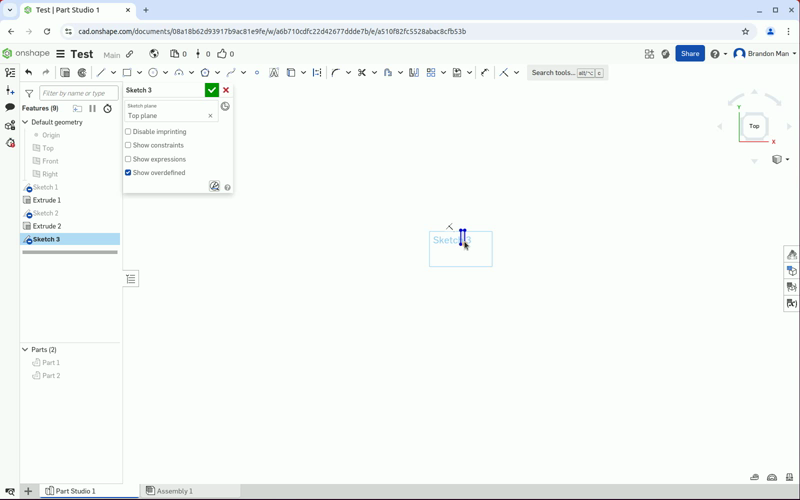
scroll(6)
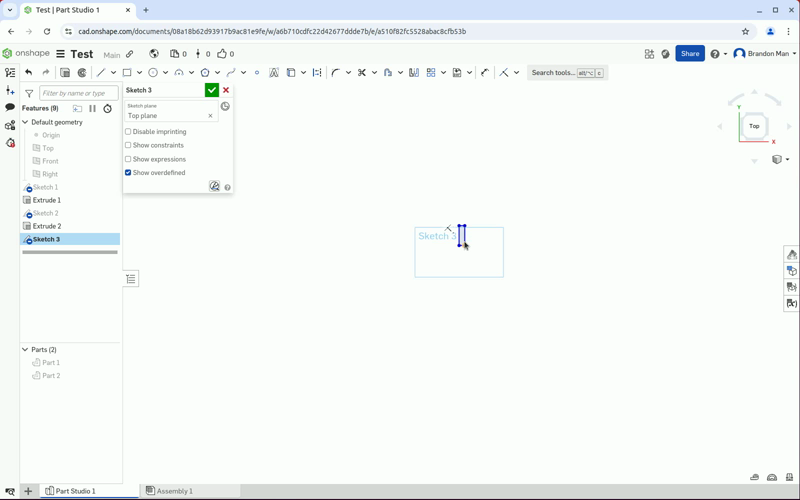
scroll(6)
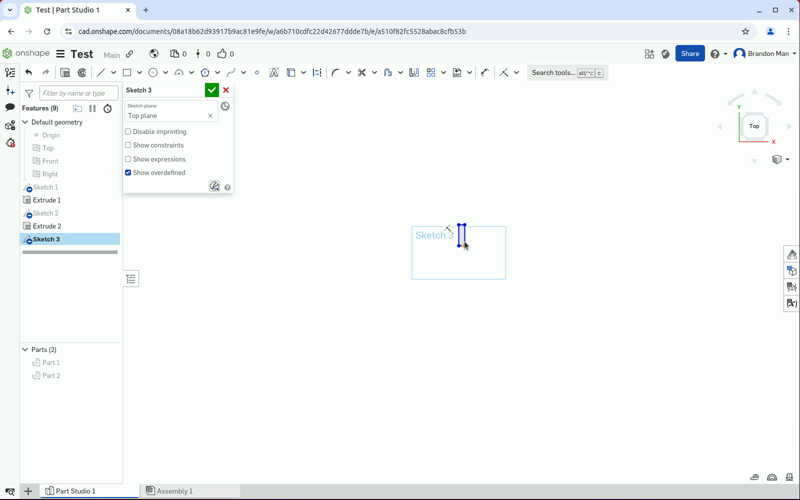
scroll(6)
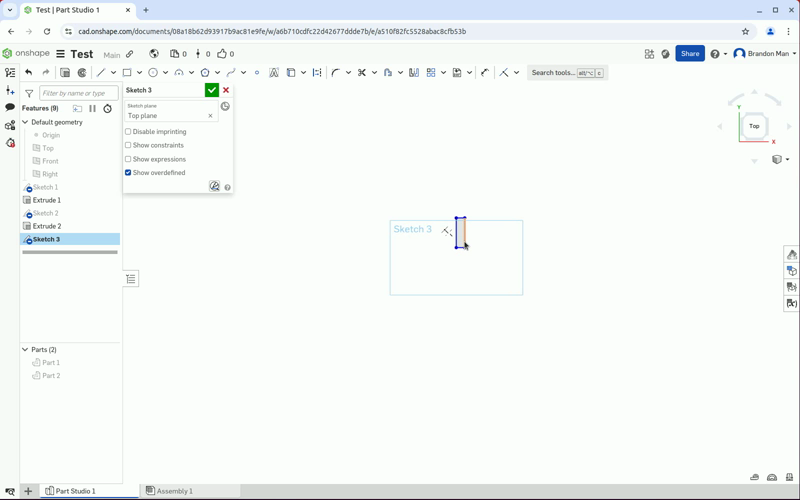
scroll(6)
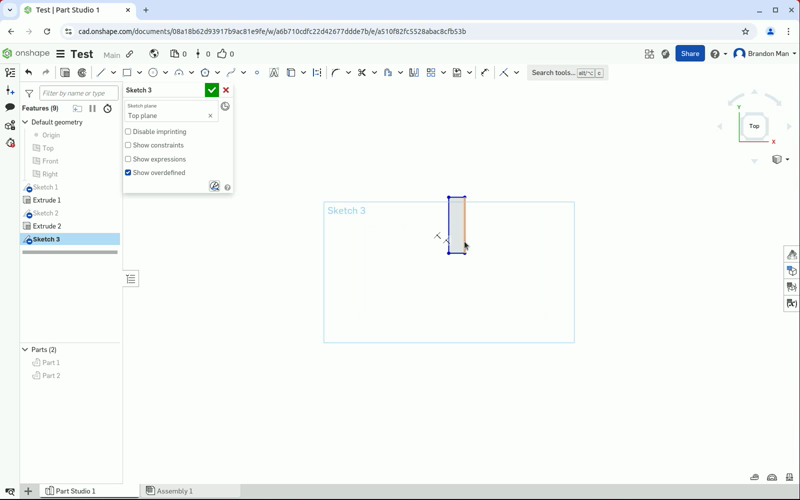
scroll(6)
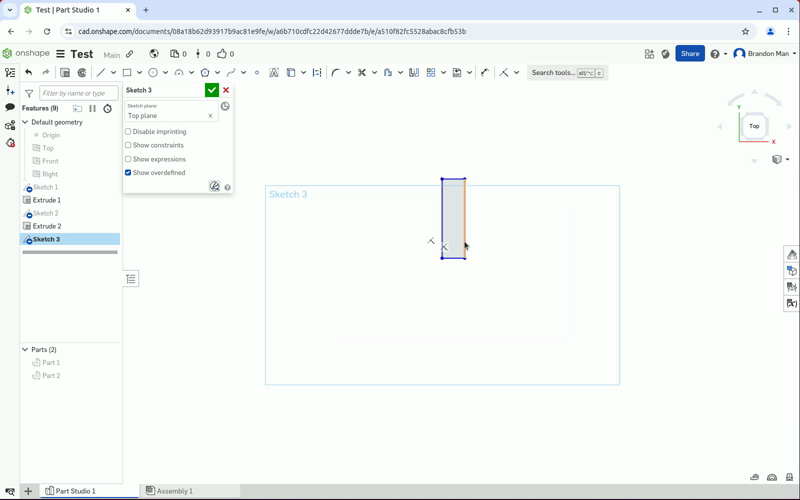
scroll(6)
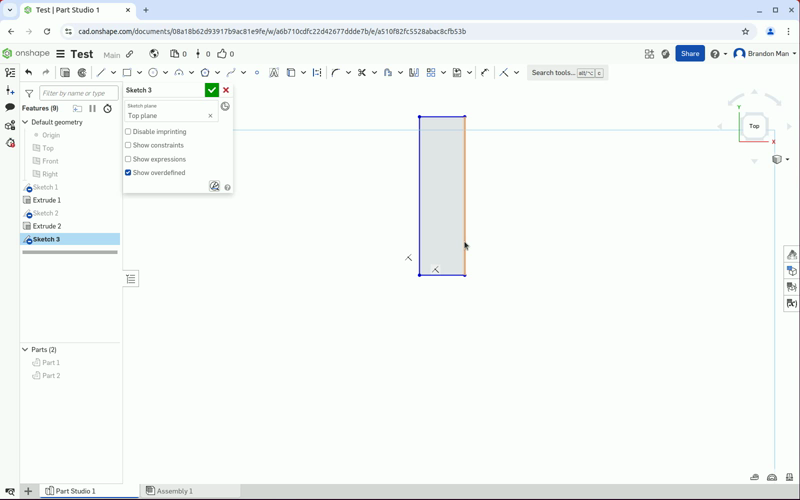
click(464, 241)
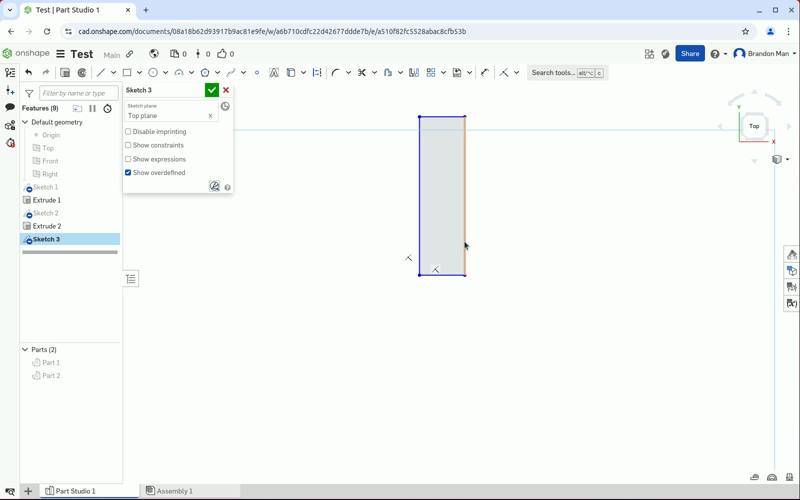
scroll(-6)
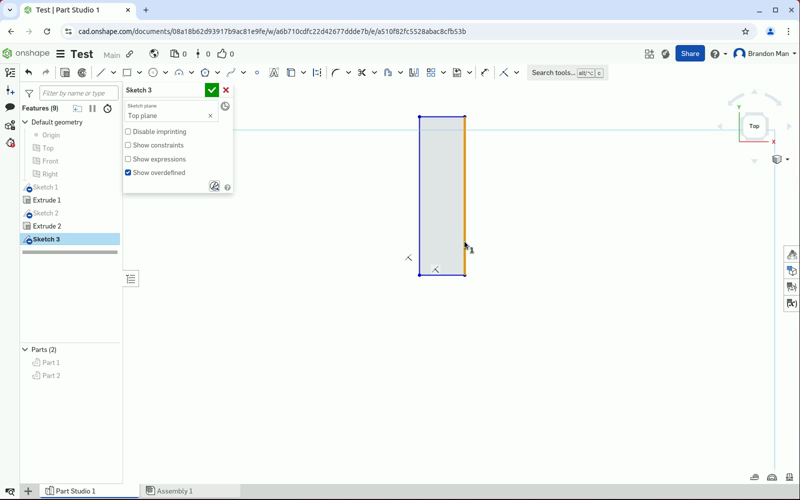
scroll(-6)
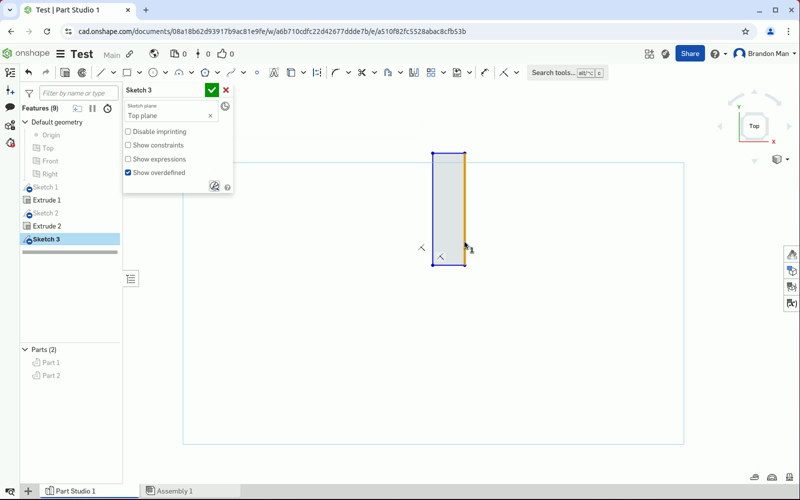
scroll(-6)
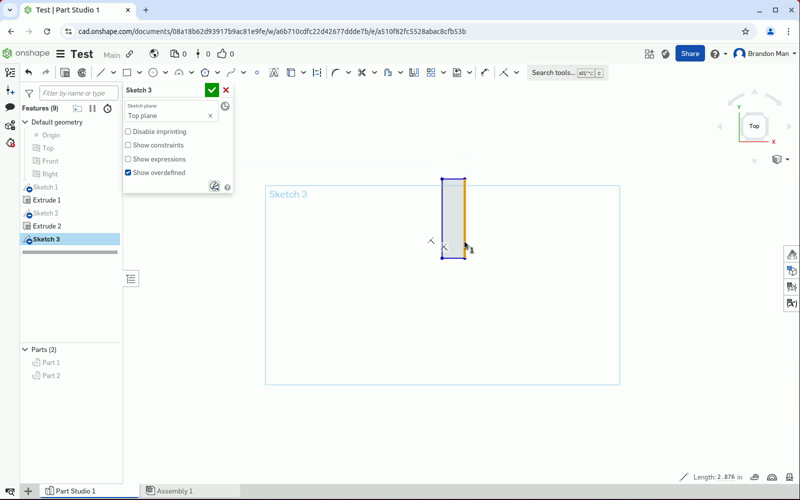
scroll(-6)
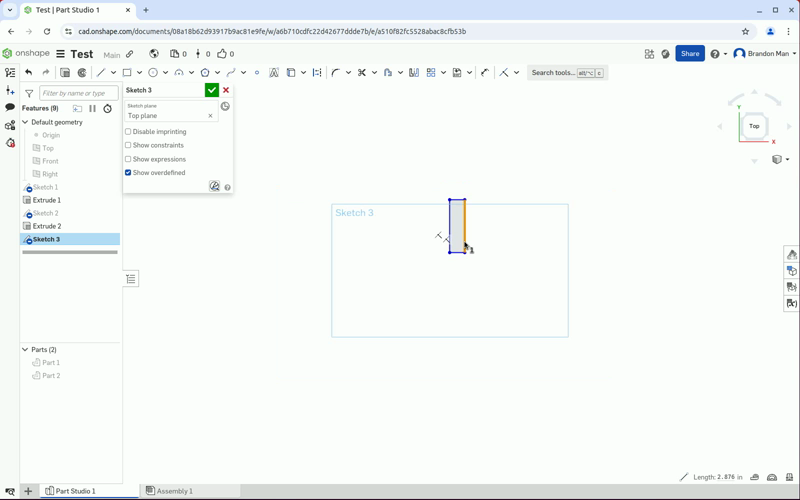
scroll(-6)
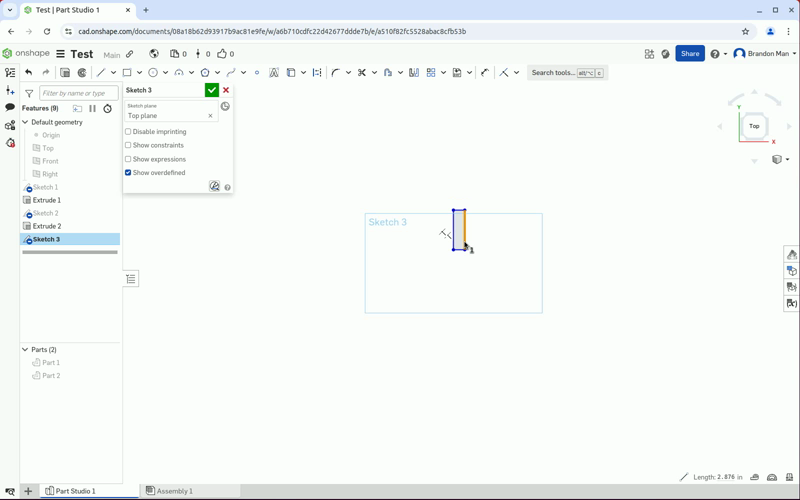
scroll(-6)
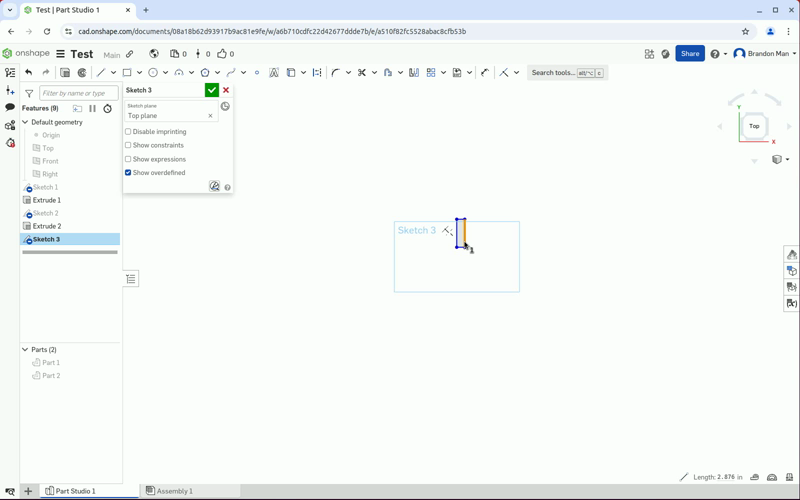
scroll(-6)
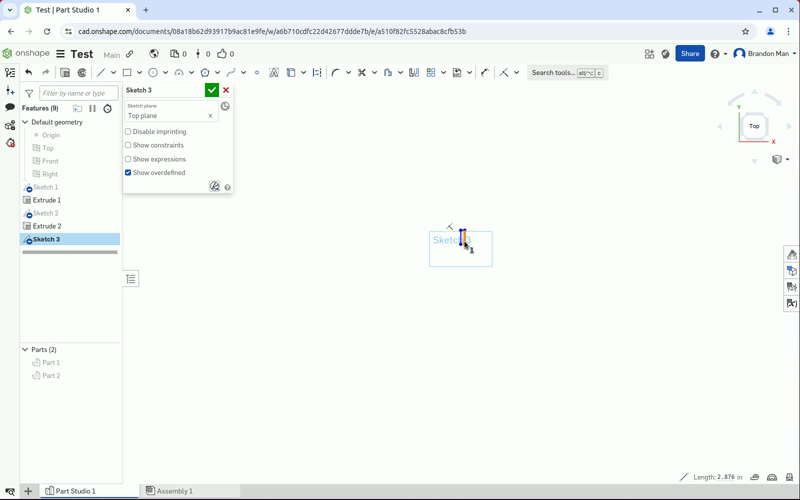
mouse_move(73, 352)
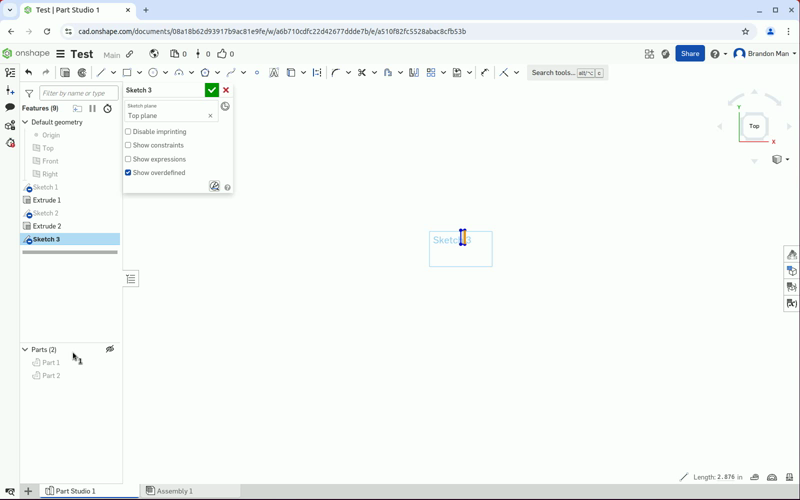
key(shift+y)
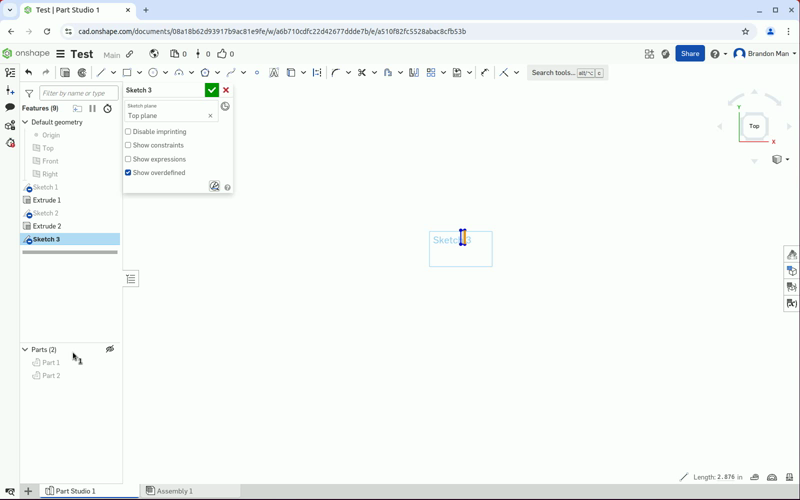
key(shift+e)
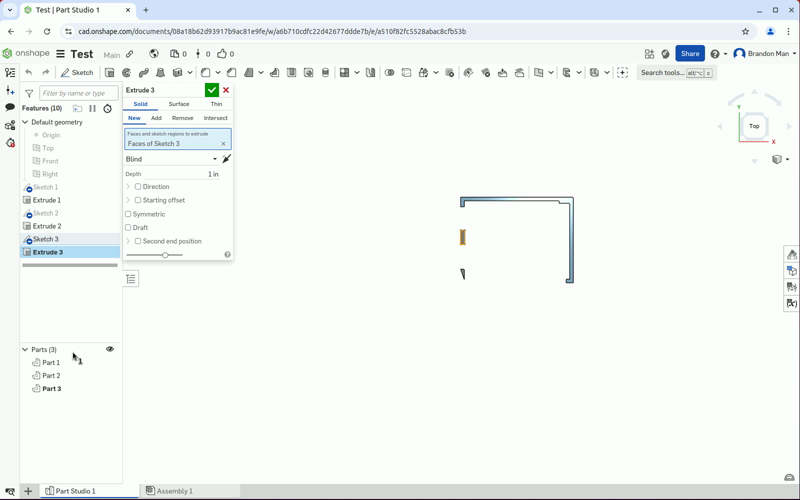
mouse_move(143, 106)
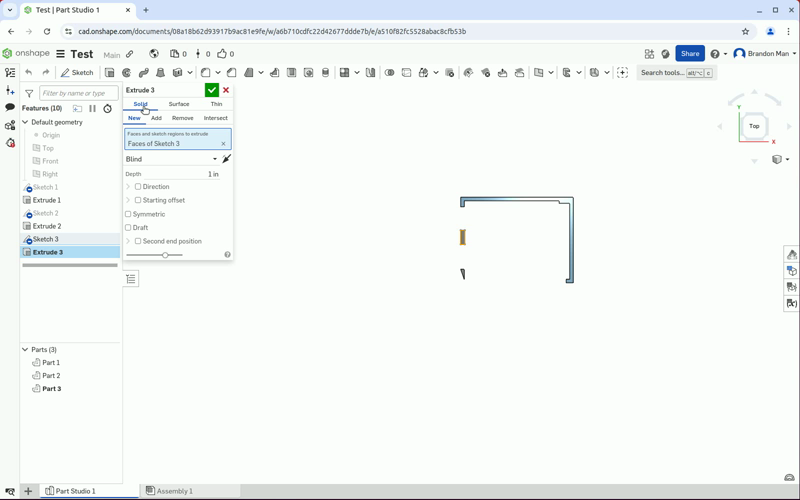
click(143, 106)
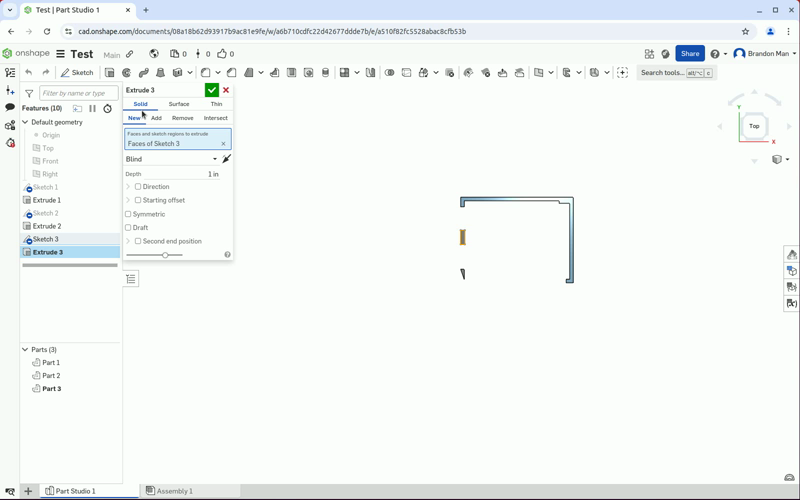
mouse_move(137, 120)
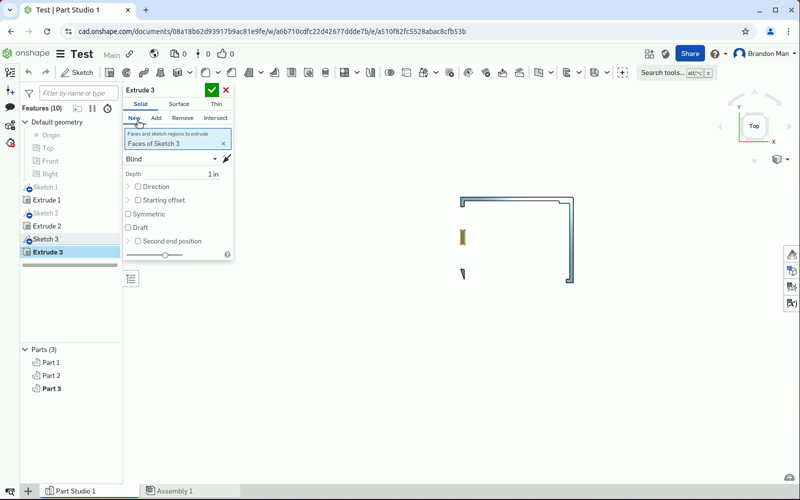
click(137, 120)
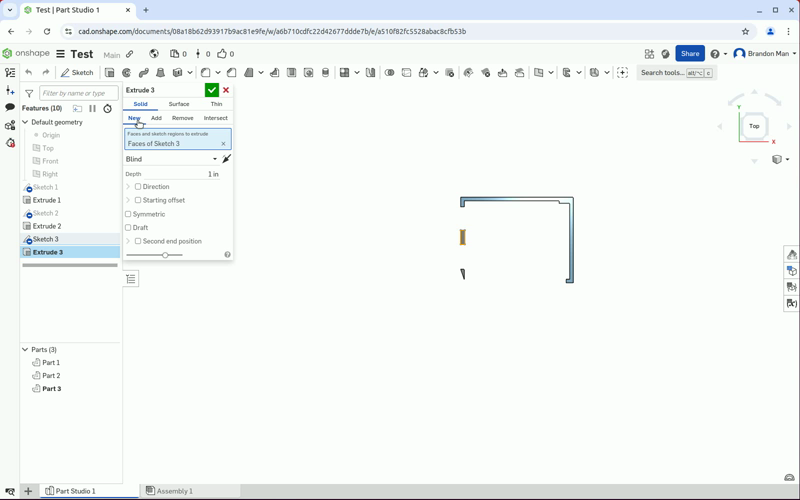
key(tab, 4)
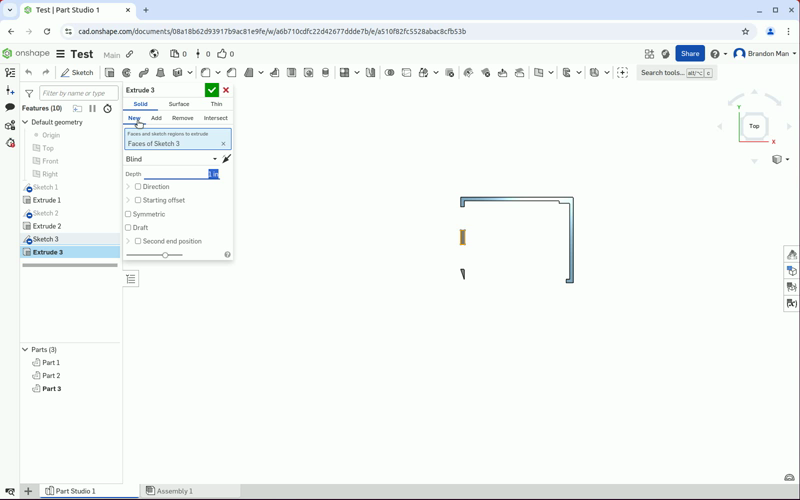
text(11.795)
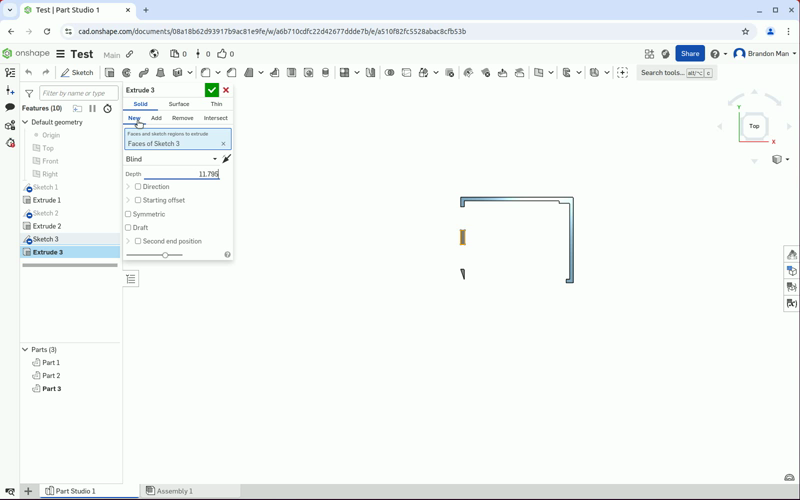
key(enter)
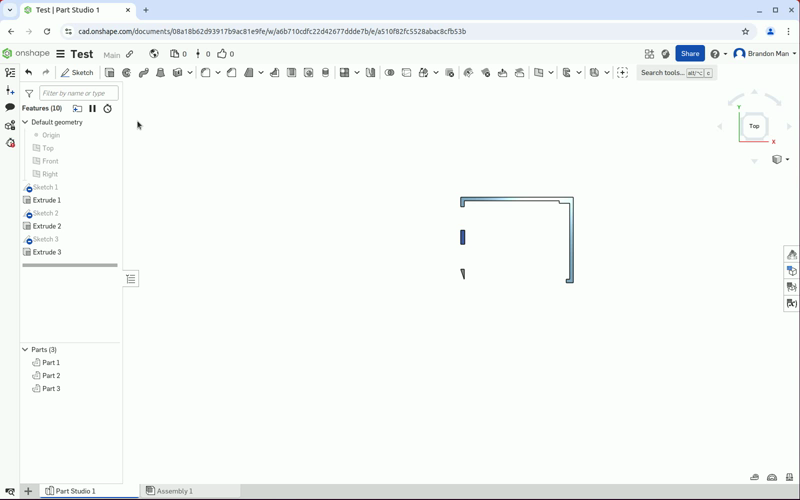
key(shift+h)
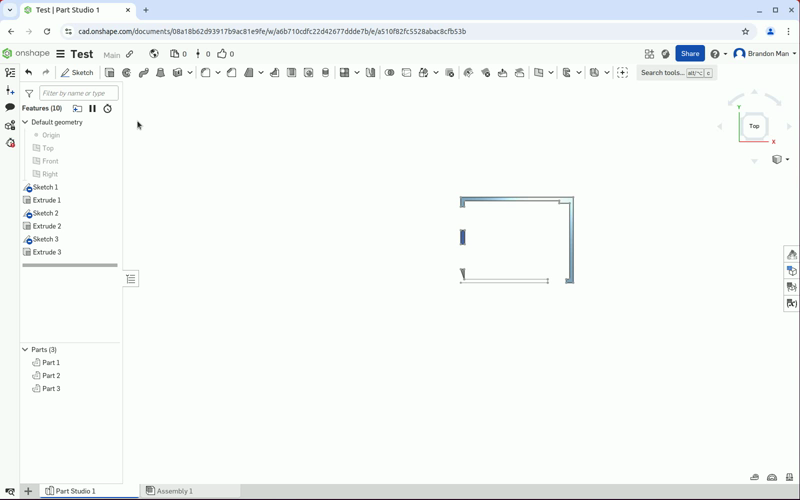
key(shift+h)
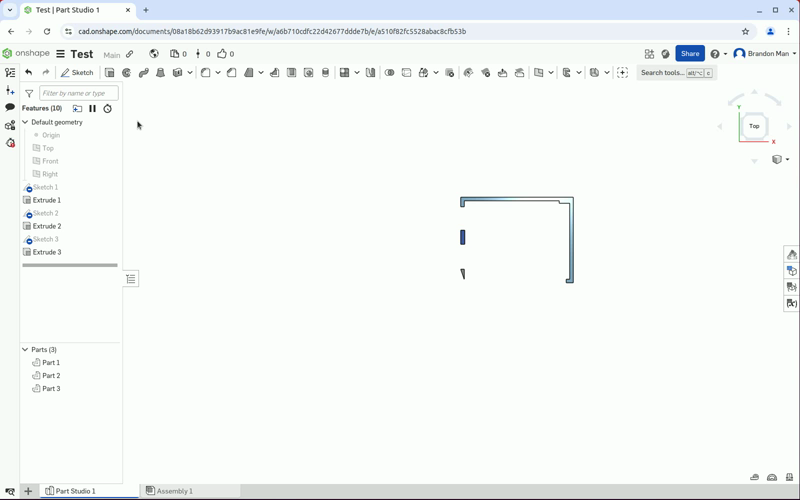
mouse_move(73, 189)
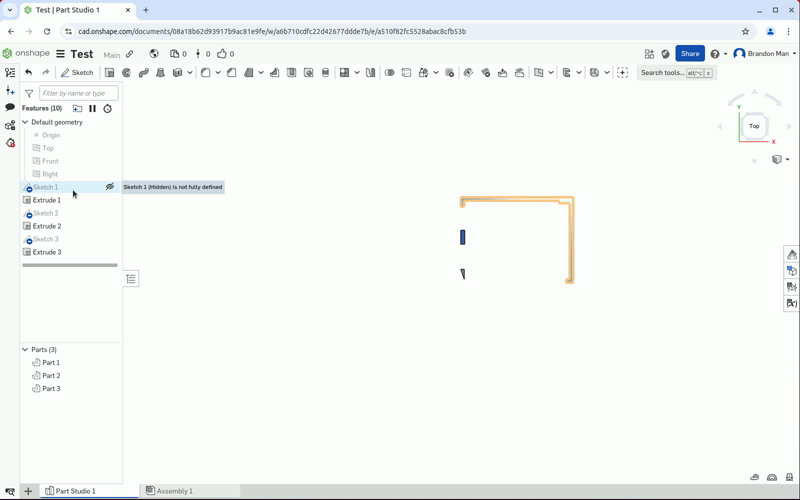
click(73, 189)
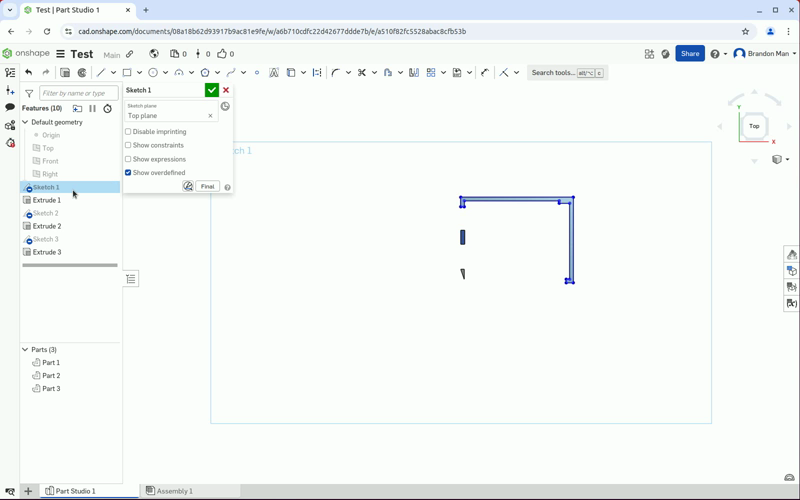
mouse_move(229, 92)
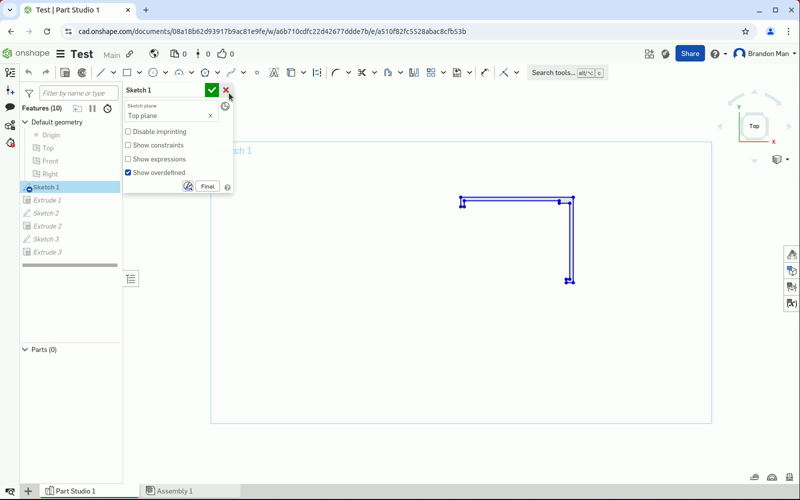
click(229, 92)
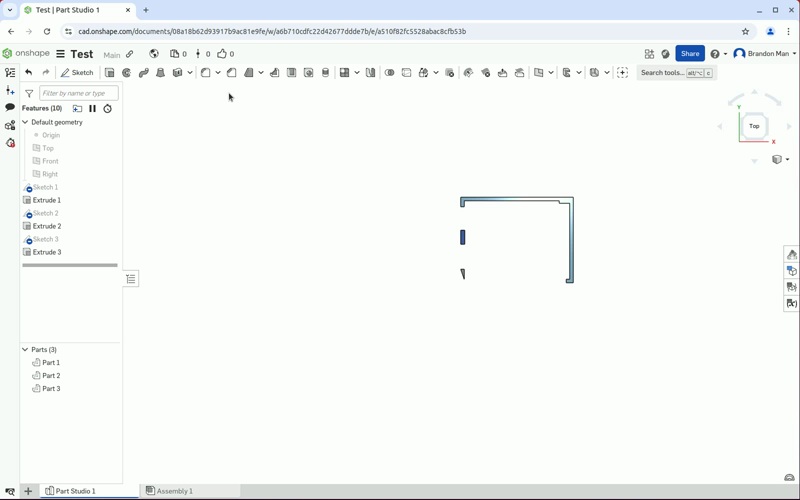
mouse_move(73, 352)
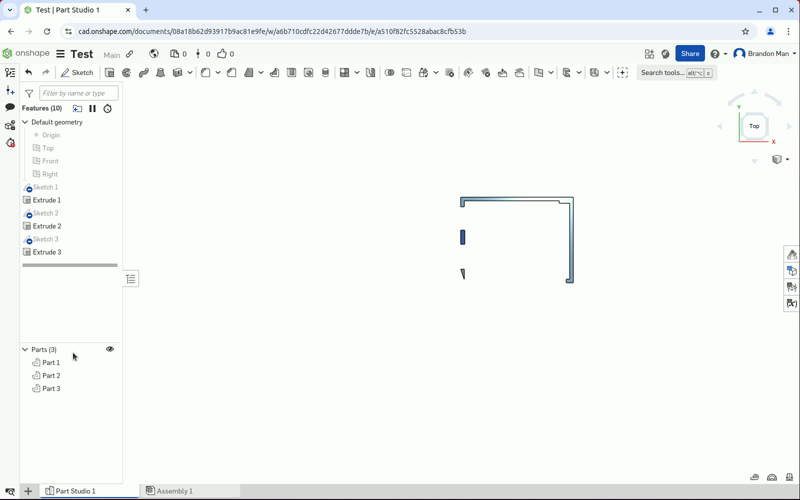
key(y)
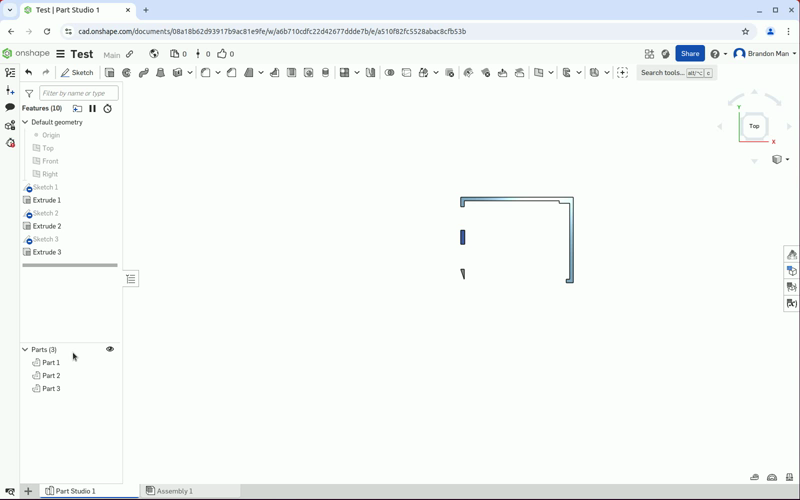
key(shift+p)
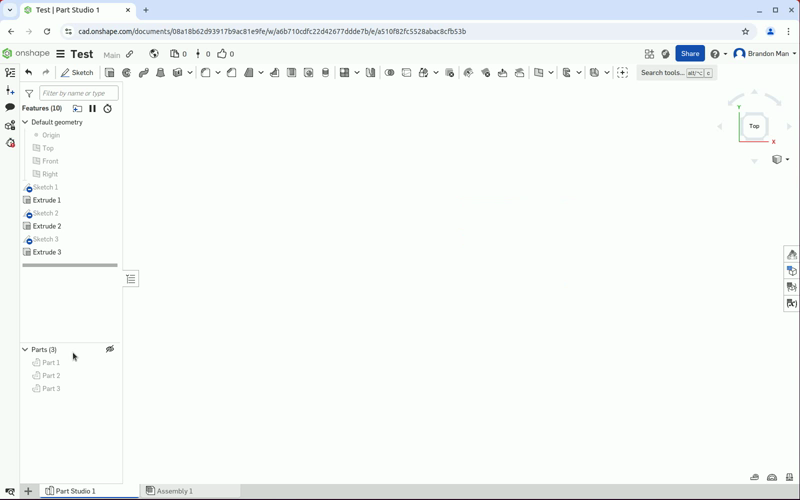
key(space)
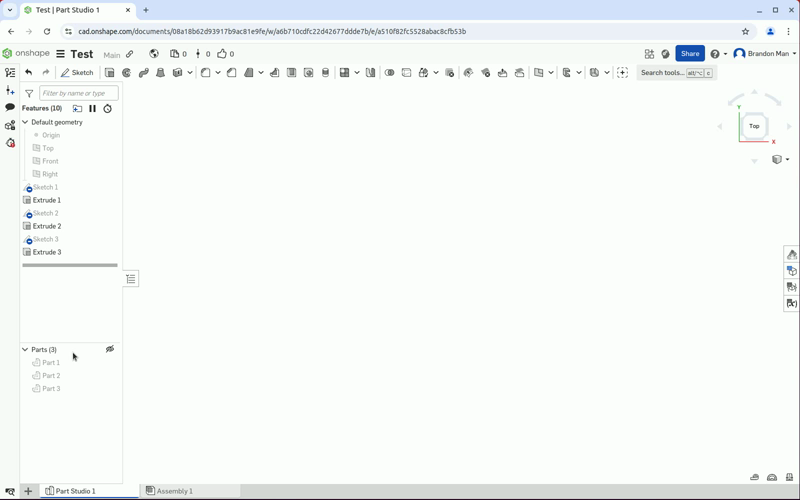
key_down(shift)
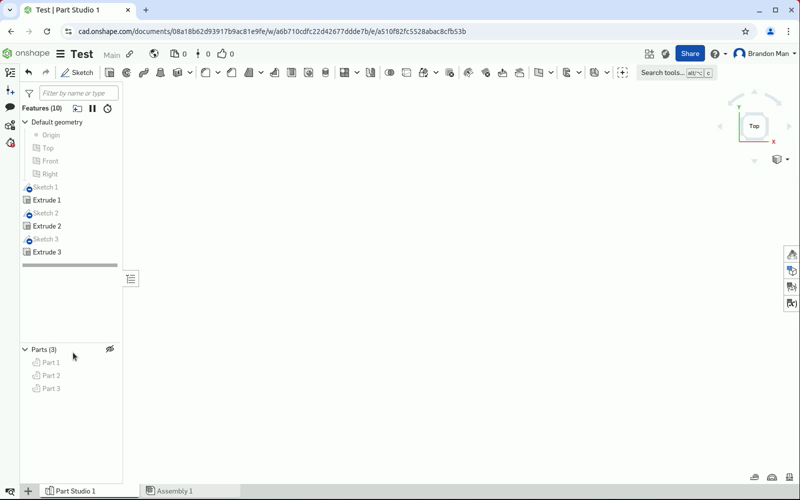
key(up)
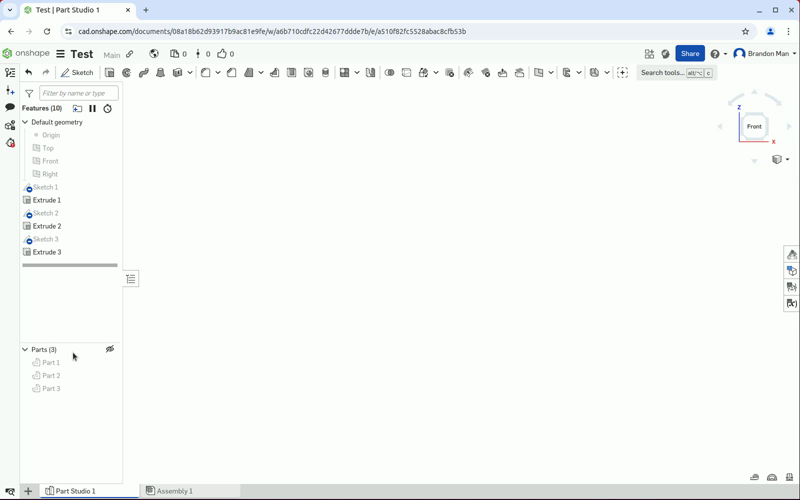
key_up(shift)
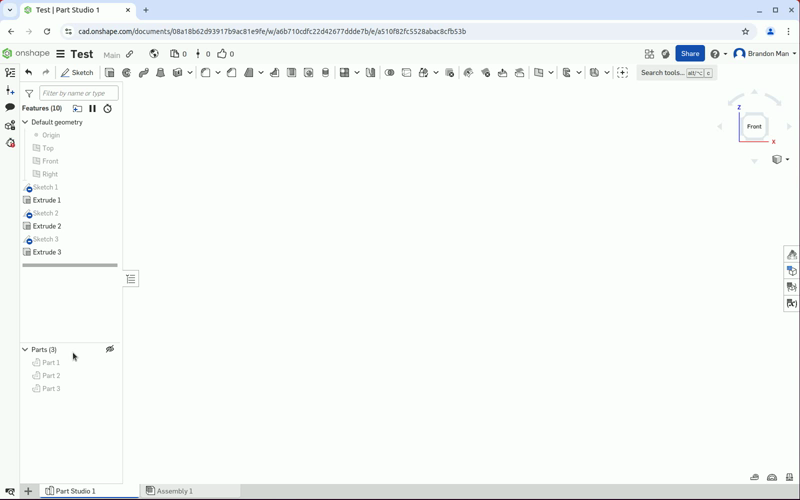
mouse_move(73, 352)
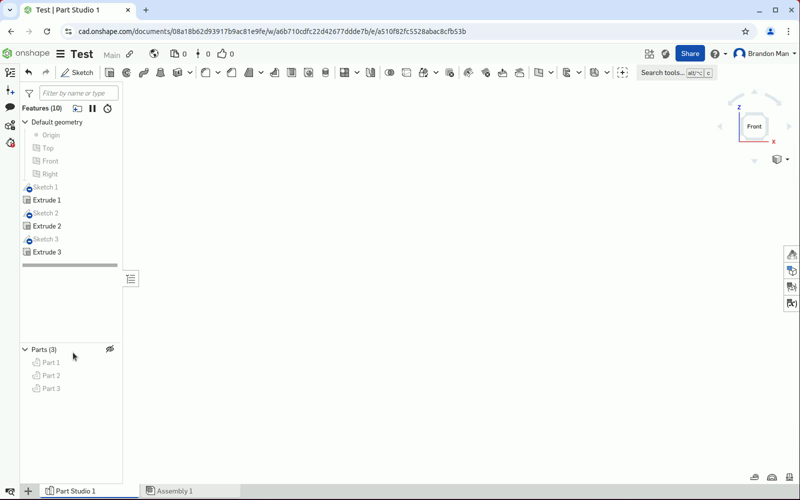
key(shift+y)
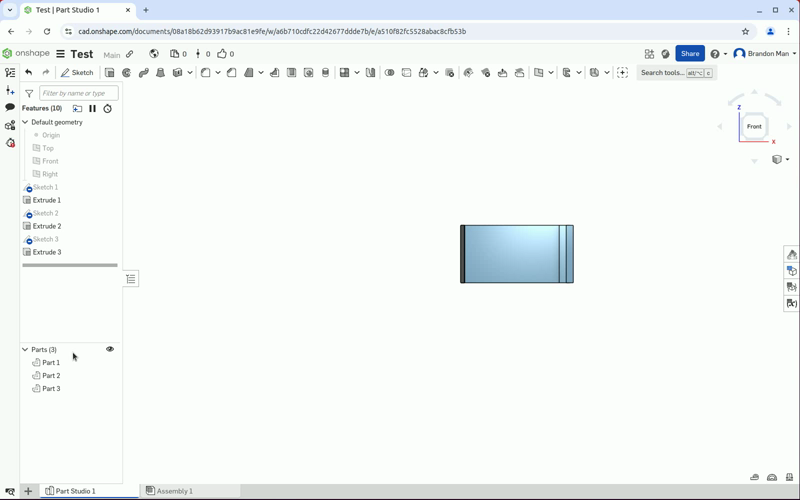
mouse_move(541, 75)
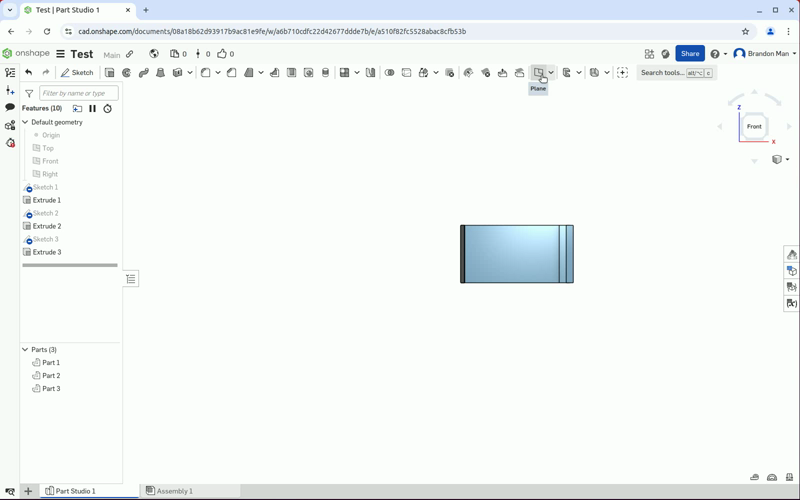
click(541, 75)
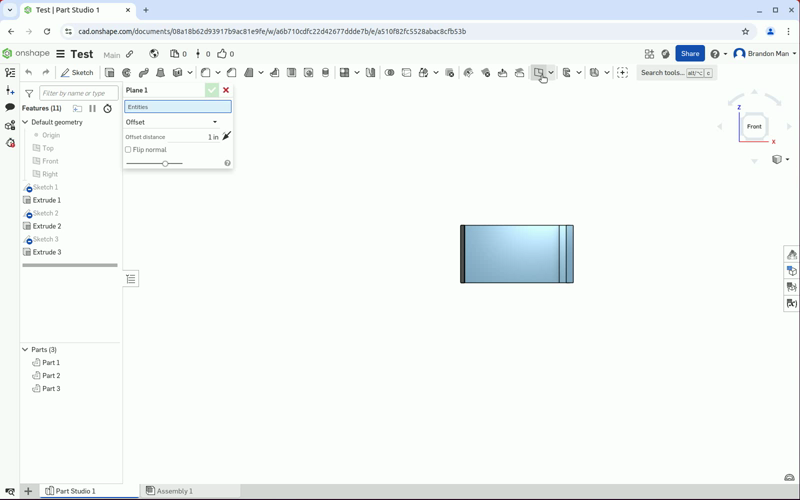
mouse_move(73, 163)
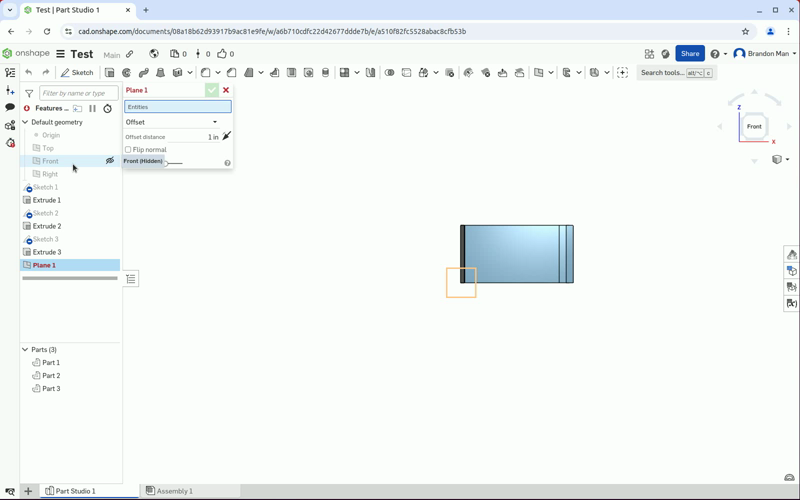
click(73, 163)
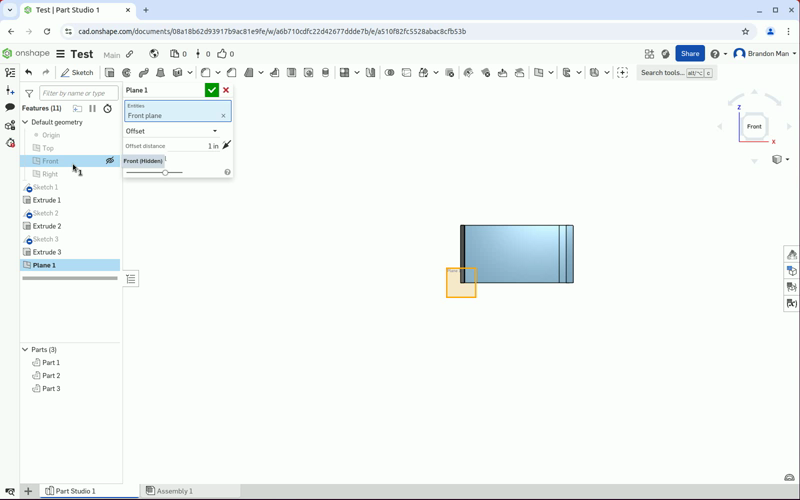
key(tab, 2)
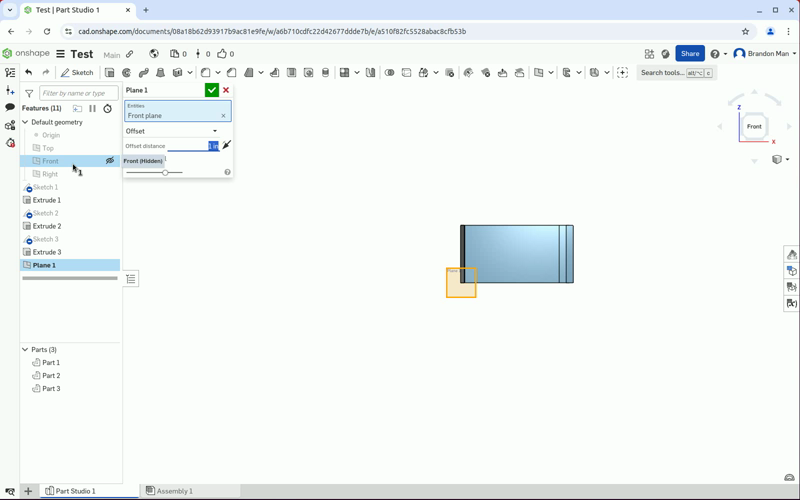
text(15.652)
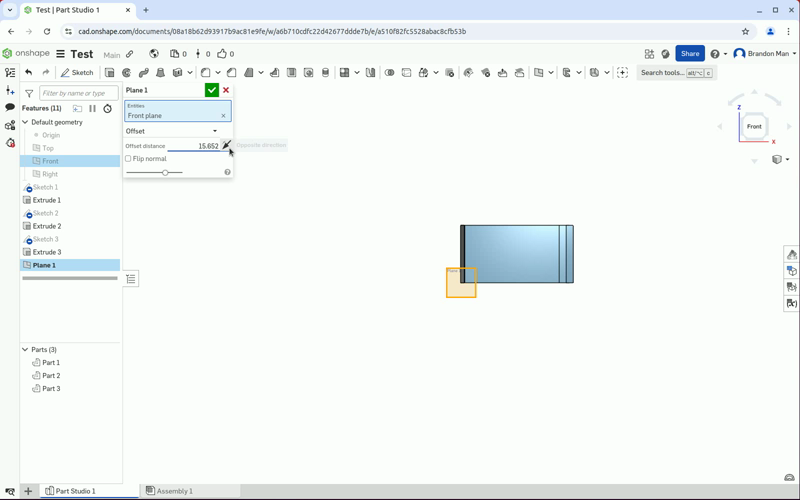
mouse_move(229, 147)
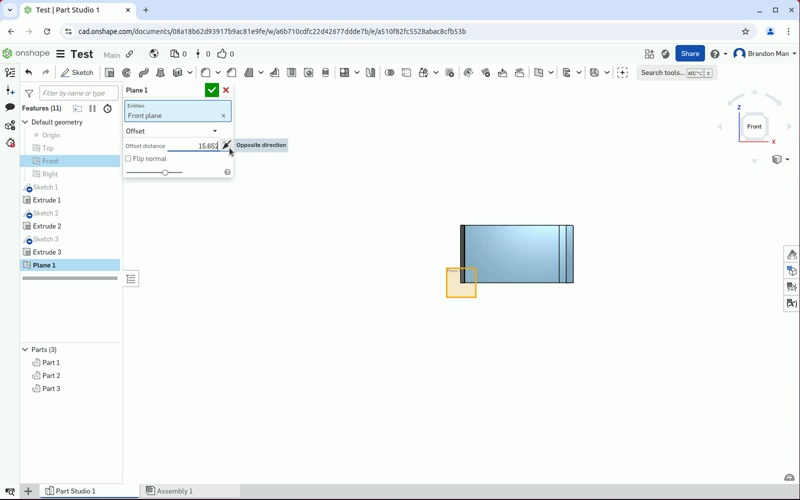
click(229, 147)
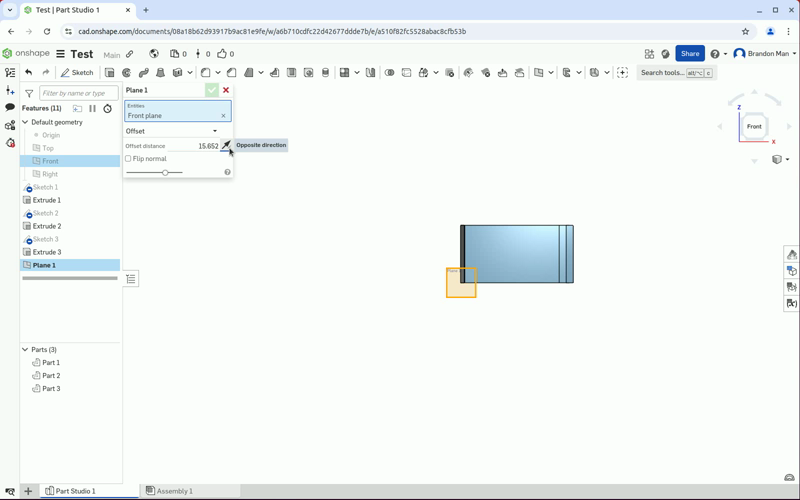
key(enter, 2)
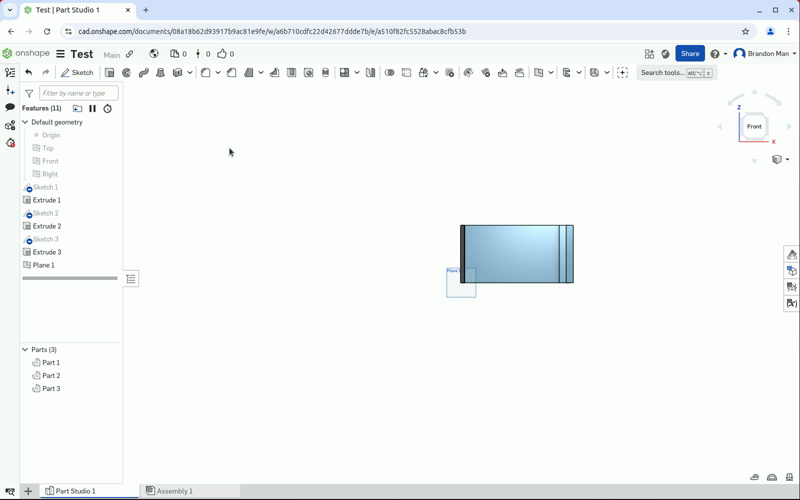
key(shift+s)
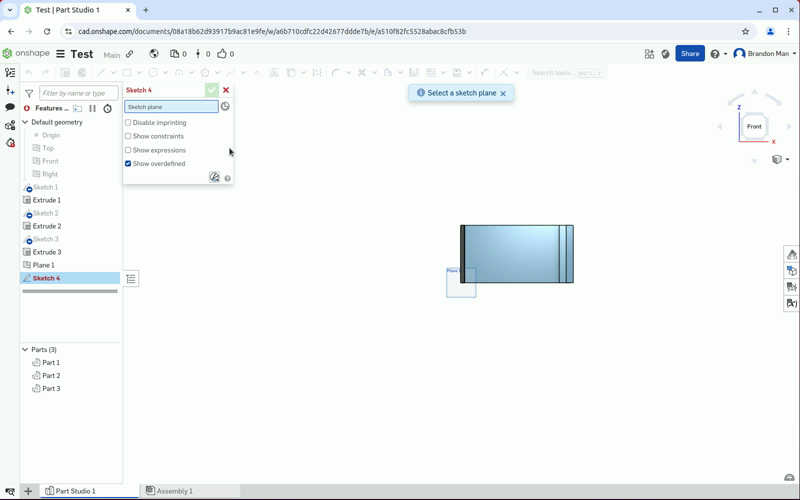
mouse_move(73, 267)
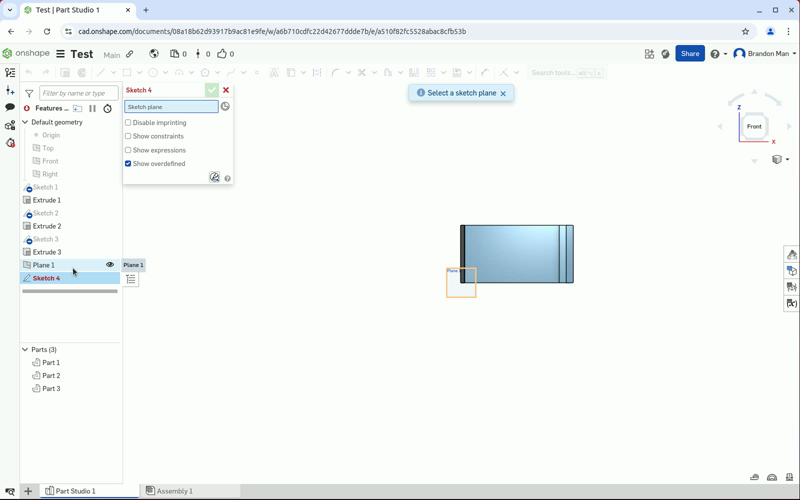
click(73, 267)
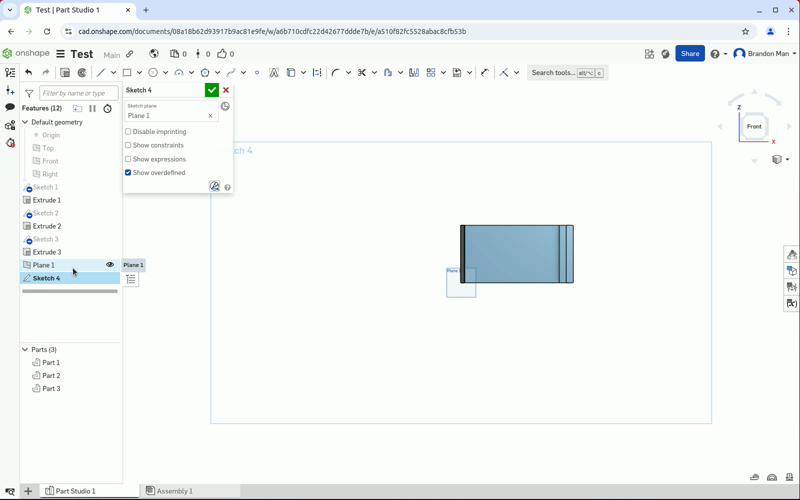
mouse_move(73, 352)
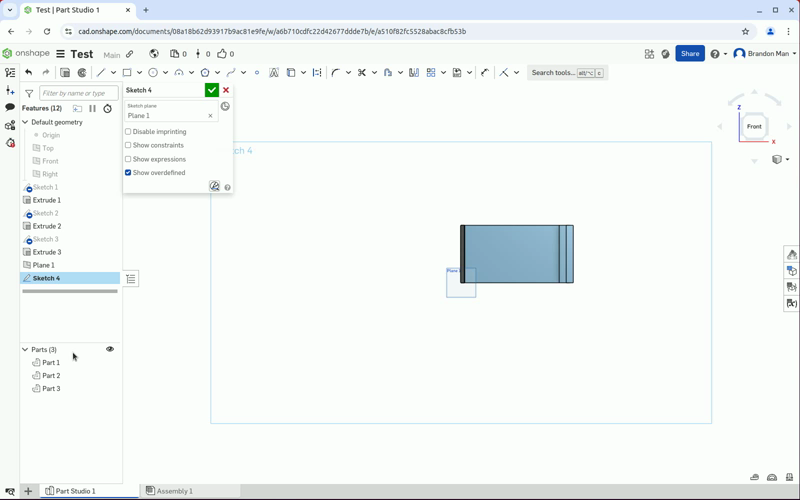
key(y)
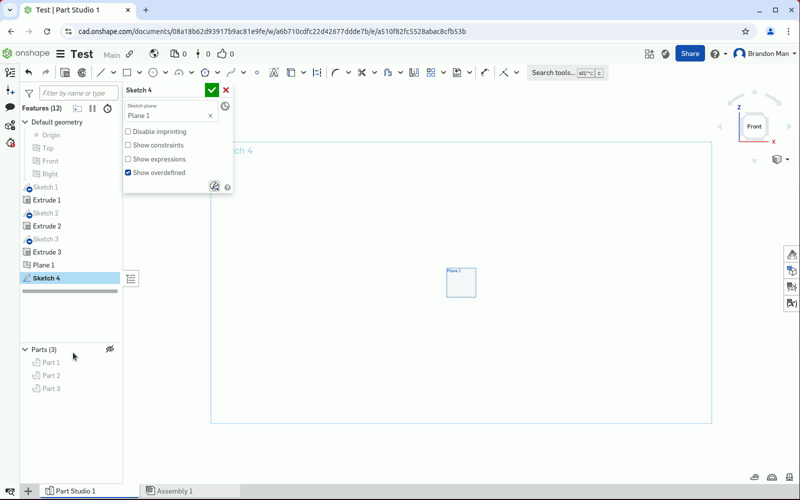
key(l)
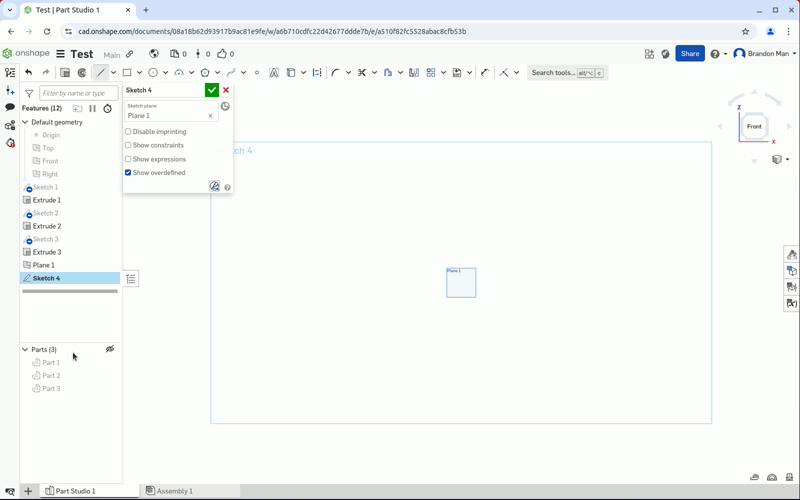
key_down(shift)
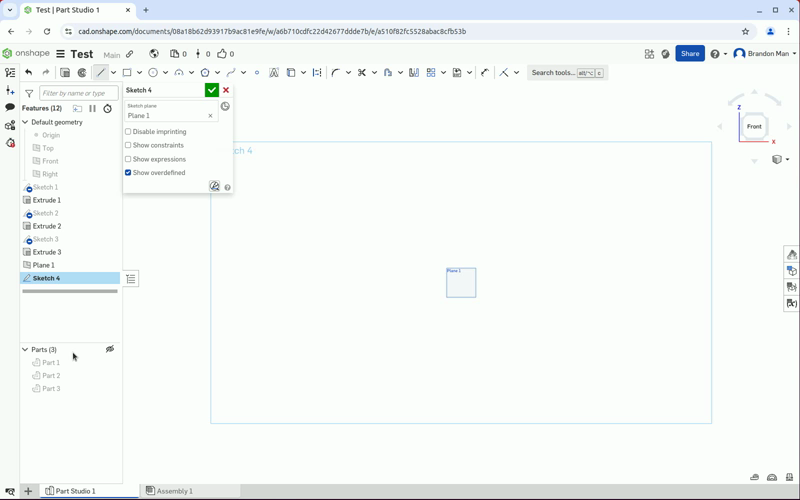
mouse_move(460, 282)
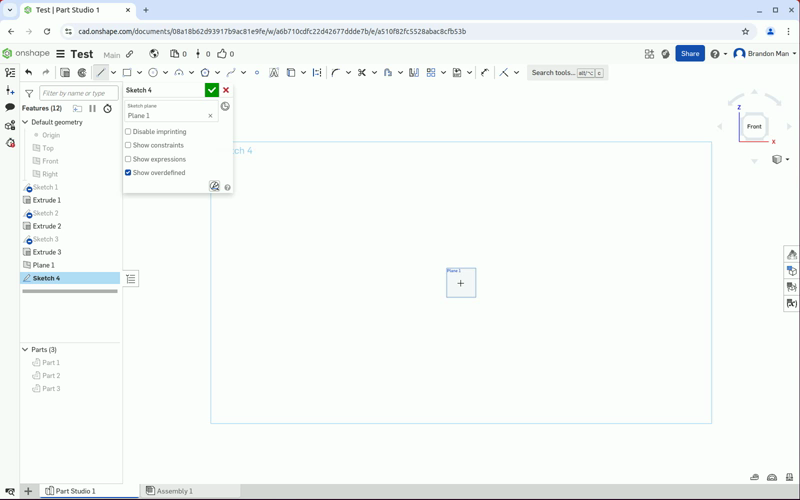
click(460, 282)
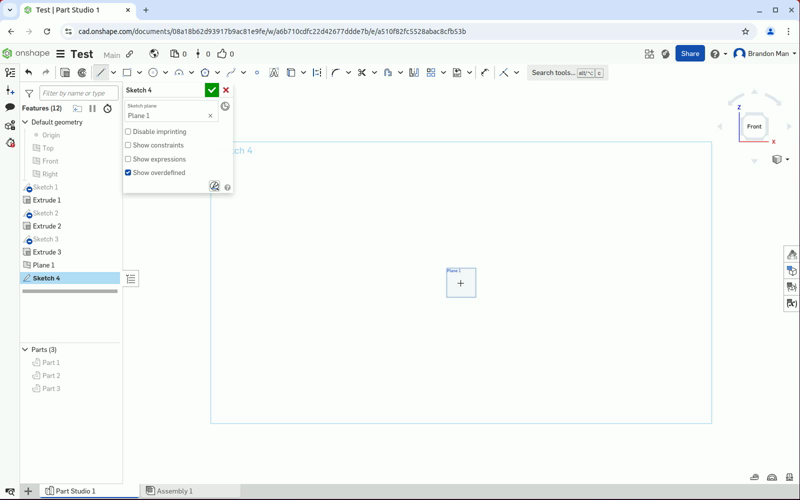
key_up(shift)
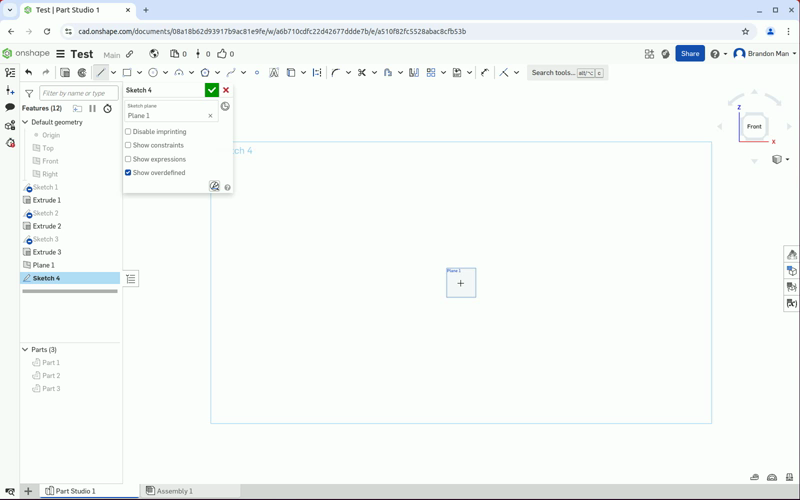
key_down(shift)
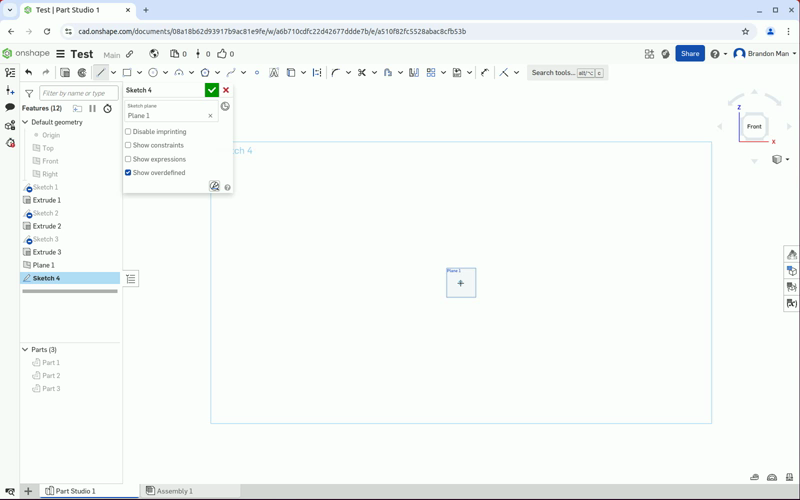
mouse_move(490, 282)
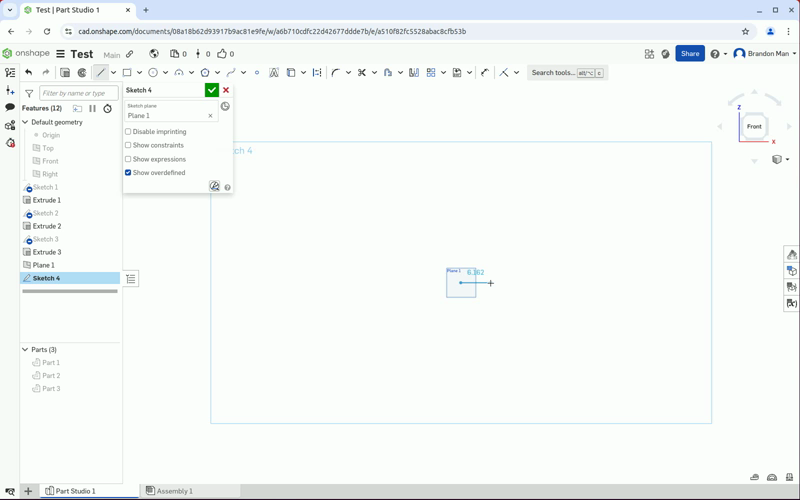
mouse_move(465, 282)
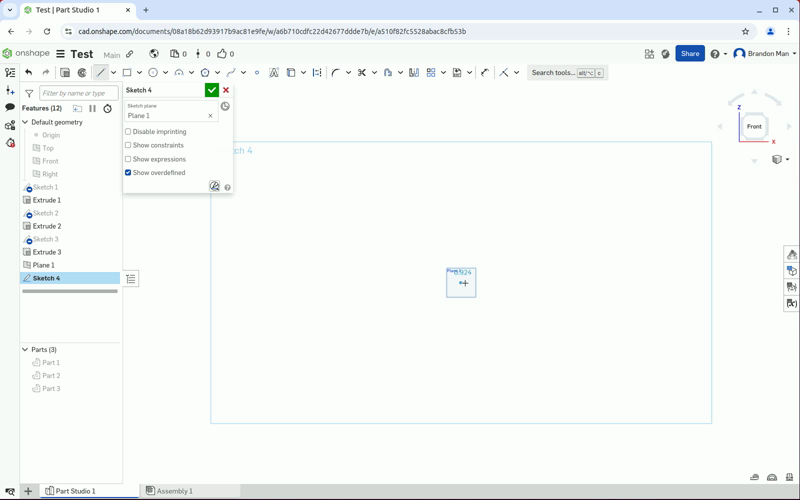
scroll(6)
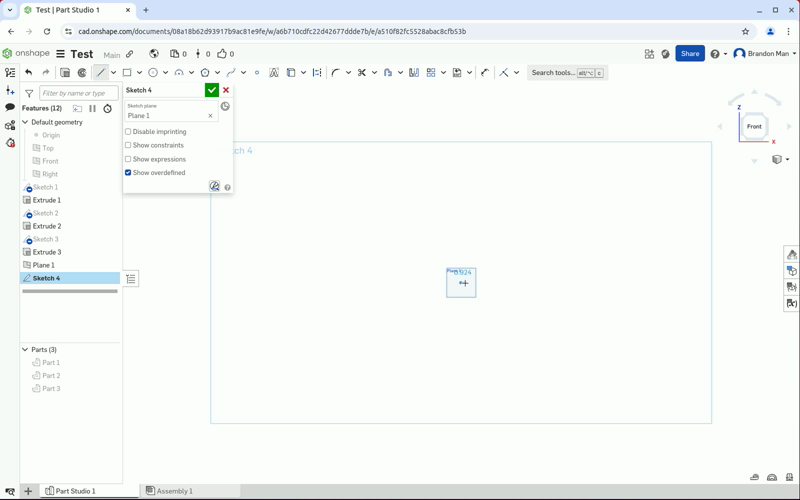
scroll(6)
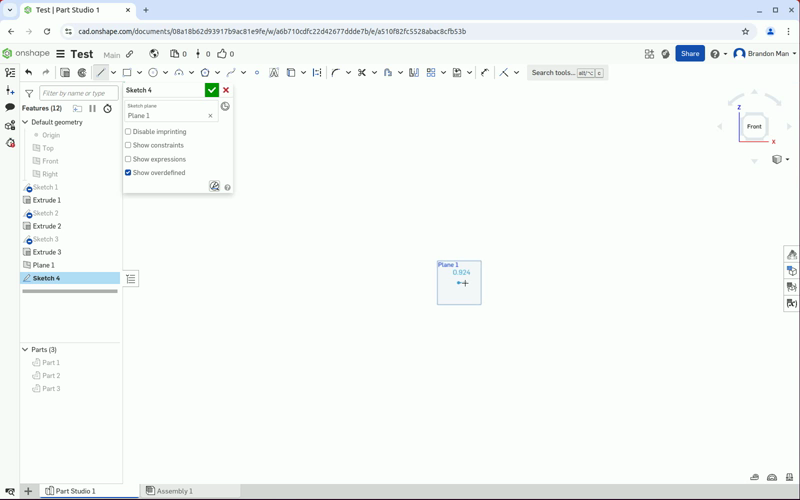
scroll(6)
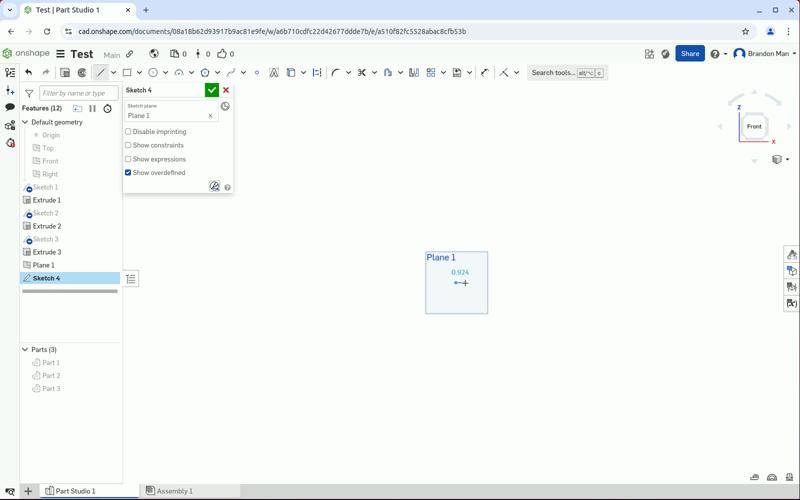
scroll(6)
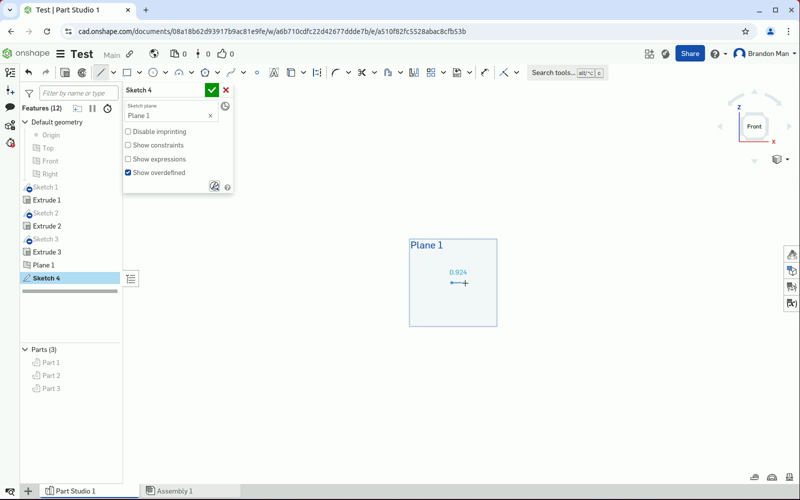
scroll(6)
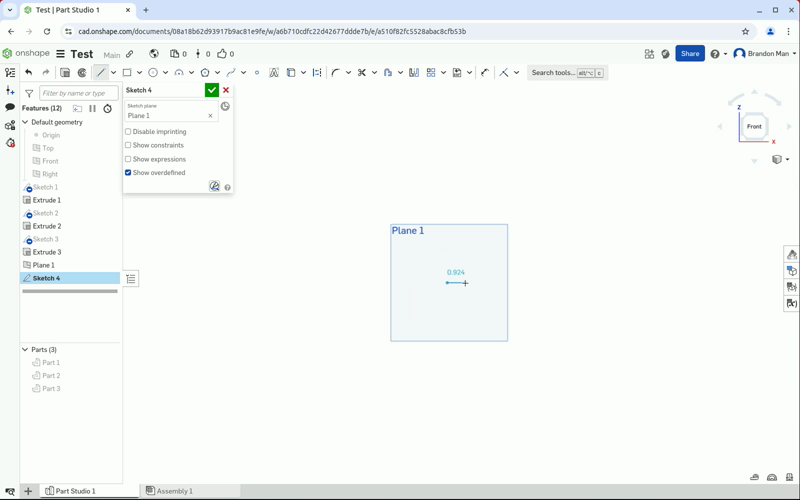
scroll(6)
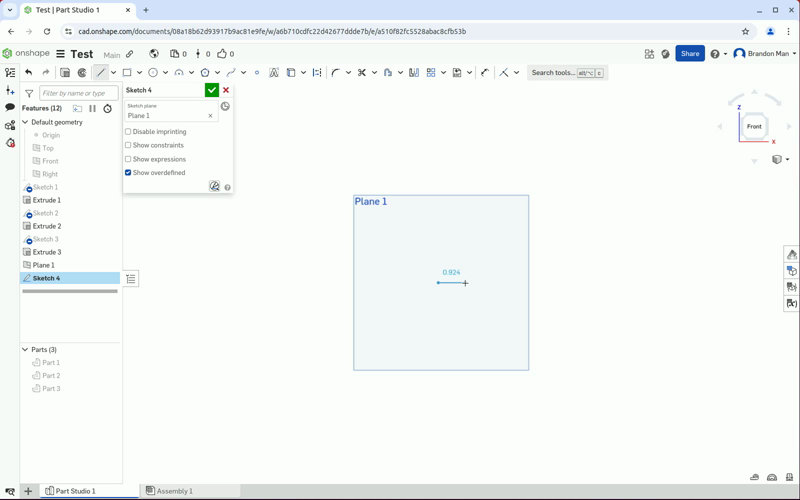
scroll(6)
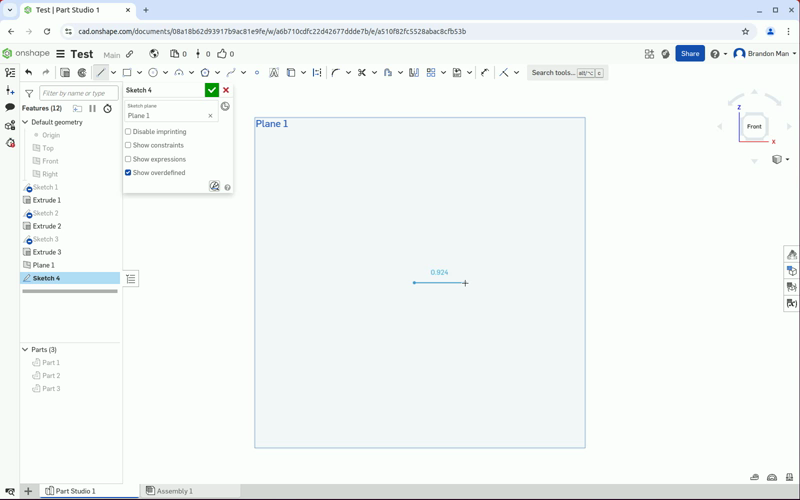
click(465, 282)
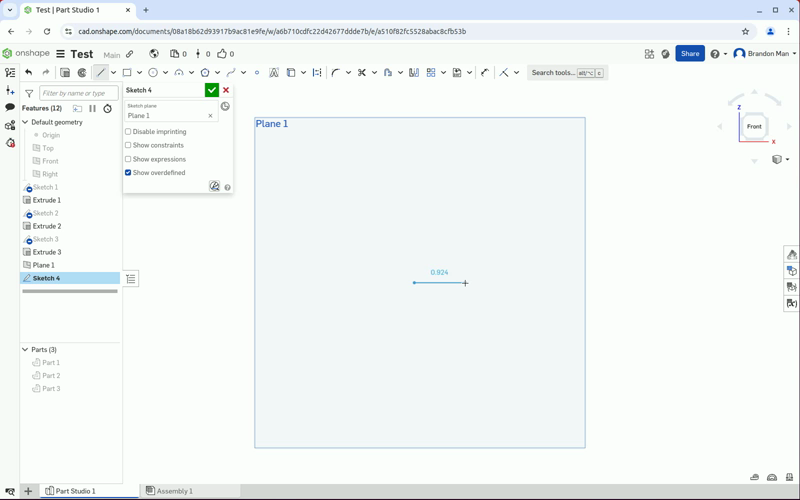
scroll(-6)
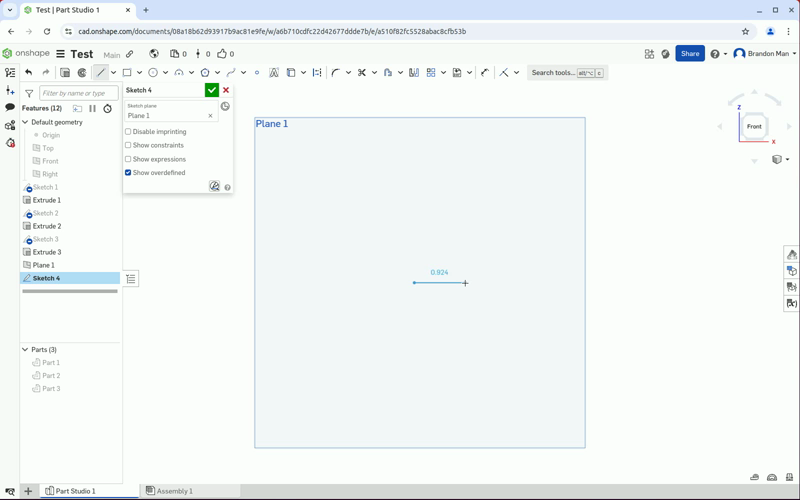
scroll(-6)
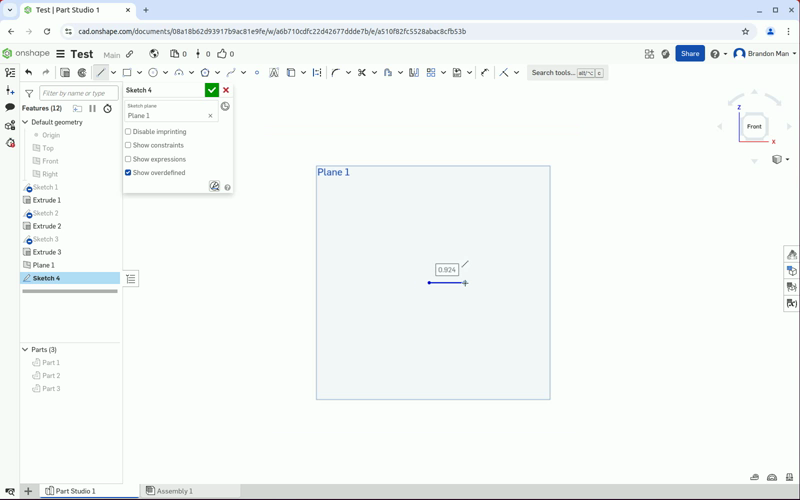
scroll(-6)
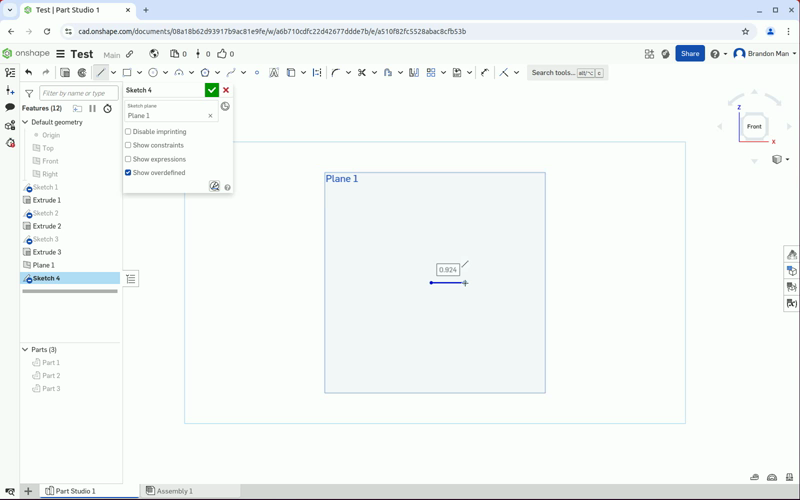
scroll(-6)
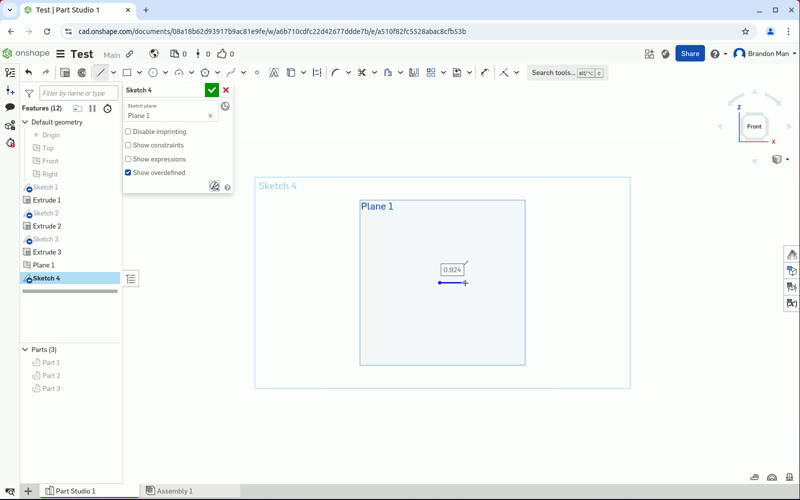
scroll(-6)
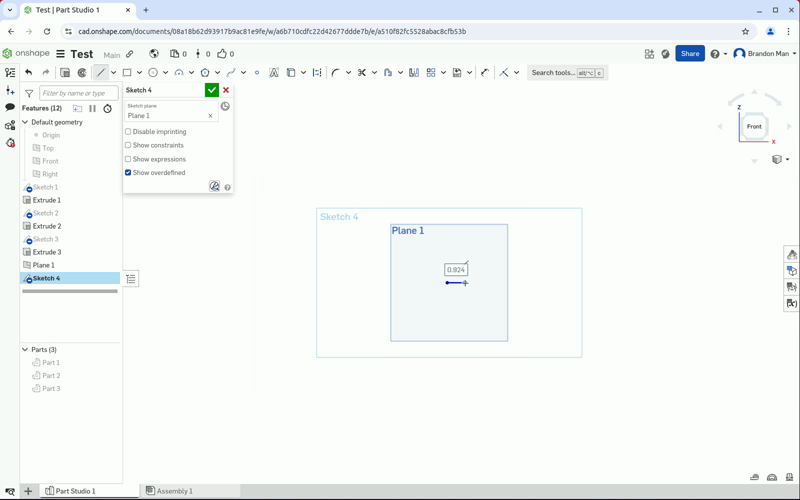
scroll(-6)
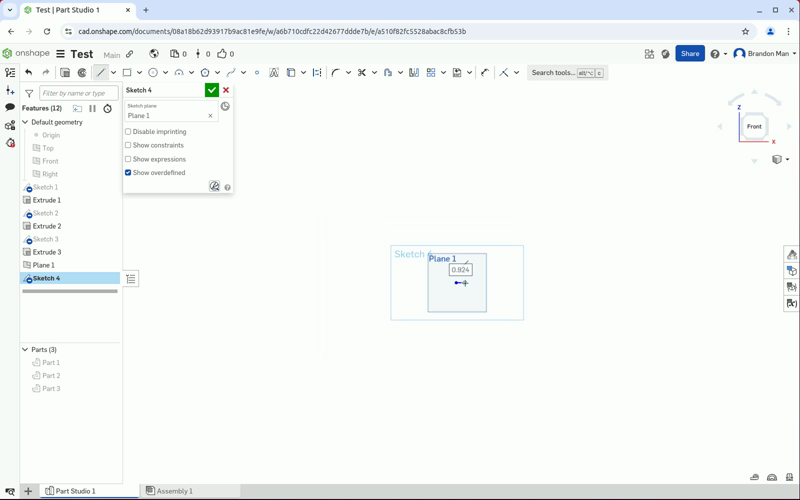
scroll(-6)
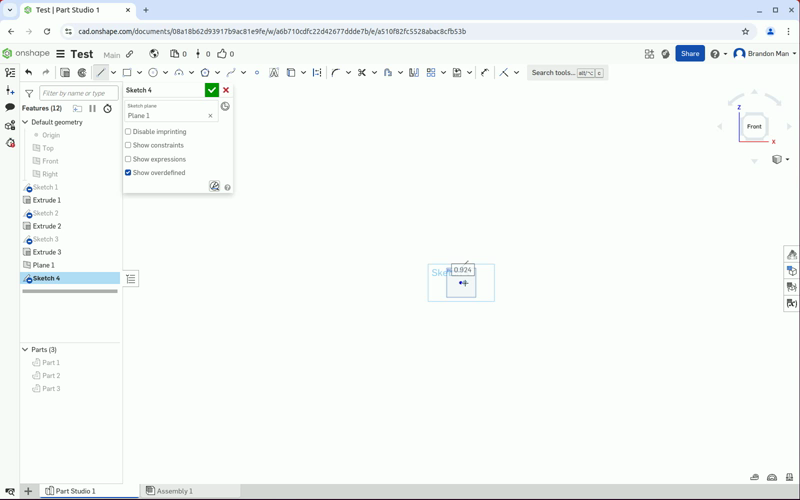
key_up(shift)
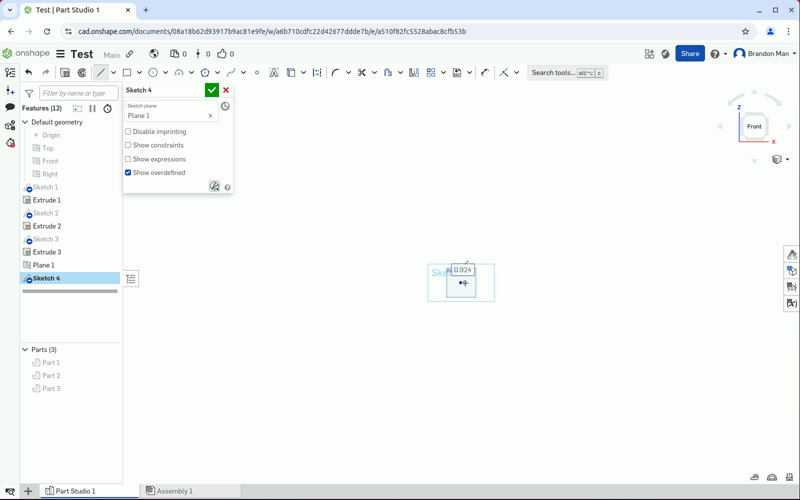
key_down(shift)
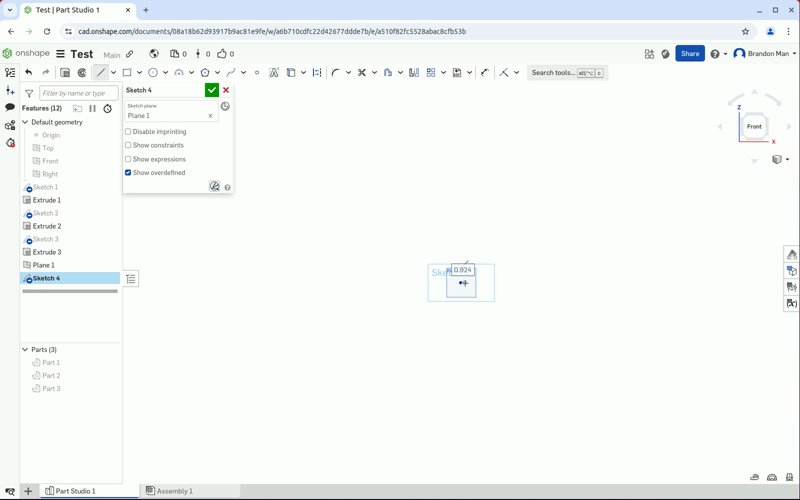
mouse_move(495, 282)
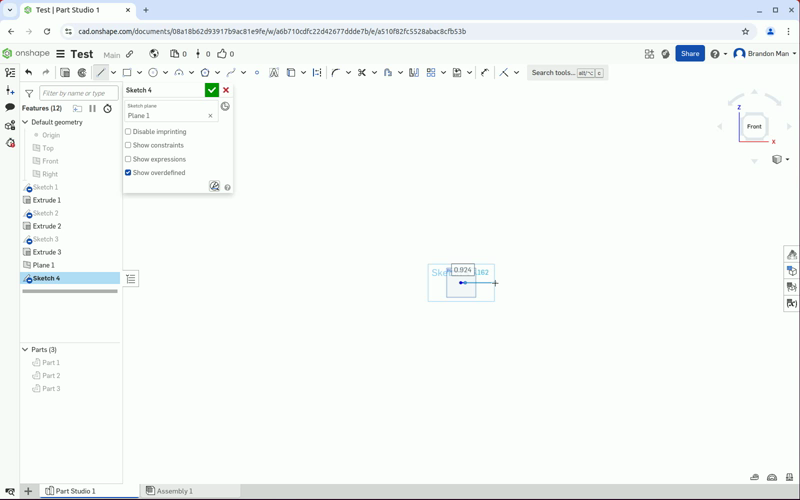
mouse_move(465, 265)
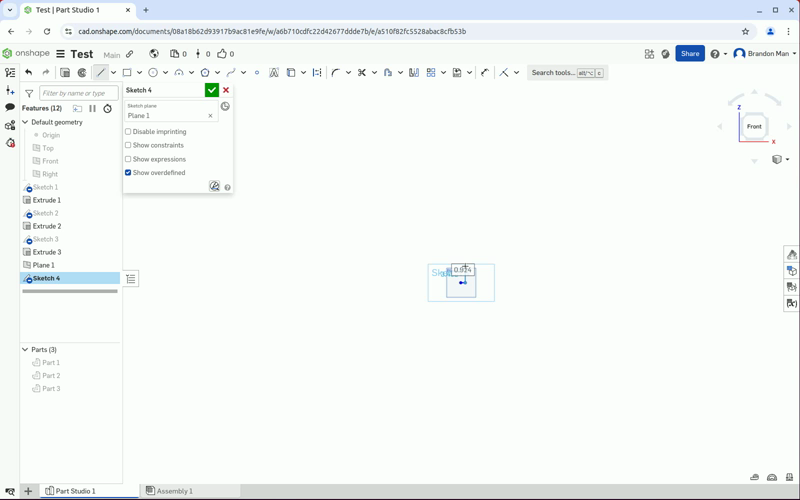
click(465, 265)
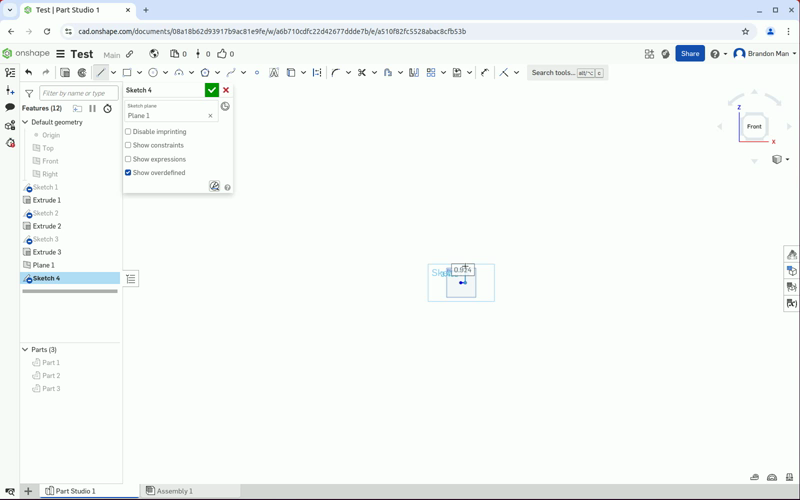
key_up(shift)
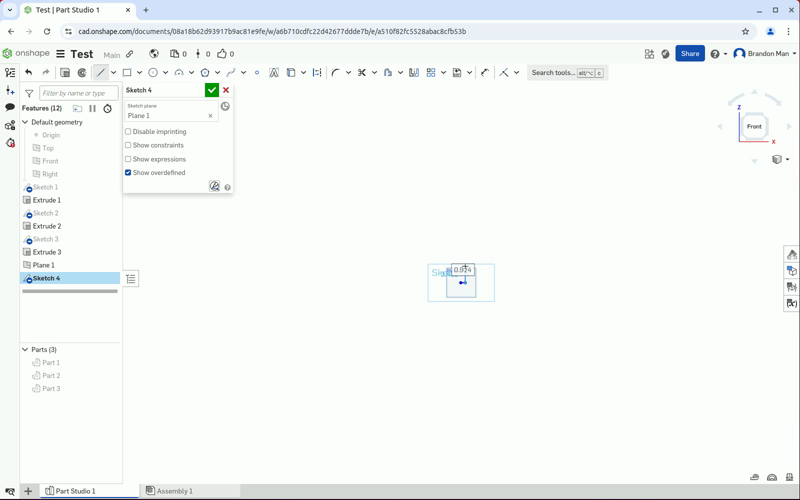
key_down(shift)
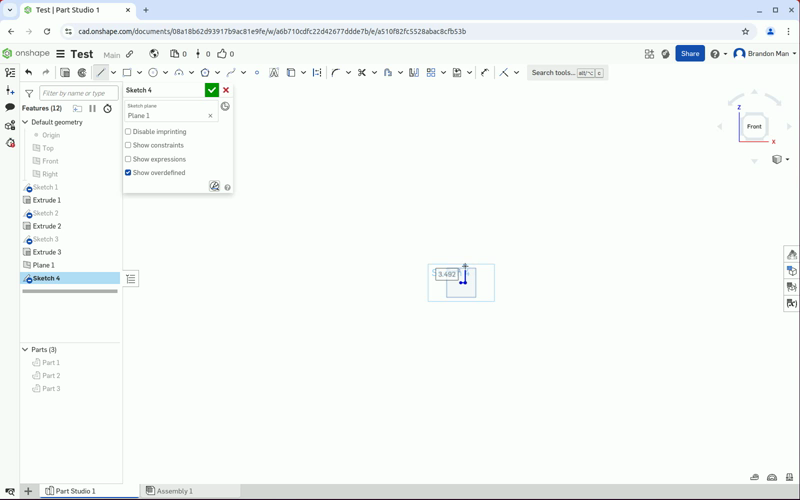
mouse_move(495, 265)
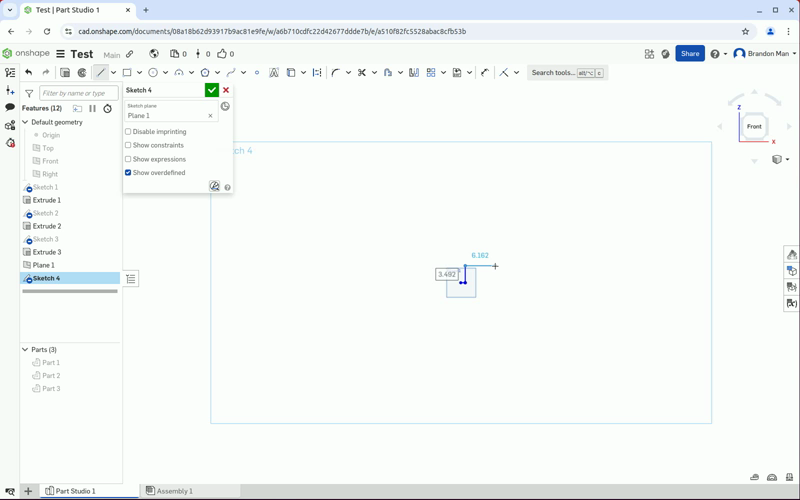
mouse_move(460, 265)
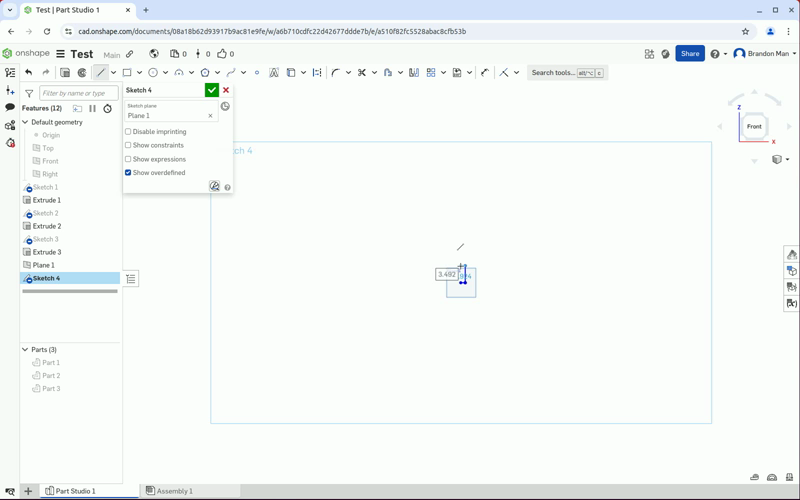
scroll(6)
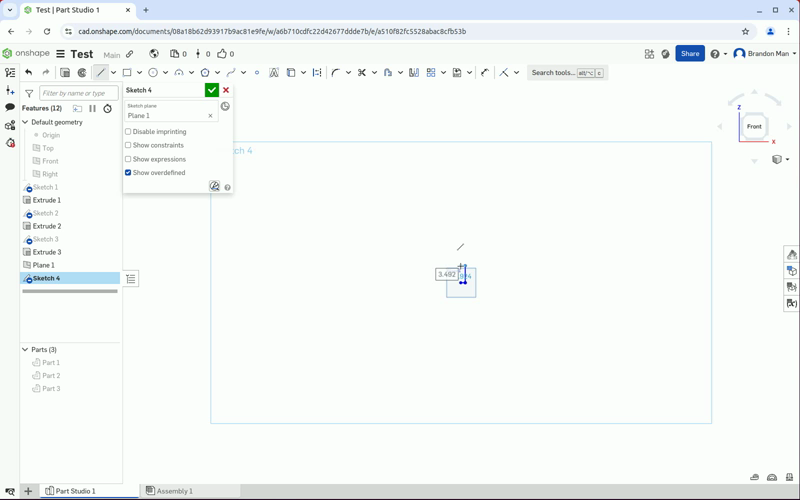
scroll(6)
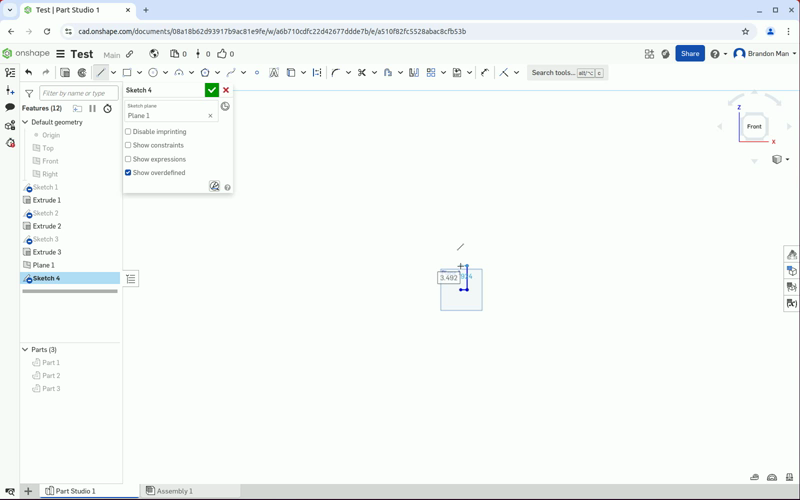
scroll(6)
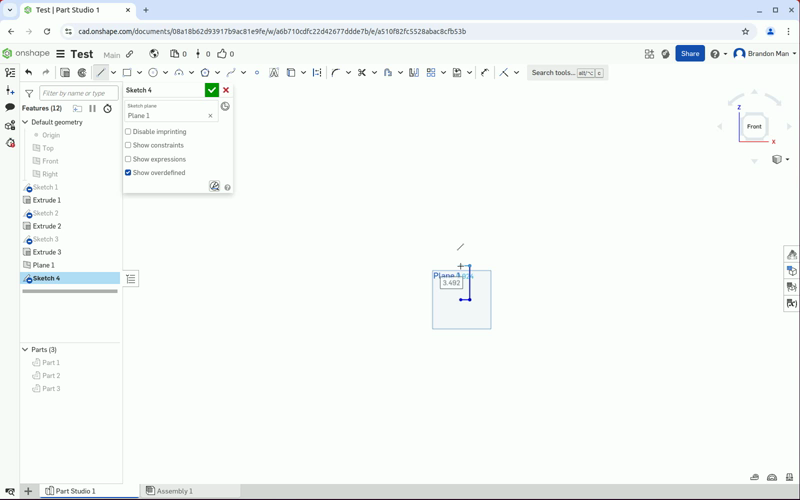
scroll(6)
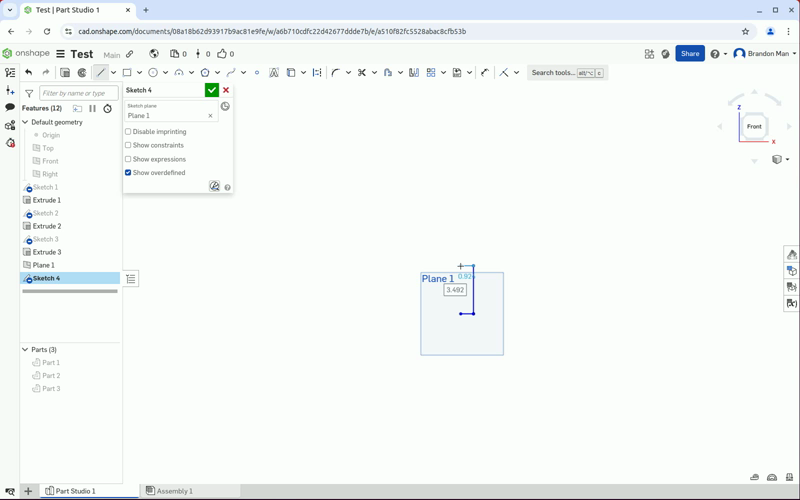
scroll(6)
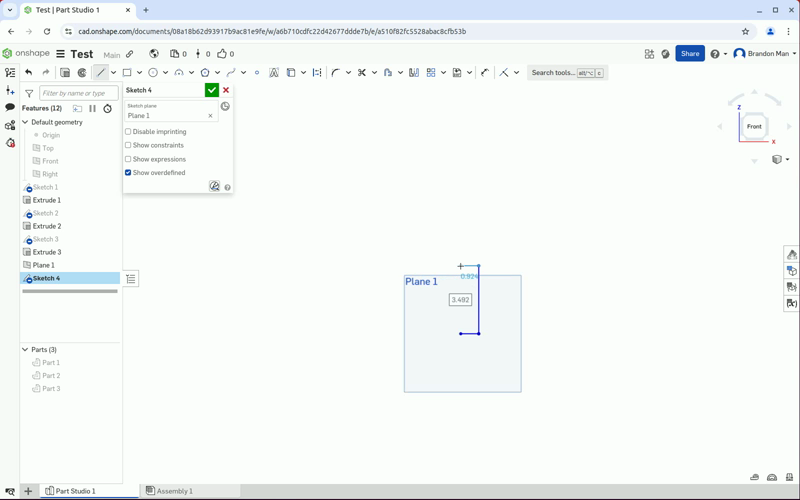
scroll(6)
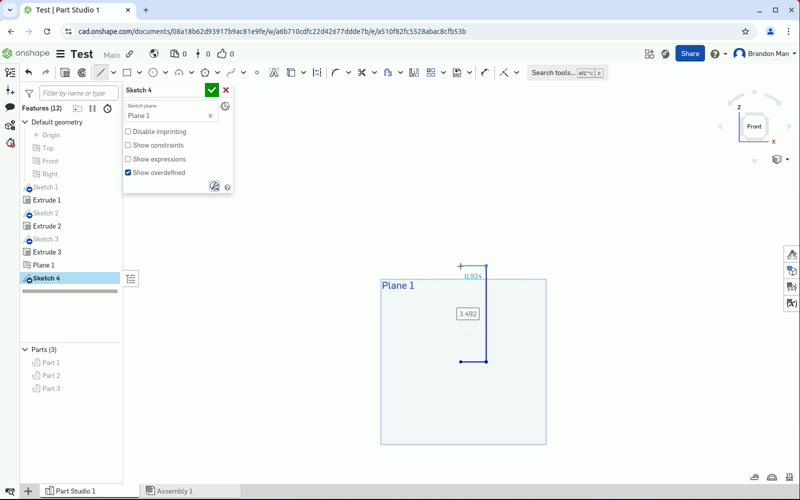
scroll(6)
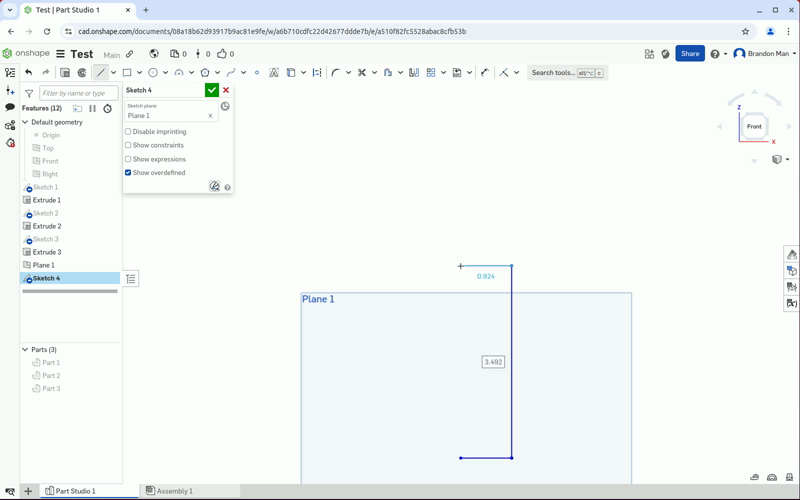
click(460, 265)
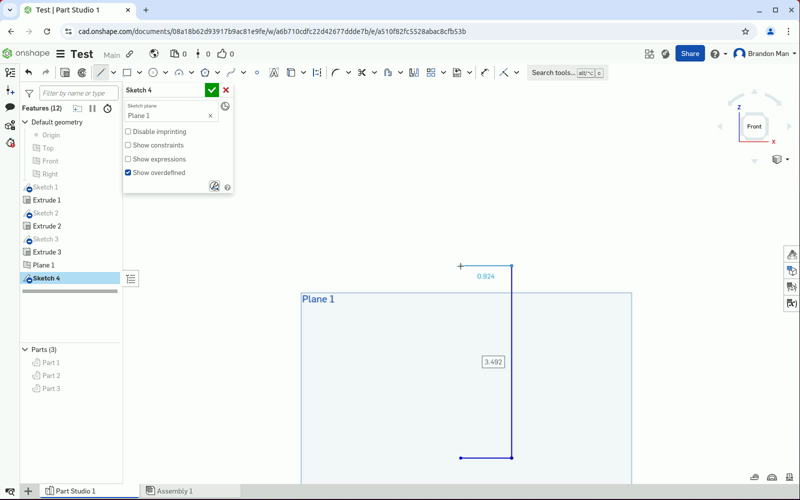
scroll(-6)
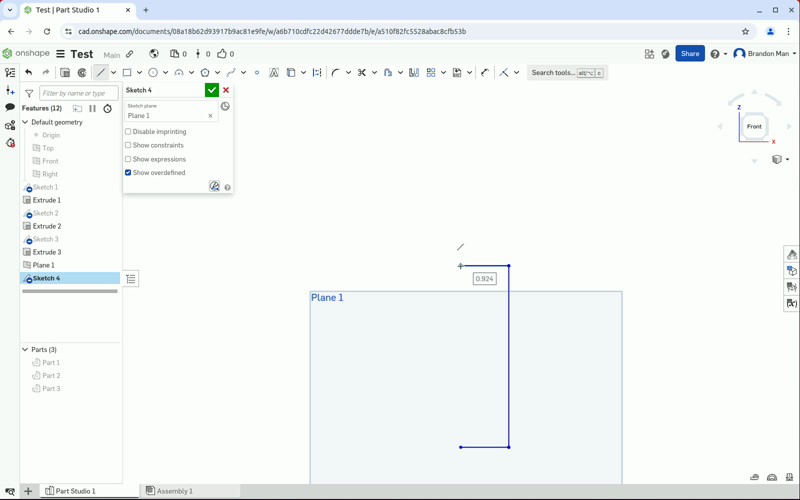
scroll(-6)
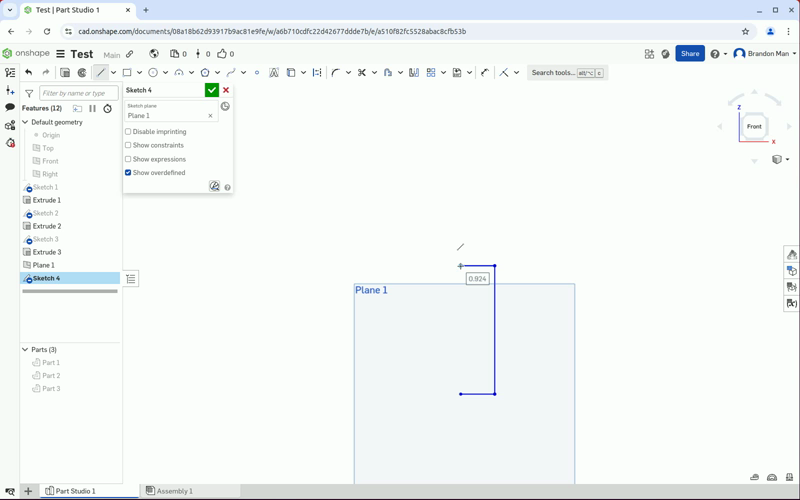
scroll(-6)
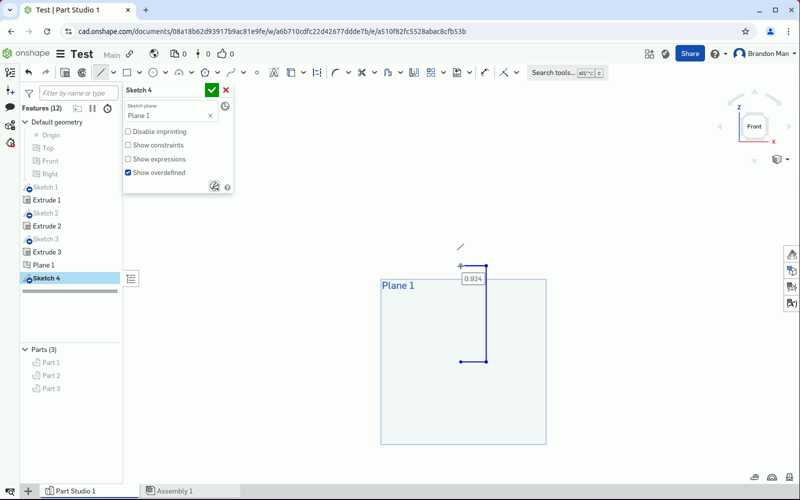
scroll(-6)
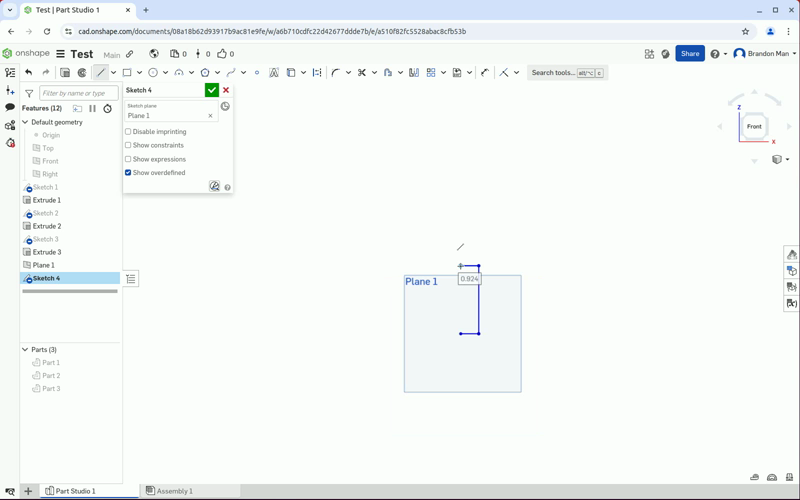
scroll(-6)
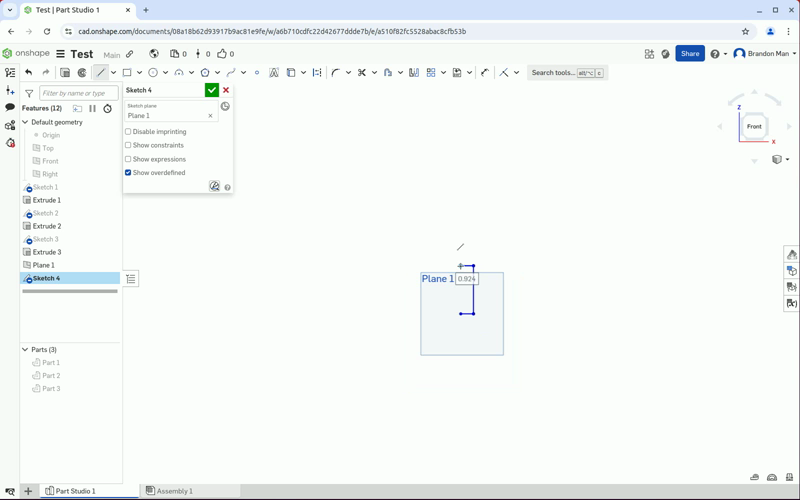
scroll(-6)
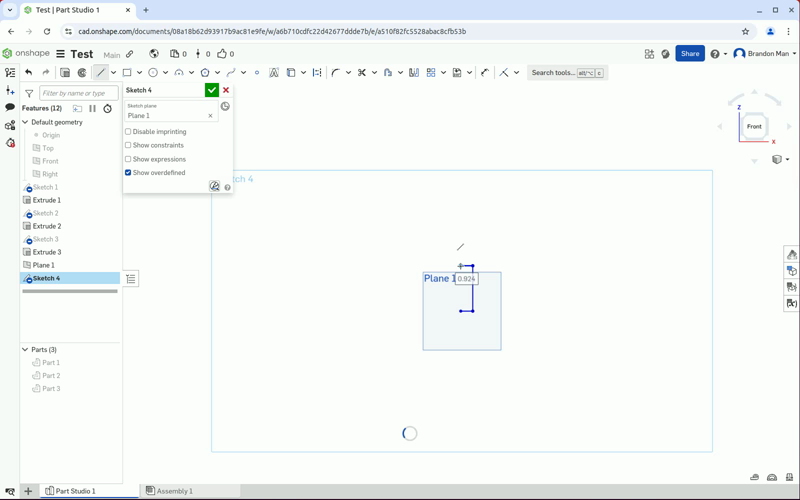
scroll(-6)
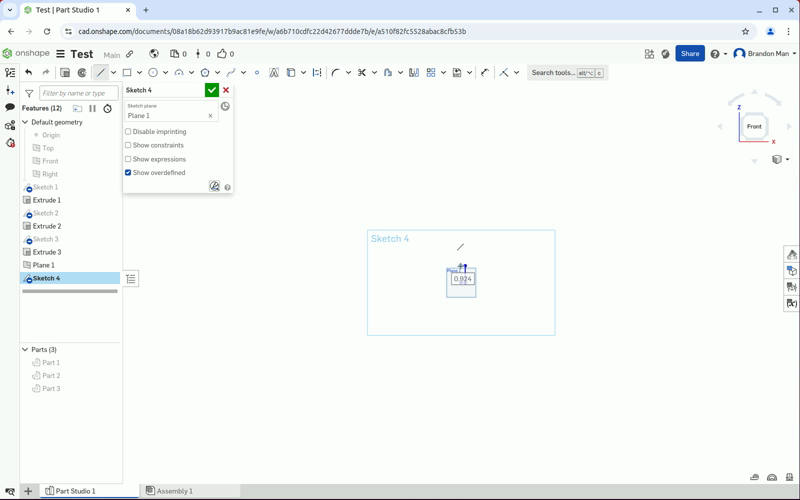
key_up(shift)
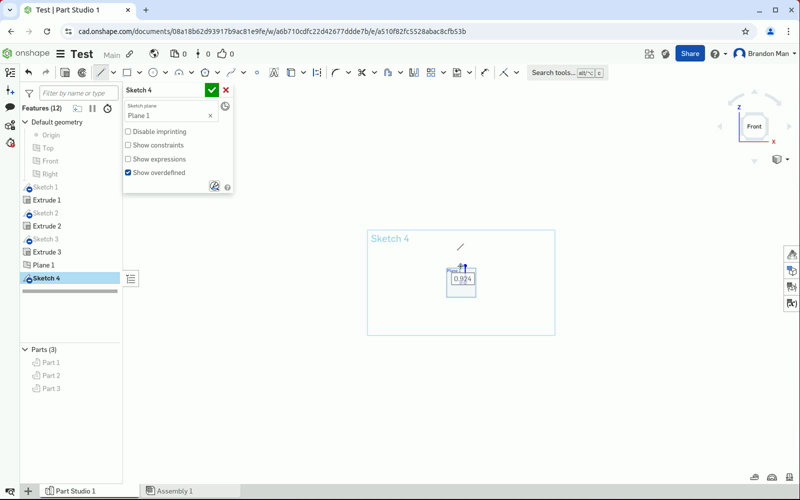
mouse_move(490, 265)
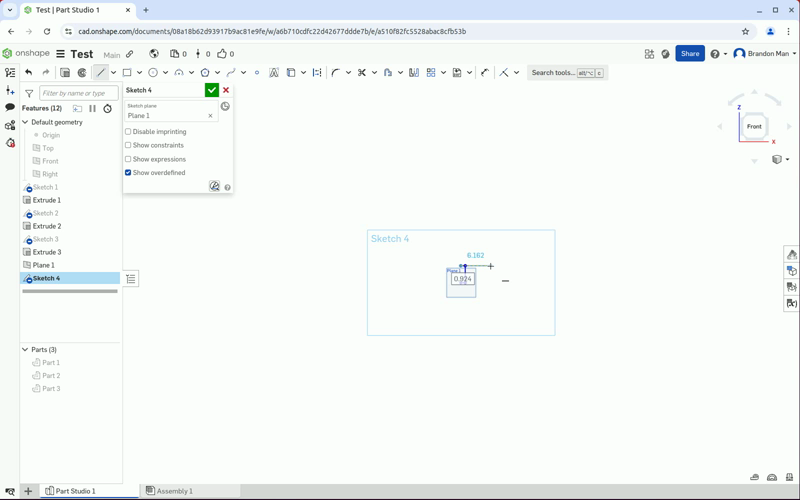
key_down(shift)
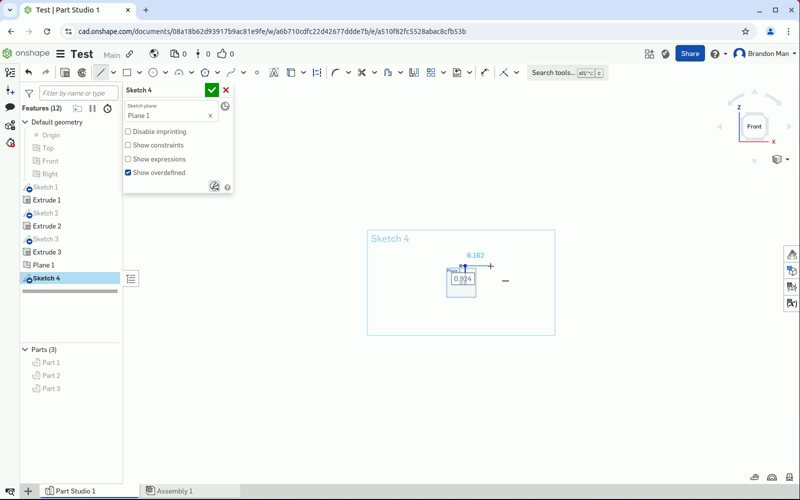
mouse_move(460, 282)
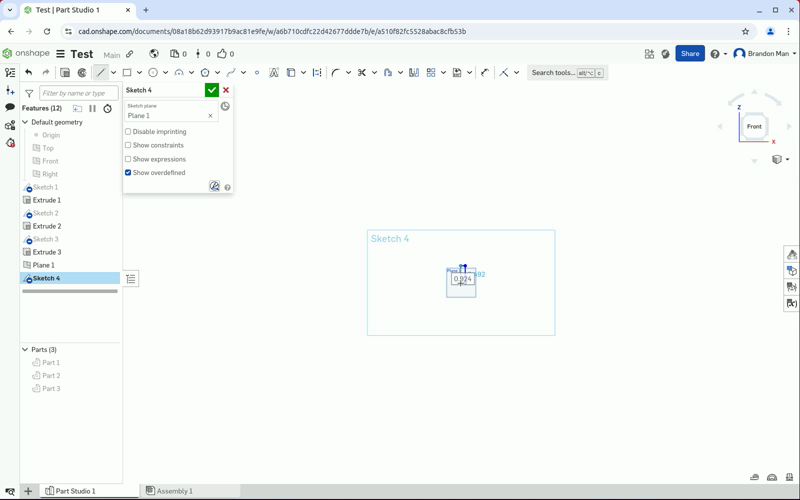
key_up(shift)
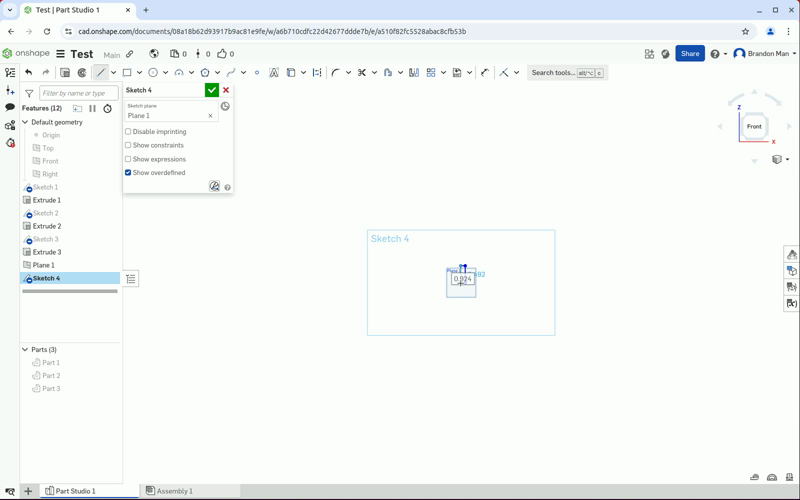
click(460, 282)
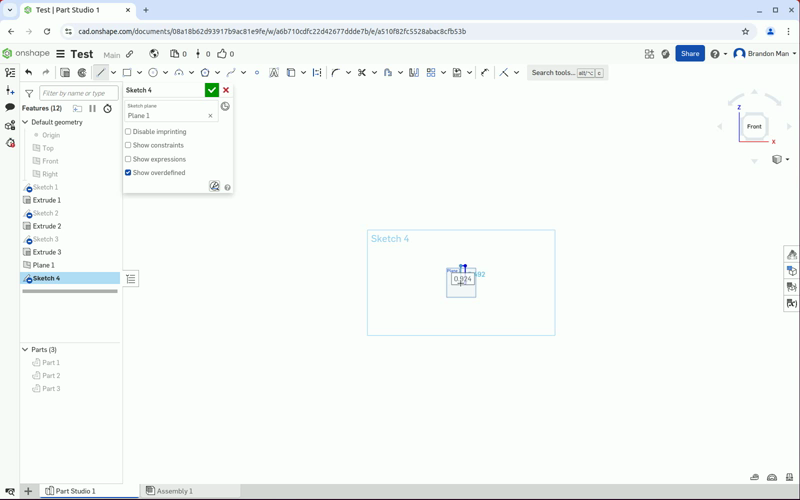
key(esc)
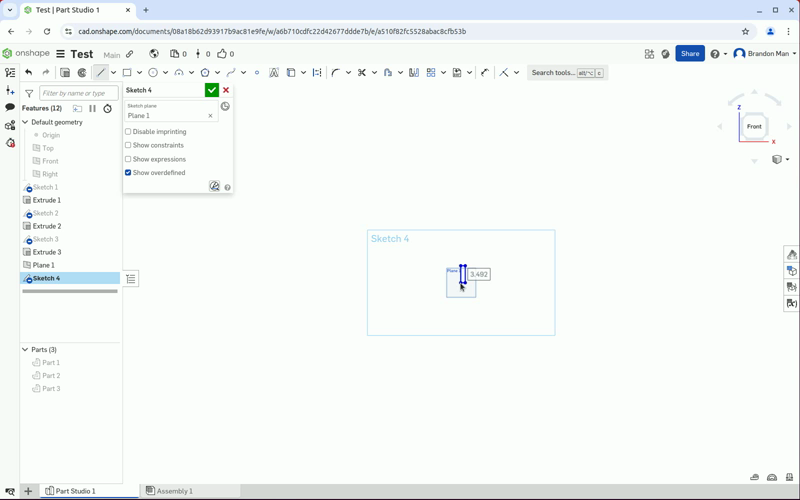
mouse_move(461, 281)
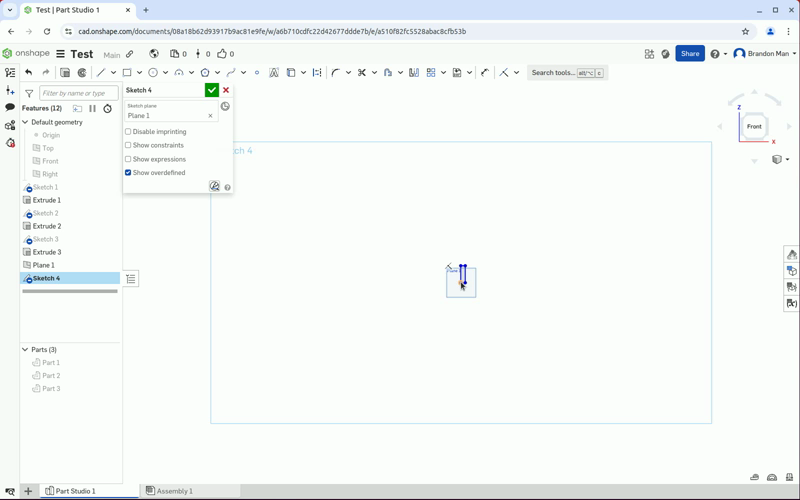
scroll(6)
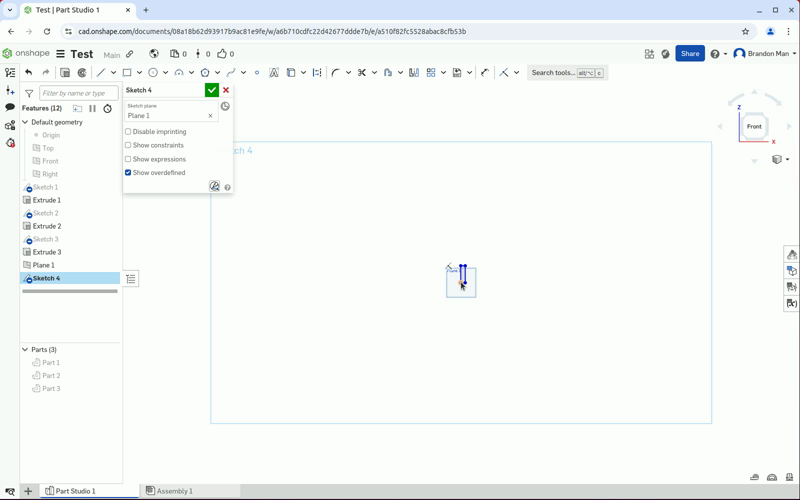
scroll(6)
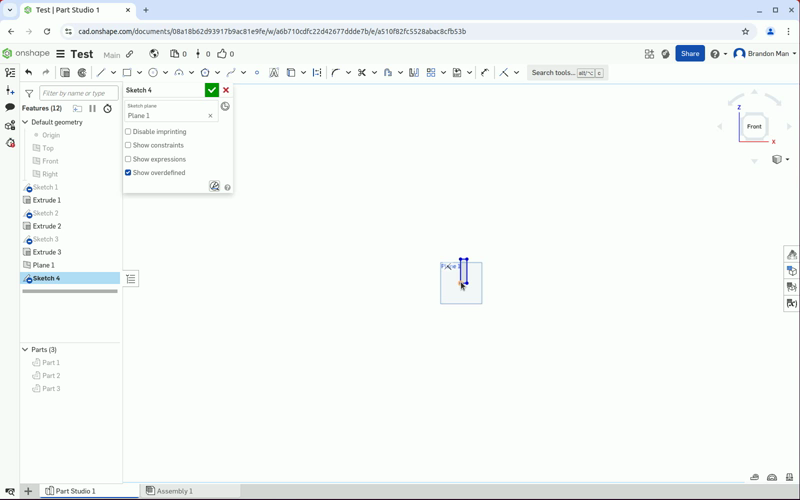
scroll(6)
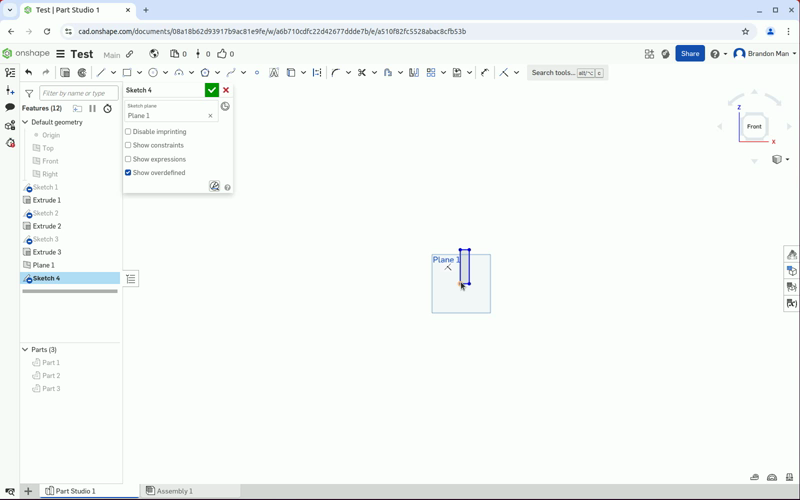
scroll(6)
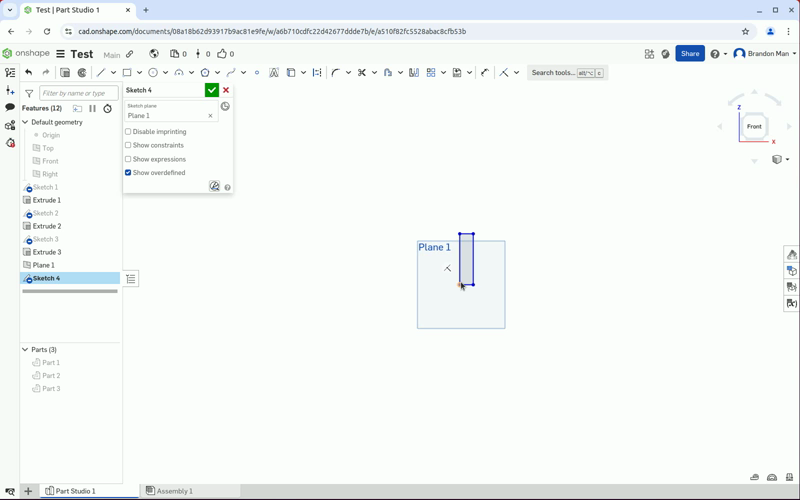
scroll(6)
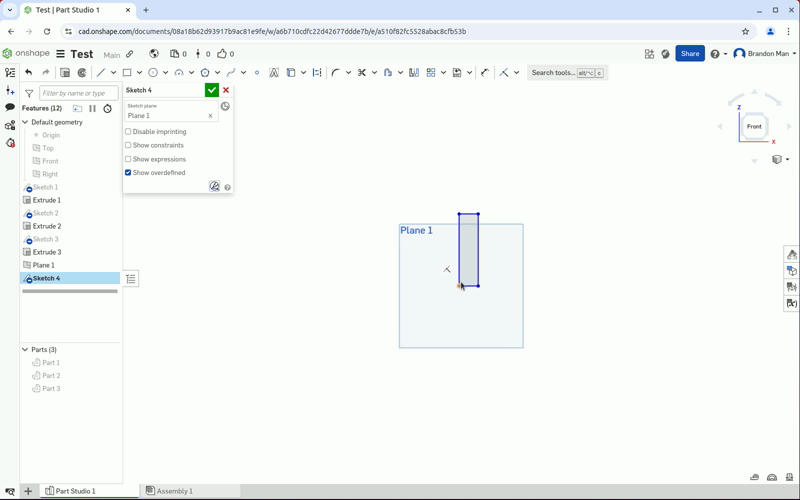
scroll(6)
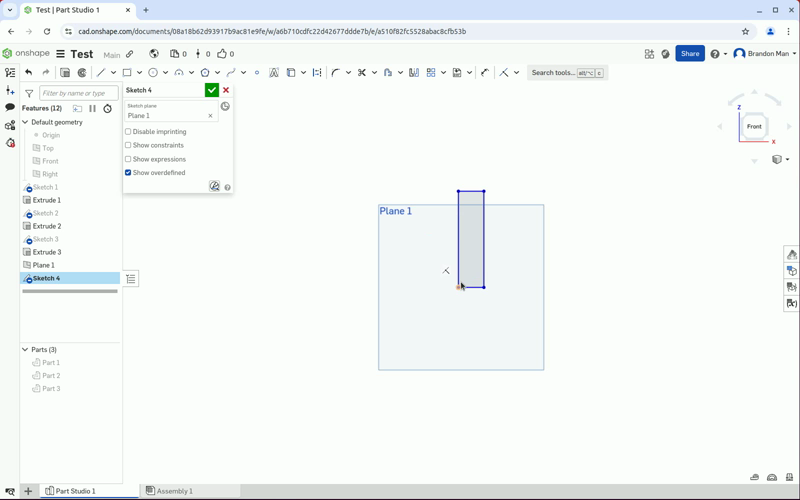
scroll(6)
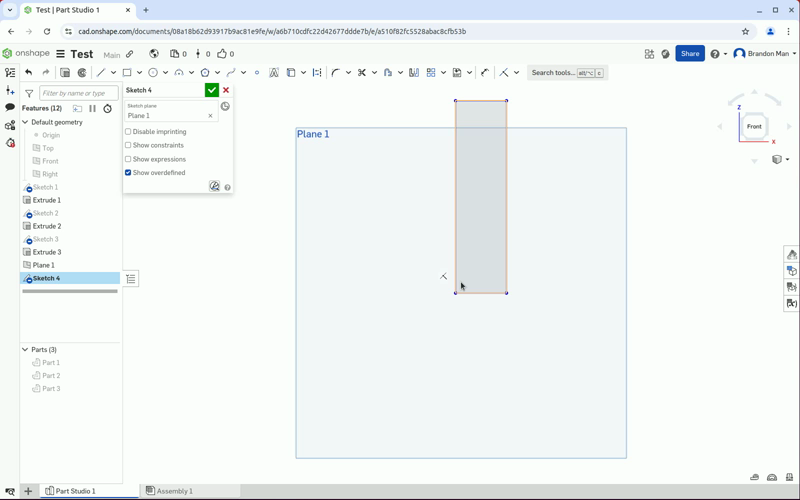
click(461, 281)
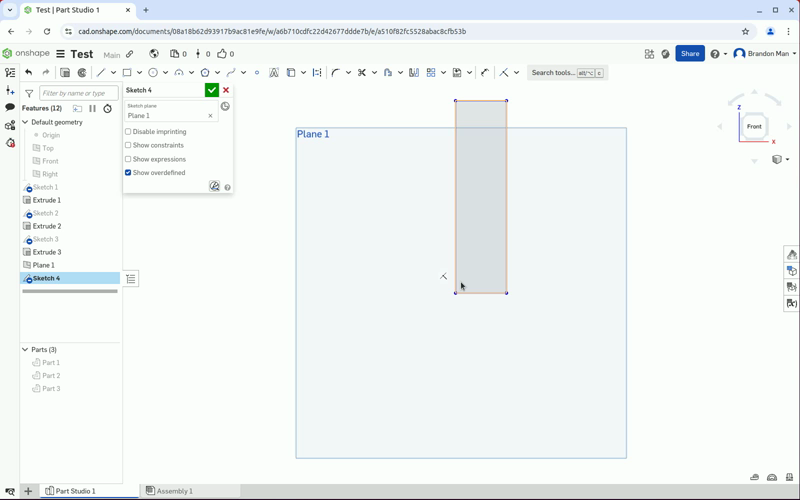
scroll(-6)
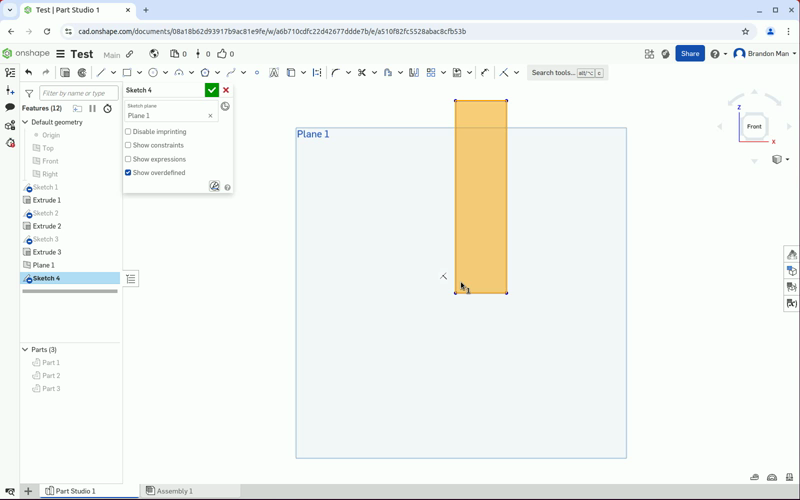
scroll(-6)
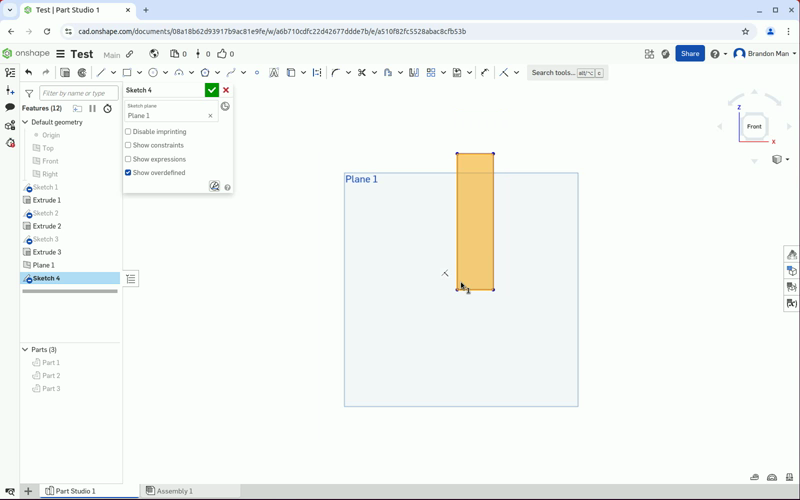
scroll(-6)
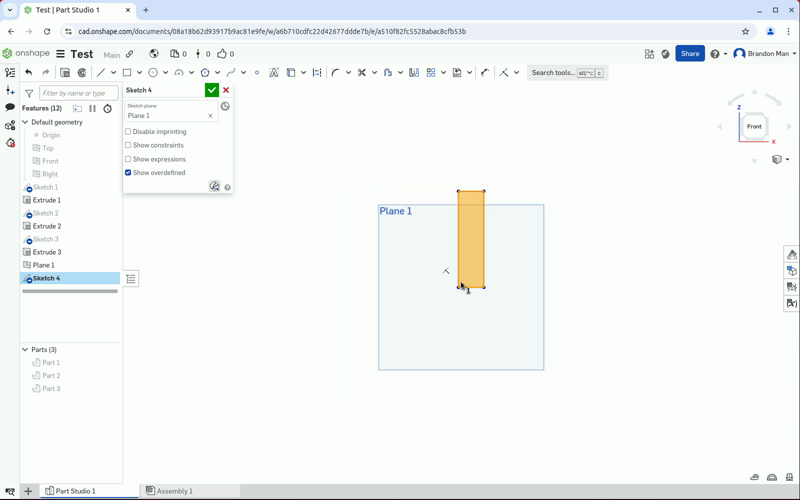
scroll(-6)
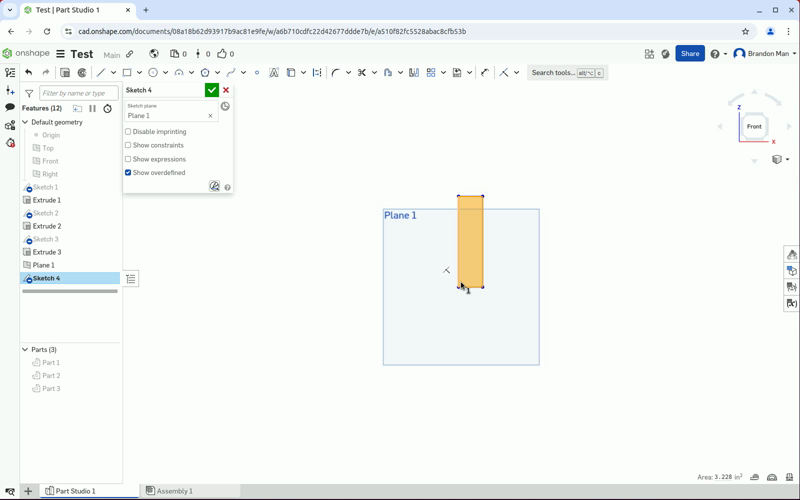
scroll(-6)
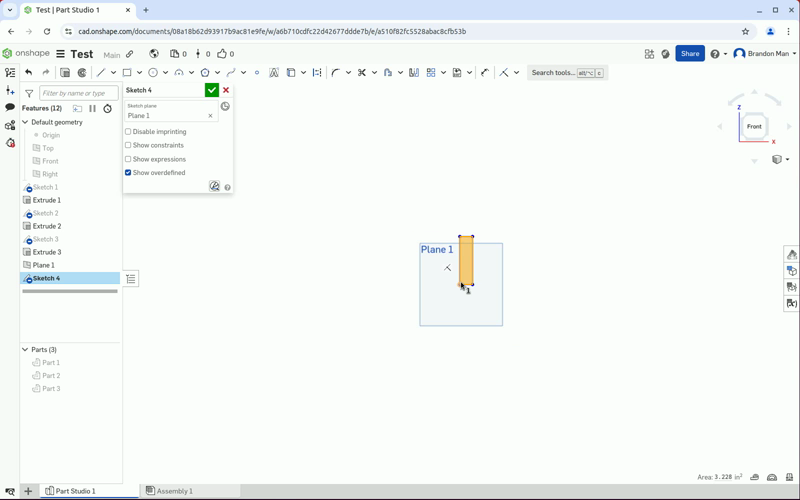
scroll(-6)
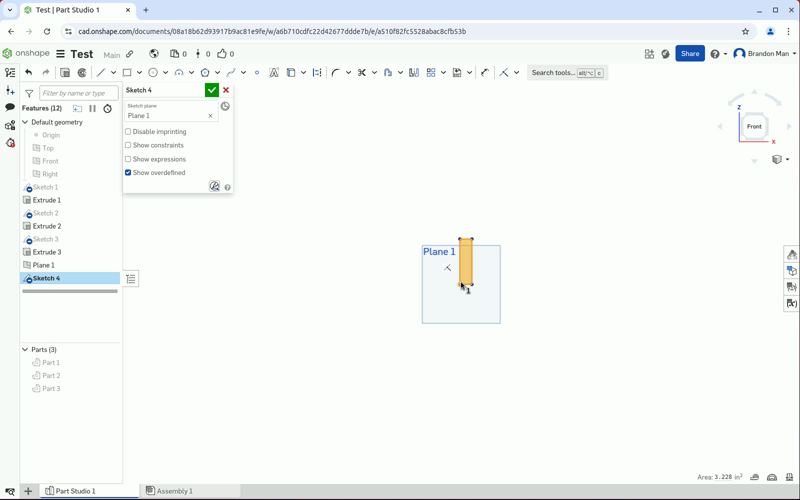
scroll(-6)
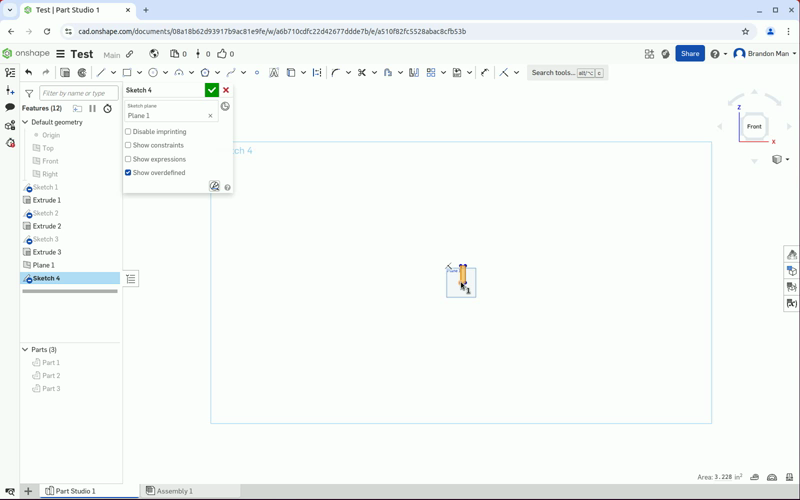
mouse_move(73, 352)
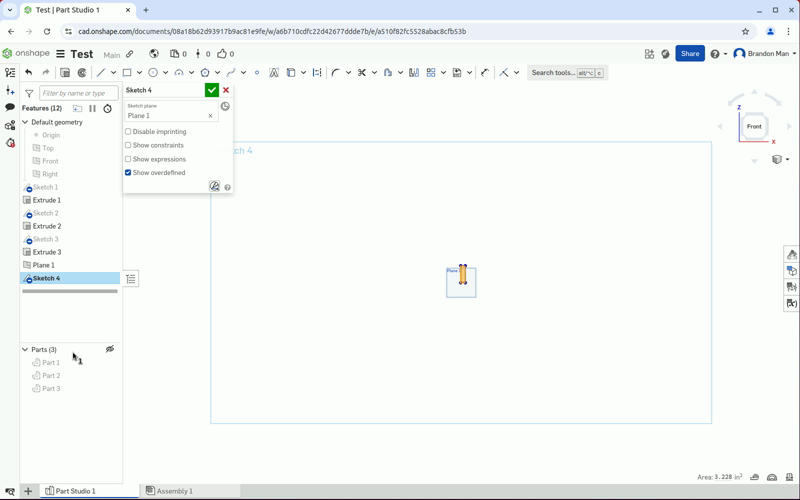
key(shift+y)
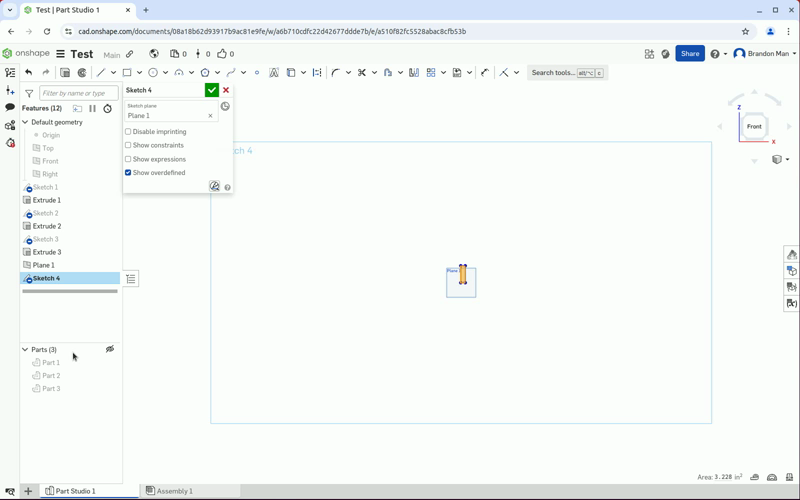
key(shift+e)
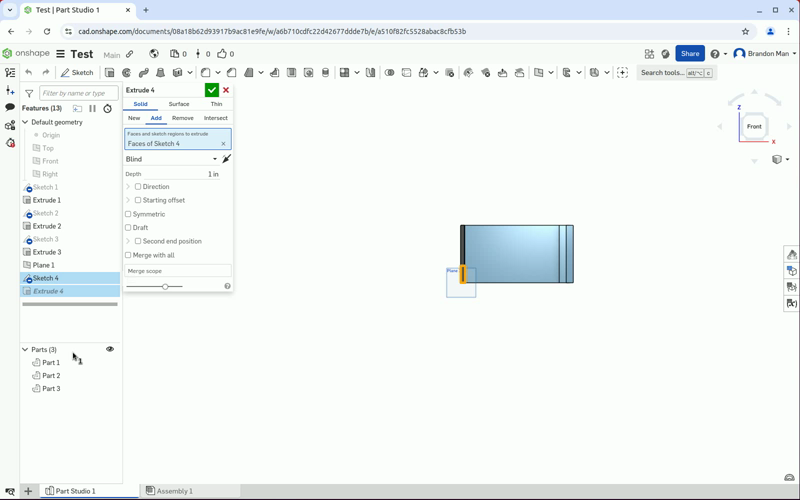
mouse_move(143, 106)
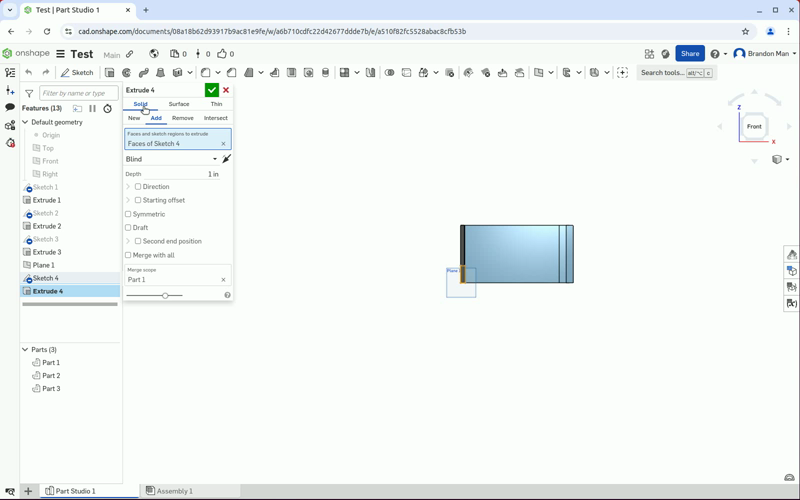
click(143, 106)
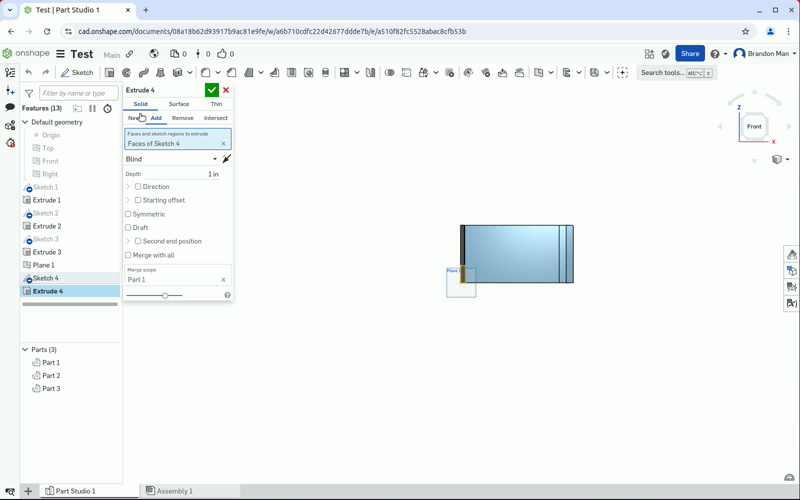
mouse_move(137, 120)
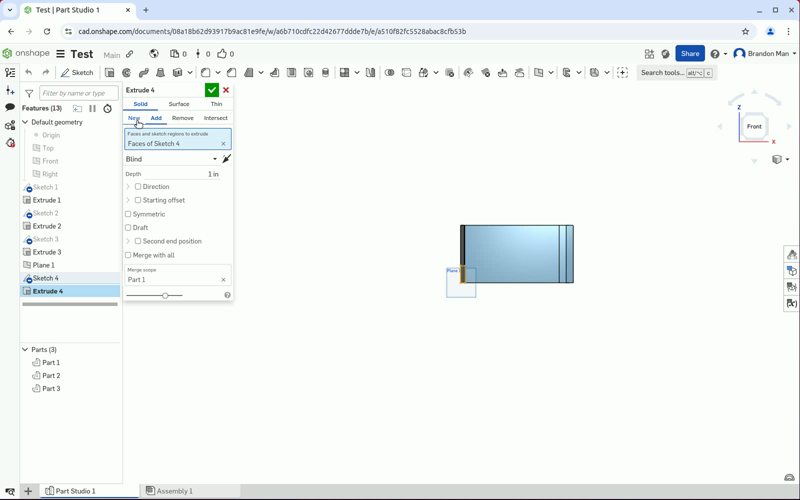
click(137, 120)
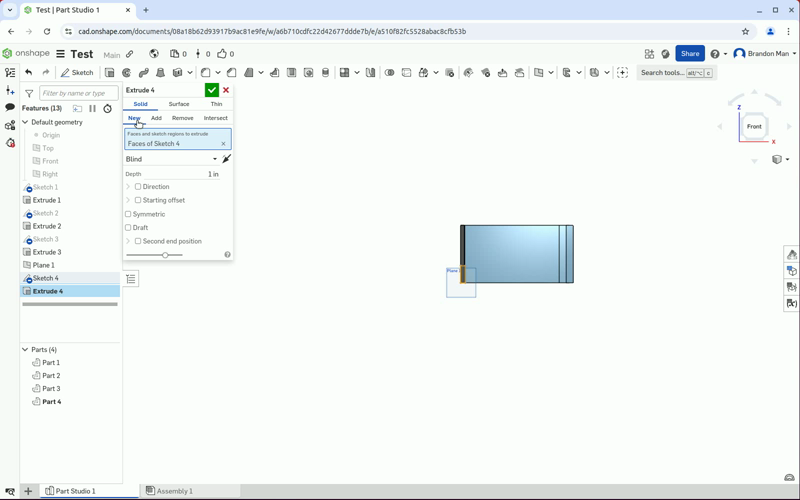
key(tab, 4)
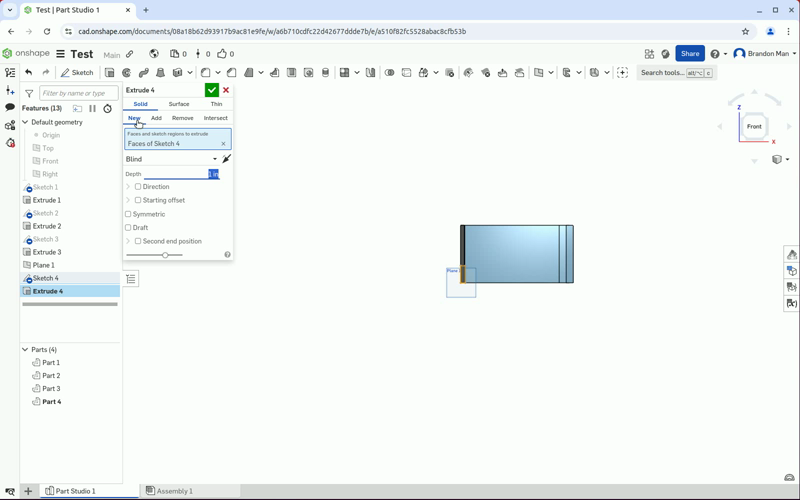
text(5.055)
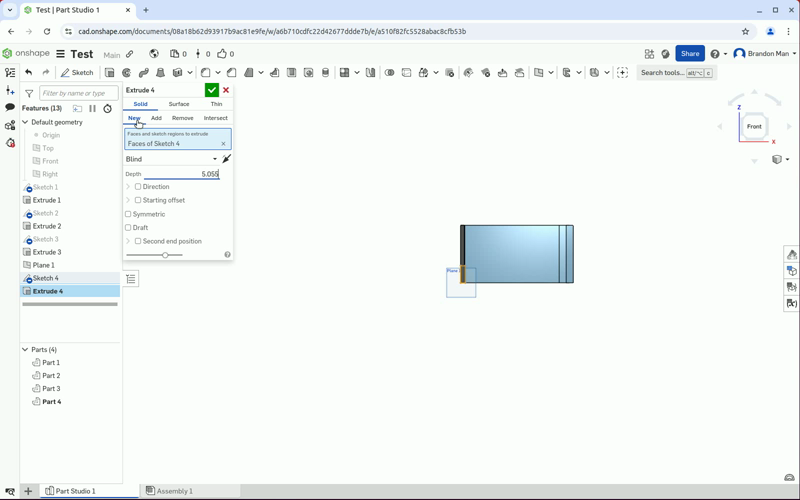
key(enter)
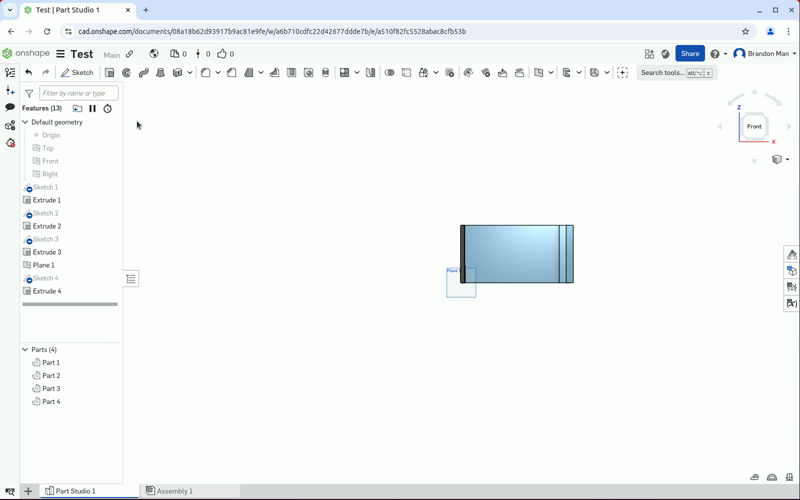
key(shift+h)
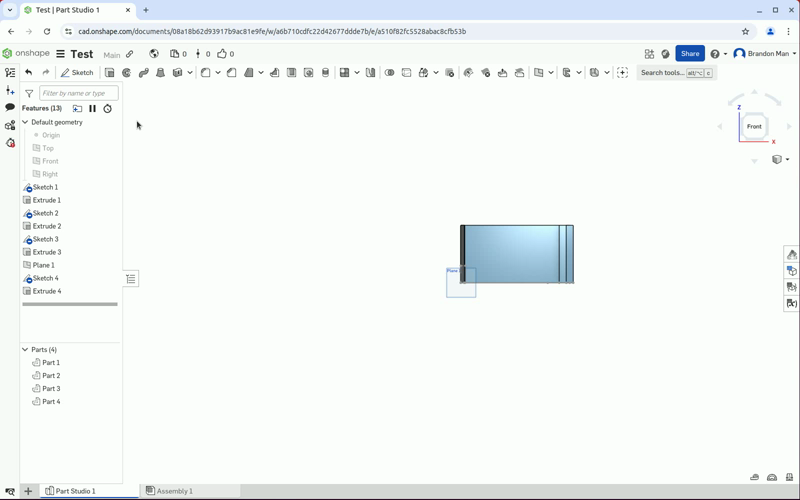
key(shift+h)
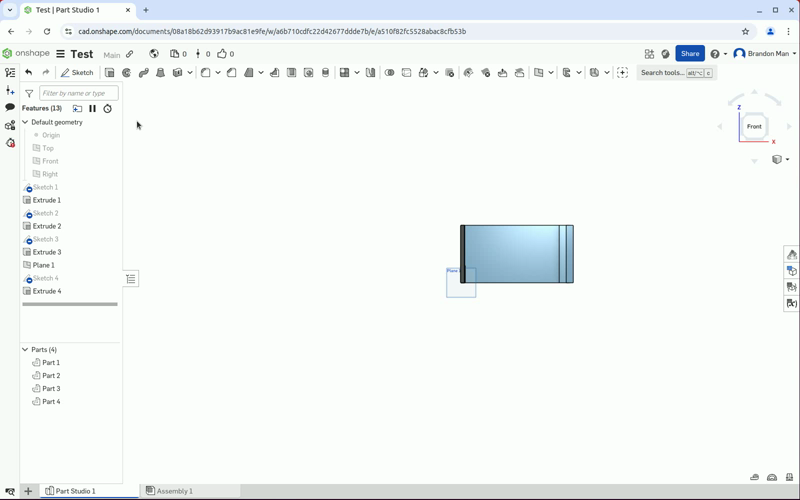
mouse_move(73, 189)
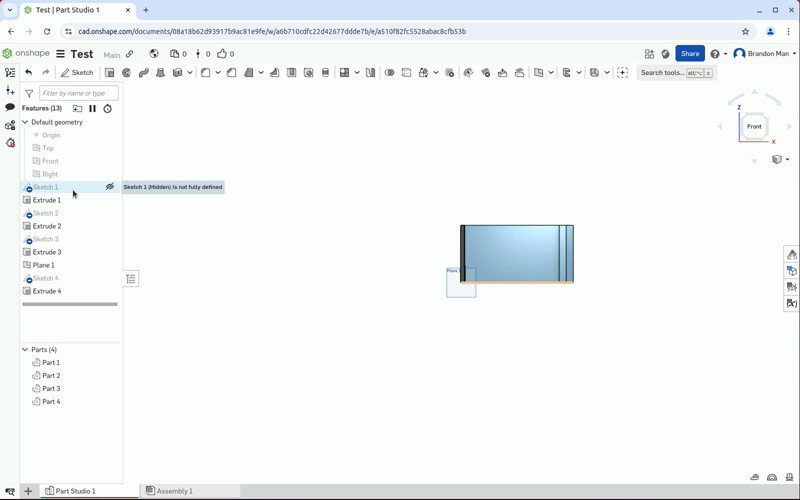
click(73, 189)
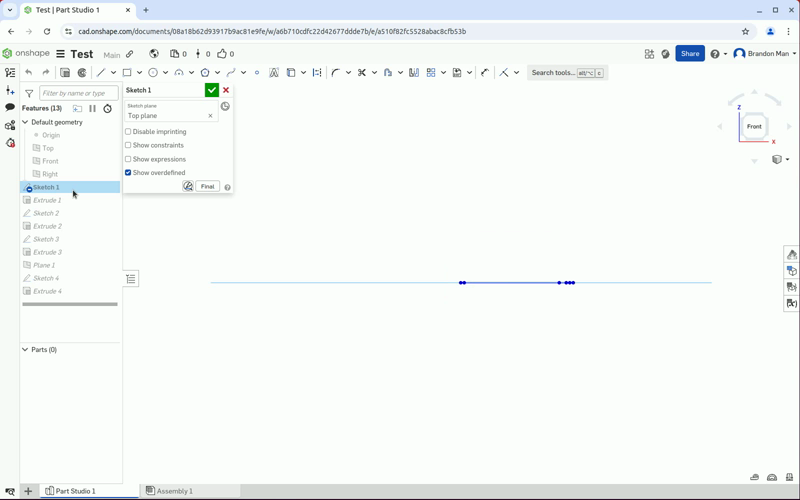
mouse_move(229, 92)
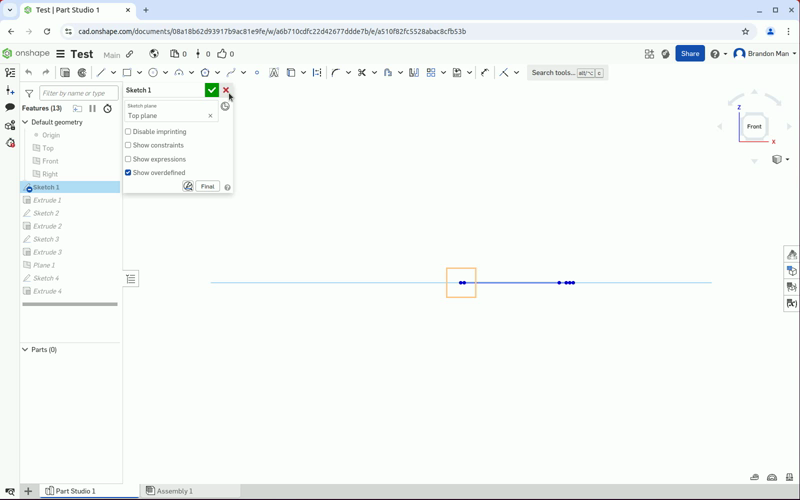
click(229, 92)
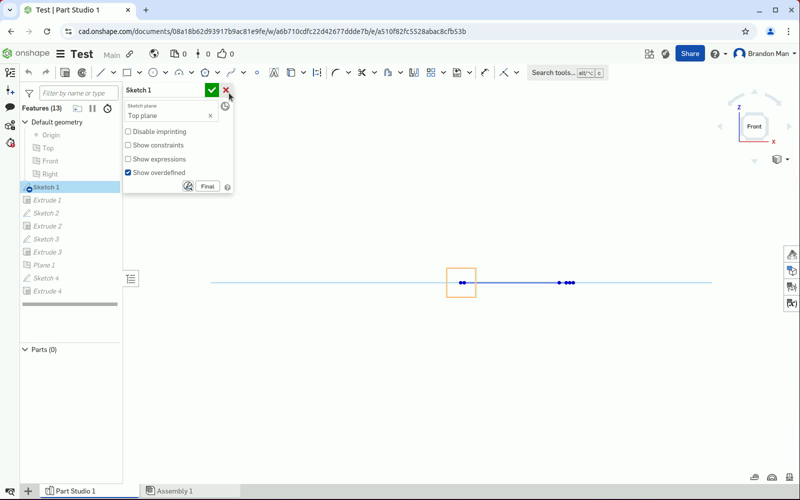
key(shift+s)
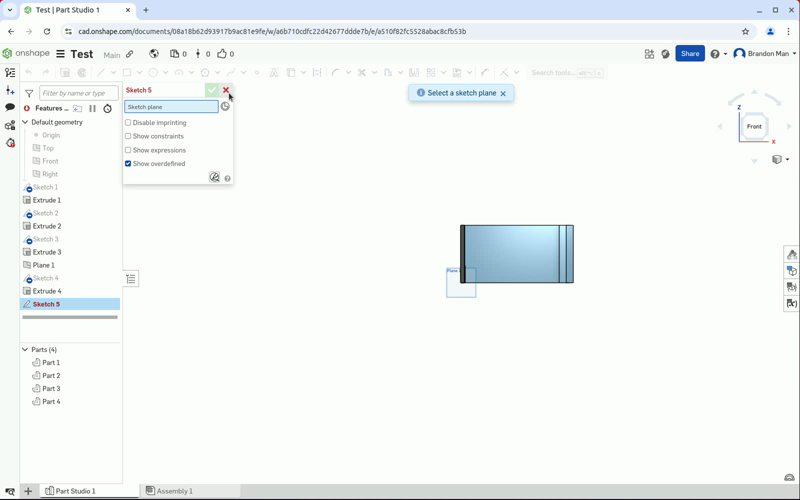
mouse_move(73, 267)
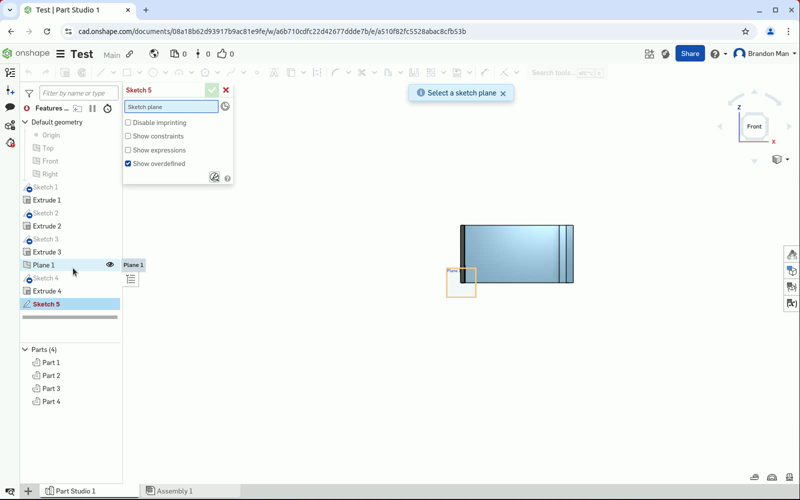
click(73, 267)
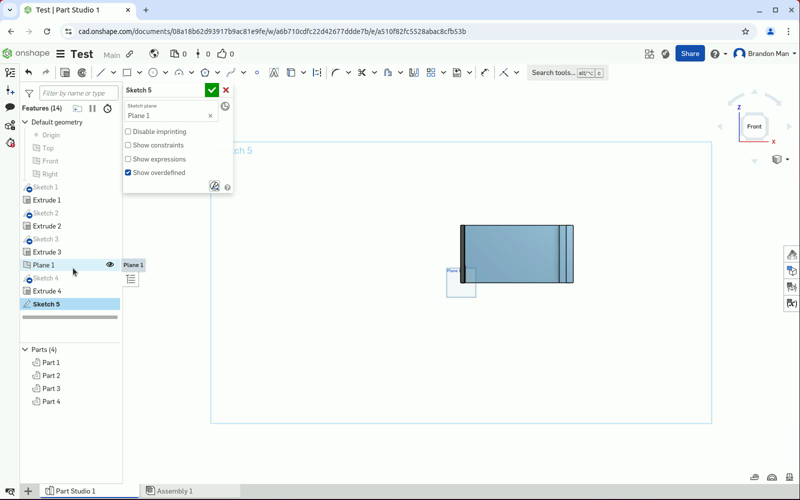
mouse_move(73, 352)
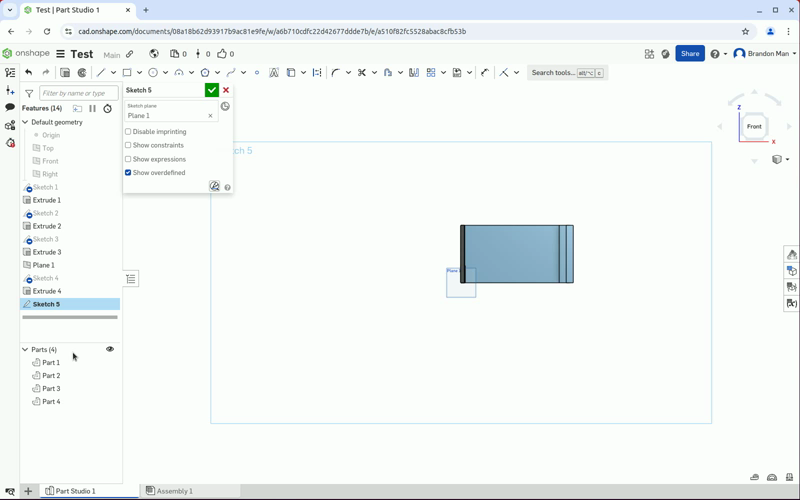
key(y)
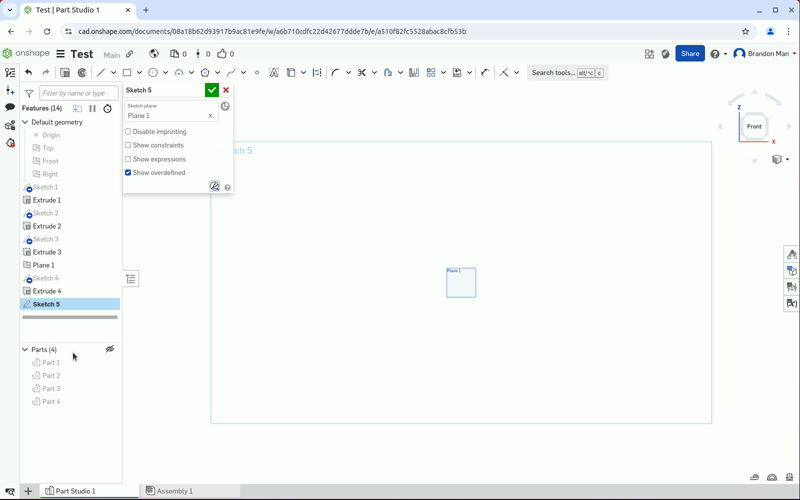
key(l)
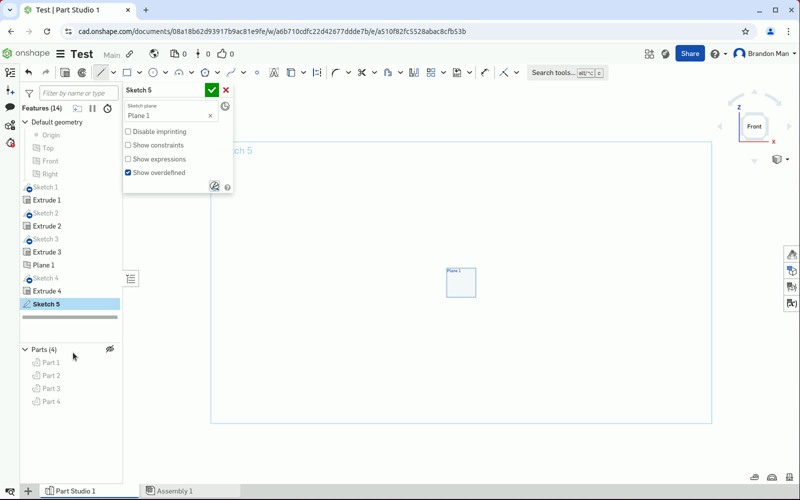
key_down(shift)
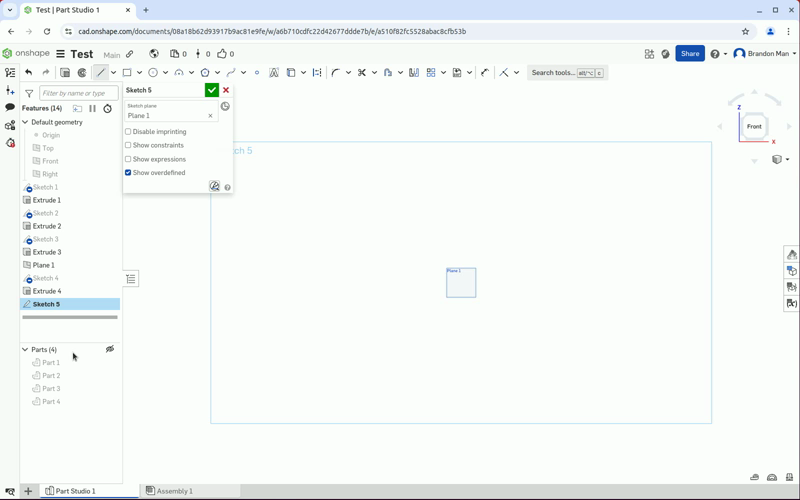
mouse_move(460, 233)
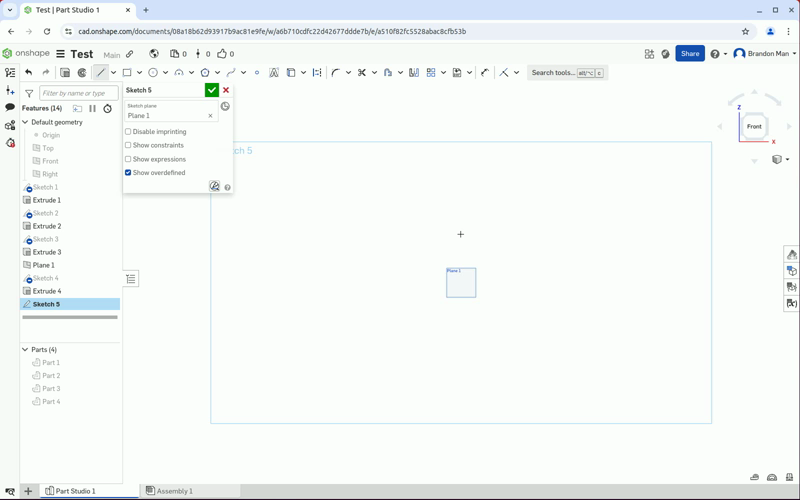
click(460, 233)
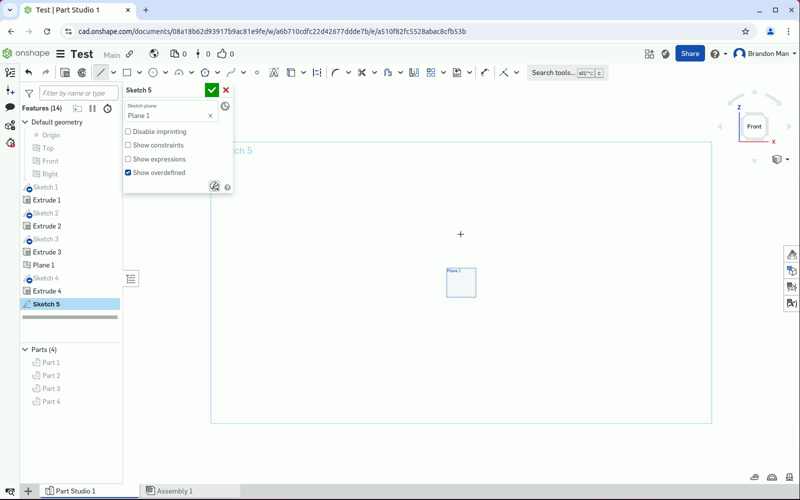
key_up(shift)
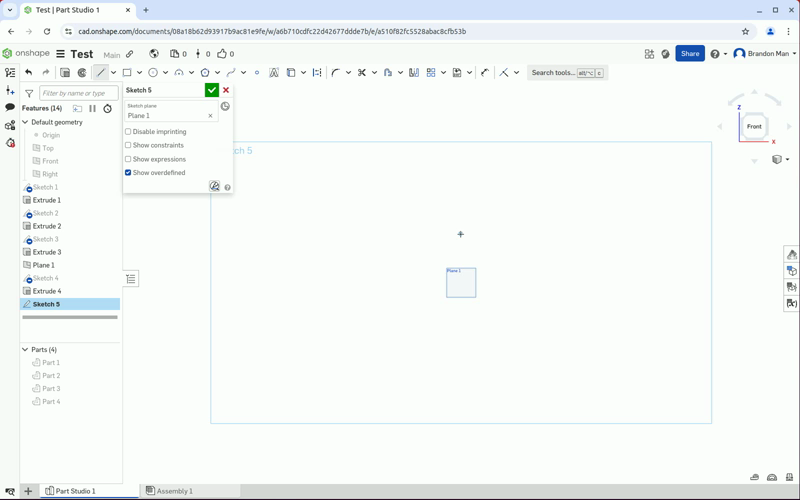
key_down(shift)
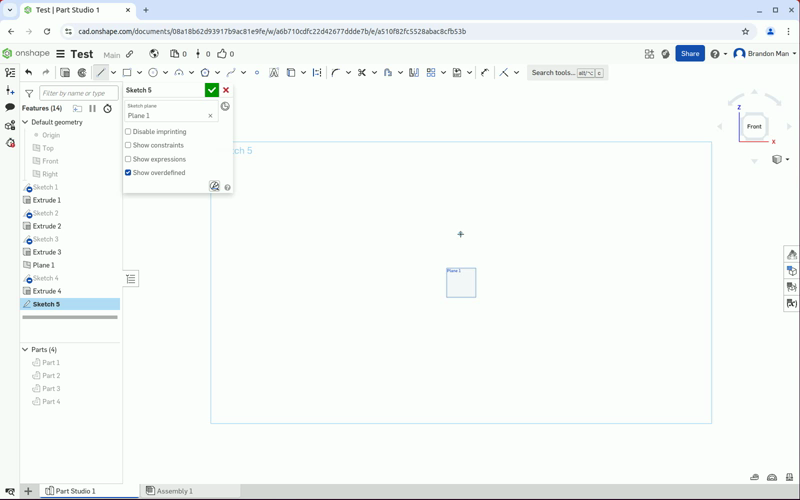
mouse_move(490, 233)
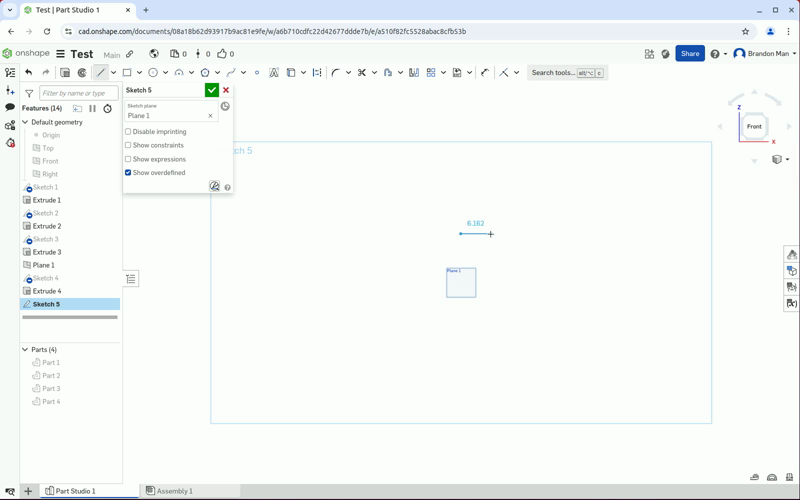
mouse_move(464, 233)
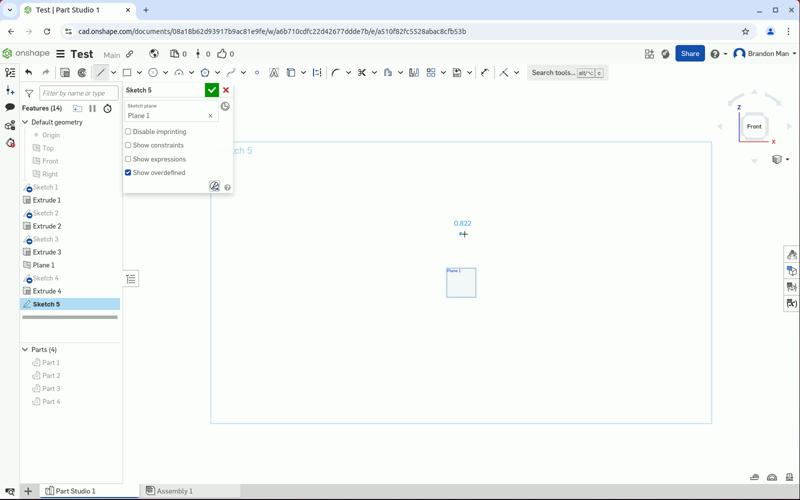
scroll(6)
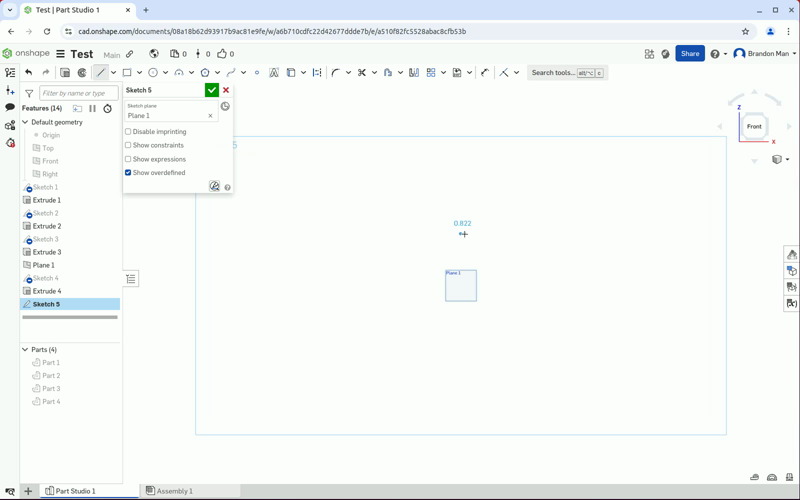
scroll(6)
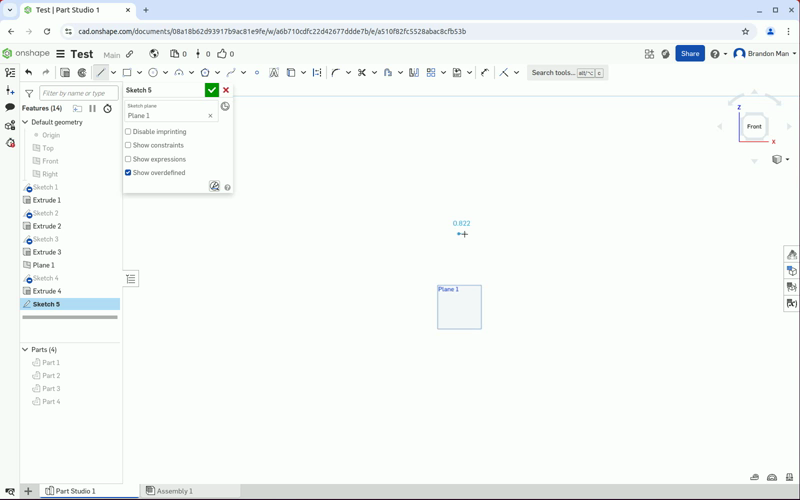
scroll(6)
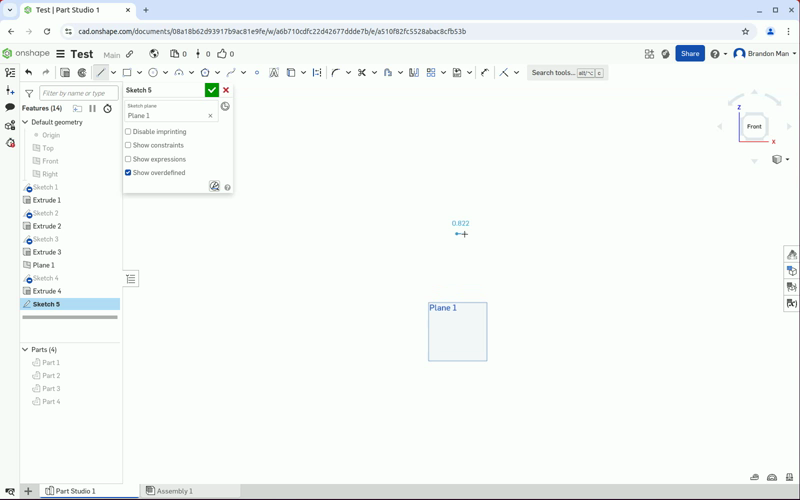
scroll(6)
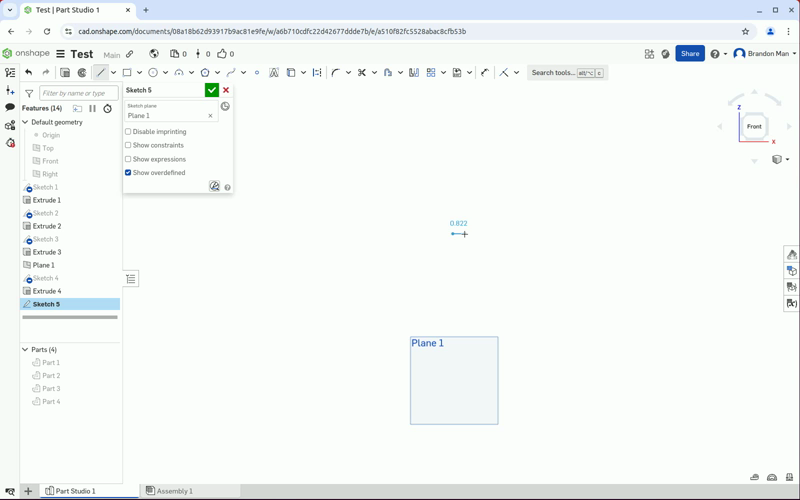
scroll(6)
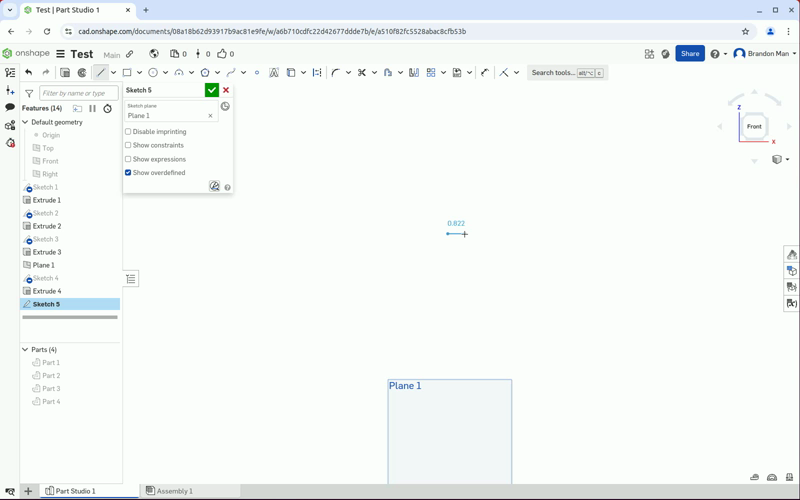
scroll(6)
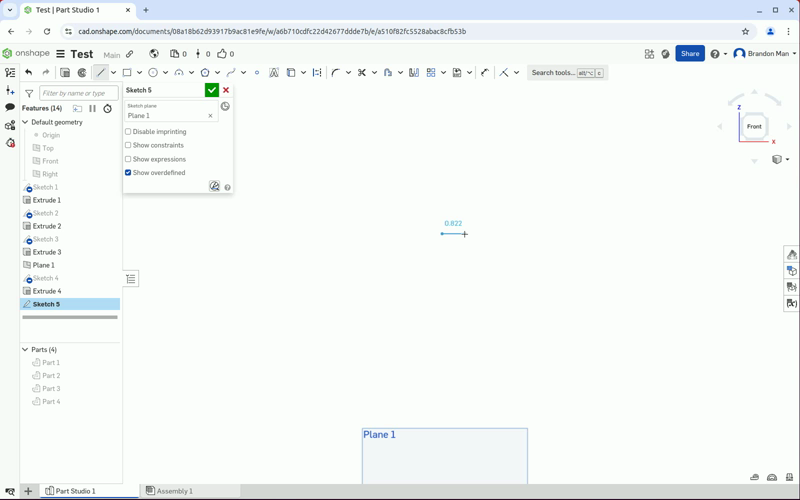
scroll(6)
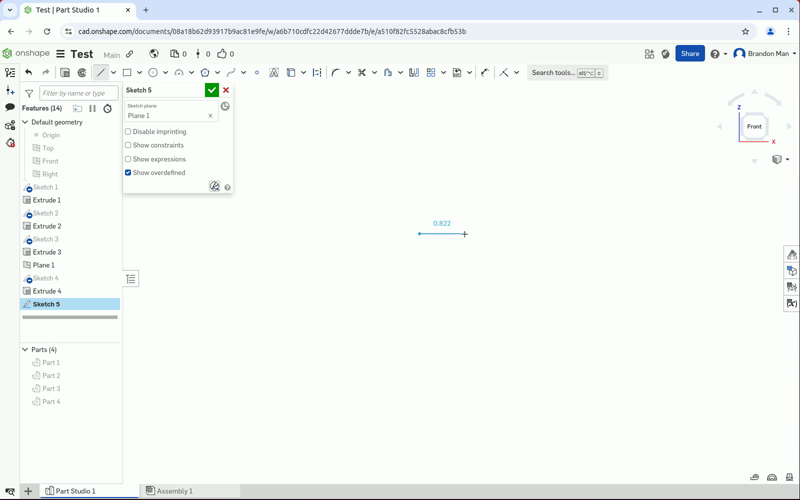
click(464, 233)
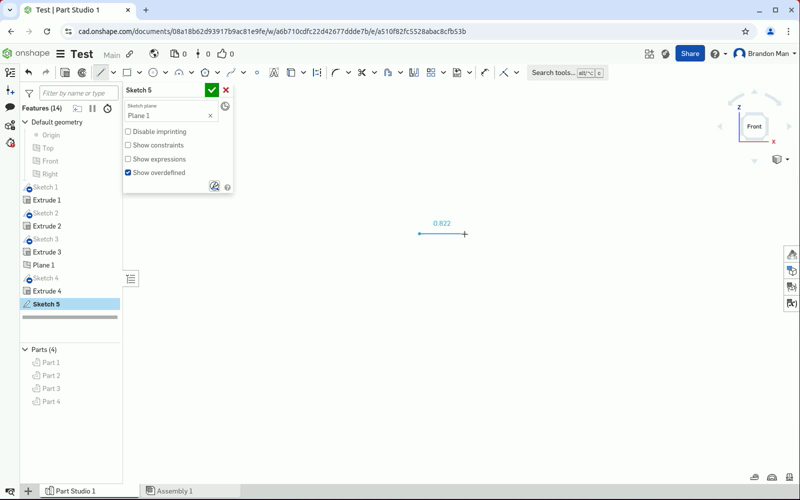
scroll(-6)
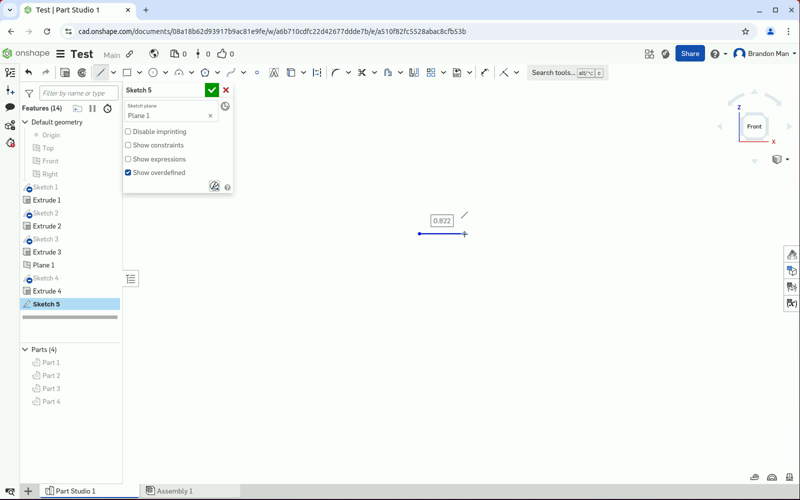
scroll(-6)
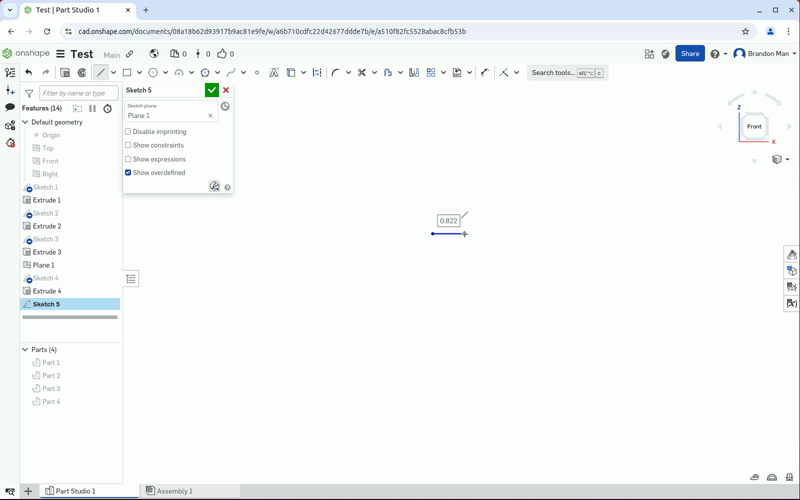
scroll(-6)
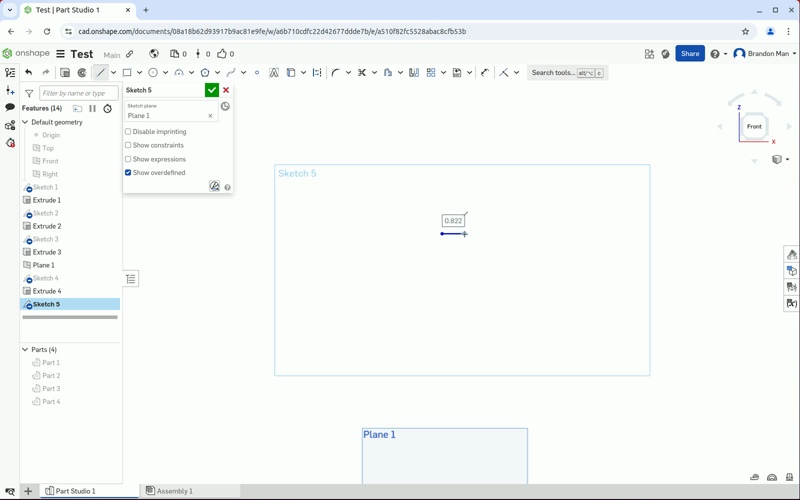
scroll(-6)
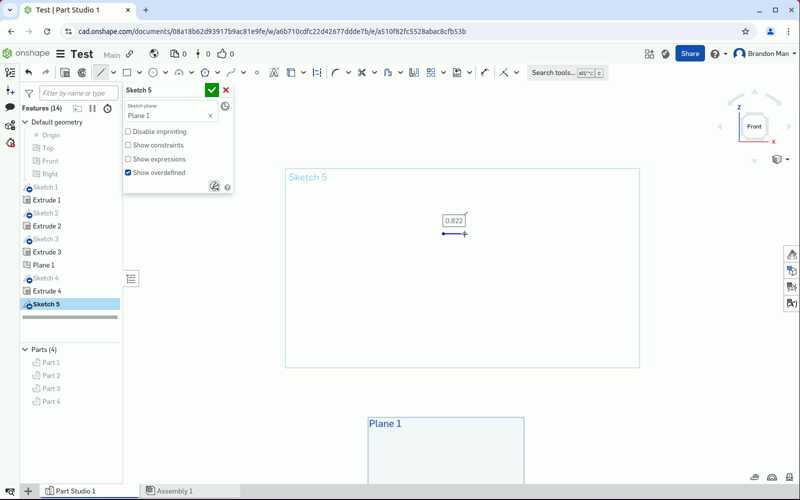
scroll(-6)
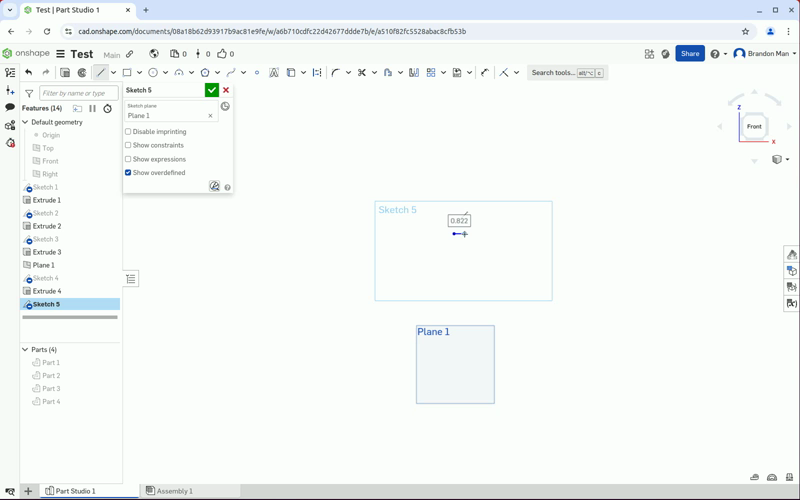
scroll(-6)
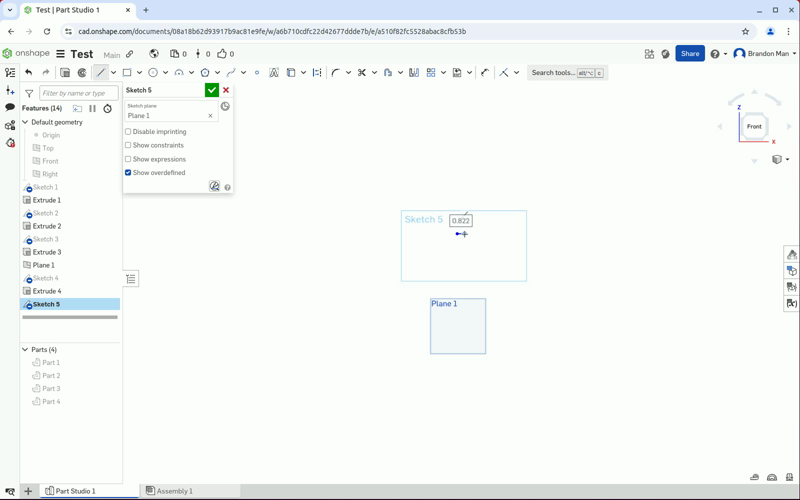
scroll(-6)
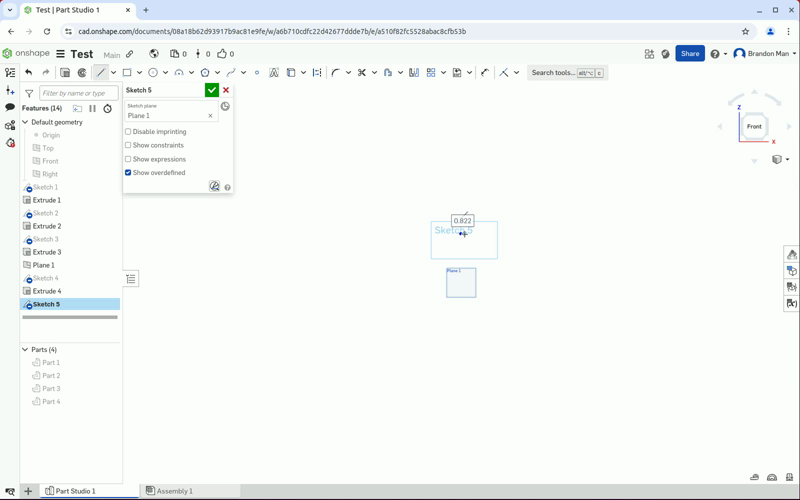
key_up(shift)
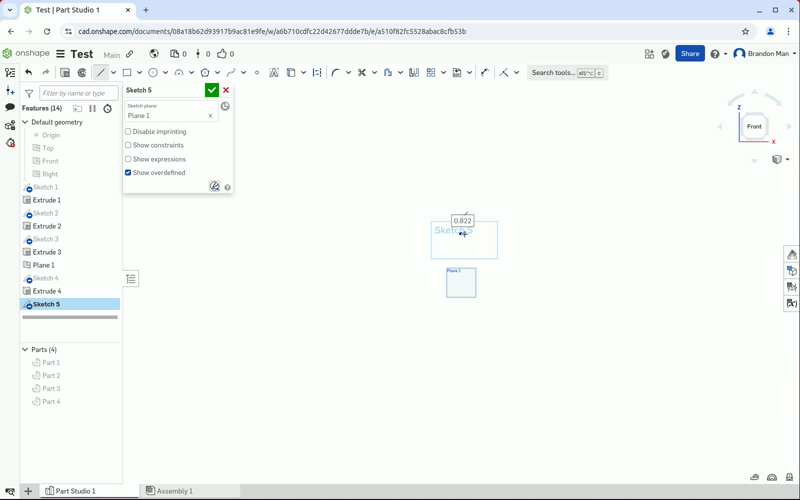
key_down(shift)
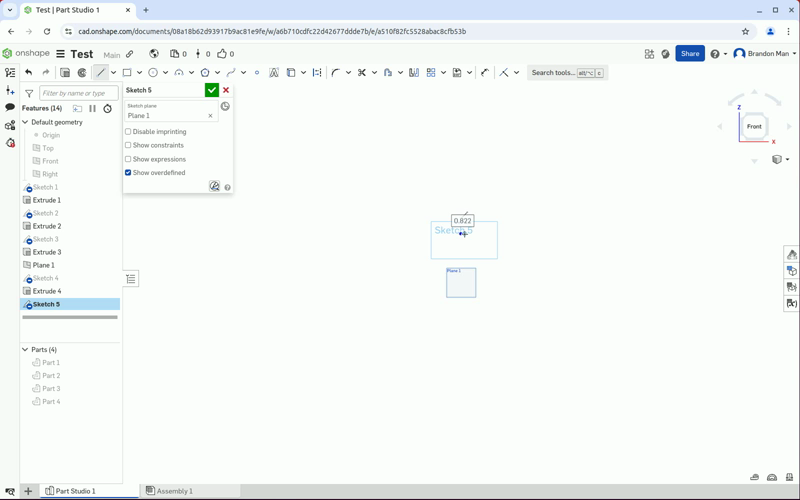
mouse_move(495, 233)
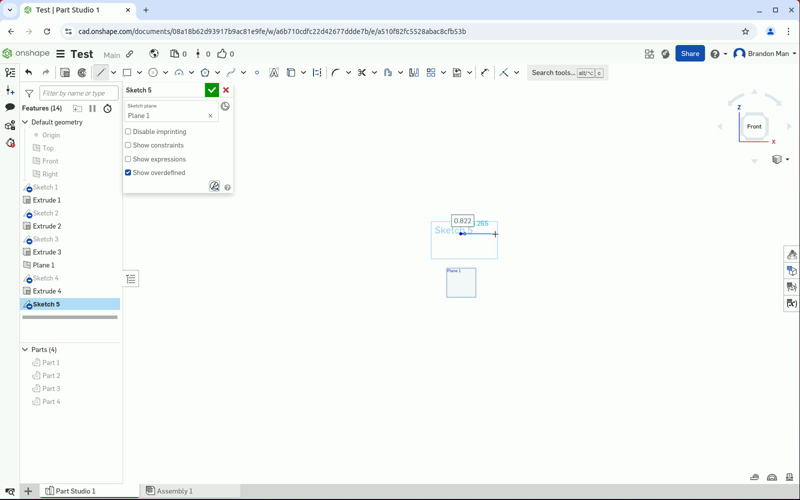
mouse_move(464, 224)
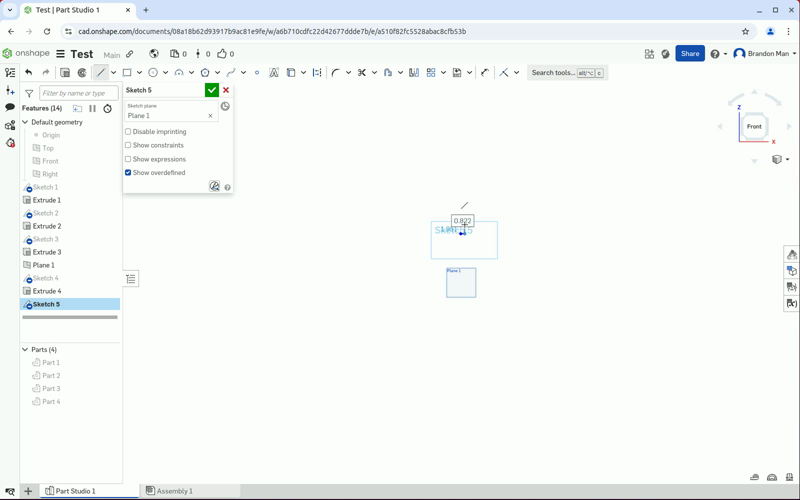
click(464, 224)
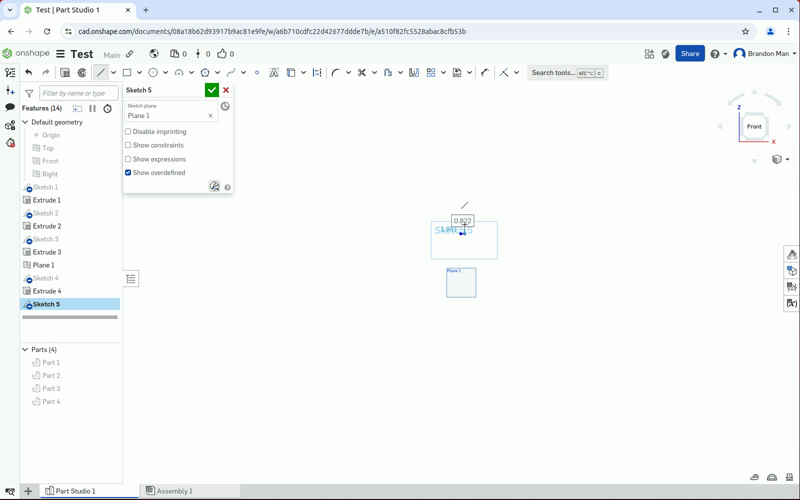
key_up(shift)
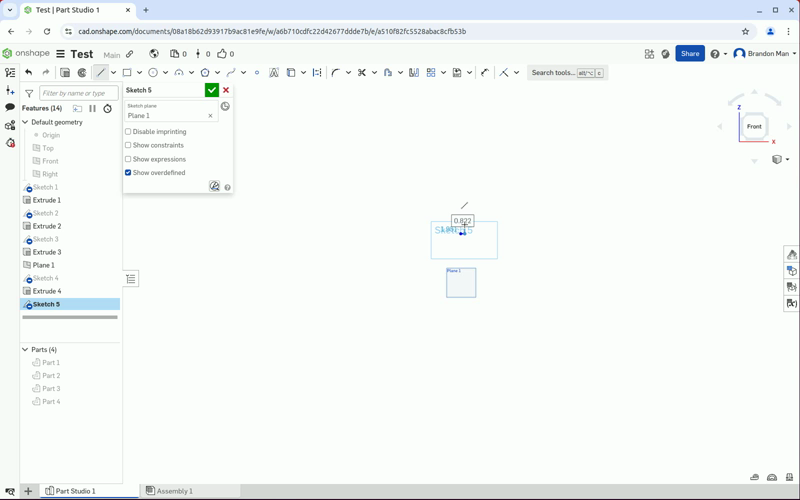
key_down(shift)
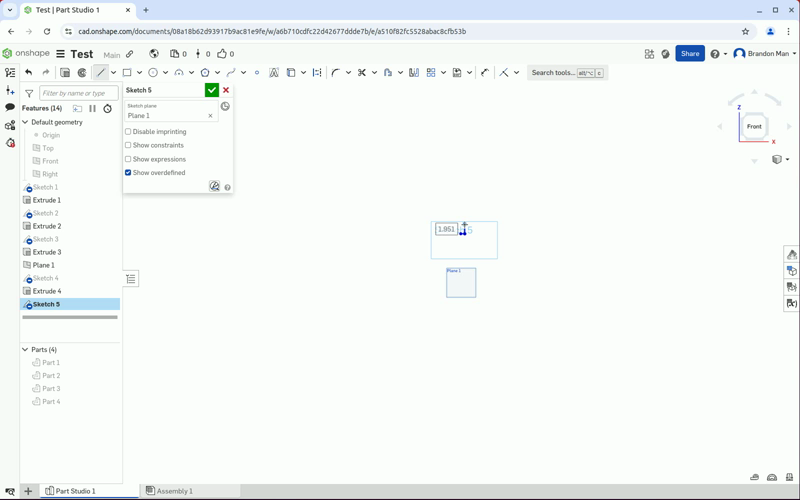
mouse_move(495, 224)
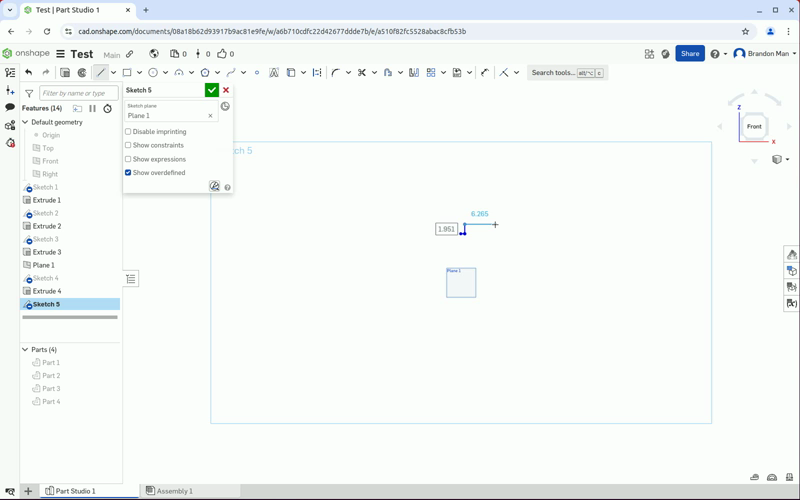
mouse_move(460, 224)
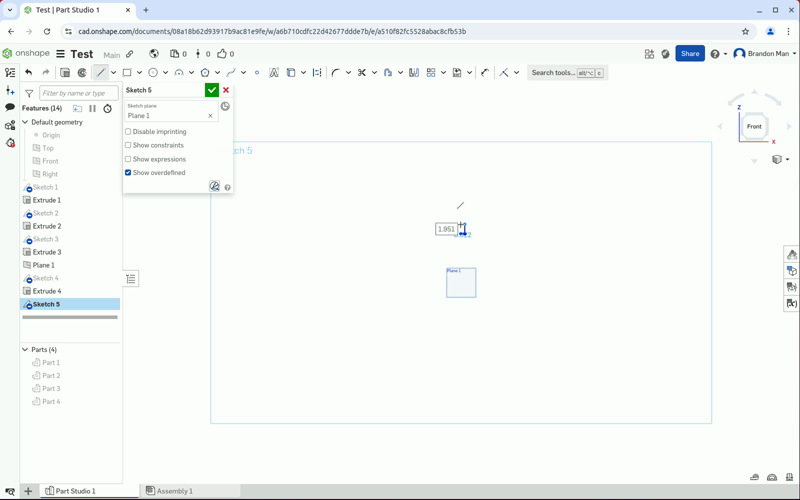
scroll(6)
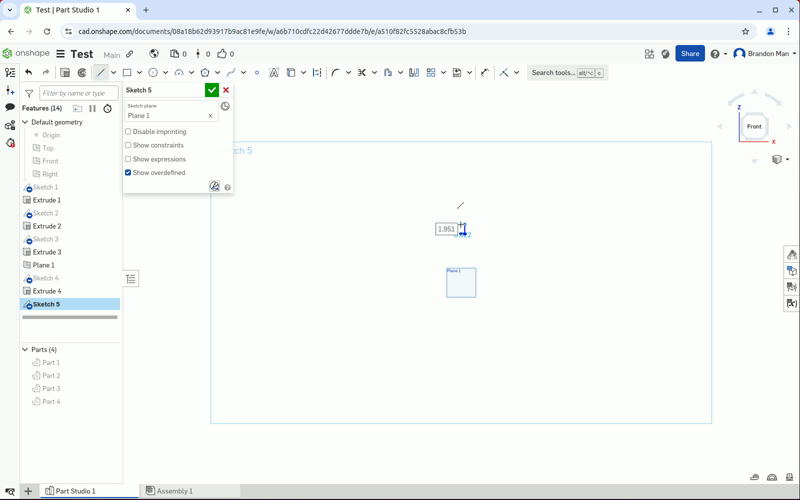
scroll(6)
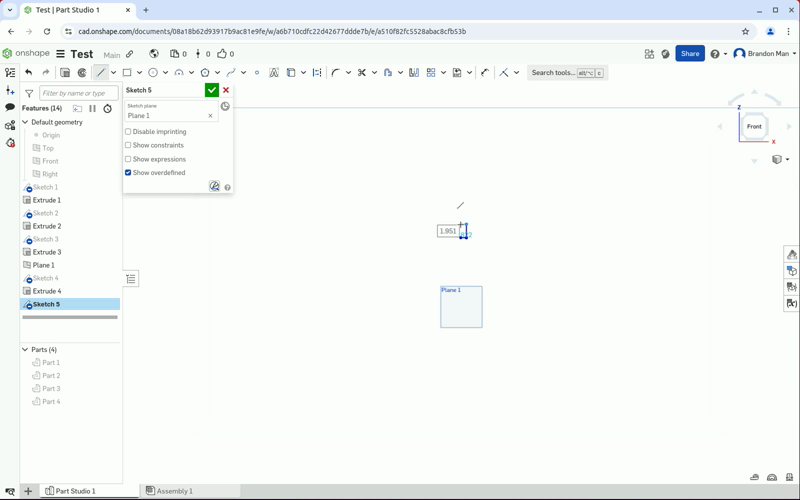
scroll(6)
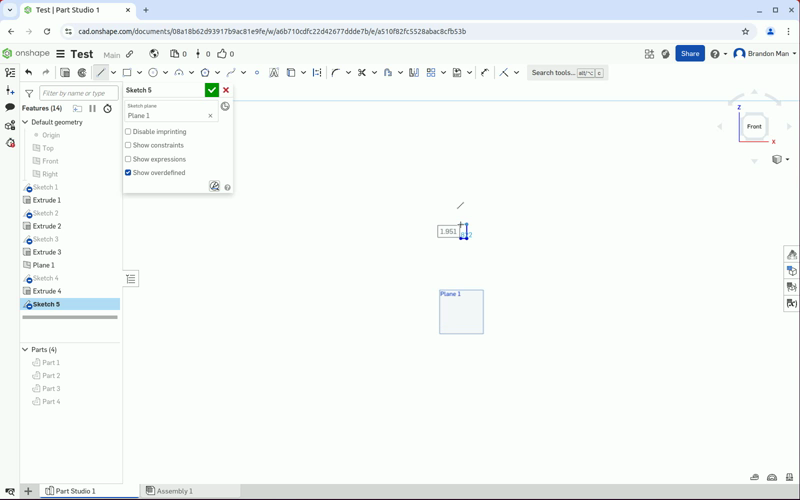
scroll(6)
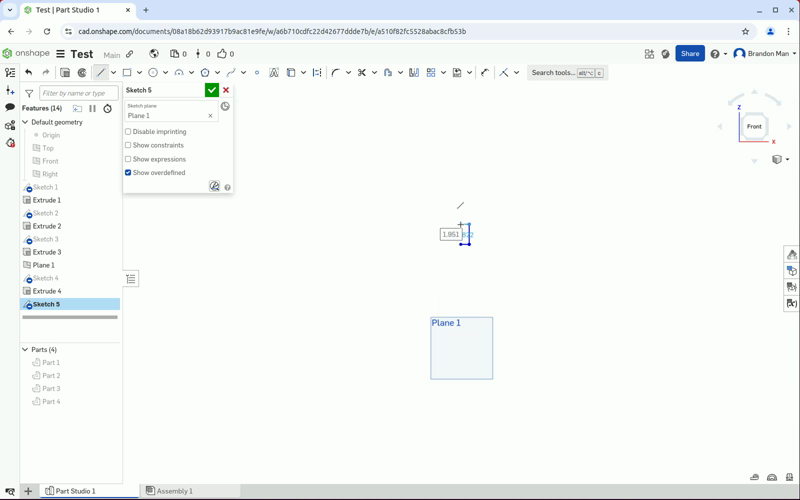
scroll(6)
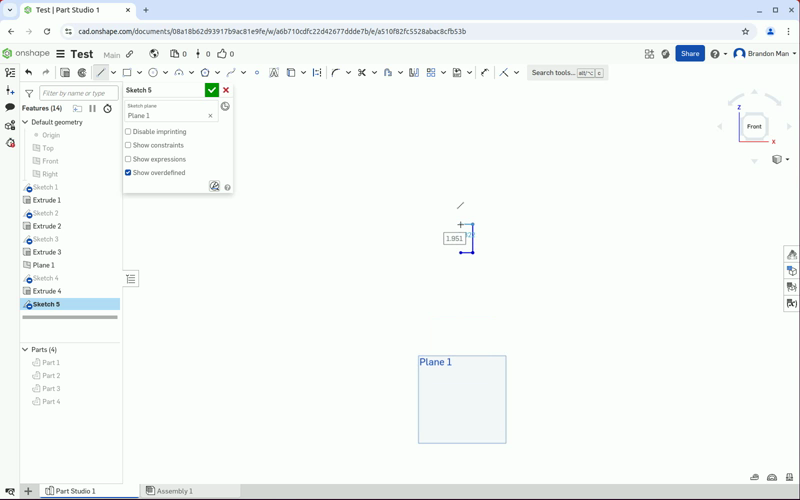
scroll(6)
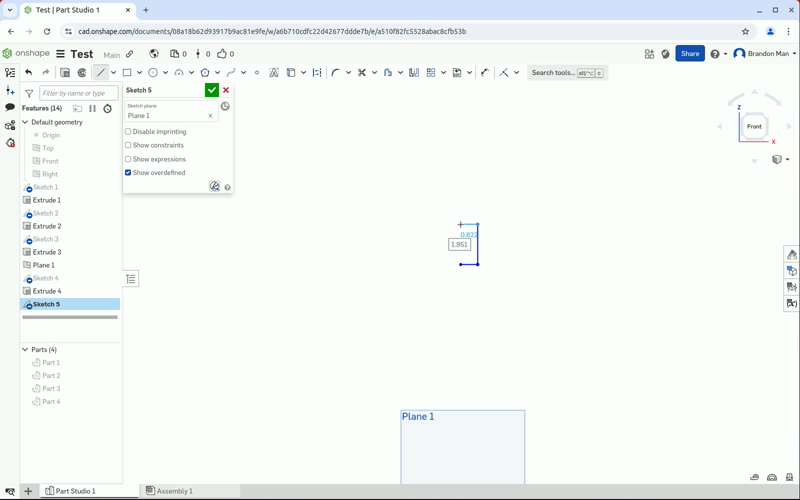
scroll(6)
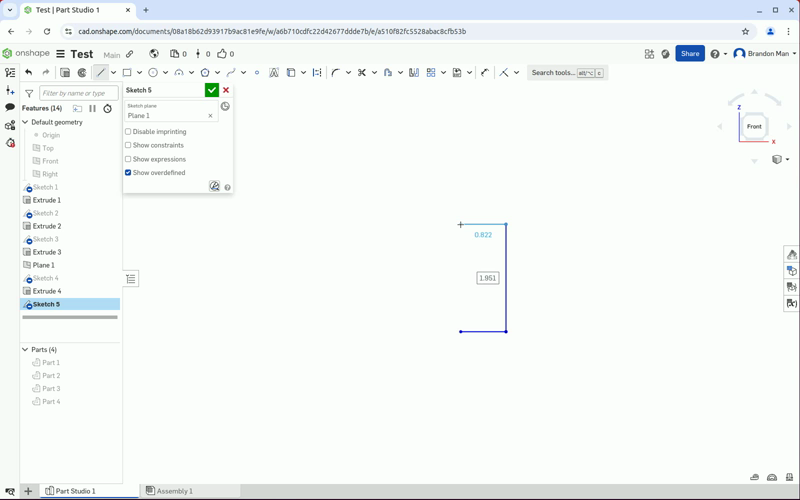
click(460, 224)
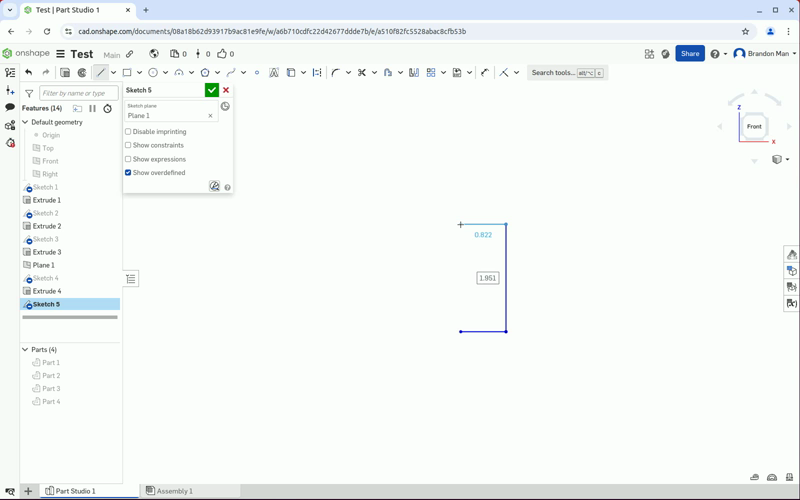
scroll(-6)
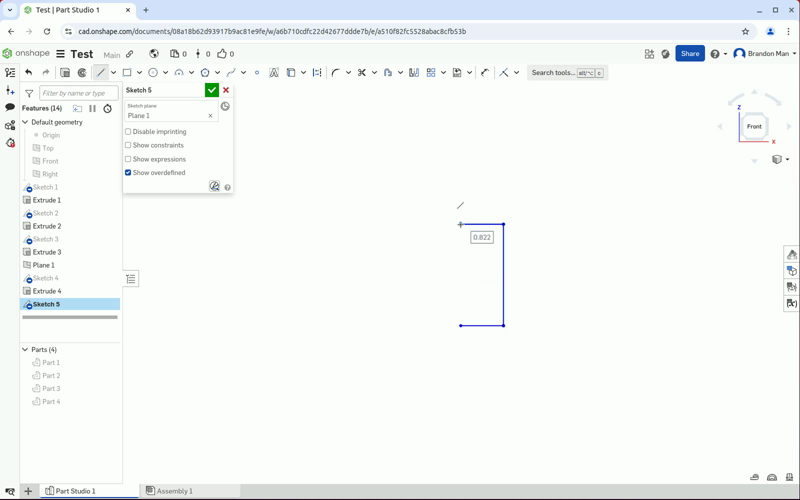
scroll(-6)
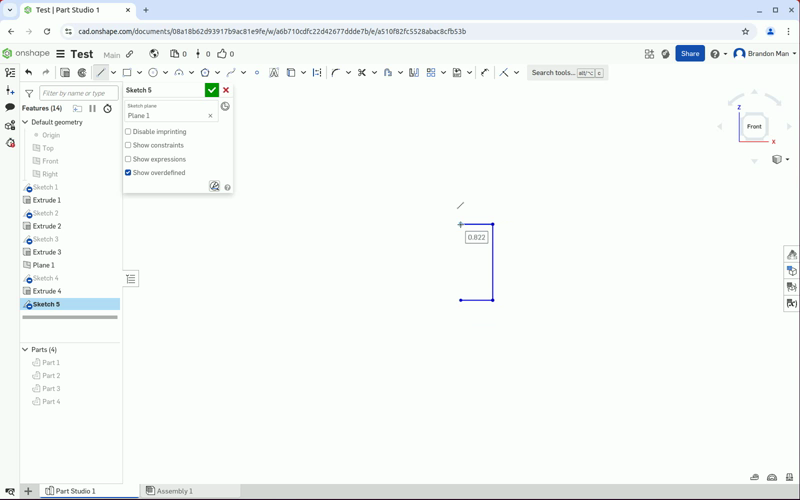
scroll(-6)
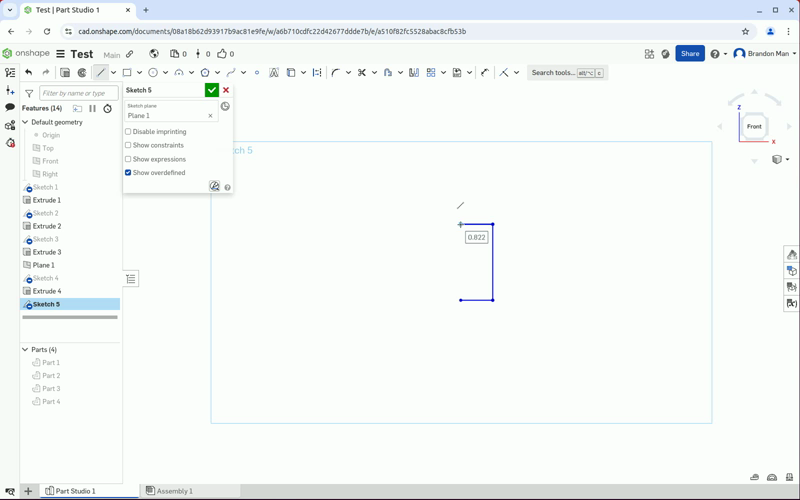
scroll(-6)
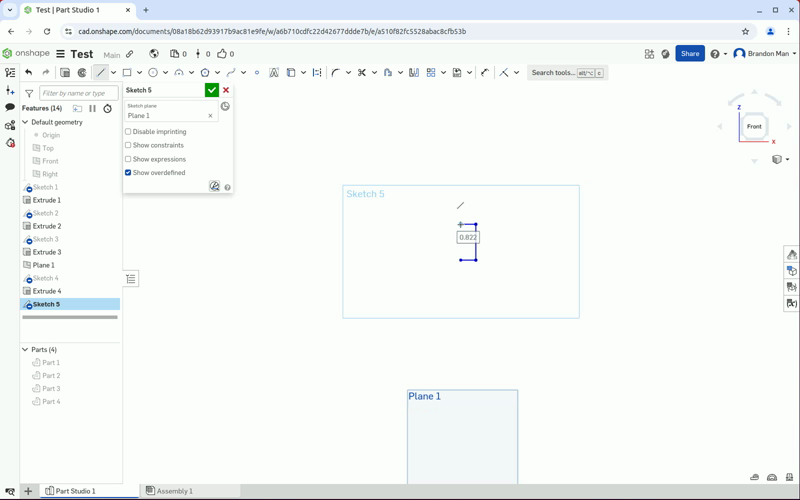
scroll(-6)
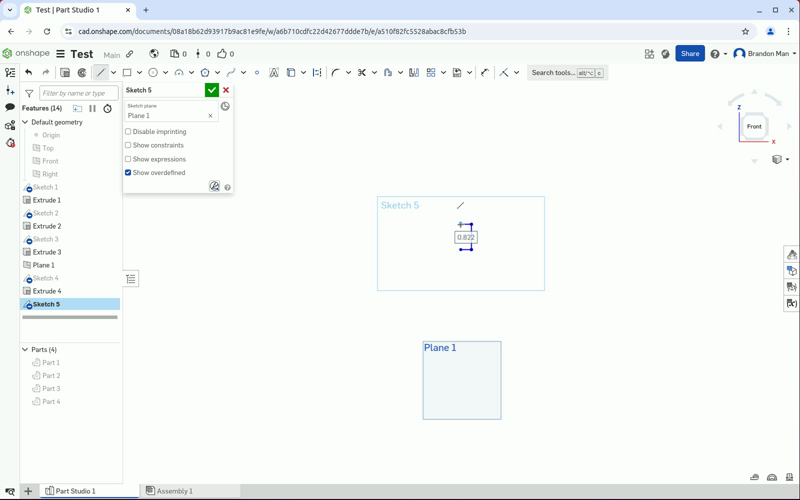
scroll(-6)
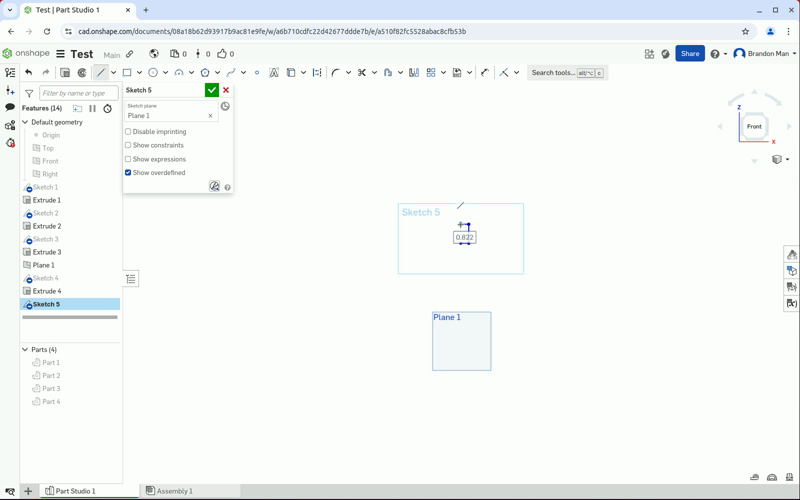
scroll(-6)
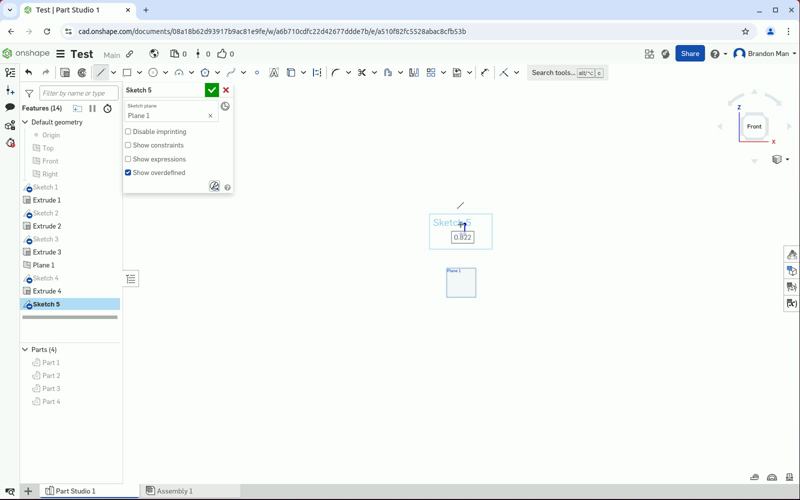
key_up(shift)
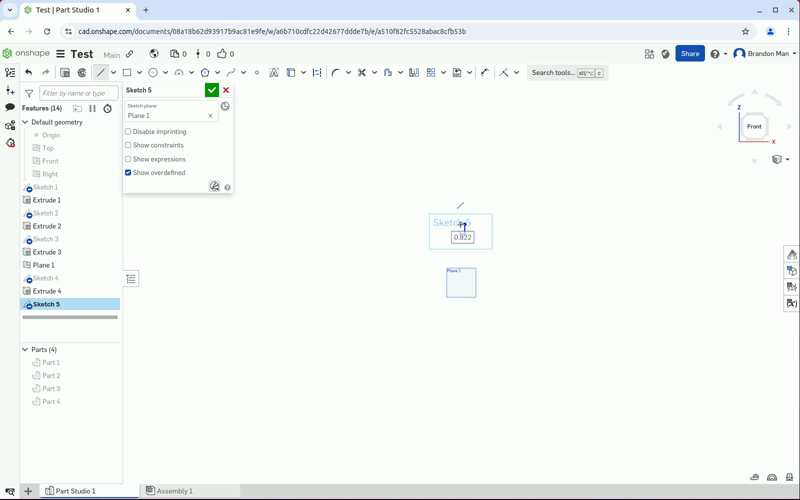
mouse_move(490, 224)
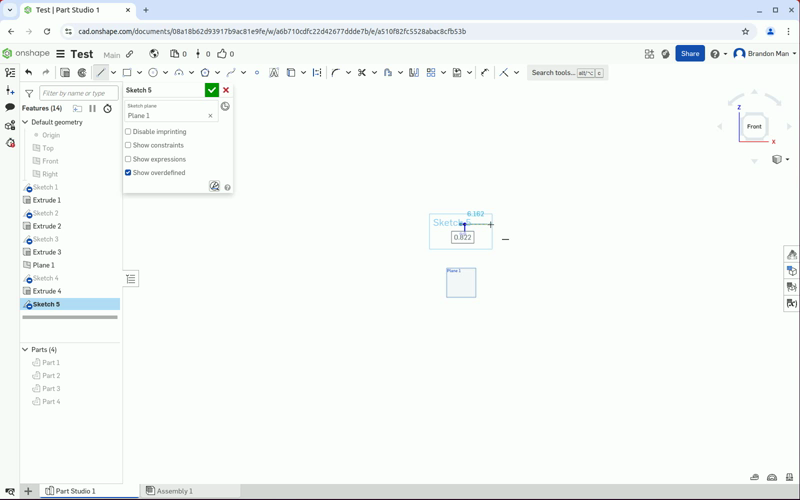
key_down(shift)
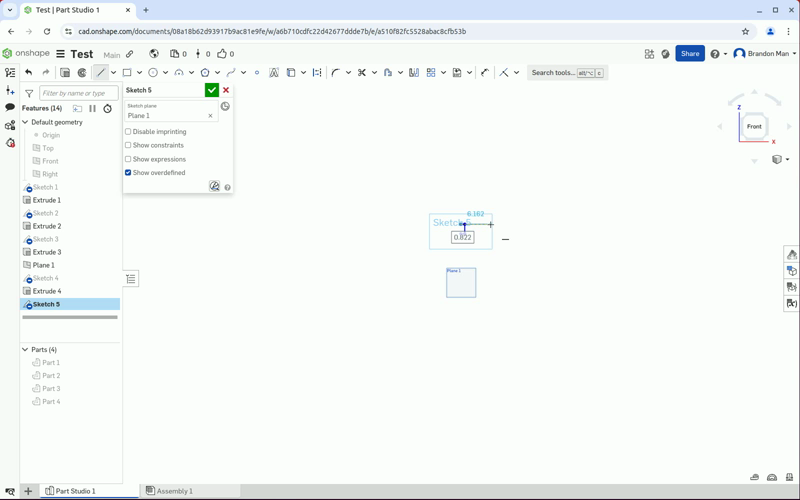
mouse_move(460, 233)
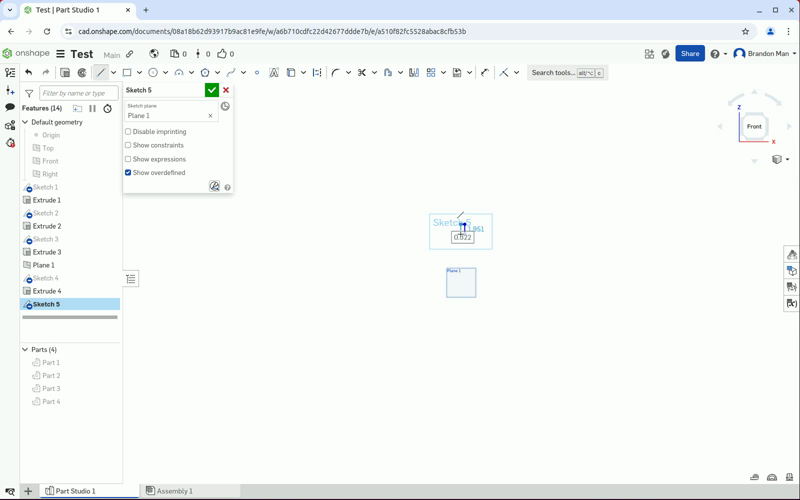
scroll(6)
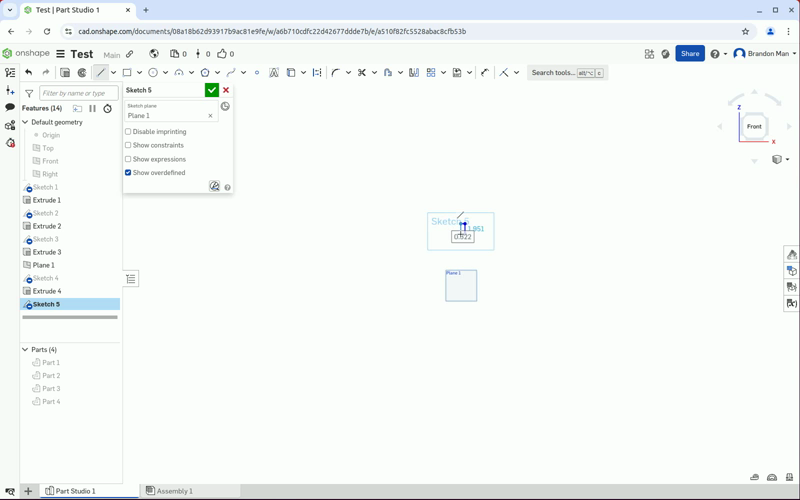
scroll(6)
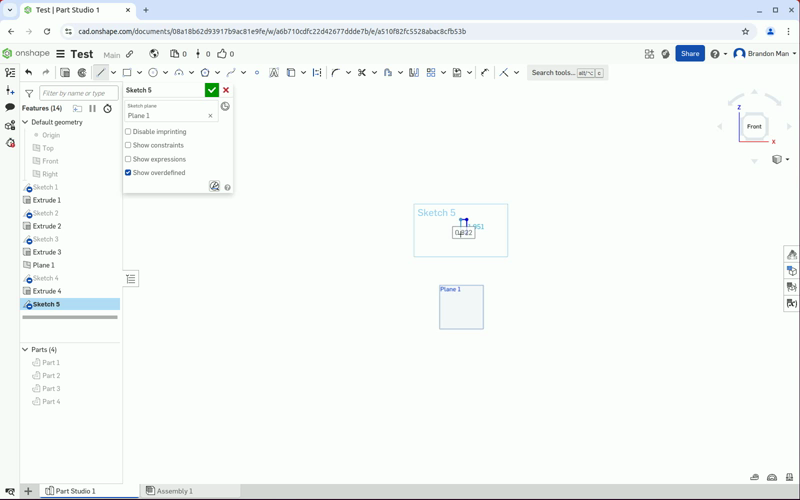
scroll(6)
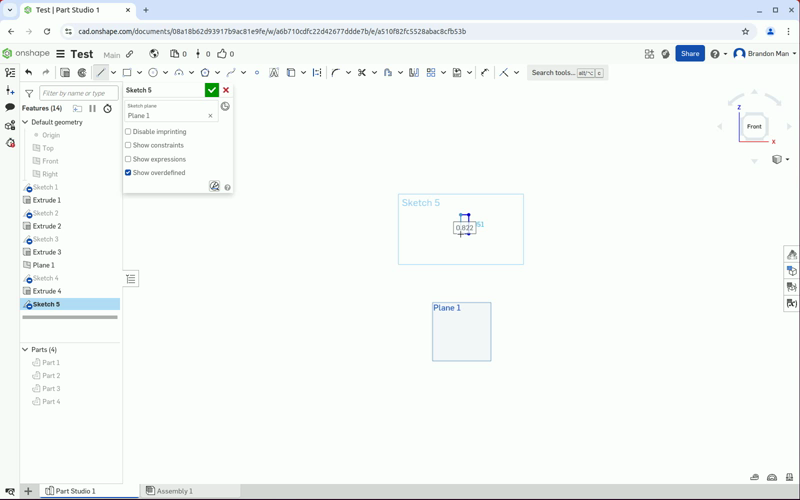
scroll(6)
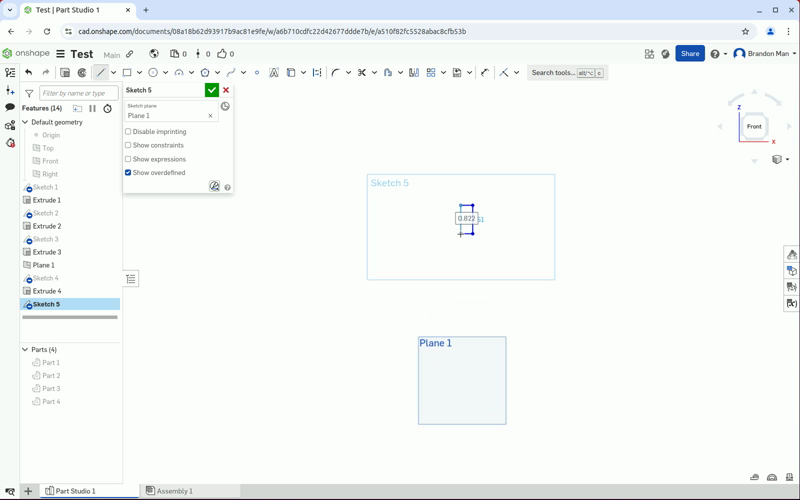
scroll(6)
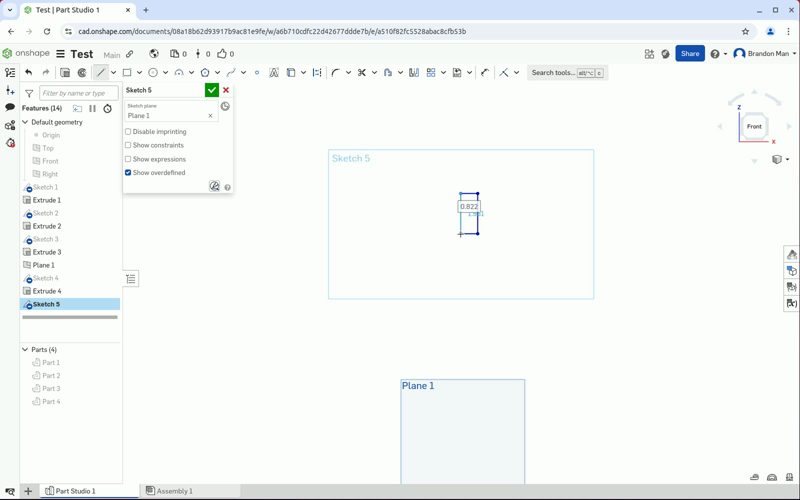
scroll(6)
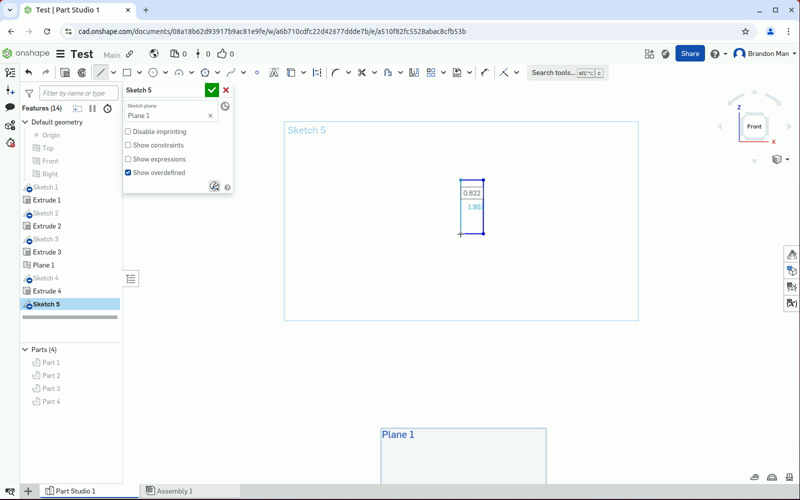
scroll(6)
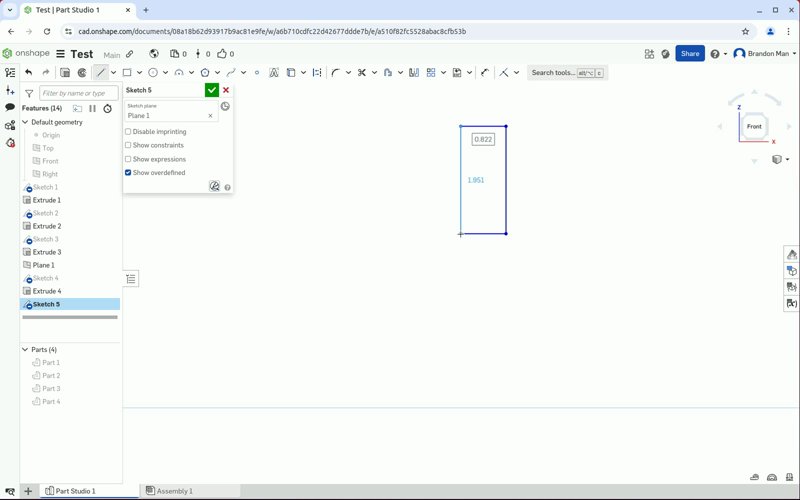
key_up(shift)
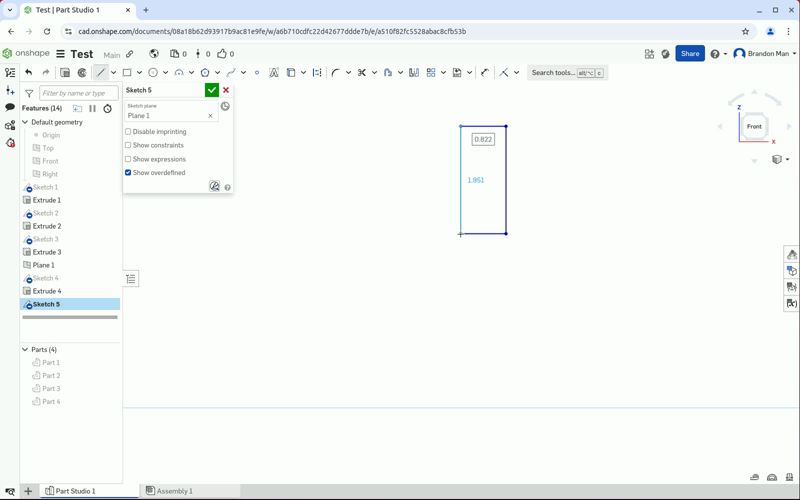
click(460, 233)
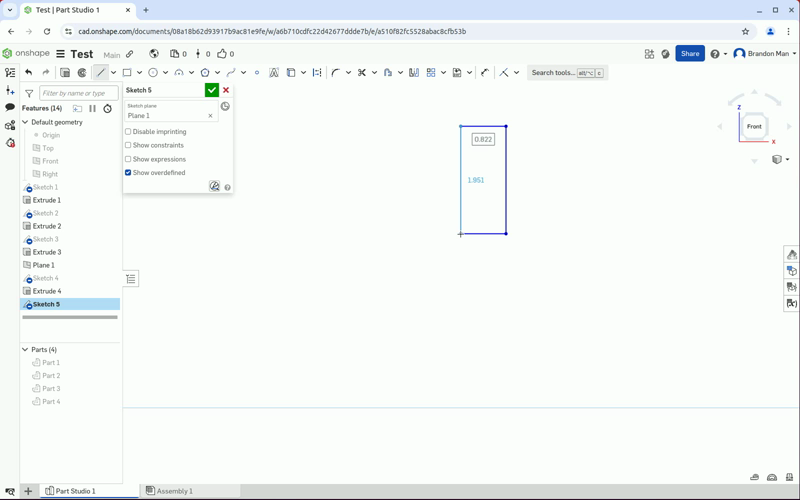
scroll(-6)
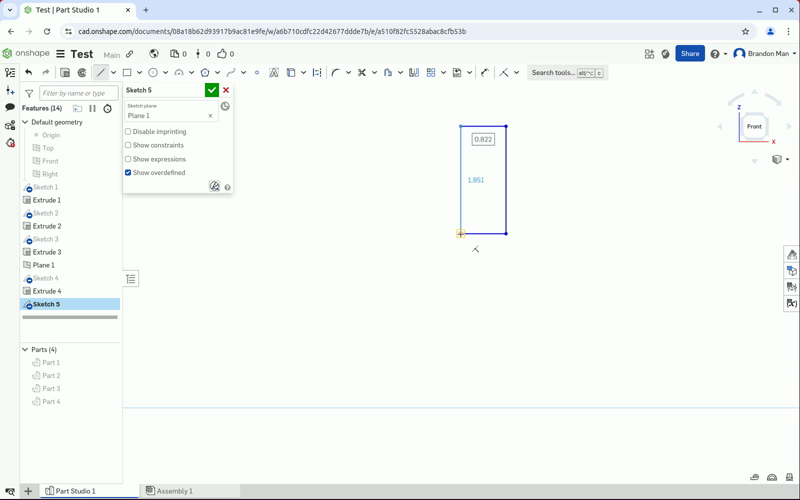
scroll(-6)
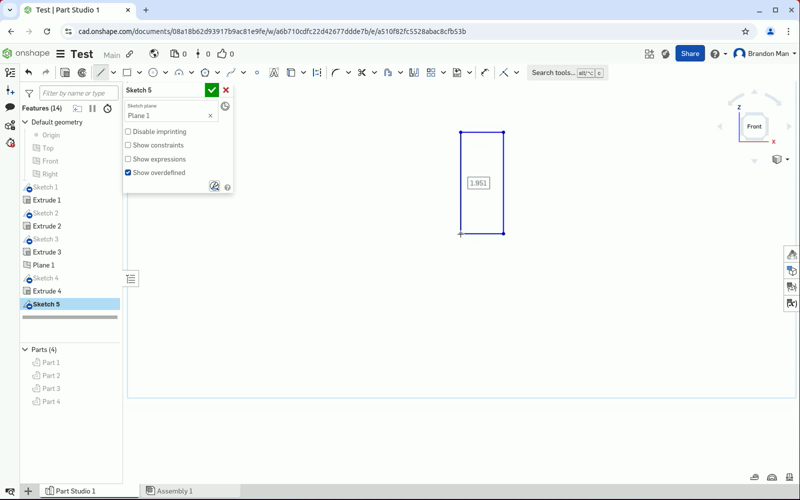
scroll(-6)
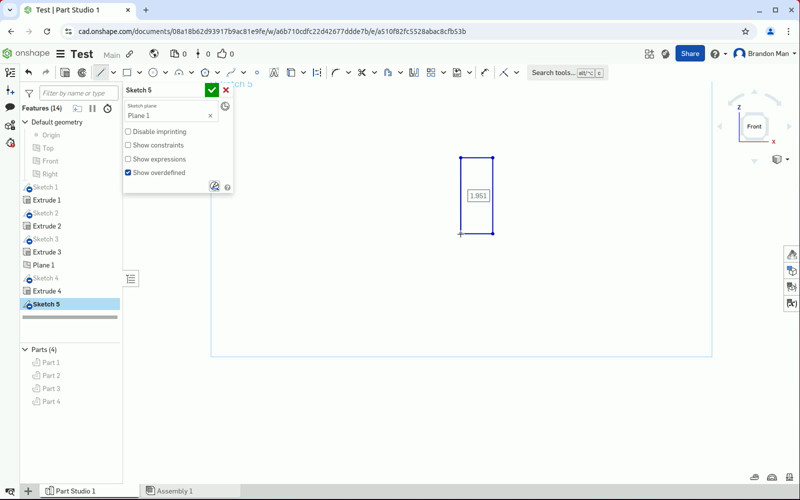
scroll(-6)
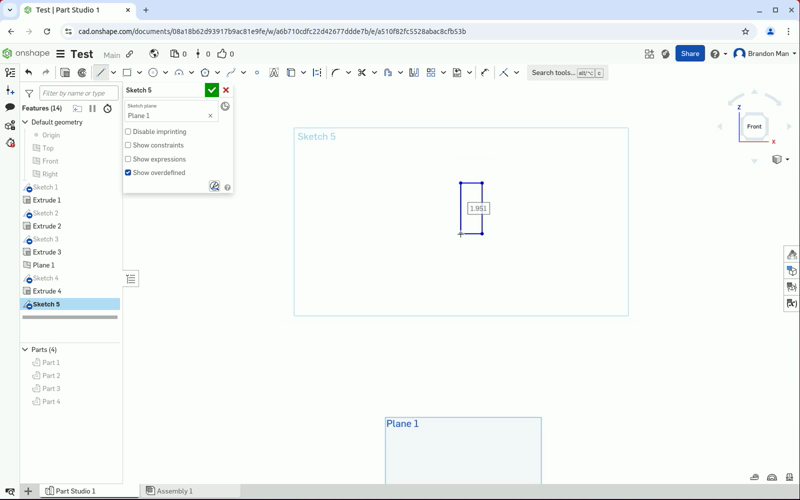
scroll(-6)
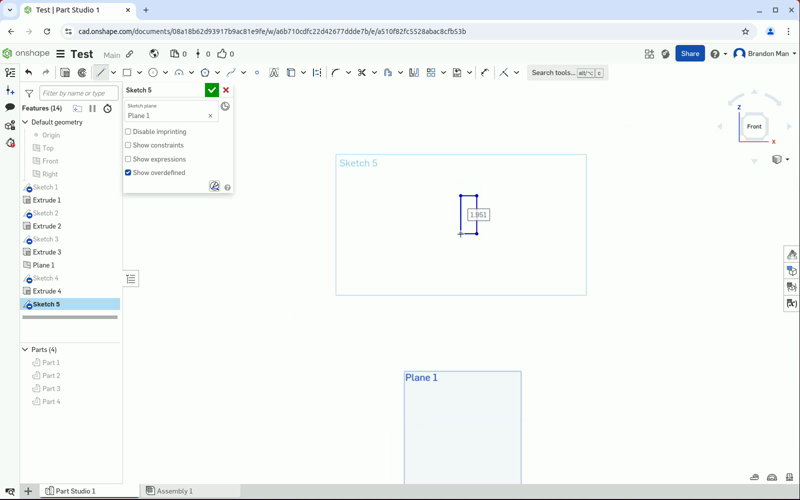
scroll(-6)
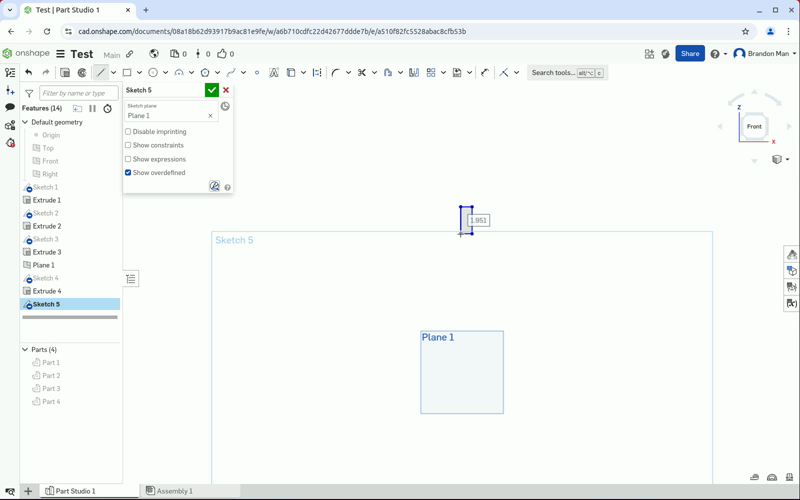
scroll(-6)
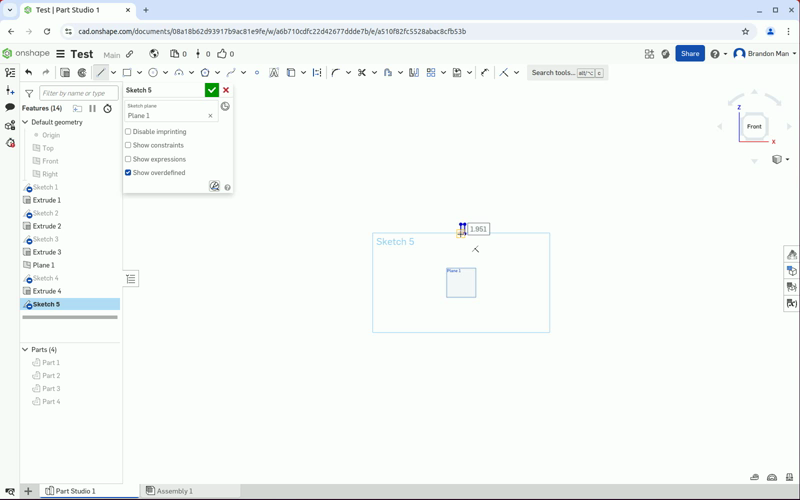
key(esc)
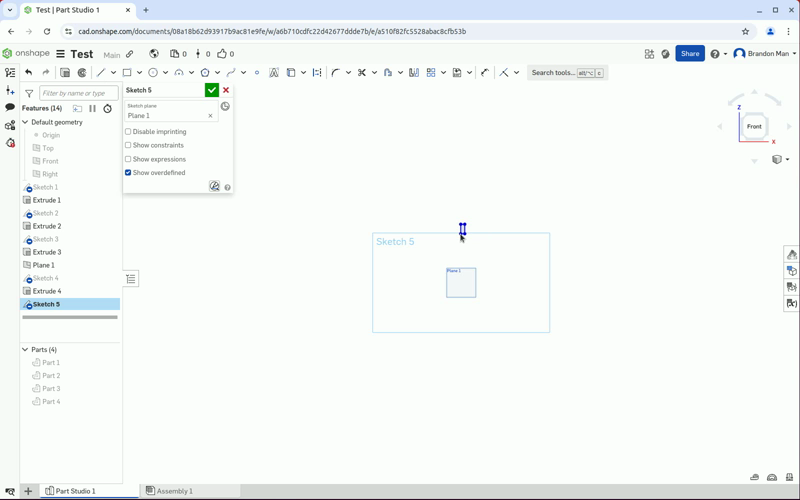
mouse_move(463, 229)
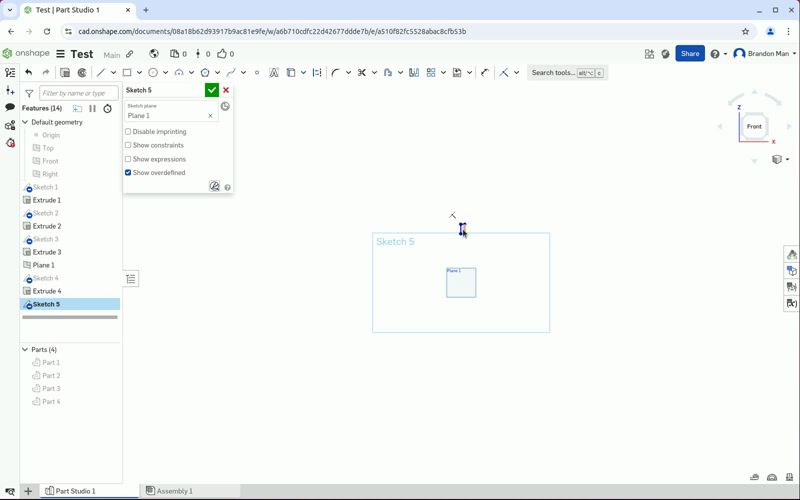
scroll(6)
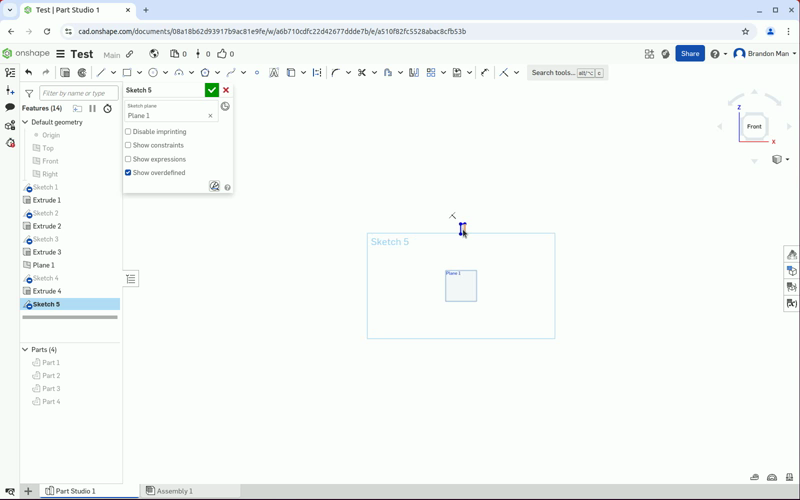
scroll(6)
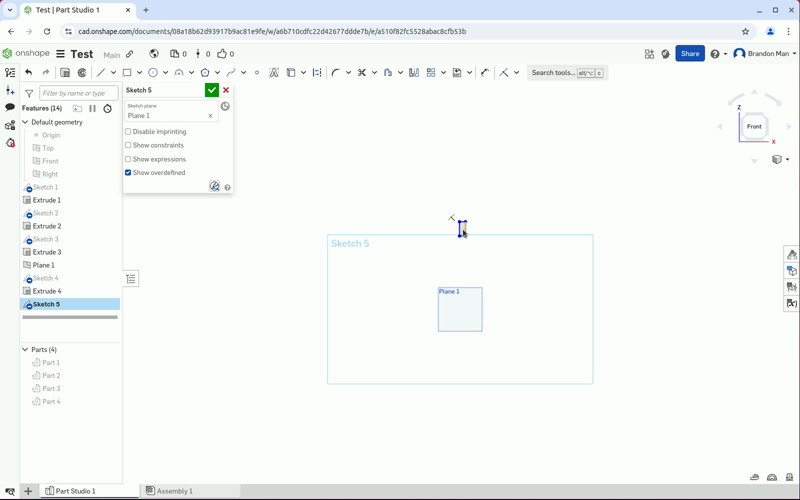
scroll(6)
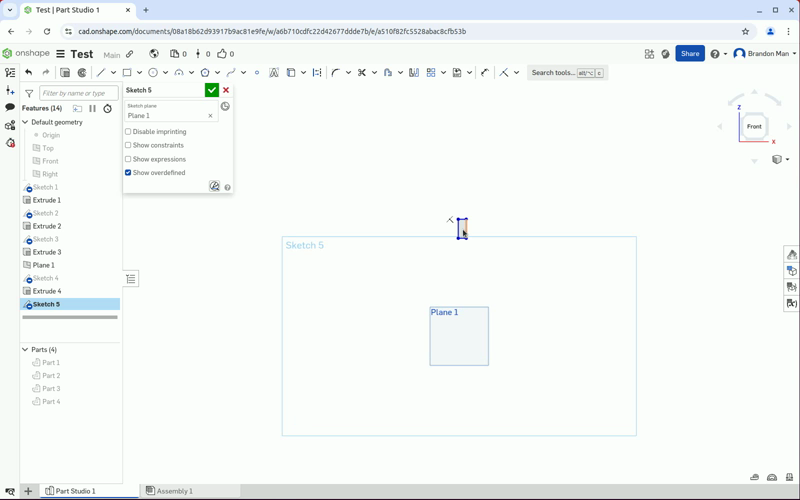
scroll(6)
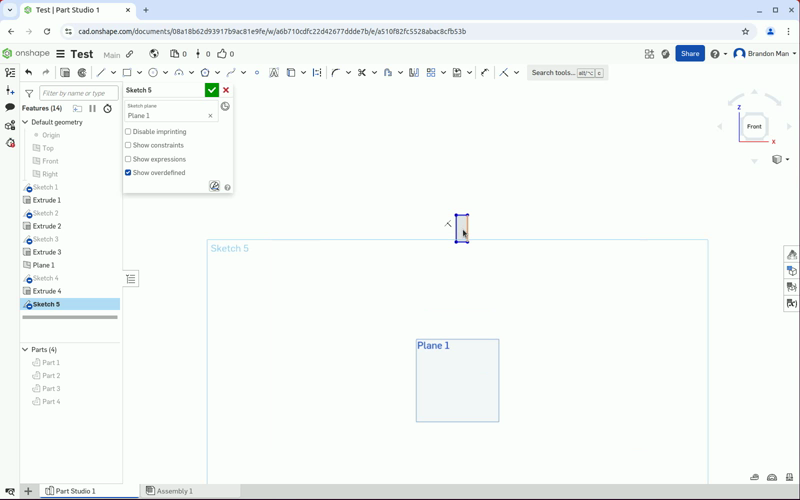
scroll(6)
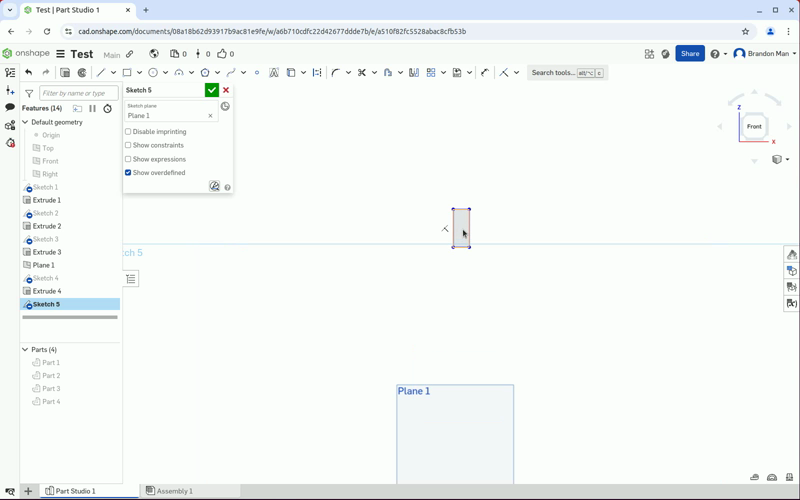
scroll(6)
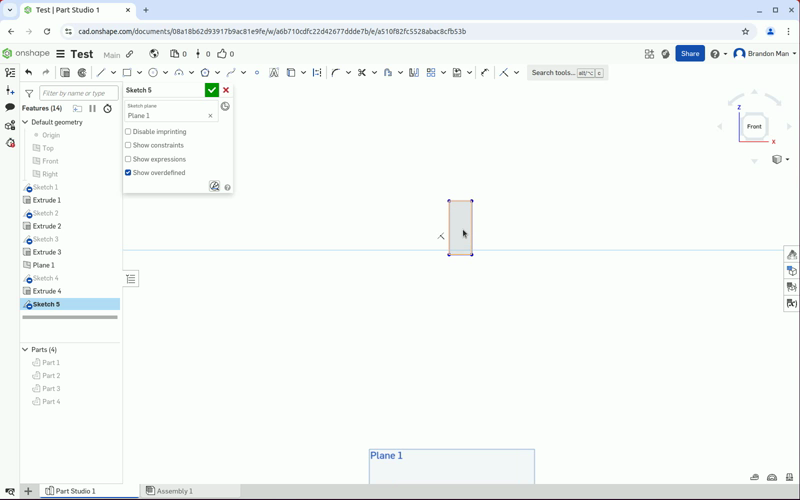
scroll(6)
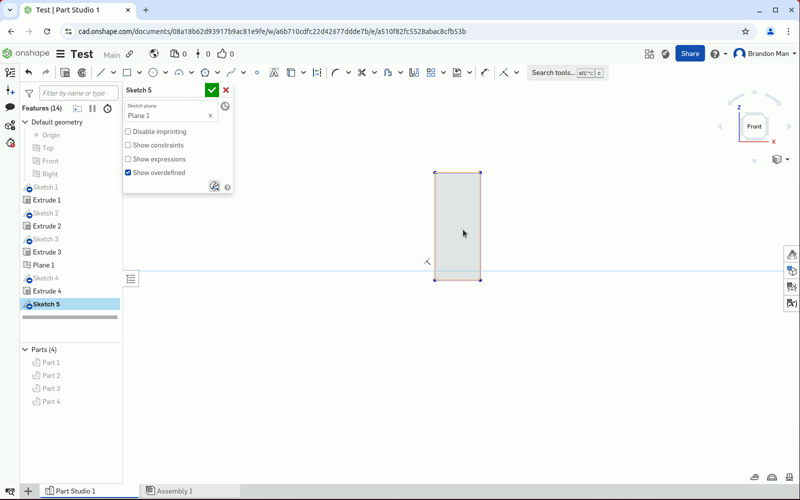
click(463, 229)
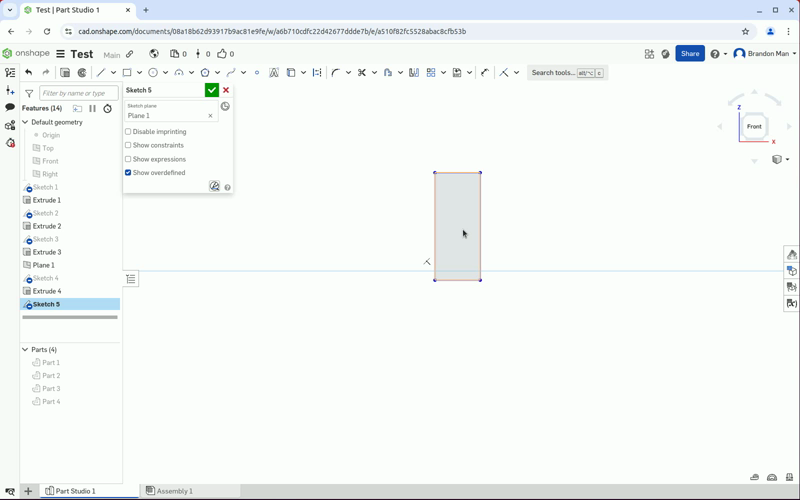
scroll(-6)
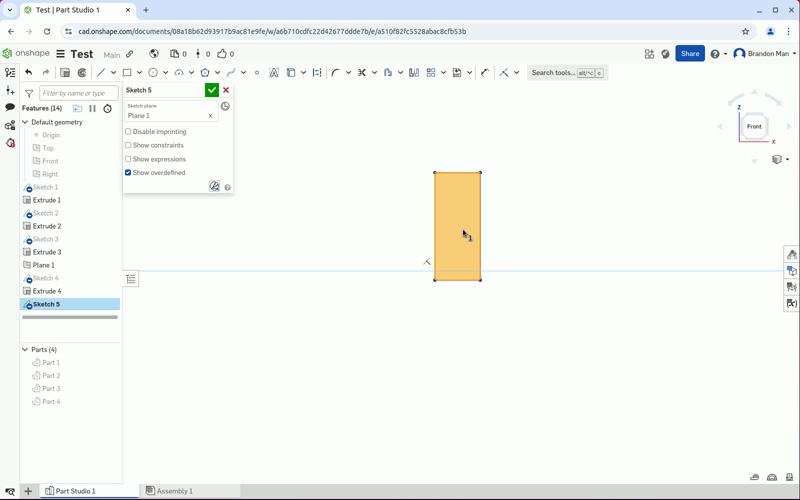
scroll(-6)
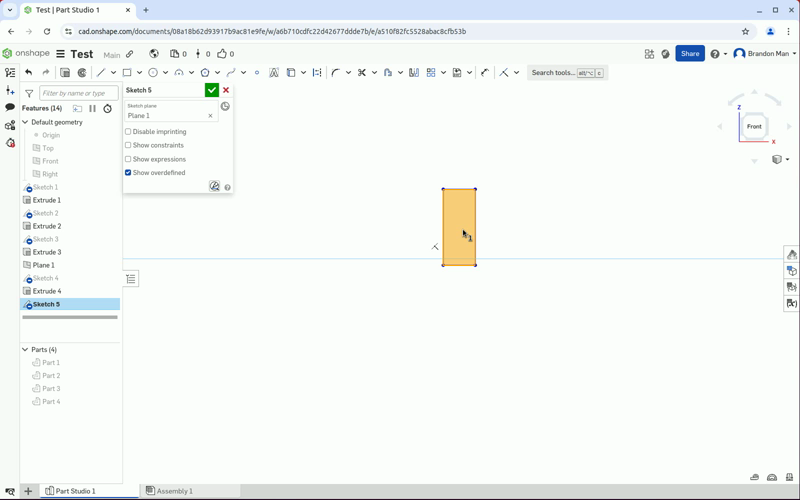
scroll(-6)
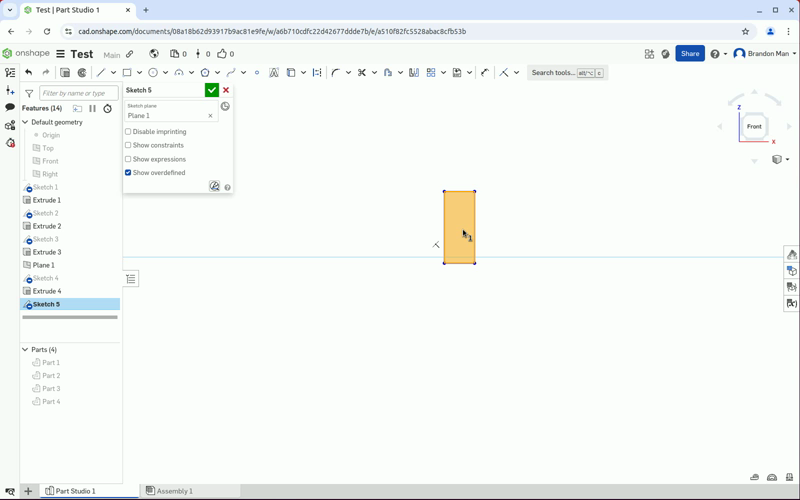
scroll(-6)
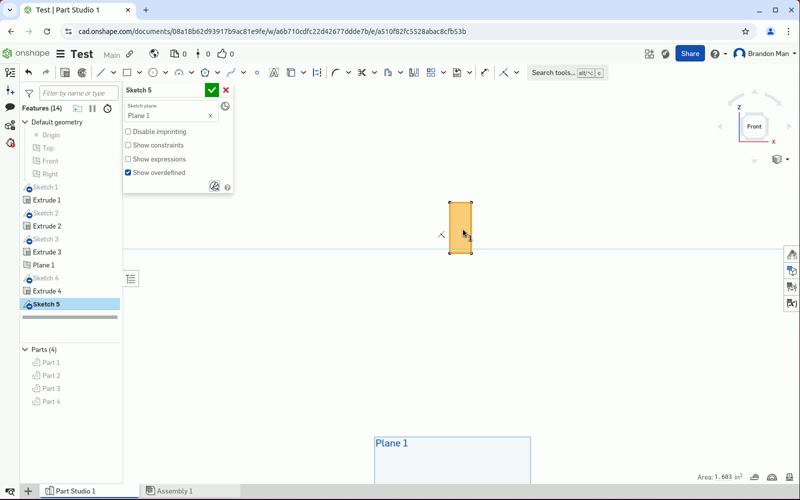
scroll(-6)
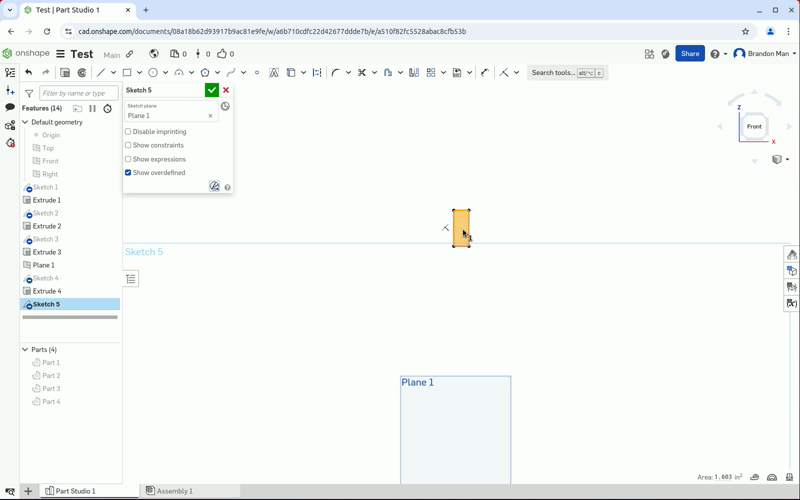
scroll(-6)
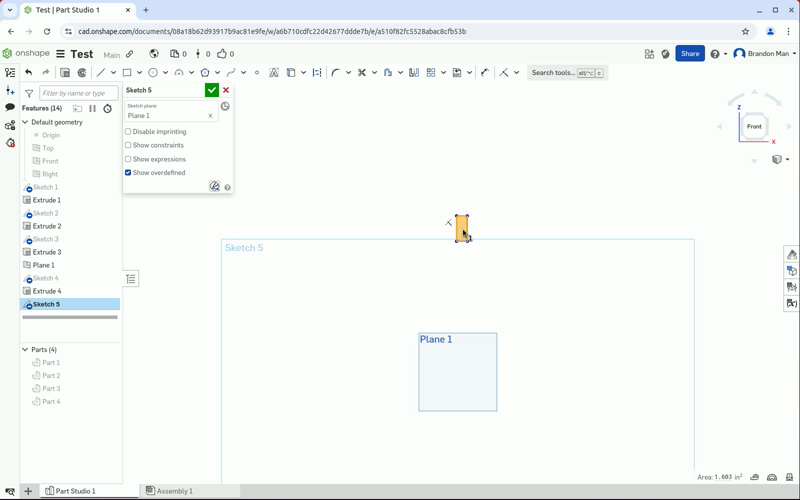
scroll(-6)
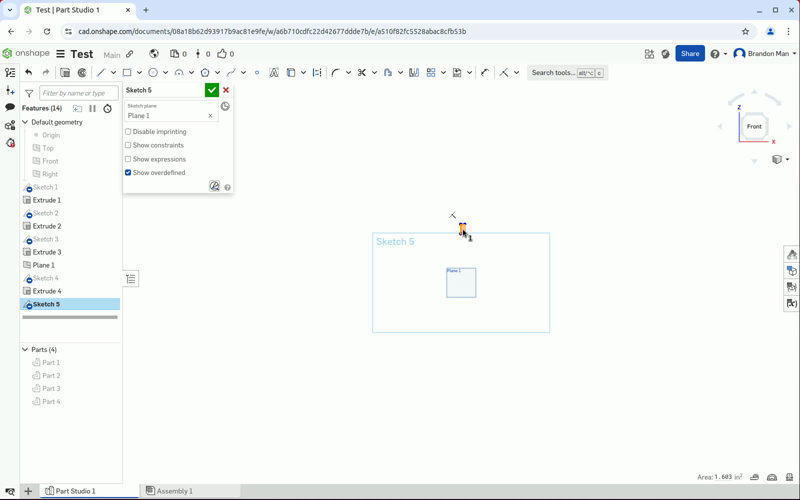
mouse_move(73, 352)
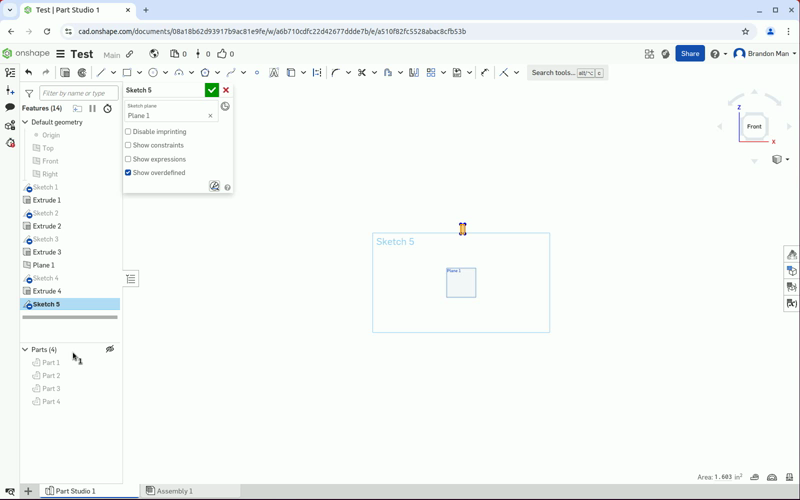
key(shift+y)
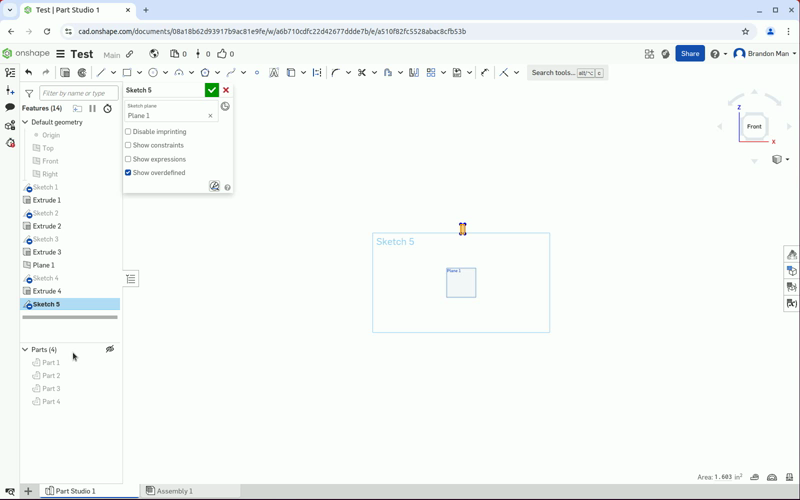
key(shift+e)
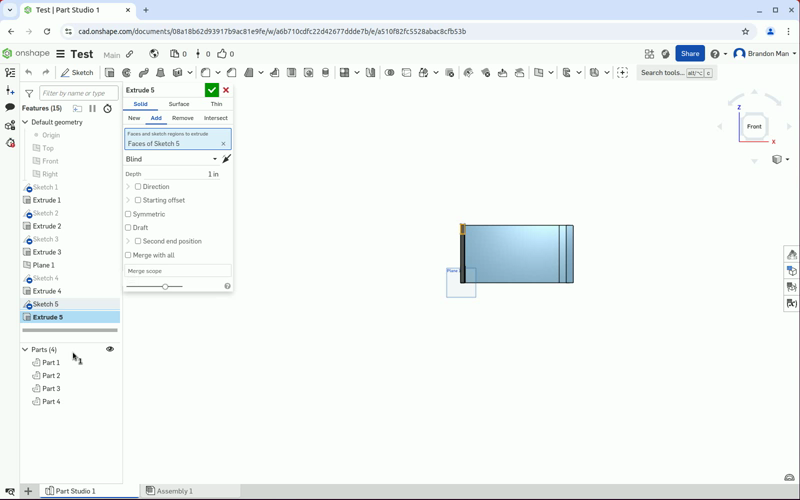
mouse_move(143, 106)
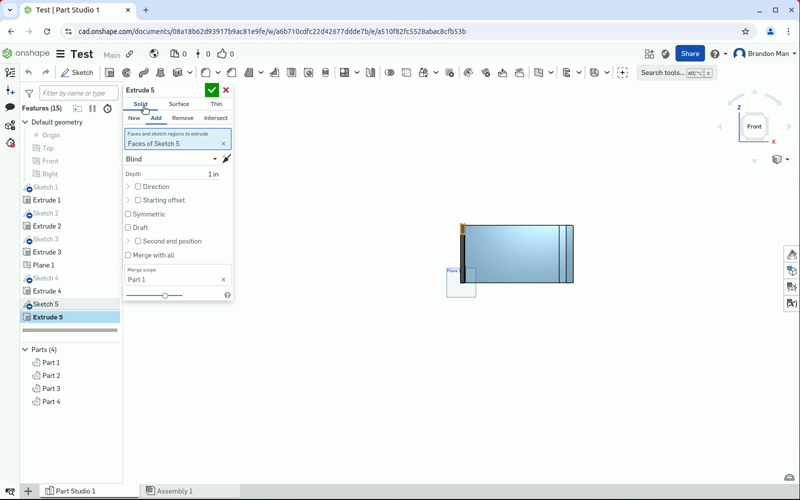
click(143, 106)
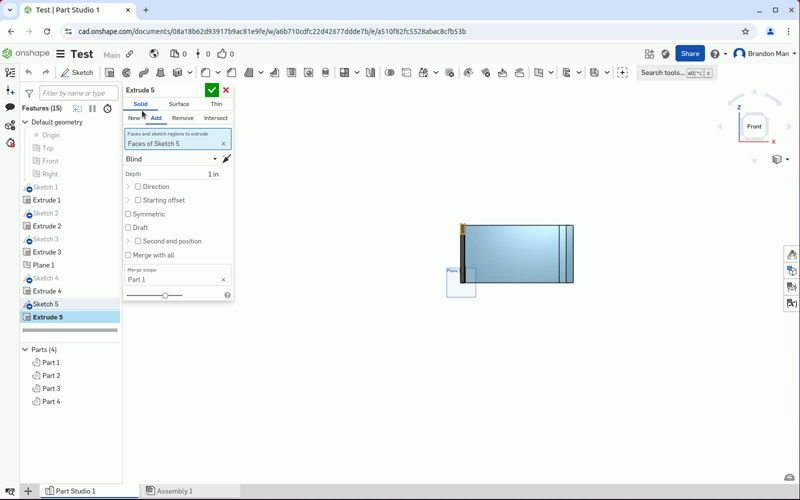
mouse_move(137, 120)
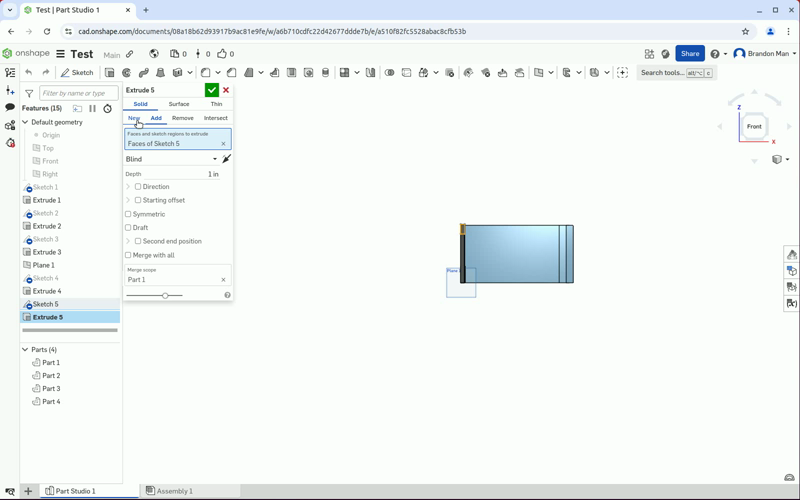
click(137, 120)
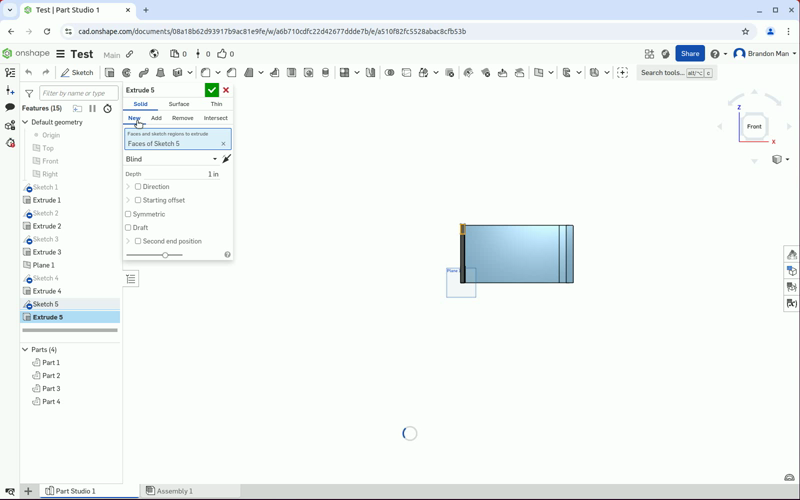
key(tab, 4)
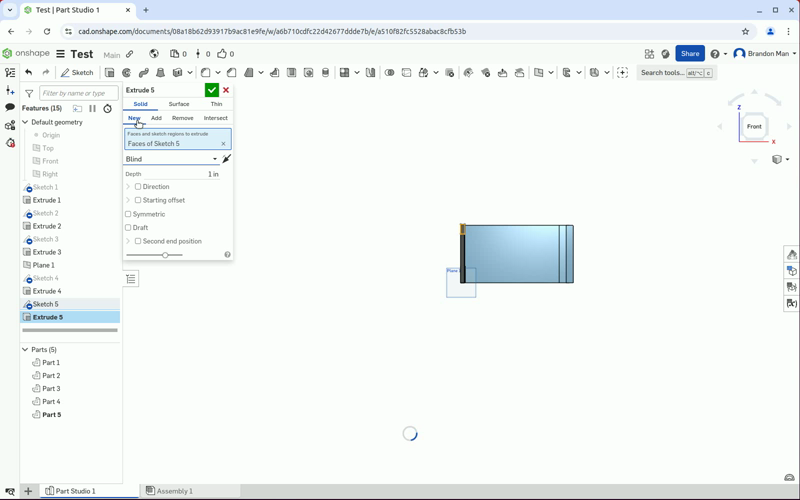
text(14.683)
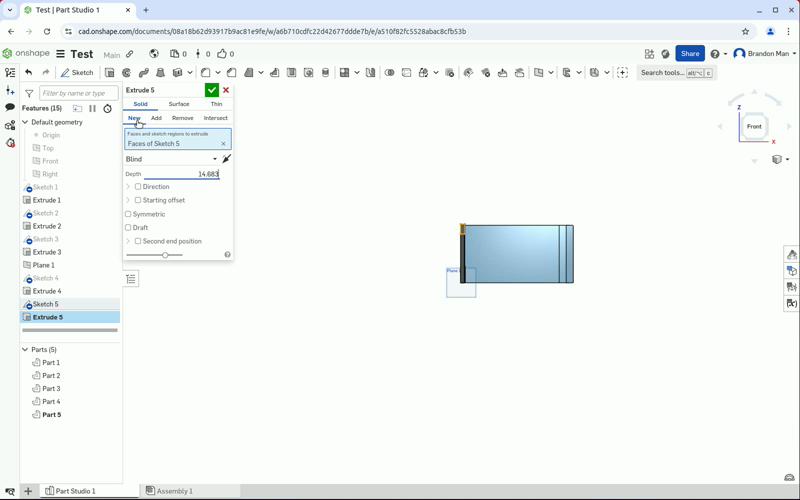
key(enter)
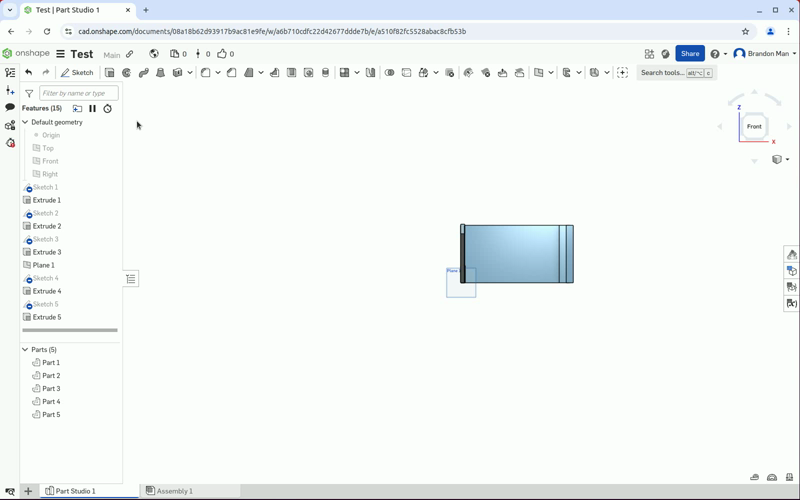
key(shift+h)
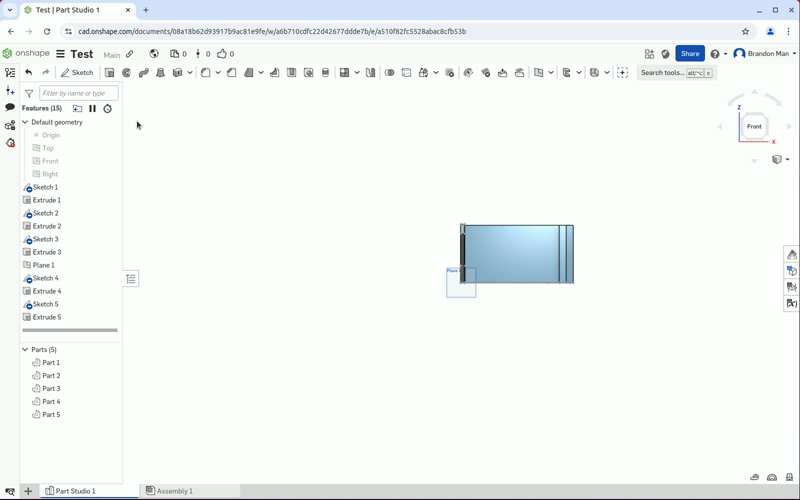
key(shift+h)
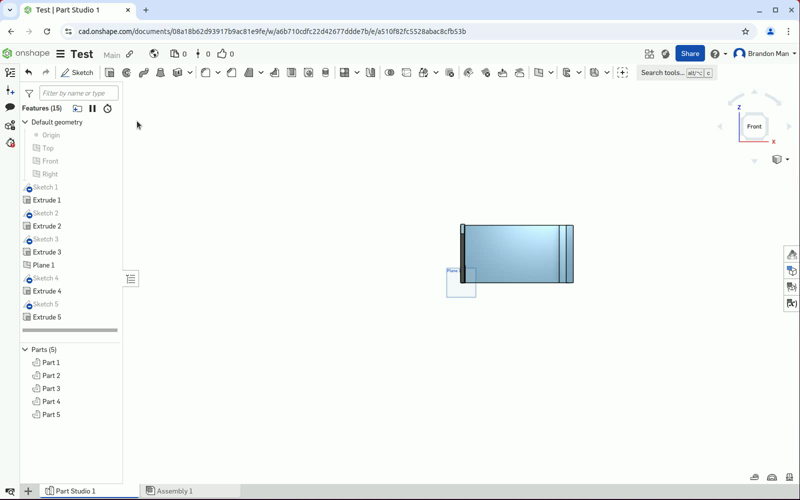
mouse_move(73, 189)
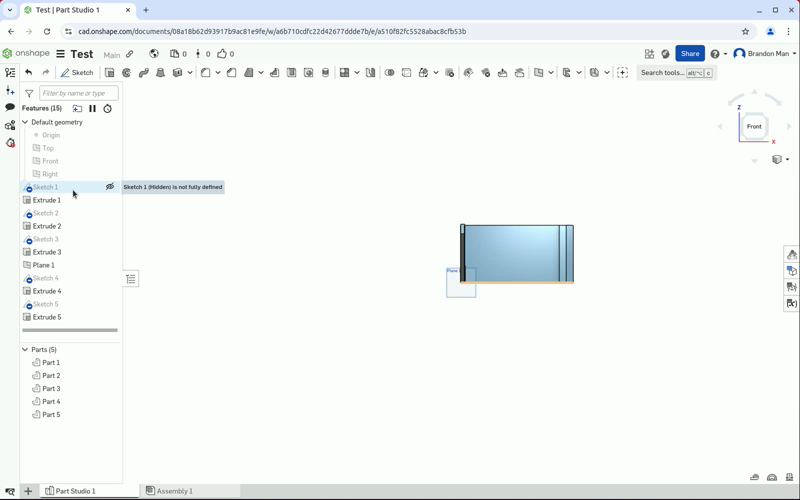
click(73, 189)
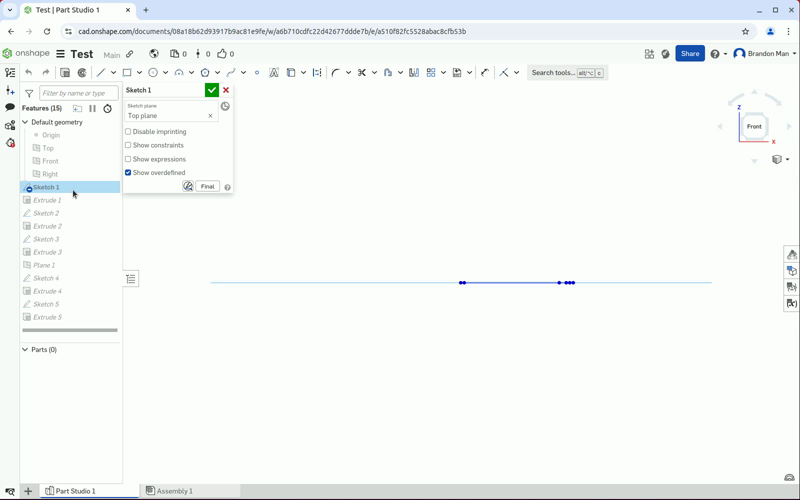
mouse_move(229, 92)
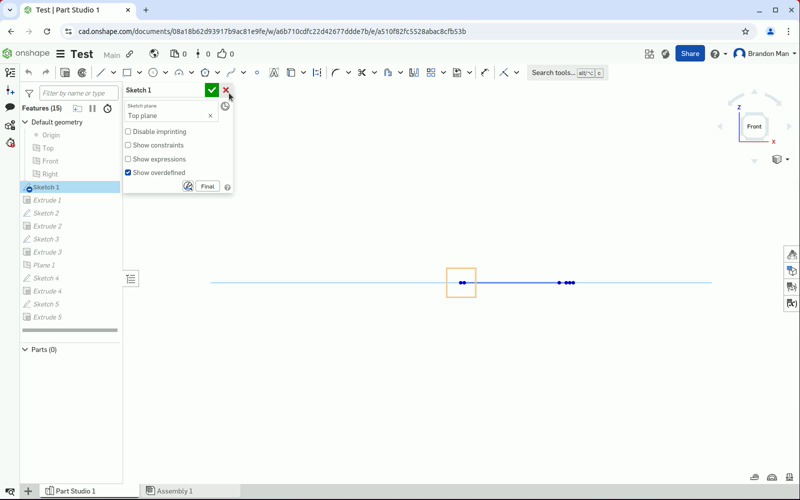
click(229, 92)
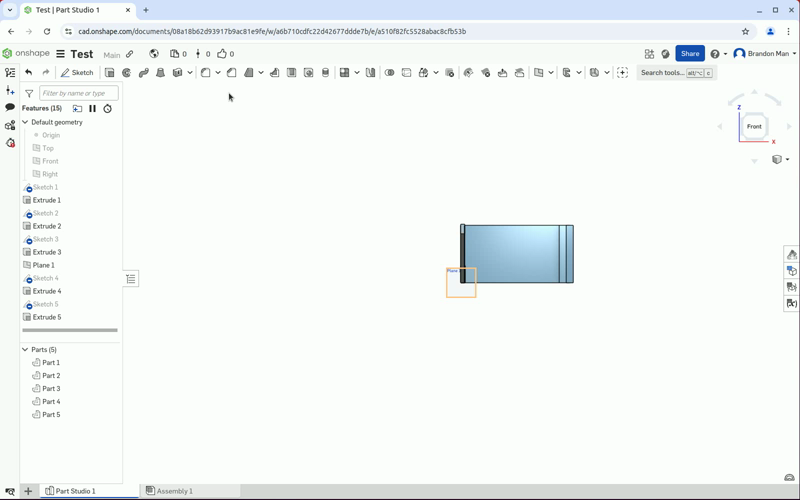
mouse_move(73, 352)
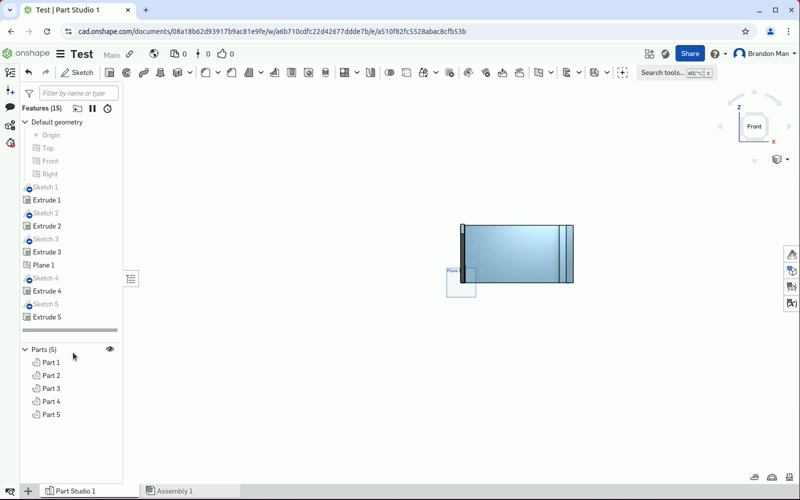
key(y)
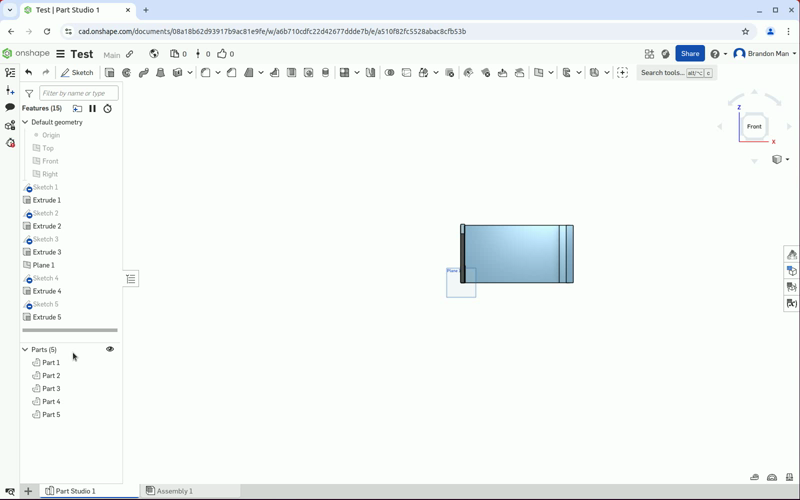
key(shift+p)
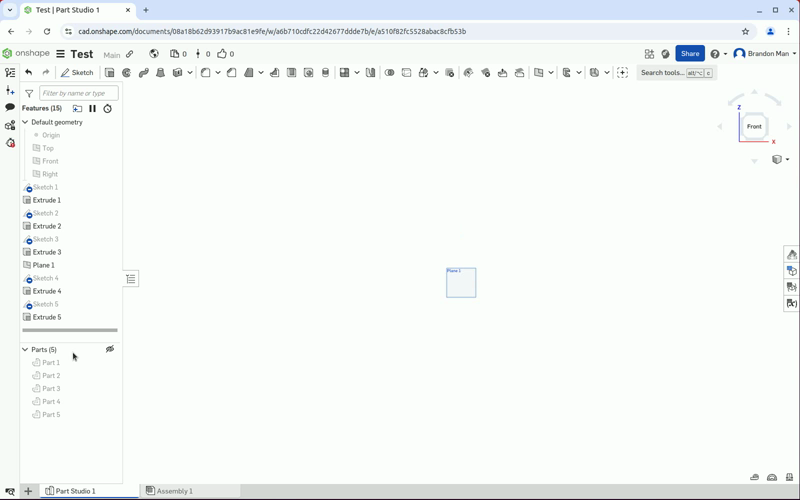
key(space)
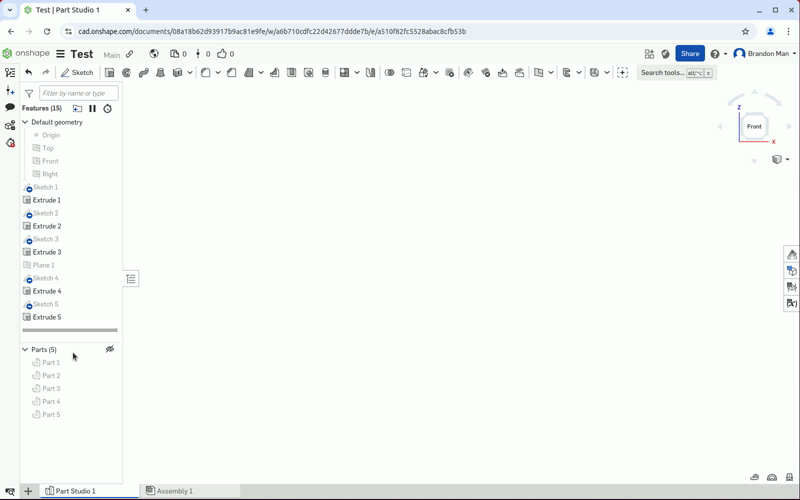
key_down(shift)
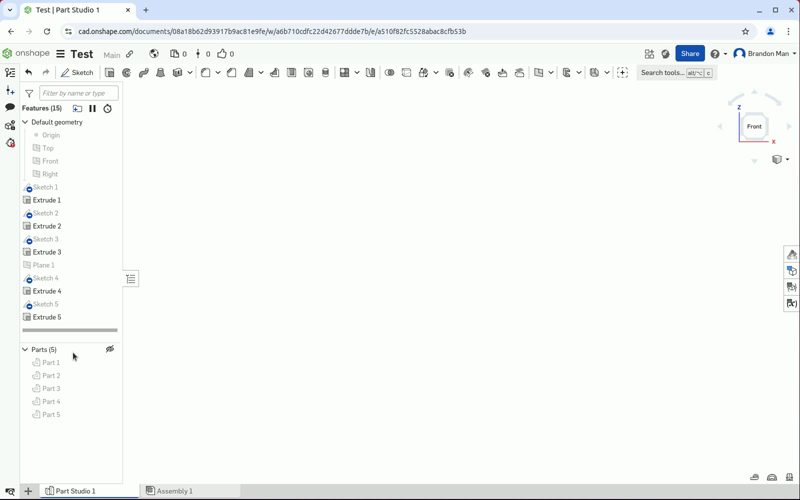
key(left)
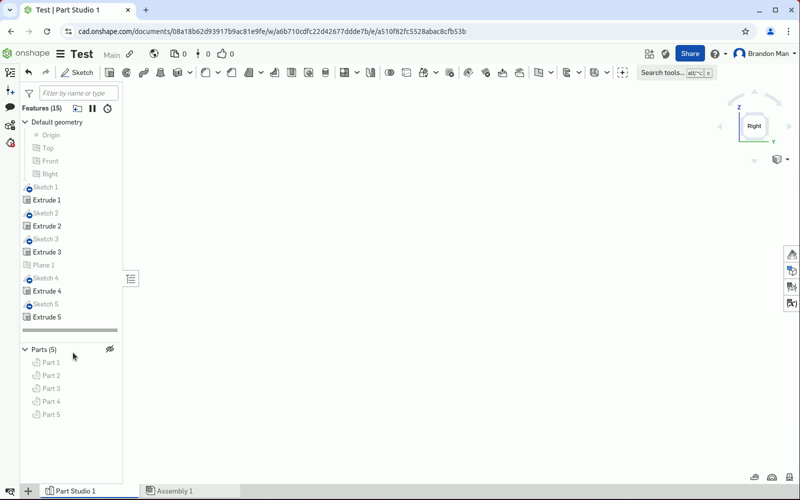
key_up(shift)
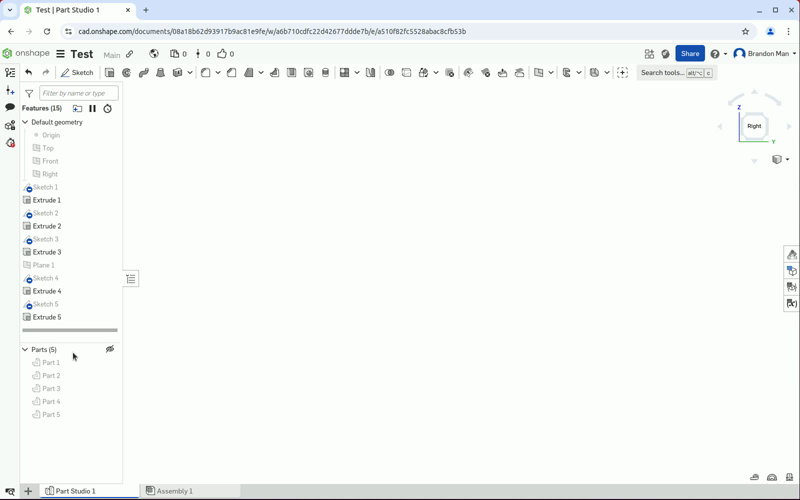
mouse_move(73, 352)
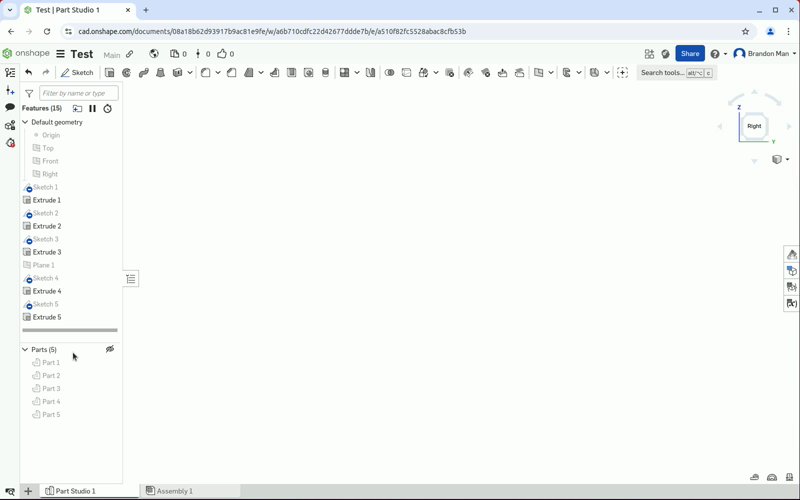
key(shift+y)
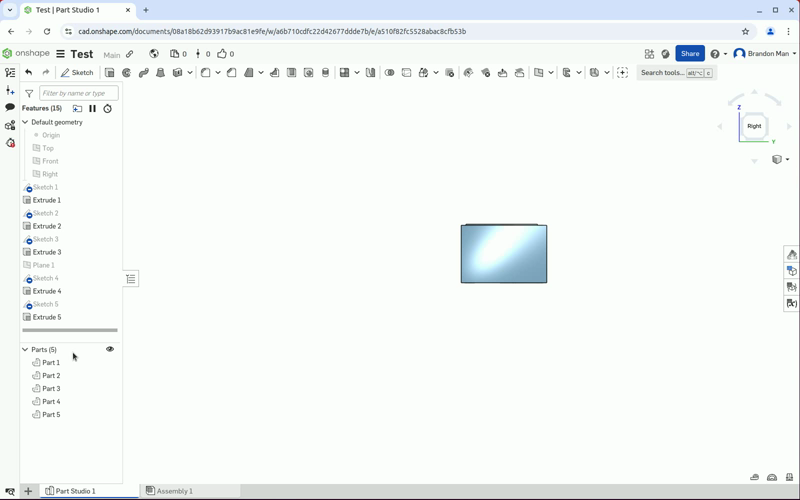
mouse_move(541, 75)
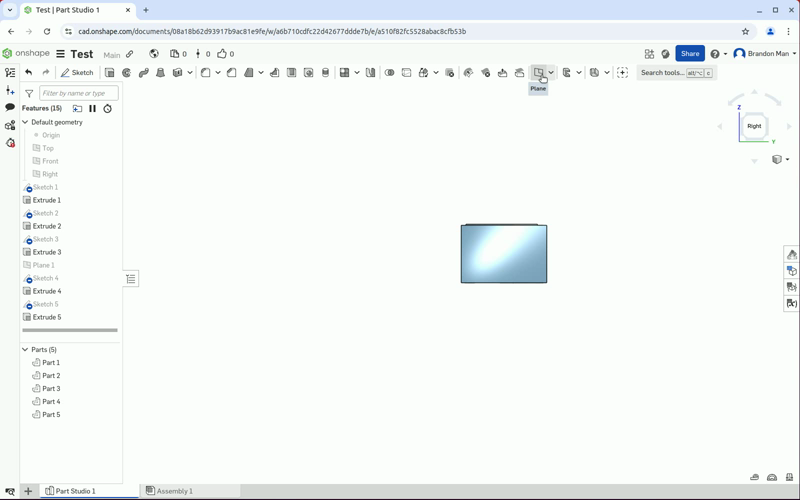
click(541, 75)
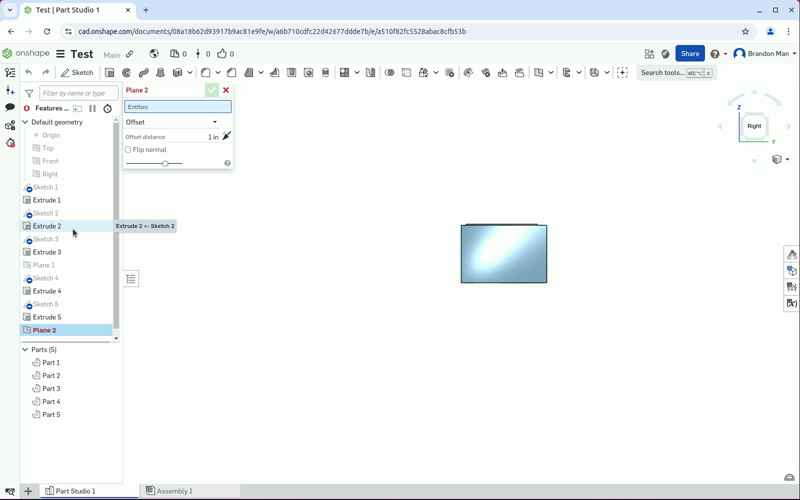
scroll(3)
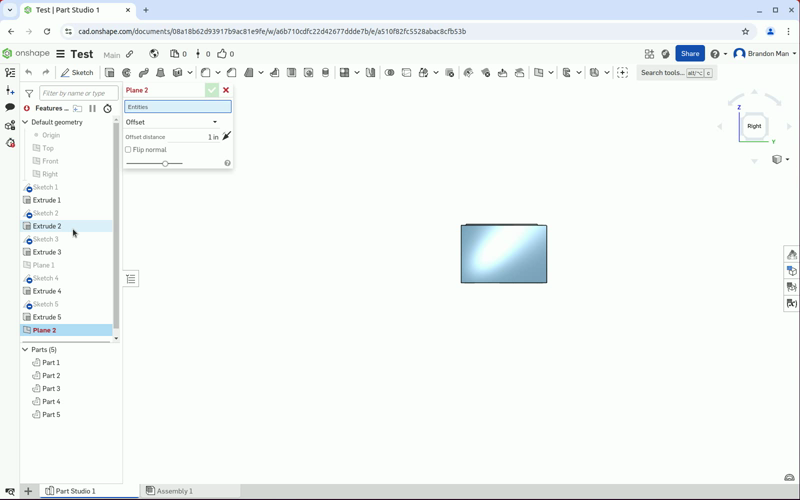
mouse_move(69, 176)
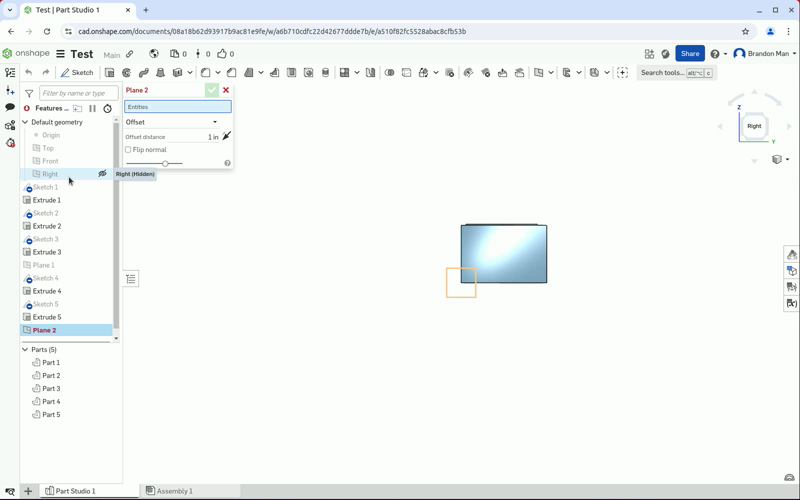
click(69, 176)
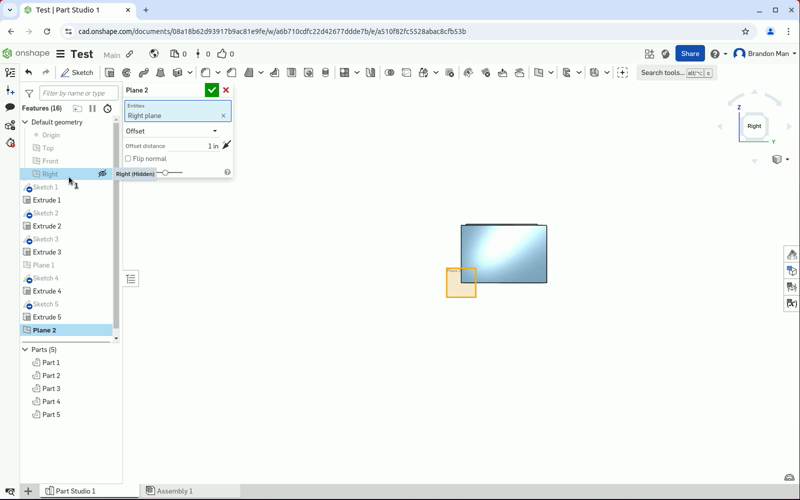
key(tab, 2)
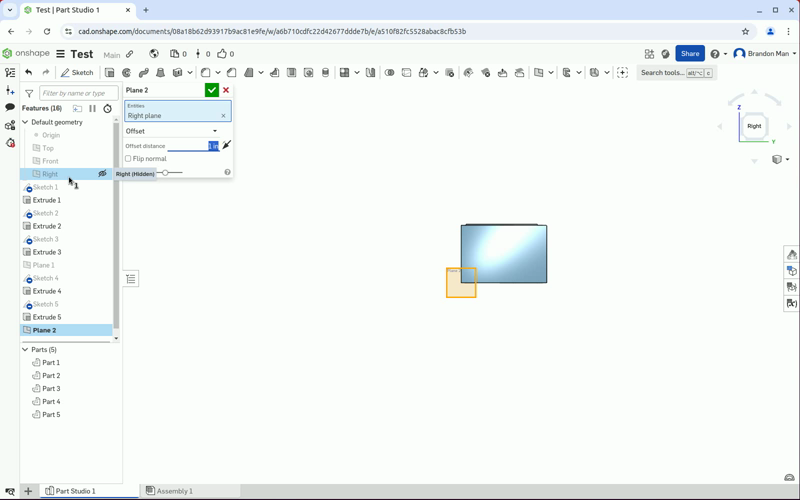
text(21.66)
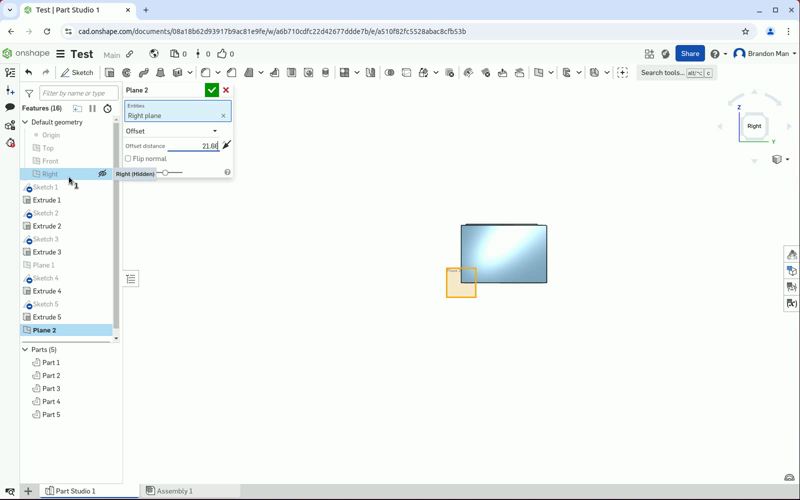
key(enter, 2)
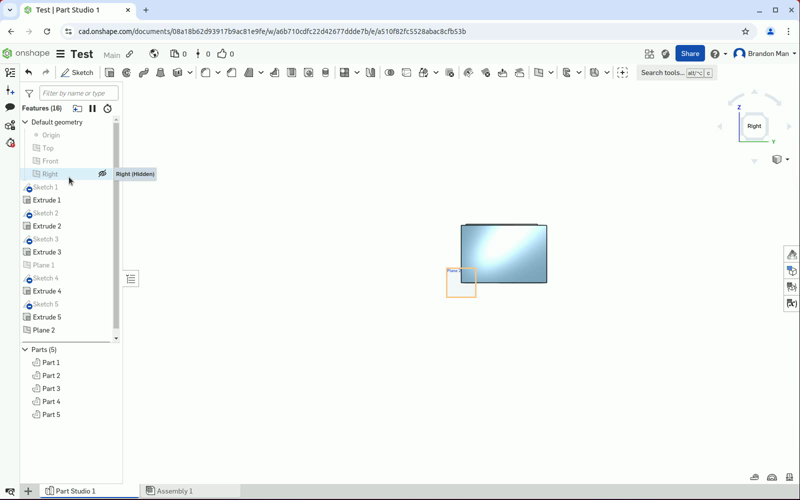
key(shift+s)
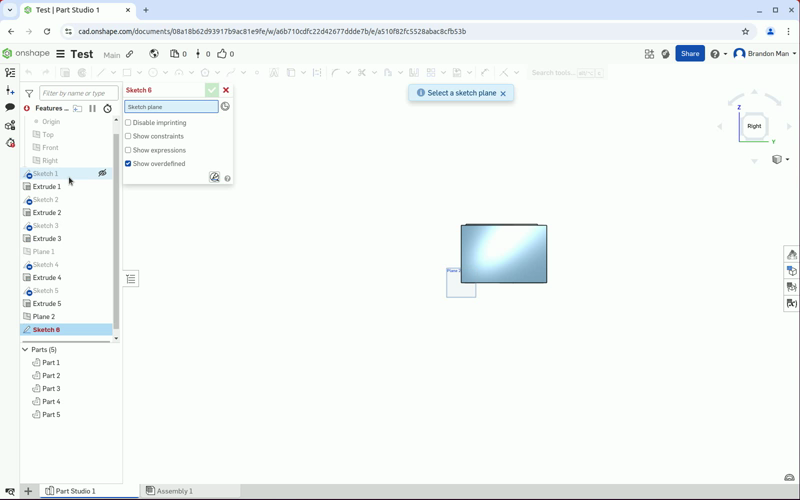
mouse_move(69, 319)
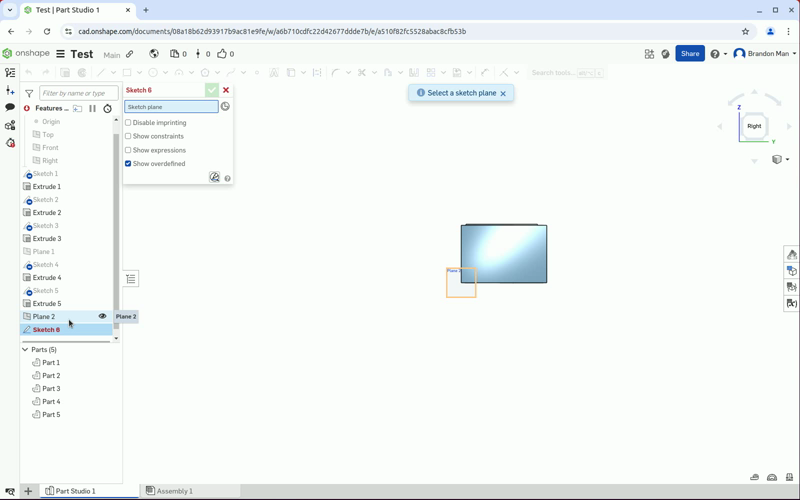
click(69, 319)
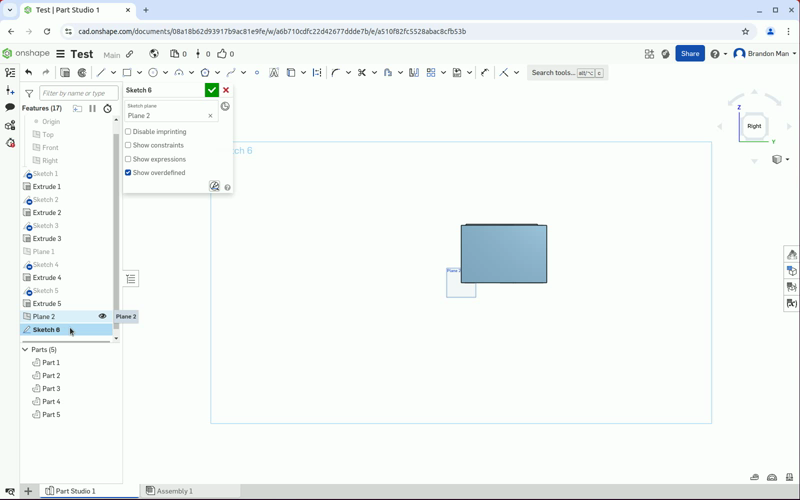
mouse_move(73, 352)
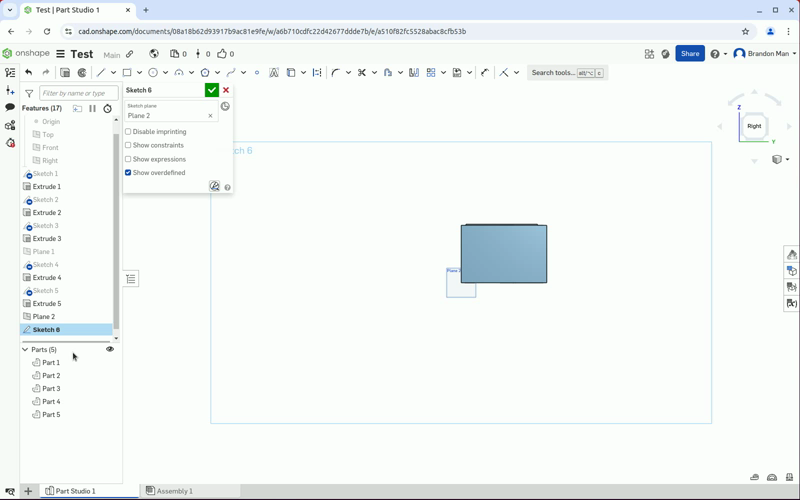
key(y)
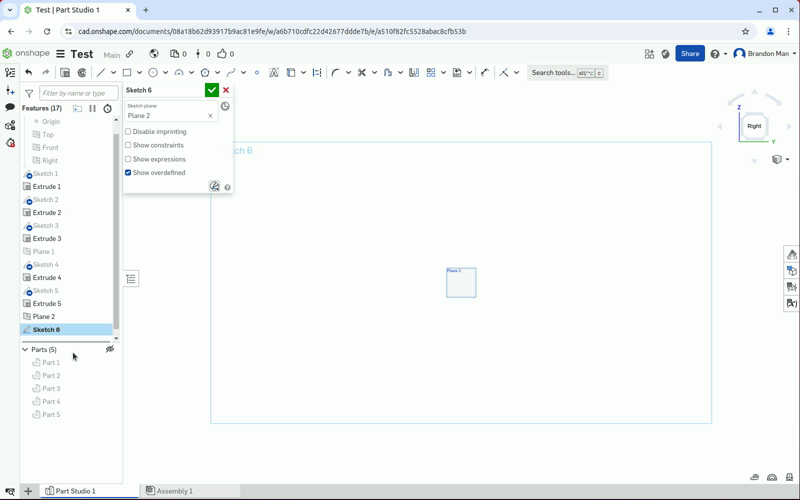
key(l)
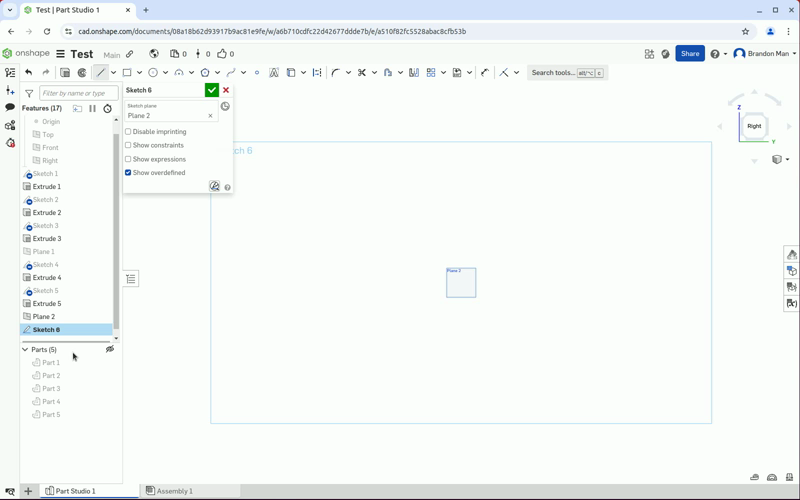
key_down(shift)
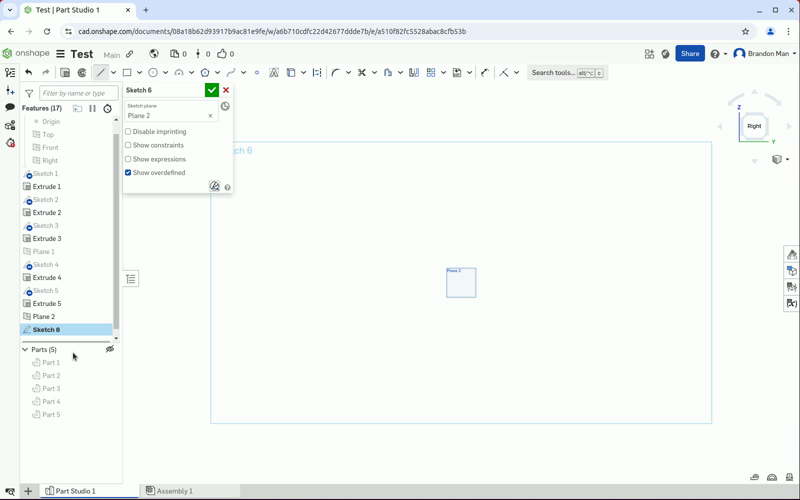
mouse_move(460, 241)
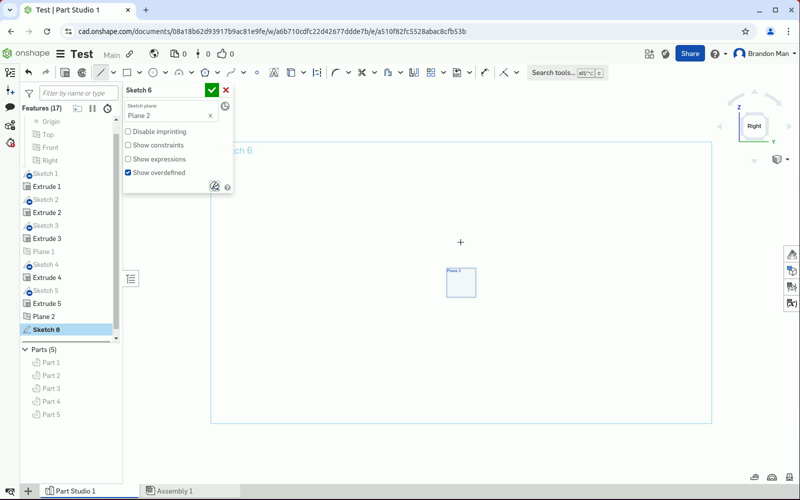
click(460, 241)
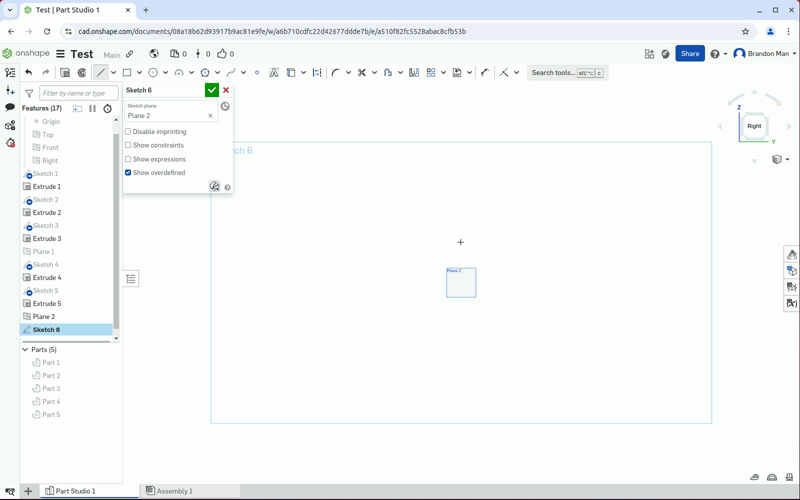
key_up(shift)
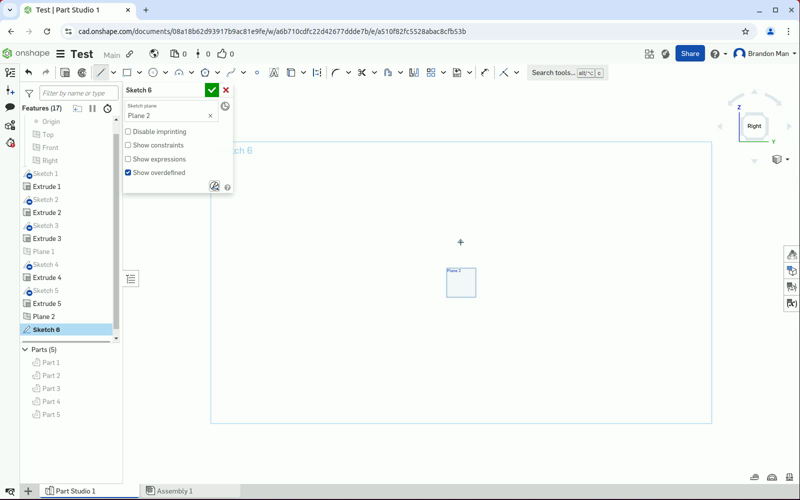
key_down(shift)
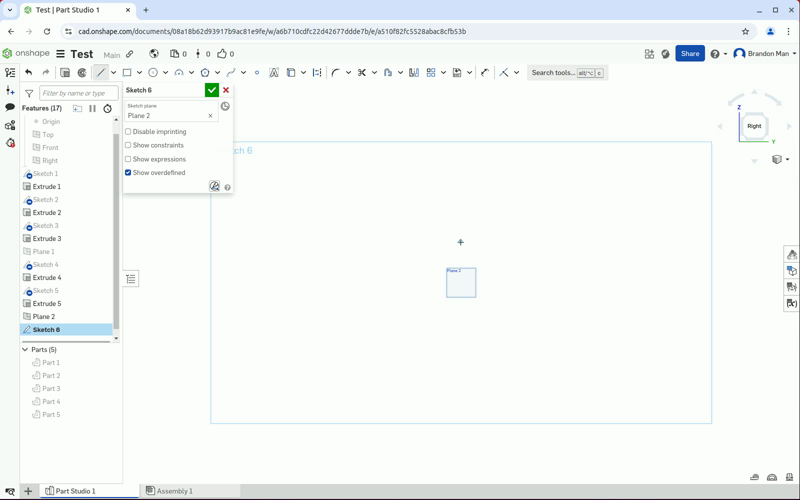
mouse_move(490, 241)
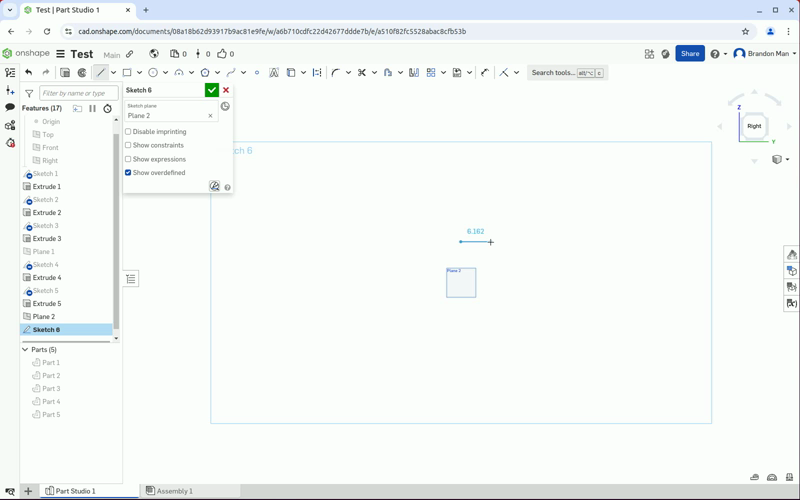
mouse_move(464, 241)
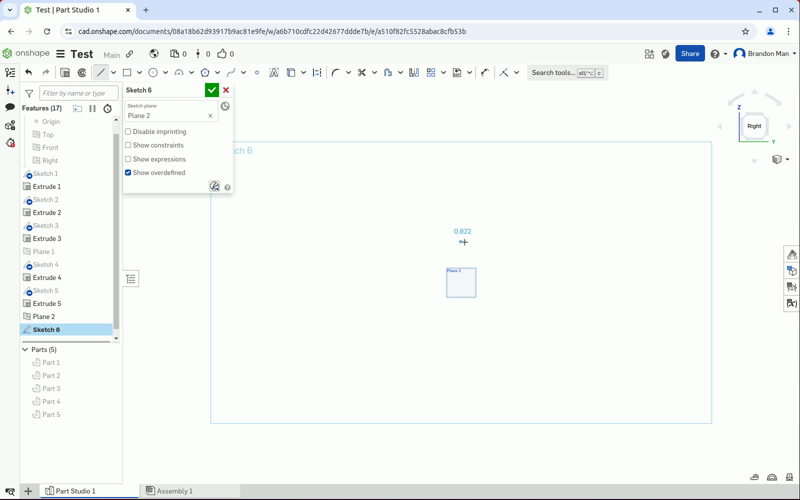
scroll(6)
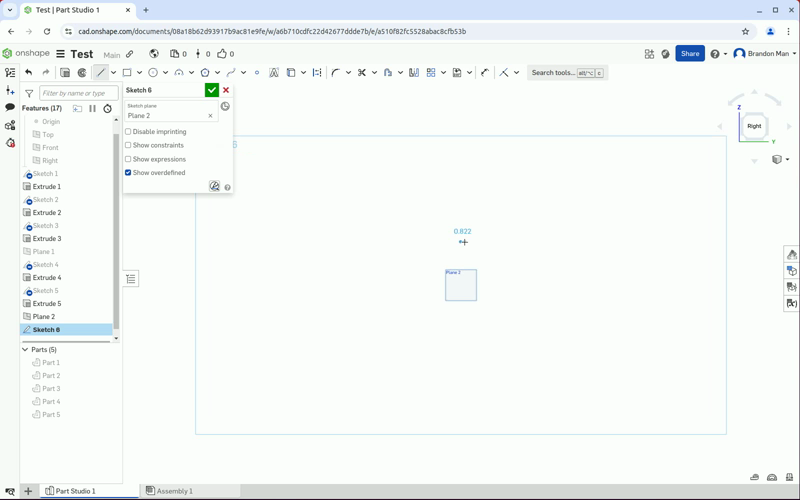
scroll(6)
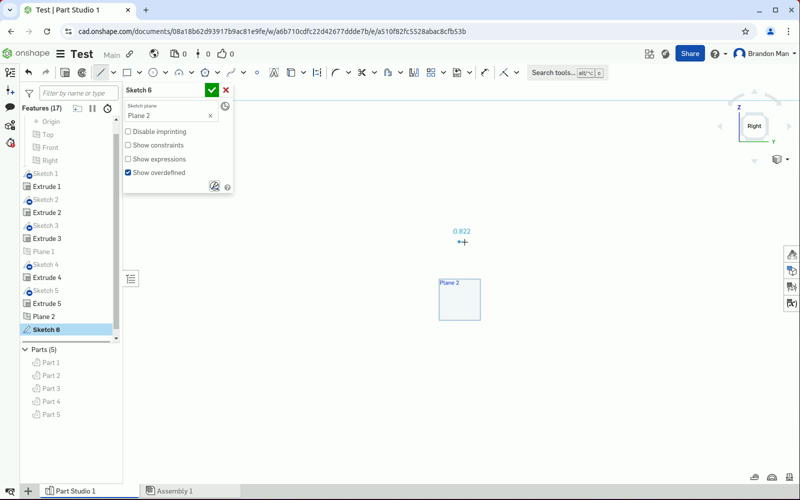
scroll(6)
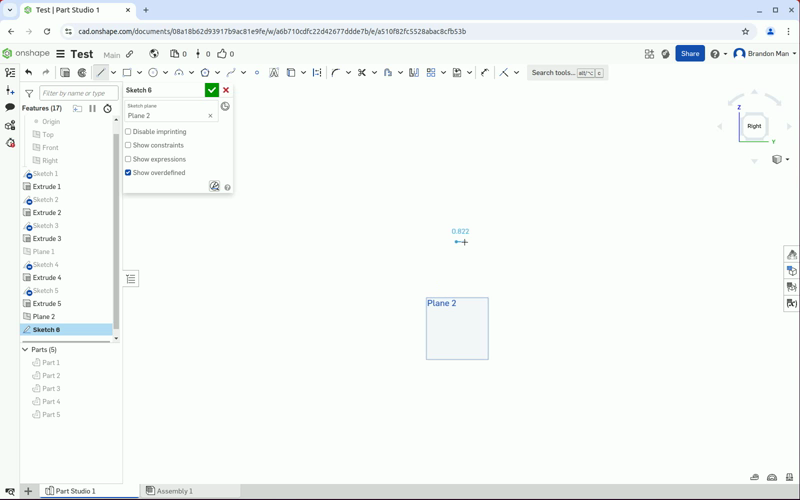
scroll(6)
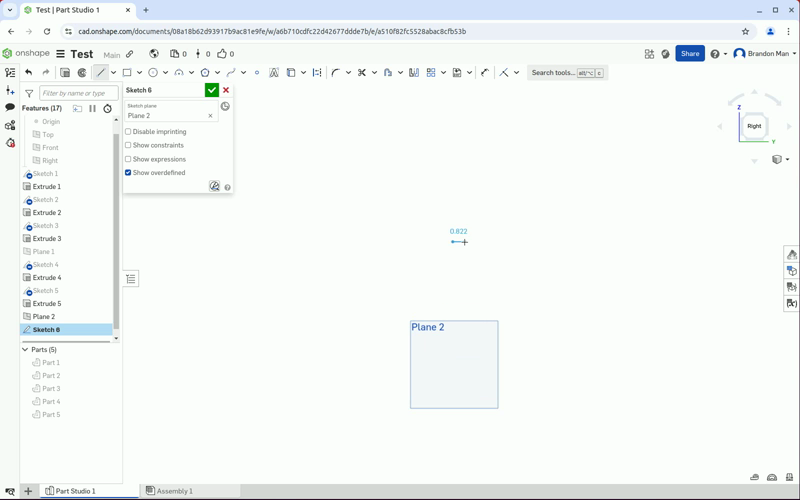
scroll(6)
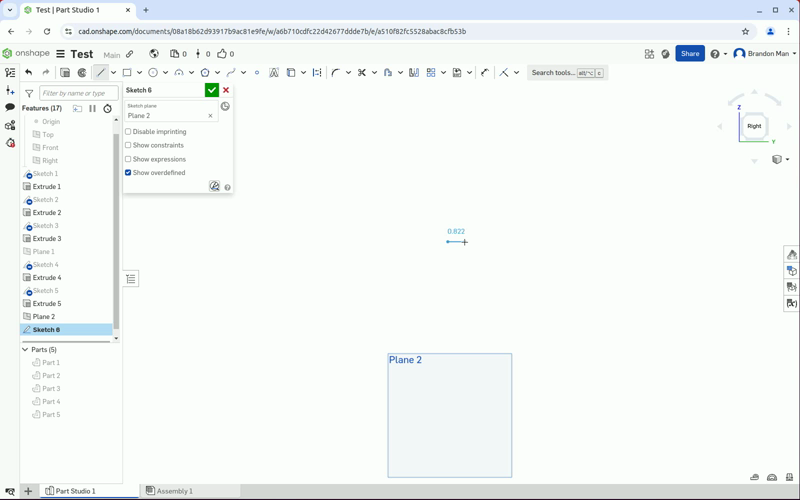
scroll(6)
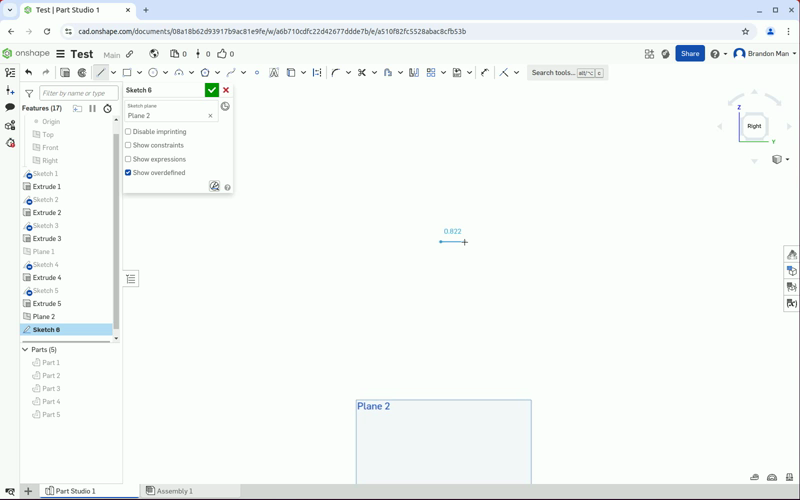
scroll(6)
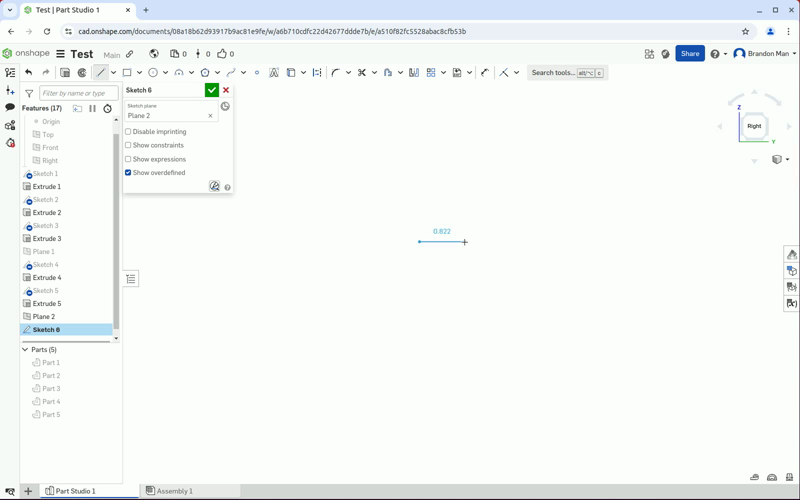
click(464, 241)
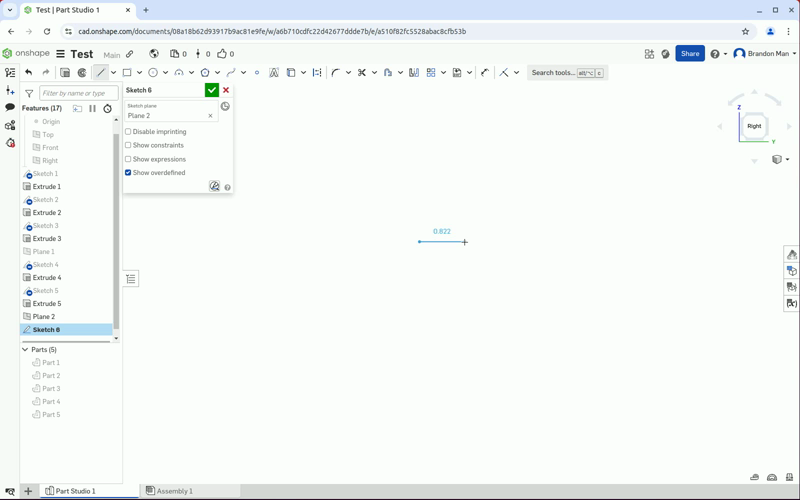
scroll(-6)
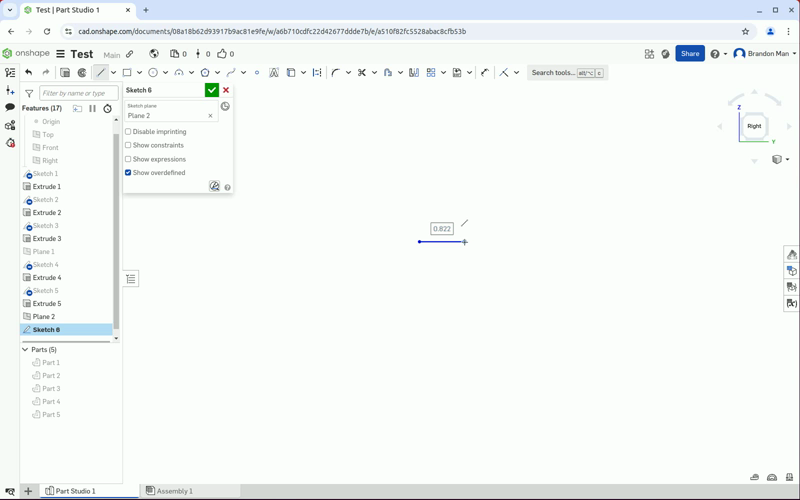
scroll(-6)
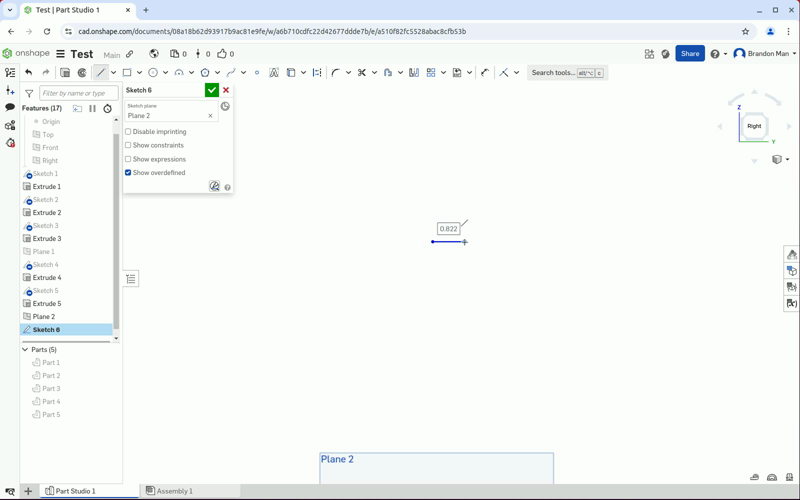
scroll(-6)
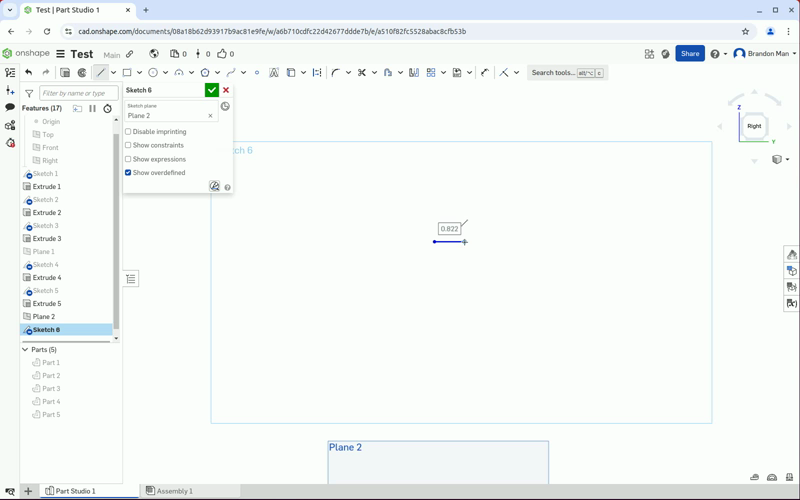
scroll(-6)
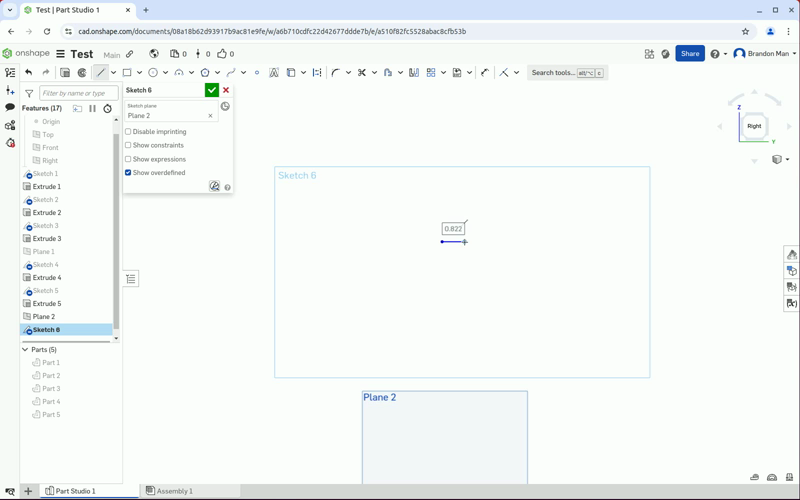
scroll(-6)
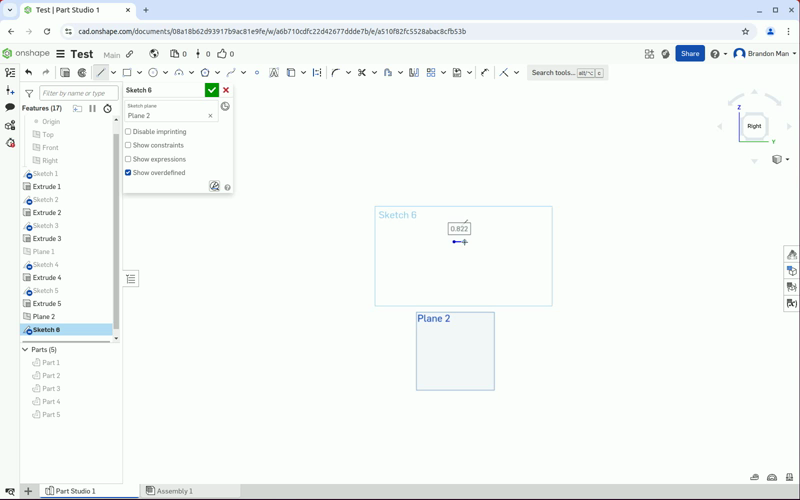
scroll(-6)
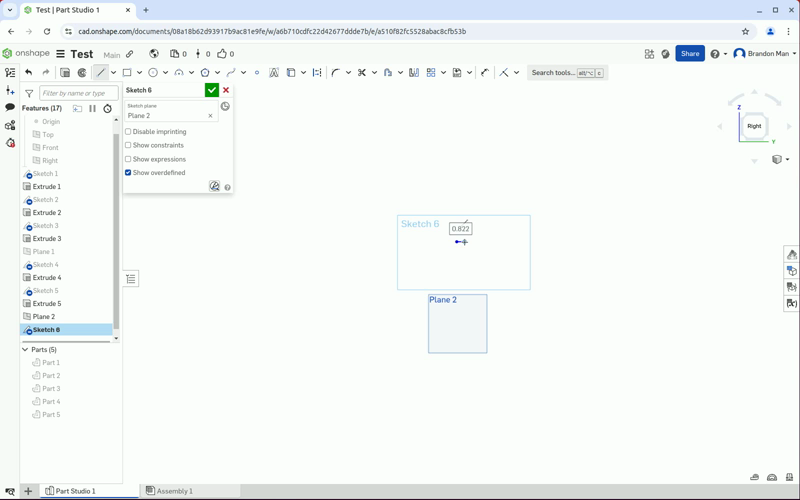
scroll(-6)
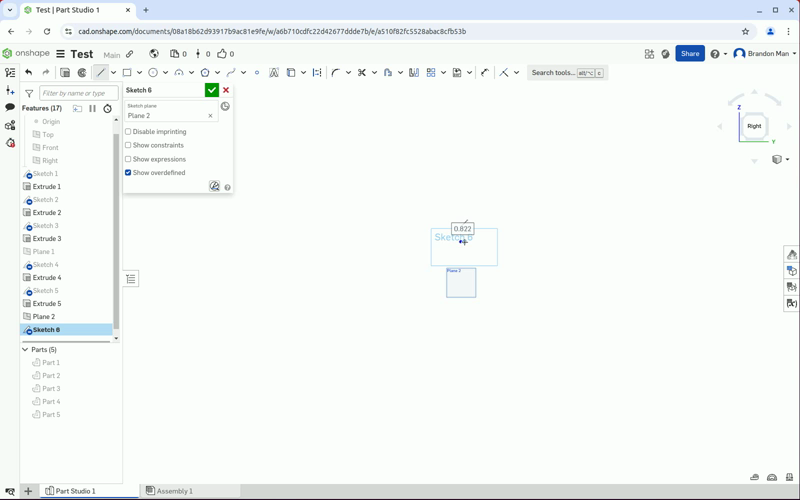
key_up(shift)
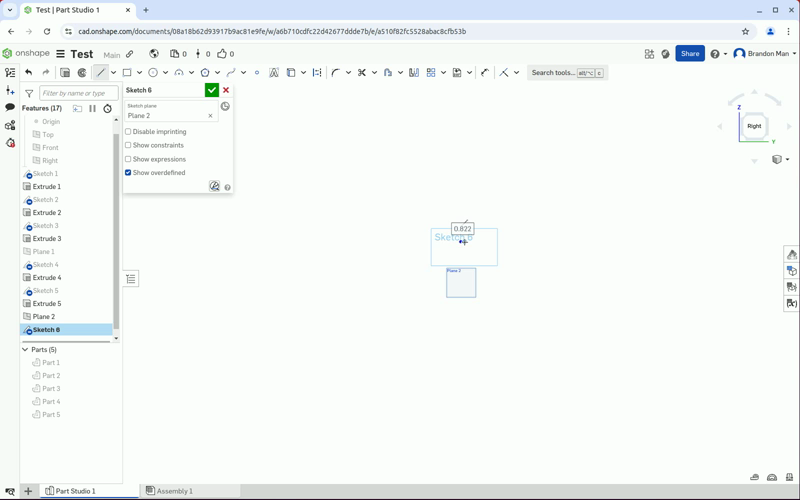
key_down(shift)
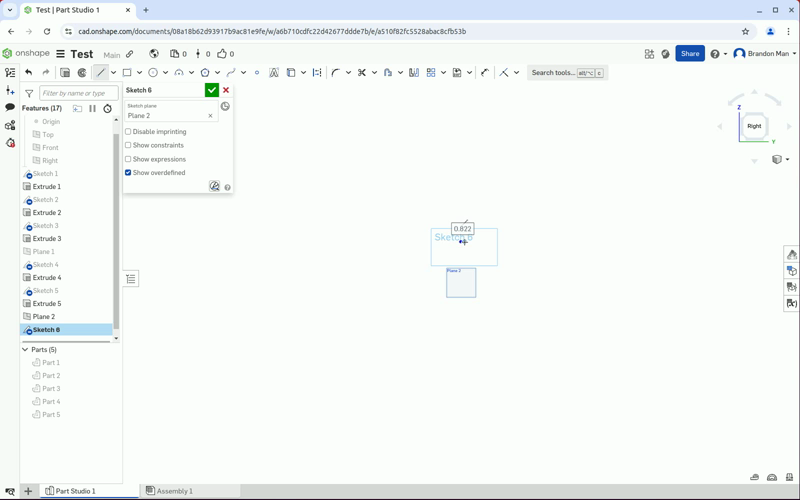
mouse_move(495, 241)
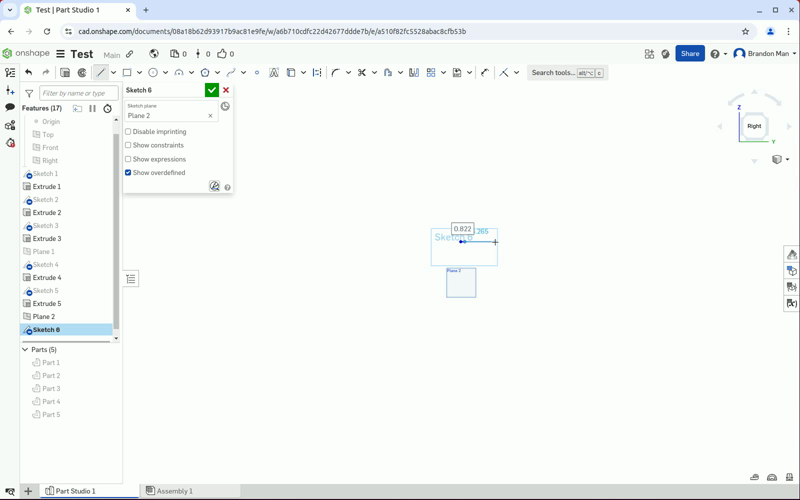
mouse_move(464, 224)
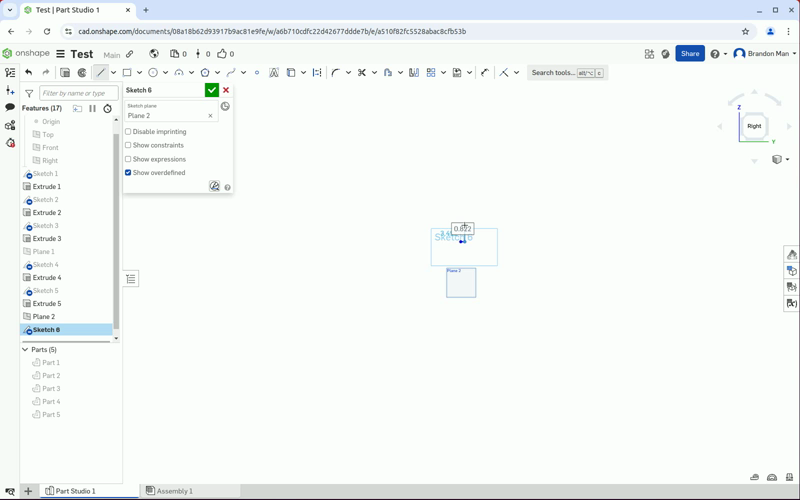
click(464, 224)
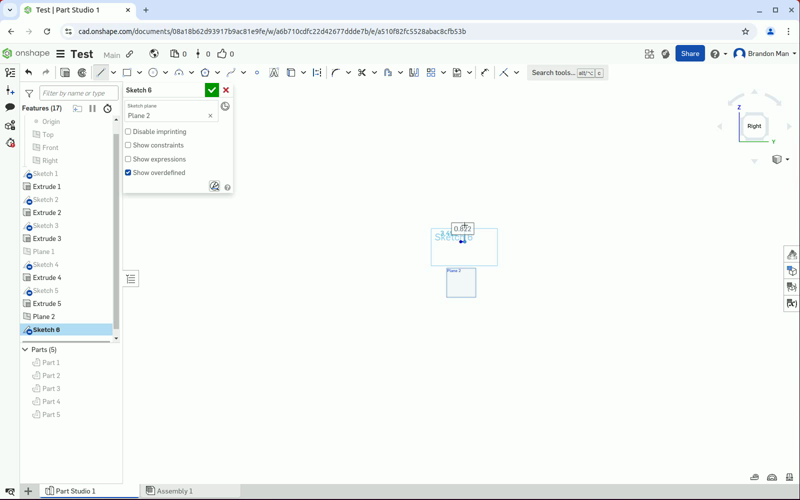
key_up(shift)
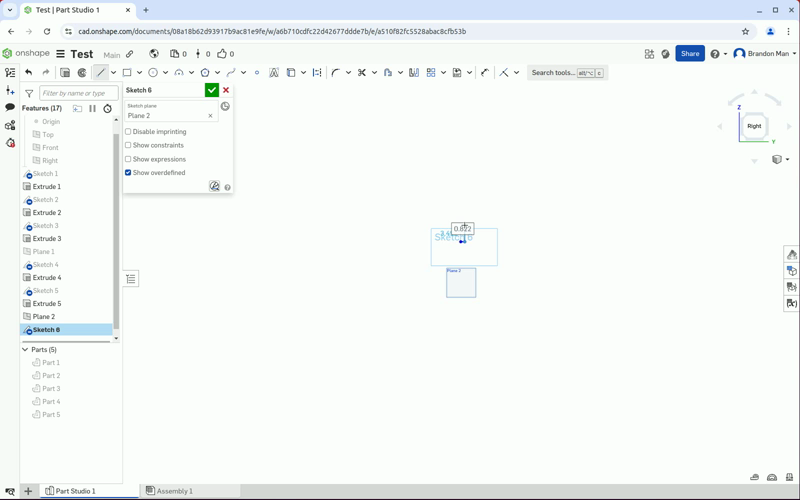
key_down(shift)
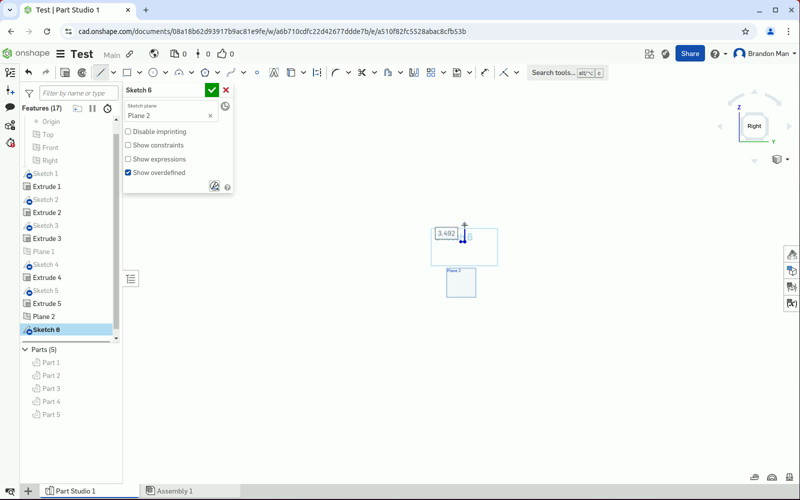
mouse_move(495, 224)
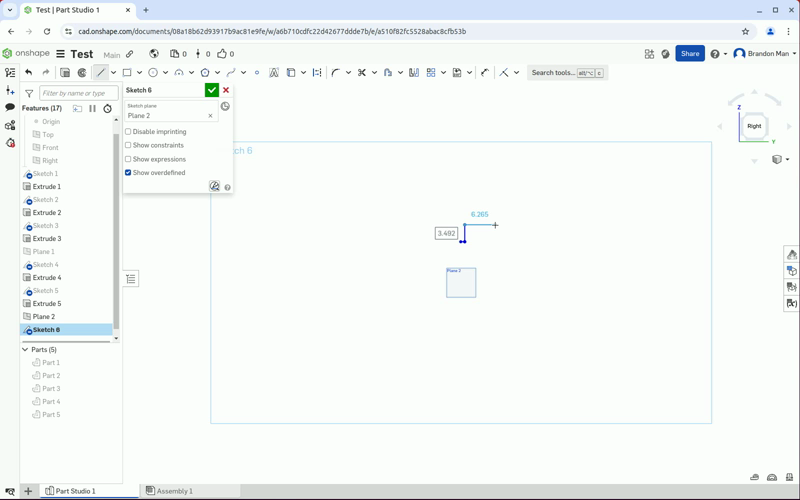
mouse_move(460, 224)
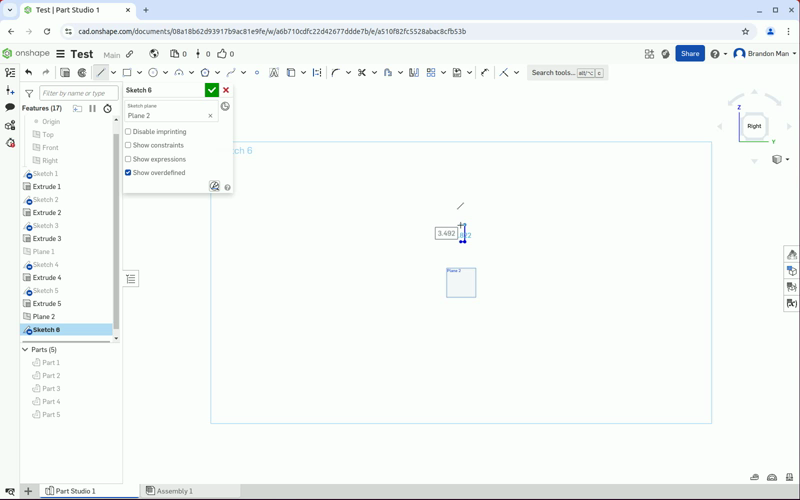
scroll(6)
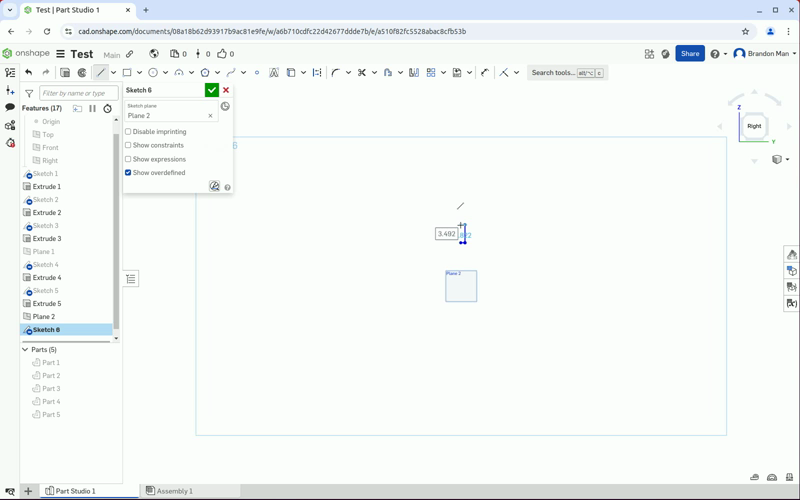
scroll(6)
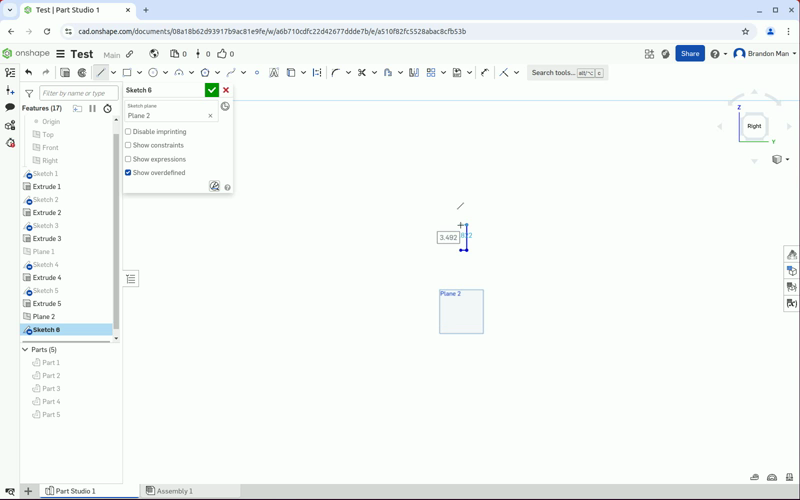
scroll(6)
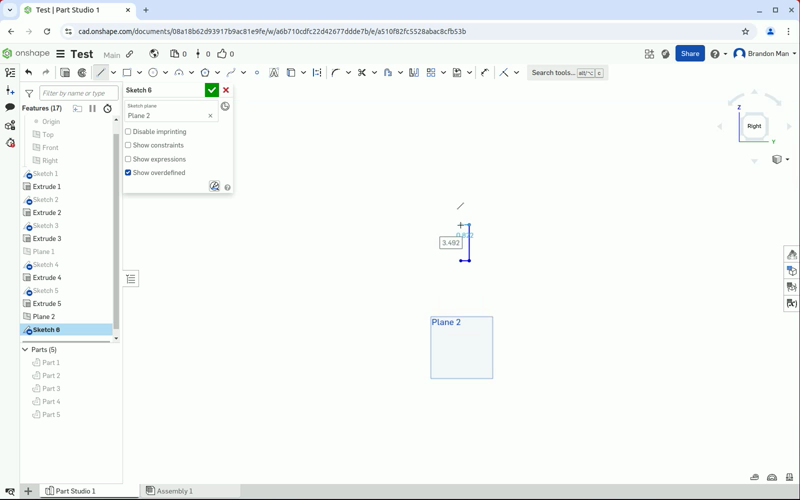
scroll(6)
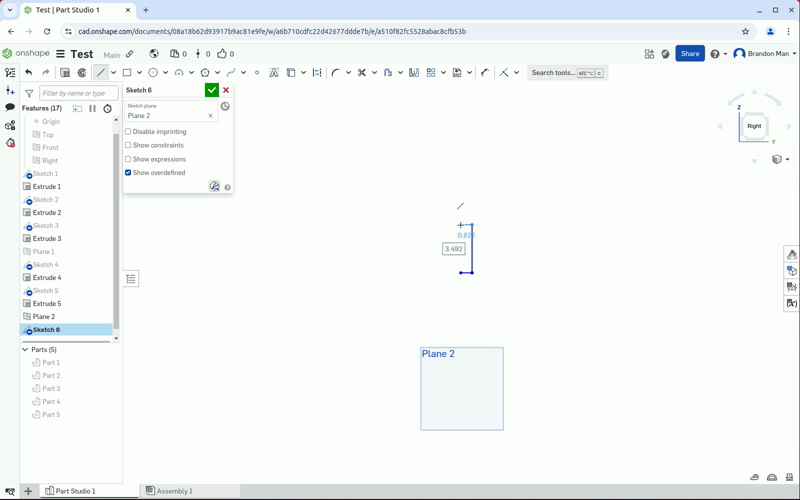
scroll(6)
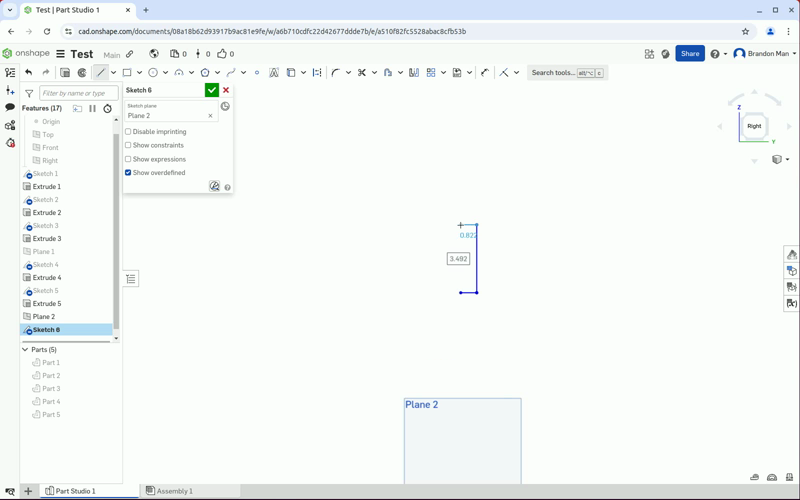
scroll(6)
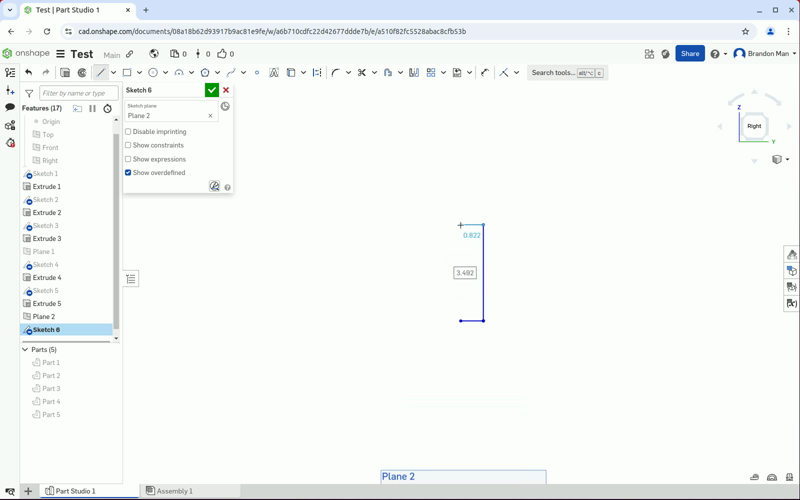
scroll(6)
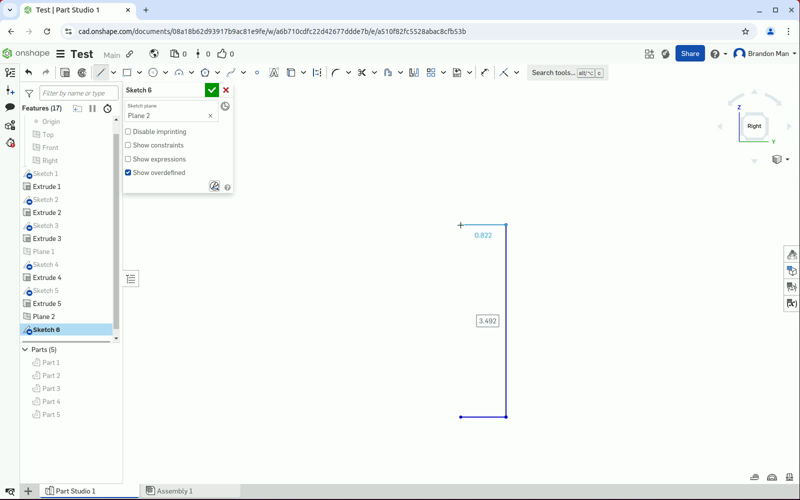
click(460, 224)
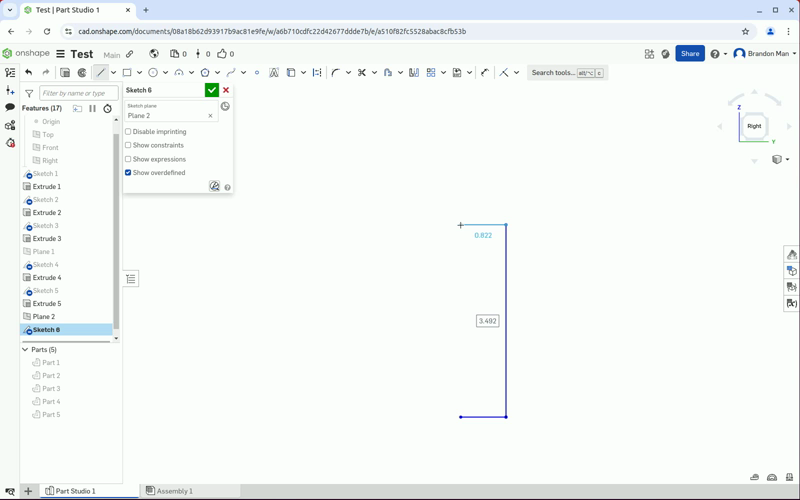
scroll(-6)
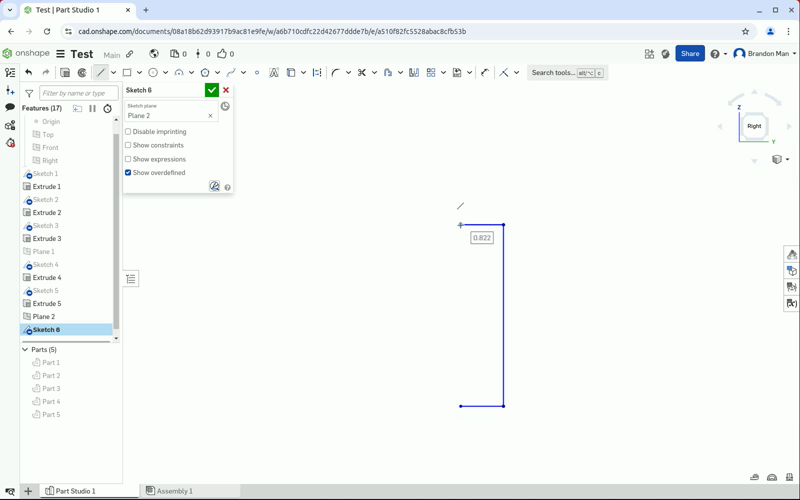
scroll(-6)
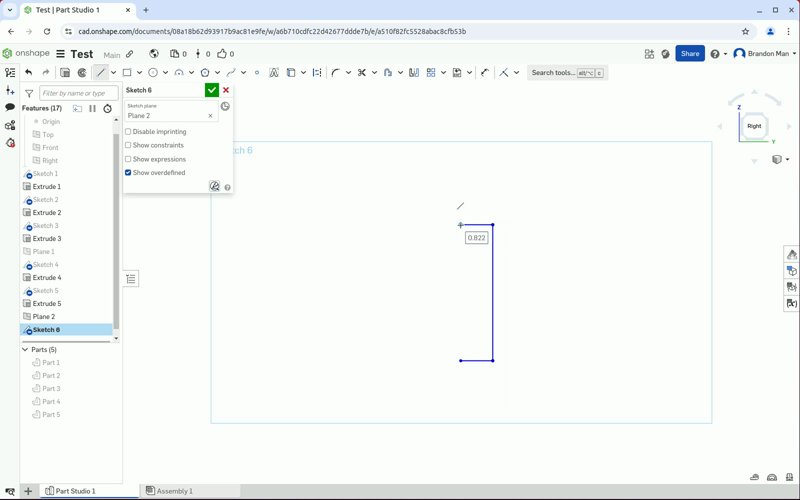
scroll(-6)
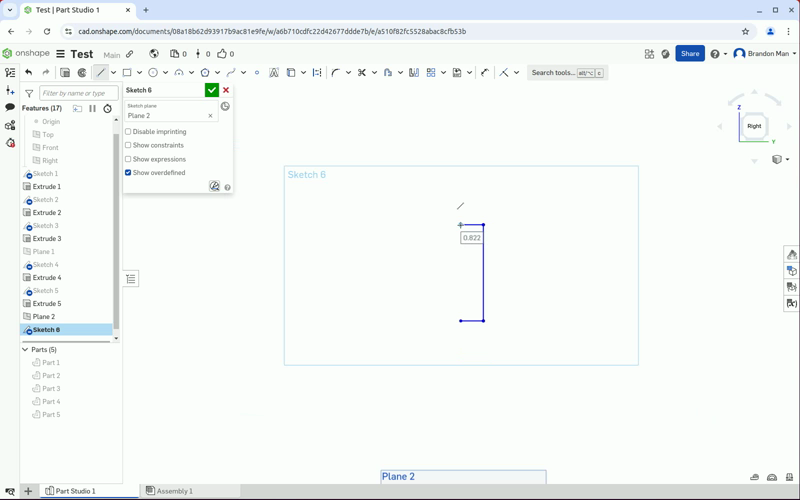
scroll(-6)
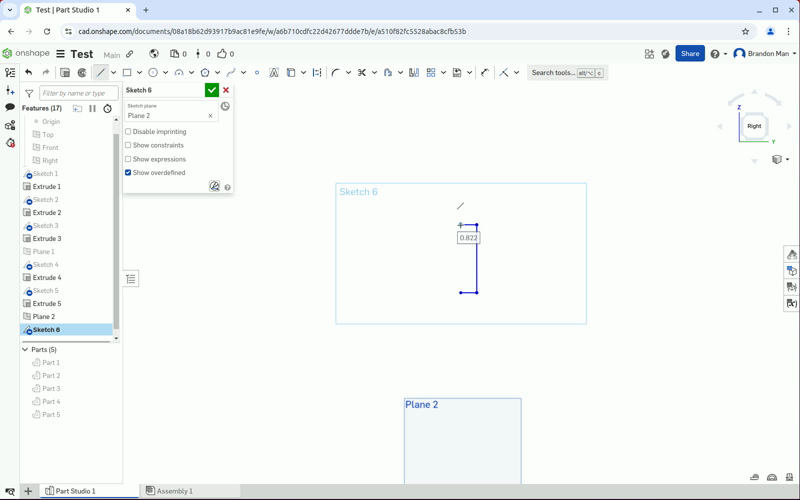
scroll(-6)
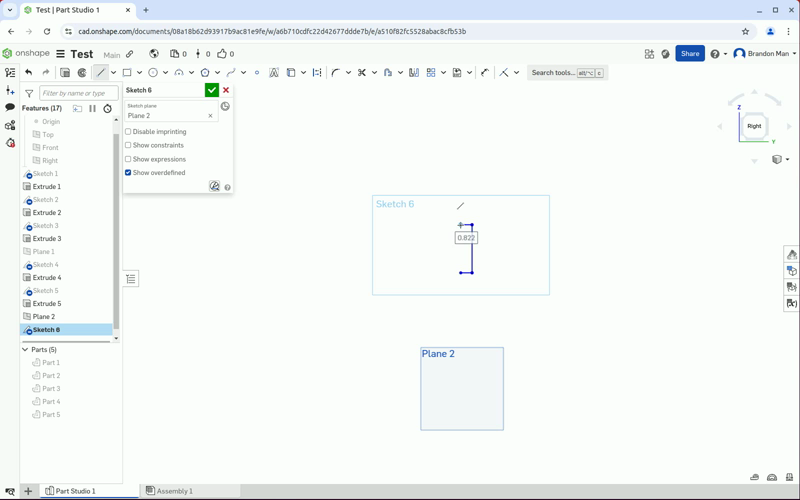
scroll(-6)
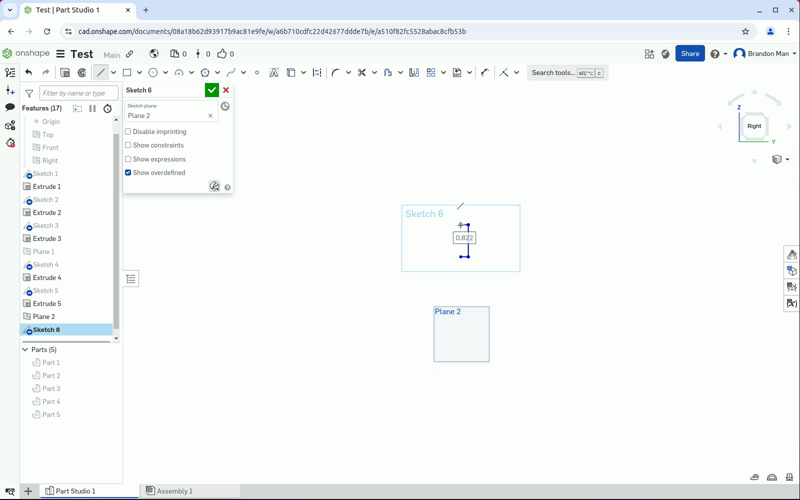
scroll(-6)
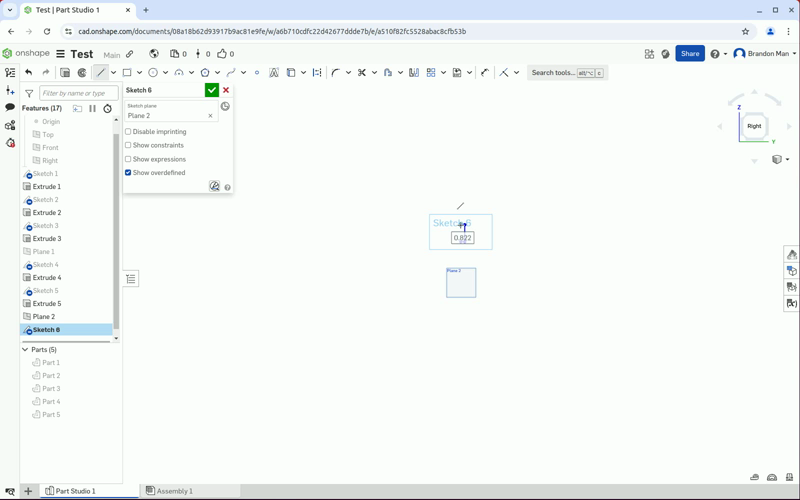
key_up(shift)
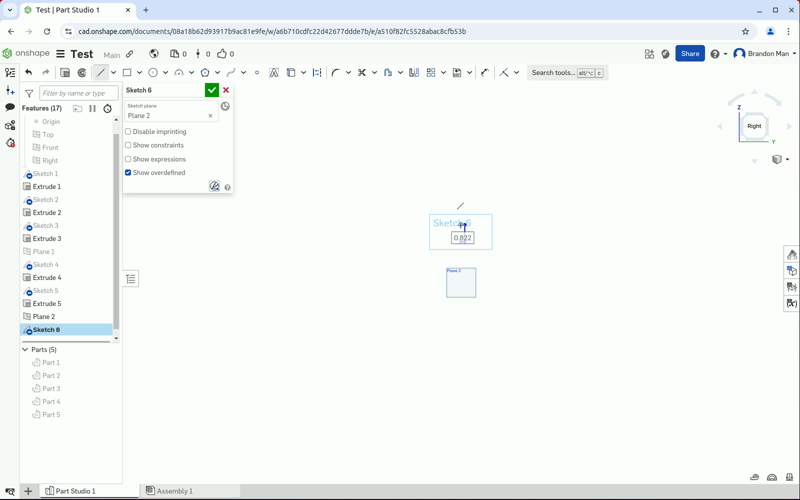
mouse_move(490, 224)
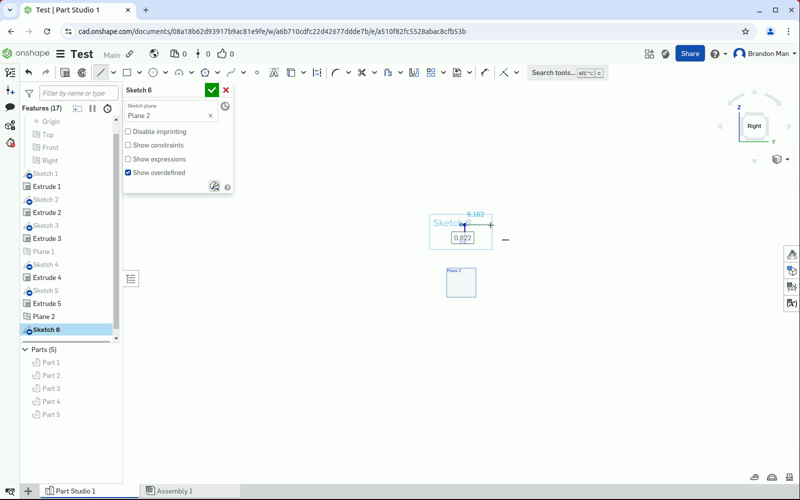
key_down(shift)
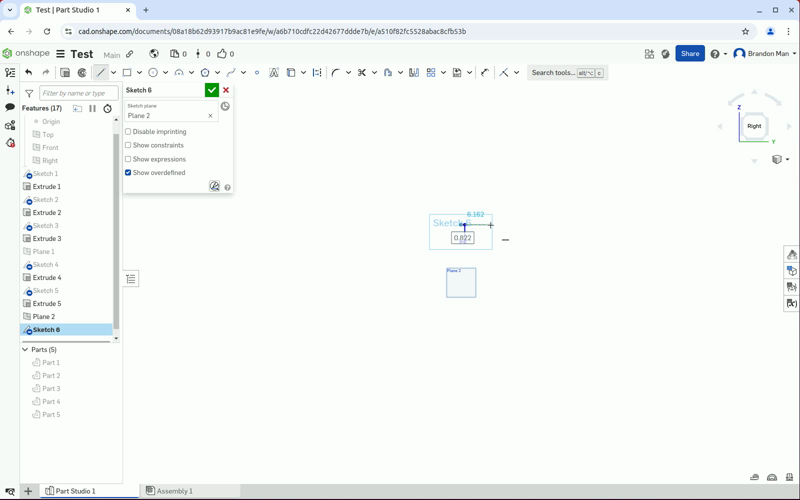
mouse_move(460, 241)
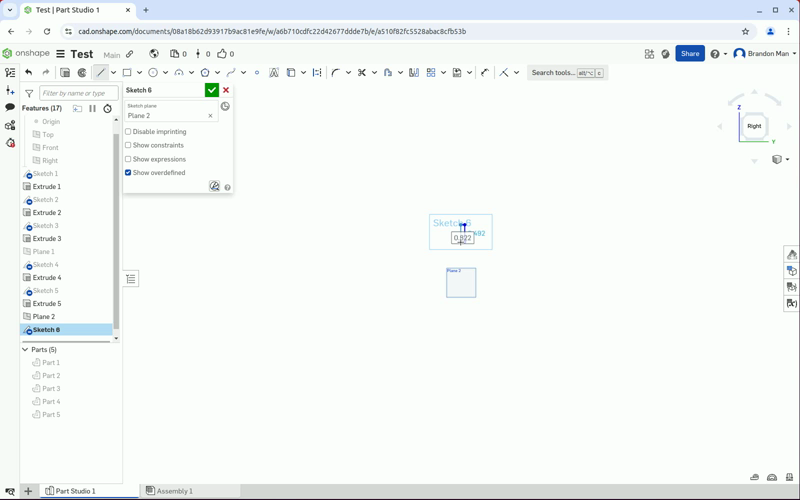
scroll(6)
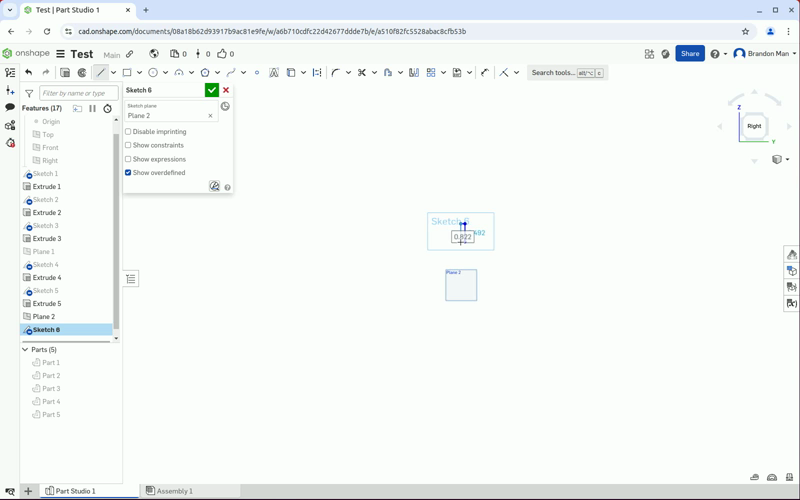
scroll(6)
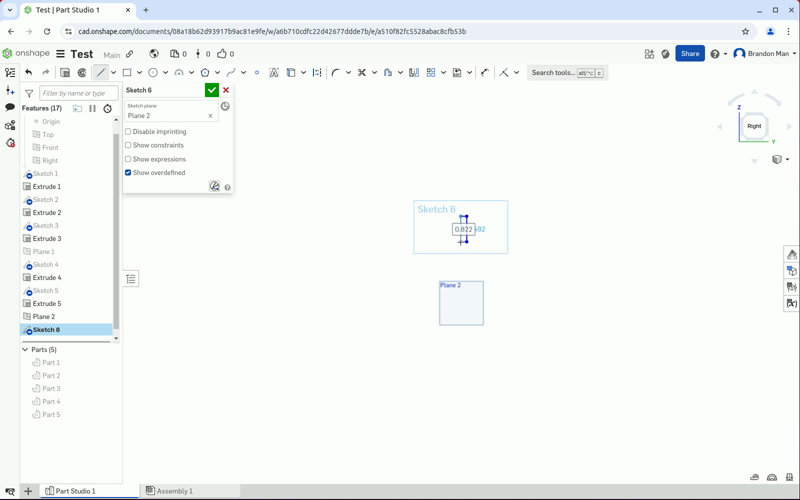
scroll(6)
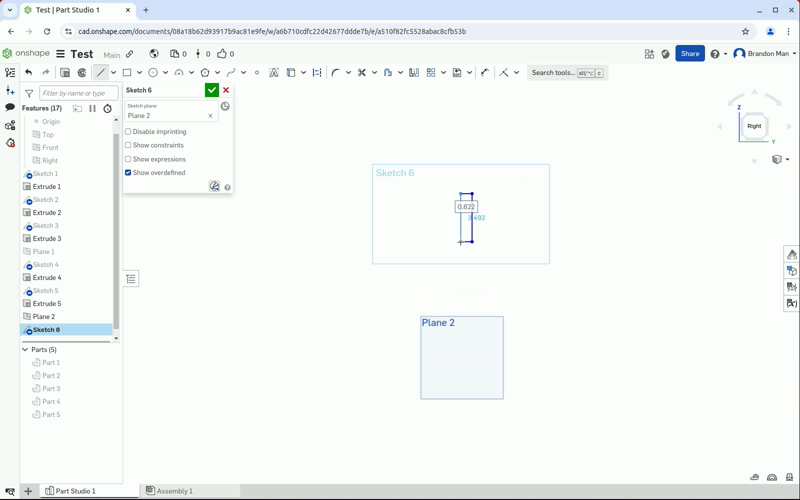
scroll(6)
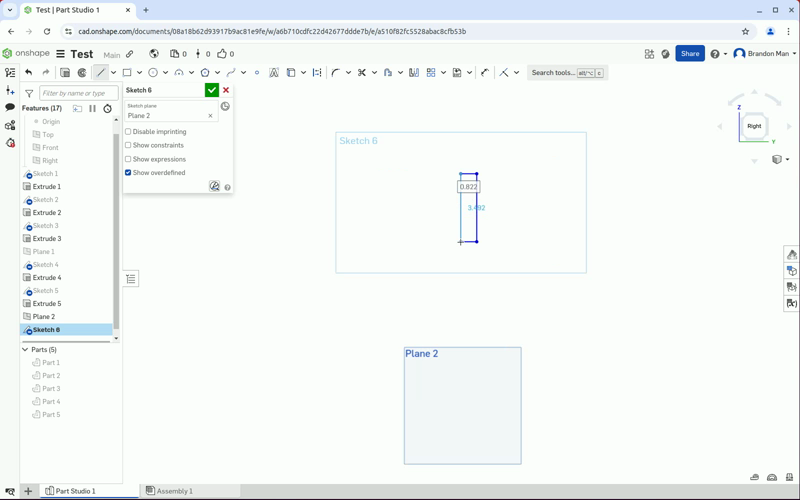
scroll(6)
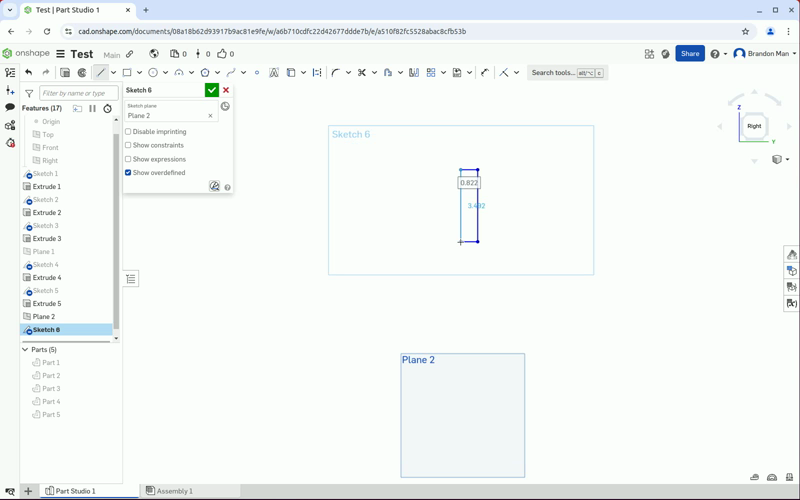
scroll(6)
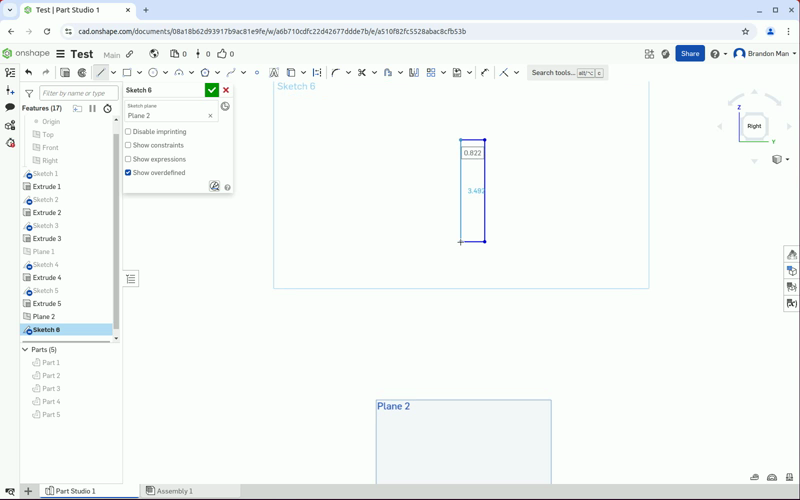
scroll(6)
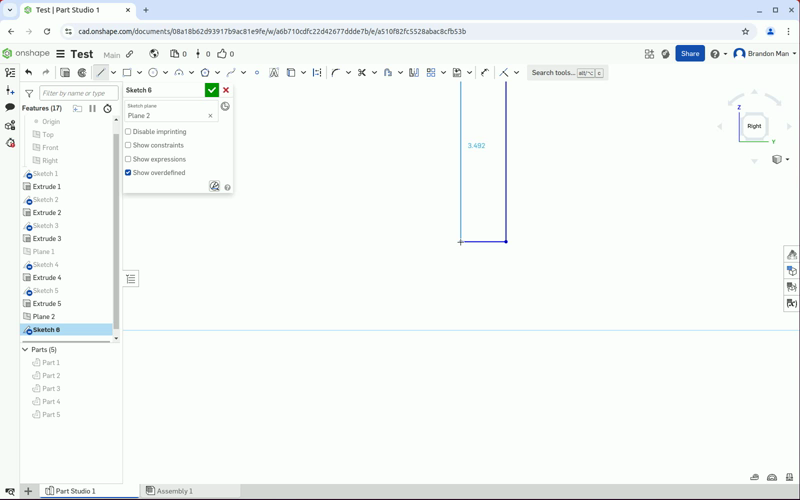
key_up(shift)
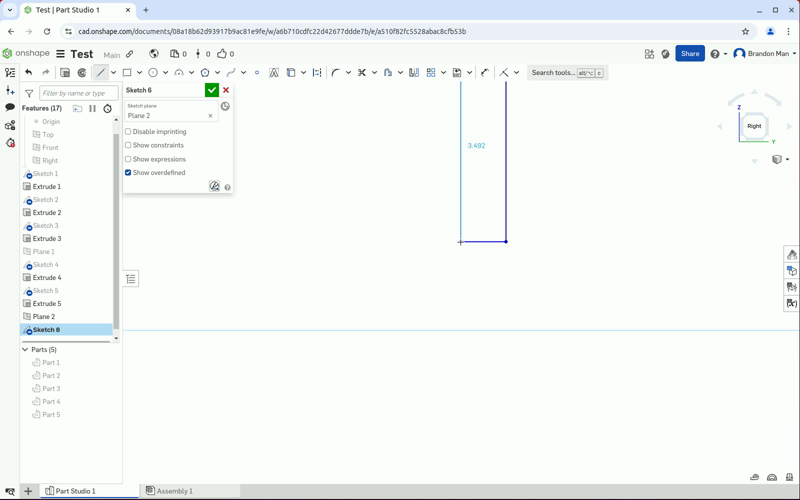
click(460, 241)
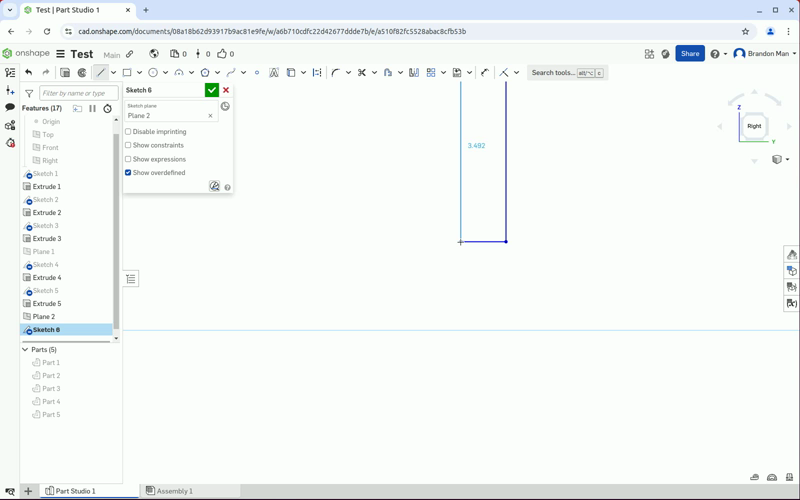
scroll(-6)
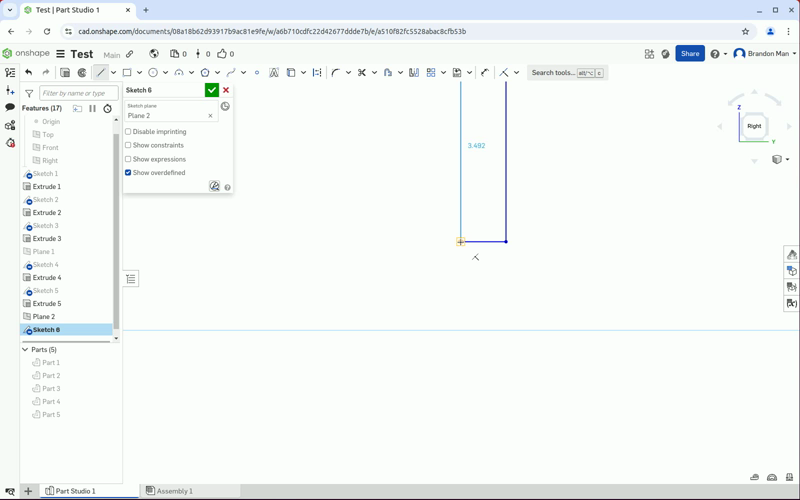
scroll(-6)
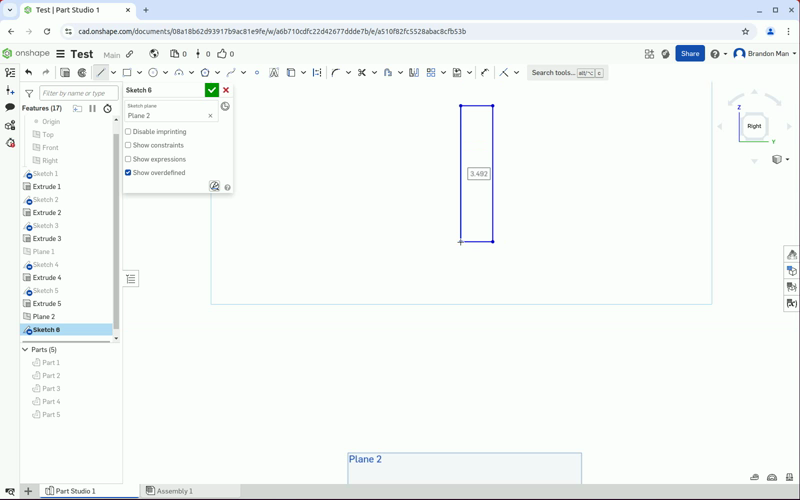
scroll(-6)
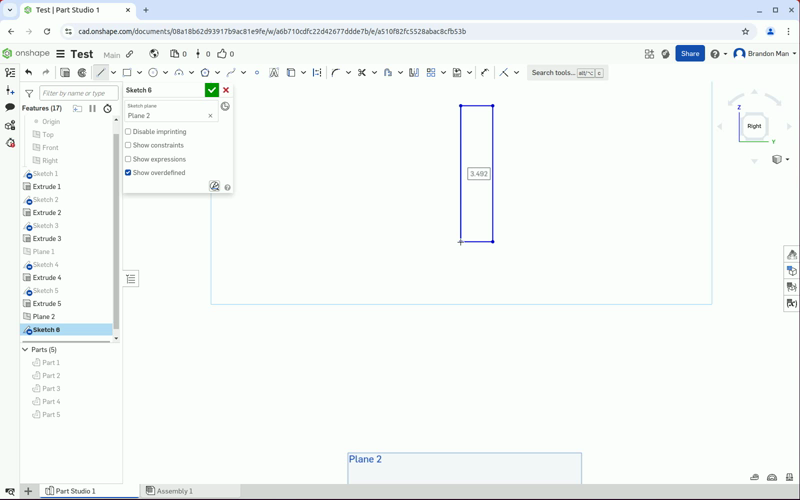
scroll(-6)
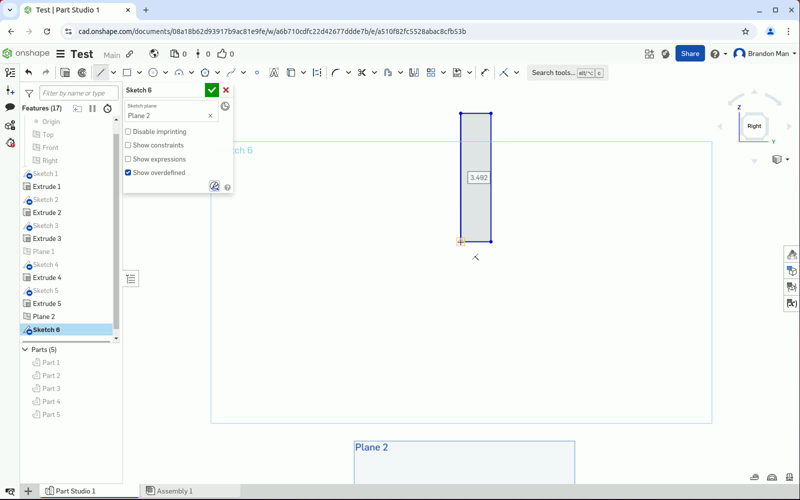
scroll(-6)
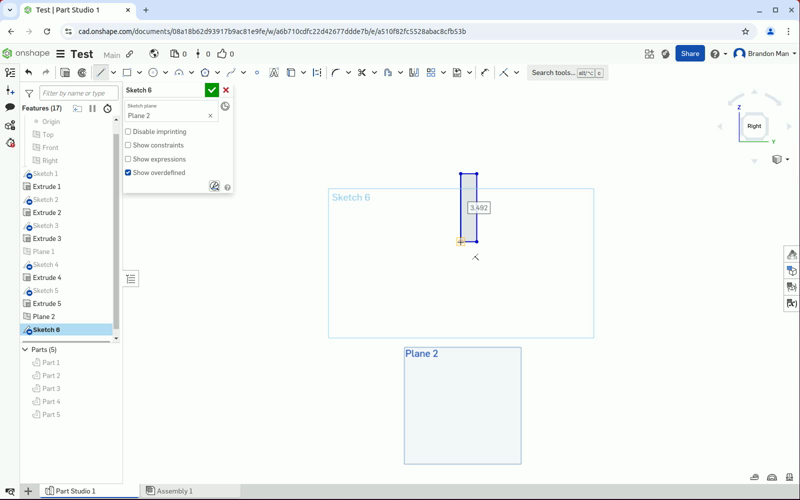
scroll(-6)
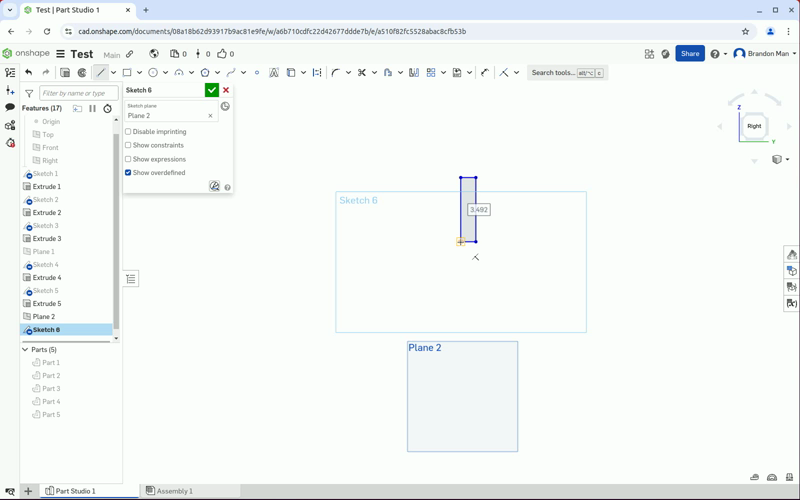
scroll(-6)
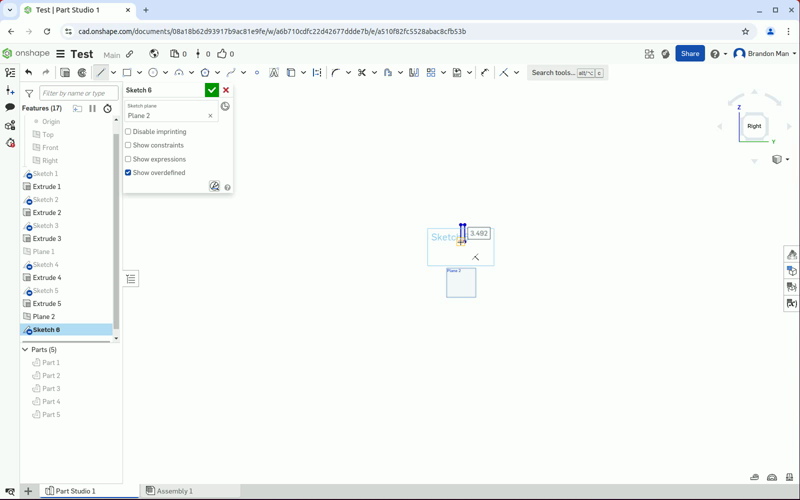
key(esc)
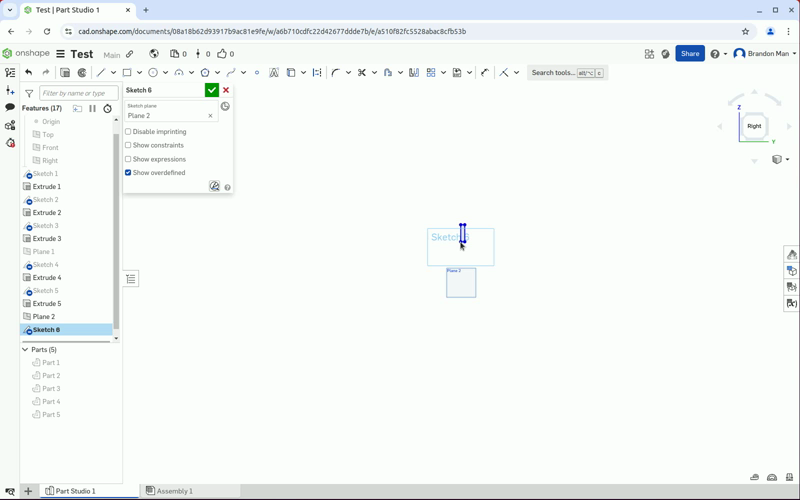
mouse_move(464, 232)
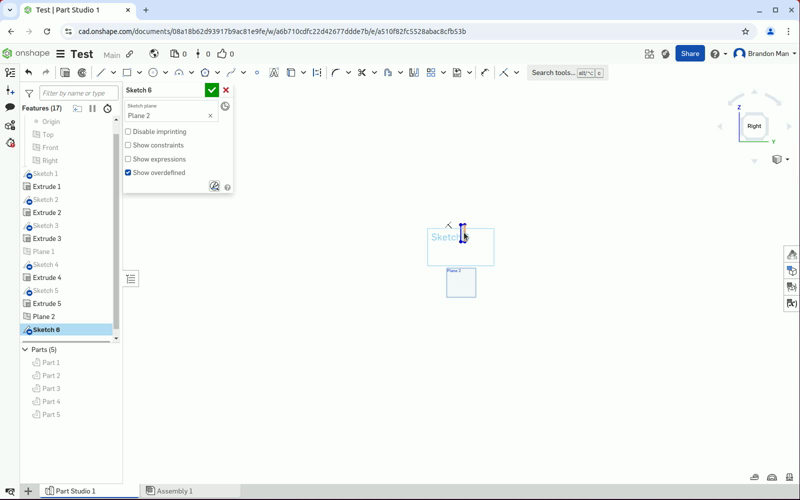
scroll(6)
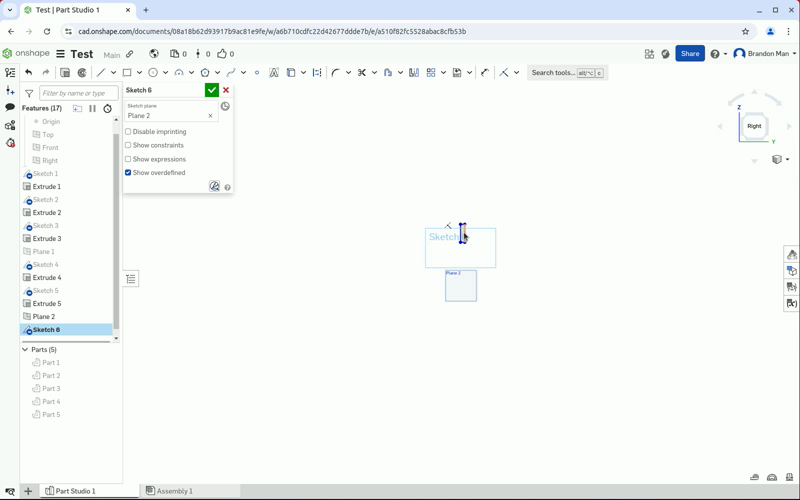
scroll(6)
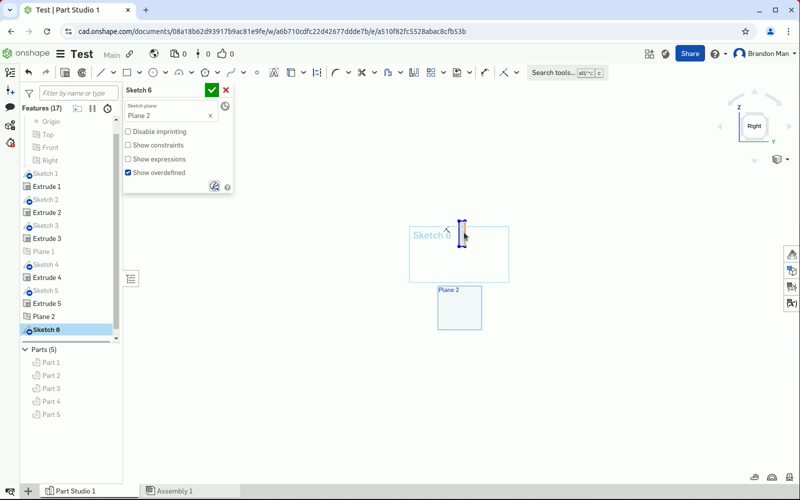
scroll(6)
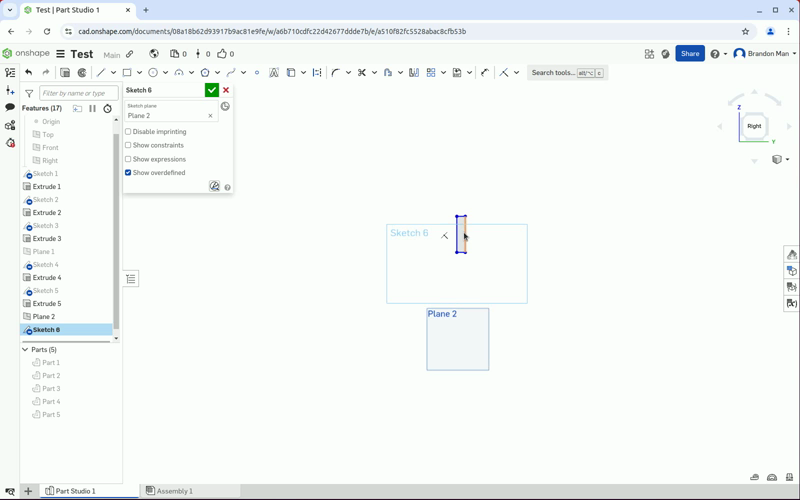
scroll(6)
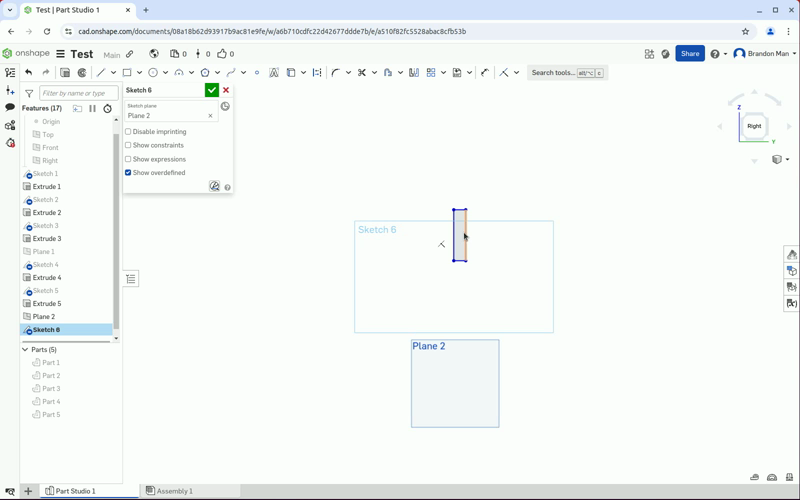
scroll(6)
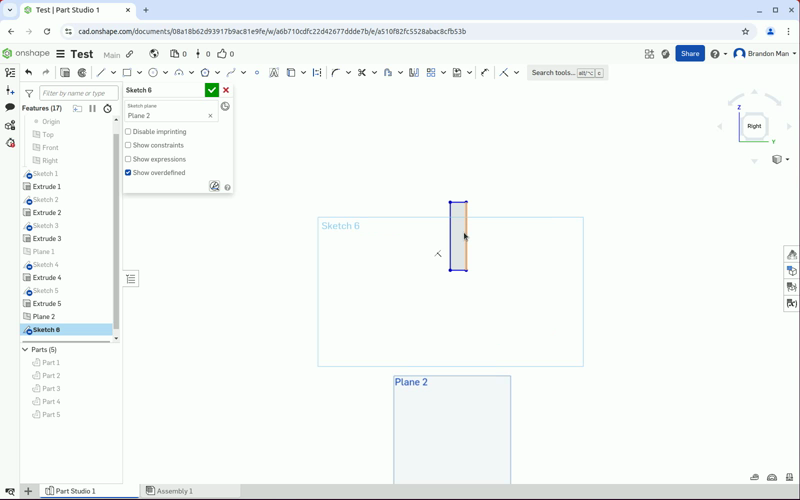
scroll(6)
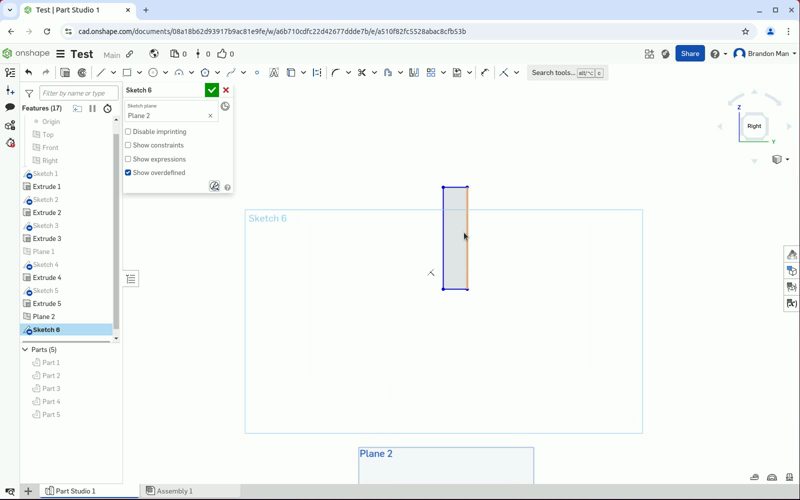
scroll(6)
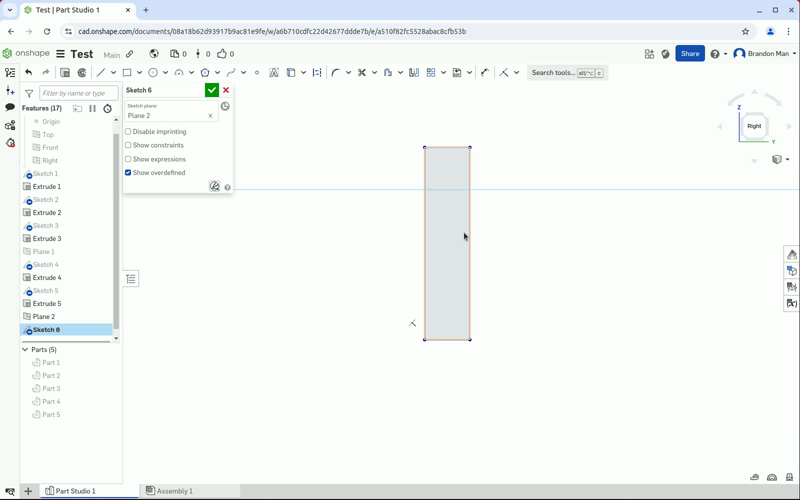
click(464, 232)
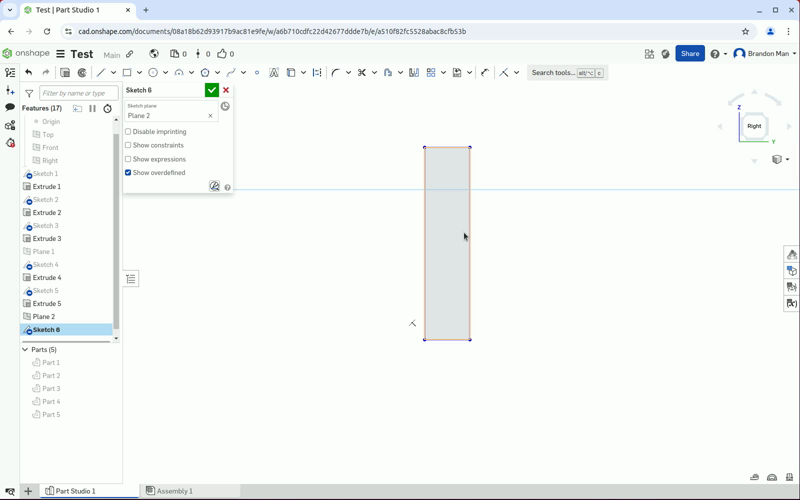
scroll(-6)
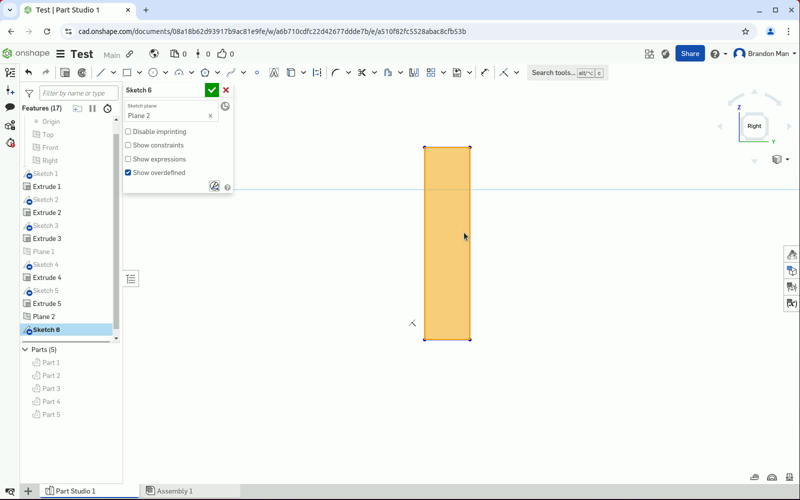
scroll(-6)
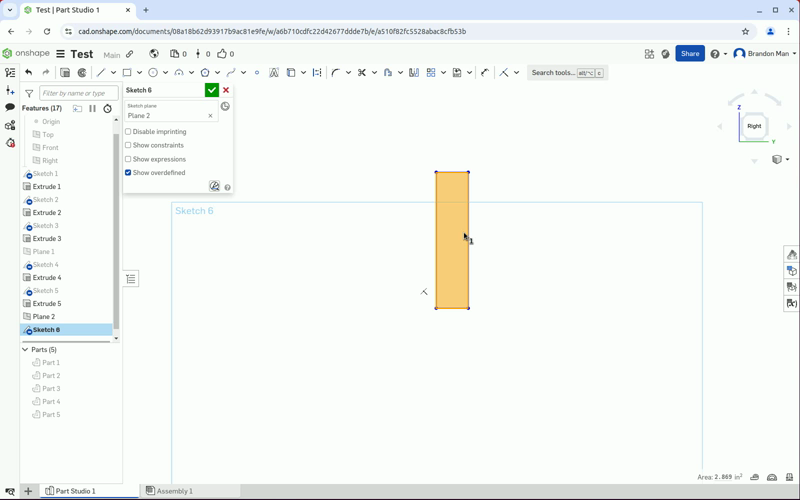
scroll(-6)
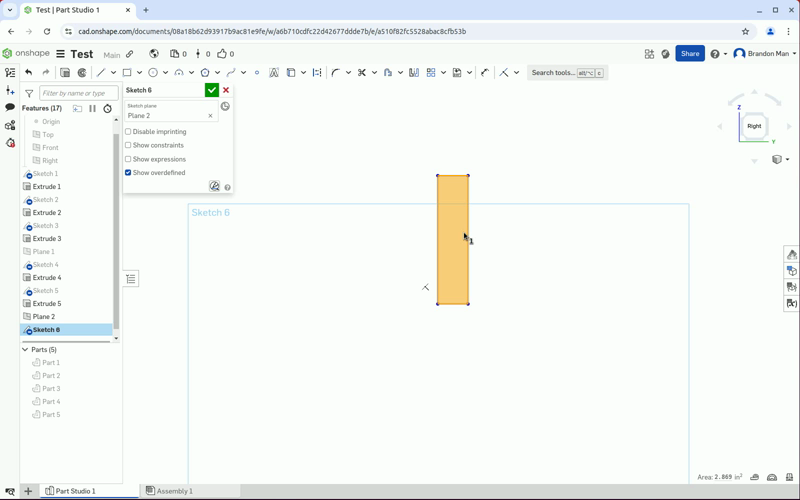
scroll(-6)
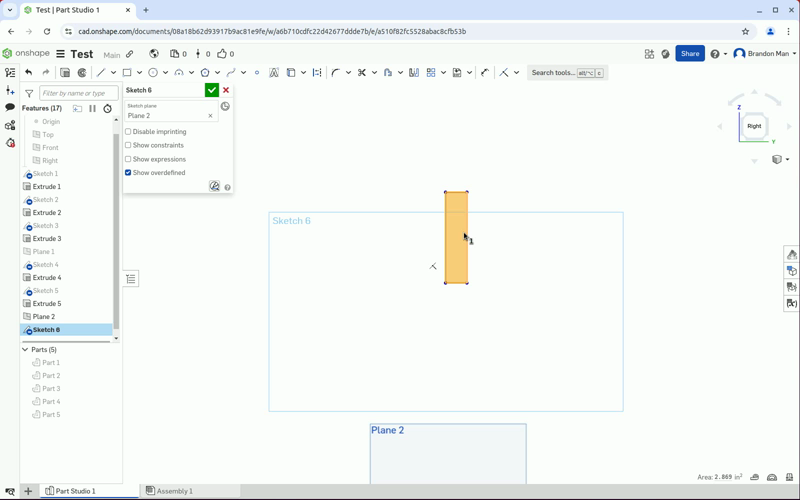
scroll(-6)
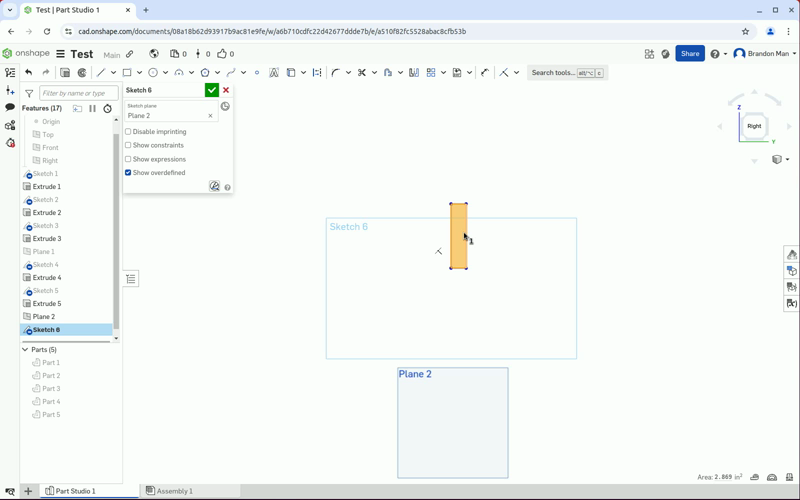
scroll(-6)
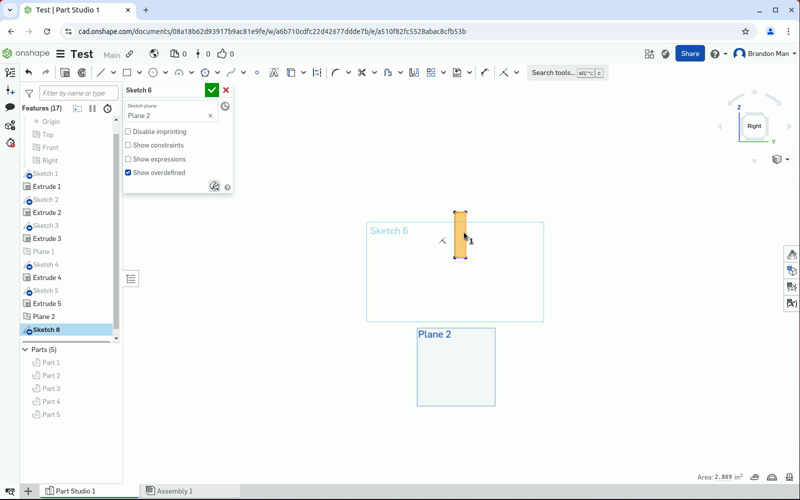
scroll(-6)
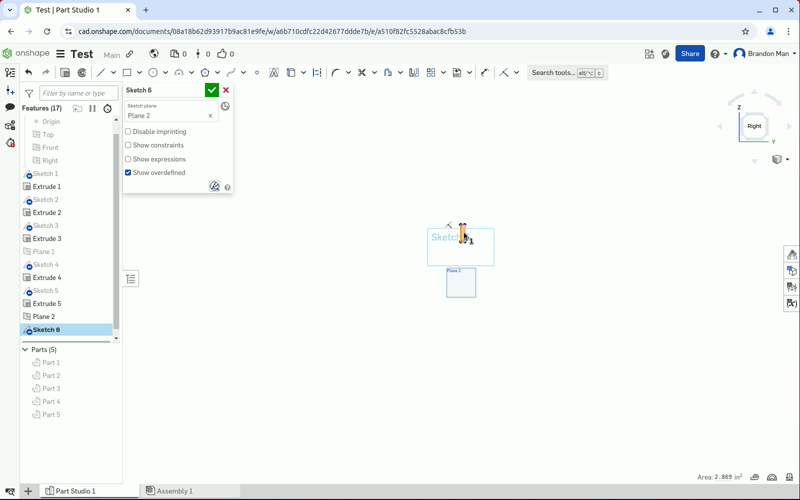
mouse_move(73, 352)
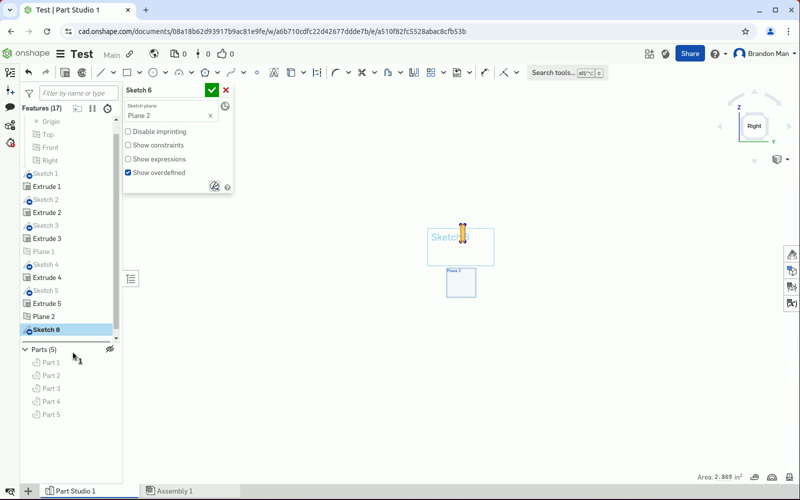
key(shift+y)
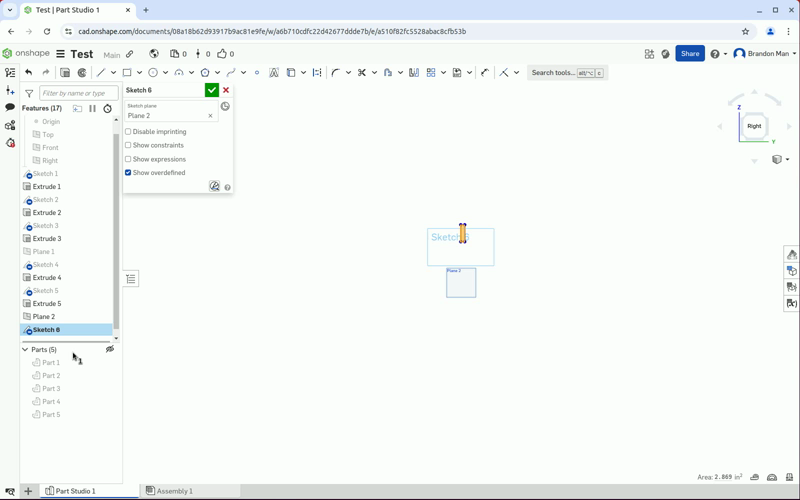
key(shift+e)
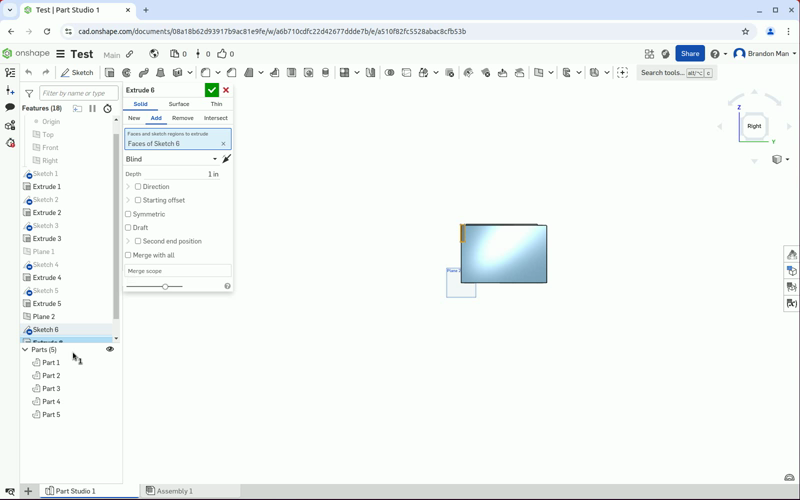
mouse_move(143, 106)
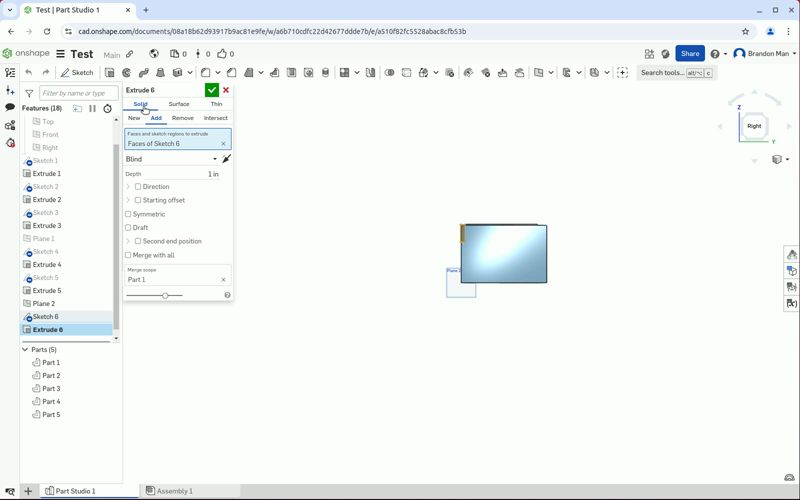
click(143, 106)
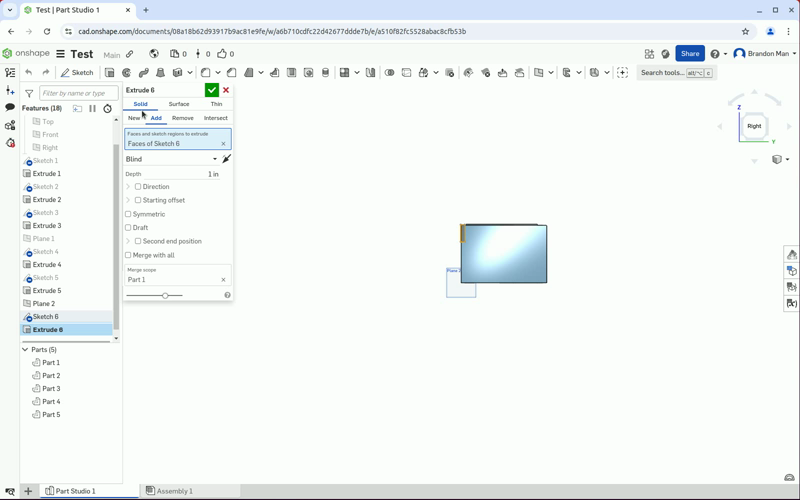
mouse_move(137, 120)
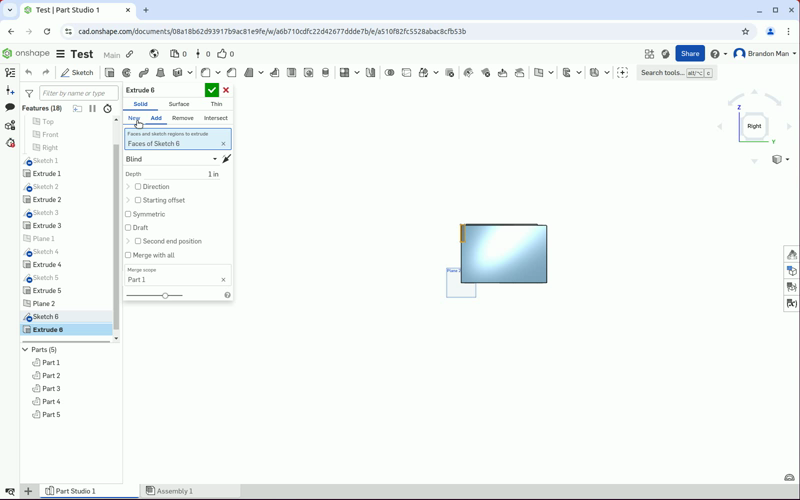
click(137, 120)
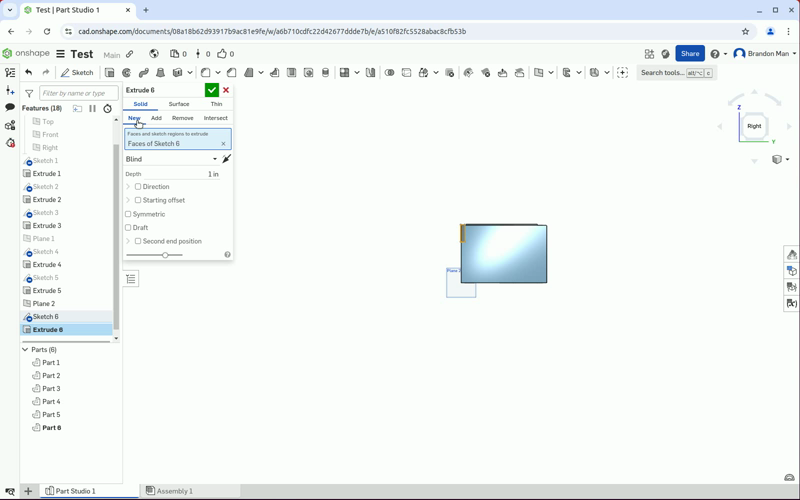
key(tab, 4)
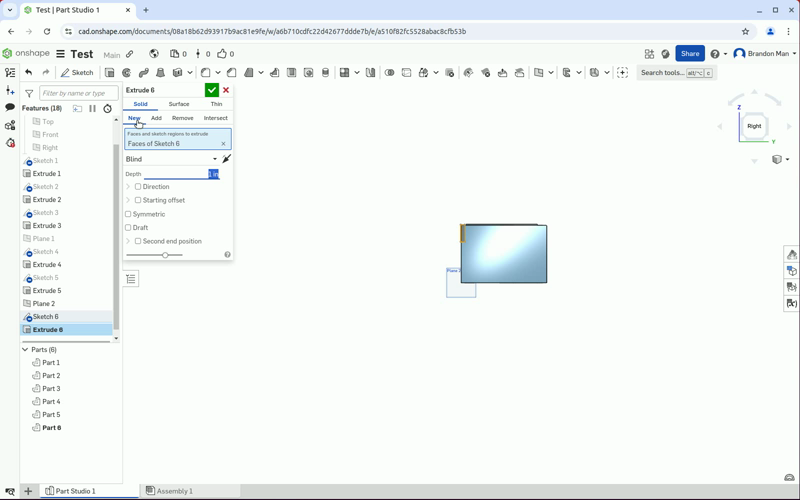
text(10.591)
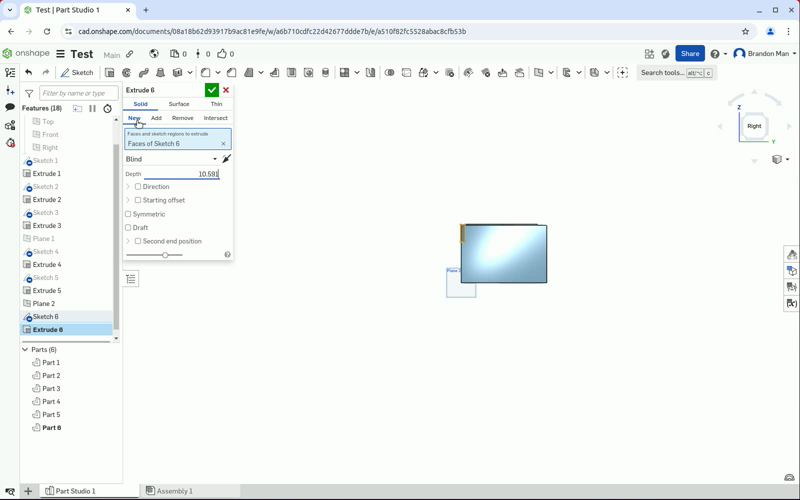
key(enter)
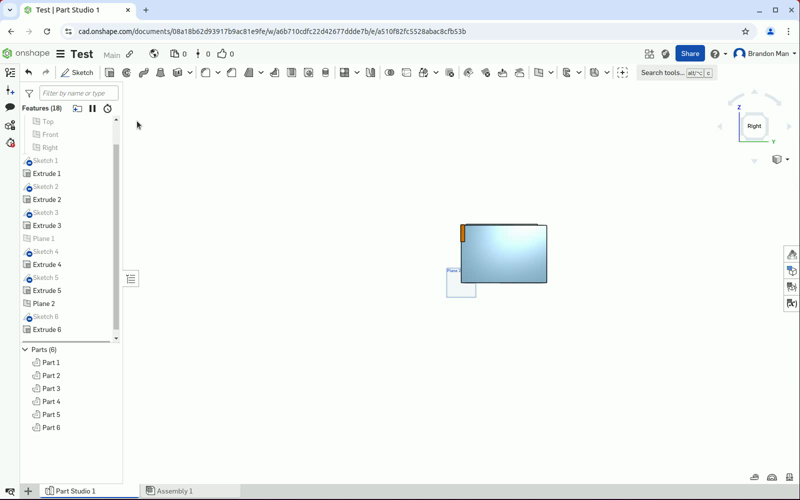
key(shift+h)
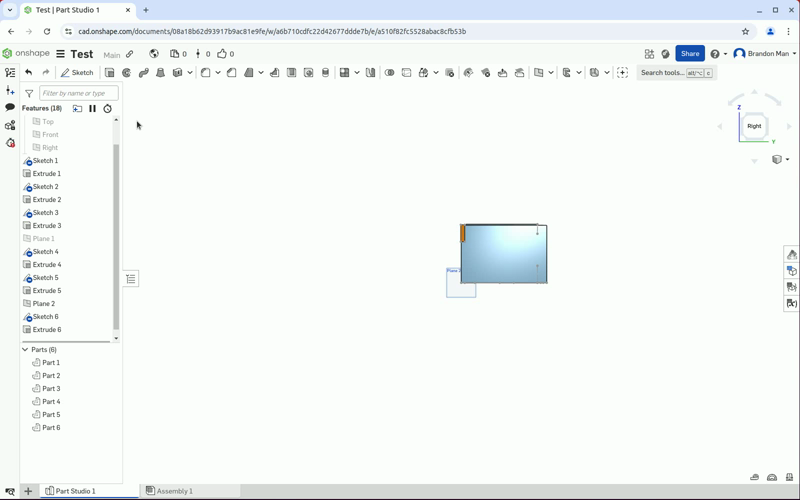
key(shift+h)
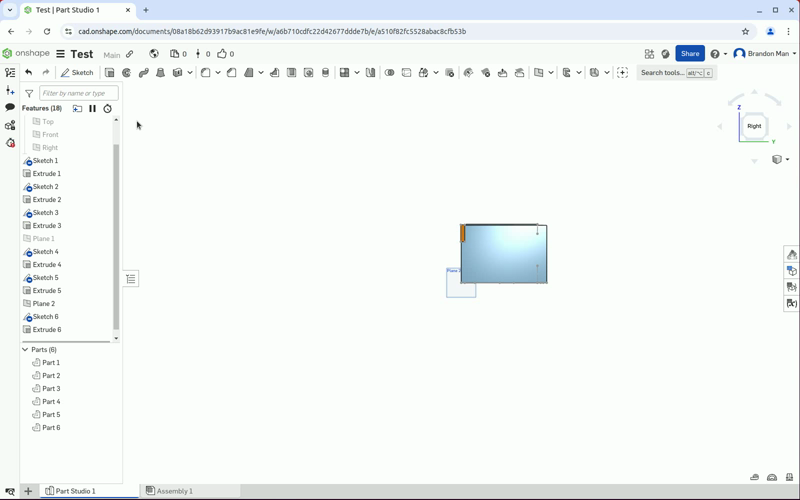
key(shift+7)
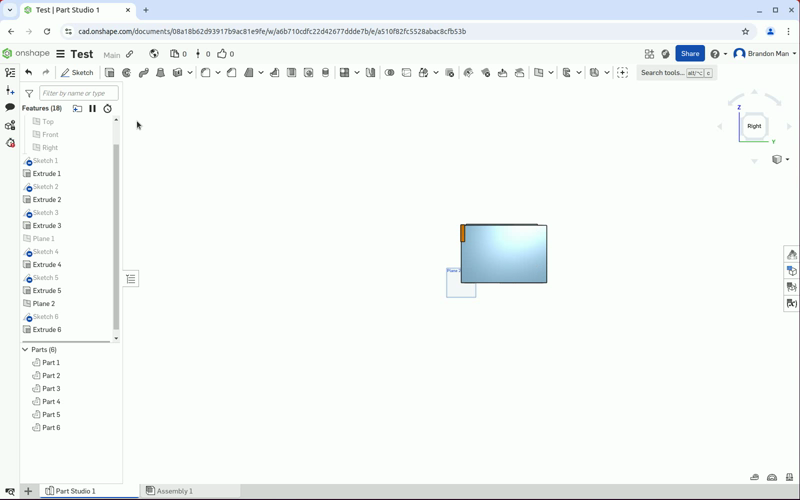
key(right, 2)
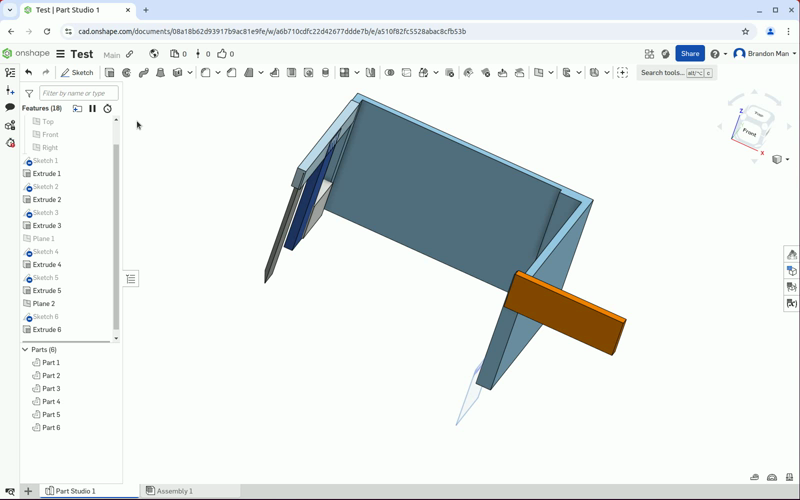
key(down, 2)
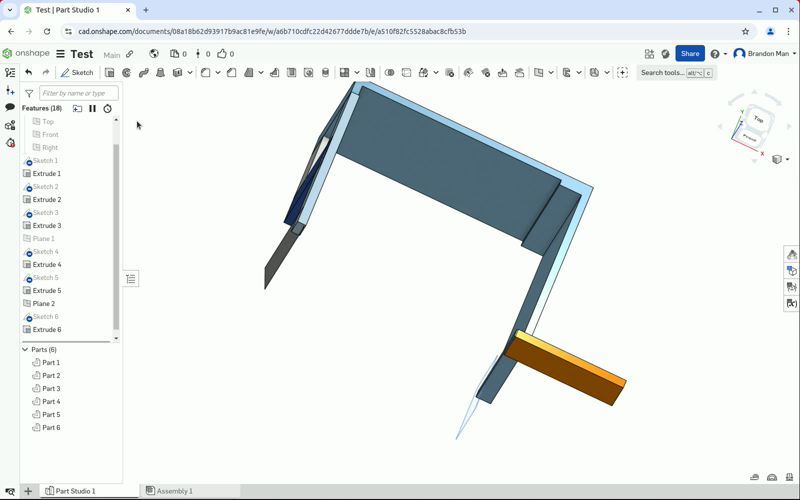
key(up, 2)
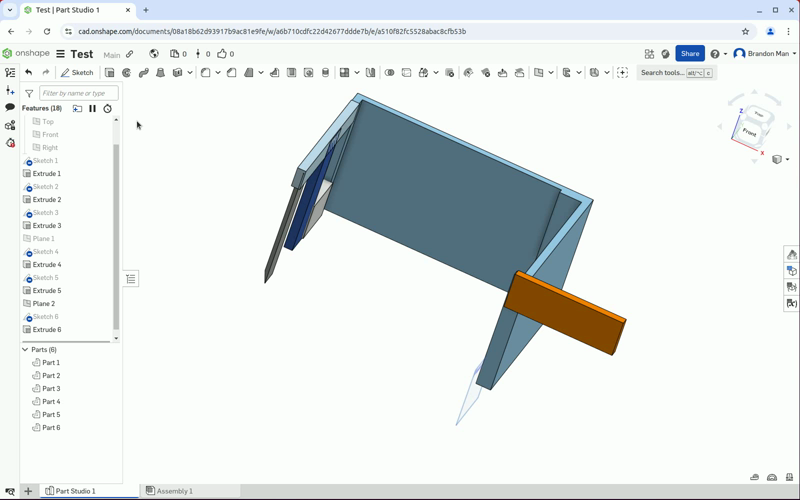
key(left, 2)
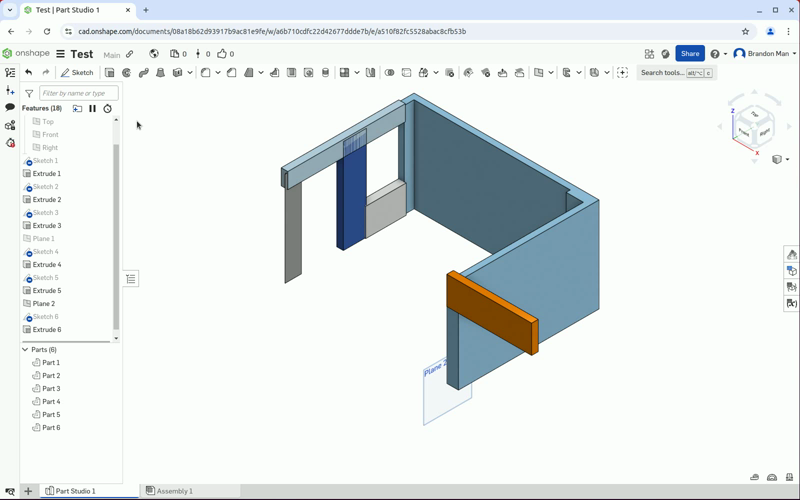
mouse_move(69, 163)
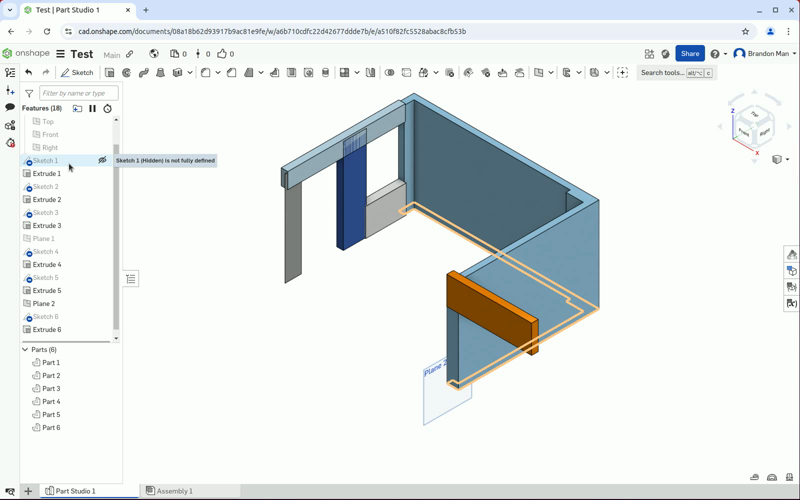
click(69, 163)